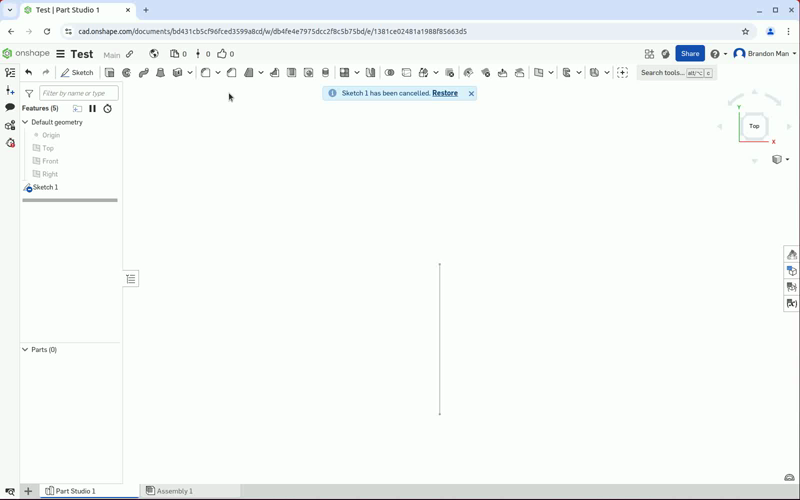
key(shift+h)
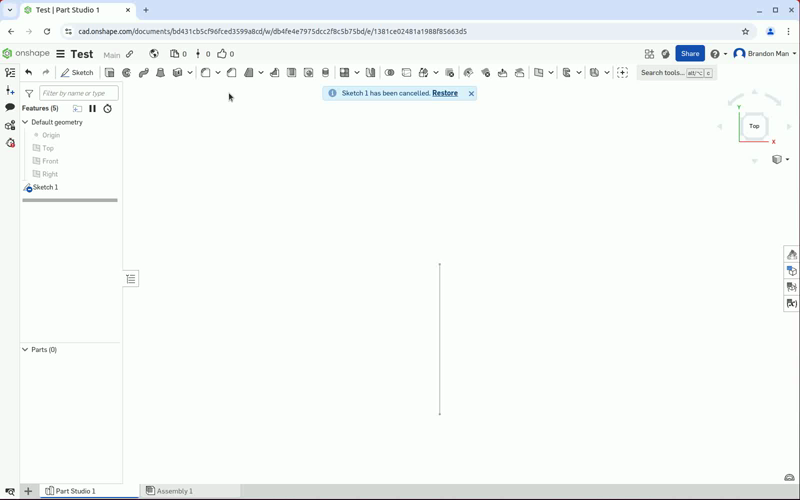
key(shift+s)
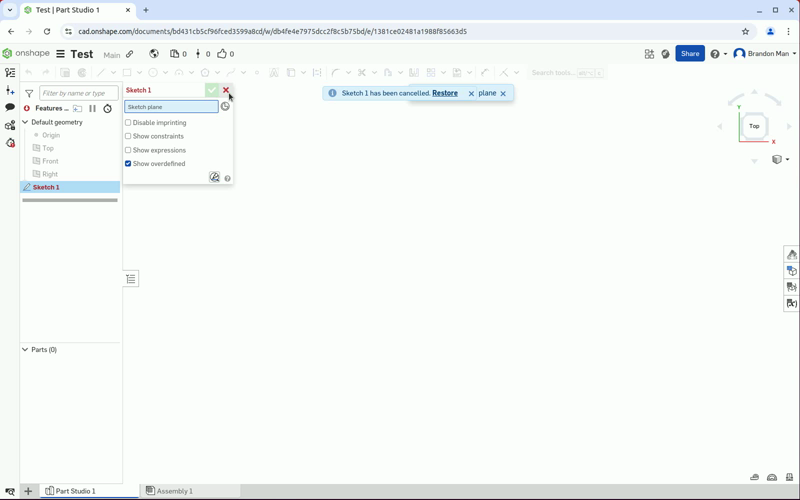
mouse_move(73, 150)
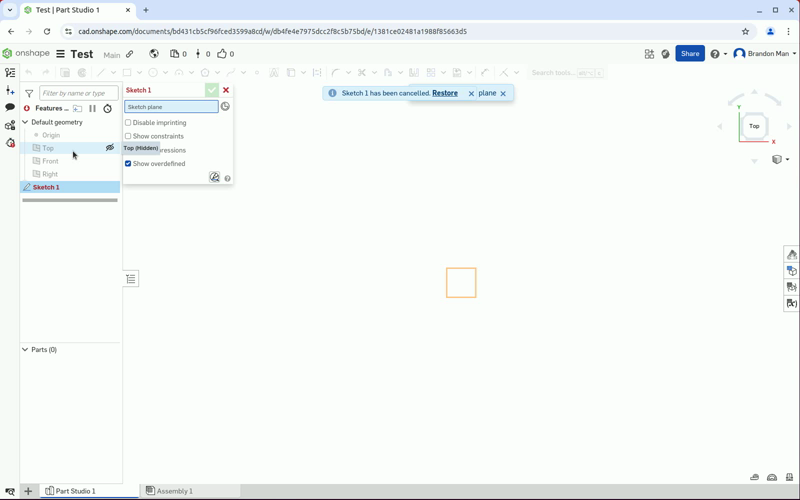
click(73, 150)
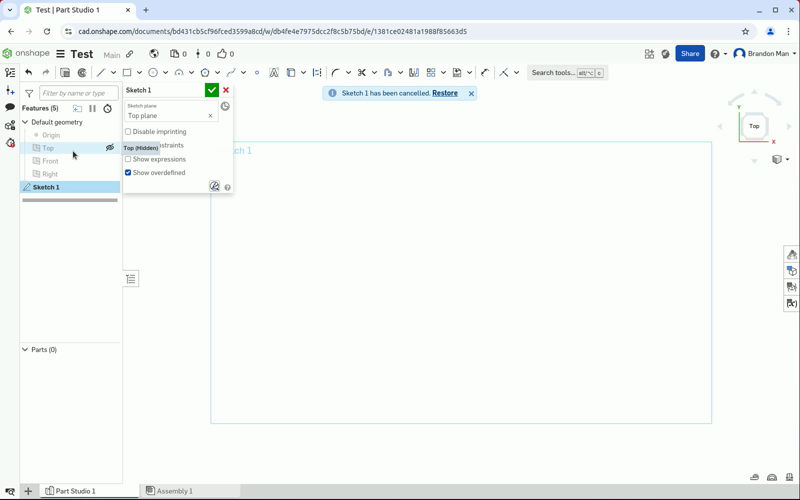
mouse_move(73, 352)
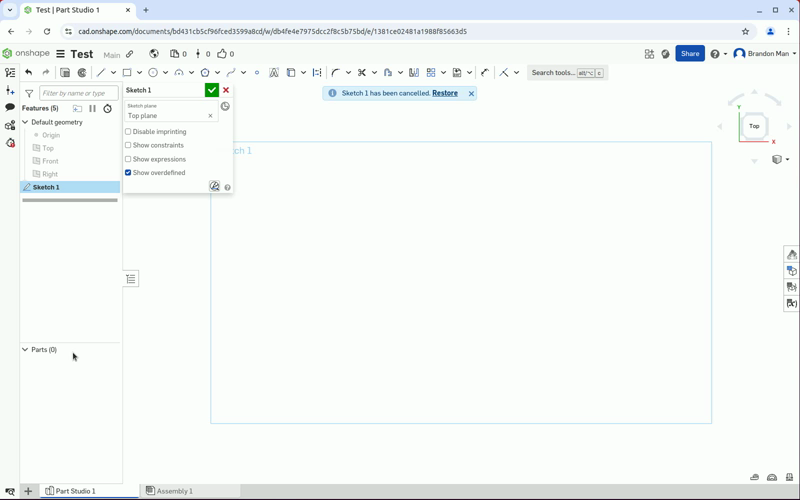
key(y)
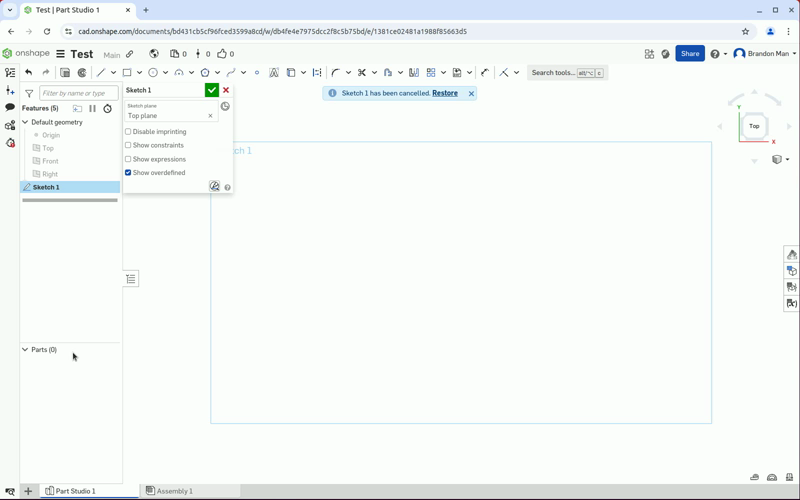
key(l)
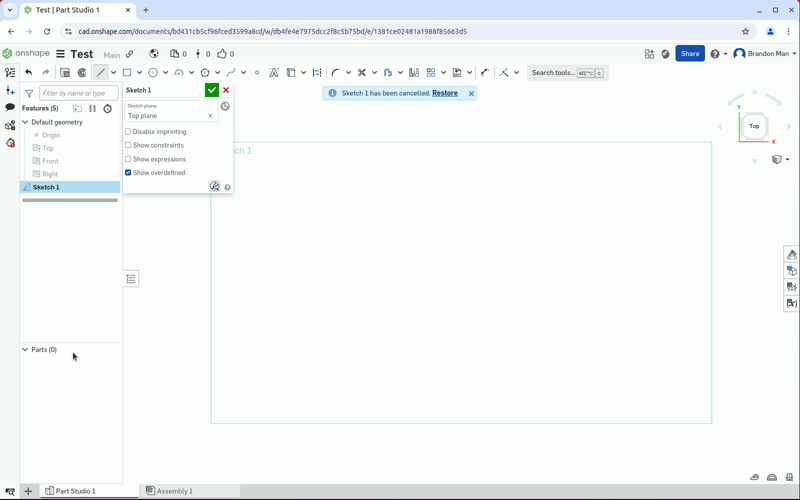
key_down(shift)
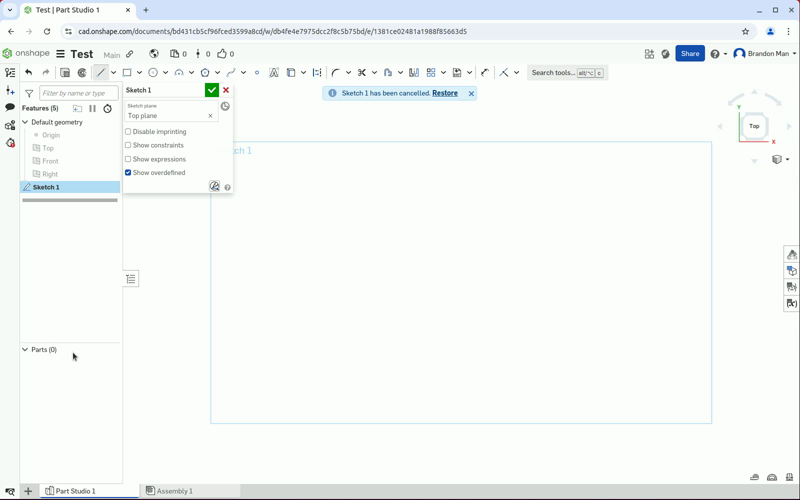
mouse_move(460, 324)
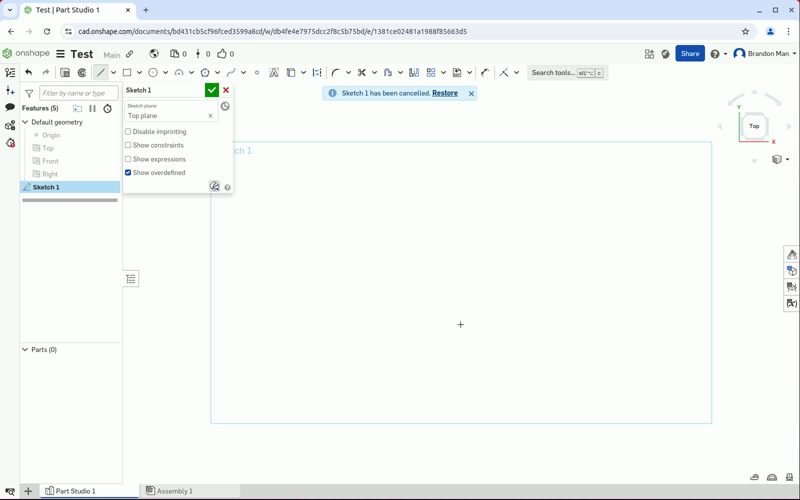
click(460, 324)
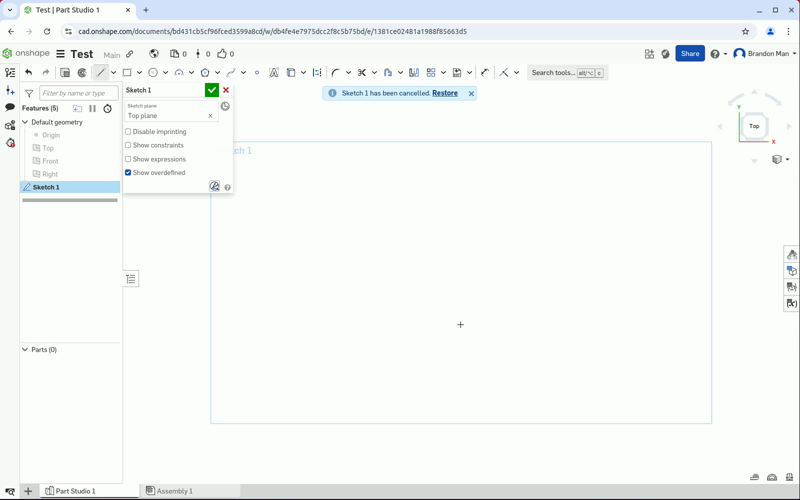
key_up(shift)
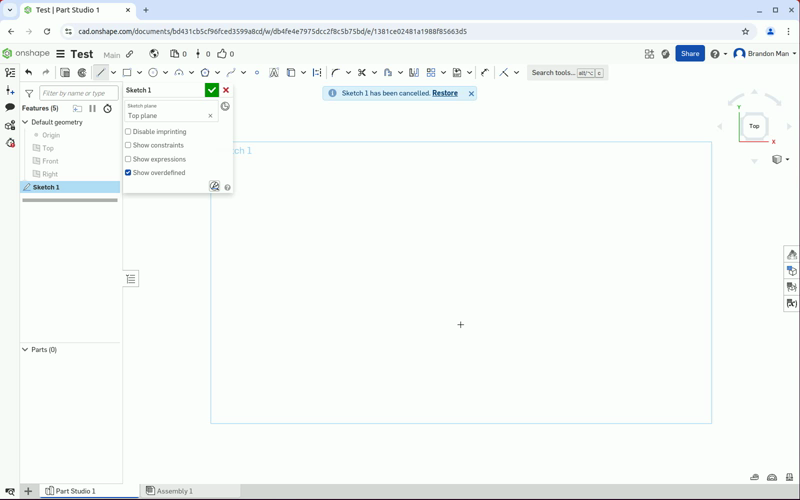
key_down(shift)
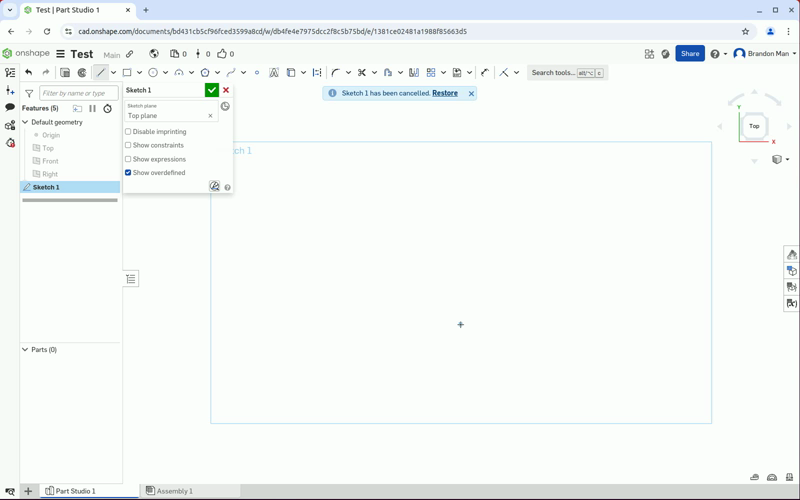
mouse_move(573, 324)
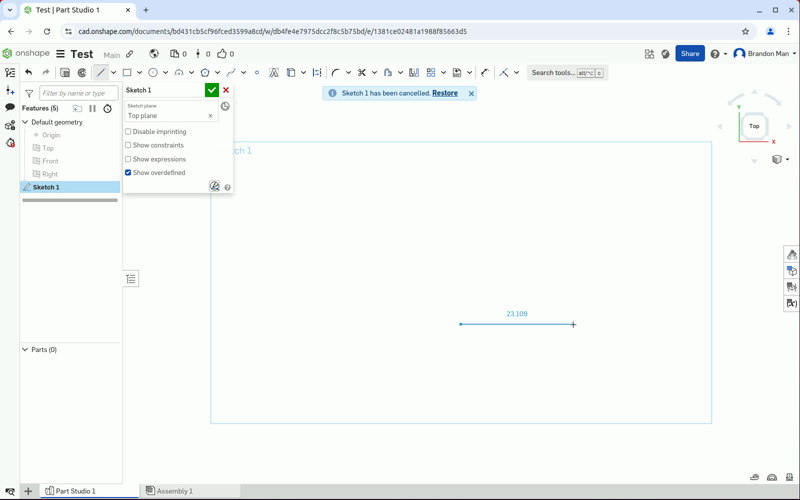
click(573, 324)
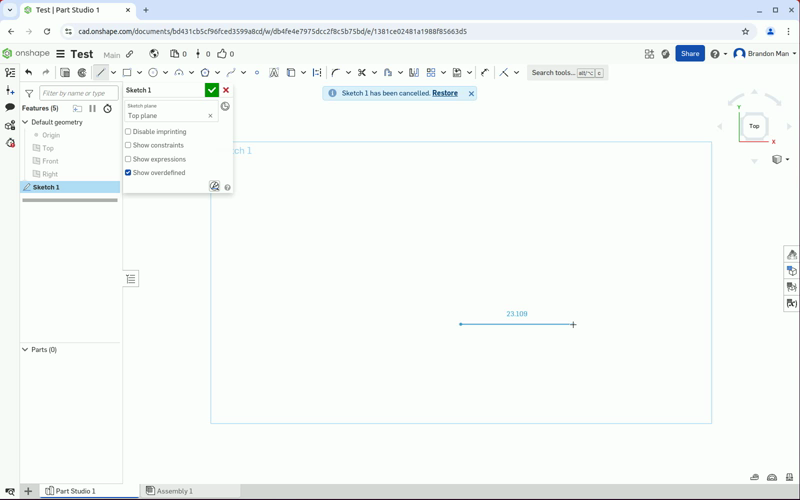
key_up(shift)
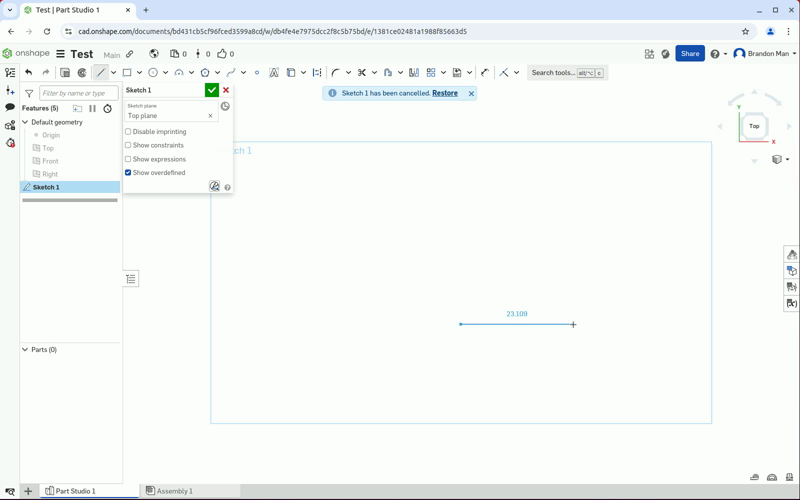
key_down(shift)
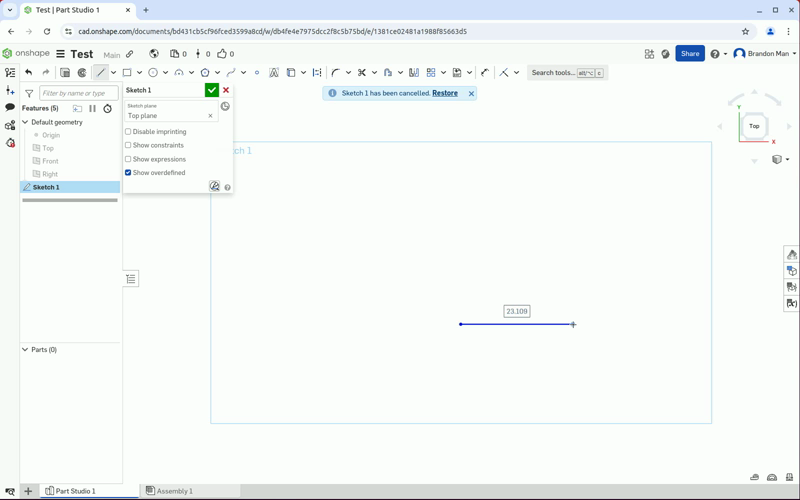
mouse_move(589, 324)
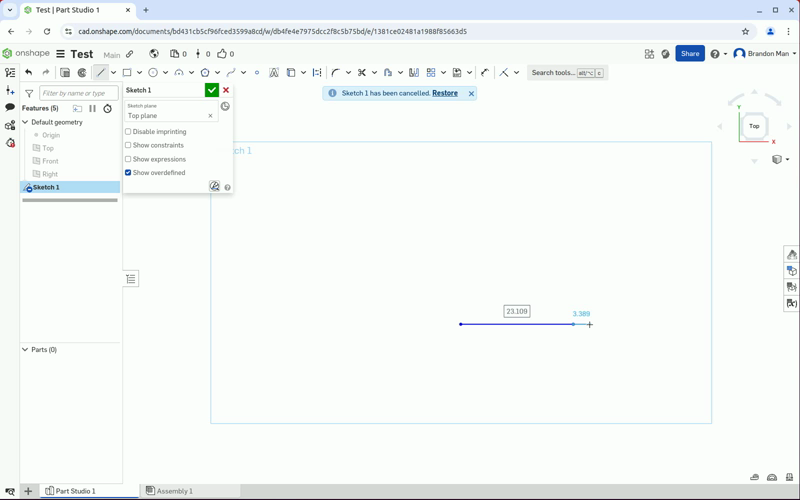
mouse_move(573, 282)
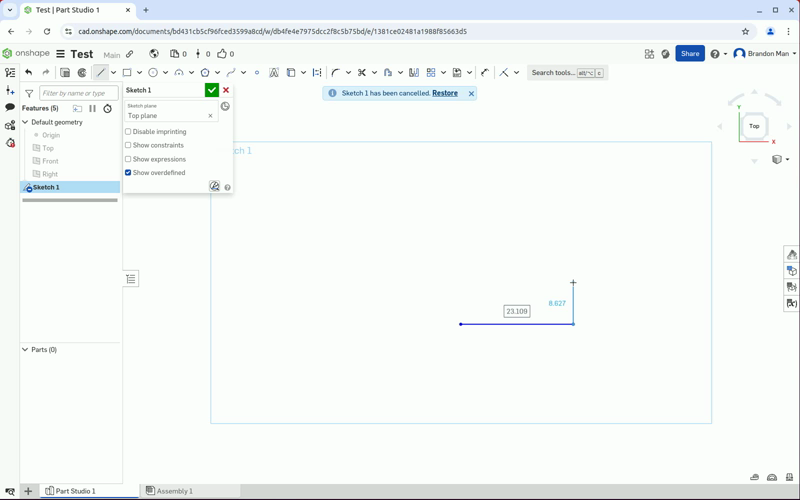
click(573, 282)
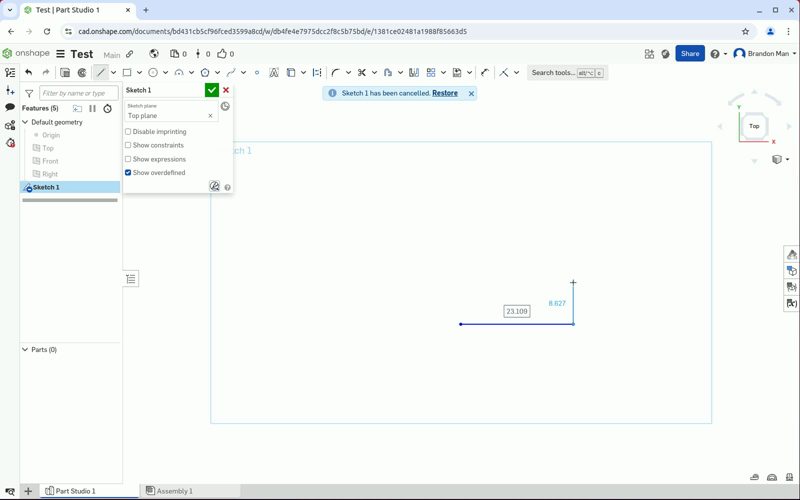
key_up(shift)
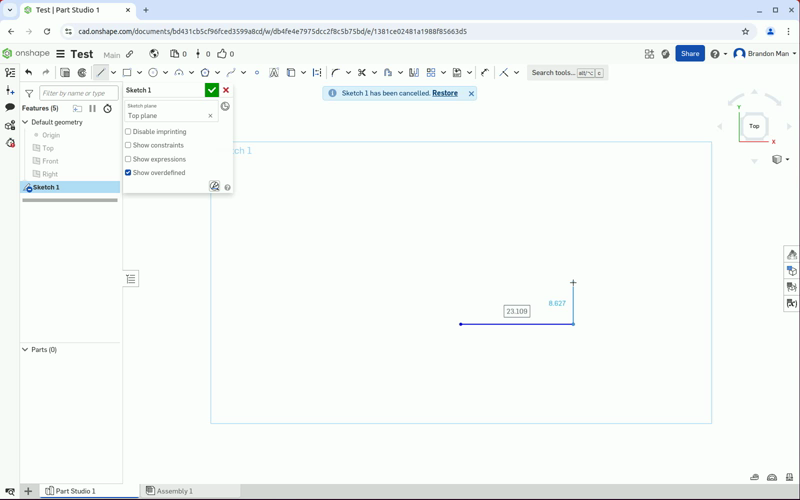
key_down(shift)
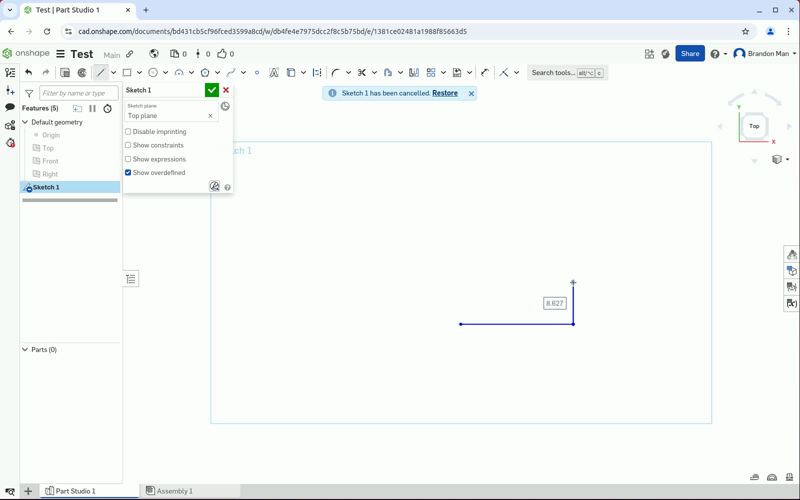
mouse_move(460, 282)
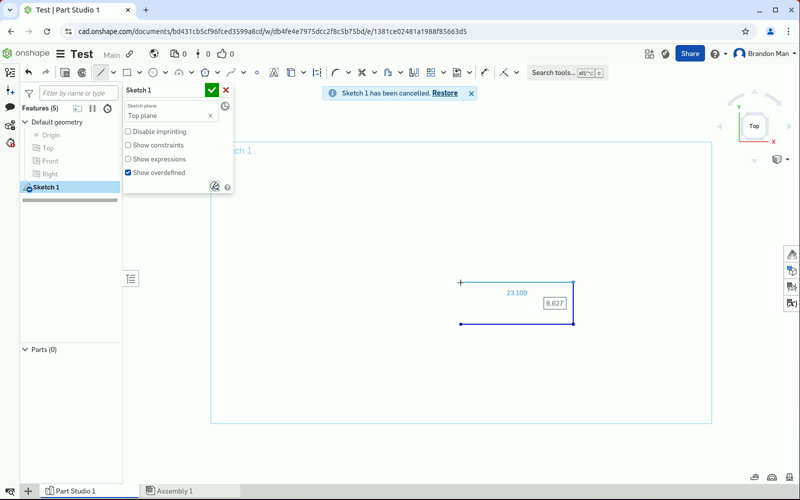
click(460, 282)
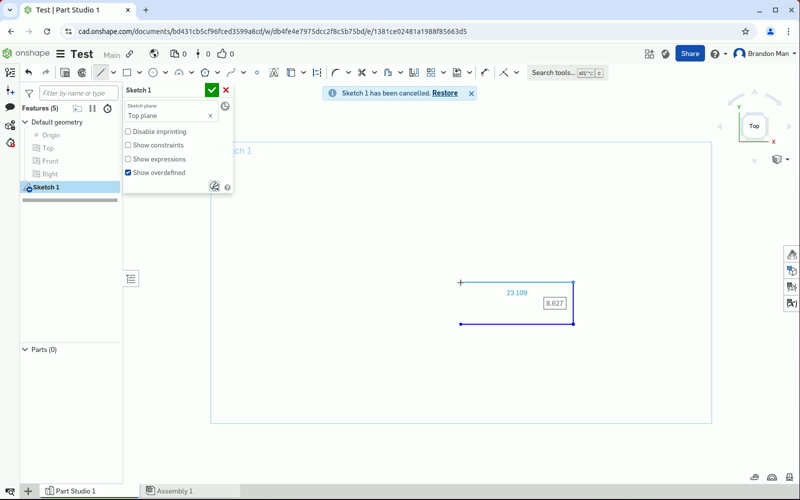
key_up(shift)
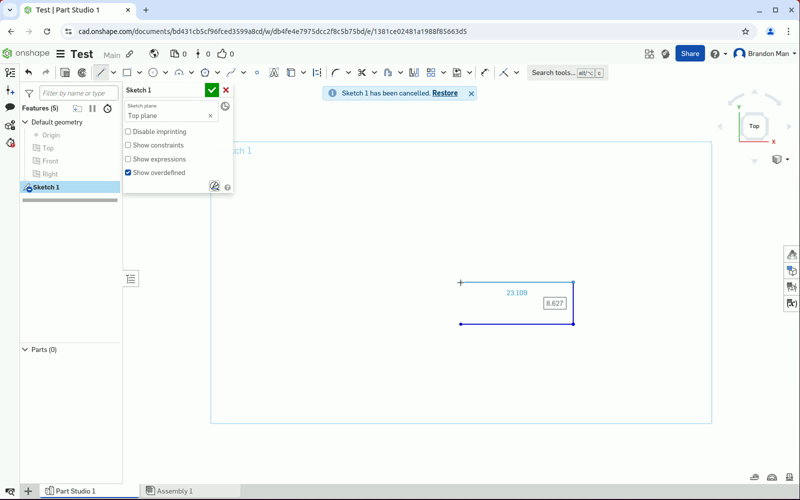
mouse_move(490, 282)
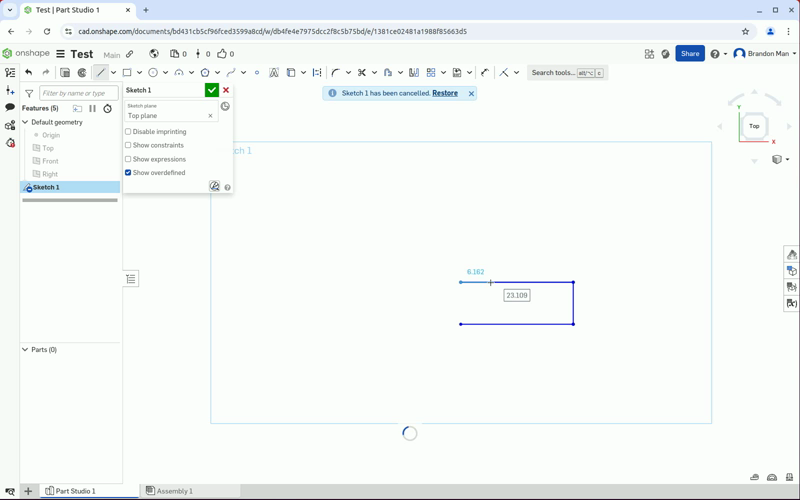
key_down(shift)
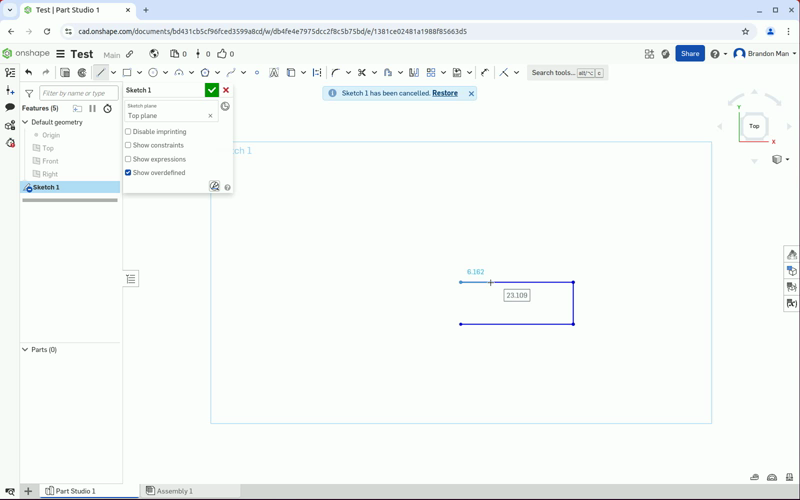
mouse_move(460, 324)
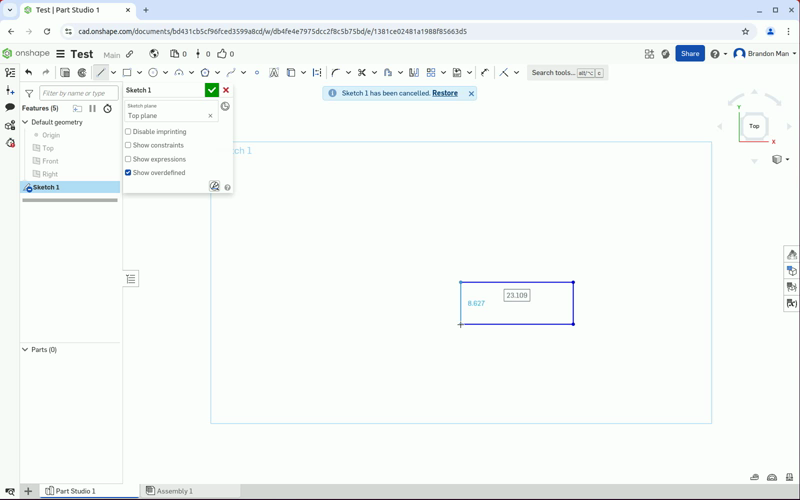
key_up(shift)
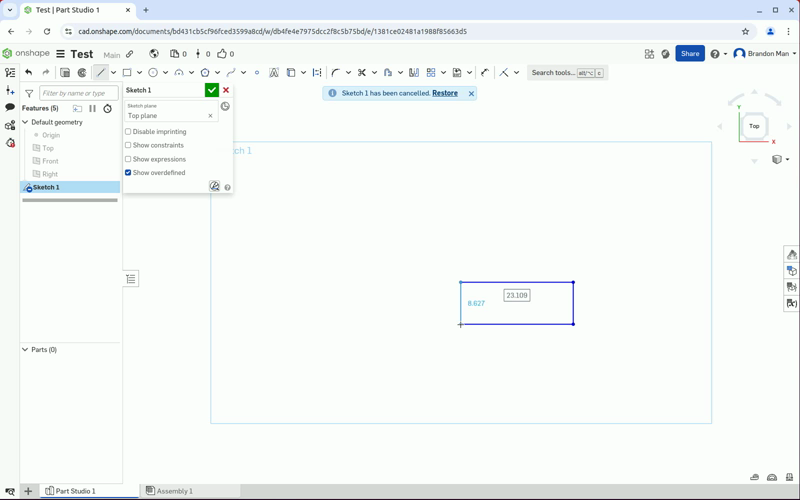
click(460, 324)
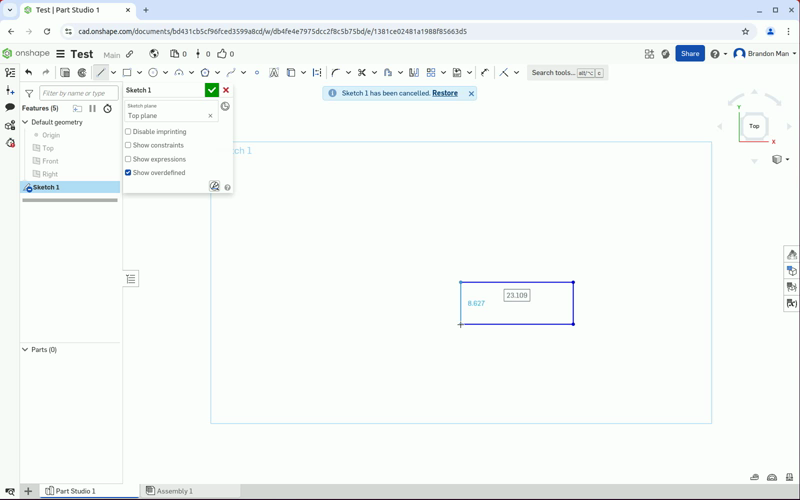
key(esc)
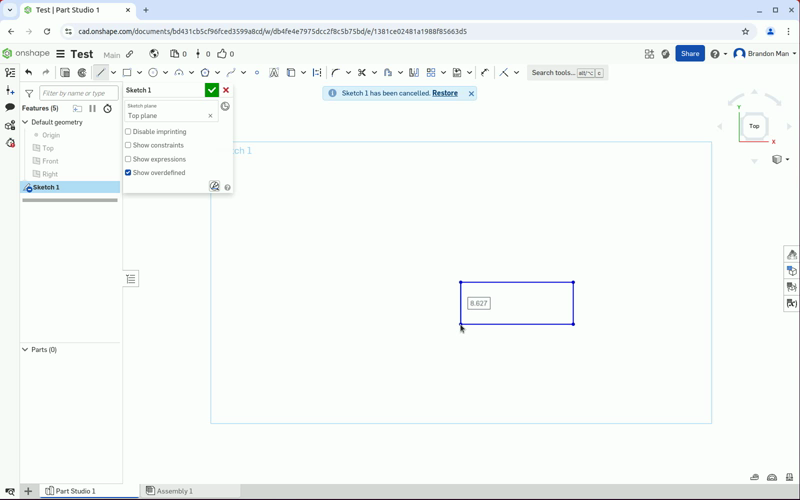
key(l)
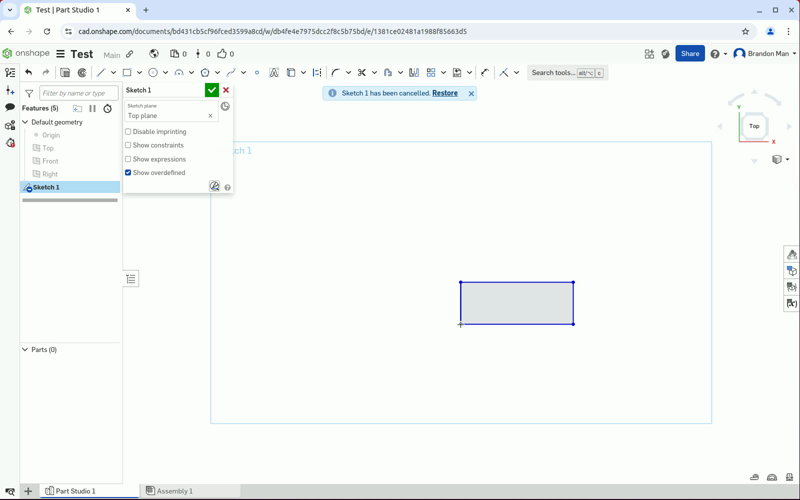
key_down(shift)
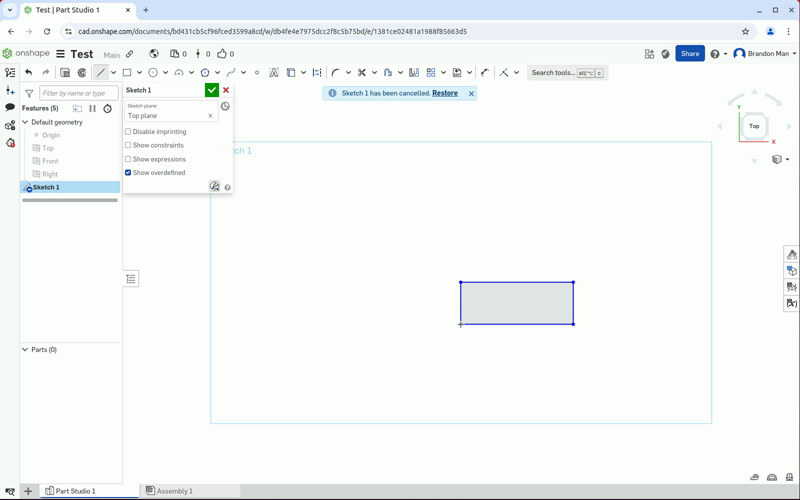
mouse_move(463, 321)
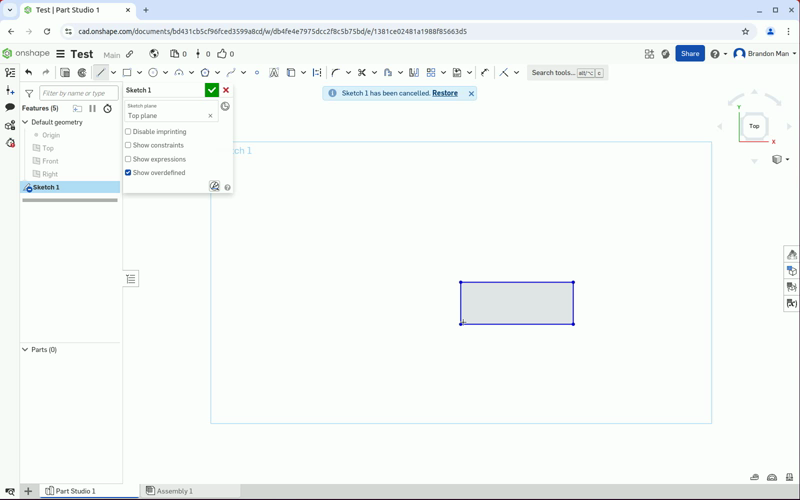
scroll(6)
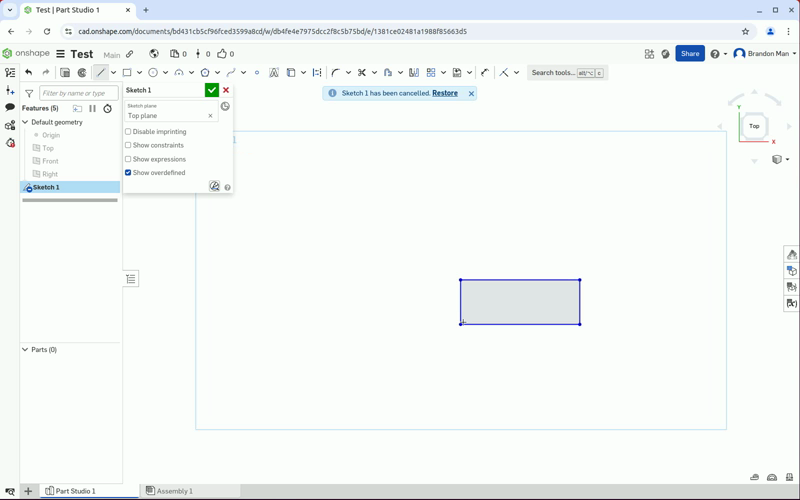
scroll(6)
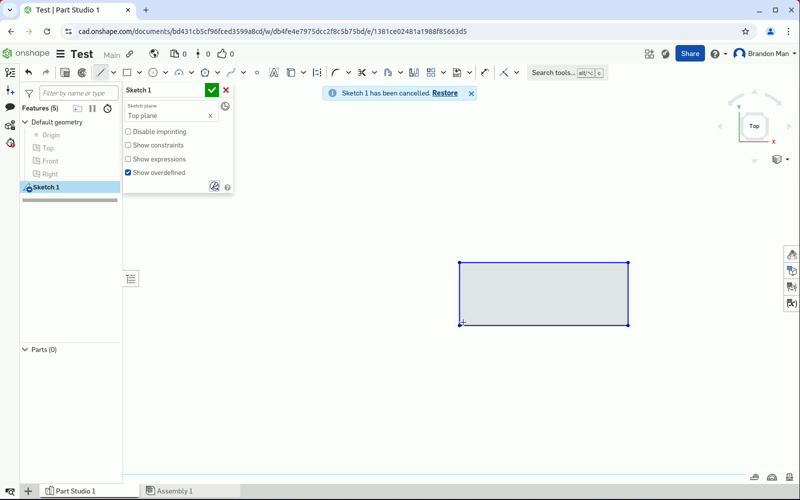
scroll(6)
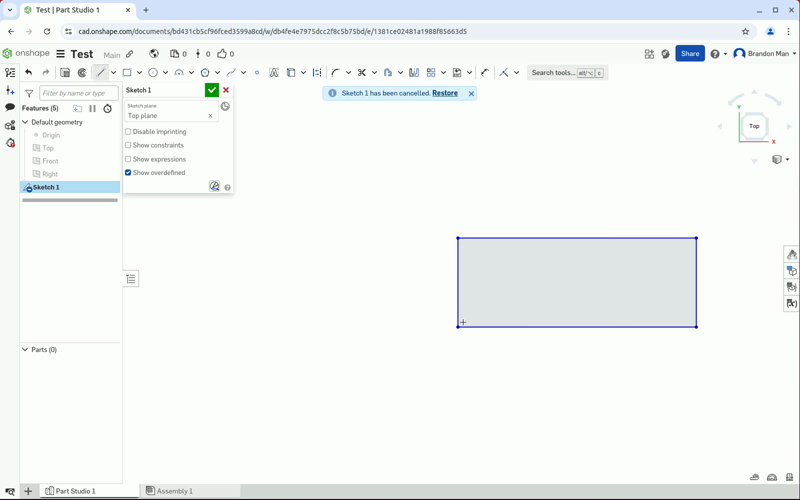
scroll(6)
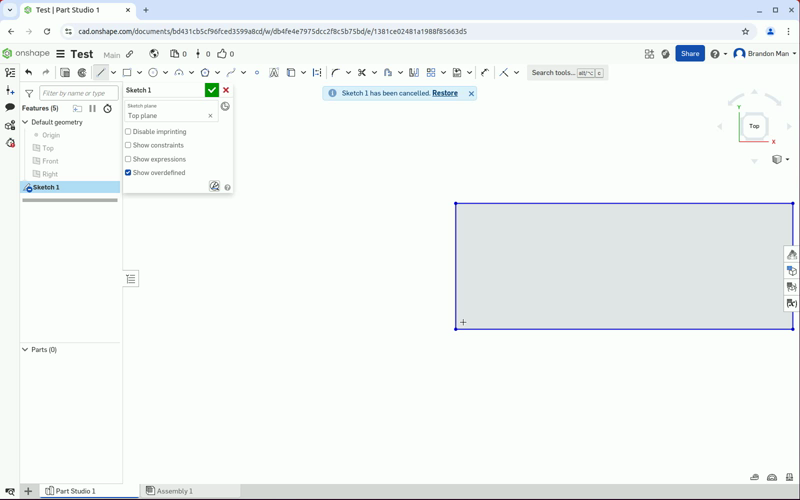
scroll(6)
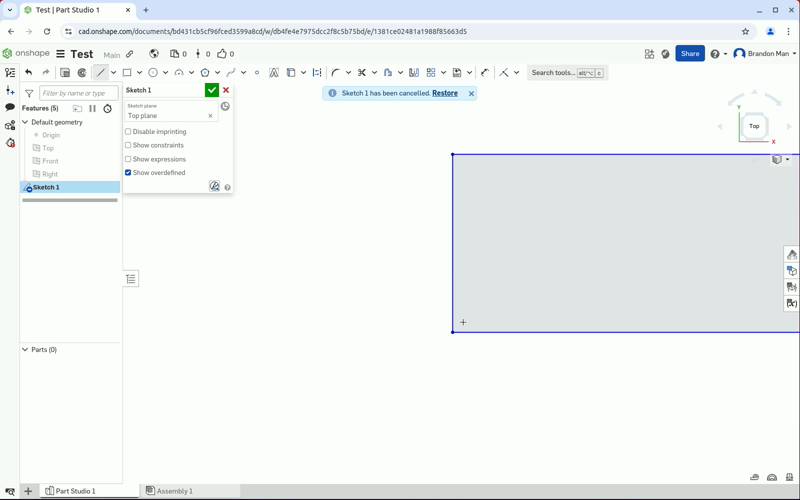
scroll(6)
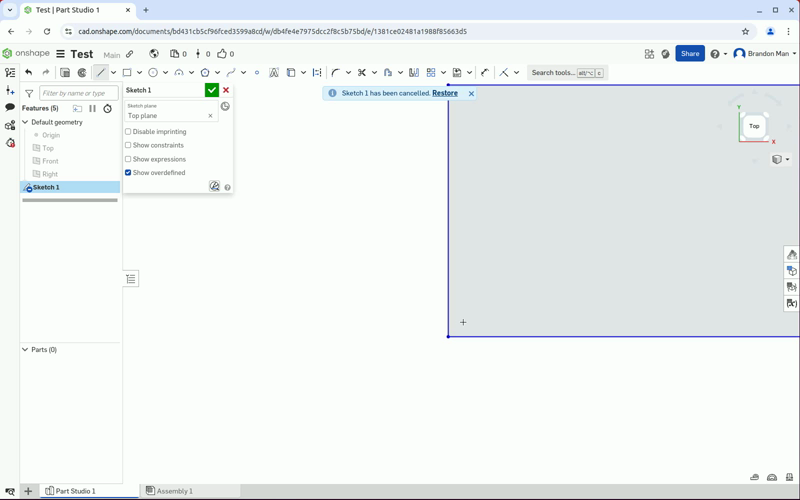
scroll(6)
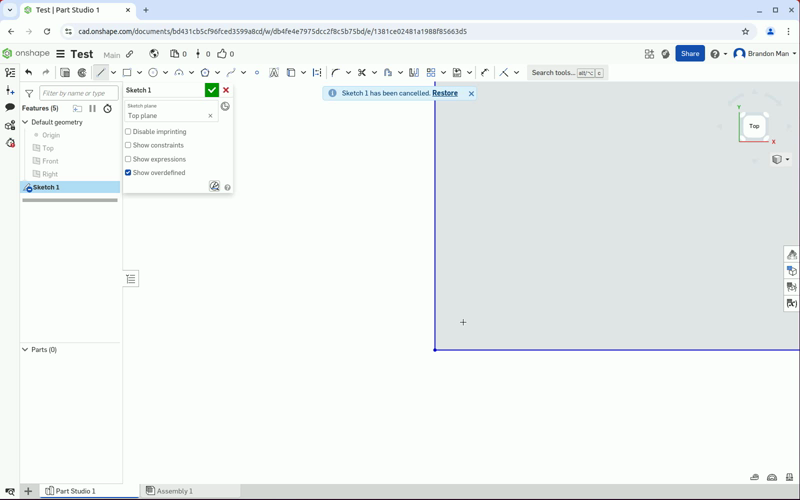
click(463, 321)
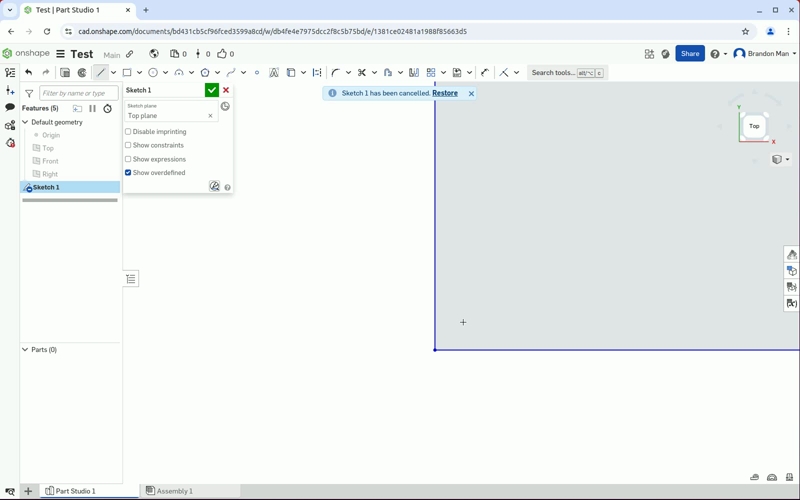
scroll(-6)
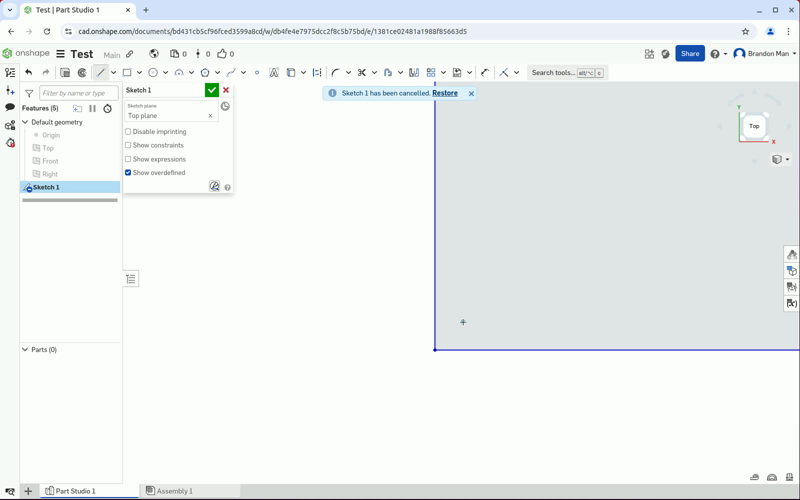
scroll(-6)
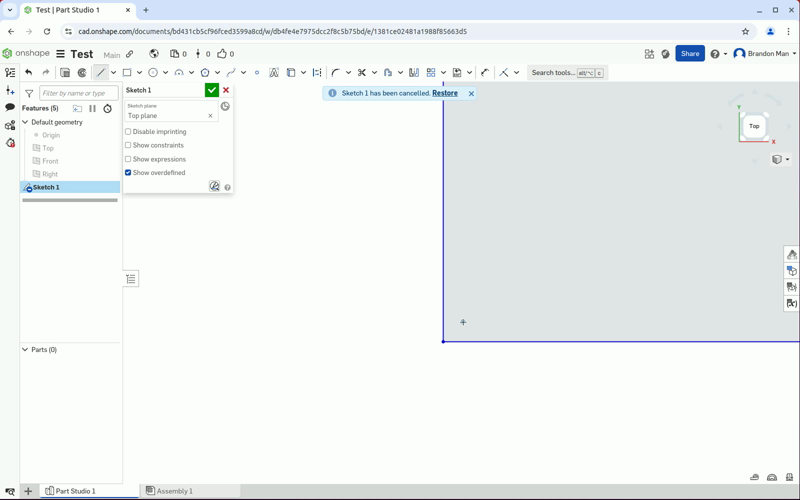
scroll(-6)
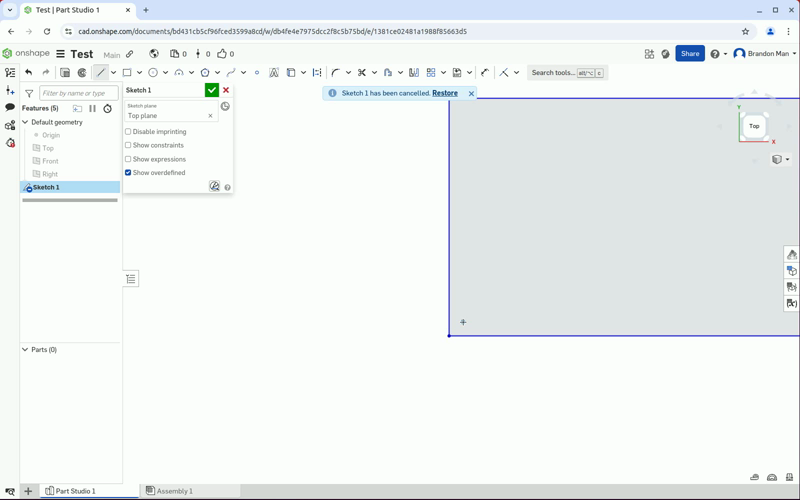
scroll(-6)
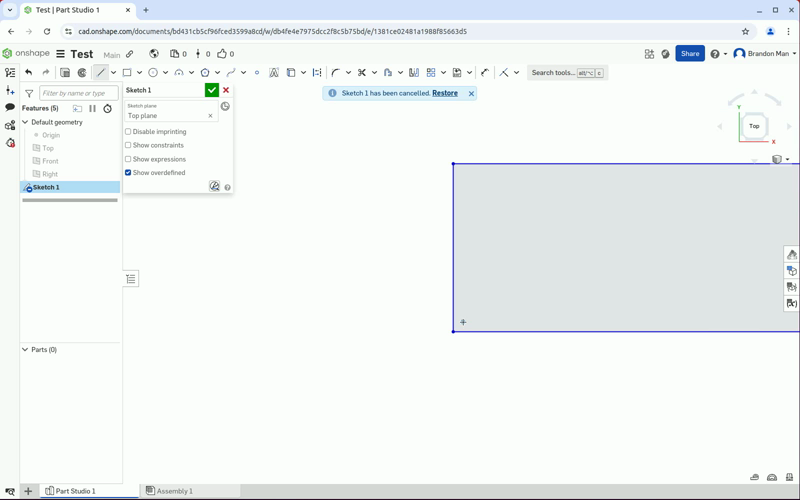
scroll(-6)
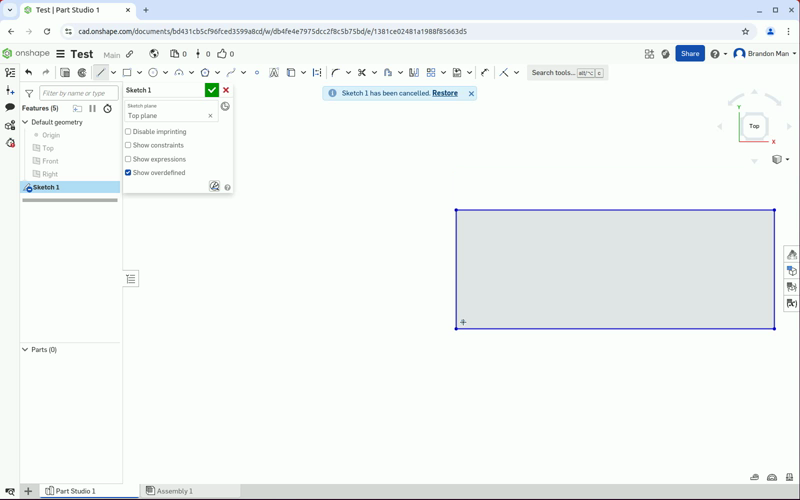
scroll(-6)
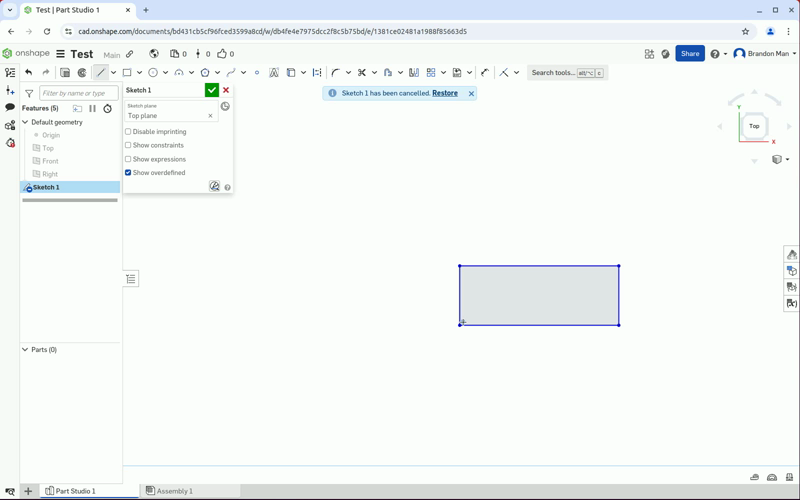
scroll(-6)
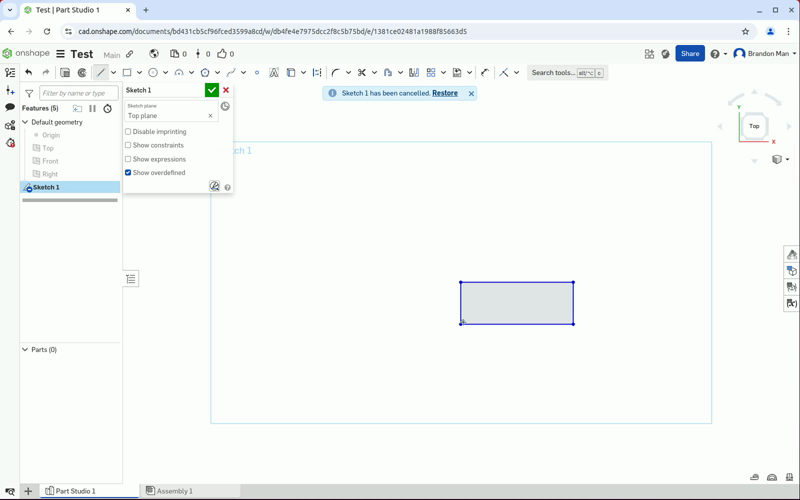
key_up(shift)
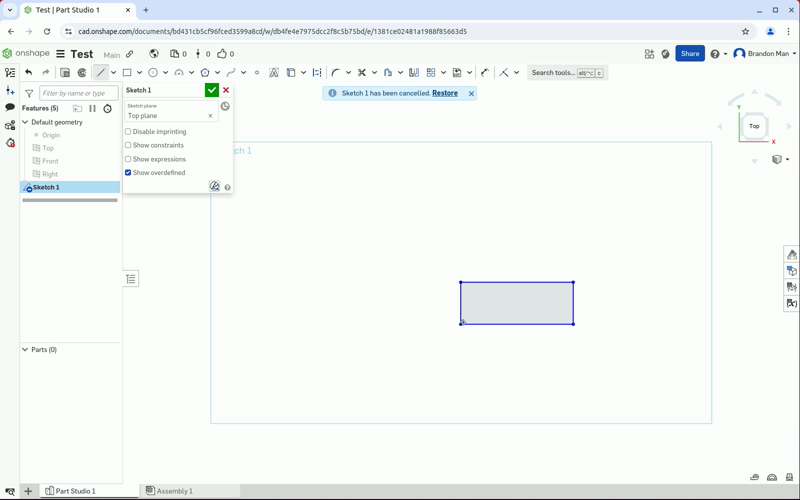
key_down(shift)
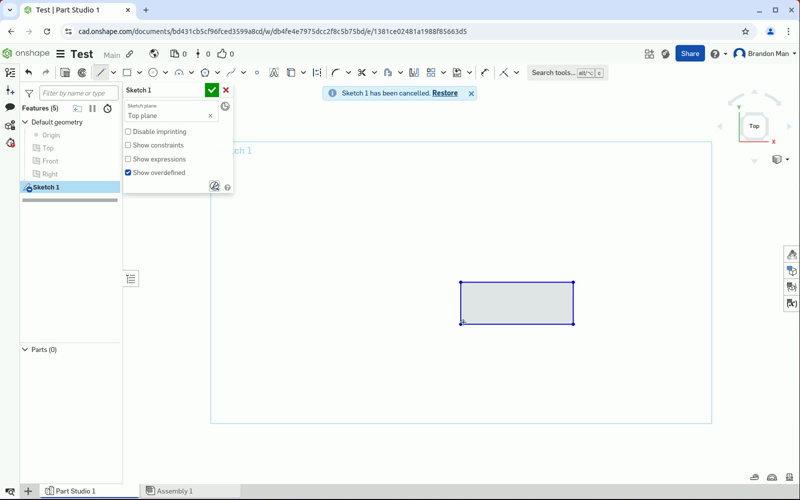
mouse_move(570, 321)
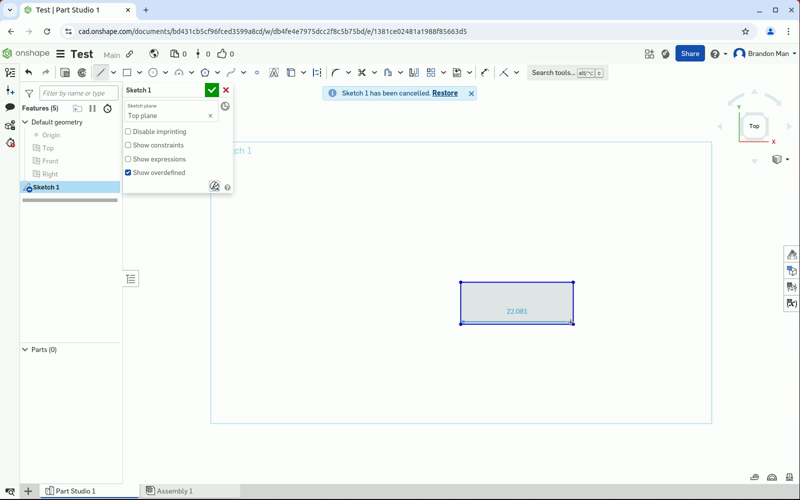
scroll(6)
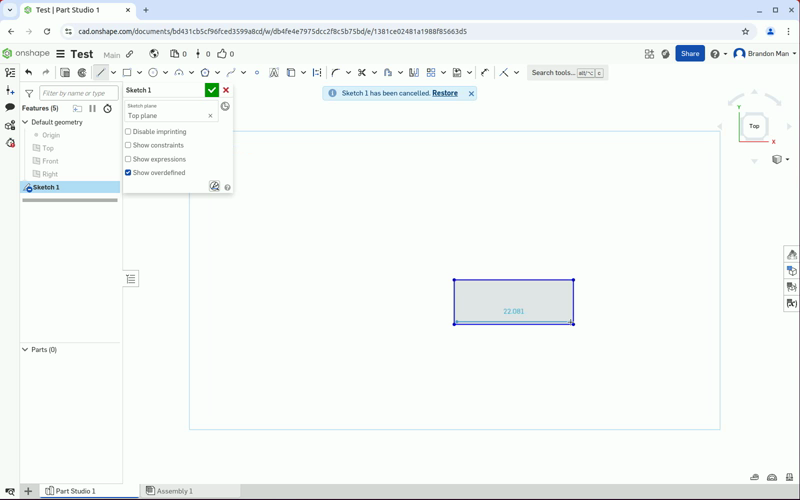
scroll(6)
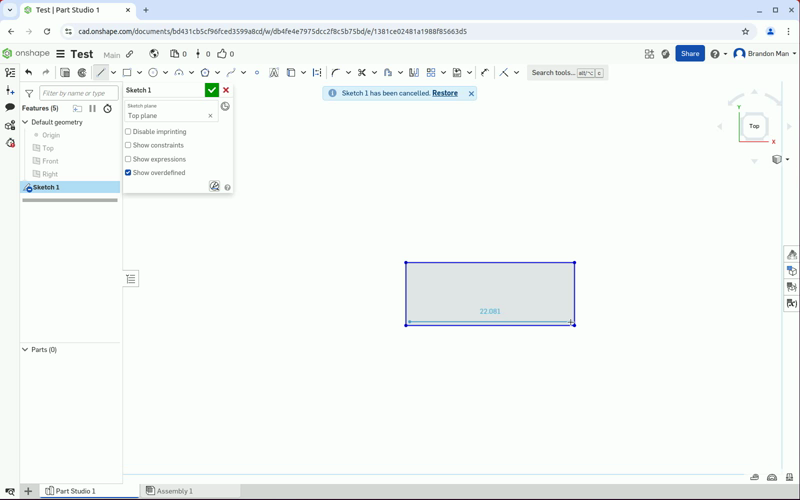
scroll(6)
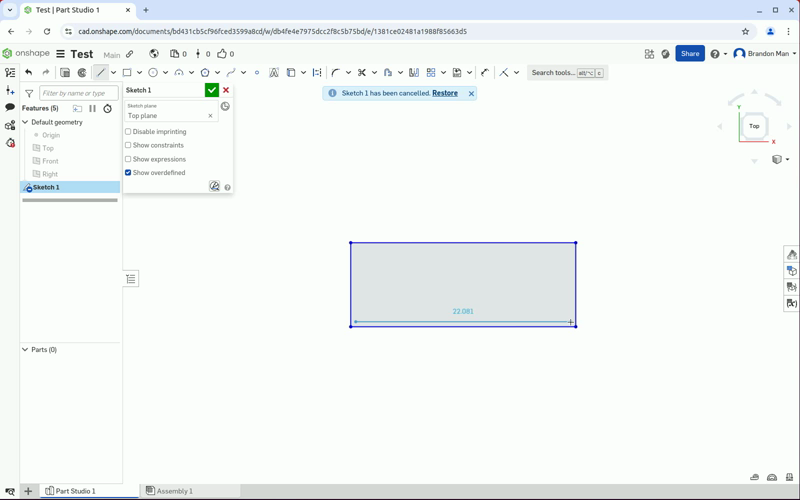
scroll(6)
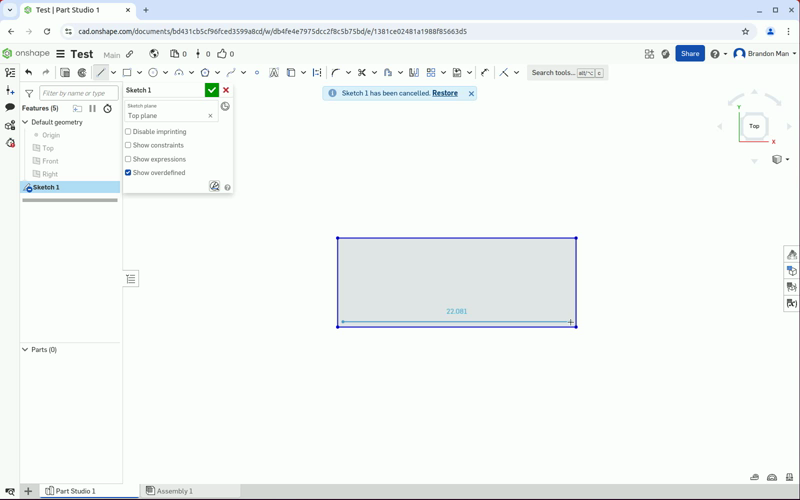
scroll(6)
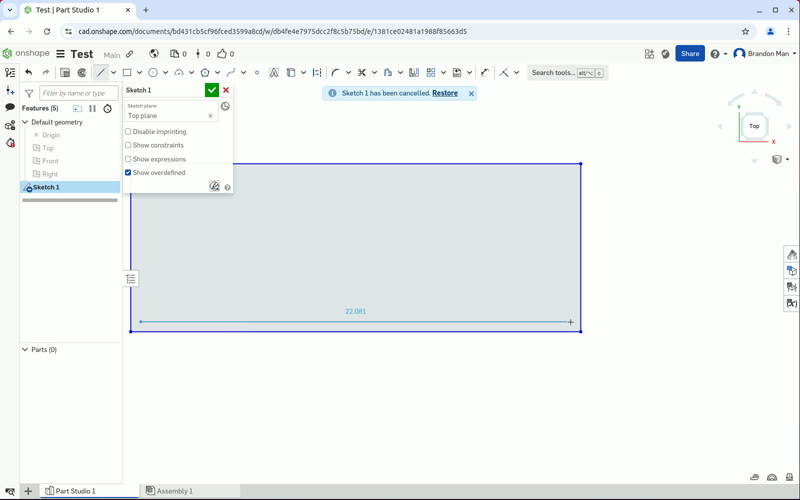
scroll(6)
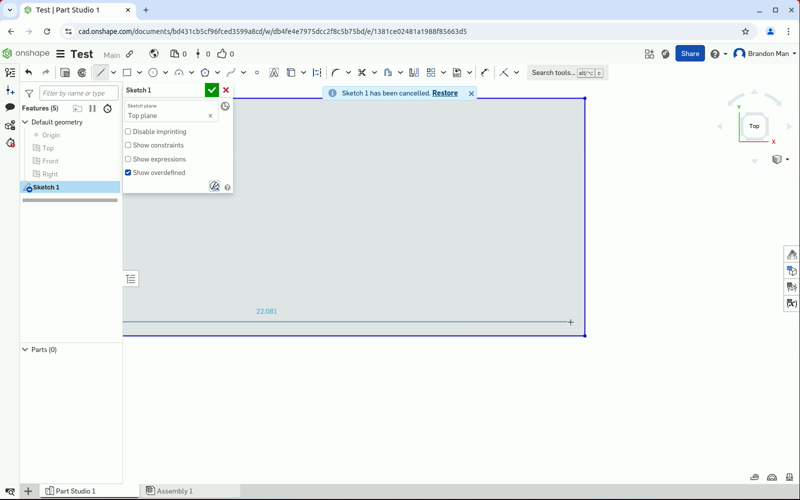
scroll(6)
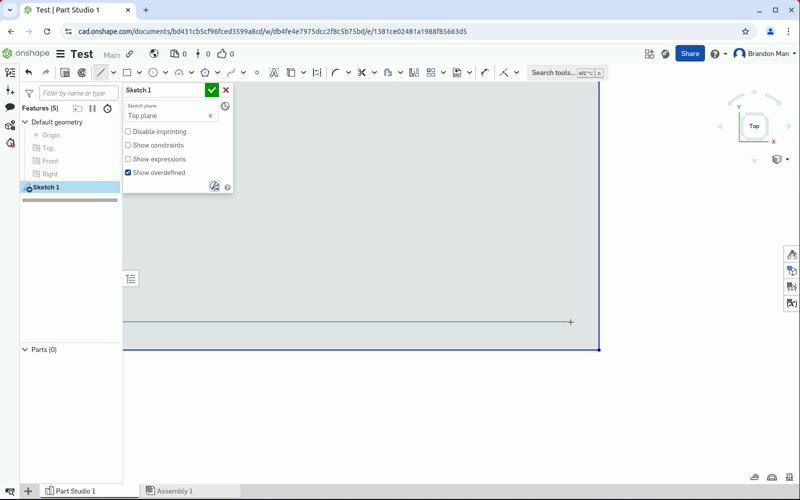
click(570, 321)
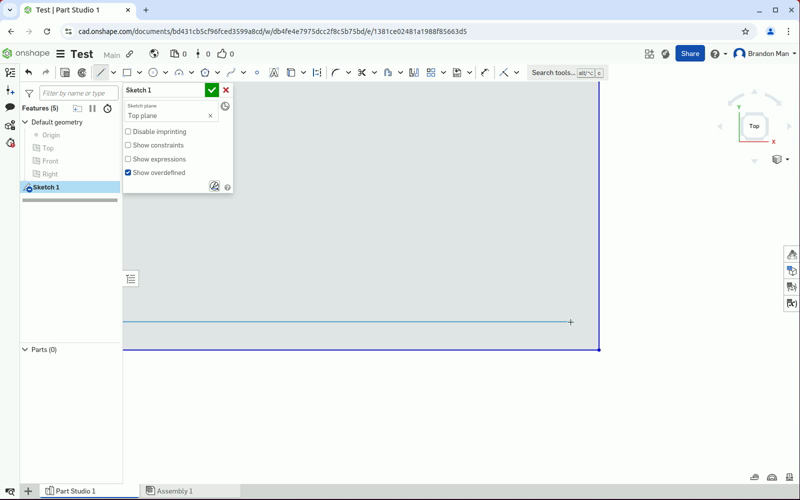
scroll(-6)
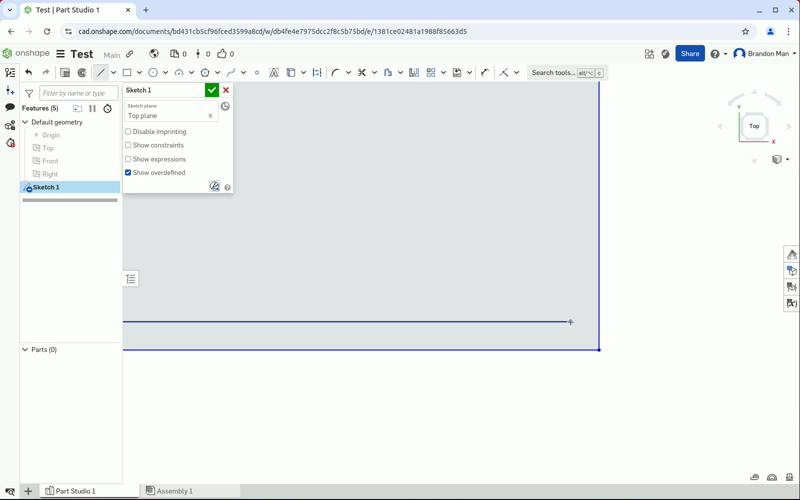
scroll(-6)
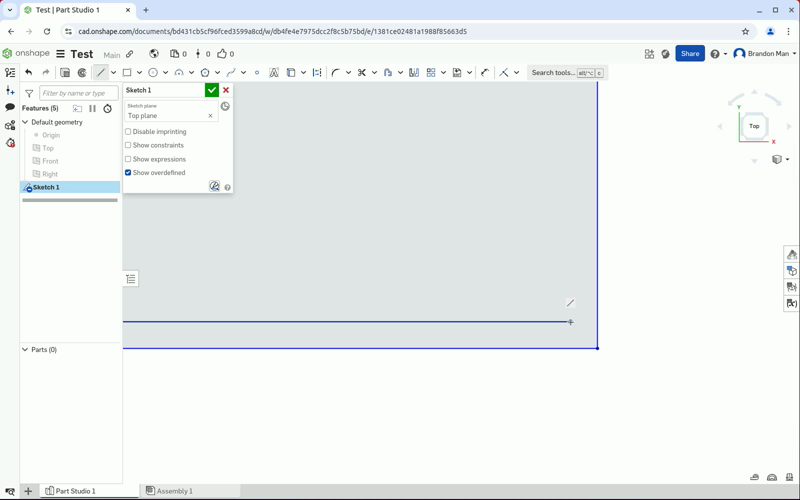
scroll(-6)
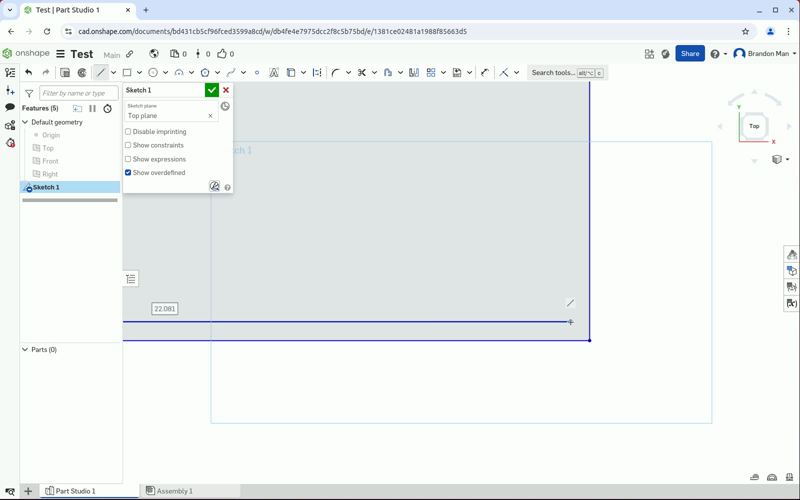
scroll(-6)
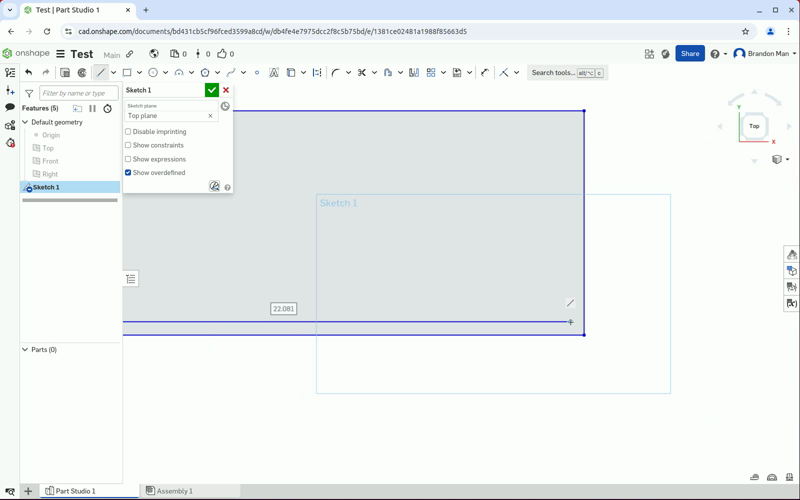
scroll(-6)
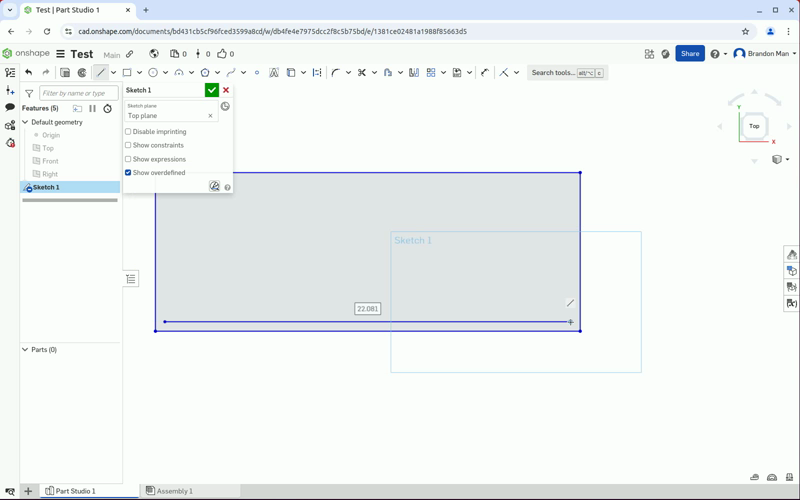
scroll(-6)
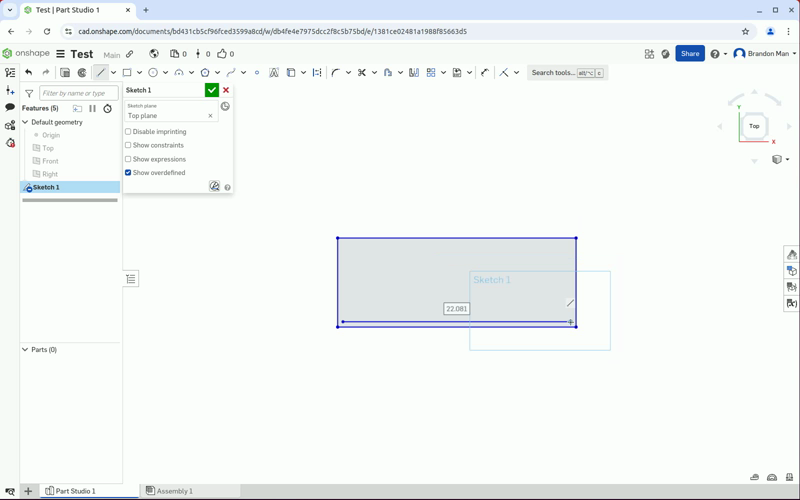
scroll(-6)
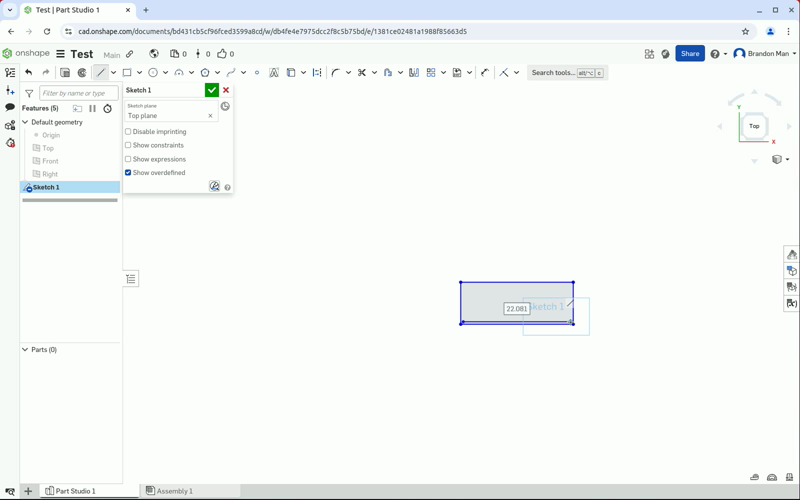
key_up(shift)
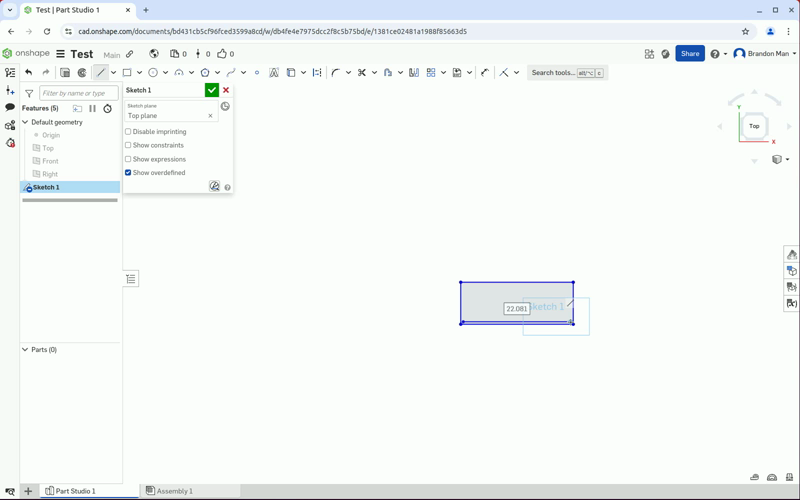
key_down(shift)
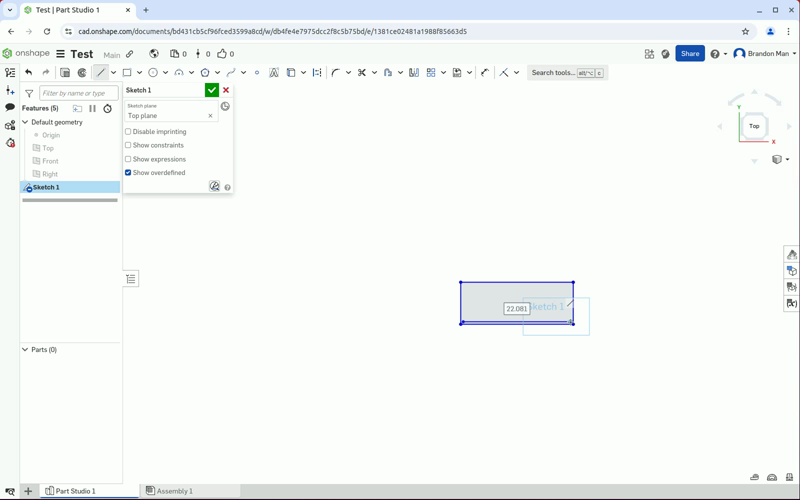
mouse_move(589, 321)
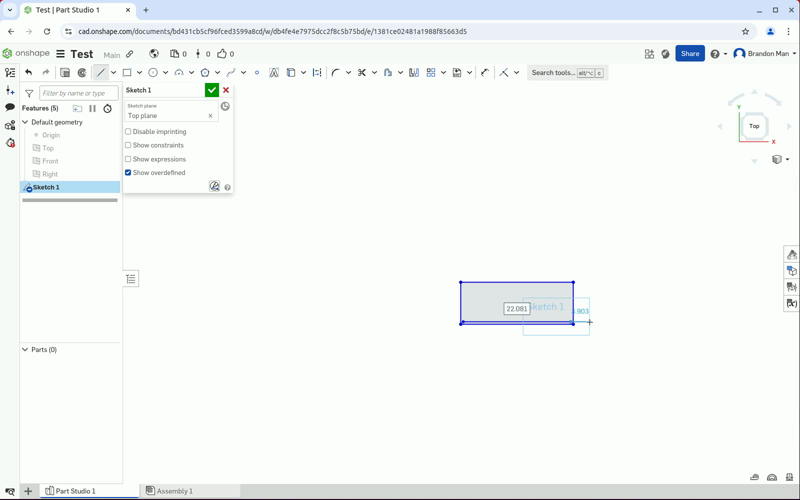
mouse_move(570, 285)
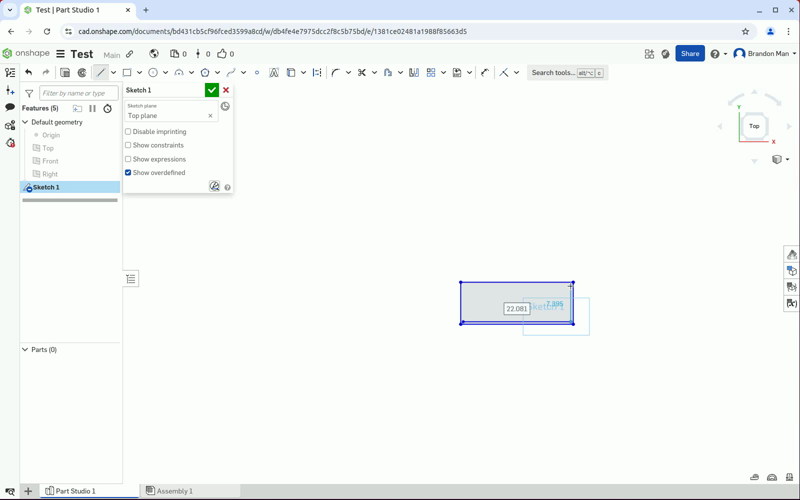
scroll(6)
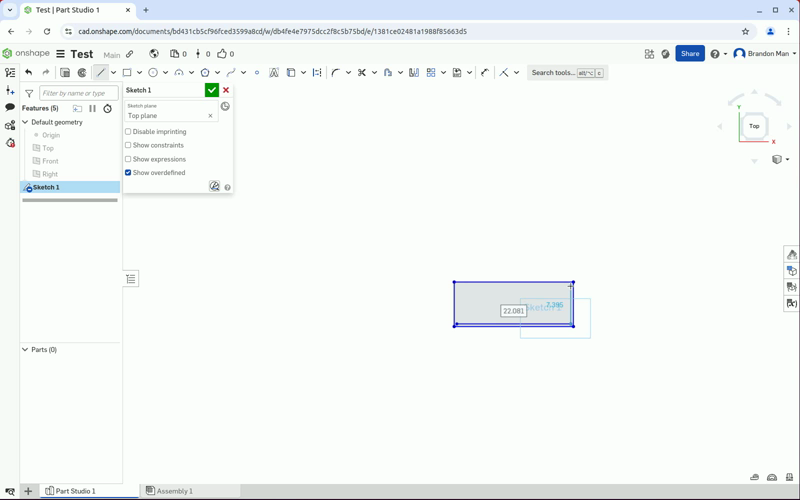
scroll(6)
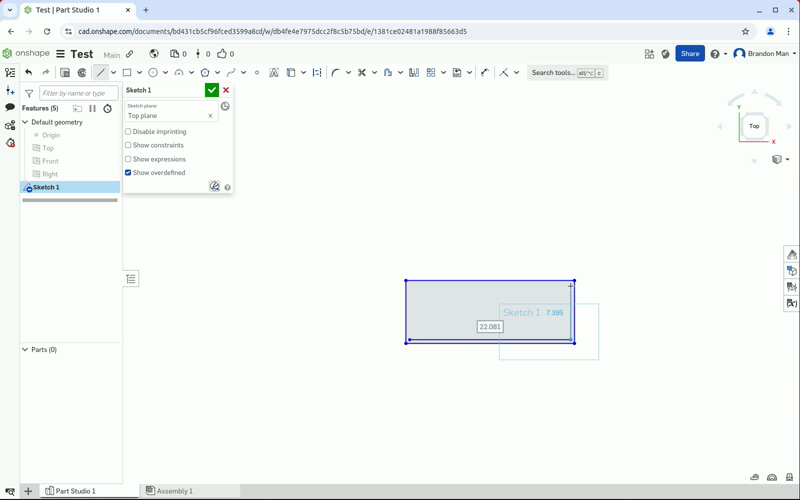
scroll(6)
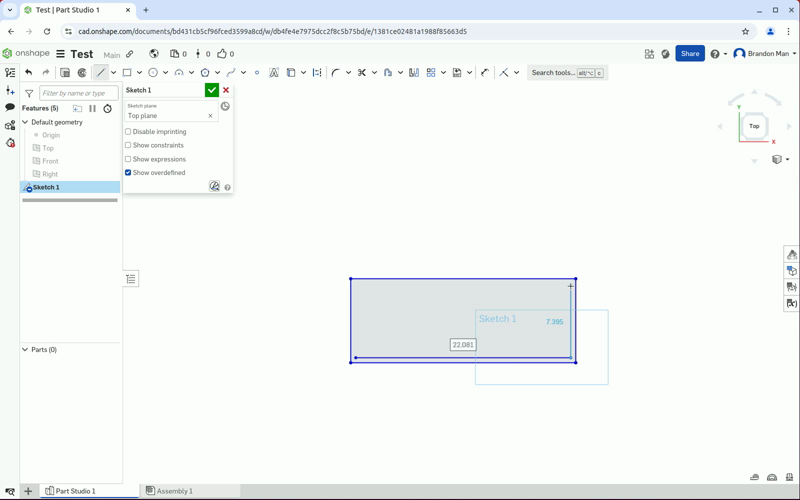
scroll(6)
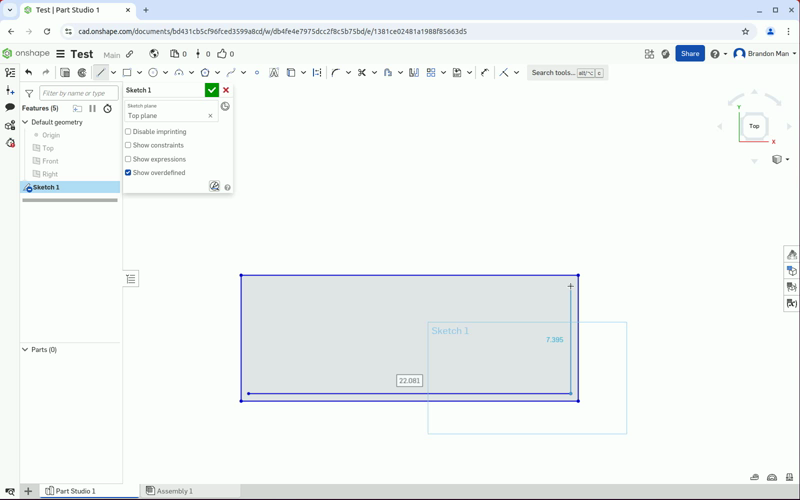
scroll(6)
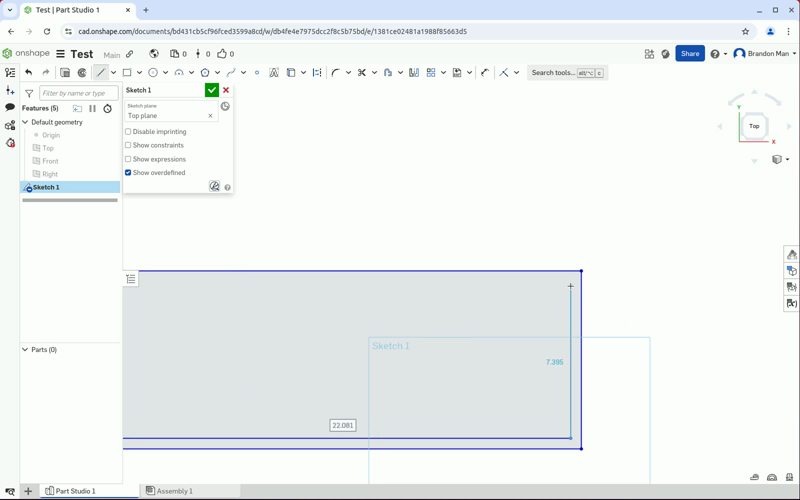
scroll(6)
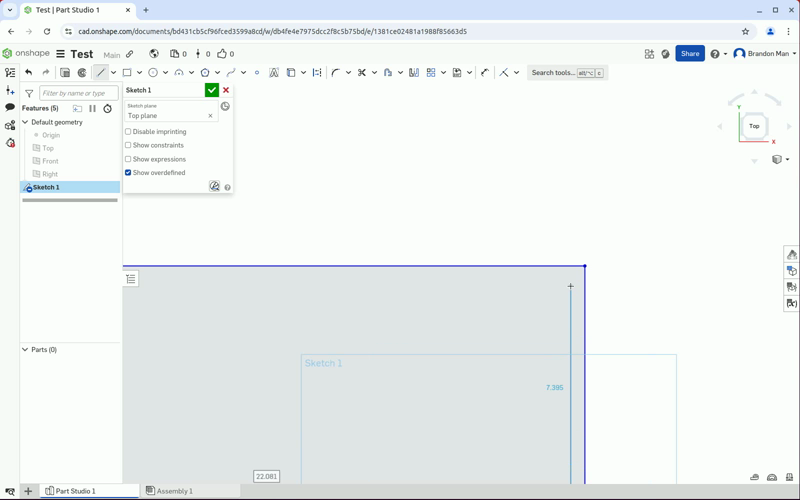
scroll(6)
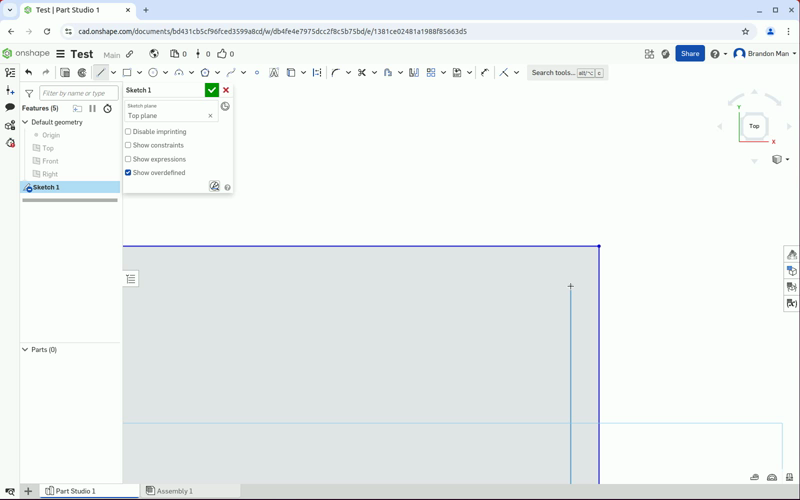
click(570, 285)
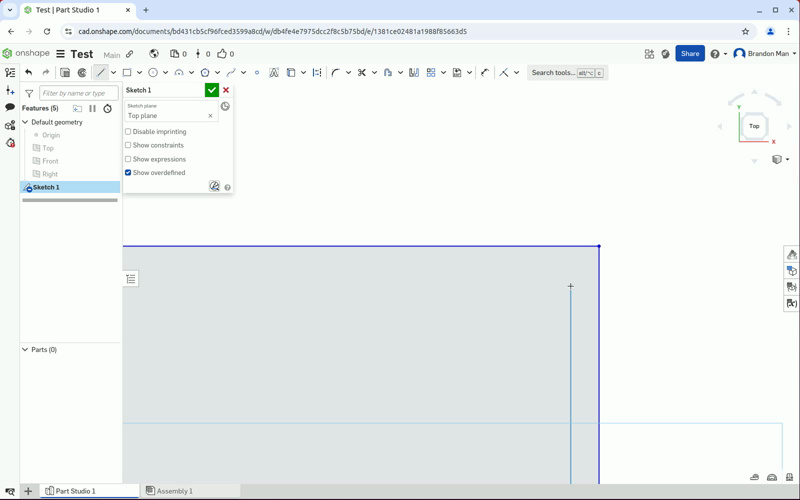
scroll(-6)
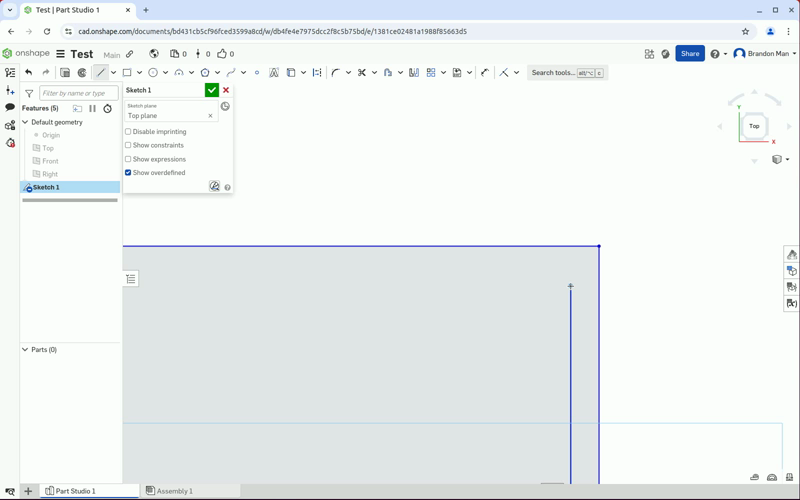
scroll(-6)
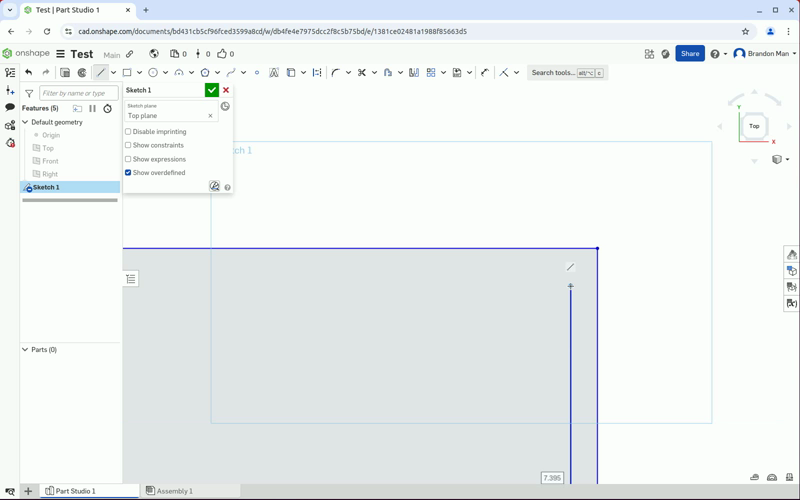
scroll(-6)
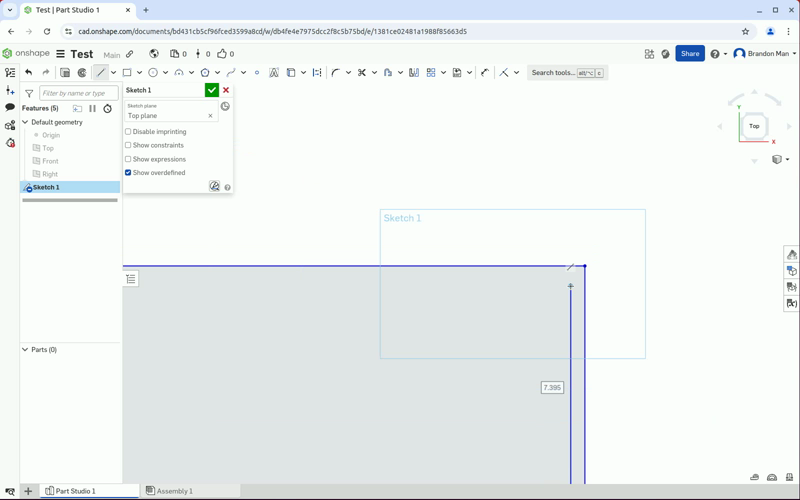
scroll(-6)
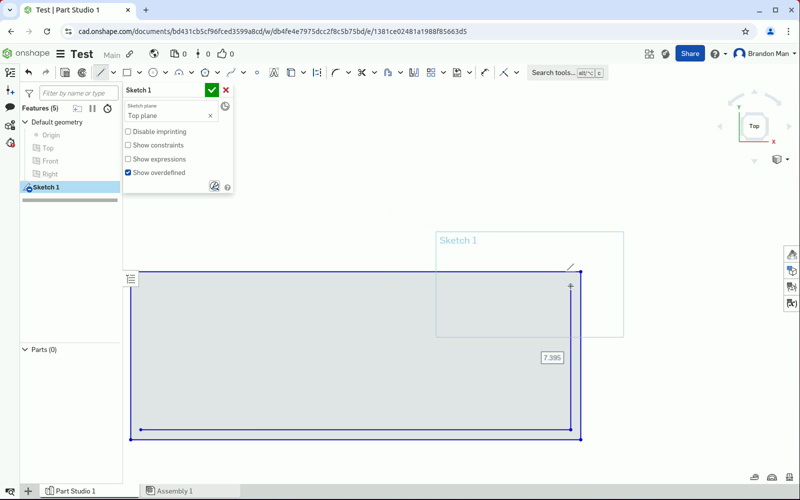
scroll(-6)
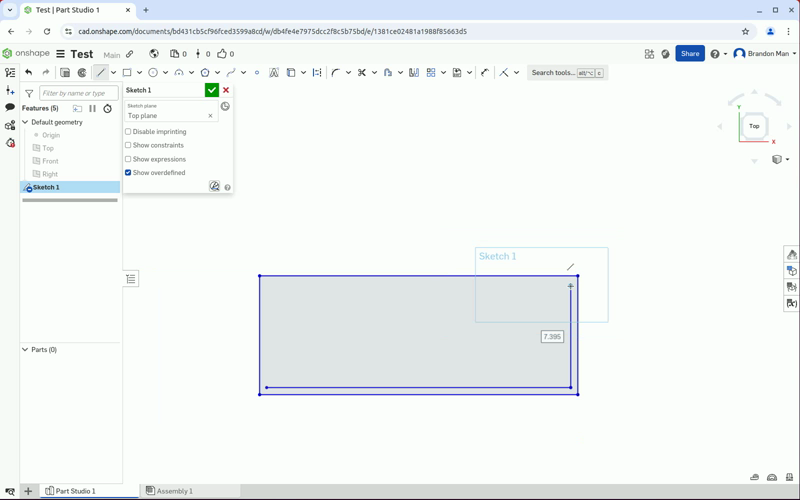
scroll(-6)
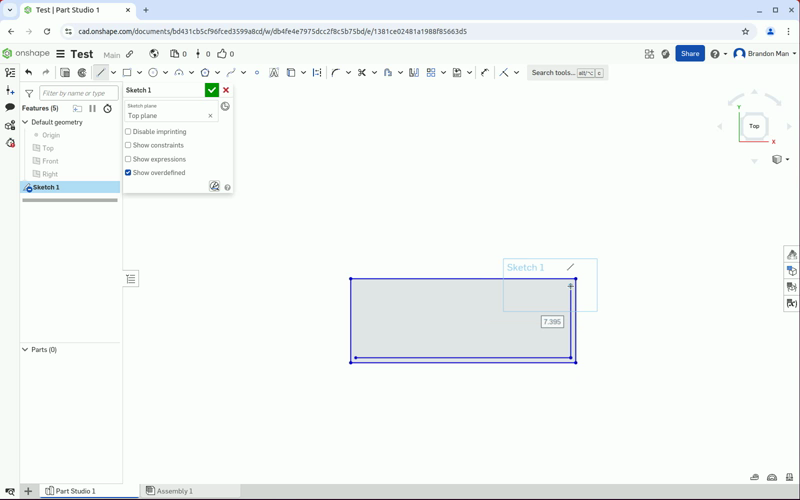
scroll(-6)
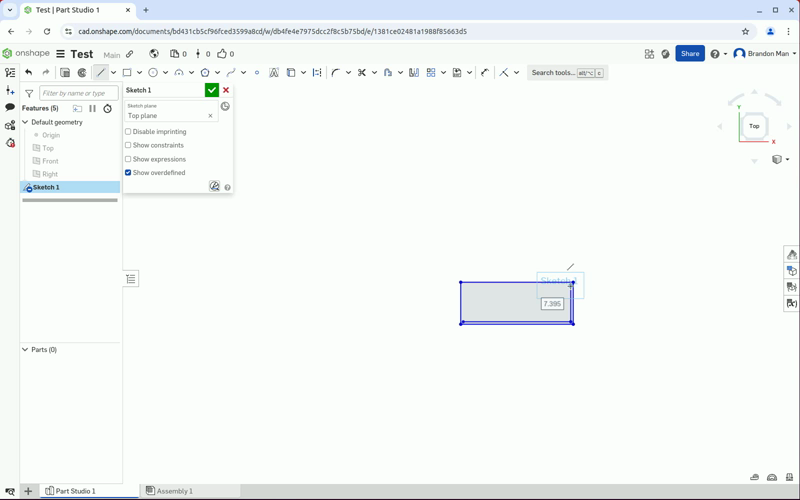
key_up(shift)
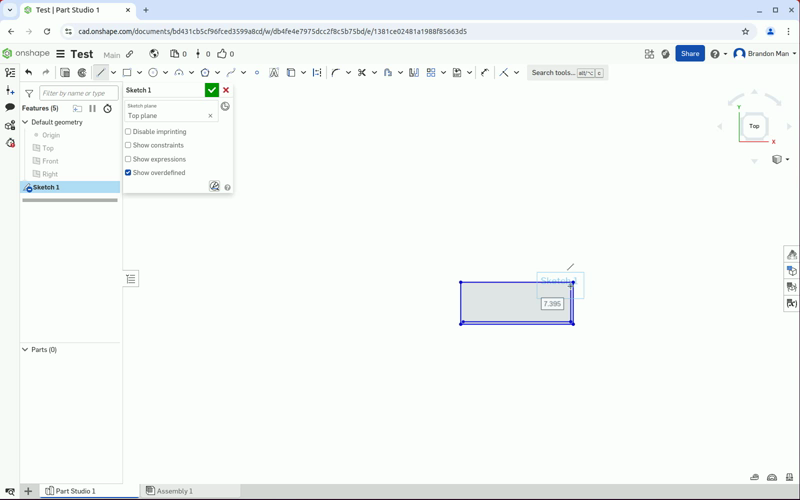
key_down(shift)
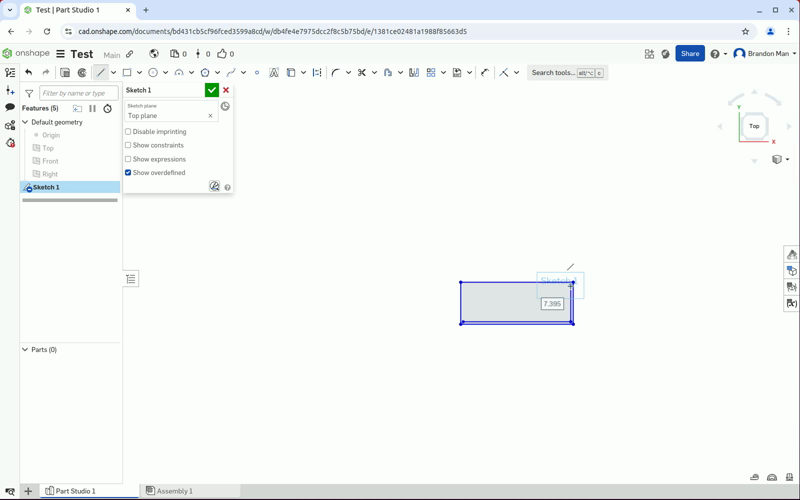
mouse_move(589, 285)
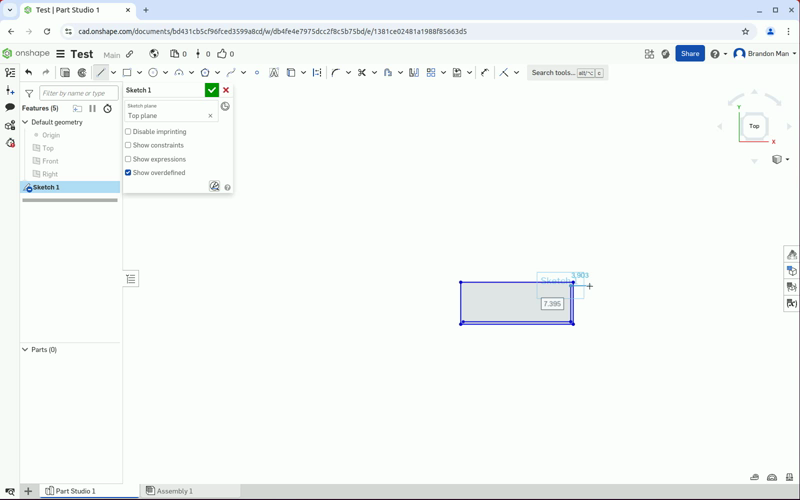
mouse_move(562, 285)
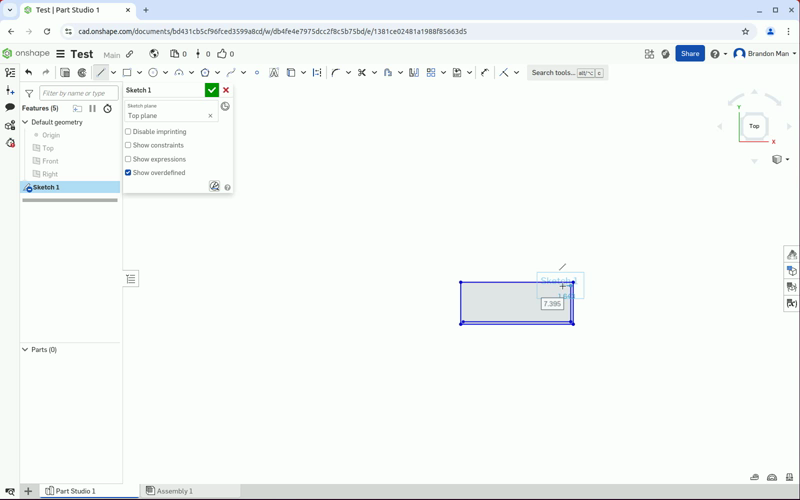
click(562, 285)
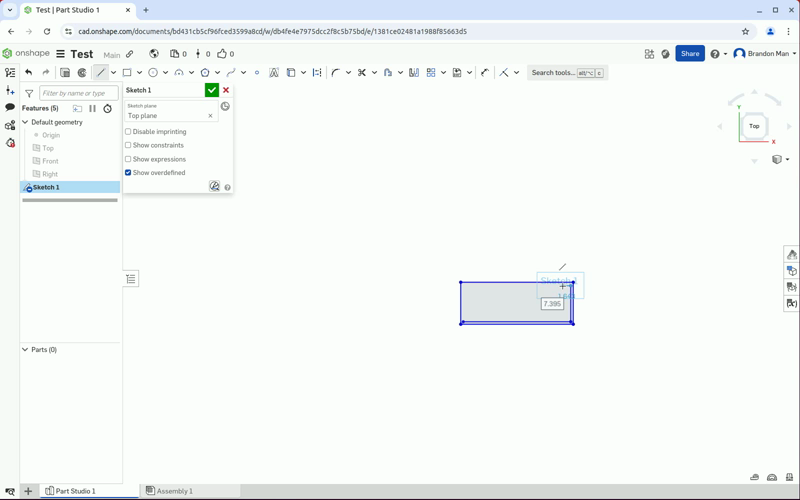
key_up(shift)
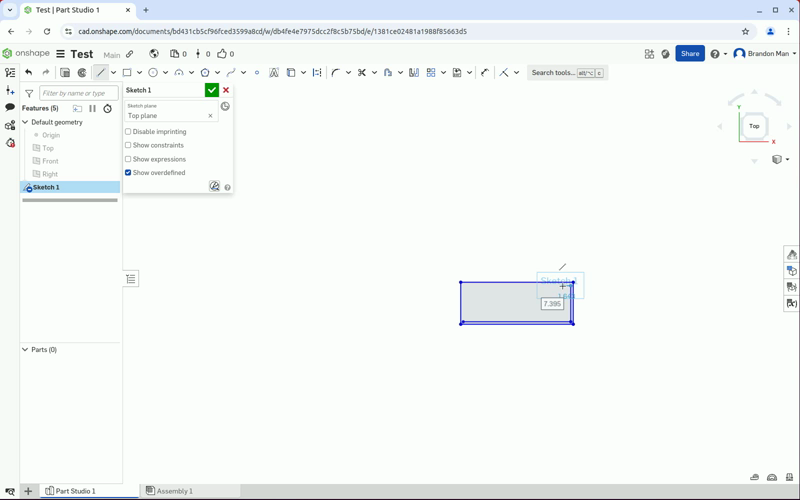
key_down(shift)
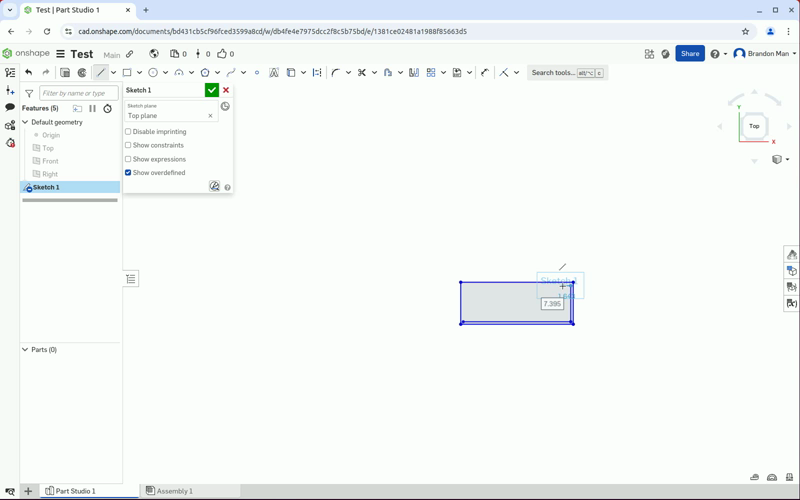
mouse_move(589, 285)
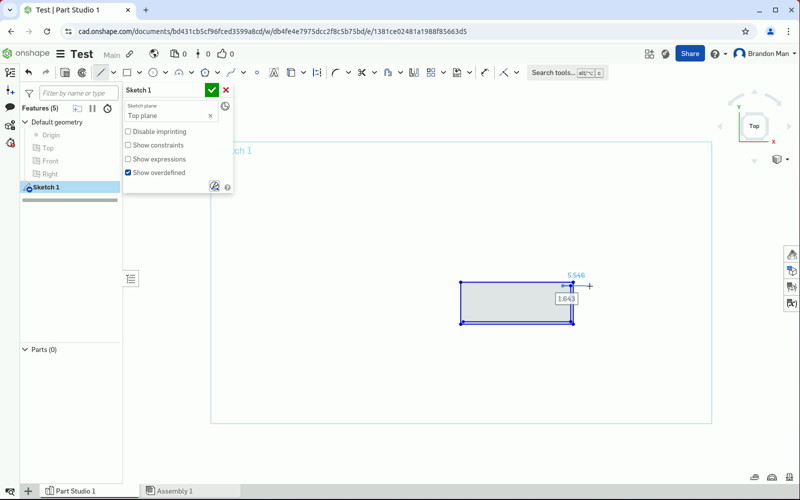
mouse_move(561, 285)
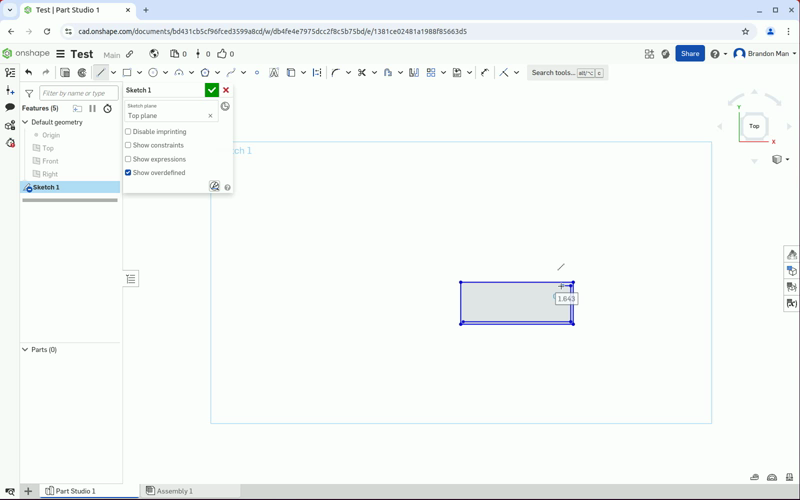
scroll(6)
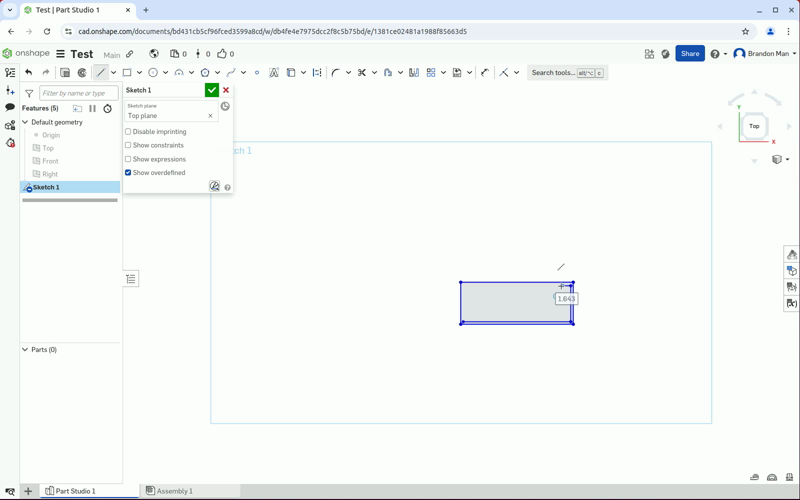
scroll(6)
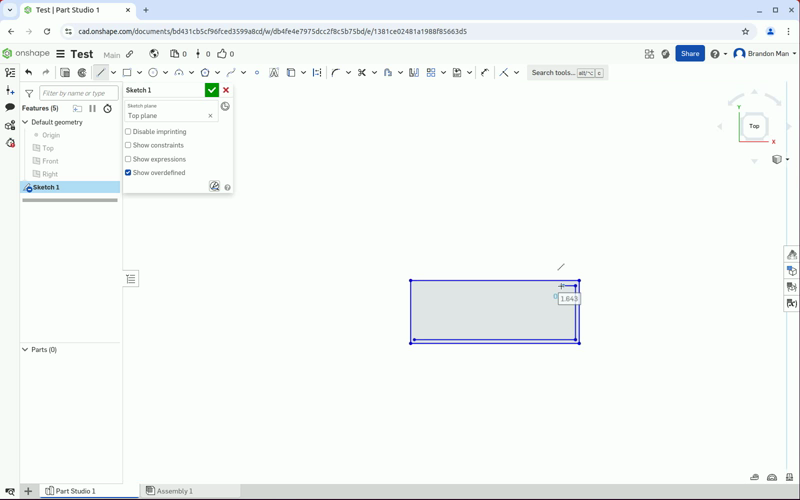
scroll(6)
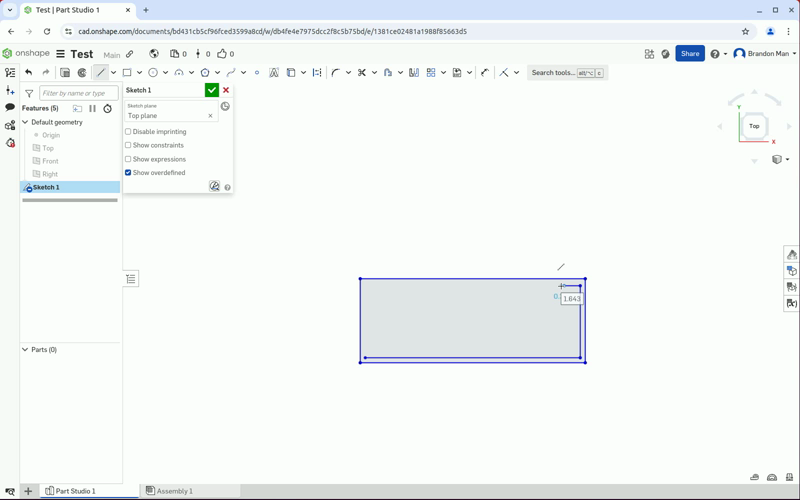
scroll(6)
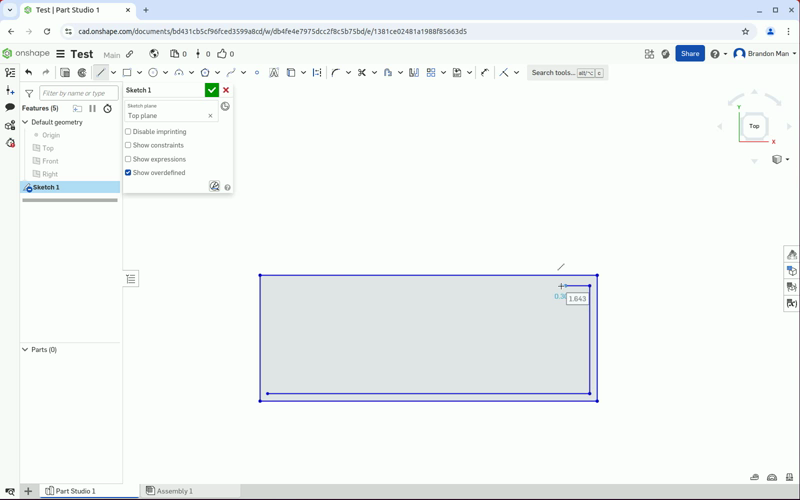
scroll(6)
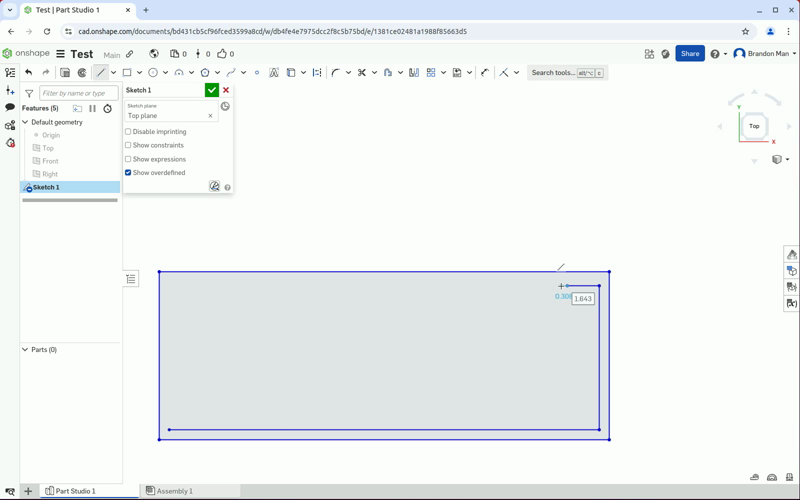
scroll(6)
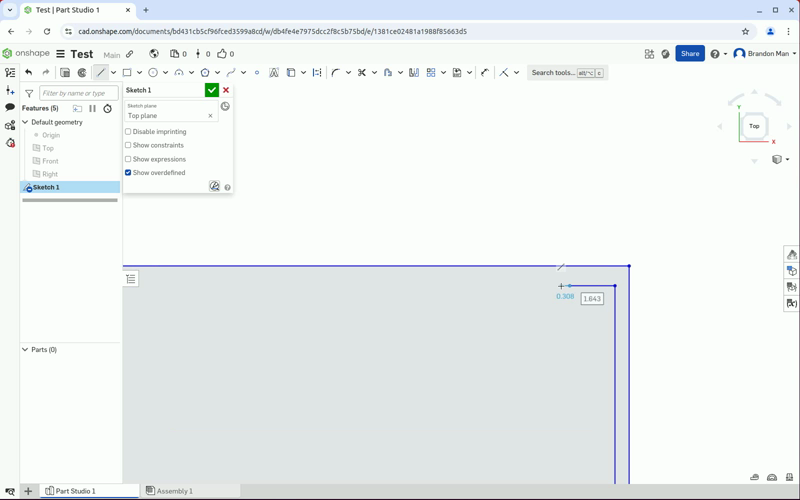
scroll(6)
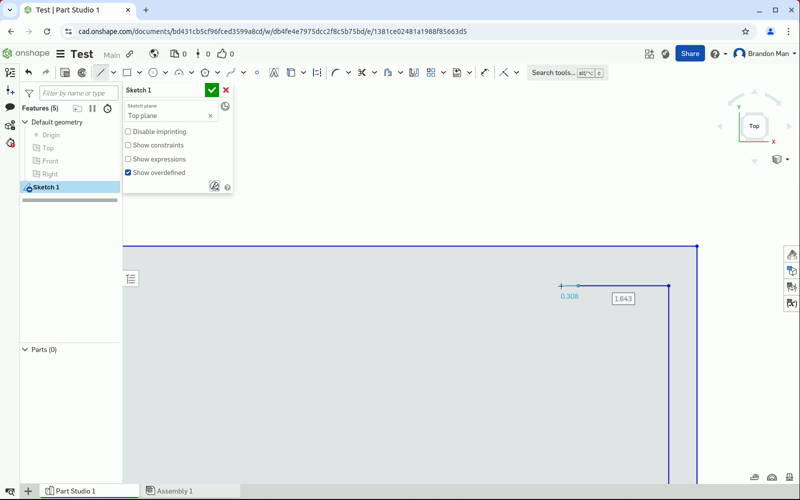
click(561, 285)
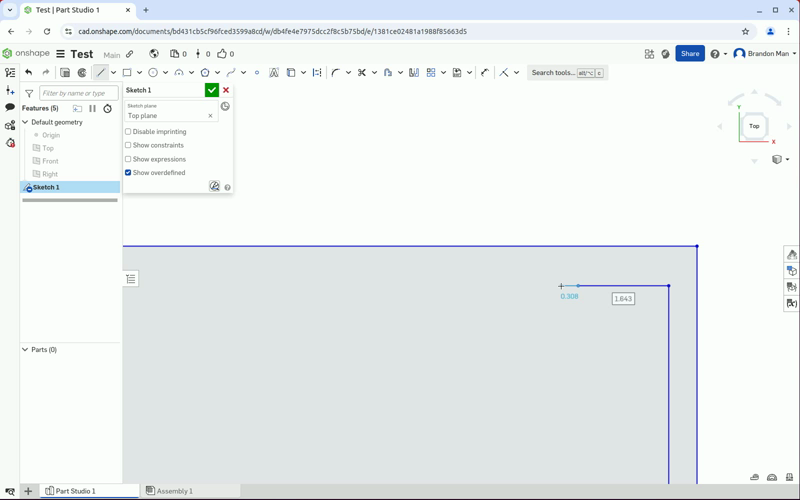
scroll(-6)
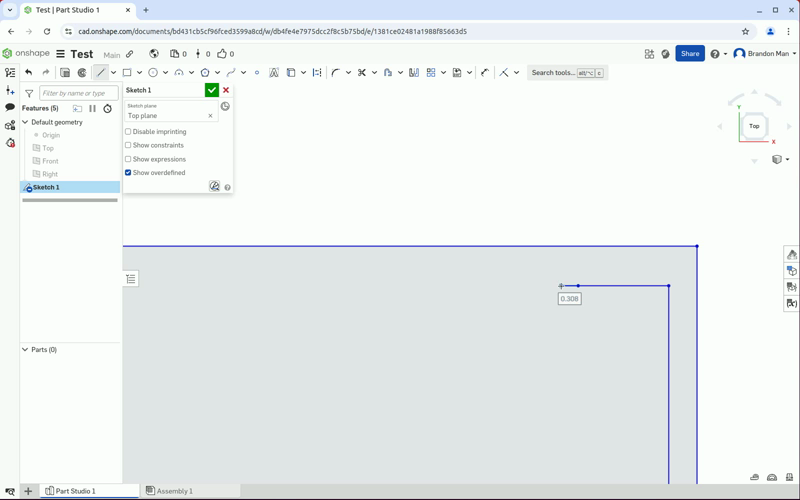
scroll(-6)
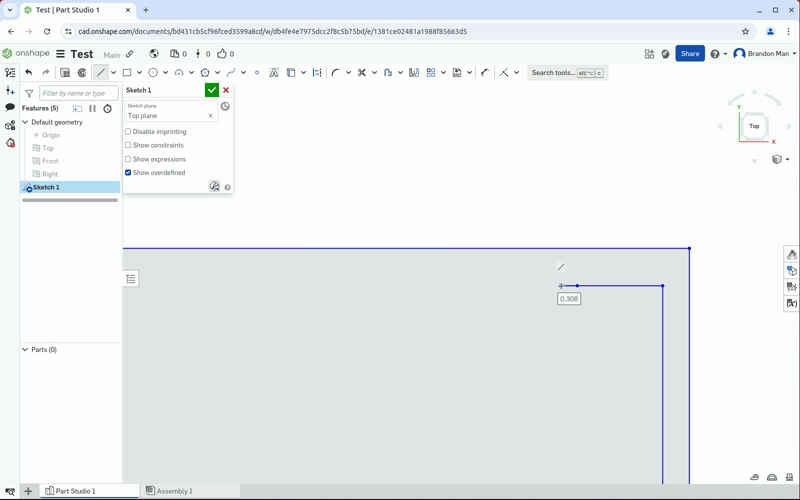
scroll(-6)
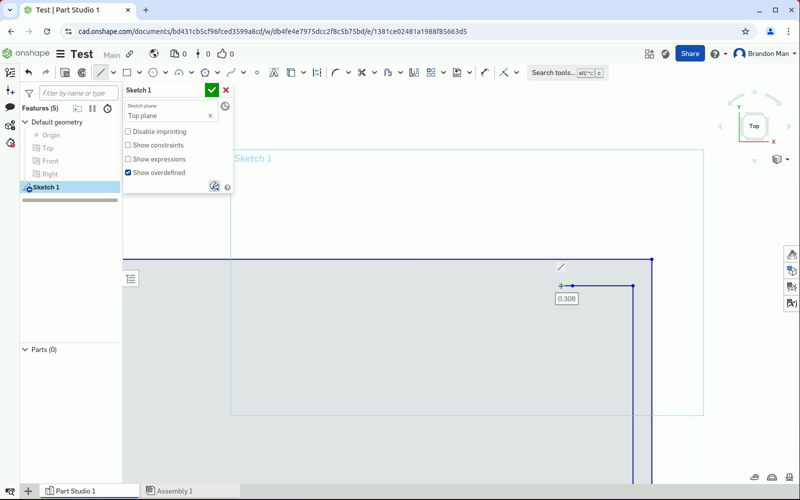
scroll(-6)
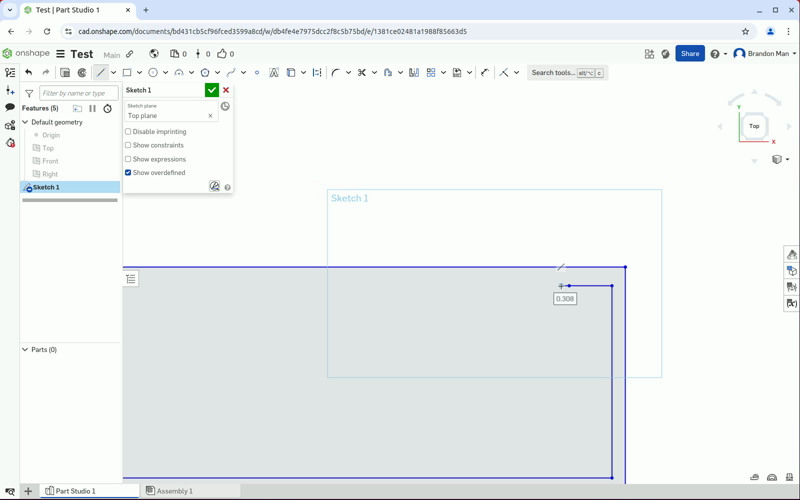
scroll(-6)
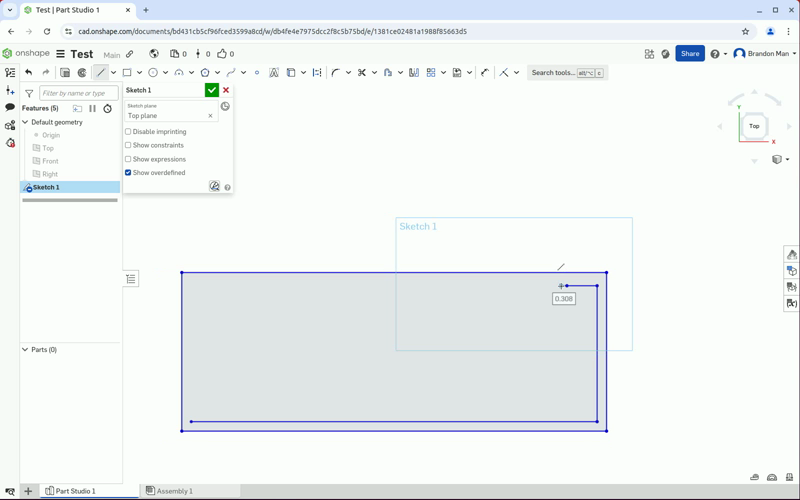
scroll(-6)
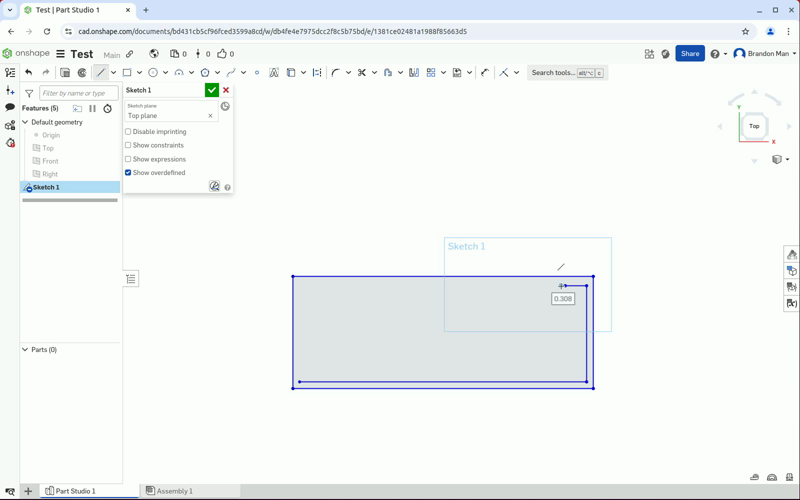
scroll(-6)
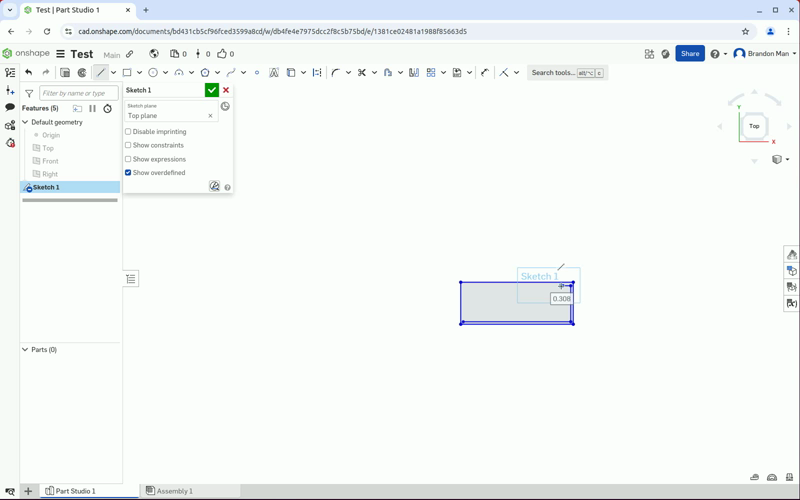
key_up(shift)
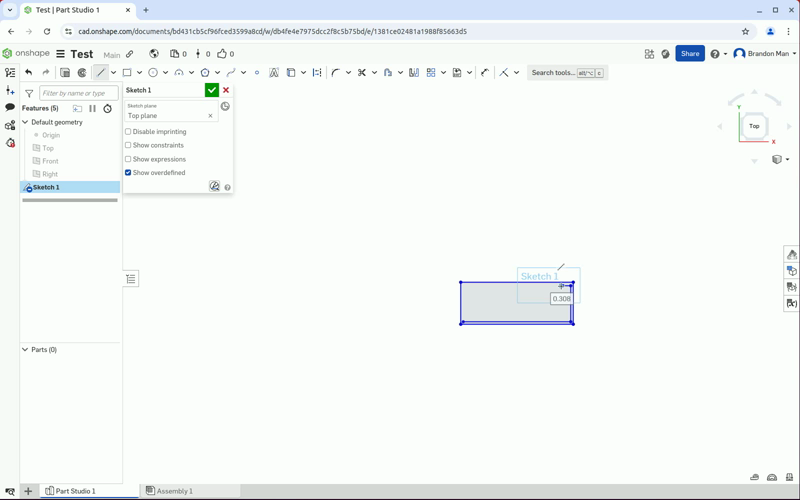
key_down(shift)
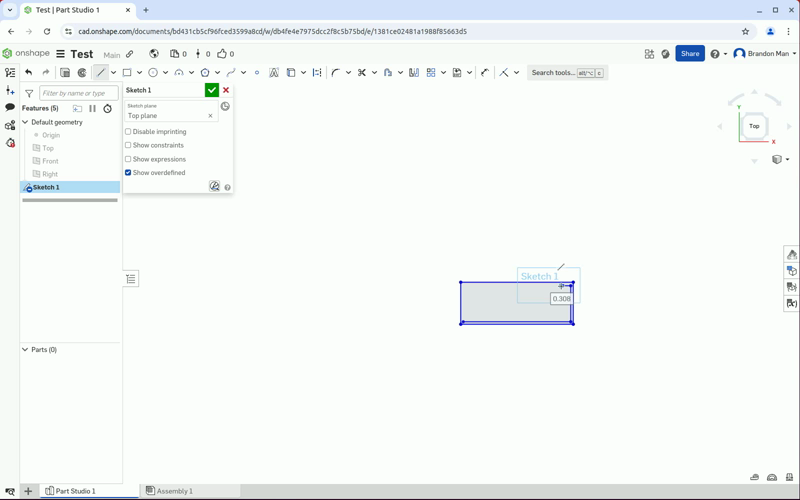
mouse_move(472, 285)
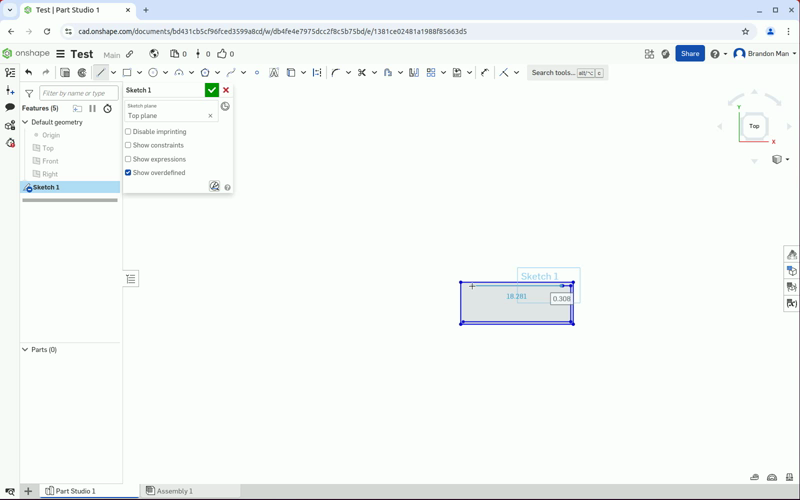
click(472, 285)
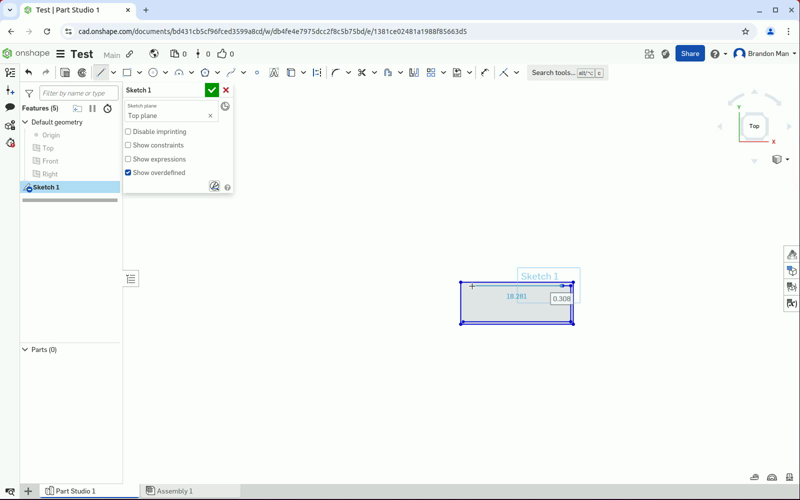
key_up(shift)
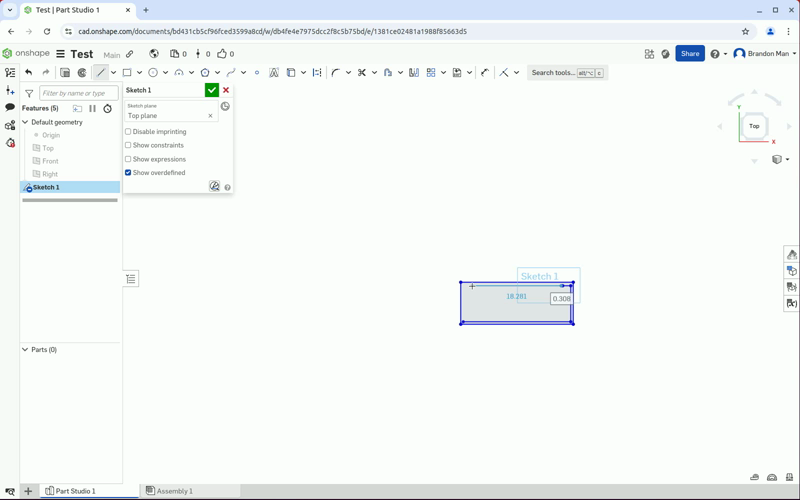
key_down(shift)
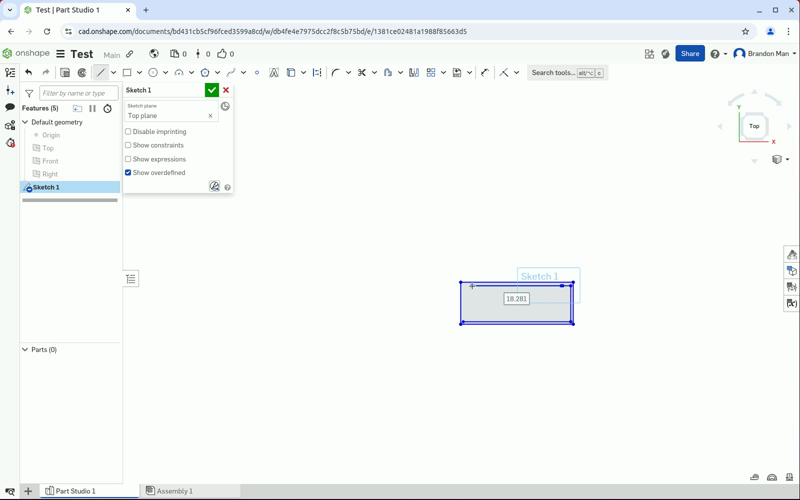
mouse_move(502, 285)
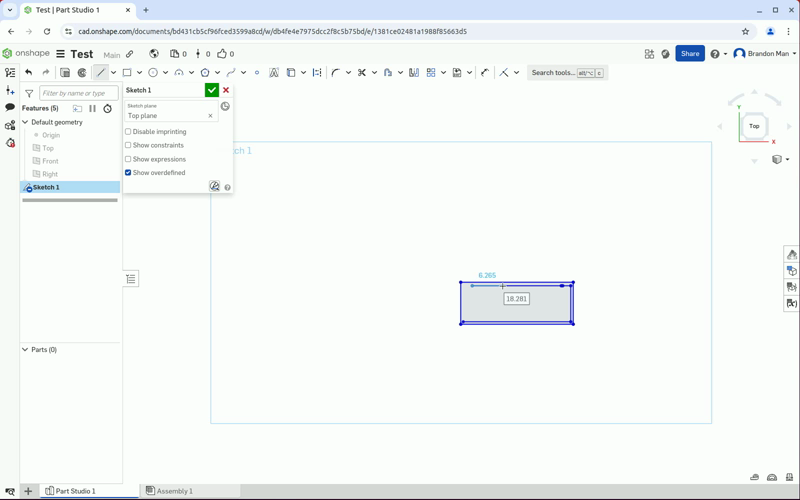
mouse_move(471, 285)
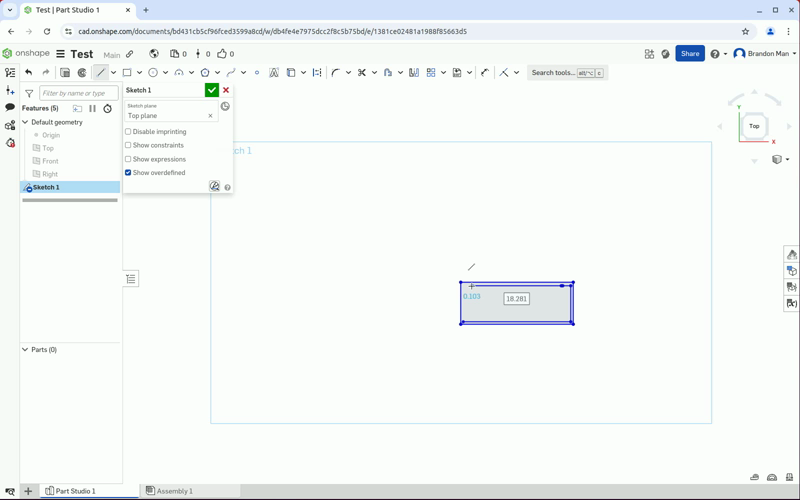
scroll(6)
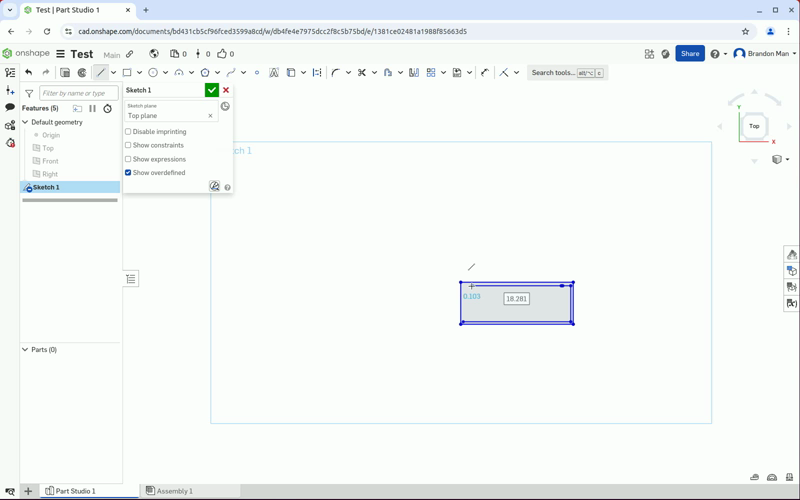
scroll(6)
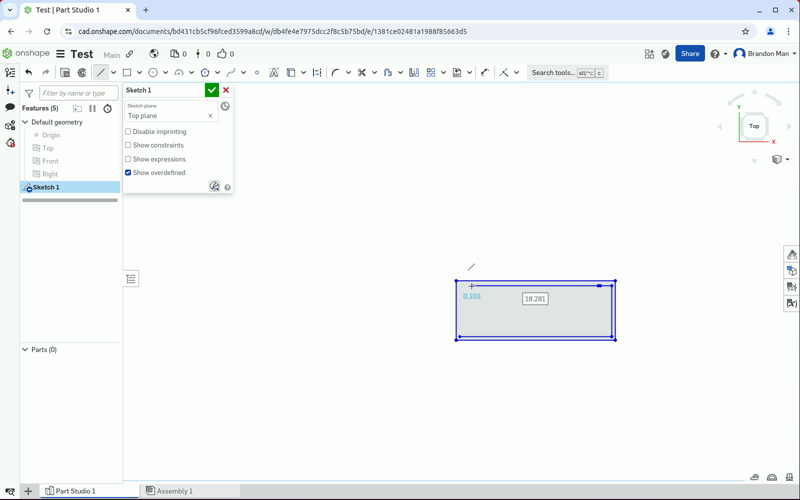
scroll(6)
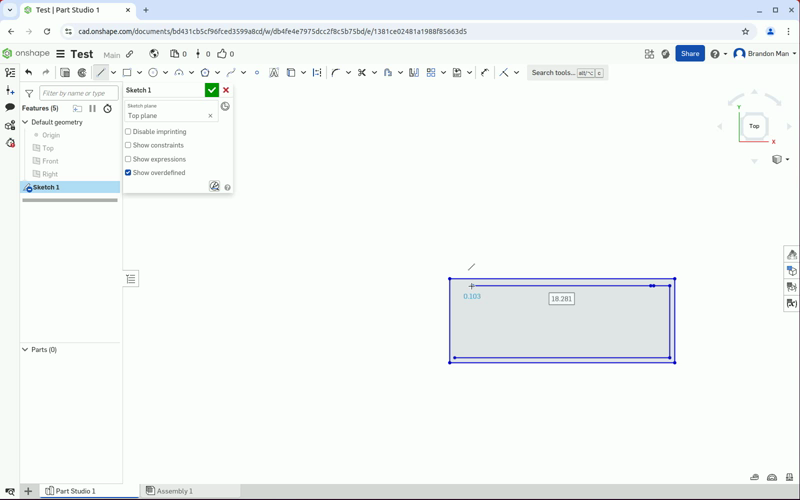
scroll(6)
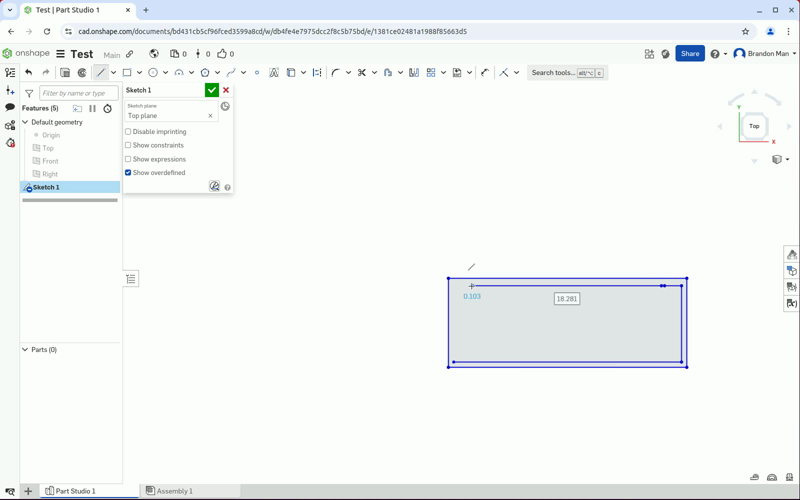
scroll(6)
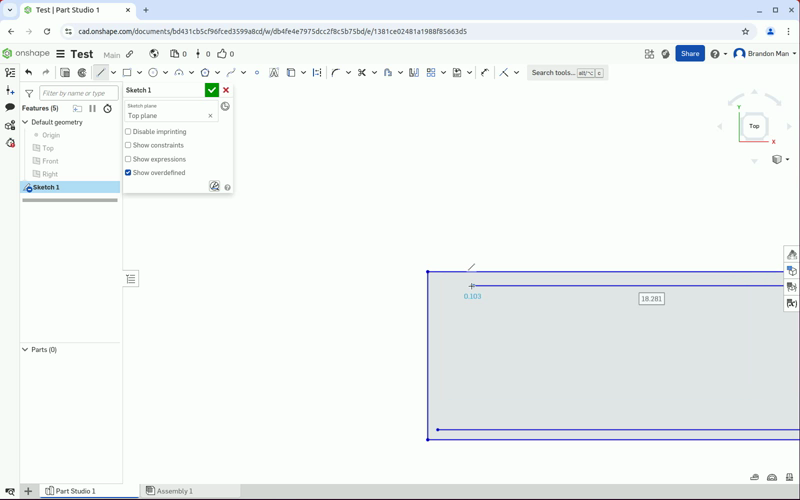
scroll(6)
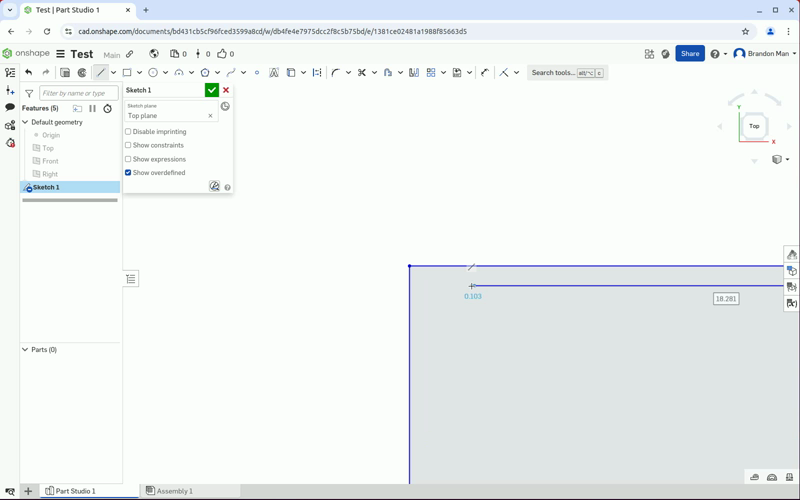
scroll(6)
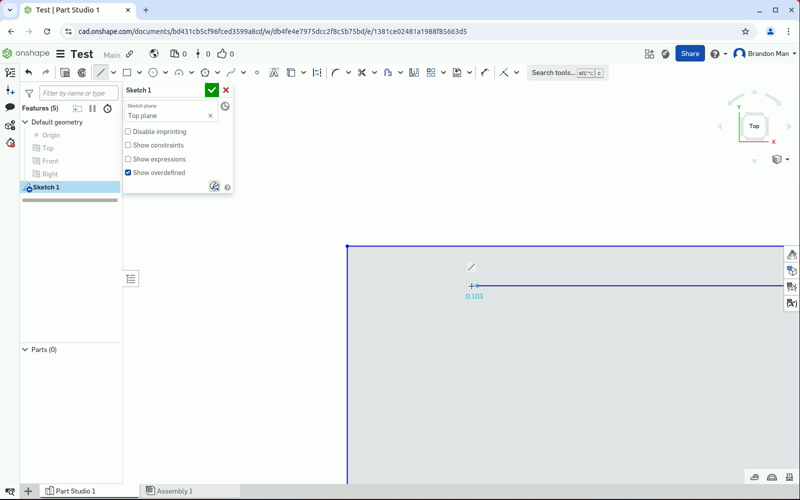
click(471, 285)
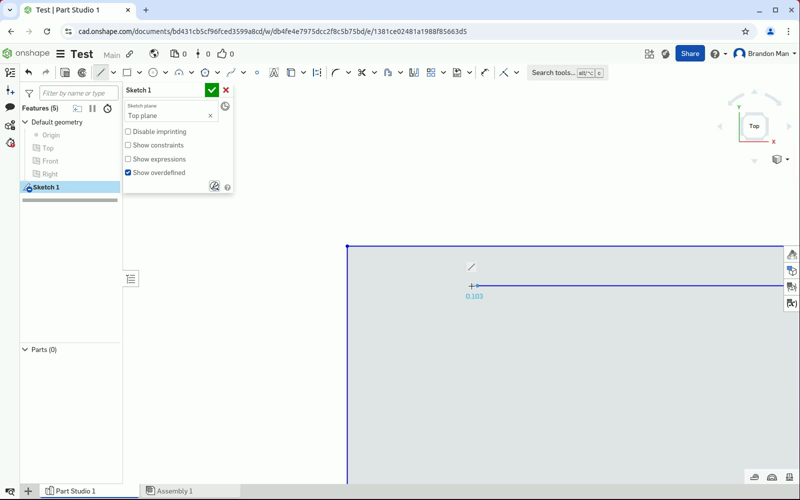
scroll(-6)
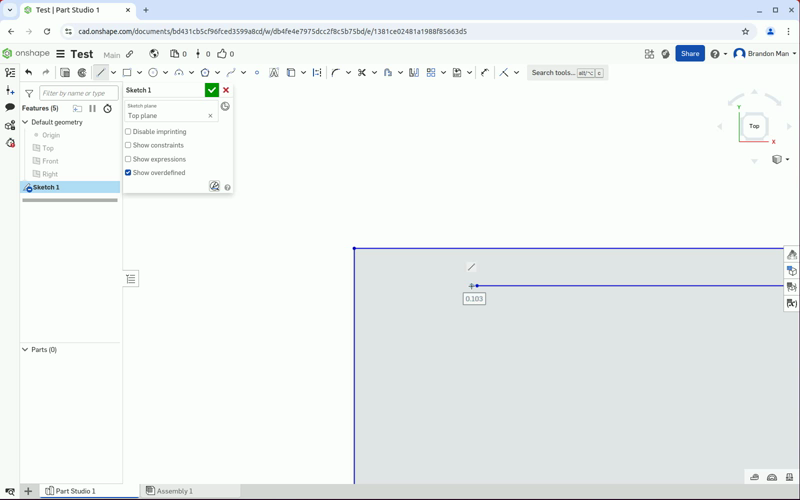
scroll(-6)
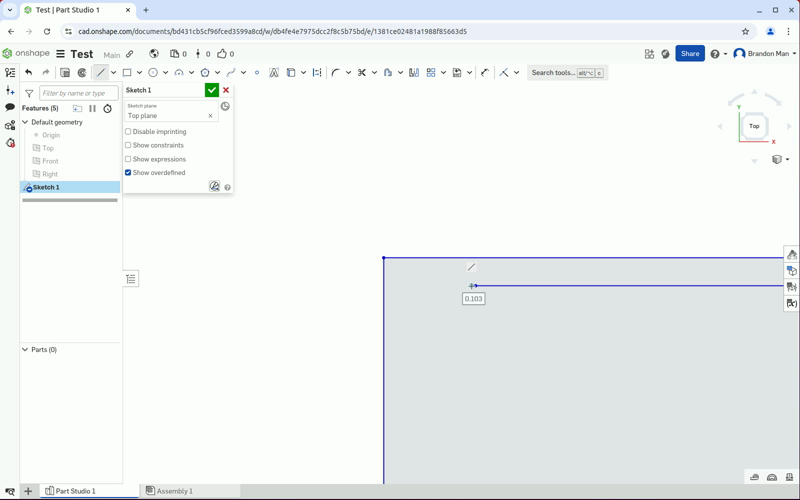
scroll(-6)
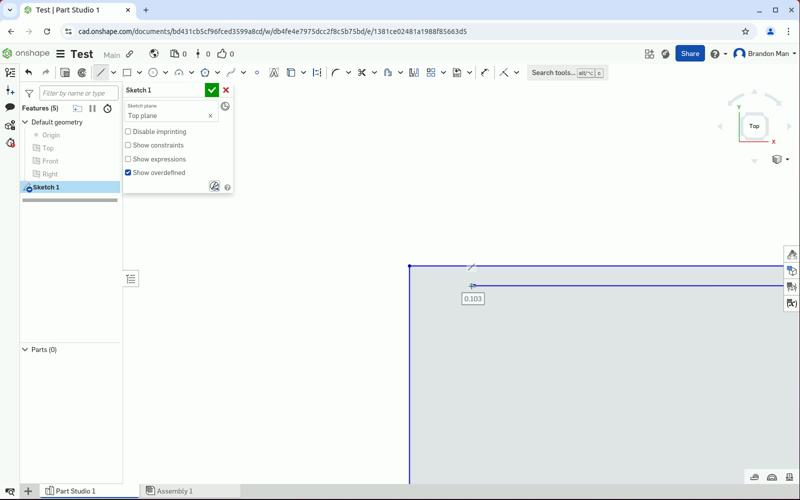
scroll(-6)
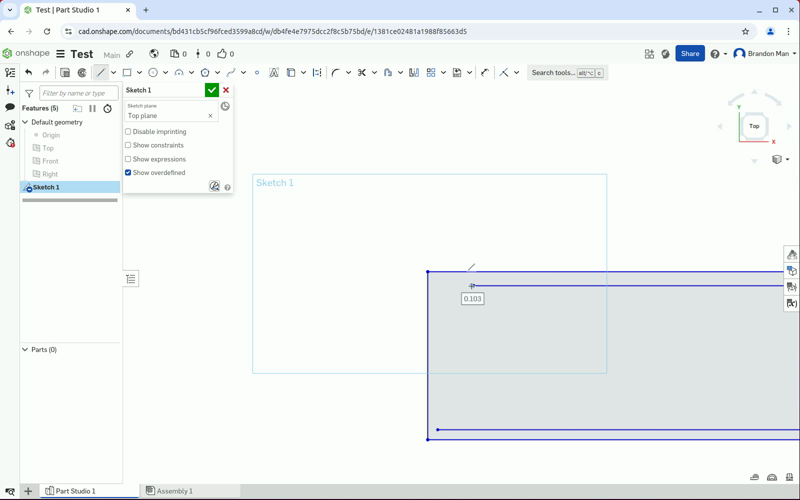
scroll(-6)
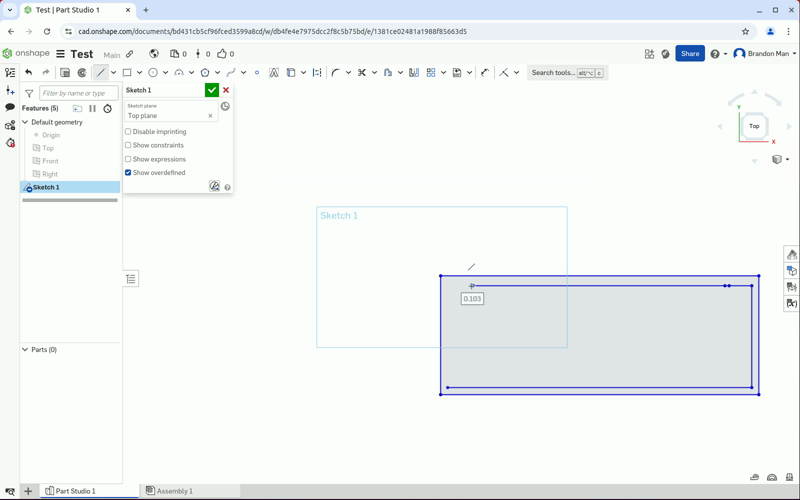
scroll(-6)
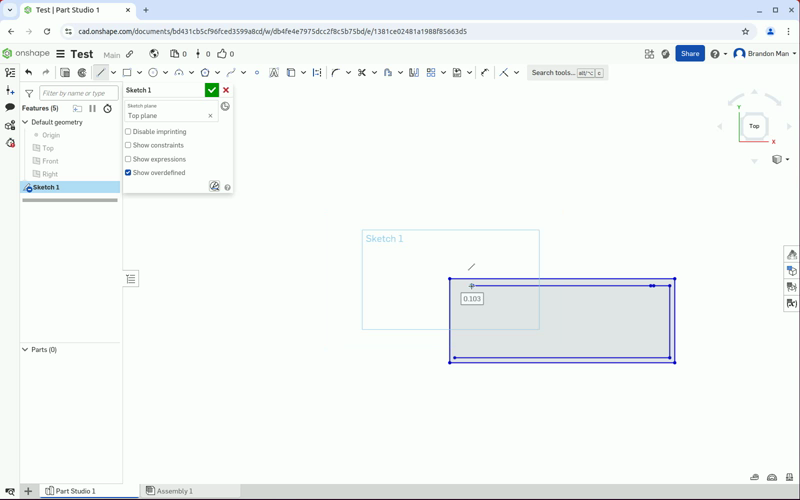
scroll(-6)
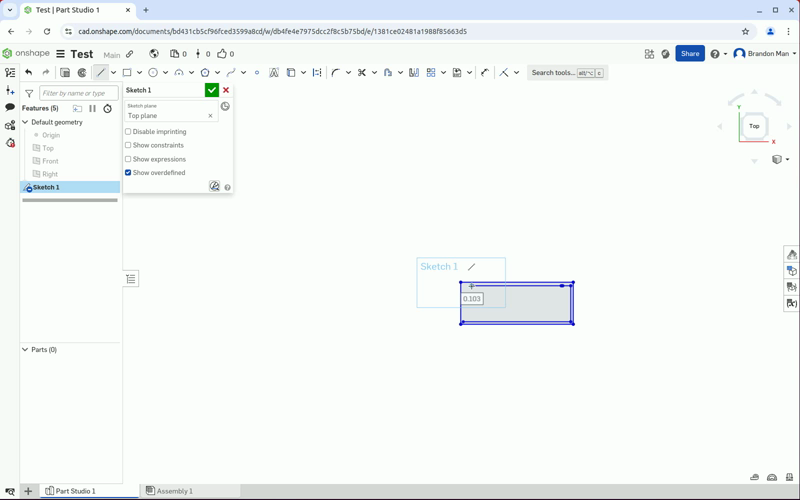
key_up(shift)
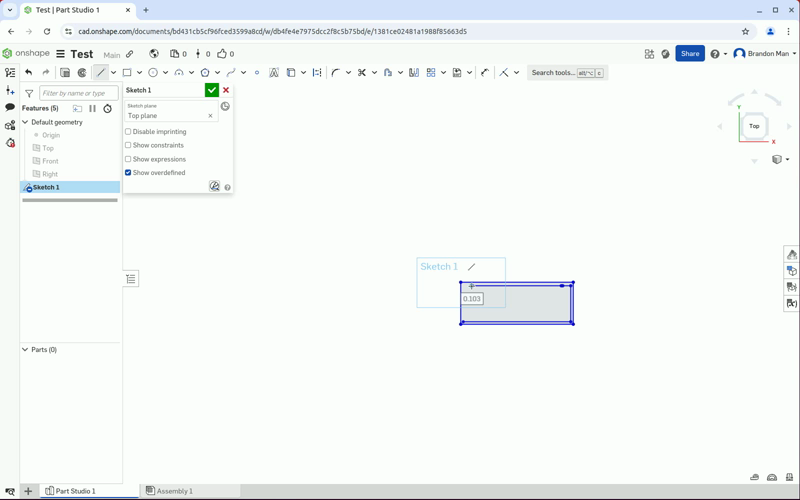
key_down(shift)
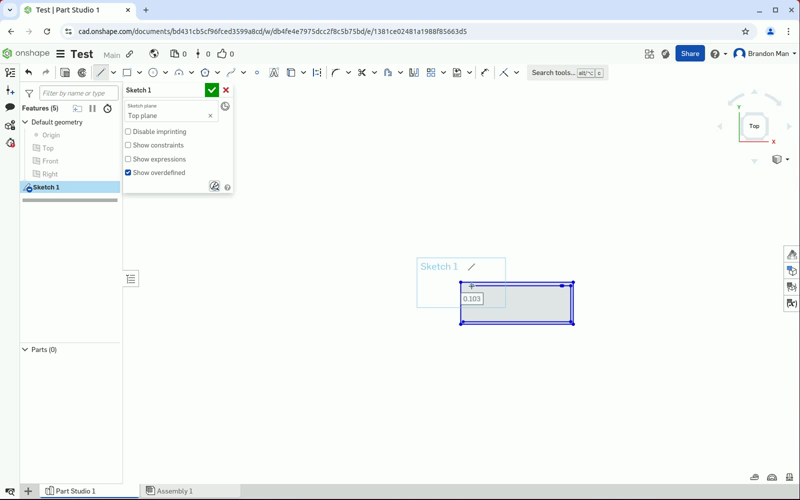
mouse_move(501, 285)
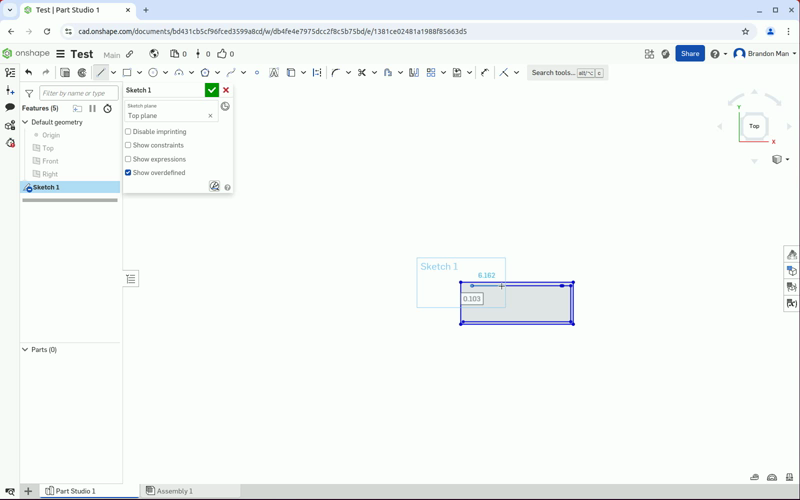
mouse_move(463, 285)
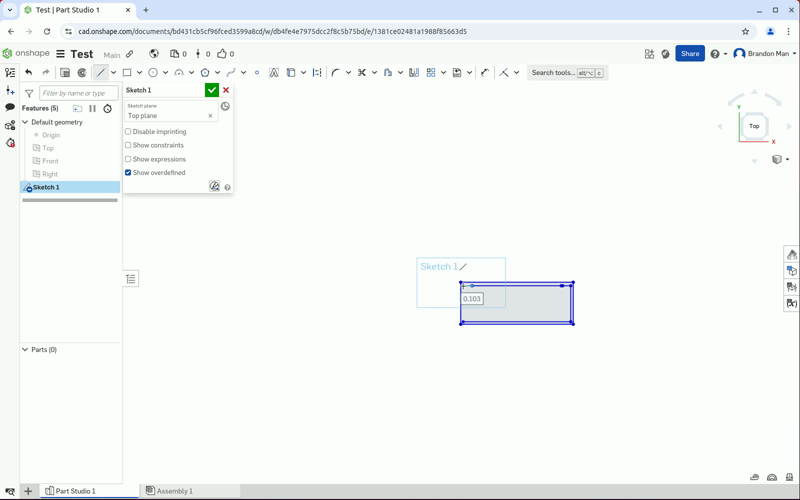
scroll(6)
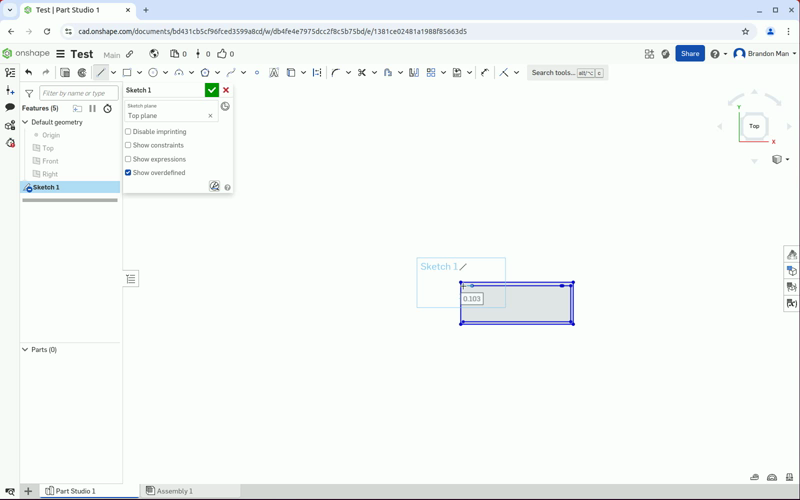
scroll(6)
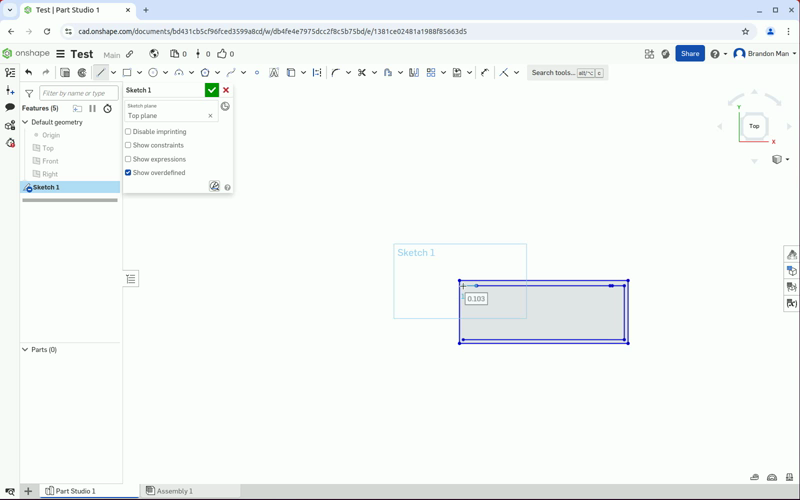
scroll(6)
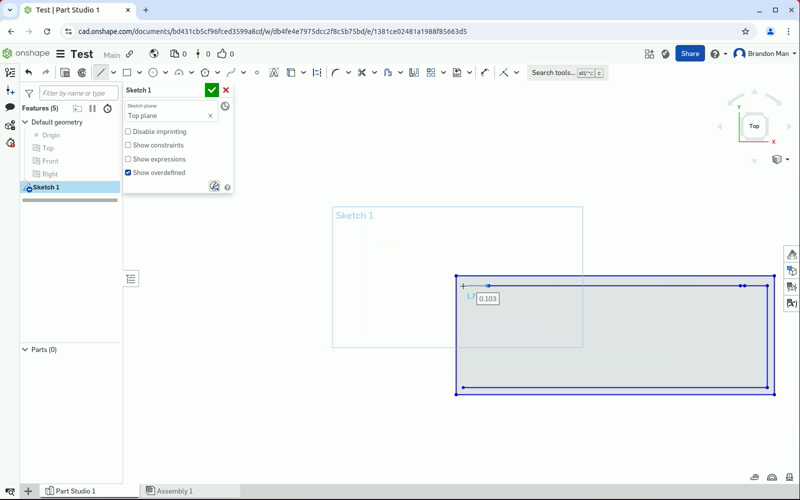
scroll(6)
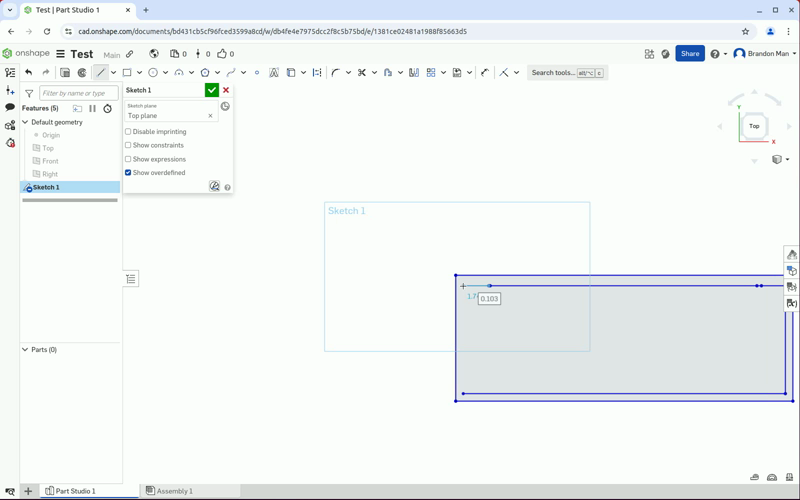
scroll(6)
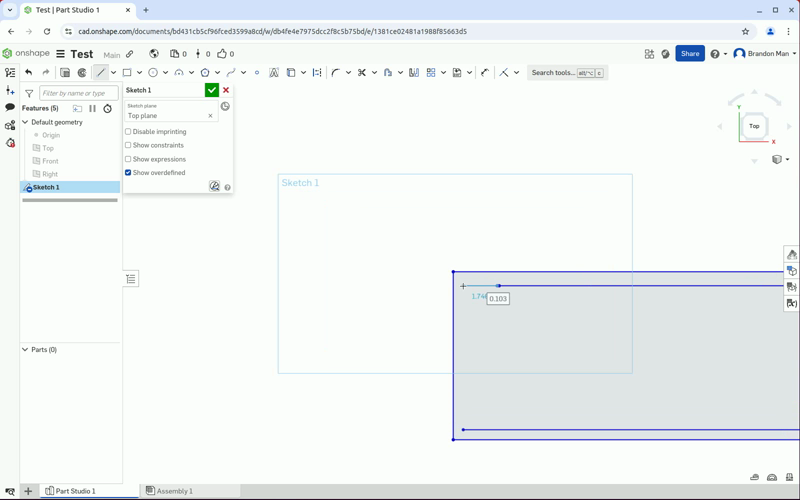
scroll(6)
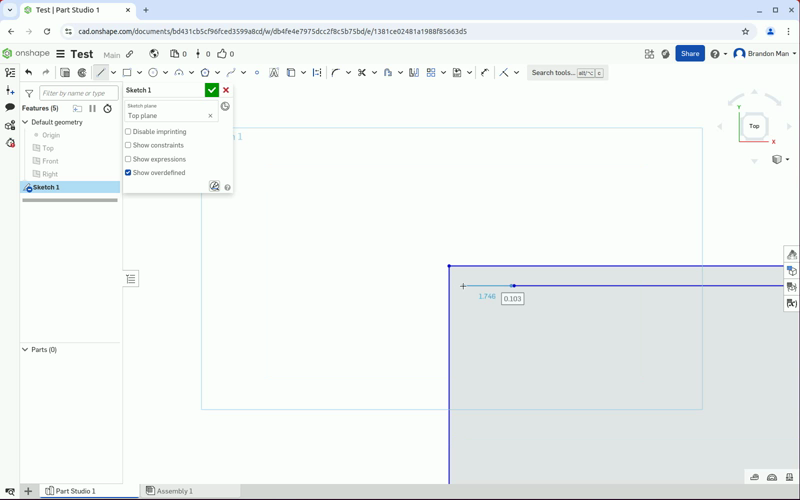
scroll(6)
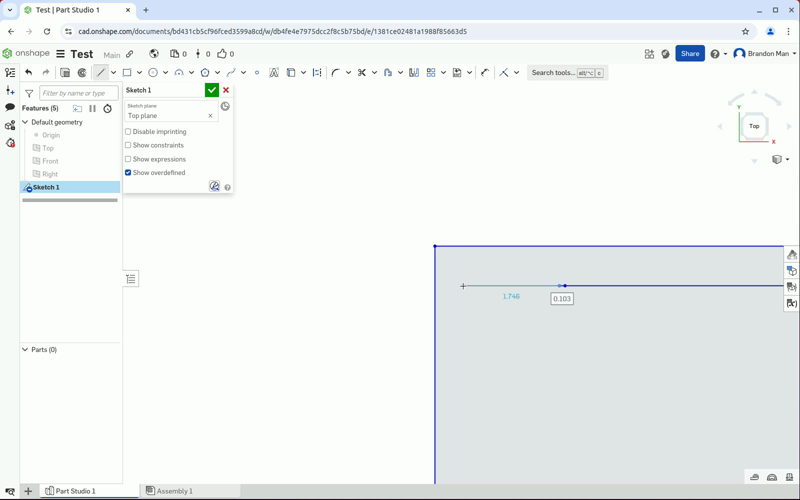
click(463, 285)
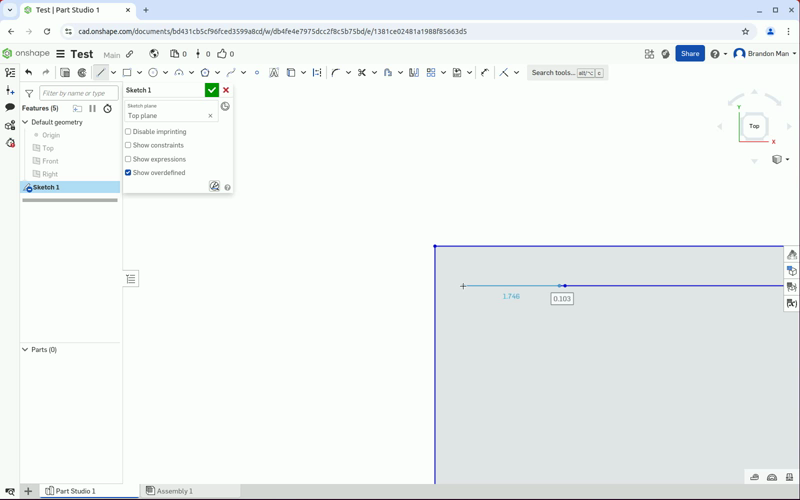
scroll(-6)
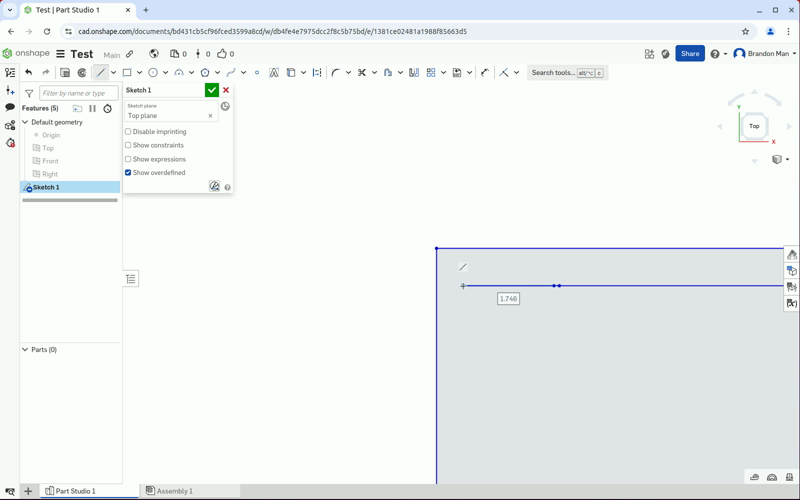
scroll(-6)
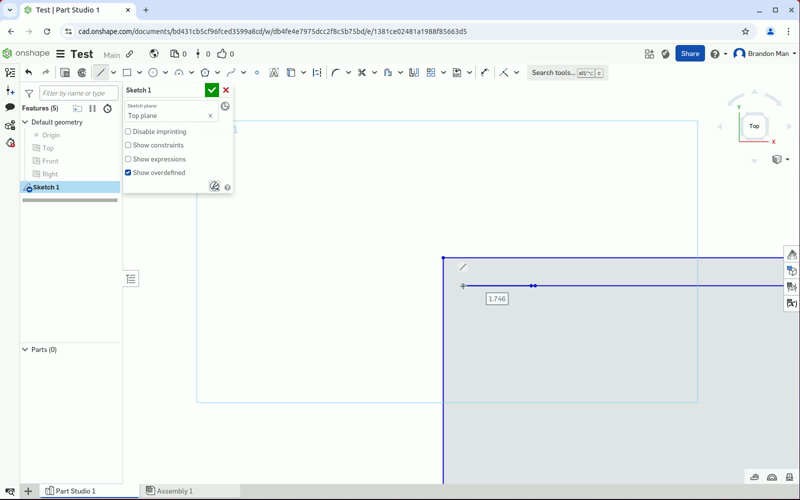
scroll(-6)
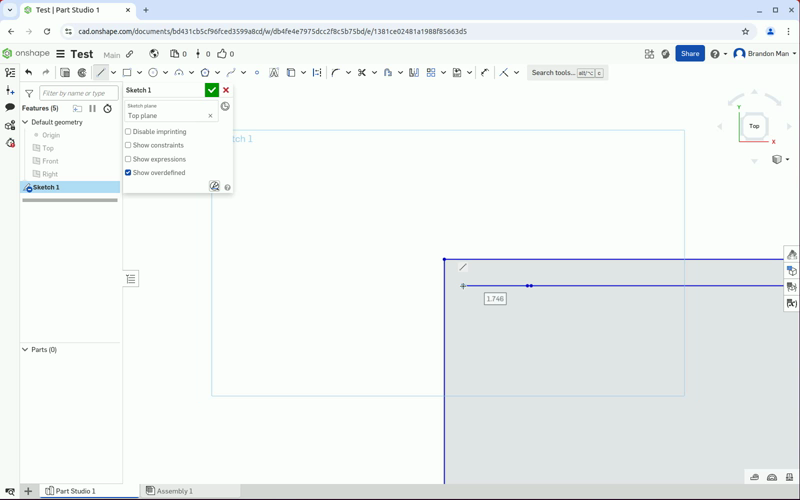
scroll(-6)
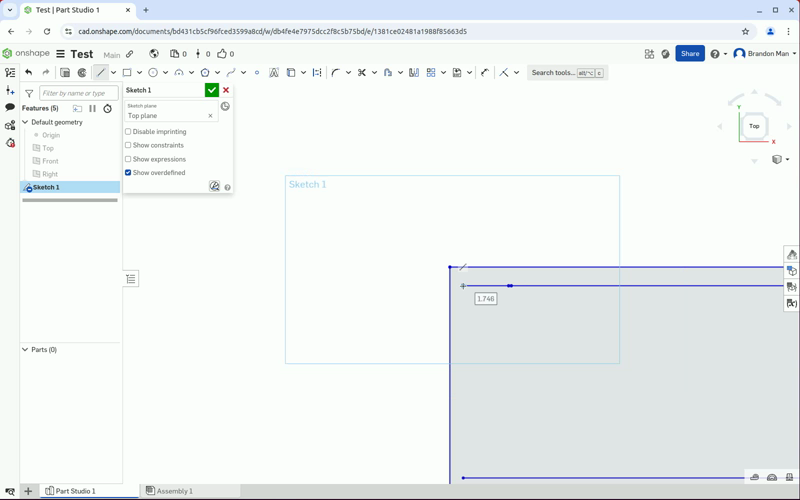
scroll(-6)
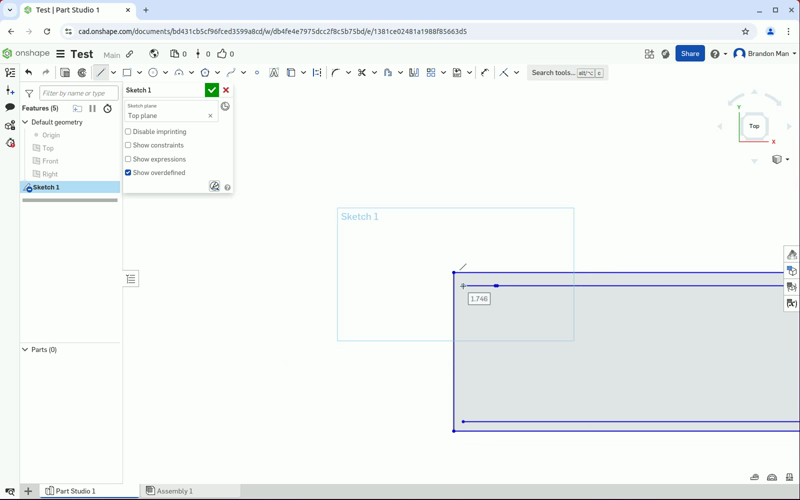
scroll(-6)
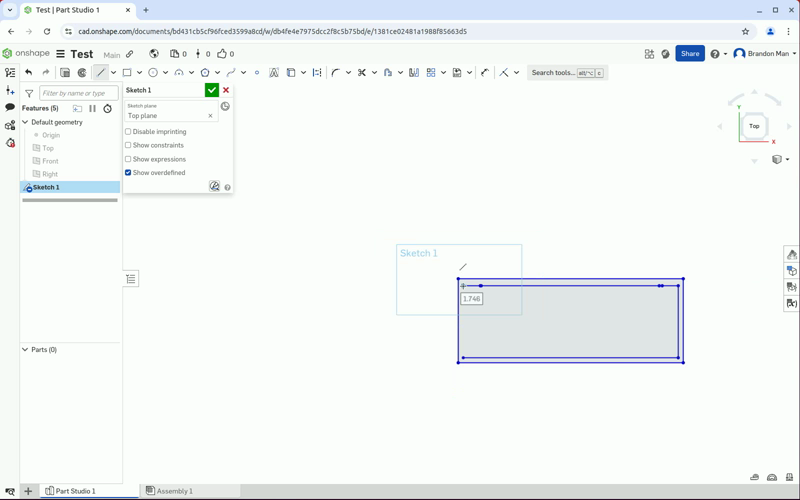
scroll(-6)
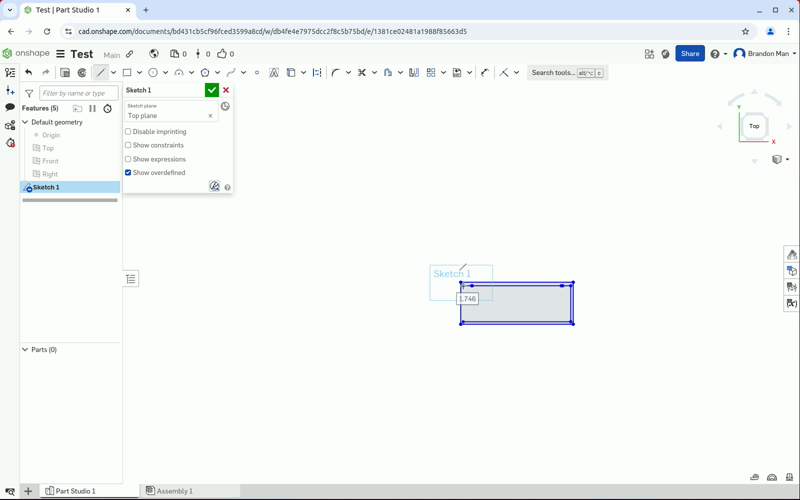
key_up(shift)
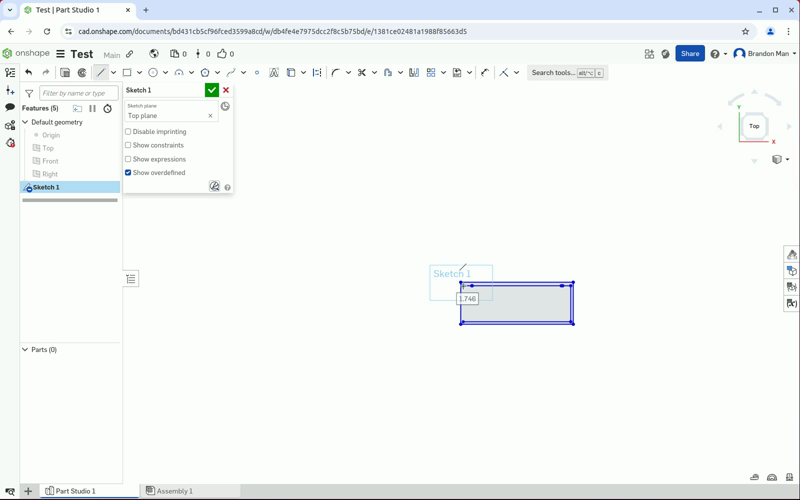
mouse_move(493, 285)
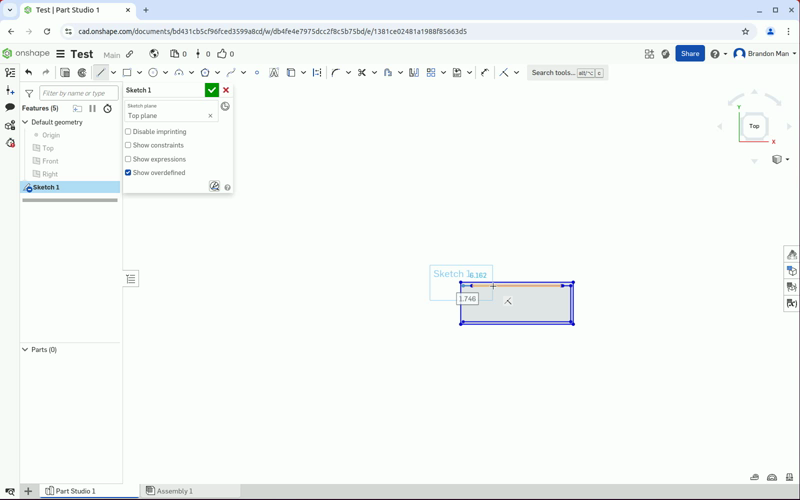
key_down(shift)
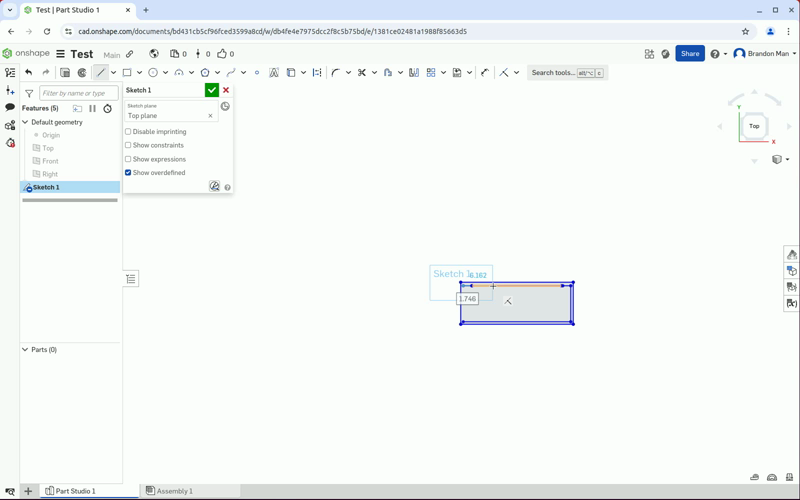
mouse_move(463, 321)
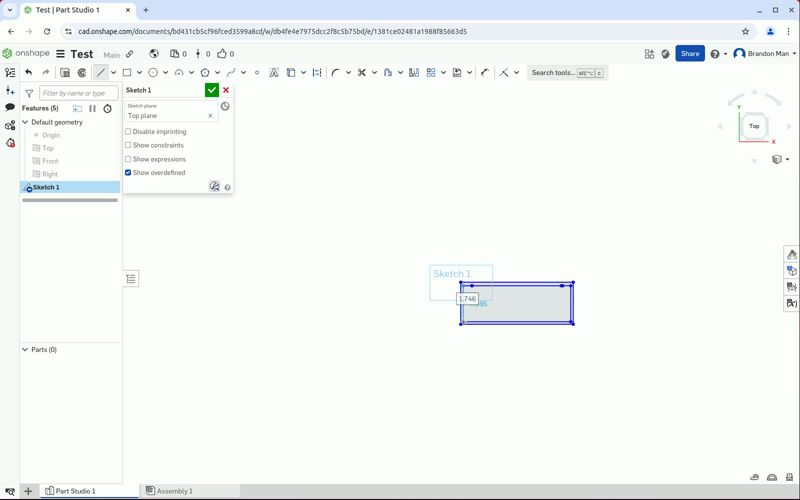
scroll(6)
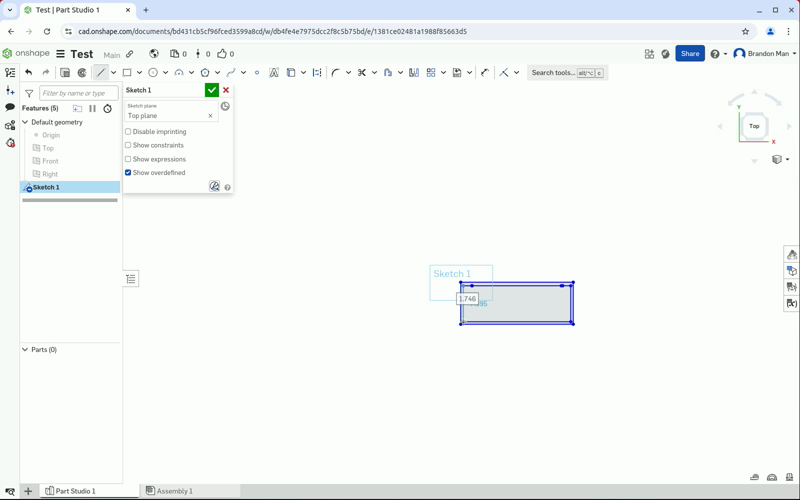
scroll(6)
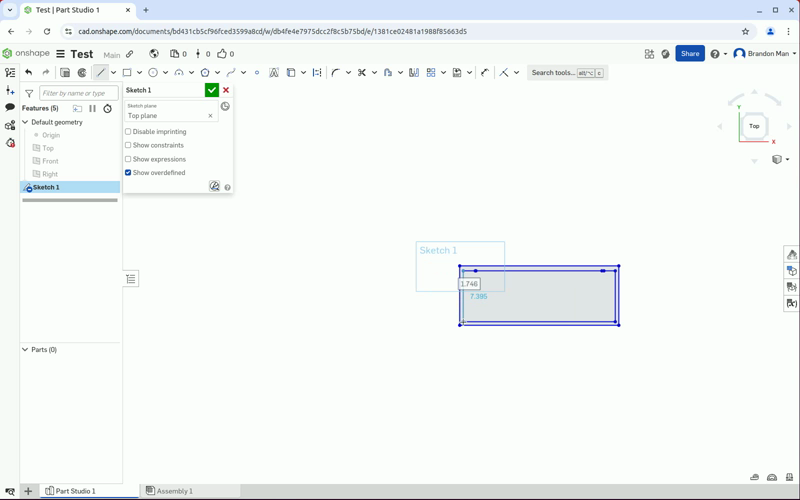
scroll(6)
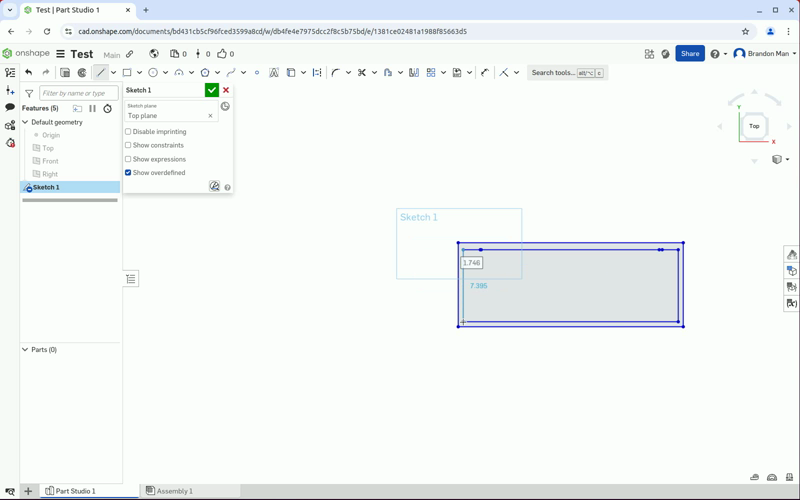
scroll(6)
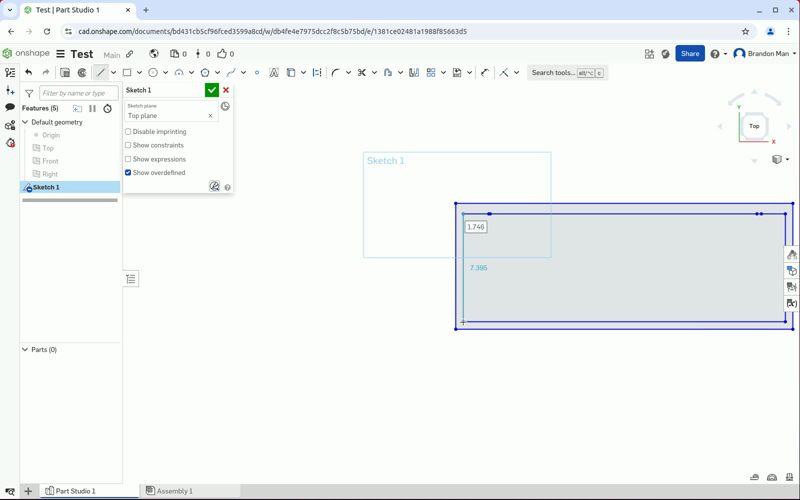
scroll(6)
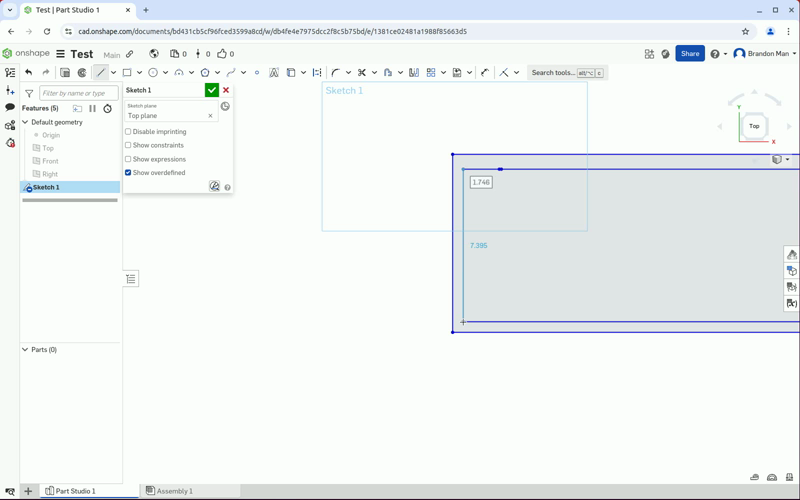
scroll(6)
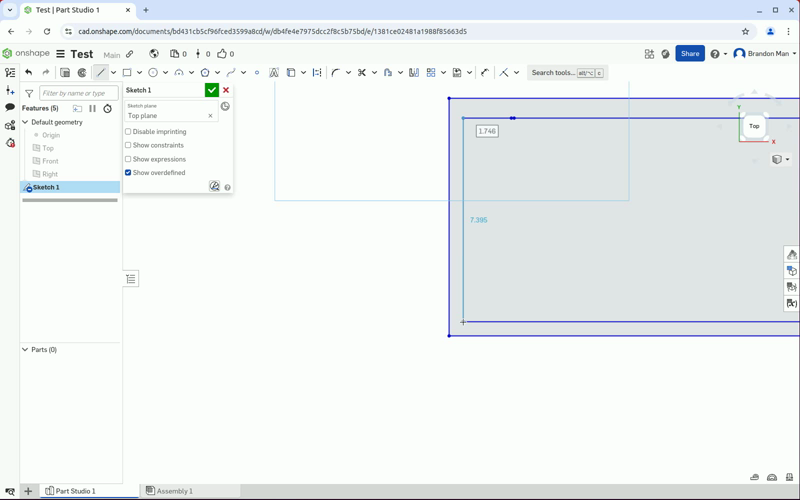
scroll(6)
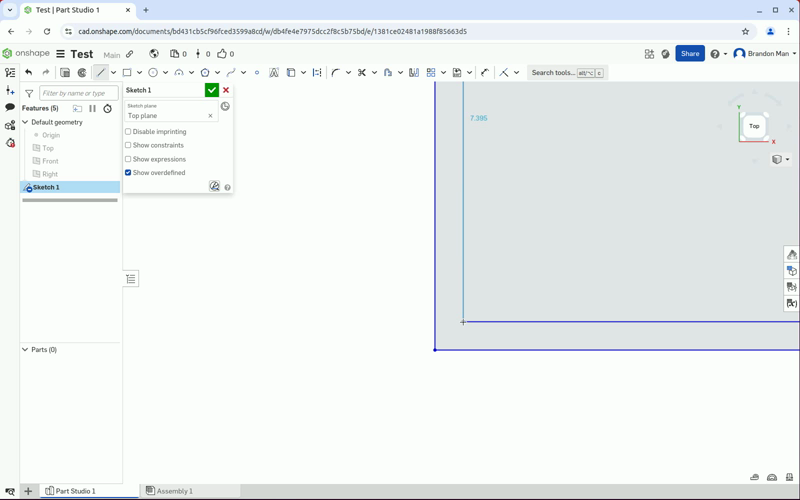
key_up(shift)
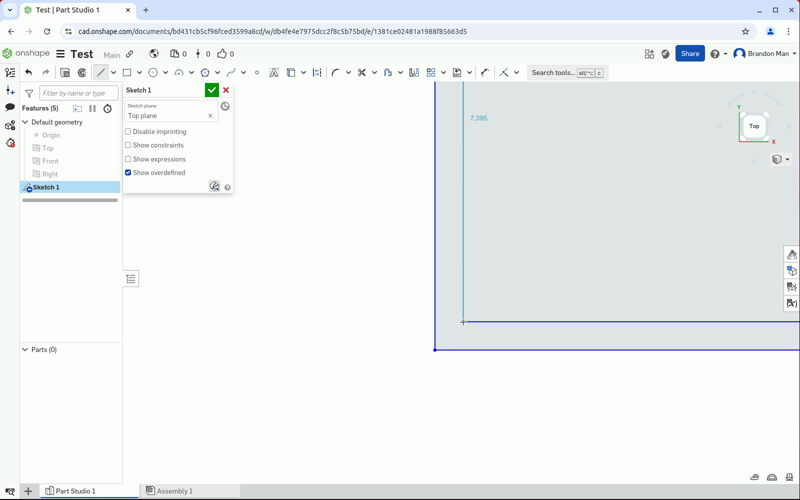
click(463, 321)
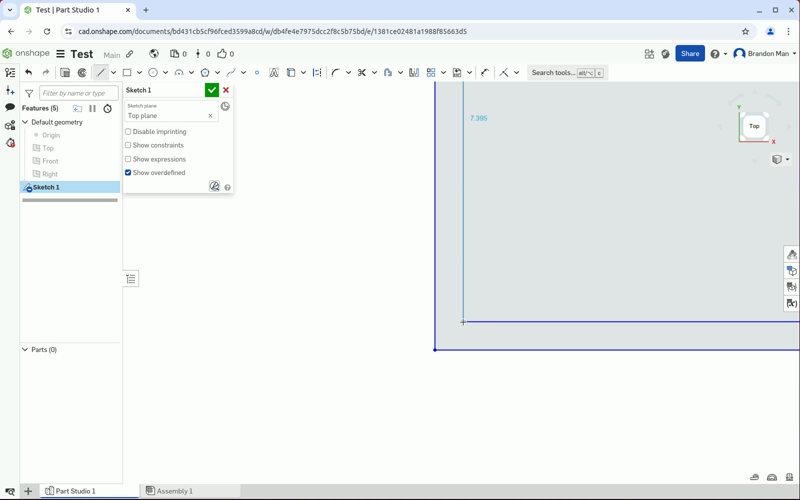
scroll(-6)
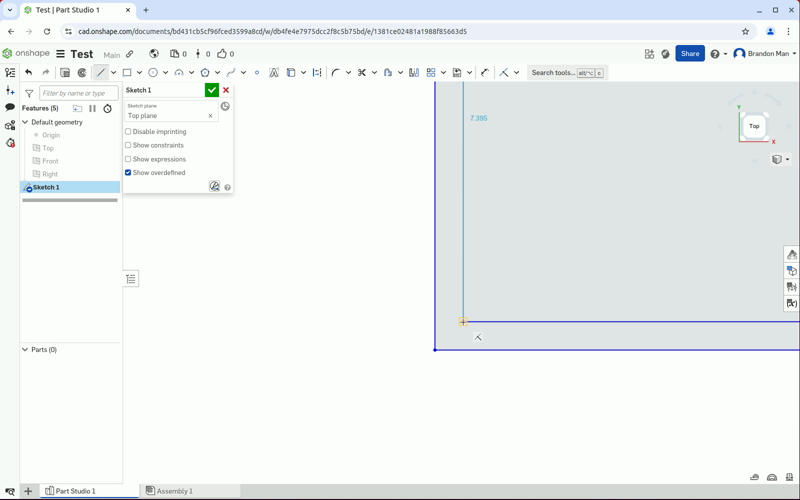
scroll(-6)
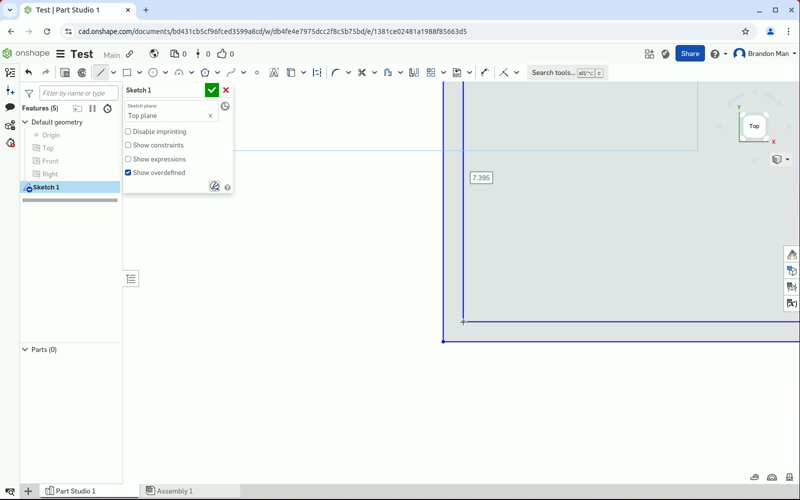
scroll(-6)
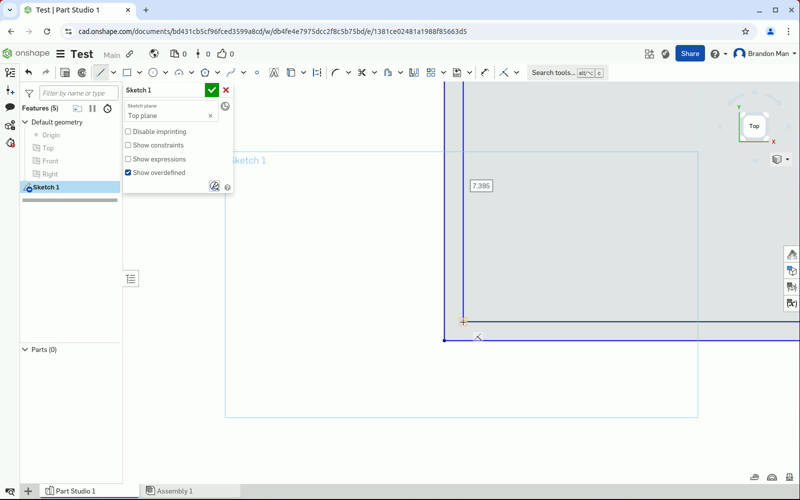
scroll(-6)
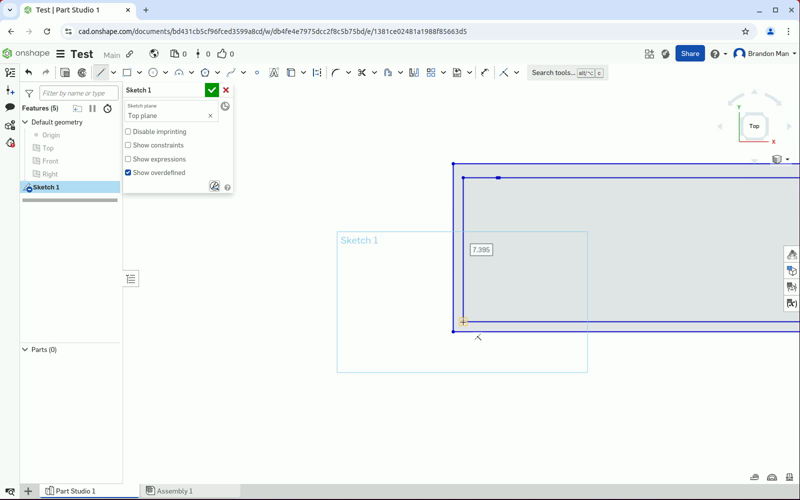
scroll(-6)
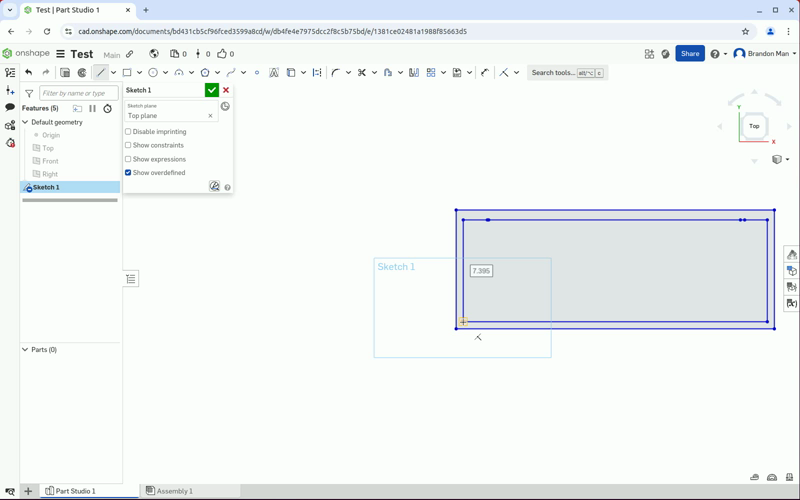
scroll(-6)
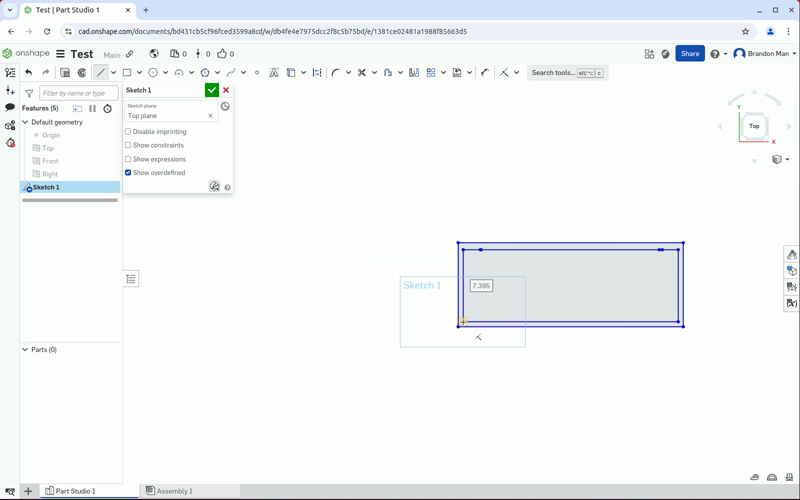
scroll(-6)
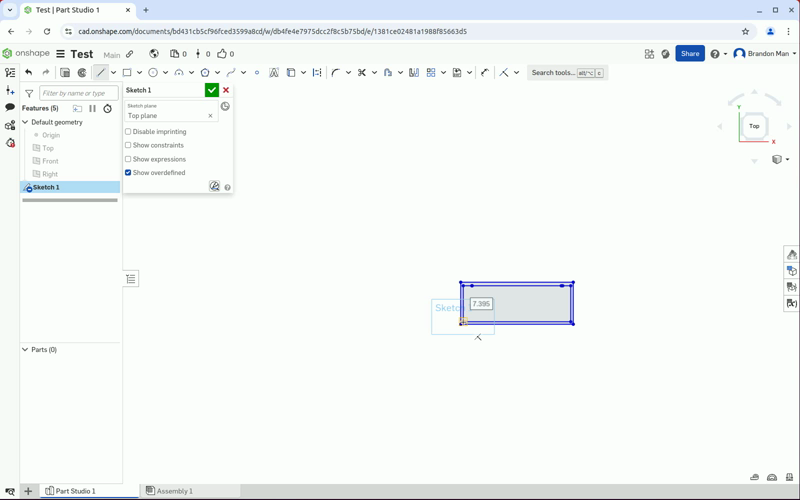
key(esc)
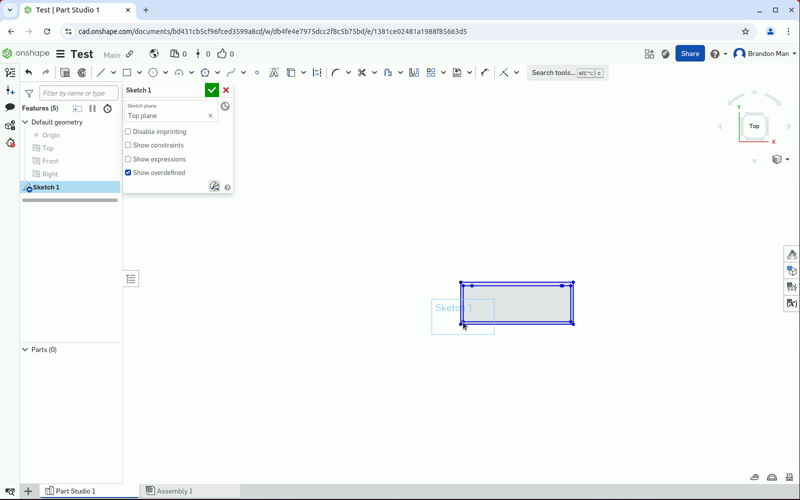
mouse_move(553, 323)
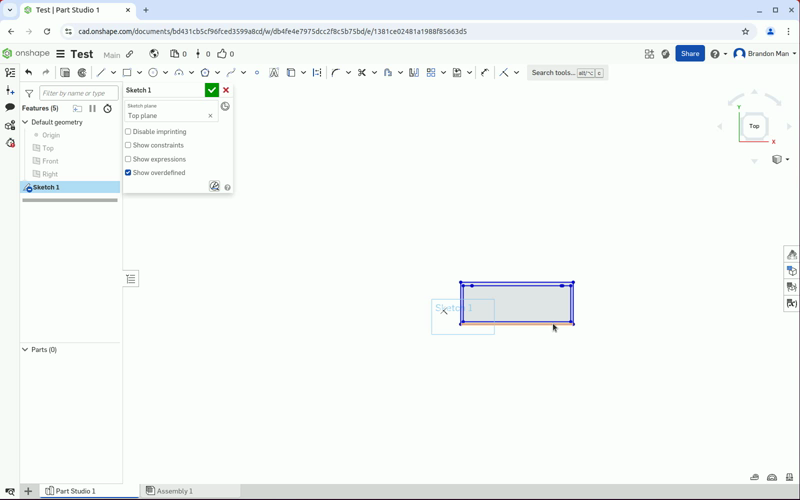
scroll(6)
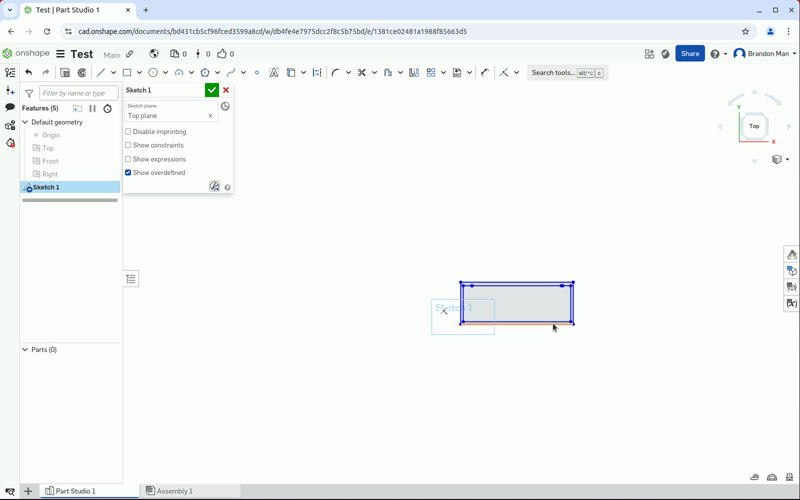
scroll(6)
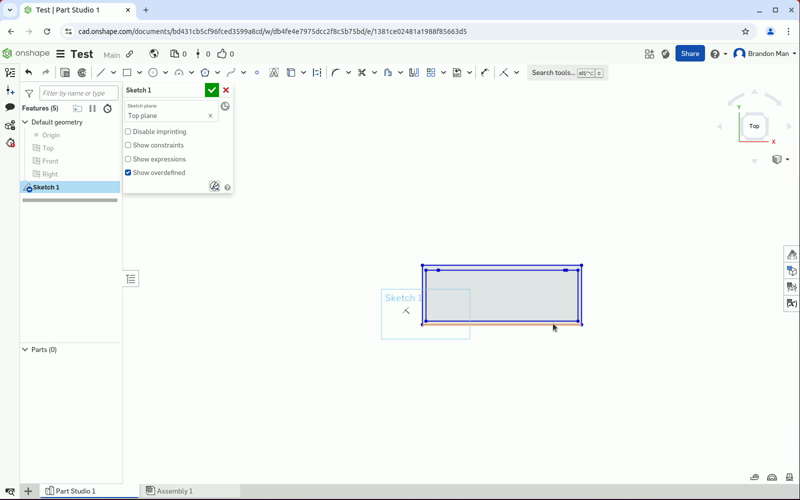
scroll(6)
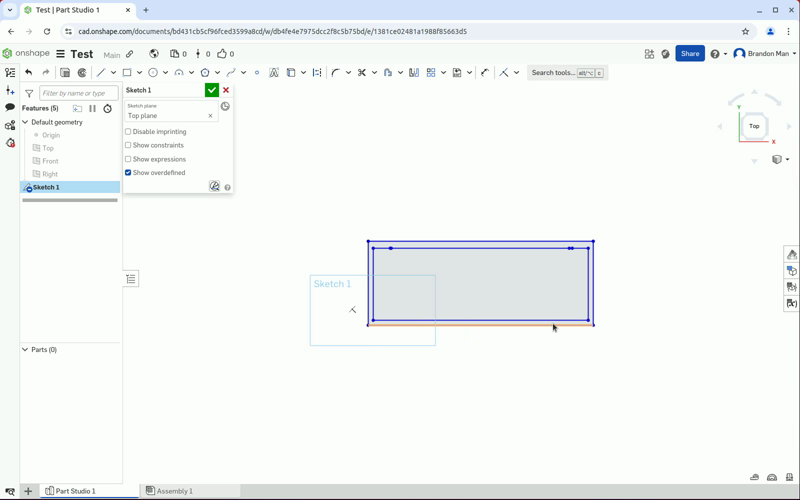
scroll(6)
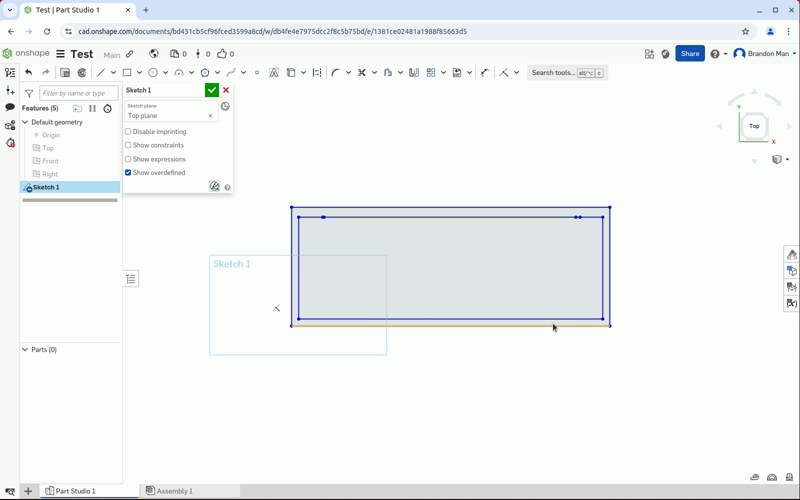
scroll(6)
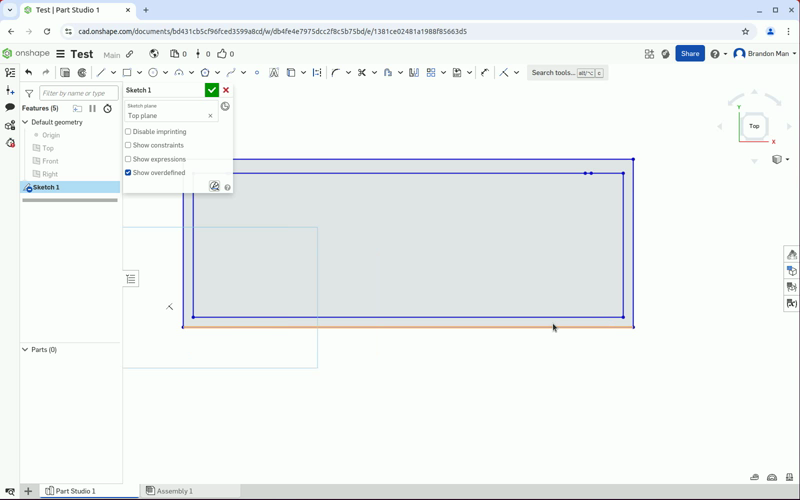
scroll(6)
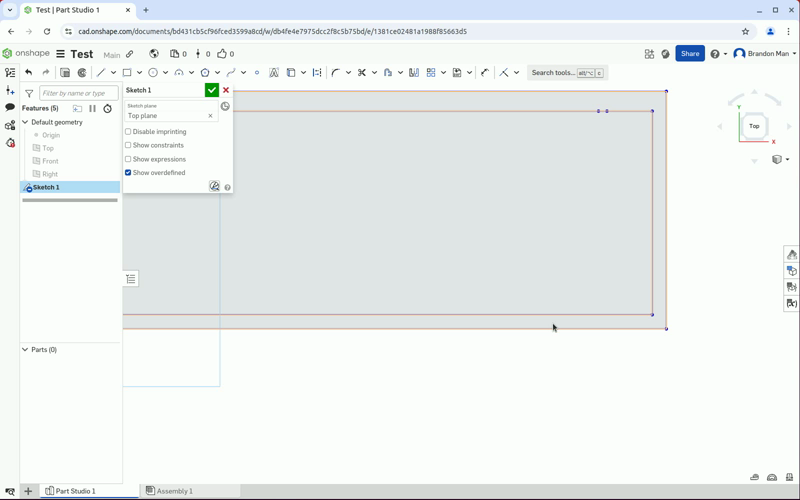
scroll(6)
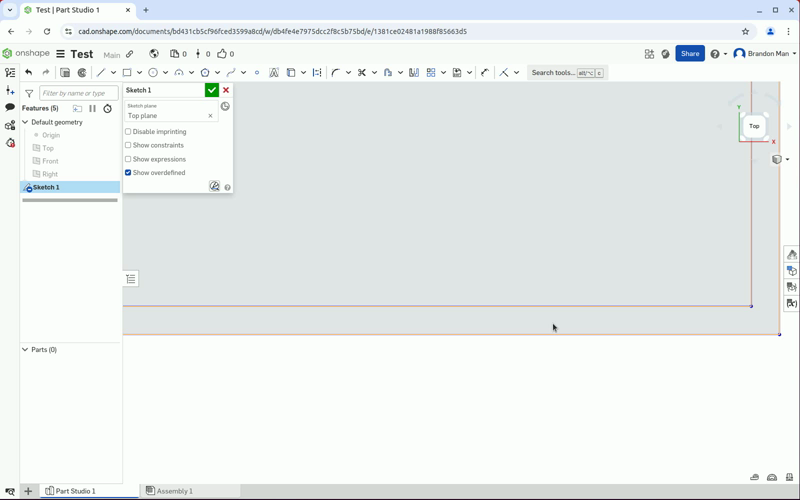
click(553, 323)
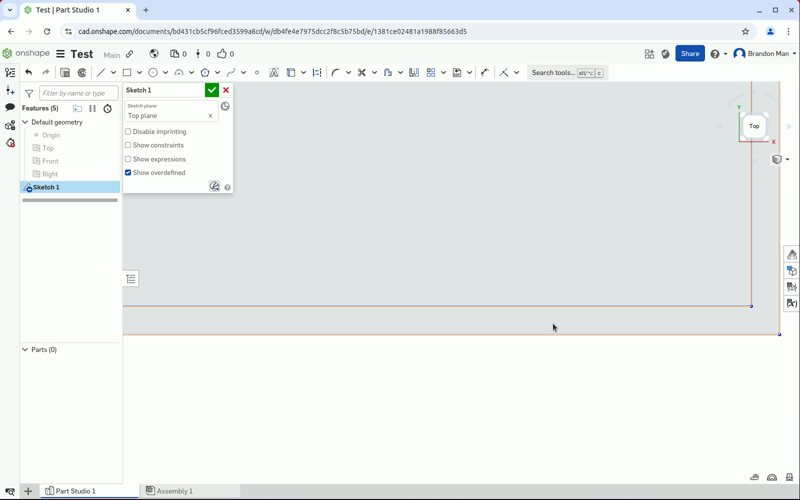
scroll(-6)
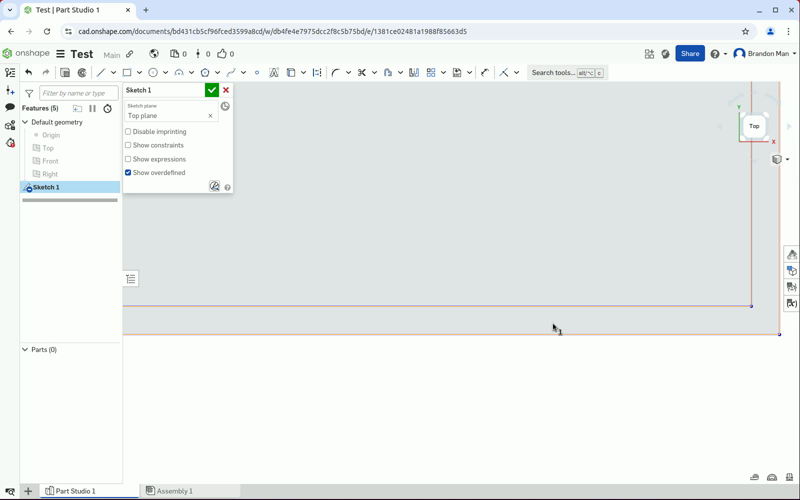
scroll(-6)
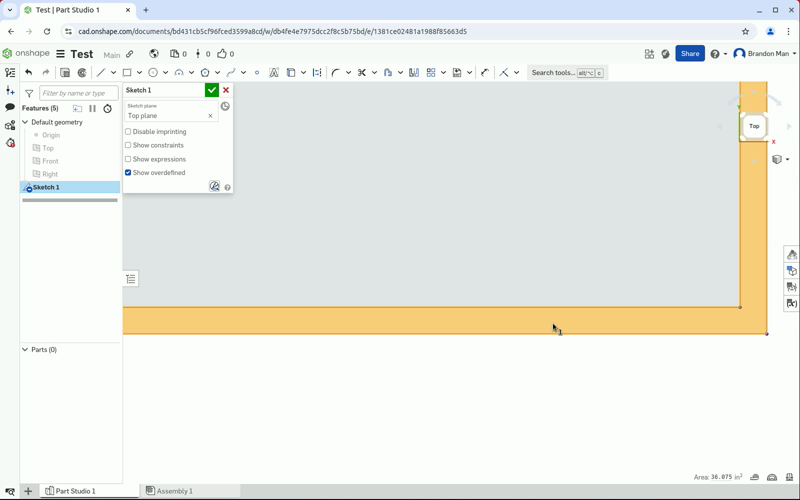
scroll(-6)
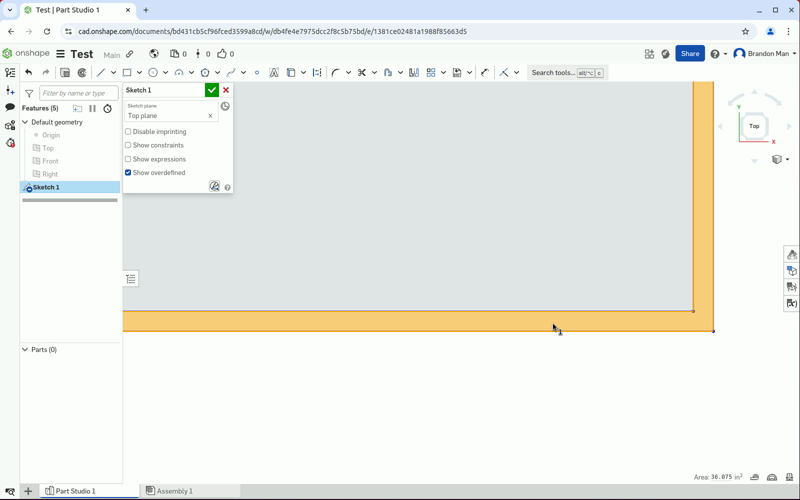
scroll(-6)
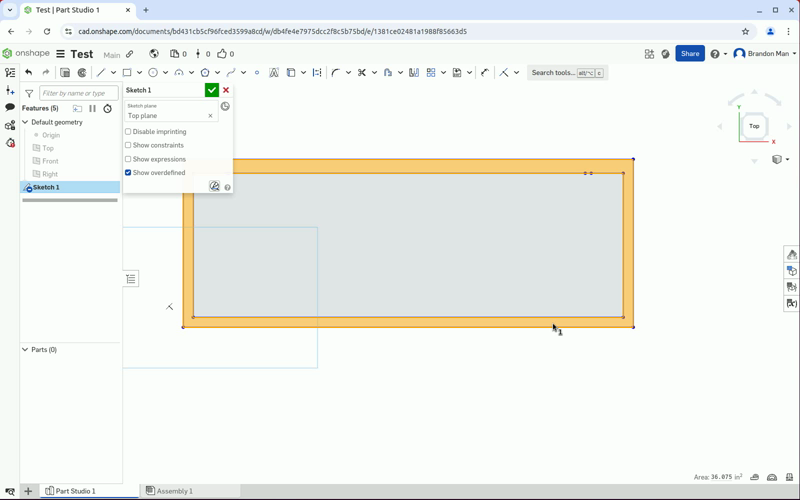
scroll(-6)
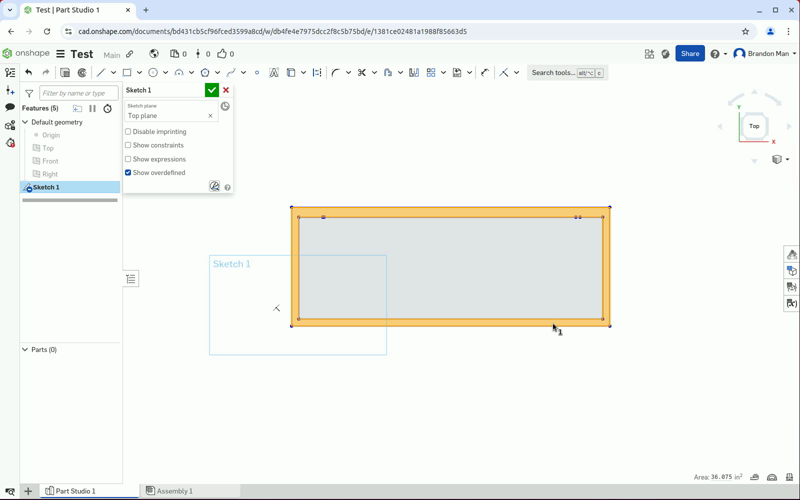
scroll(-6)
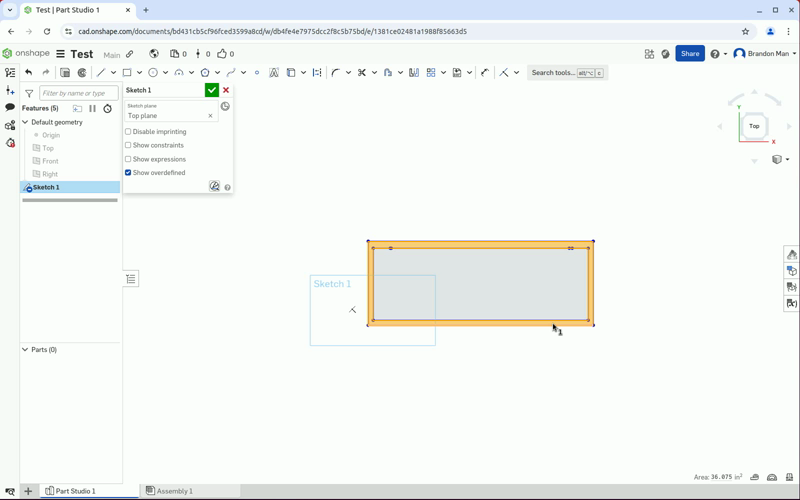
scroll(-6)
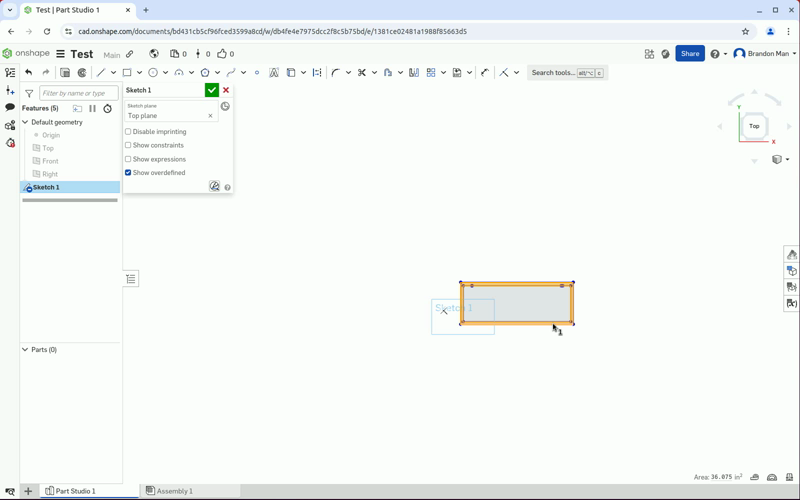
mouse_move(73, 352)
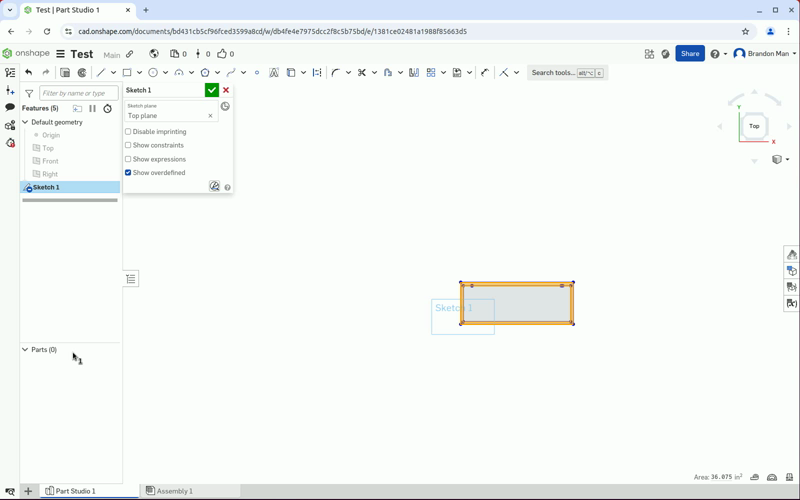
key(shift+y)
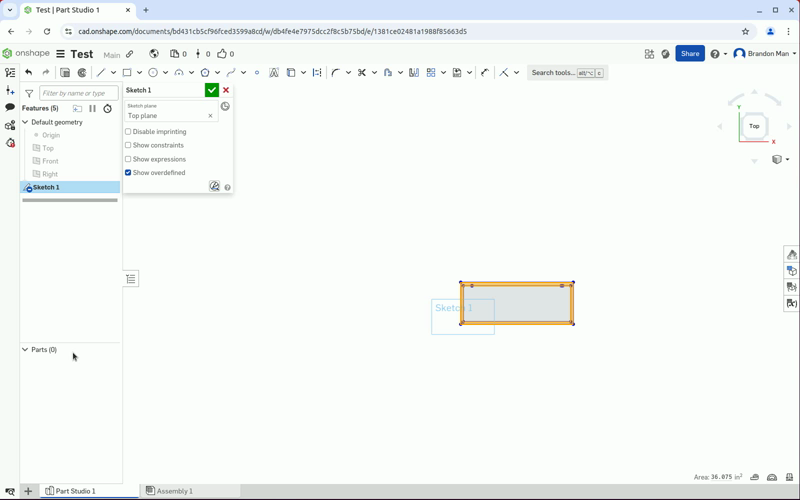
key(shift+e)
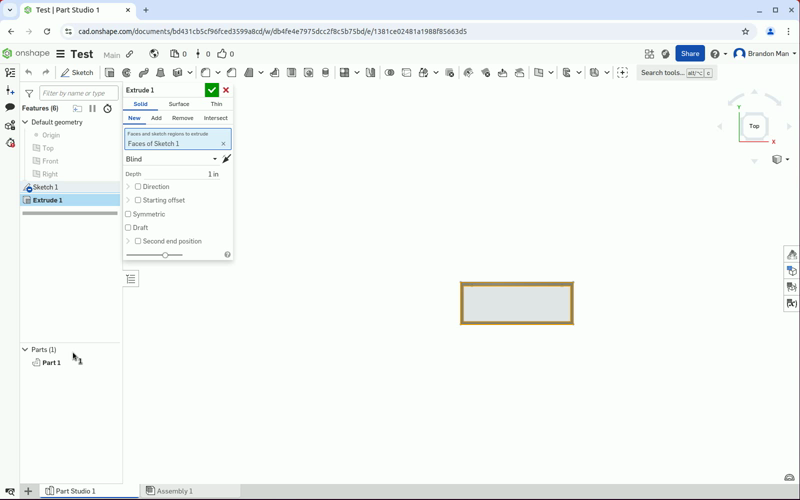
mouse_move(143, 106)
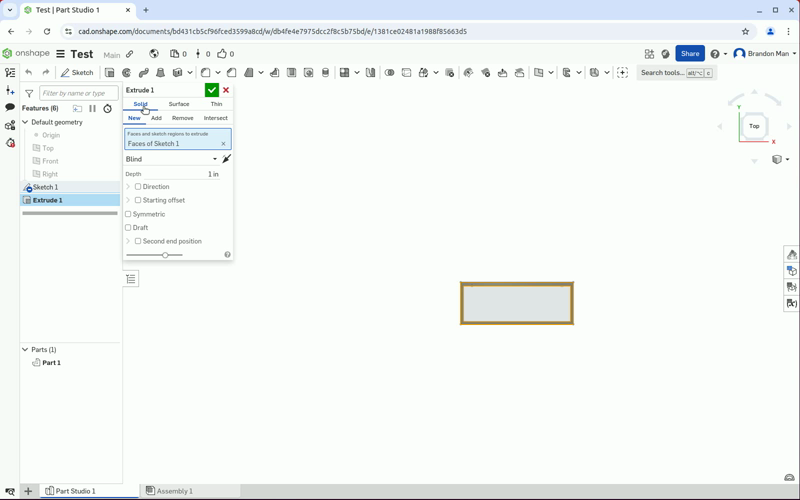
click(143, 106)
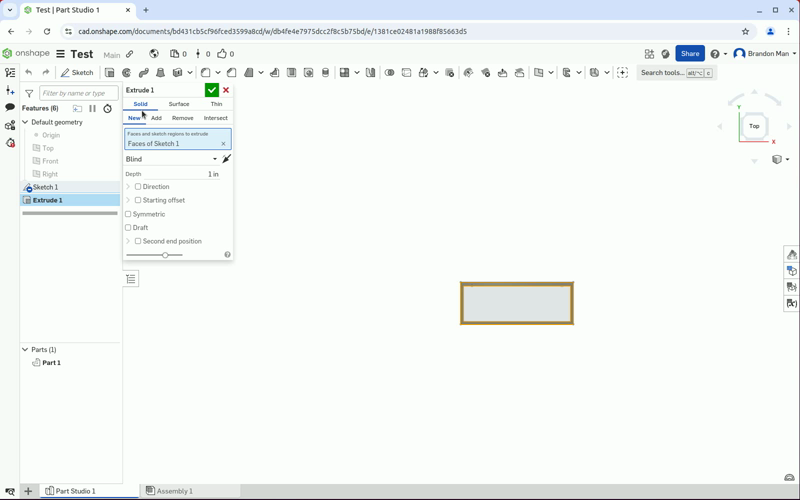
mouse_move(137, 120)
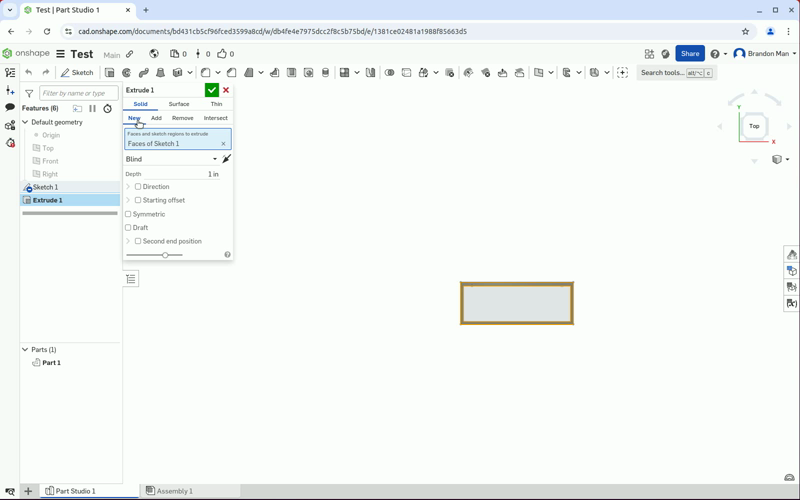
click(137, 120)
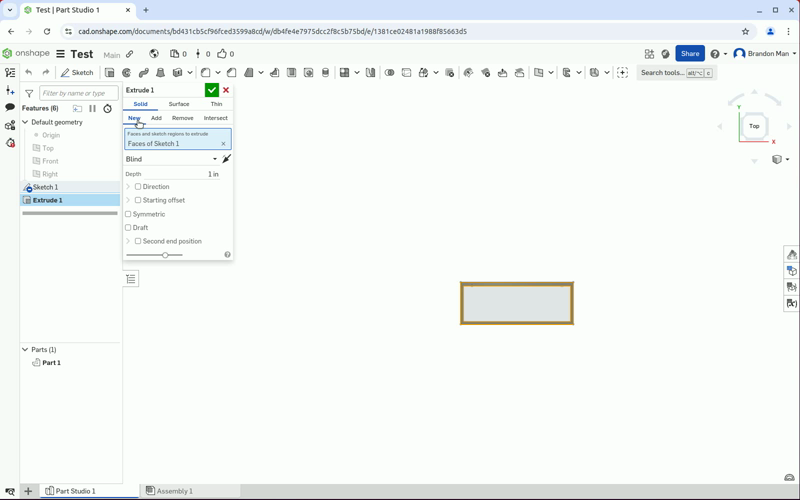
key(tab, 4)
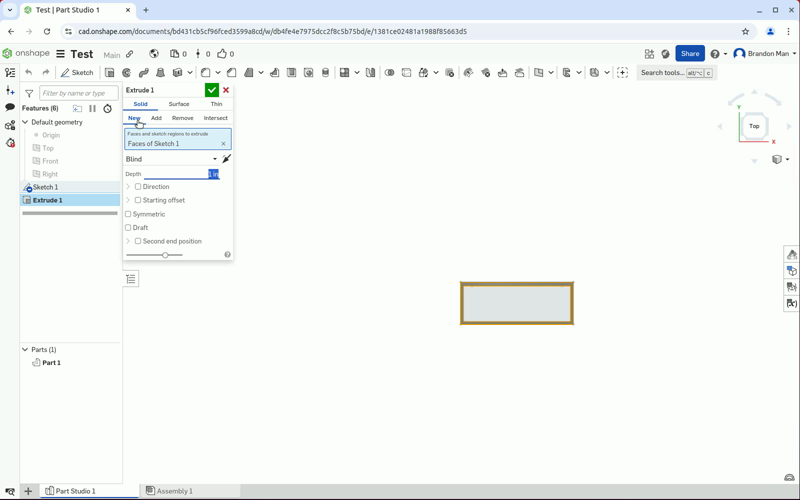
text(0.241)
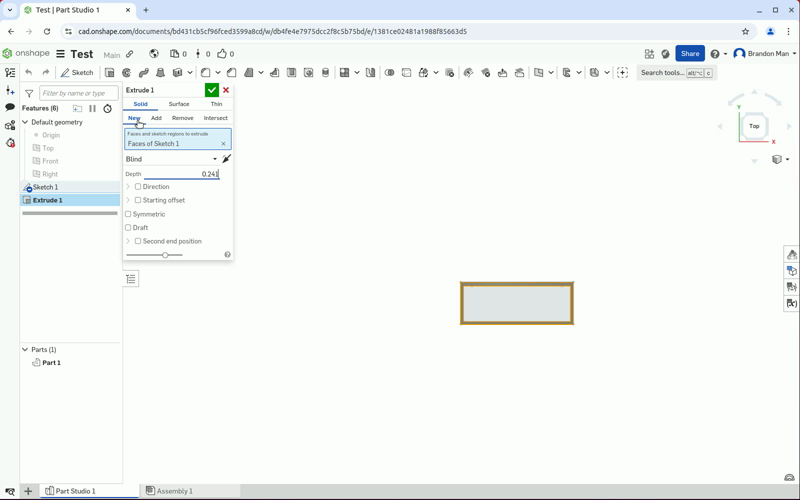
key(enter)
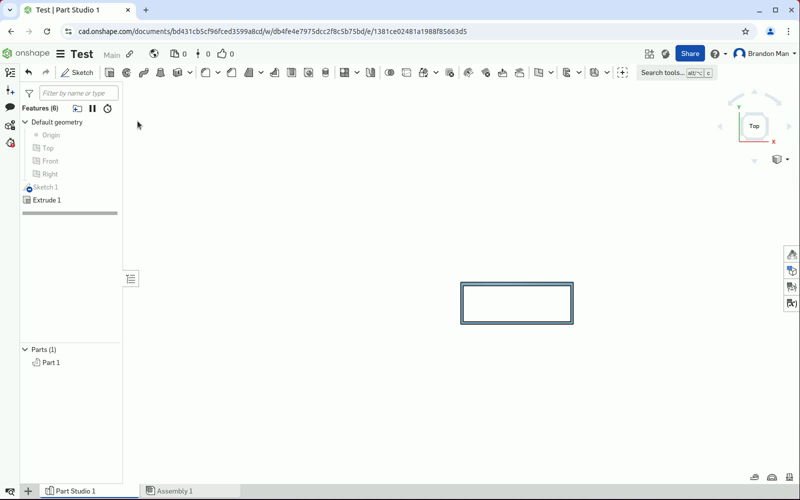
key(shift+h)
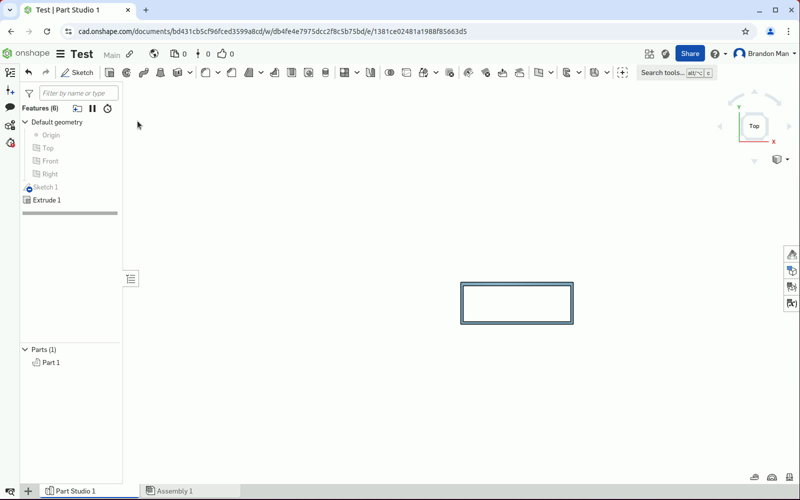
key(shift+h)
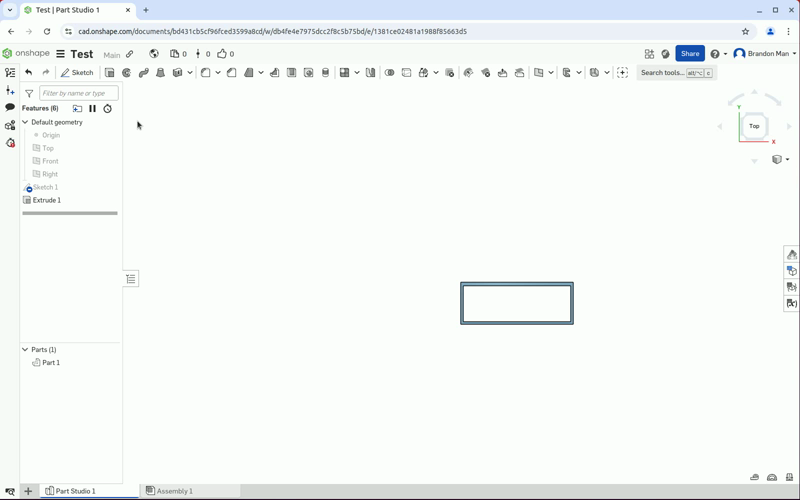
mouse_move(73, 189)
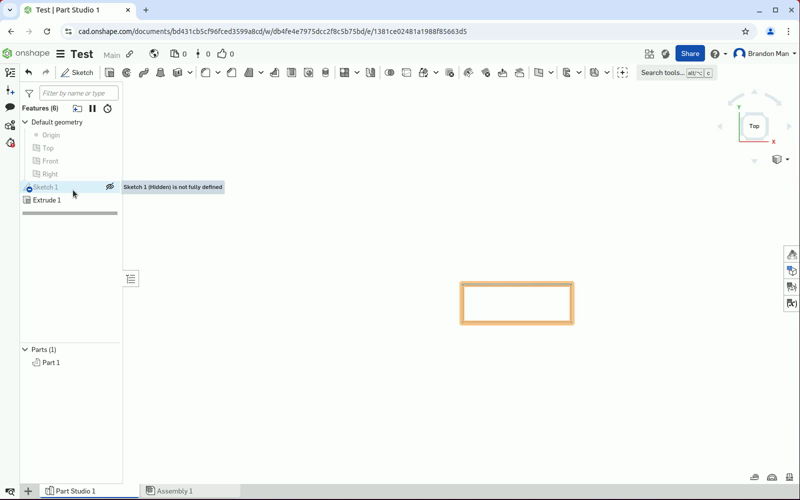
click(73, 189)
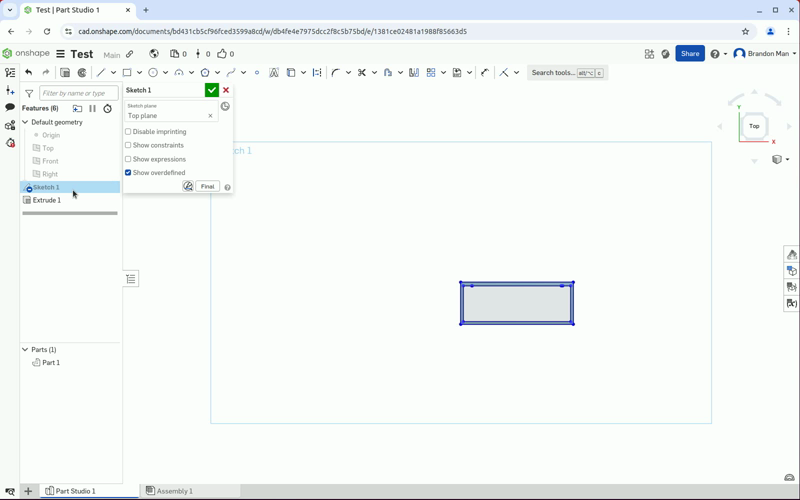
mouse_move(229, 92)
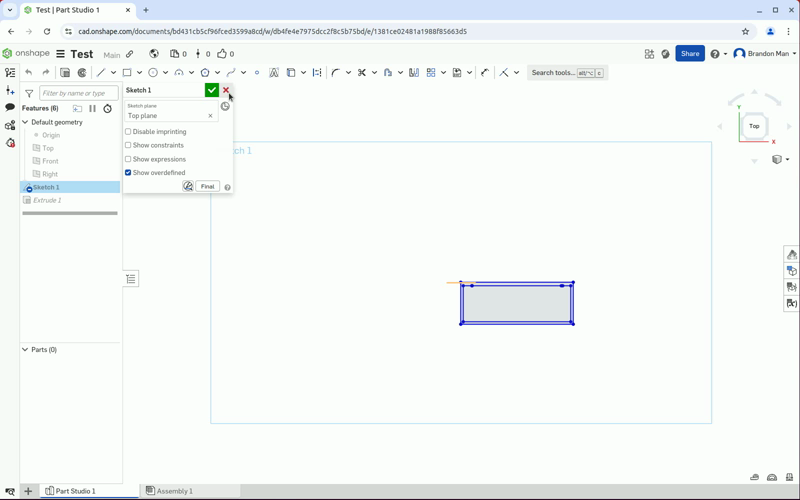
click(229, 92)
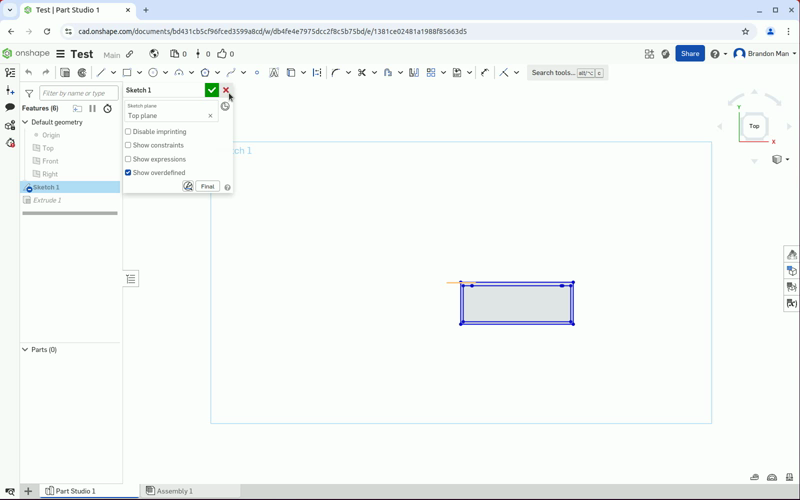
key(shift+s)
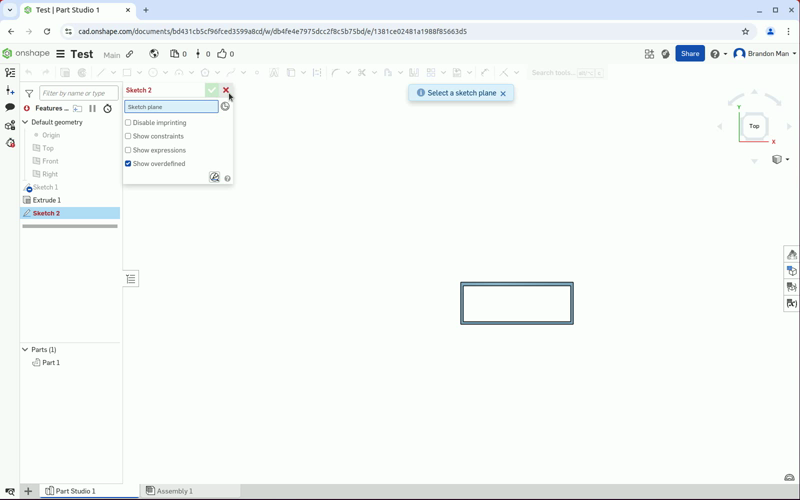
mouse_move(73, 150)
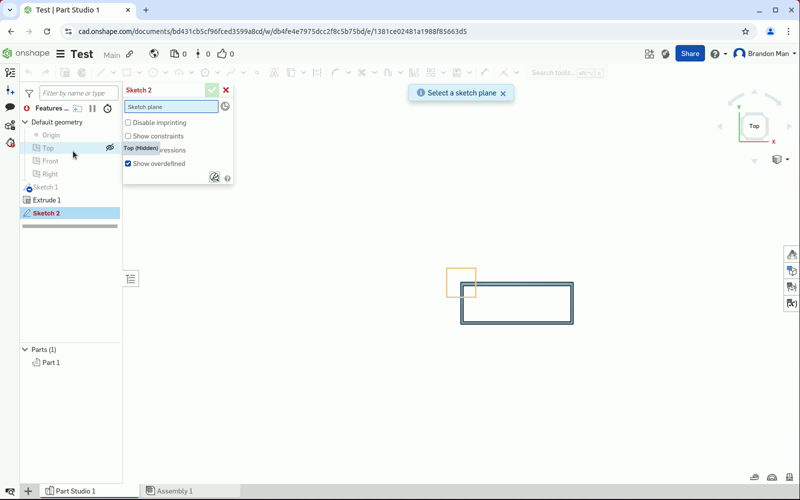
click(73, 150)
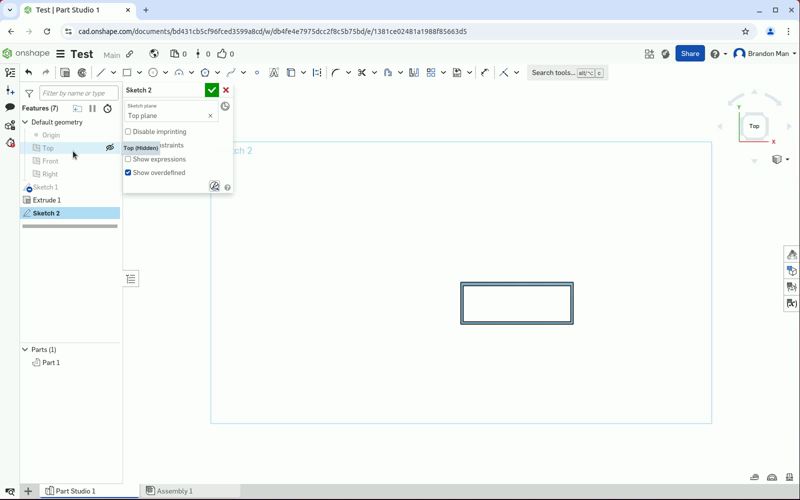
mouse_move(73, 352)
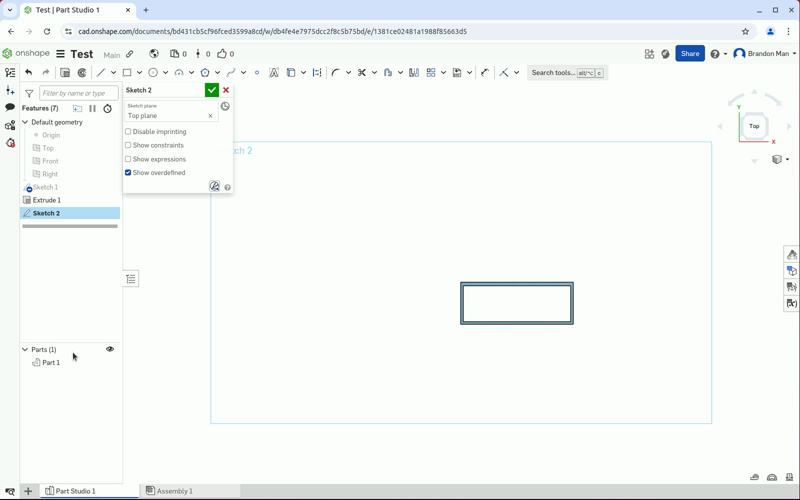
key(y)
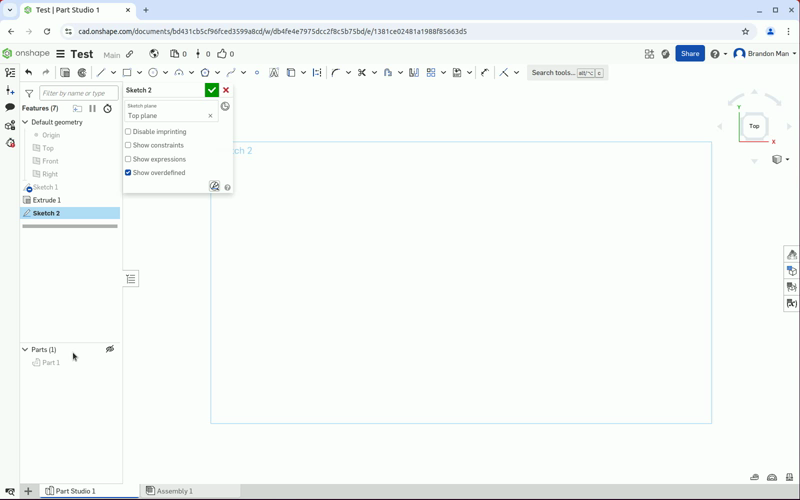
key(a)
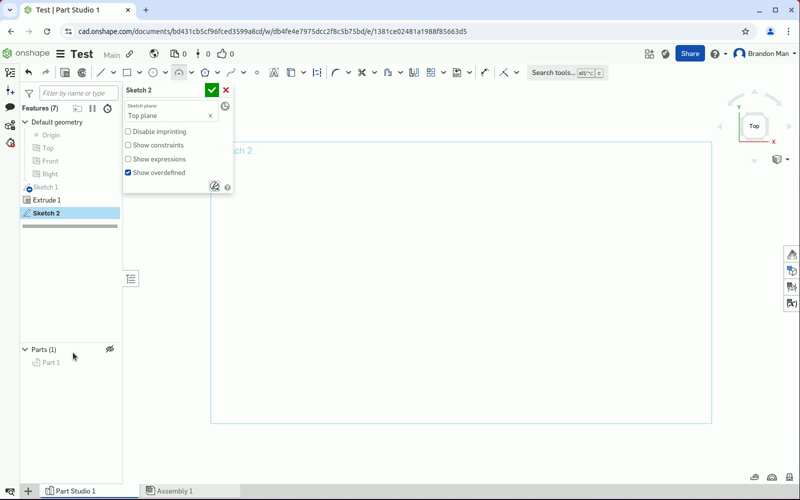
key_down(shift)
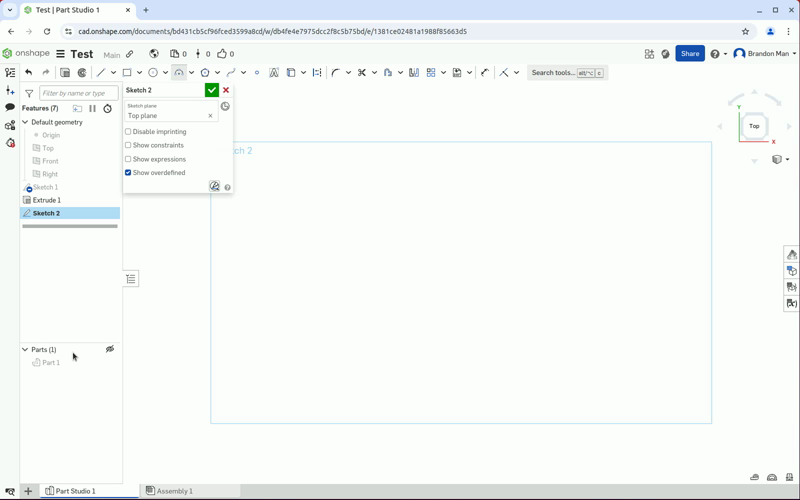
mouse_move(471, 315)
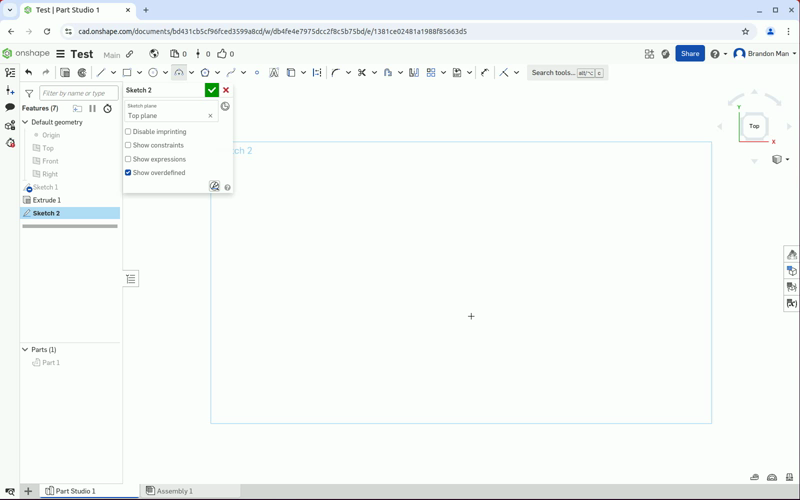
click(471, 315)
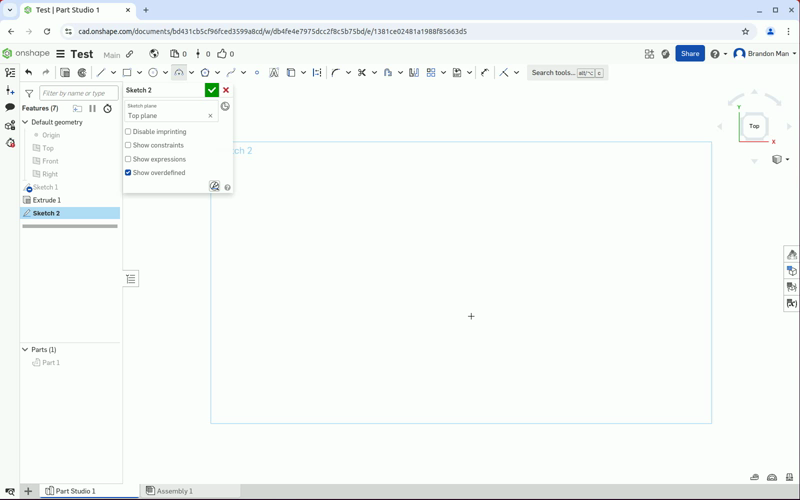
key_up(shift)
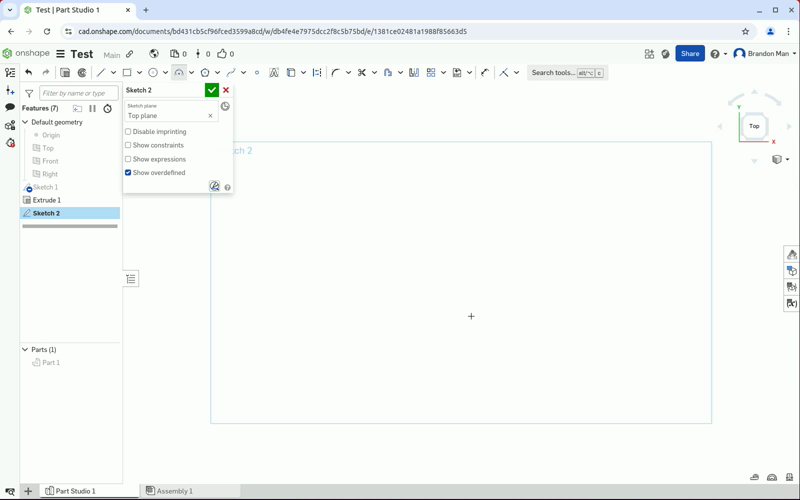
key_down(shift)
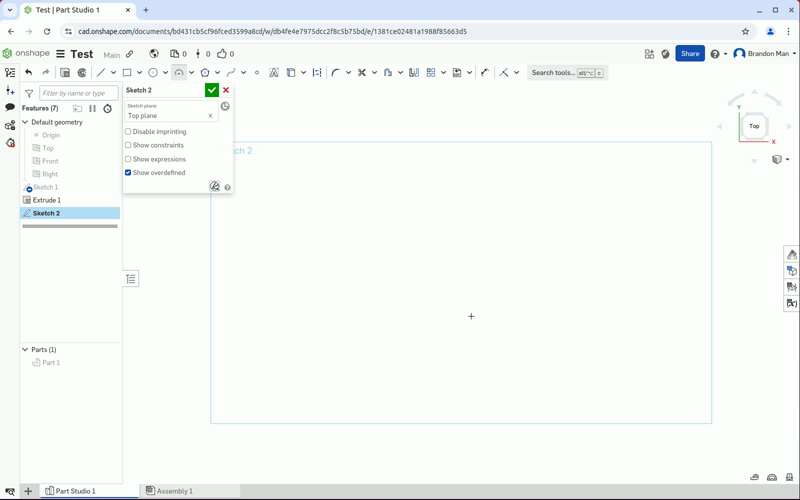
mouse_move(472, 315)
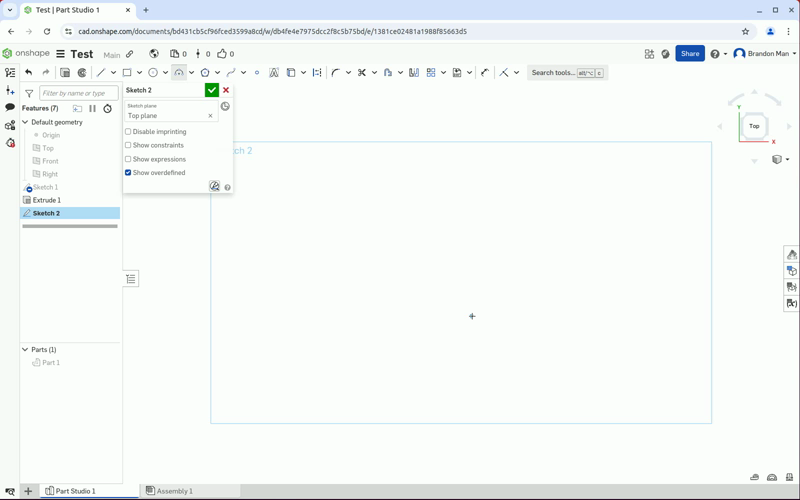
scroll(6)
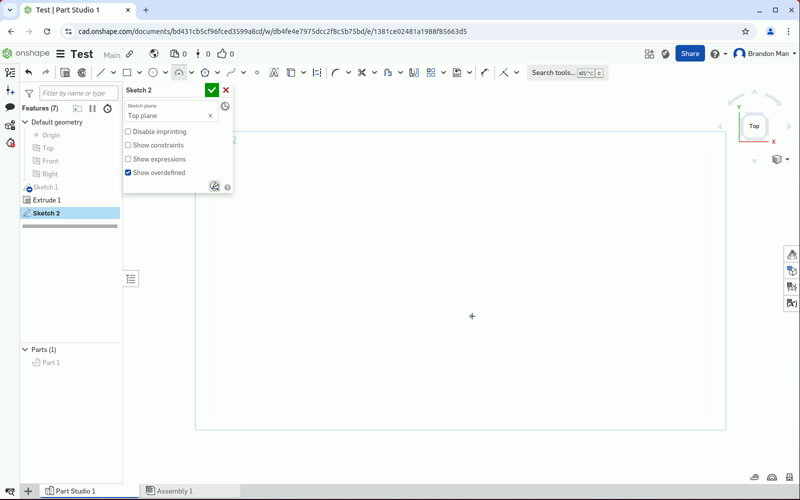
scroll(6)
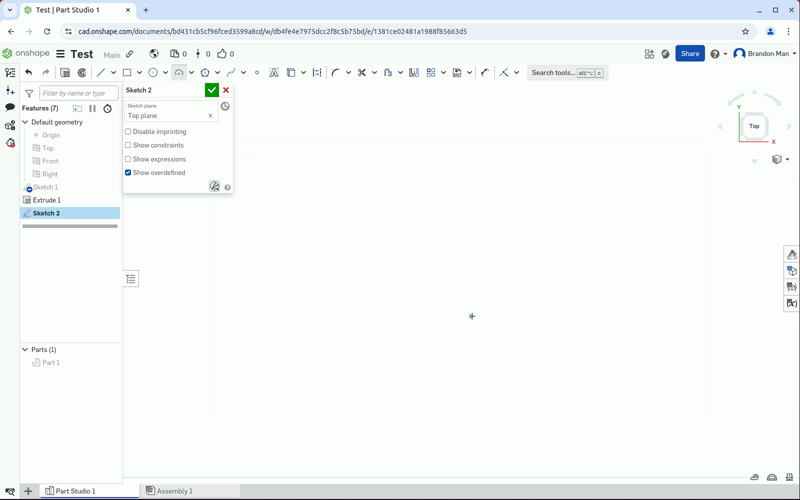
scroll(6)
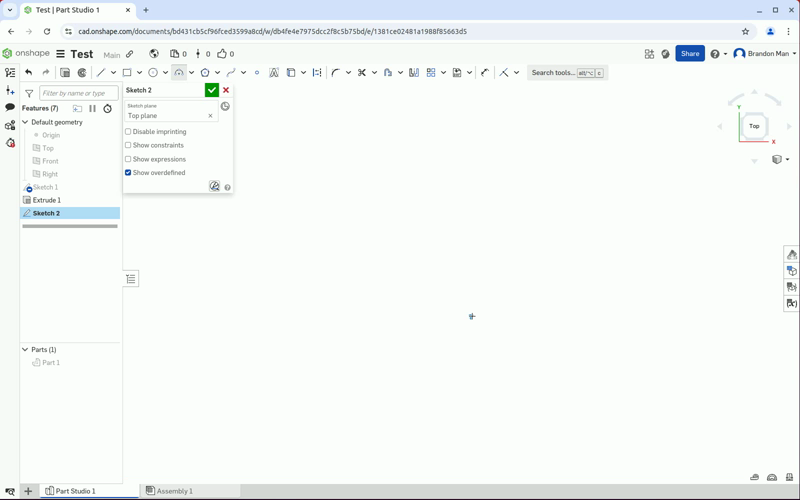
scroll(6)
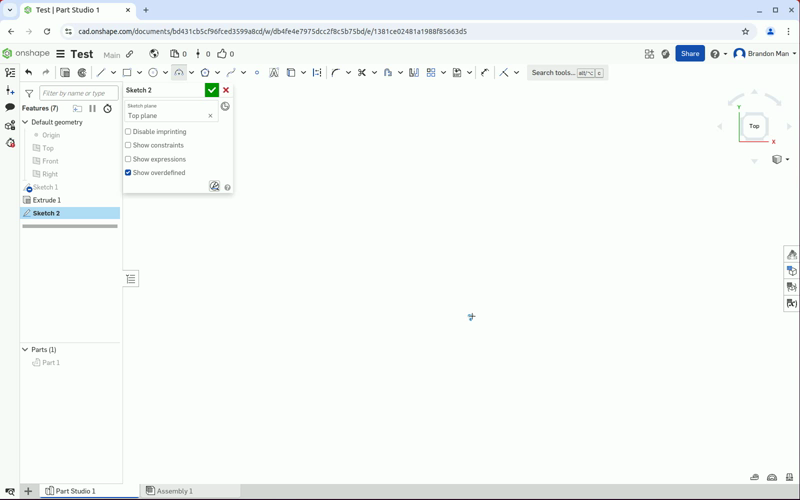
scroll(6)
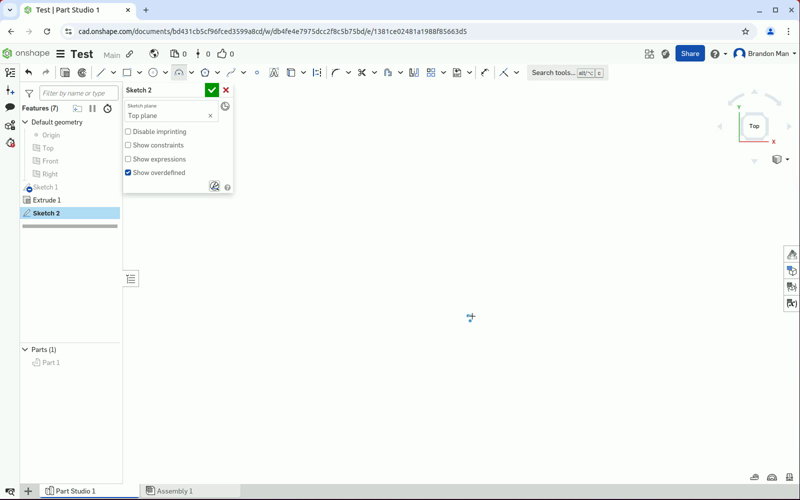
scroll(6)
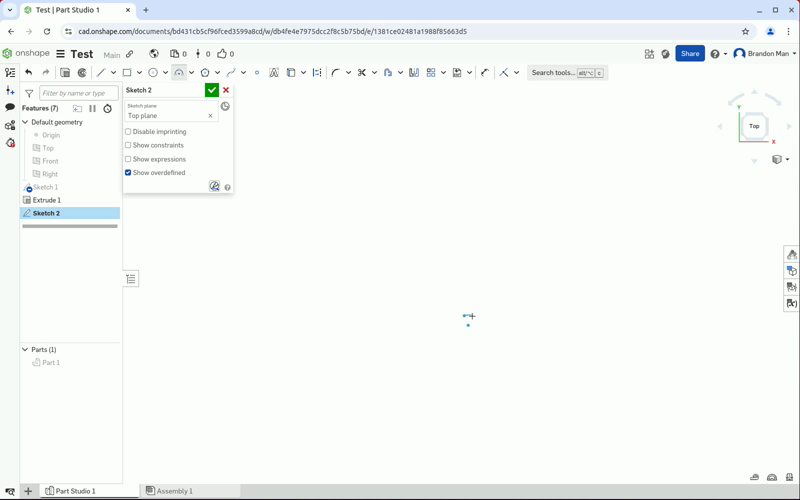
scroll(6)
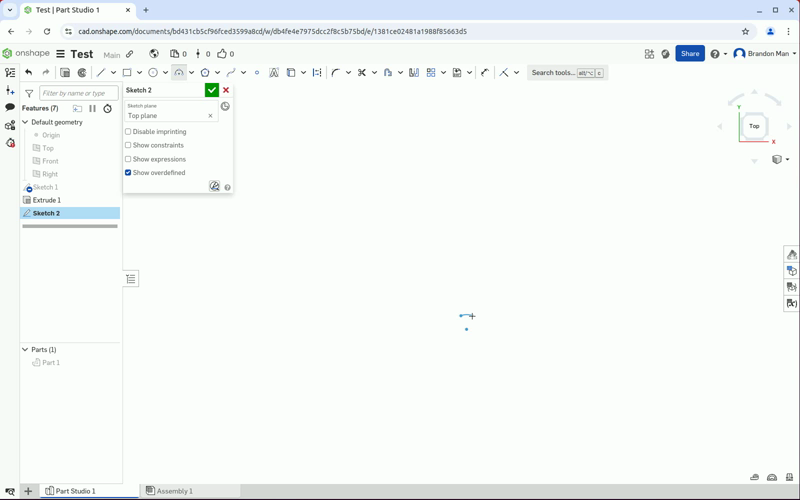
click(472, 315)
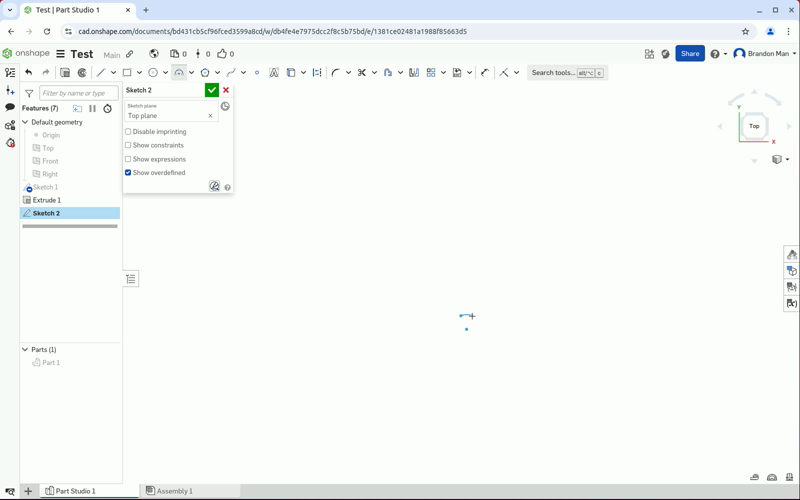
scroll(-6)
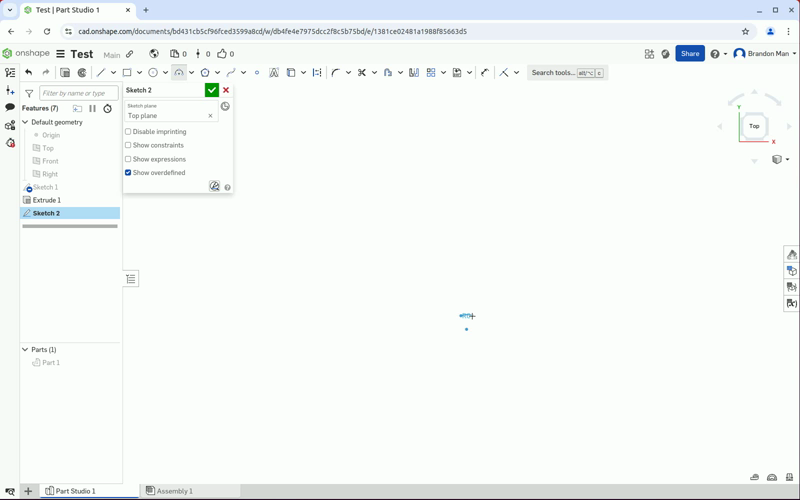
scroll(-6)
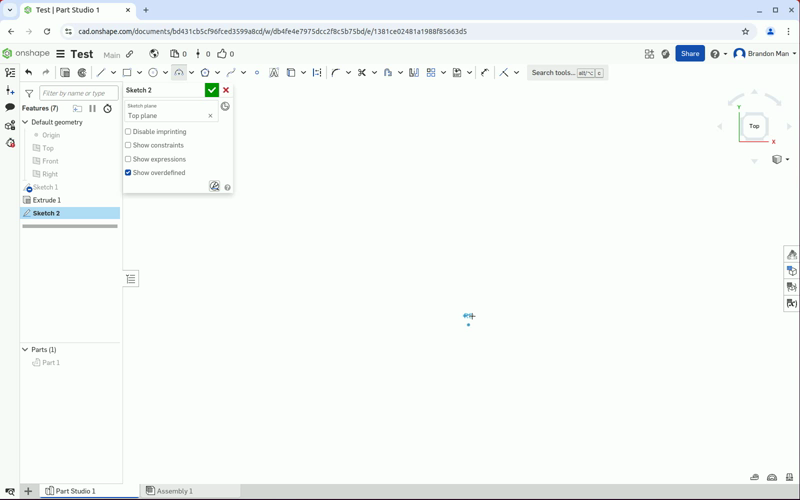
scroll(-6)
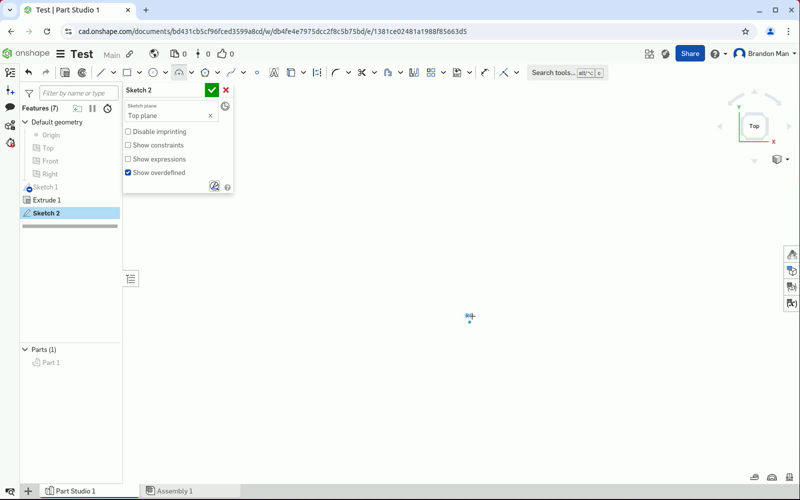
scroll(-6)
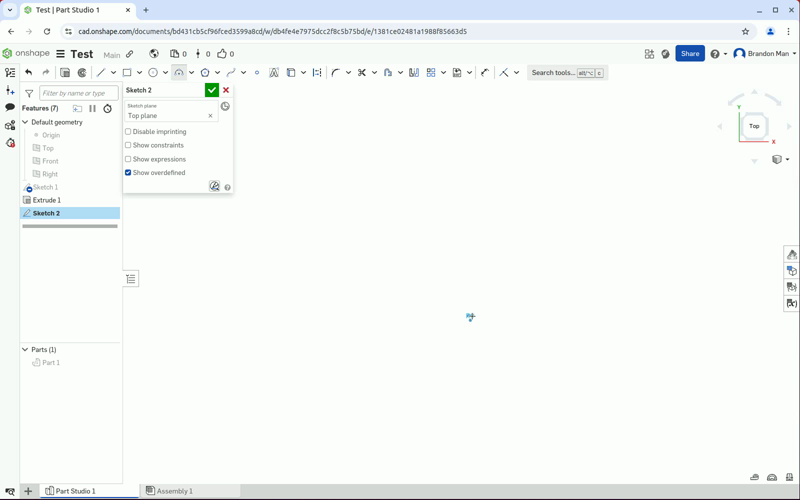
scroll(-6)
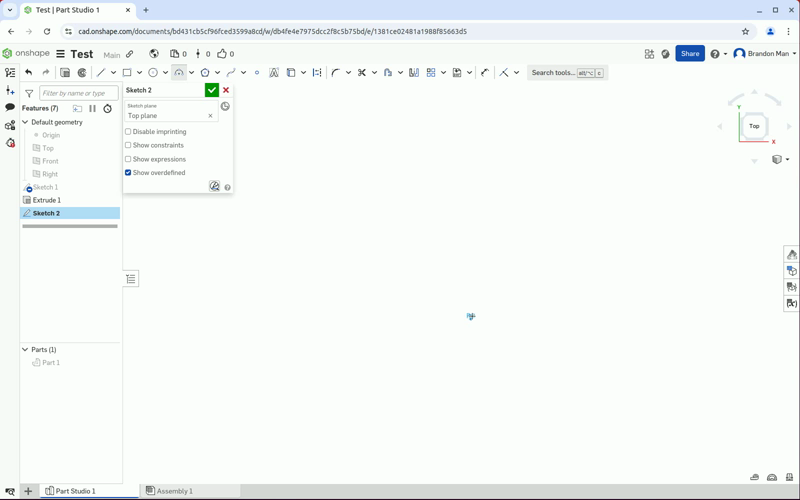
scroll(-6)
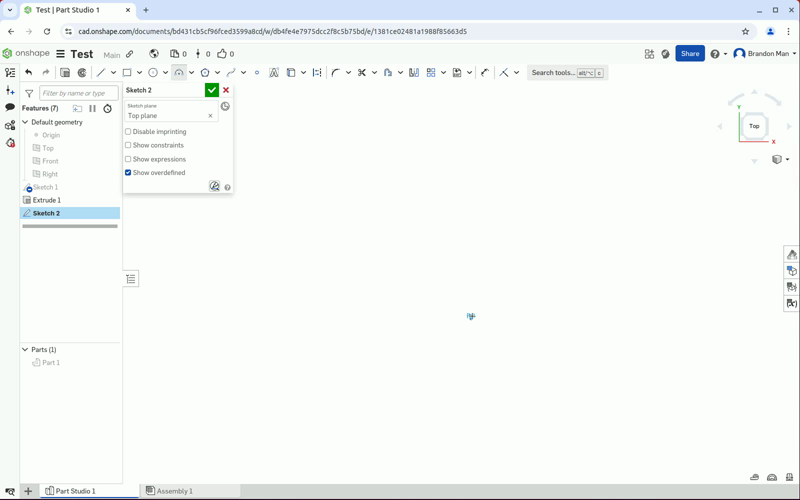
scroll(-6)
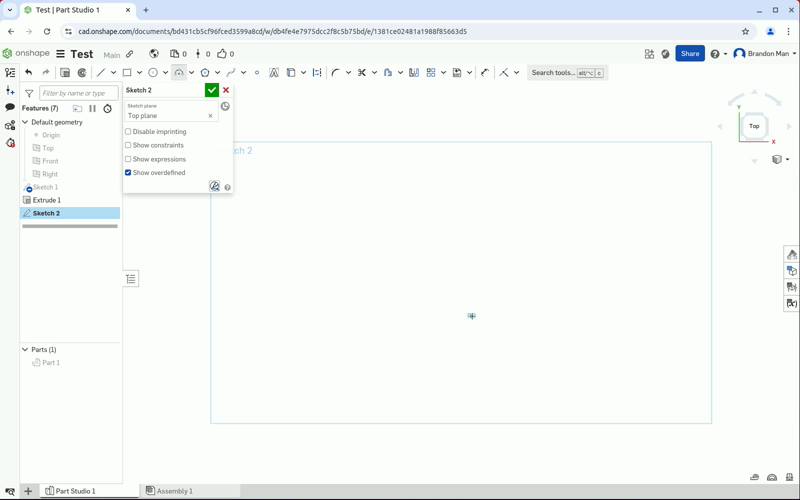
mouse_move(471, 315)
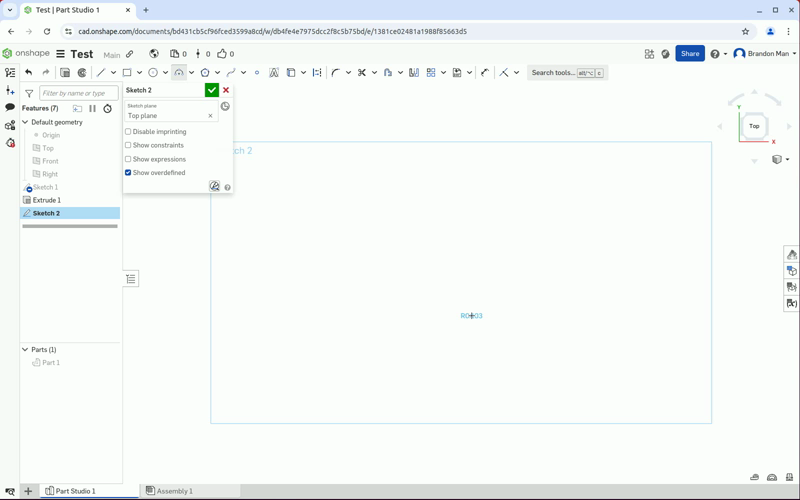
scroll(6)
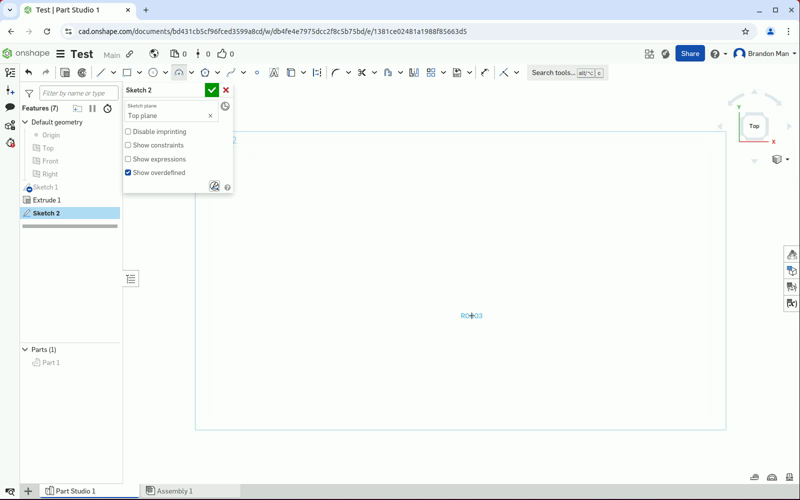
scroll(6)
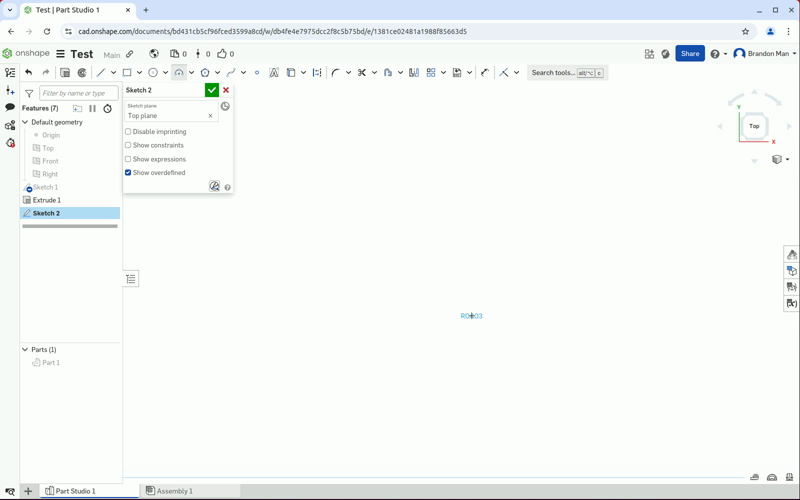
scroll(6)
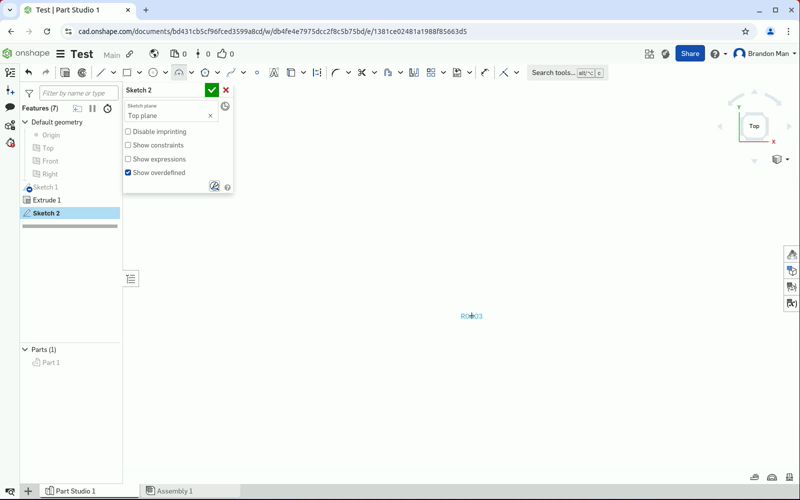
scroll(6)
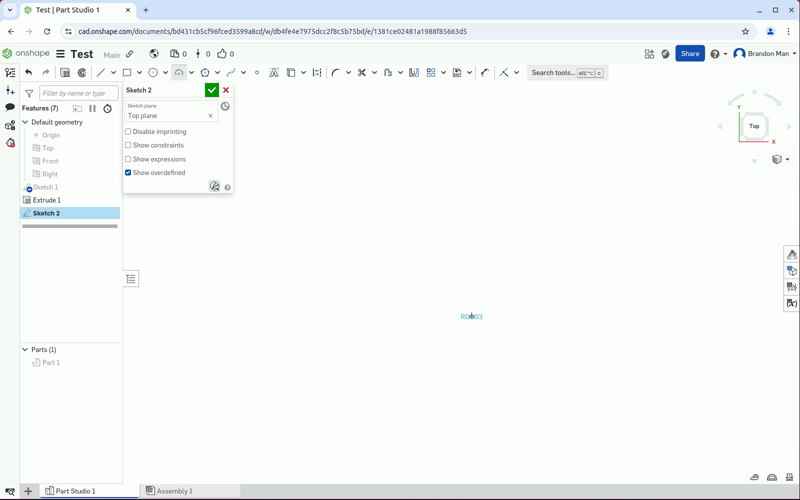
scroll(6)
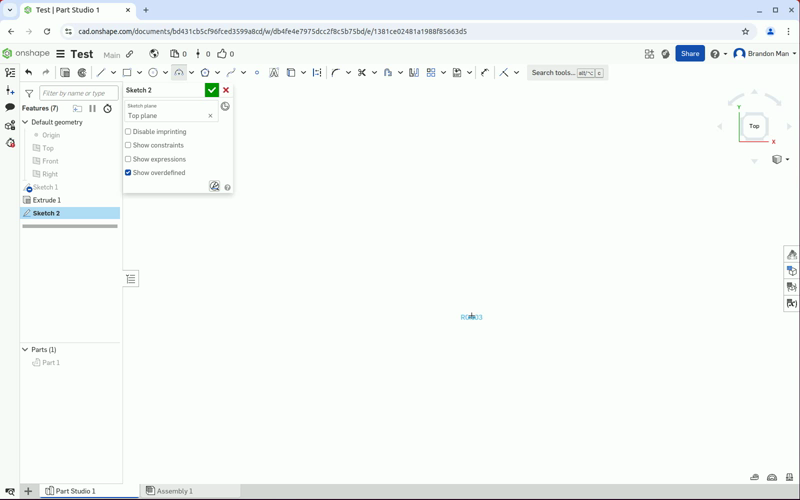
scroll(6)
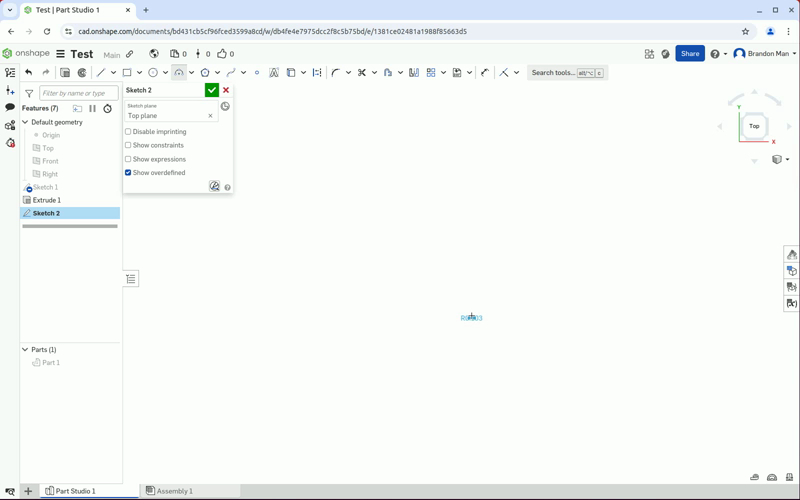
scroll(6)
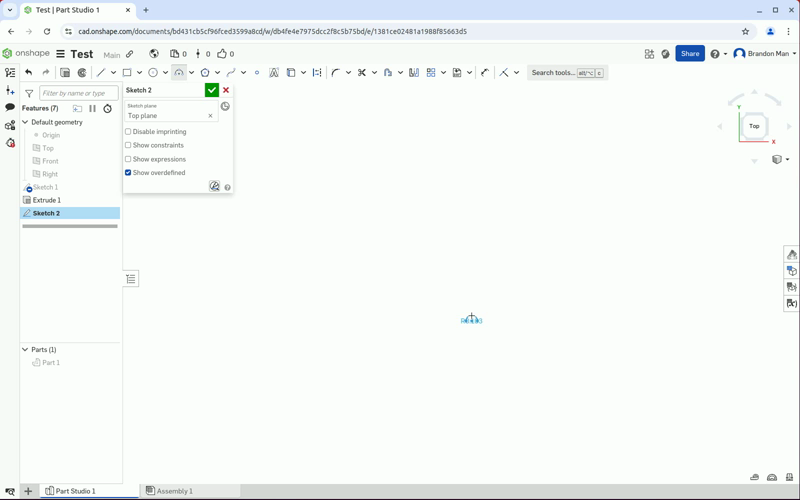
click(471, 315)
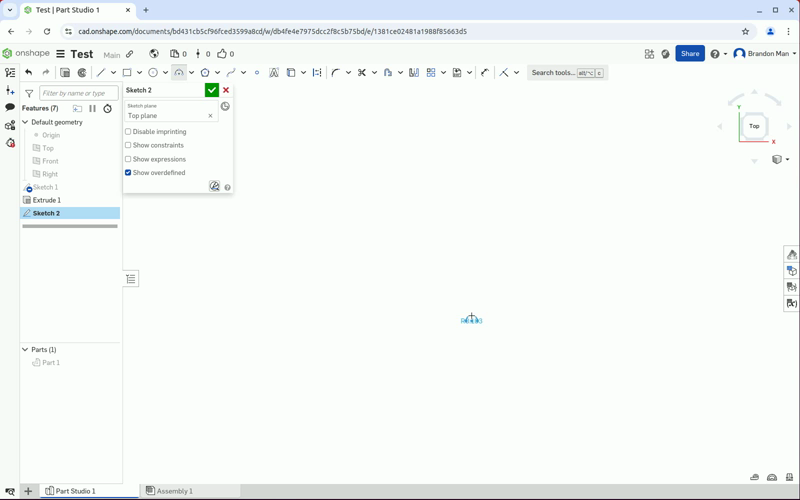
scroll(-6)
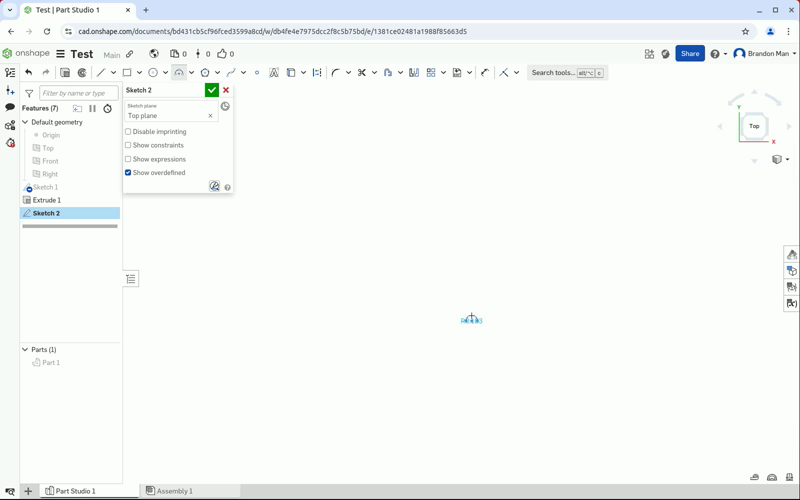
scroll(-6)
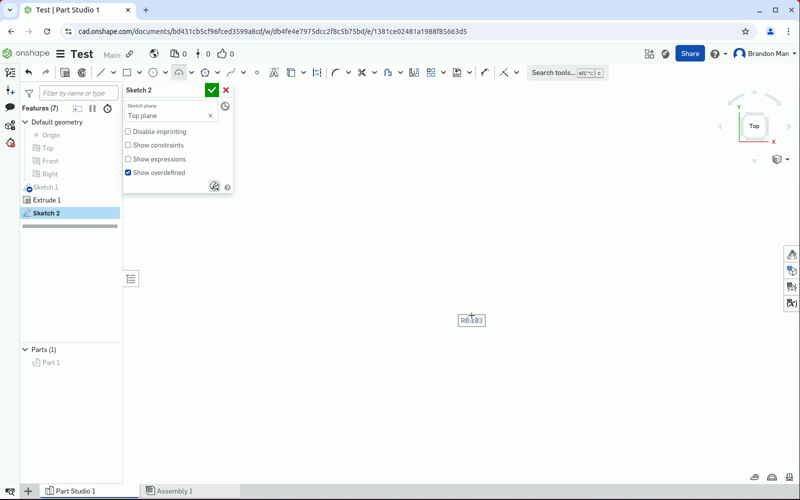
scroll(-6)
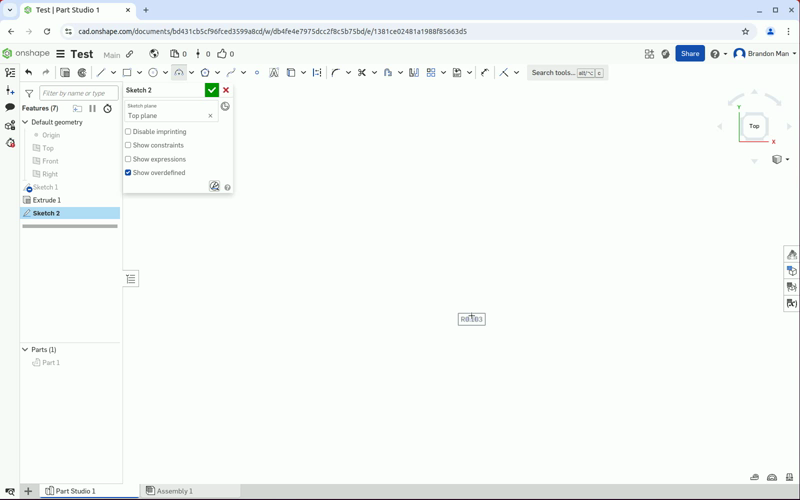
scroll(-6)
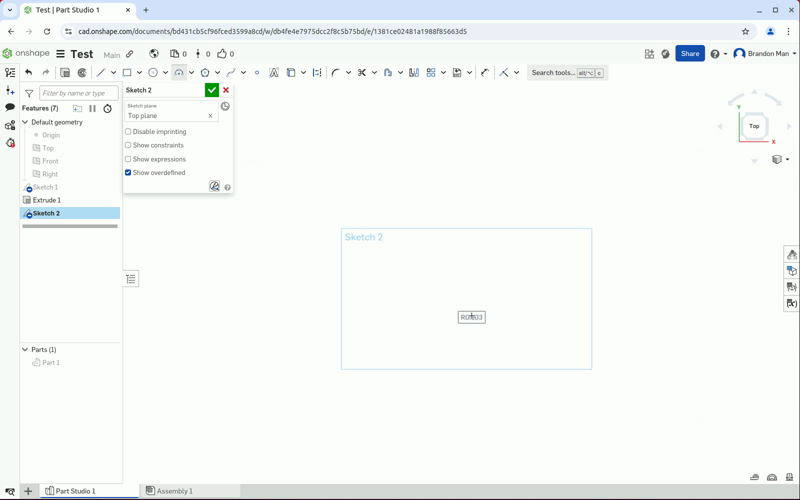
scroll(-6)
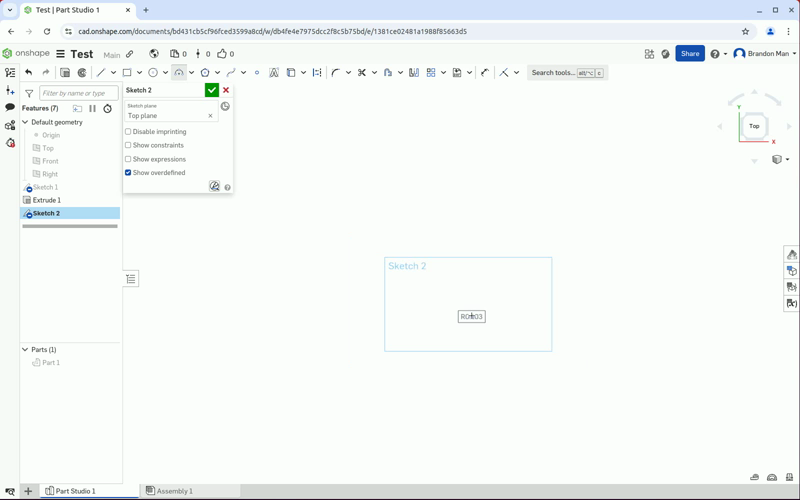
scroll(-6)
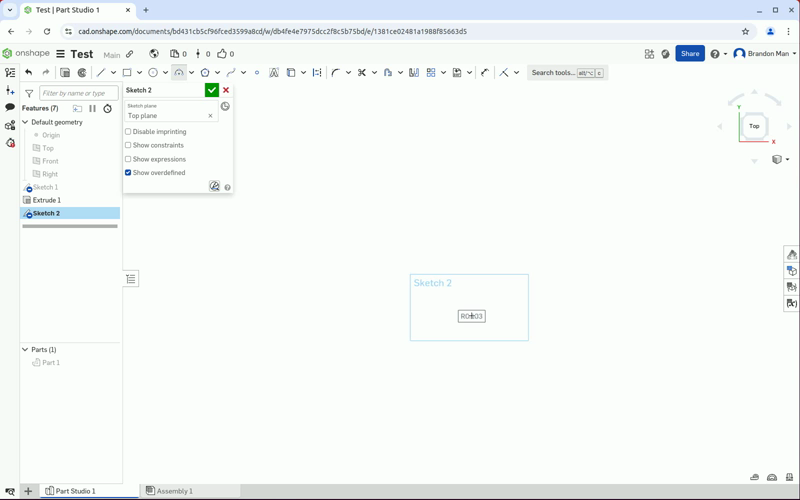
scroll(-6)
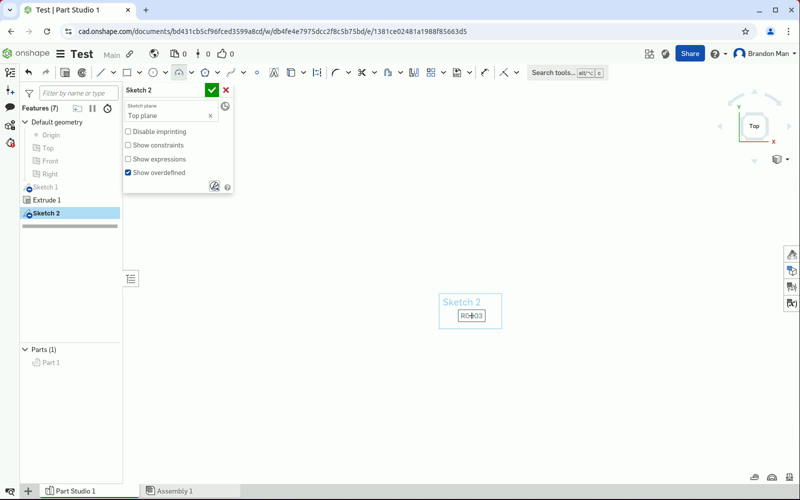
key_up(shift)
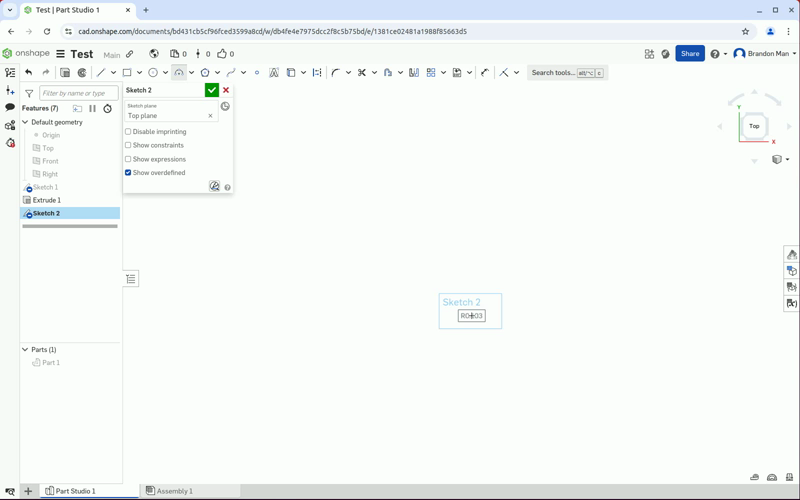
key(esc)
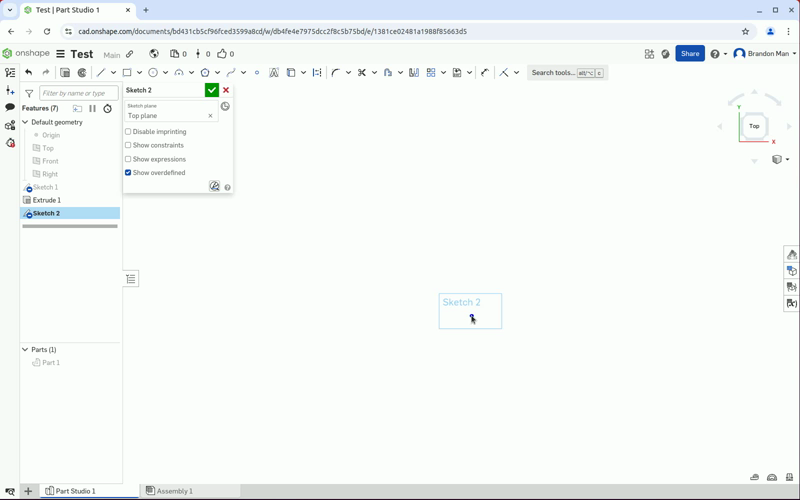
key(l)
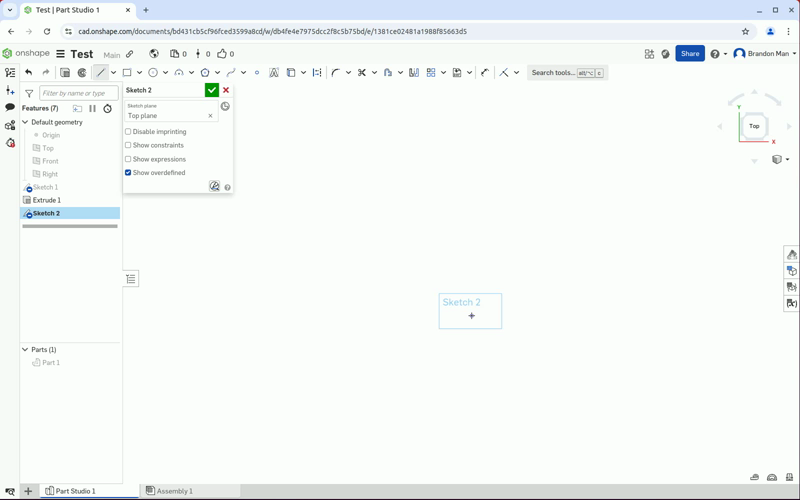
mouse_move(472, 315)
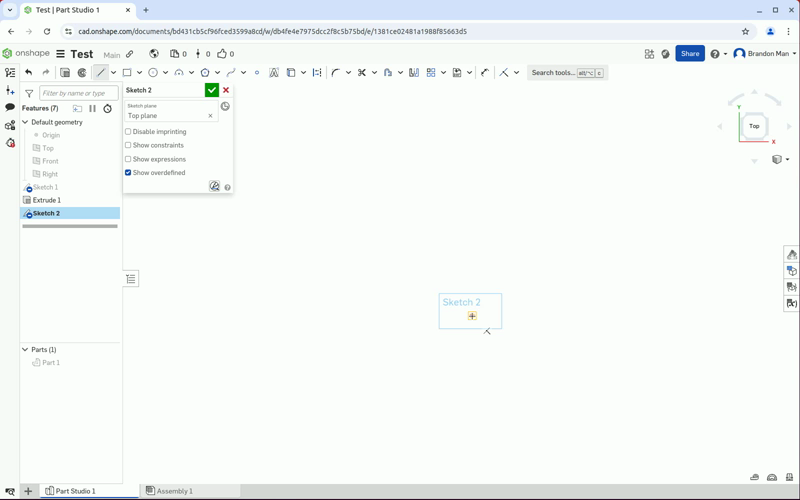
scroll(6)
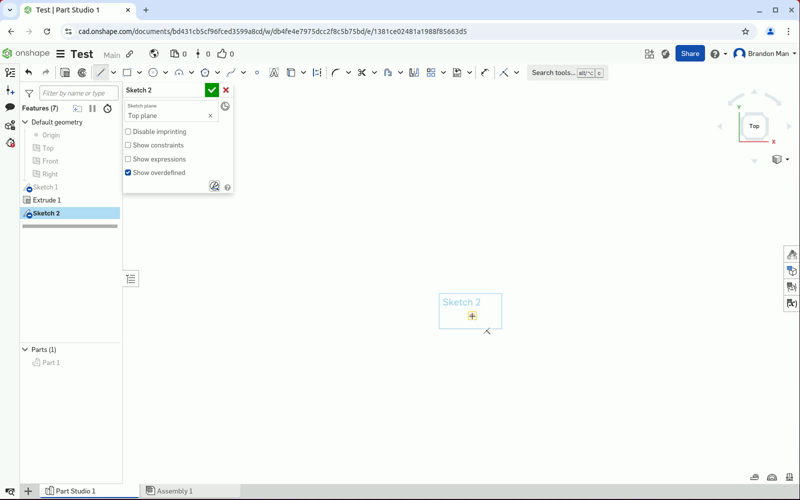
scroll(6)
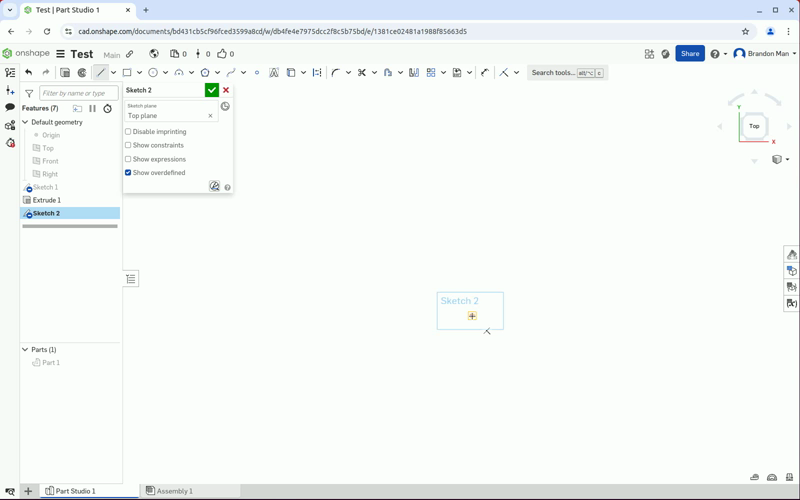
scroll(6)
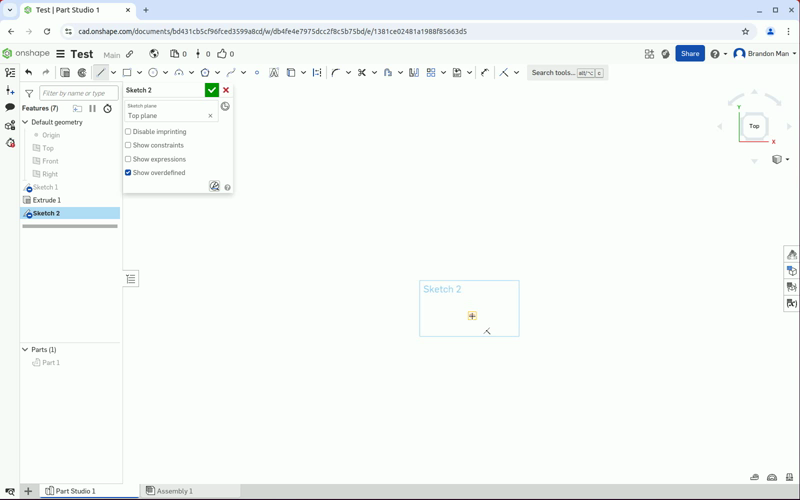
scroll(6)
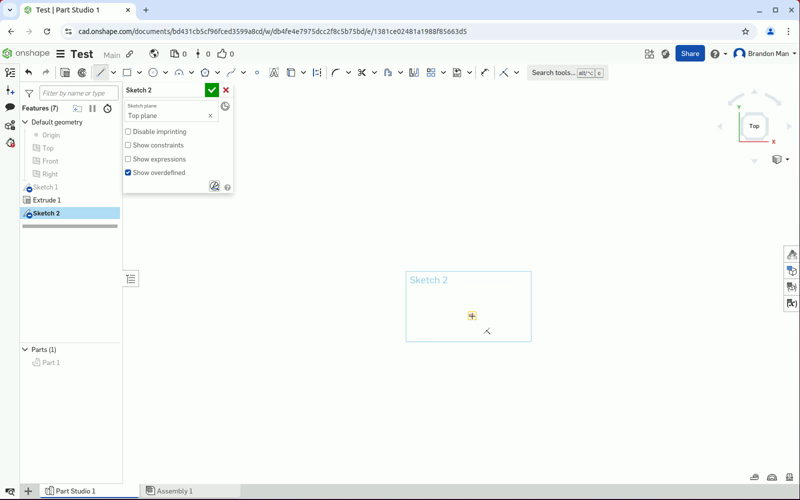
scroll(6)
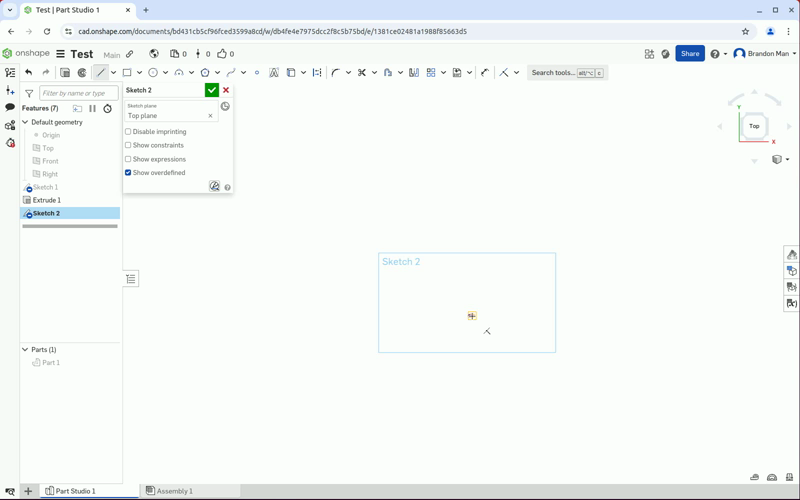
scroll(6)
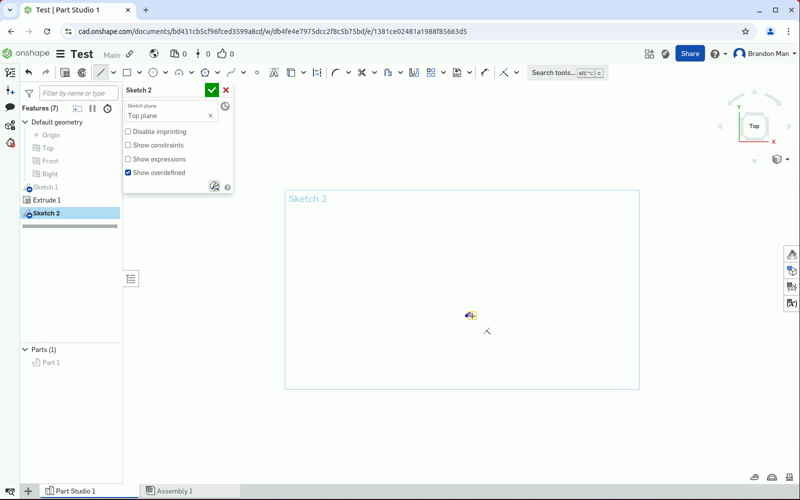
scroll(6)
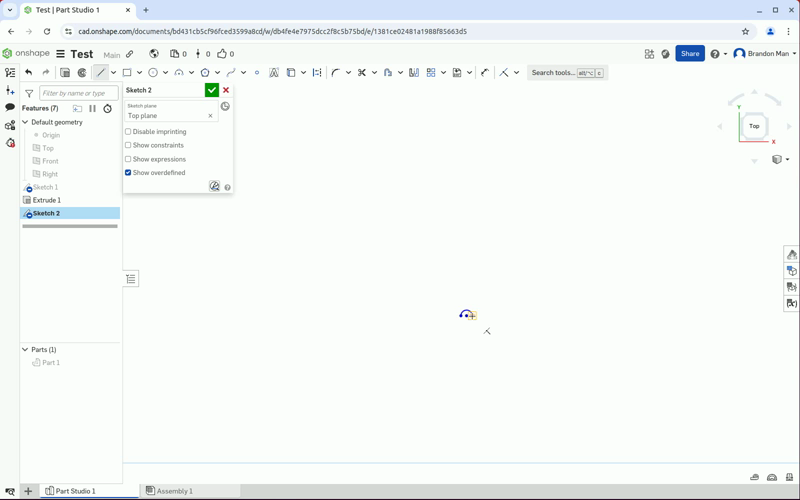
click(472, 315)
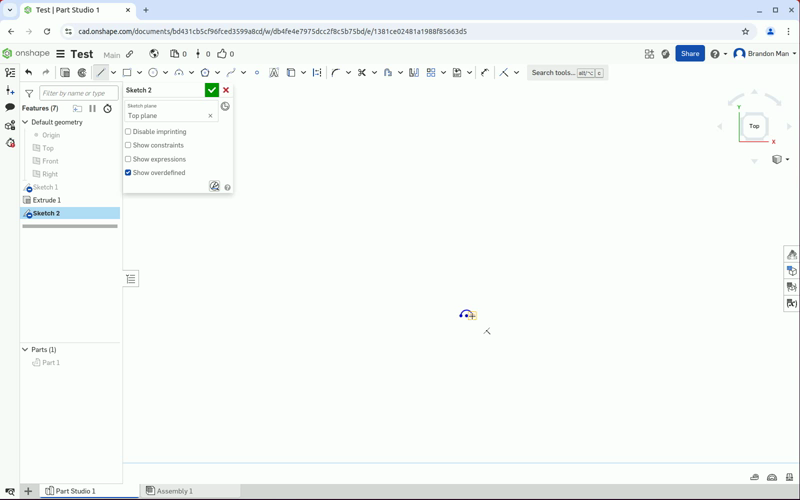
scroll(-6)
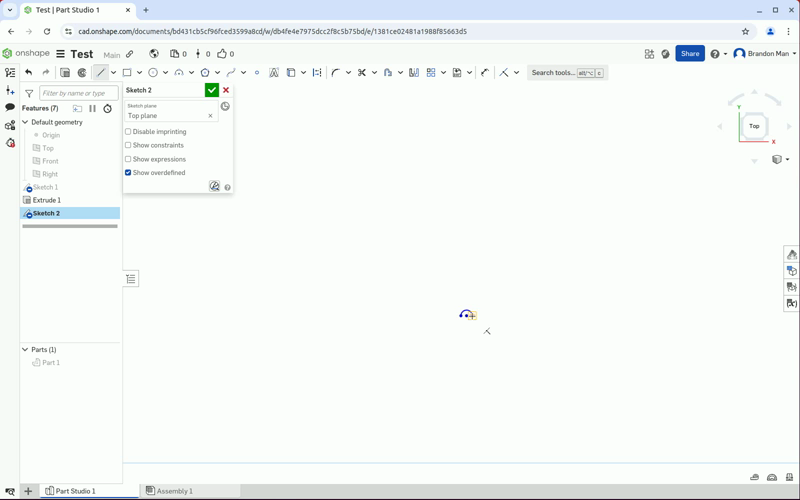
scroll(-6)
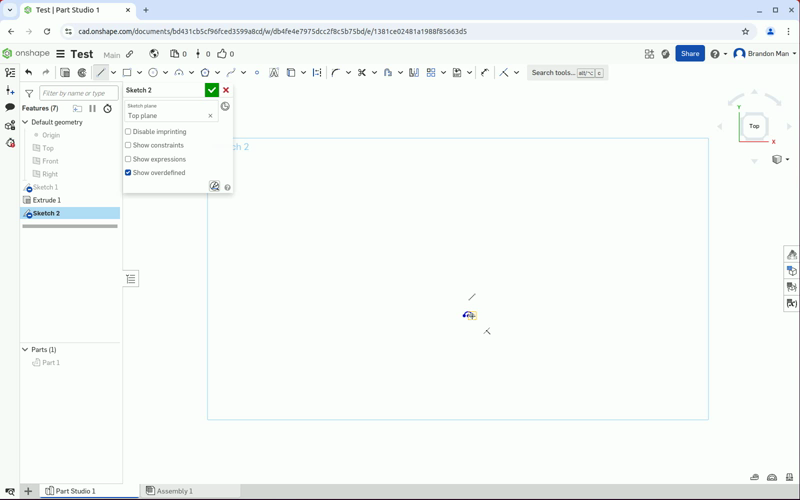
scroll(-6)
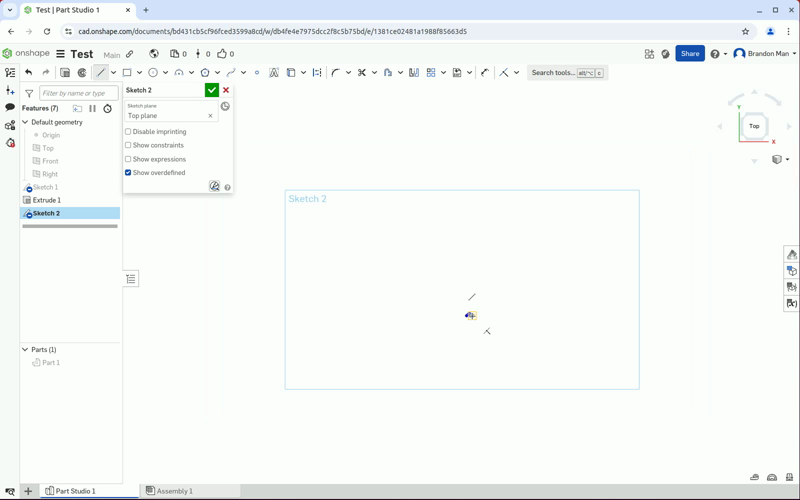
scroll(-6)
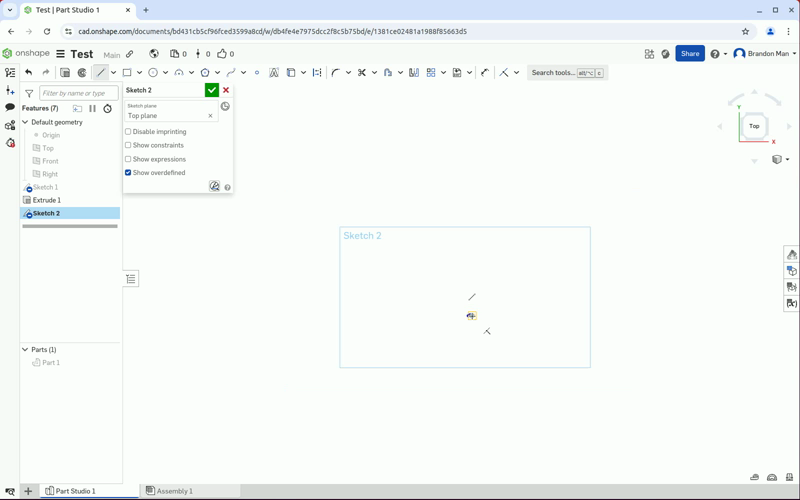
scroll(-6)
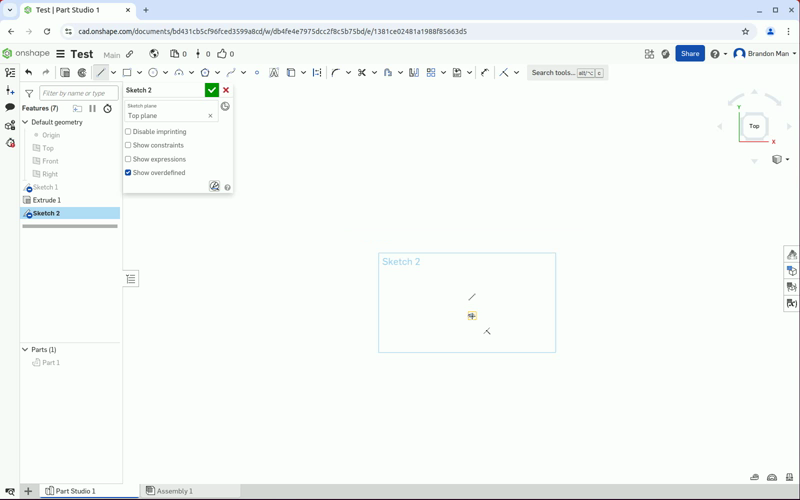
scroll(-6)
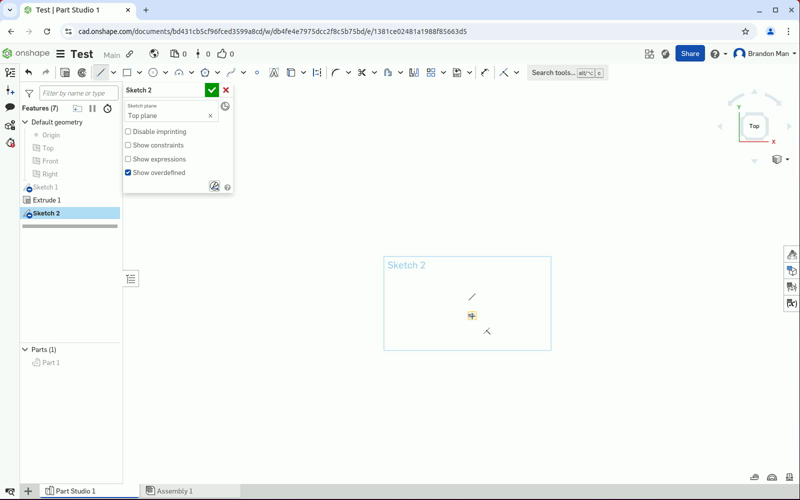
scroll(-6)
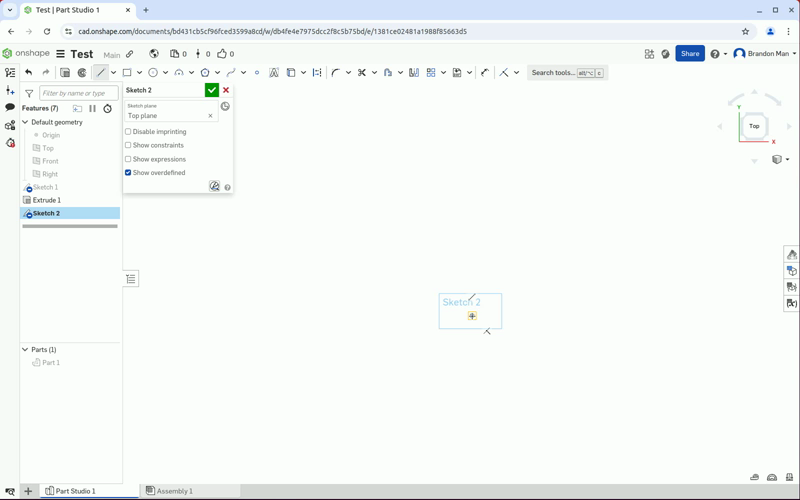
key_down(shift)
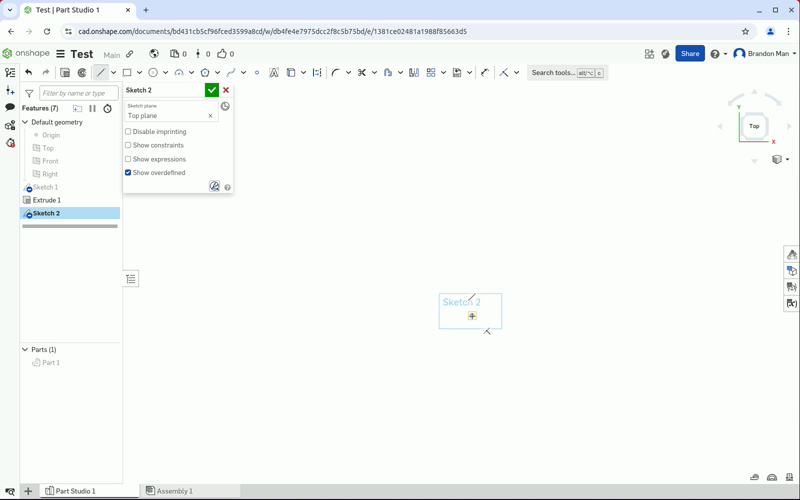
mouse_move(502, 315)
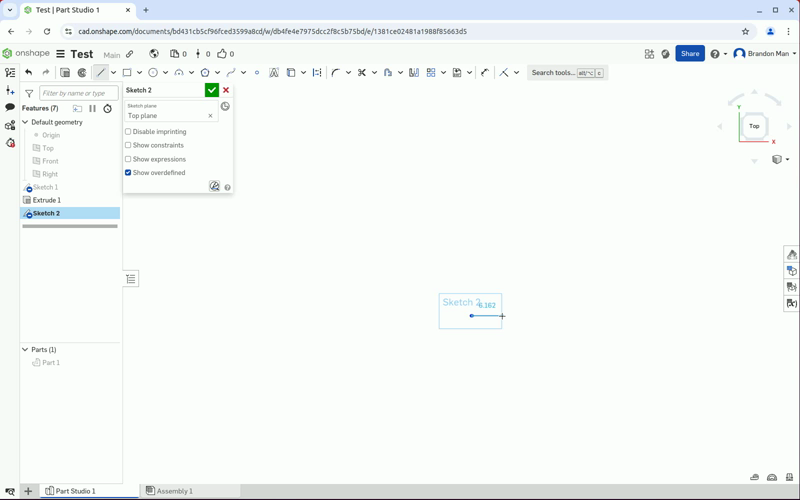
mouse_move(472, 284)
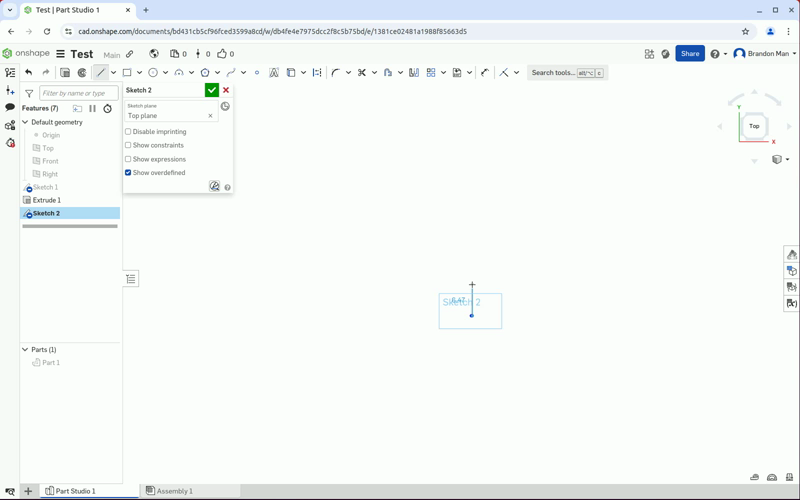
click(472, 284)
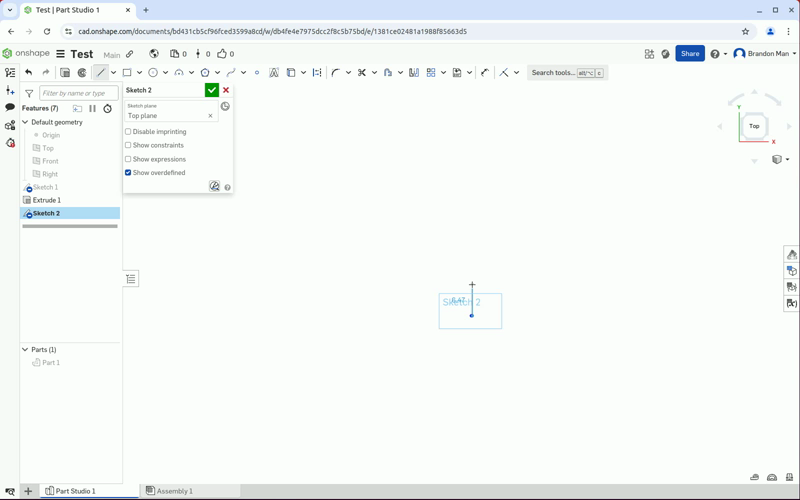
key_up(shift)
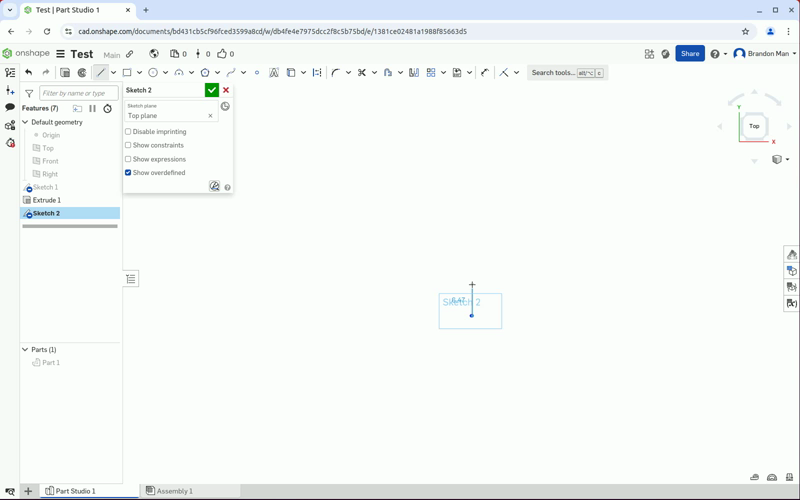
key_down(shift)
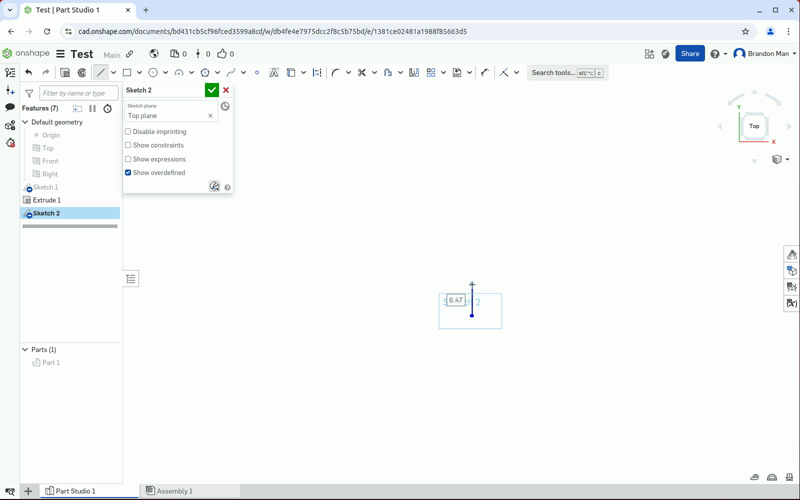
mouse_move(502, 284)
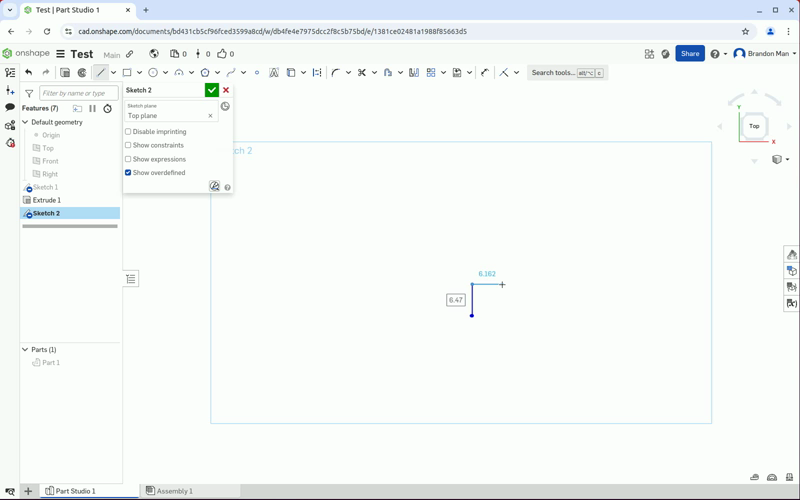
mouse_move(471, 284)
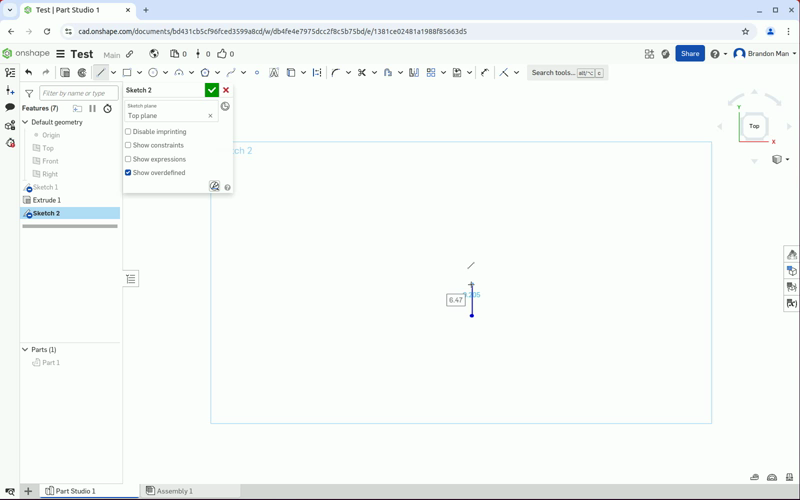
scroll(6)
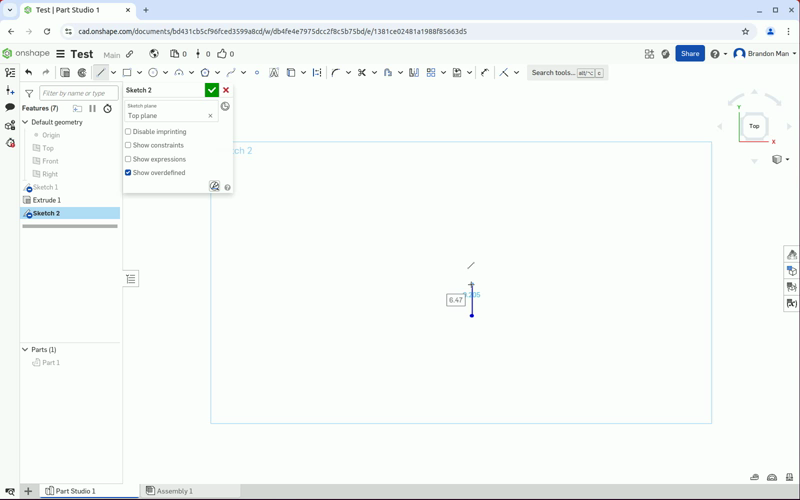
scroll(6)
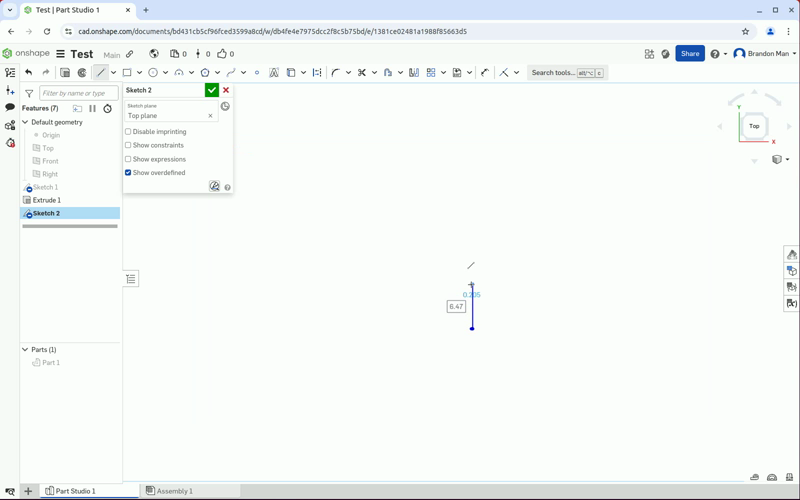
scroll(6)
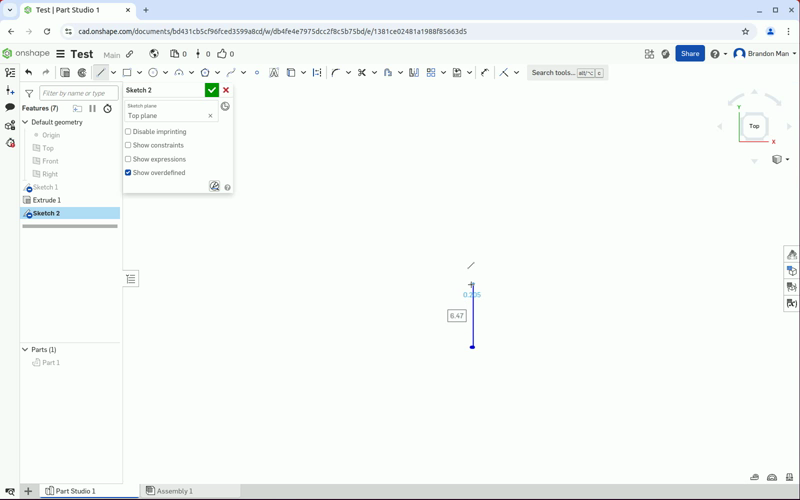
scroll(6)
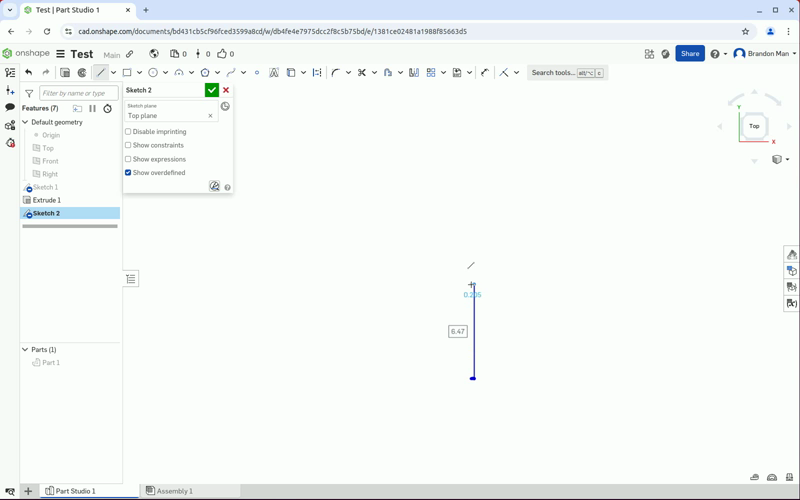
scroll(6)
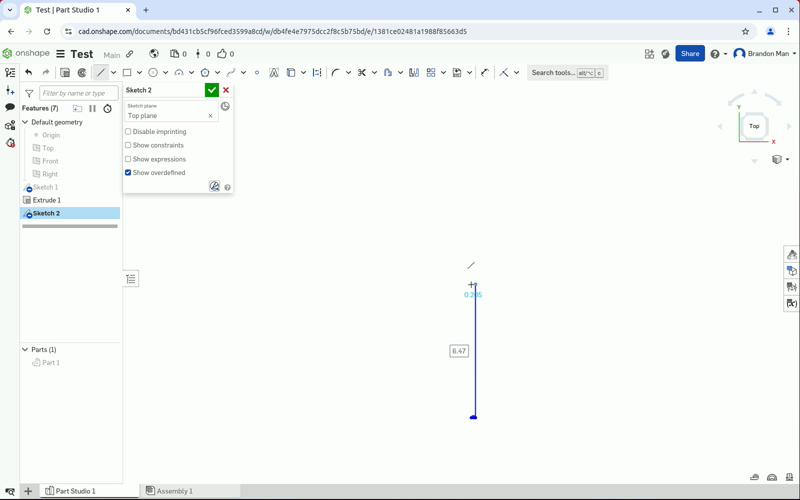
scroll(6)
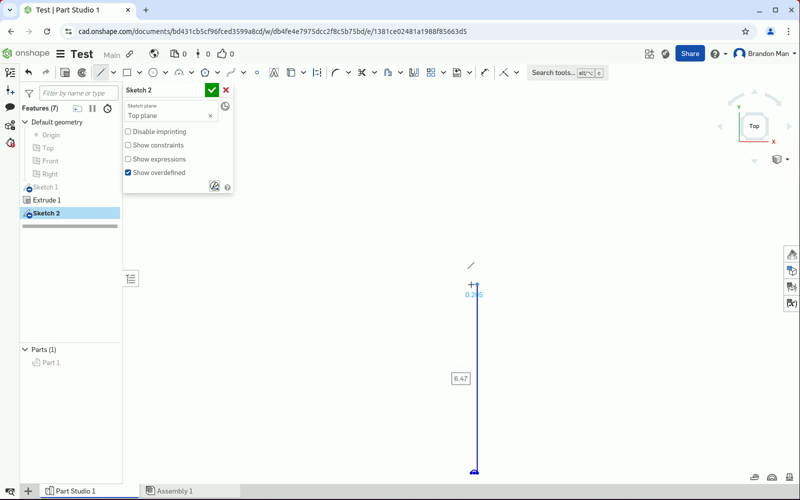
scroll(6)
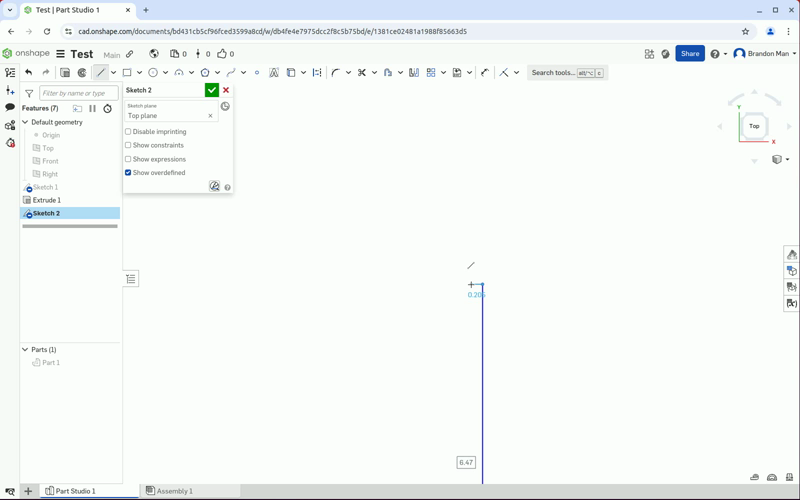
click(471, 284)
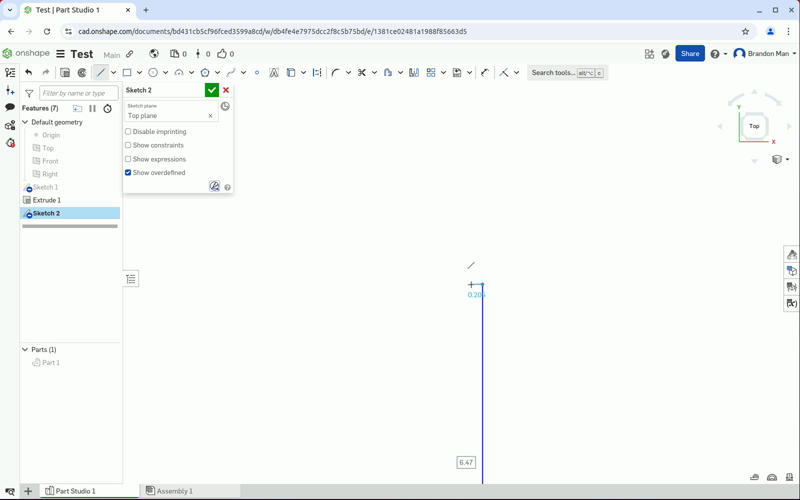
scroll(-6)
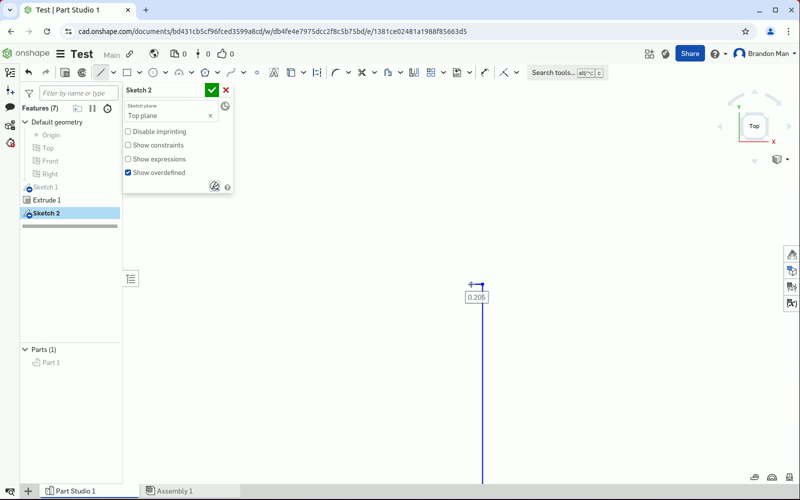
scroll(-6)
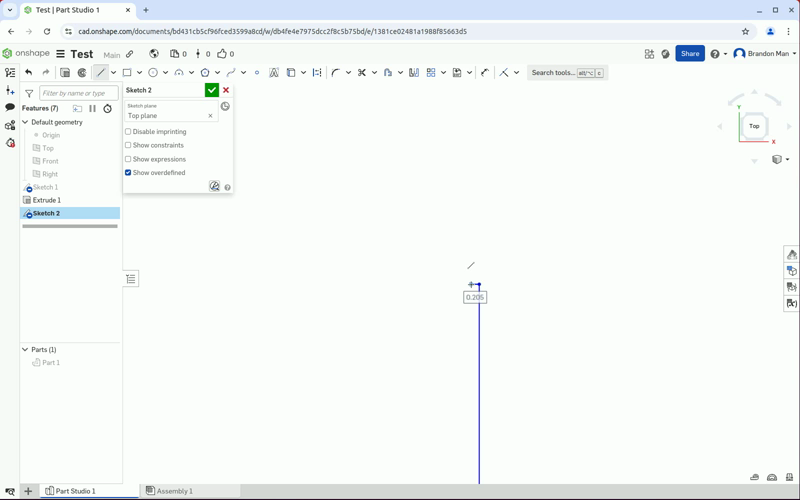
scroll(-6)
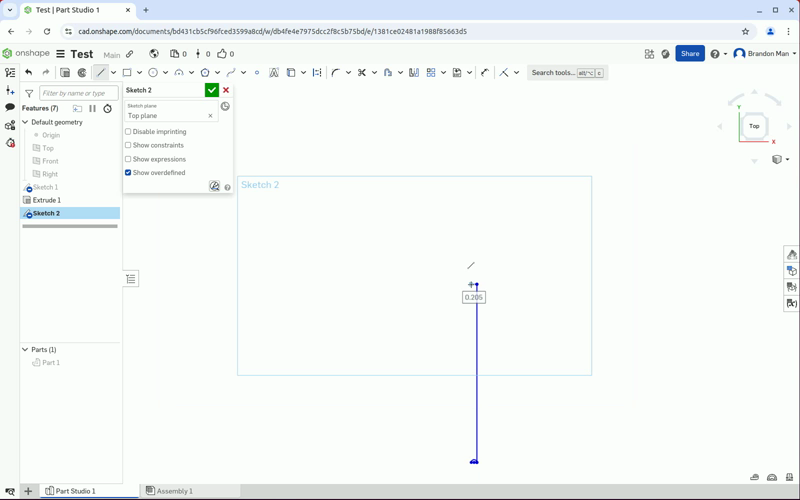
scroll(-6)
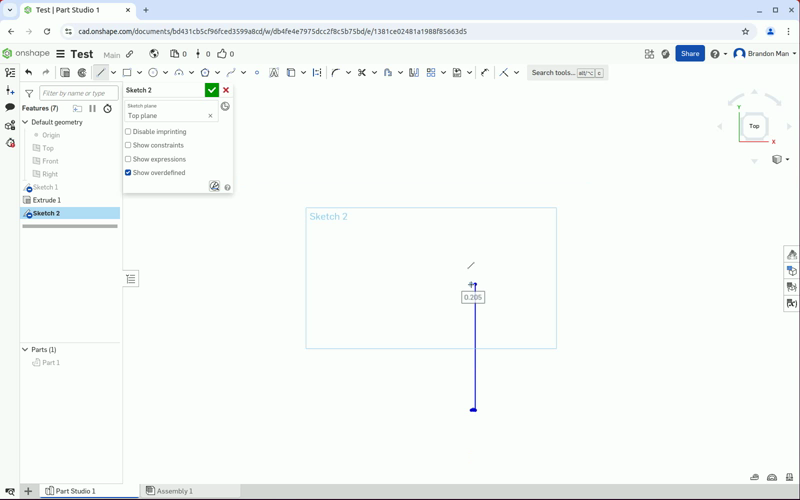
scroll(-6)
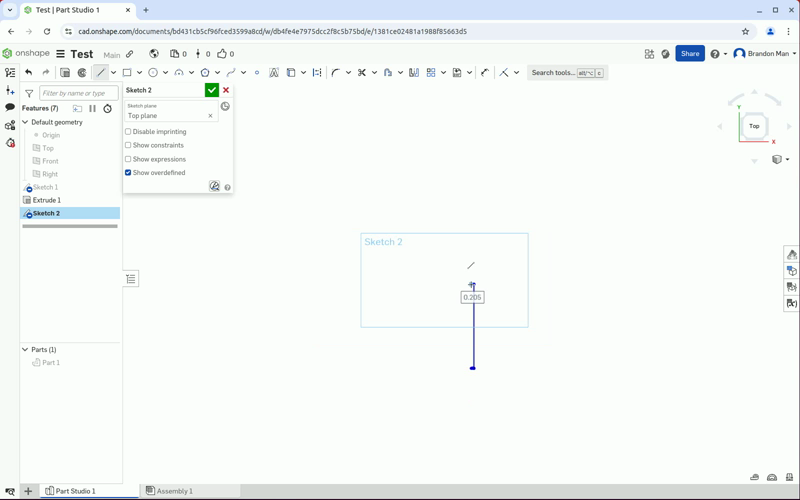
scroll(-6)
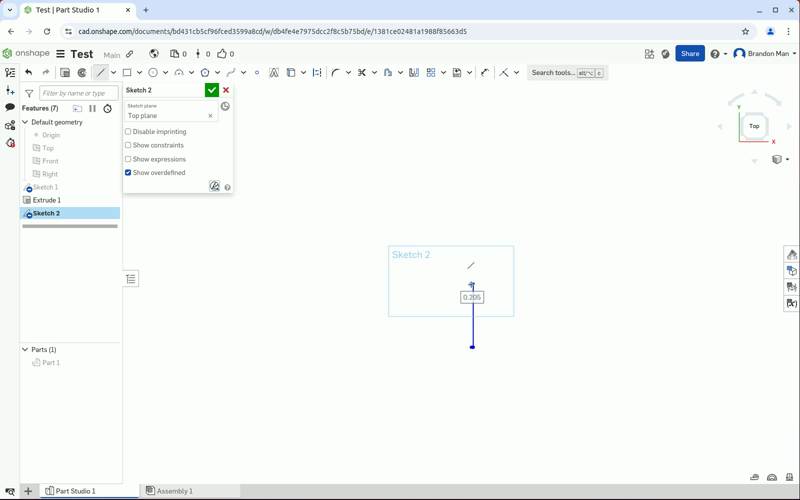
scroll(-6)
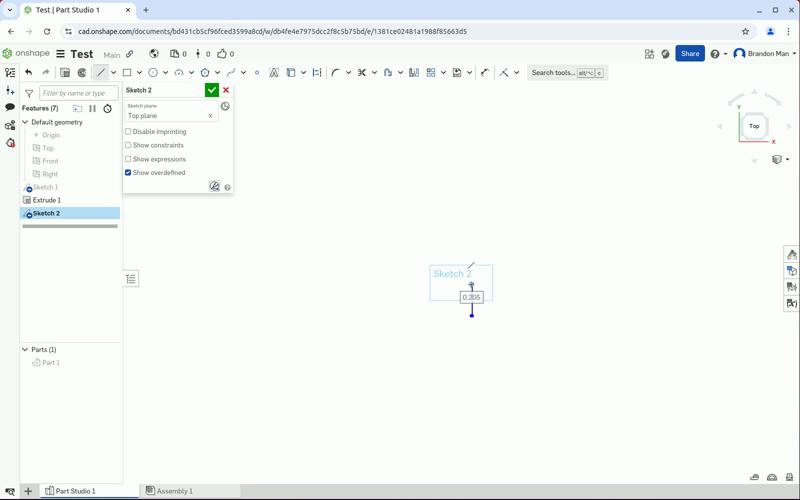
key_up(shift)
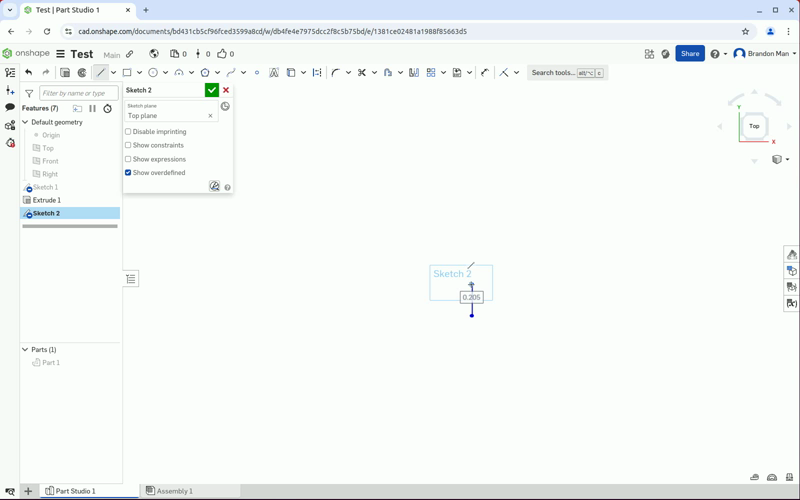
mouse_move(501, 284)
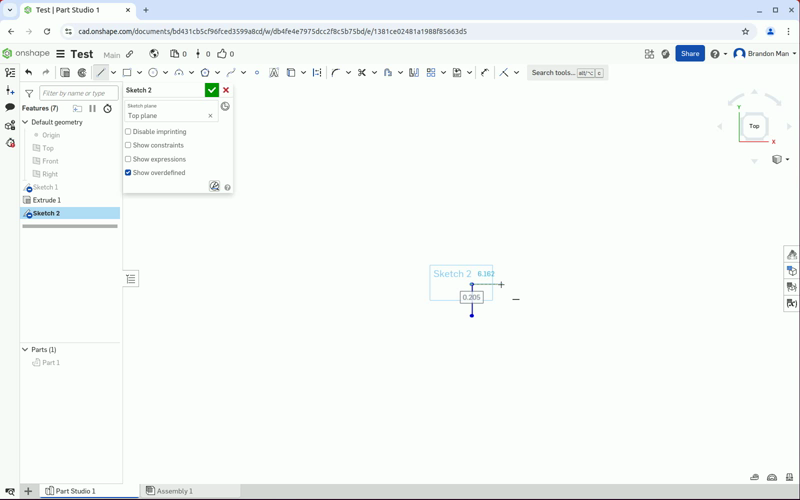
key_down(shift)
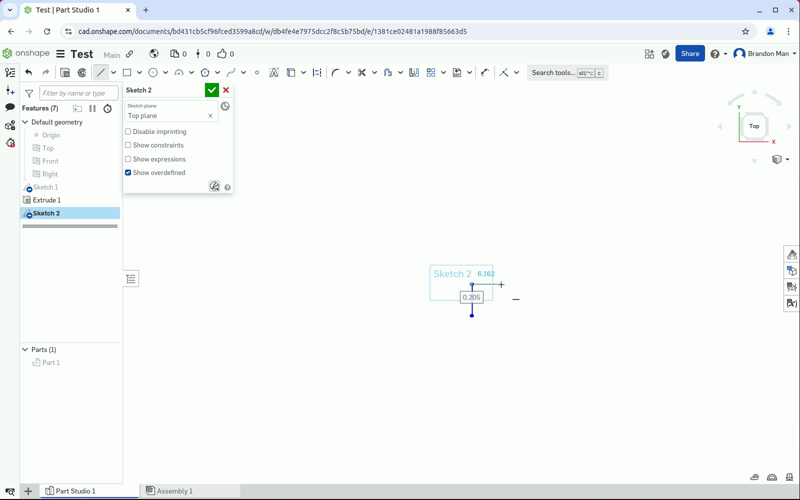
mouse_move(471, 315)
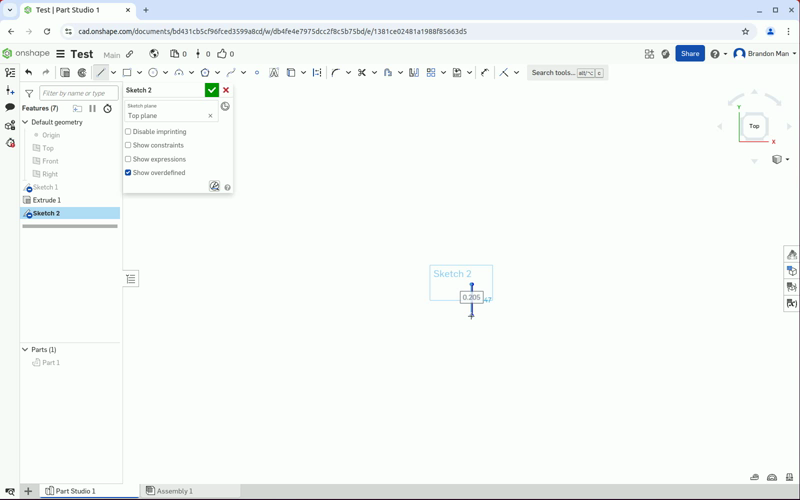
scroll(6)
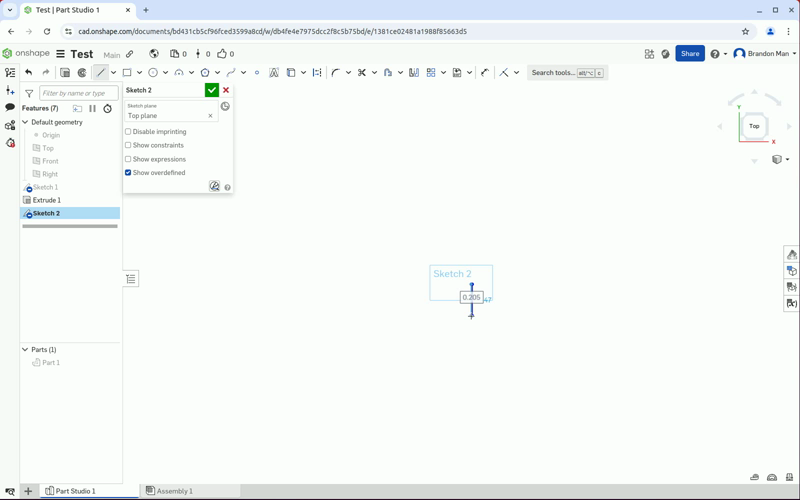
scroll(6)
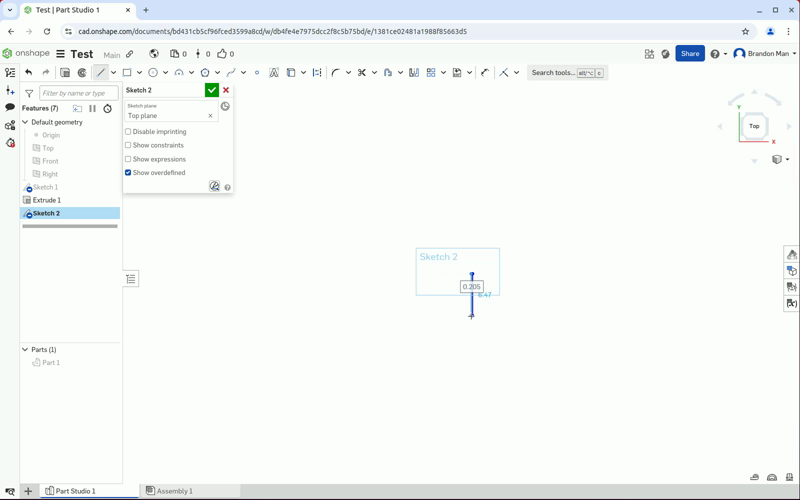
scroll(6)
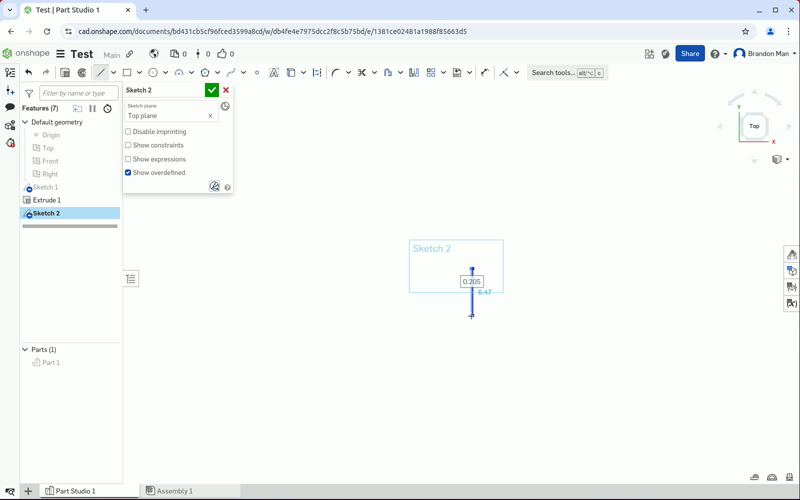
scroll(6)
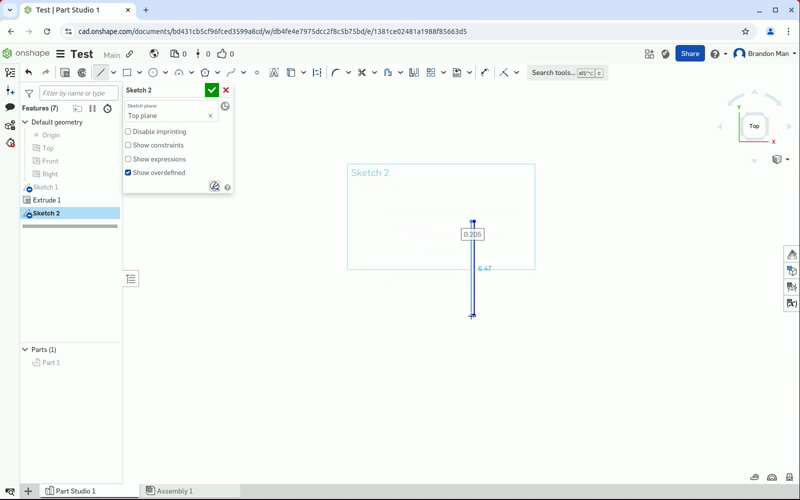
scroll(6)
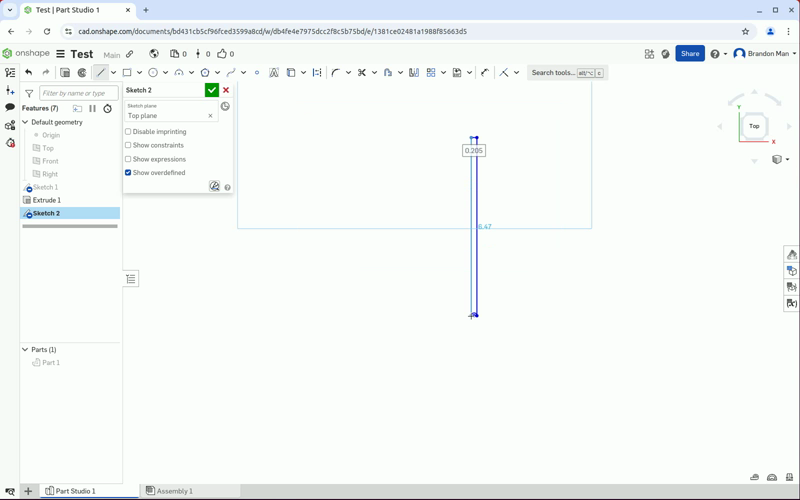
scroll(6)
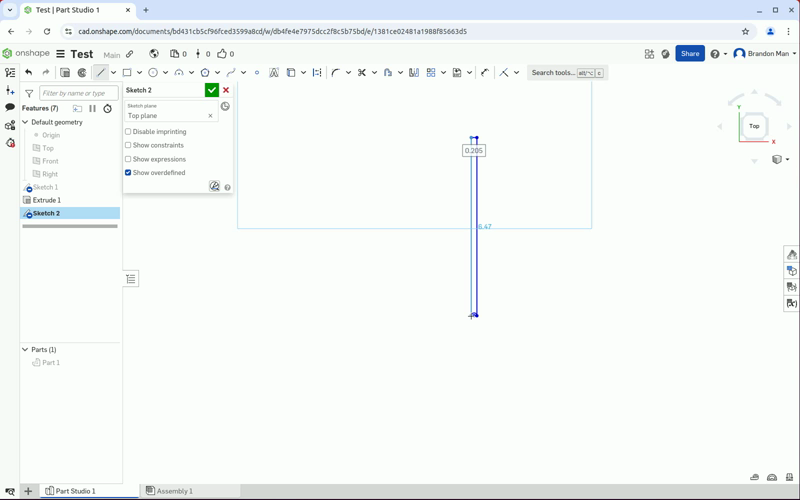
scroll(6)
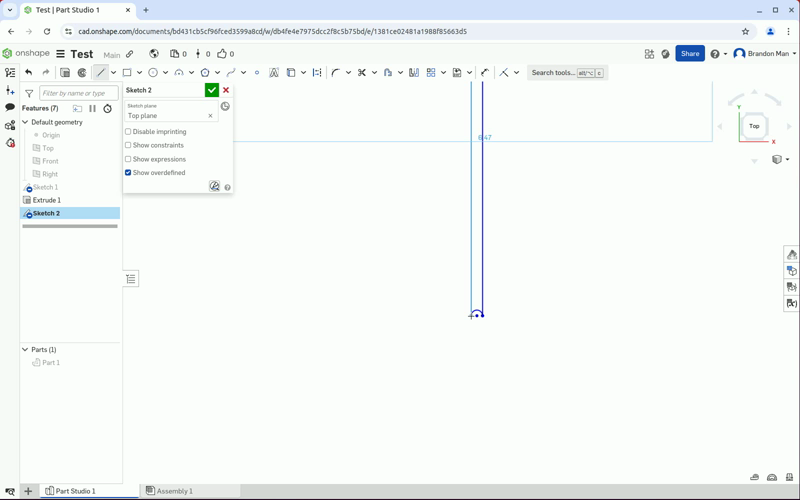
key_up(shift)
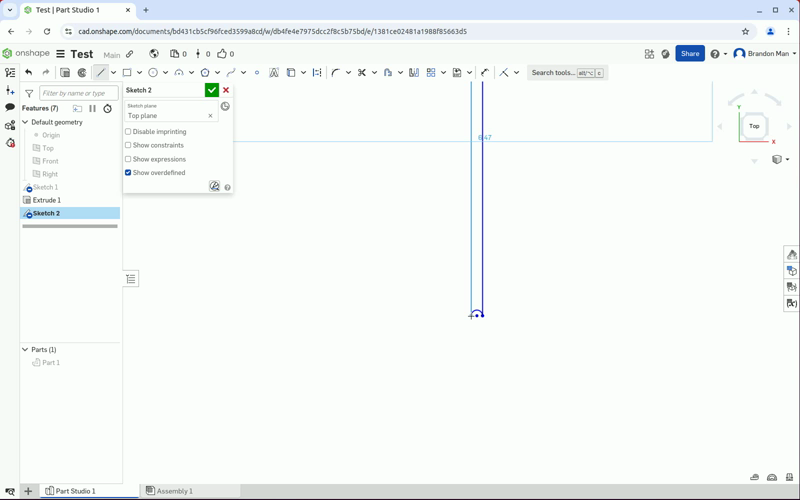
click(471, 315)
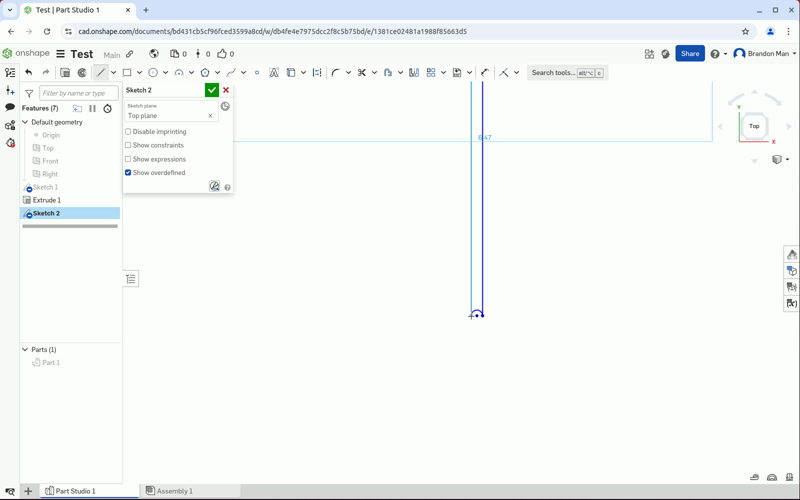
scroll(-6)
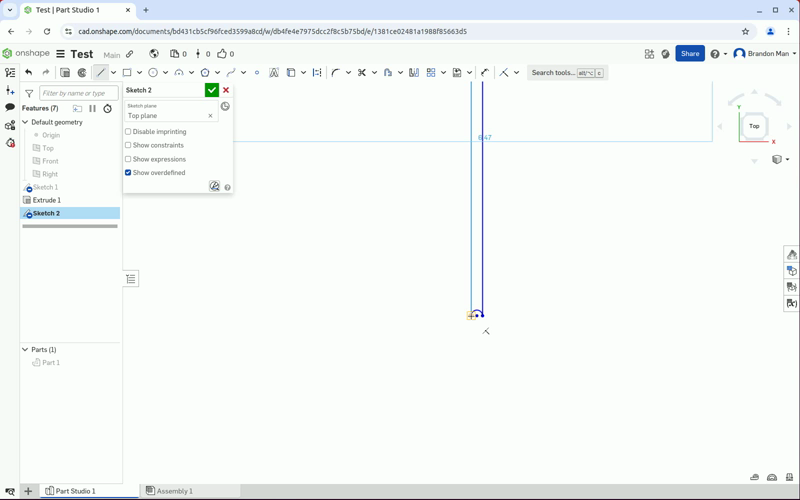
scroll(-6)
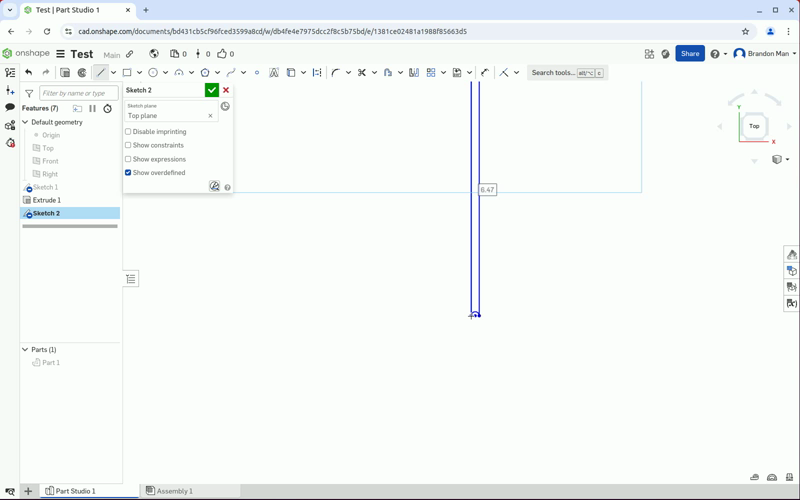
scroll(-6)
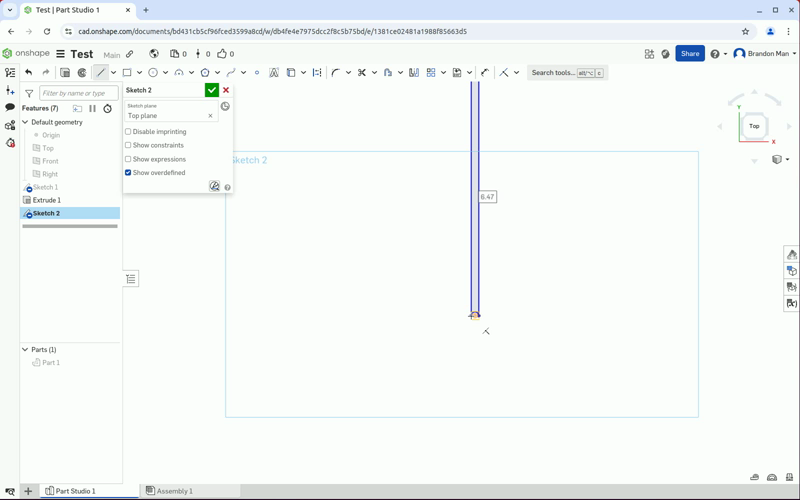
scroll(-6)
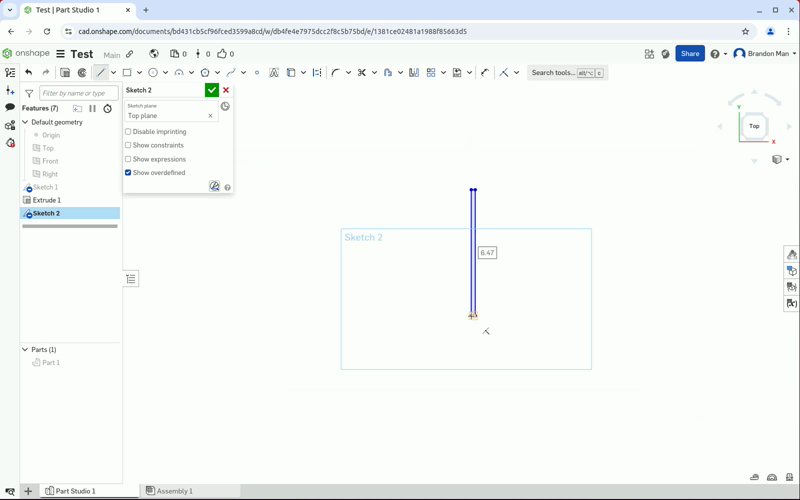
scroll(-6)
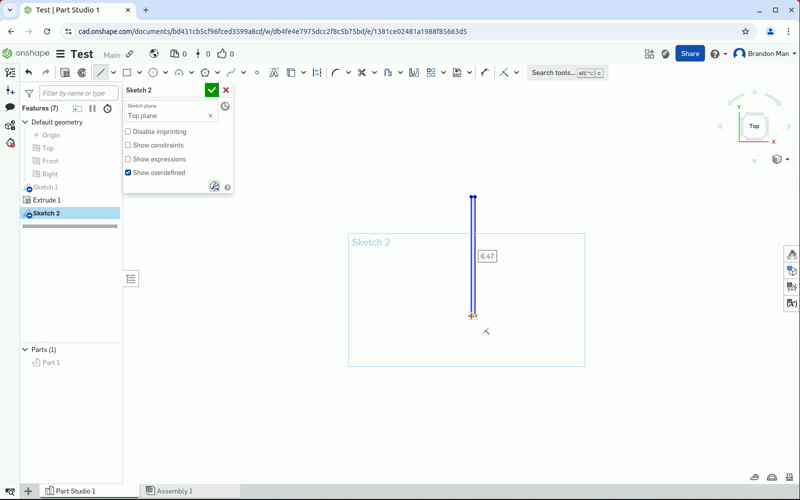
scroll(-6)
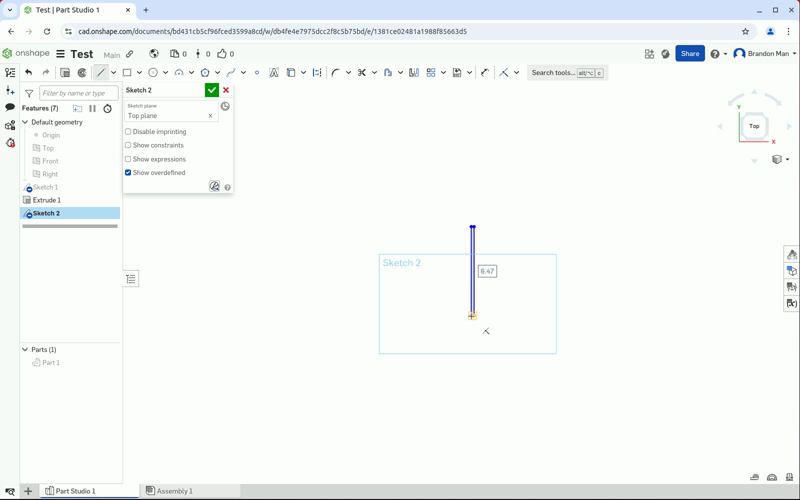
scroll(-6)
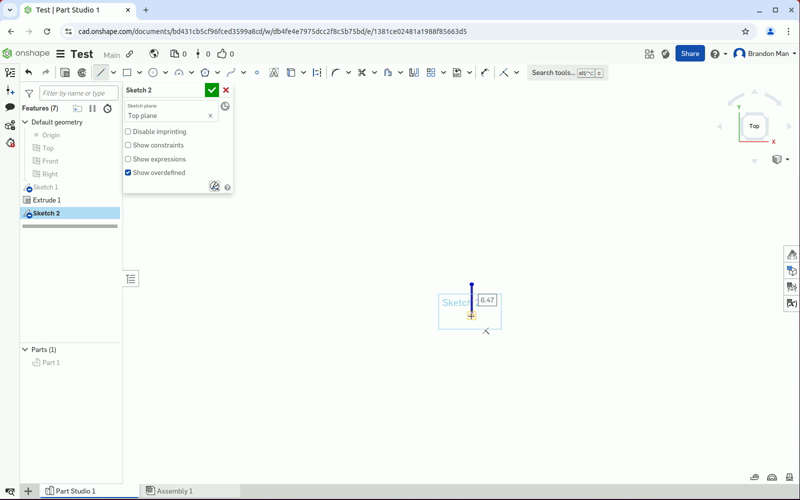
key(esc)
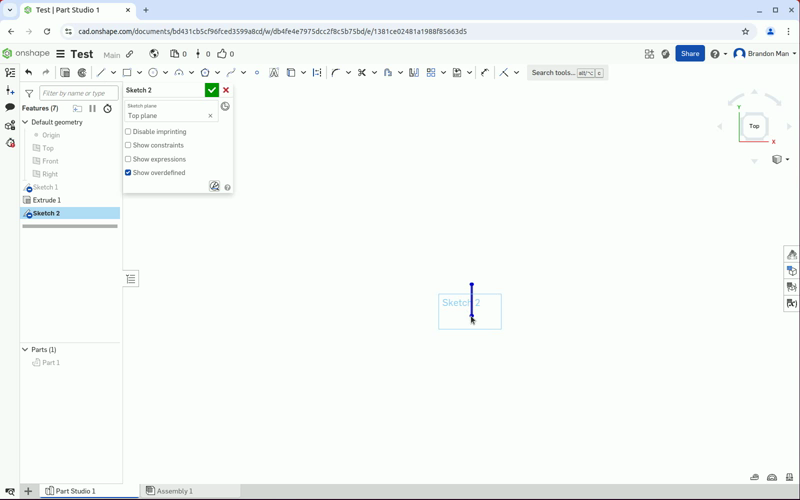
mouse_move(472, 314)
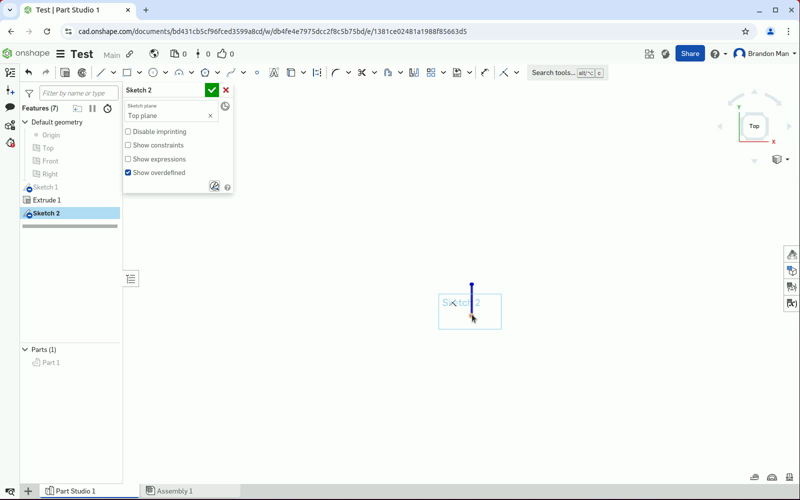
scroll(6)
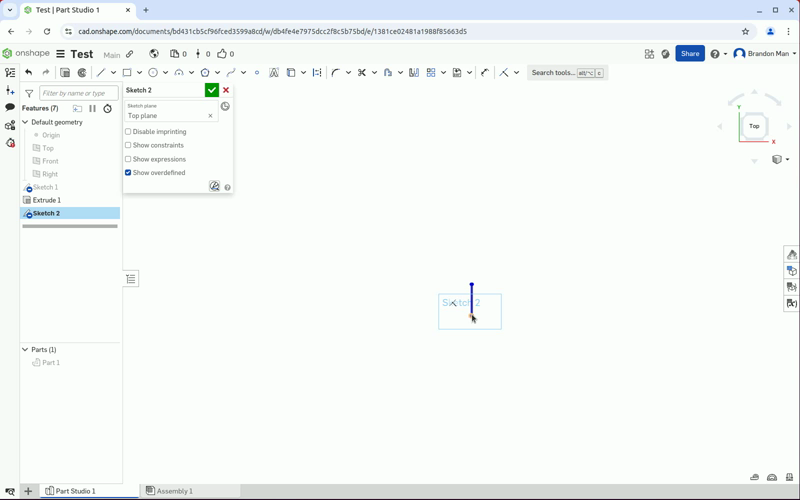
scroll(6)
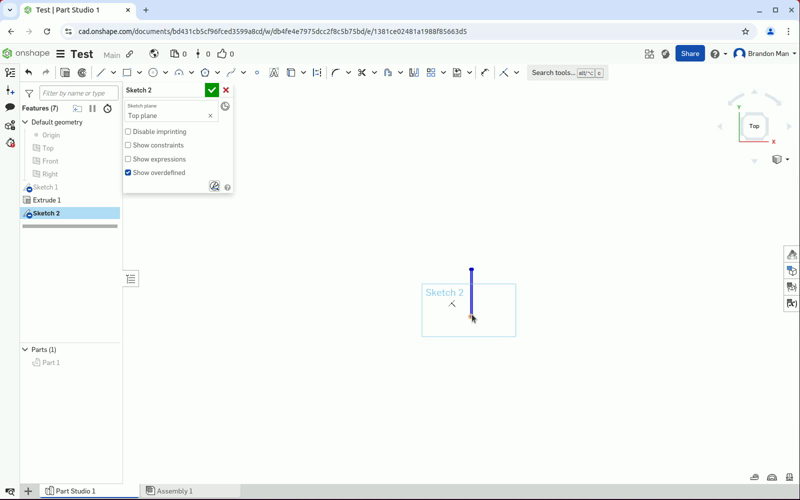
scroll(6)
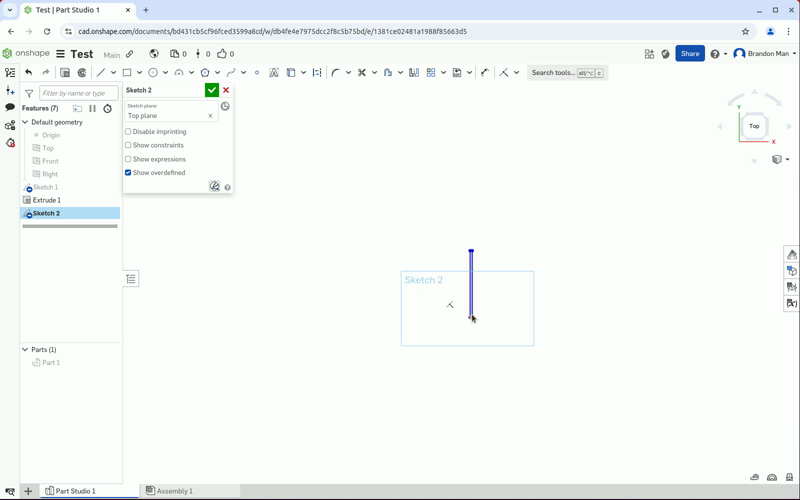
scroll(6)
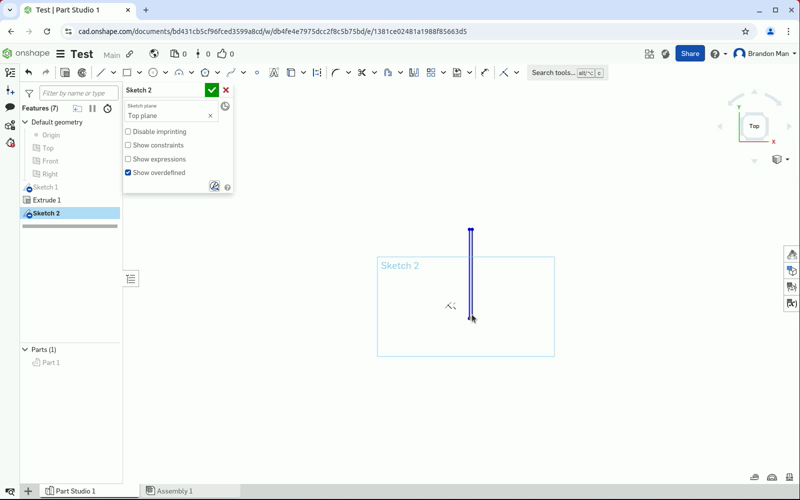
scroll(6)
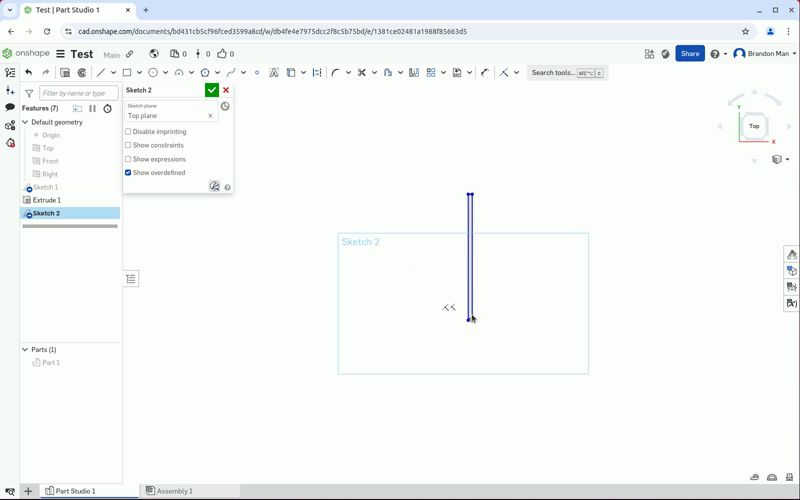
scroll(6)
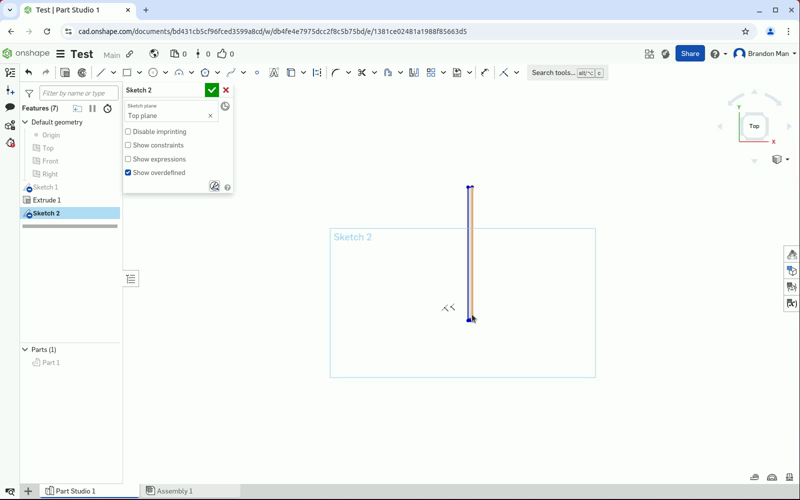
scroll(6)
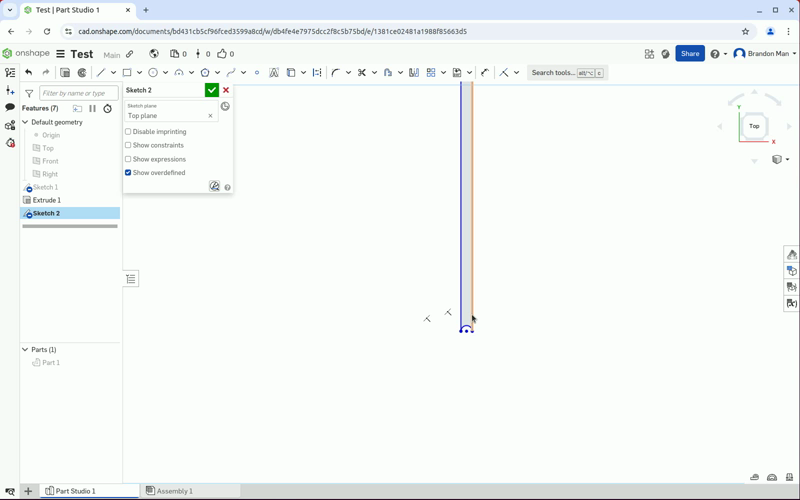
click(472, 314)
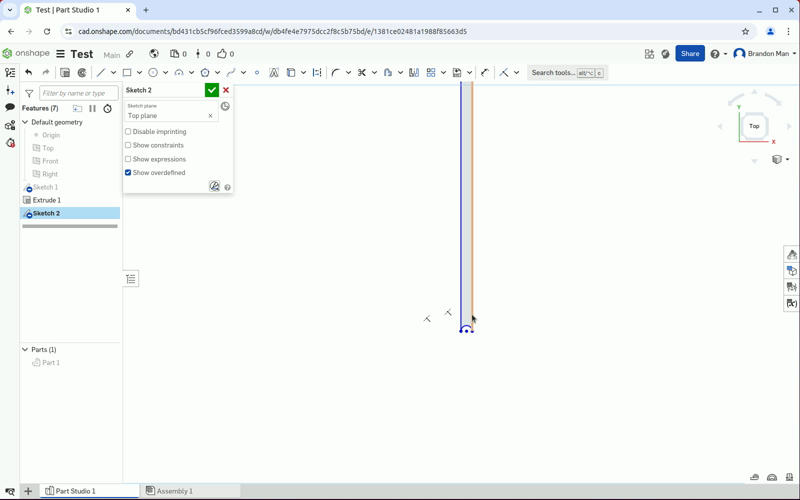
scroll(-6)
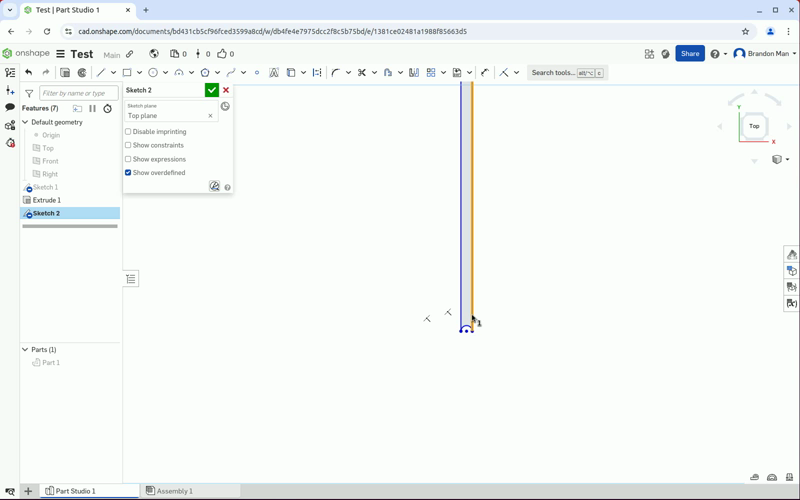
scroll(-6)
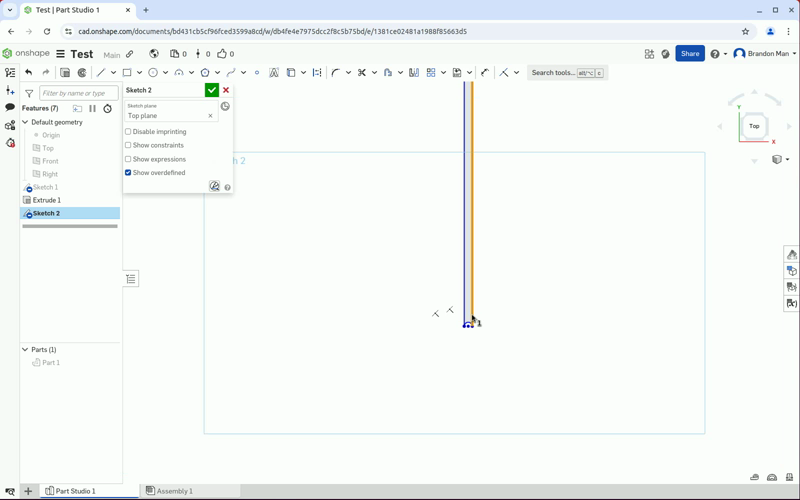
scroll(-6)
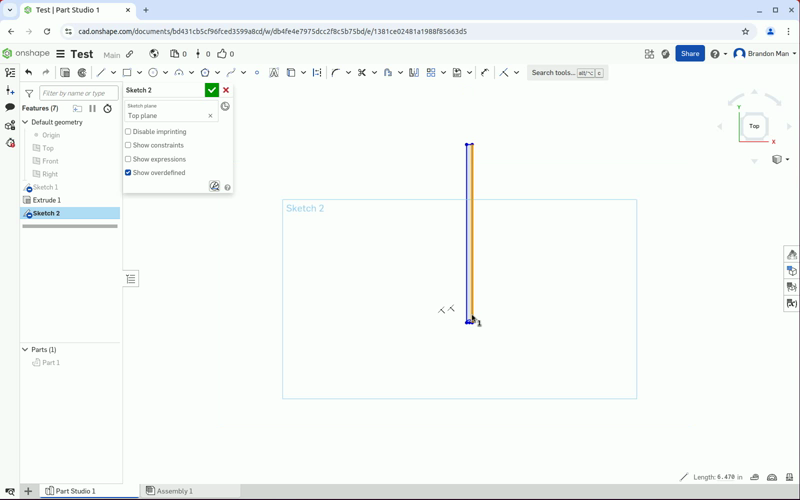
scroll(-6)
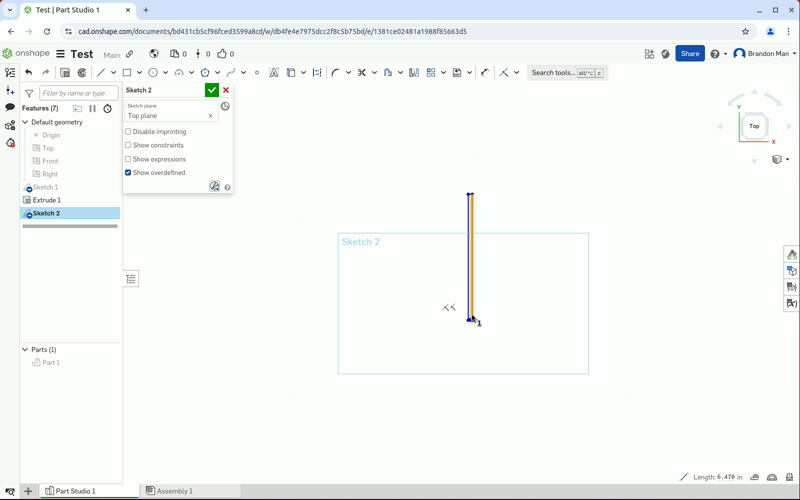
scroll(-6)
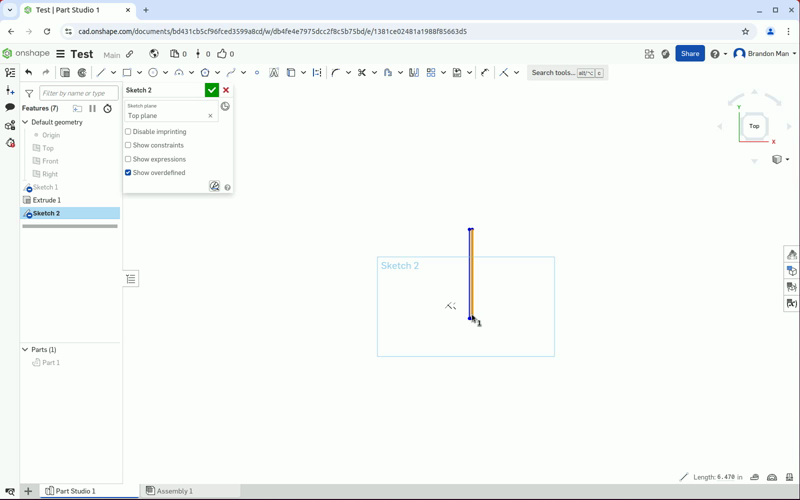
scroll(-6)
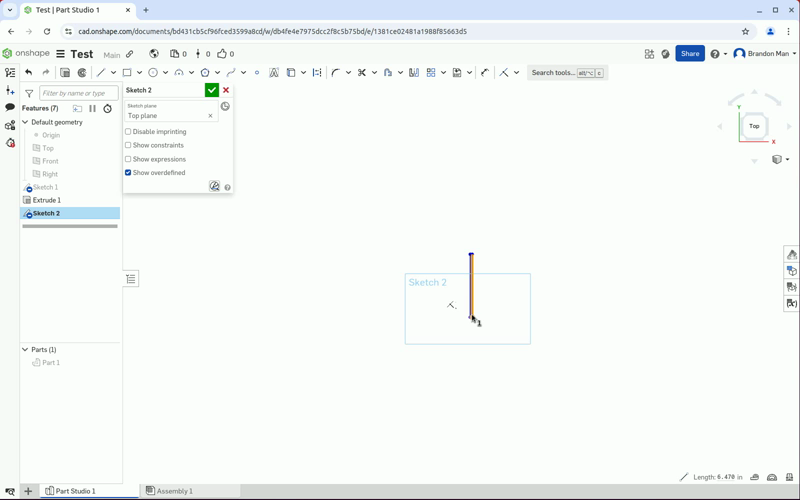
scroll(-6)
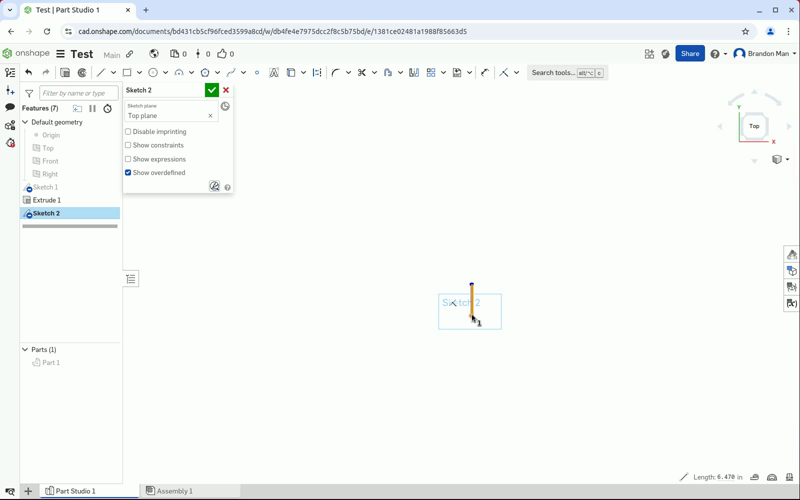
mouse_move(73, 352)
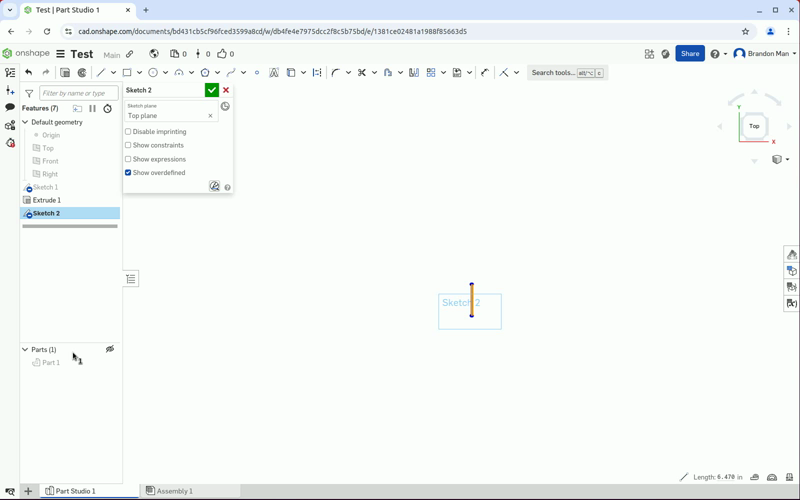
key(shift+y)
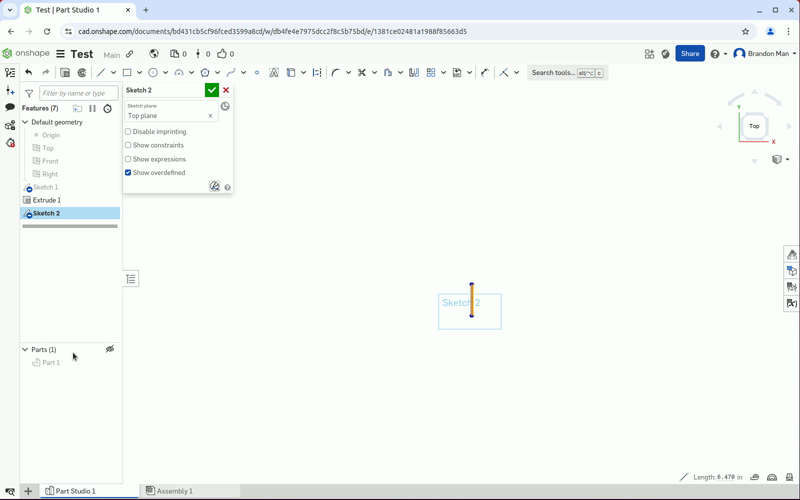
key(shift+e)
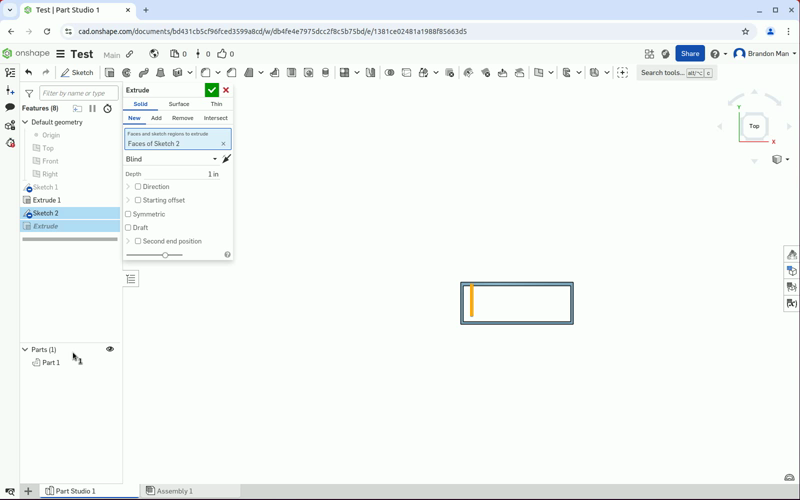
mouse_move(143, 106)
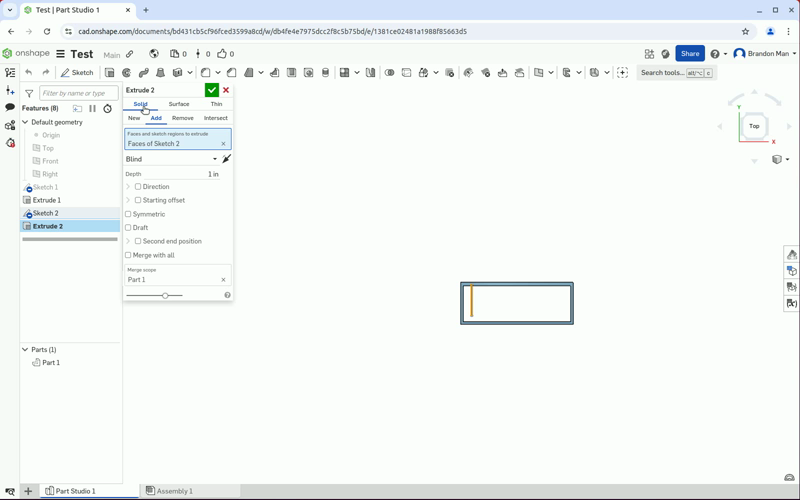
click(143, 106)
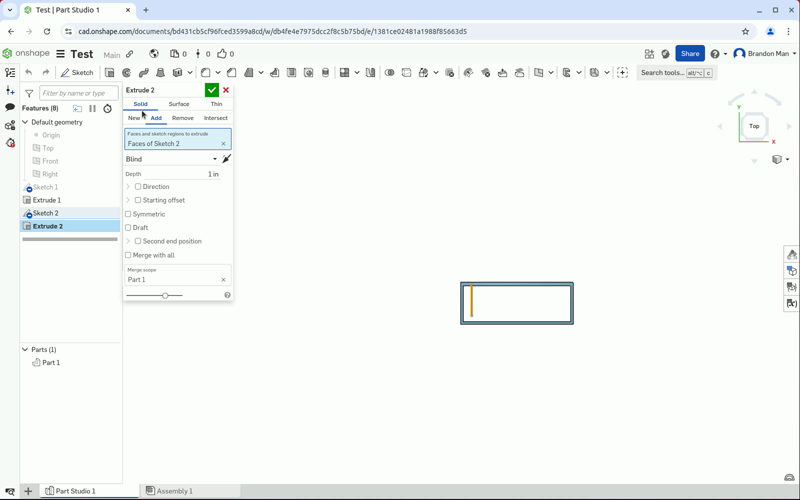
mouse_move(137, 120)
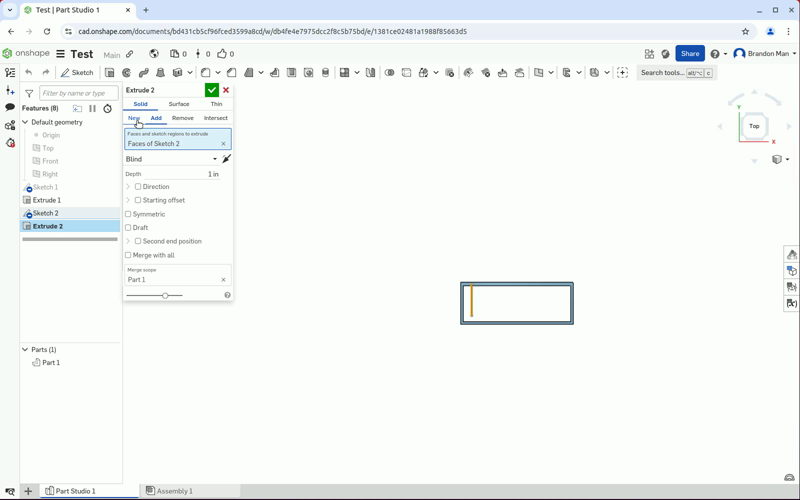
click(137, 120)
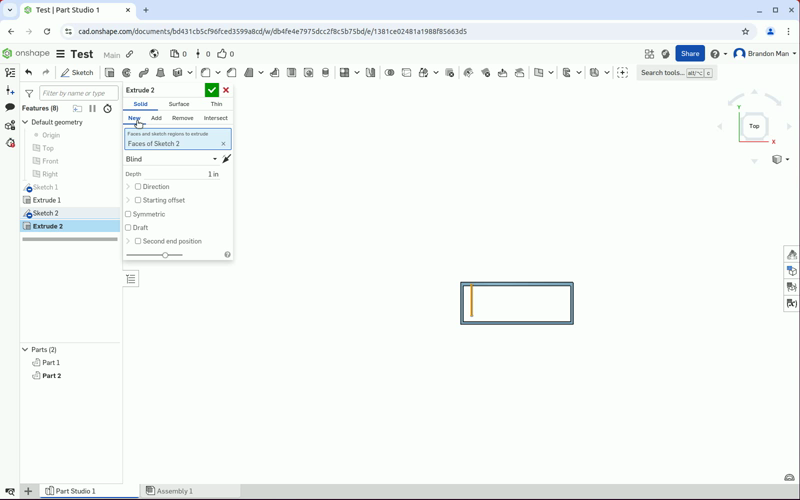
key(tab, 4)
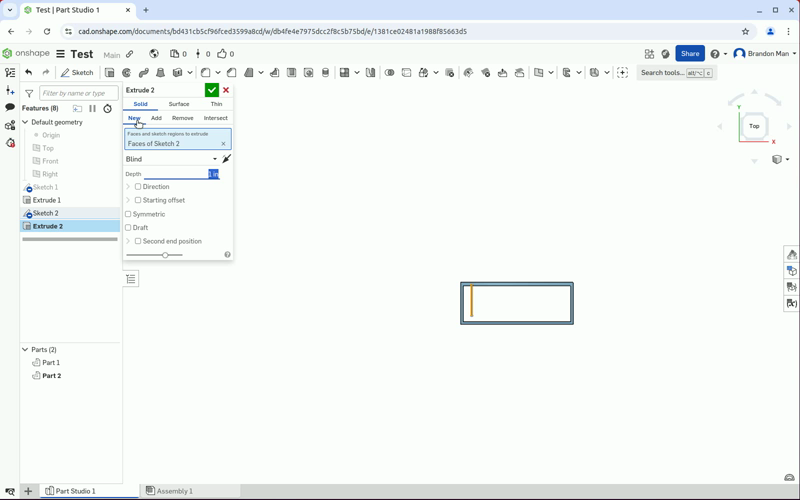
text(0.241)
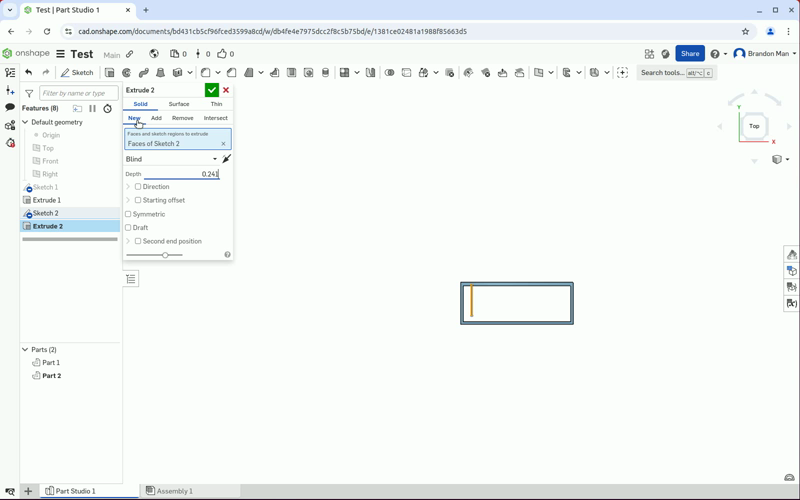
key(enter)
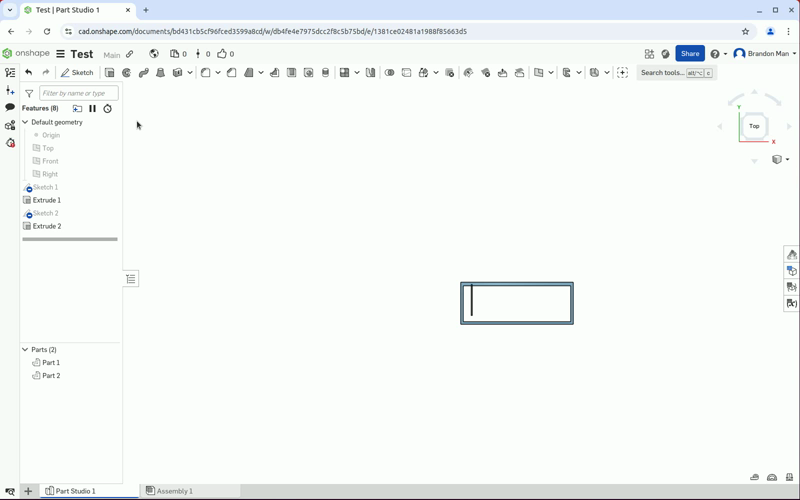
key(shift+h)
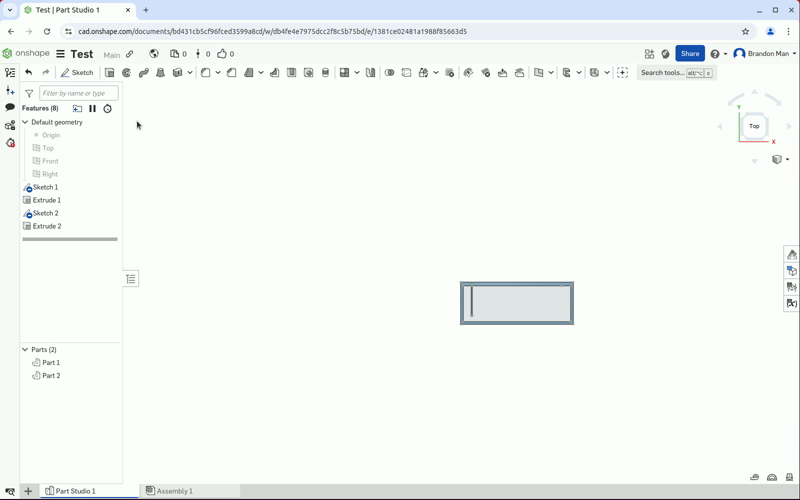
key(shift+h)
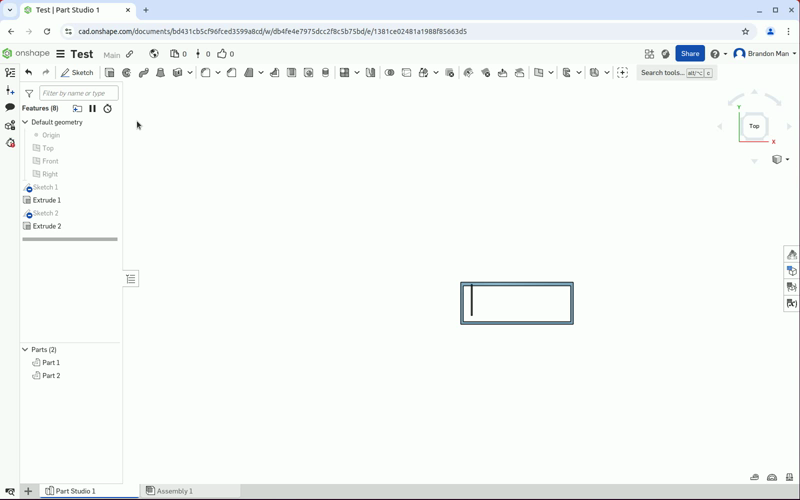
mouse_move(73, 189)
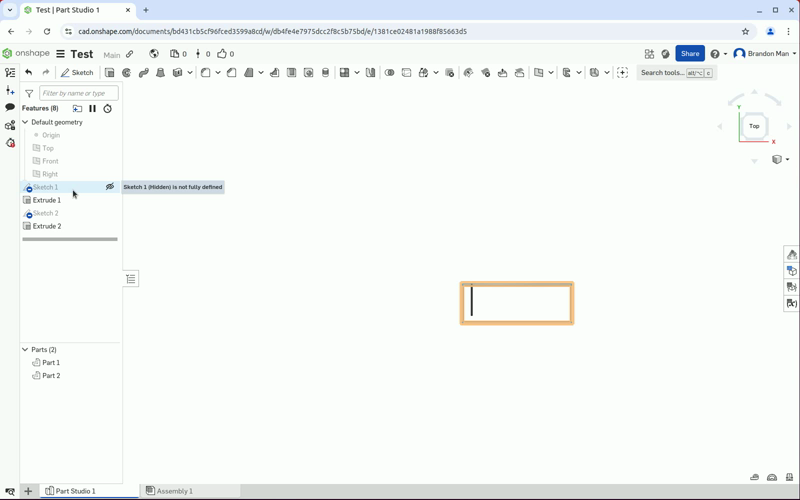
click(73, 189)
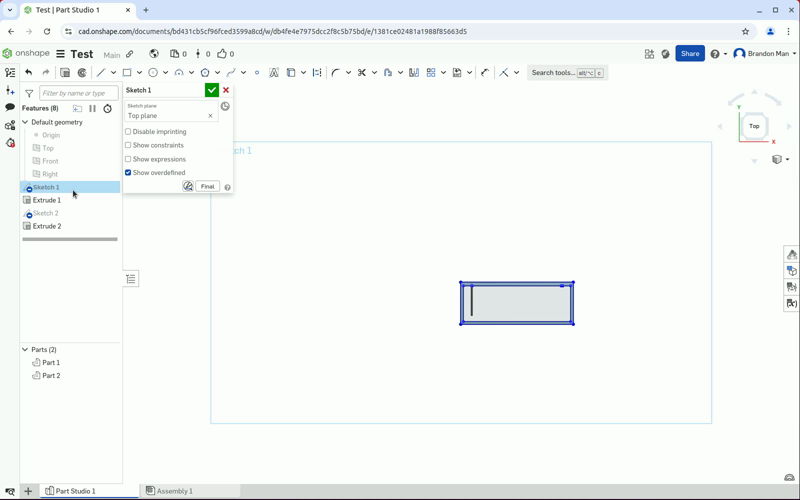
mouse_move(229, 92)
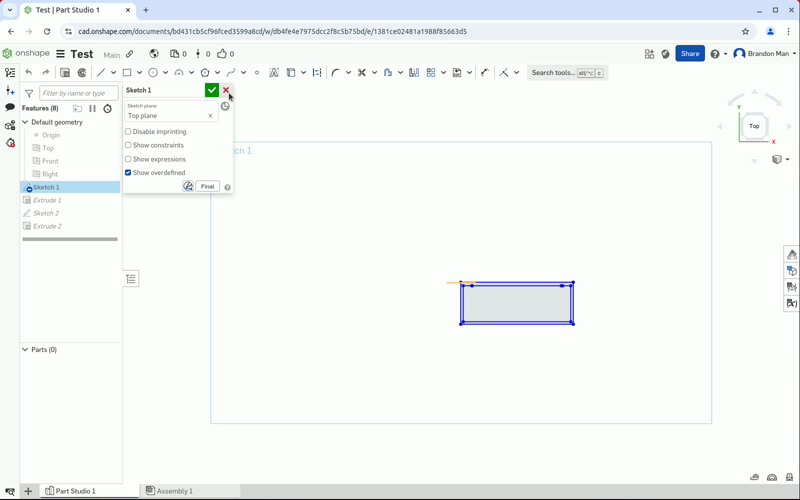
click(229, 92)
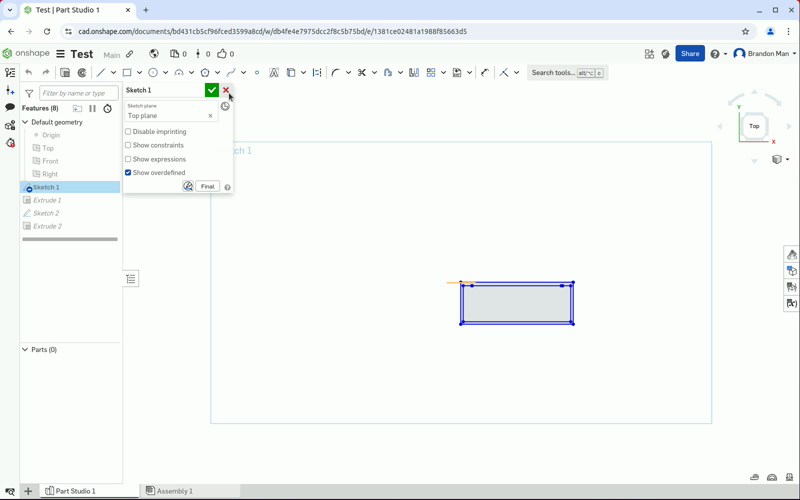
key(shift+s)
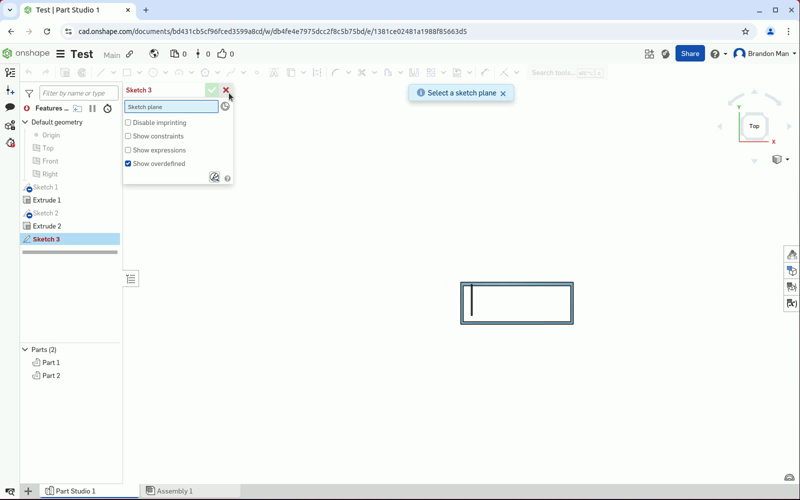
mouse_move(73, 150)
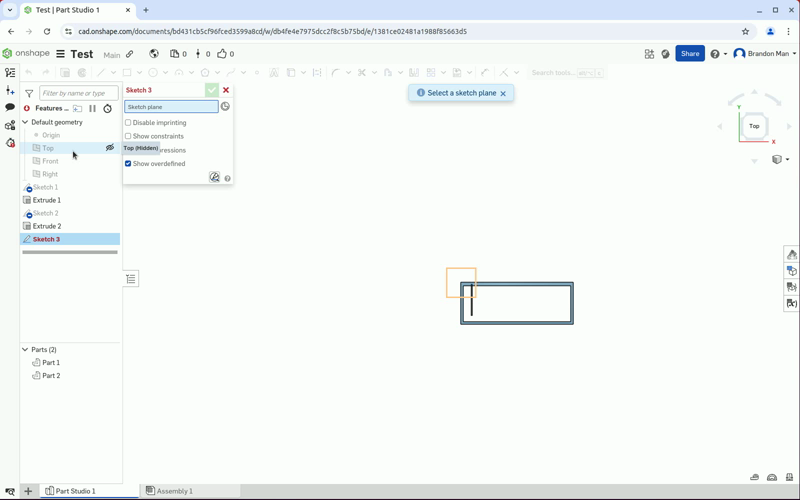
click(73, 150)
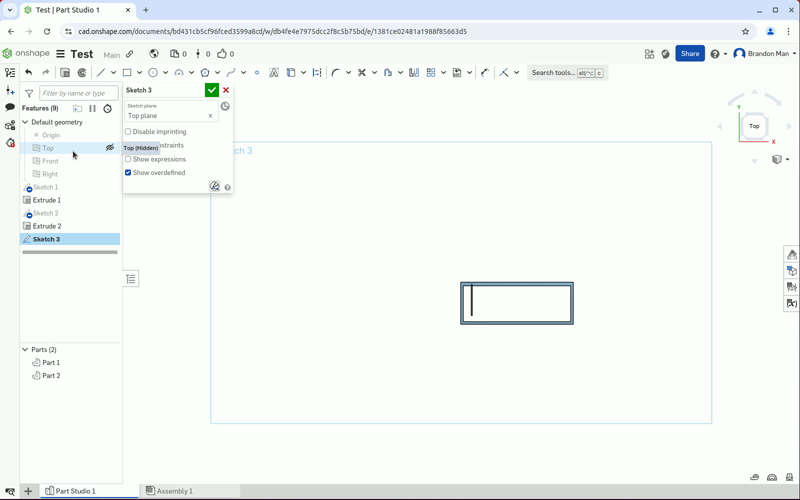
mouse_move(73, 352)
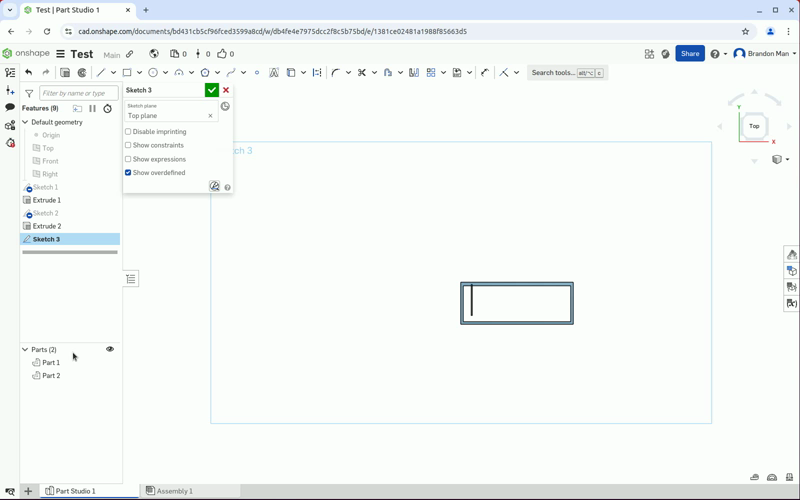
key(y)
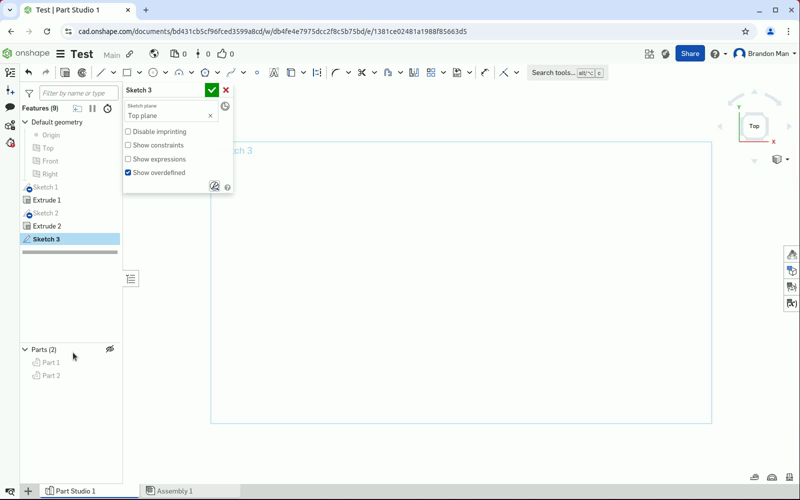
key(a)
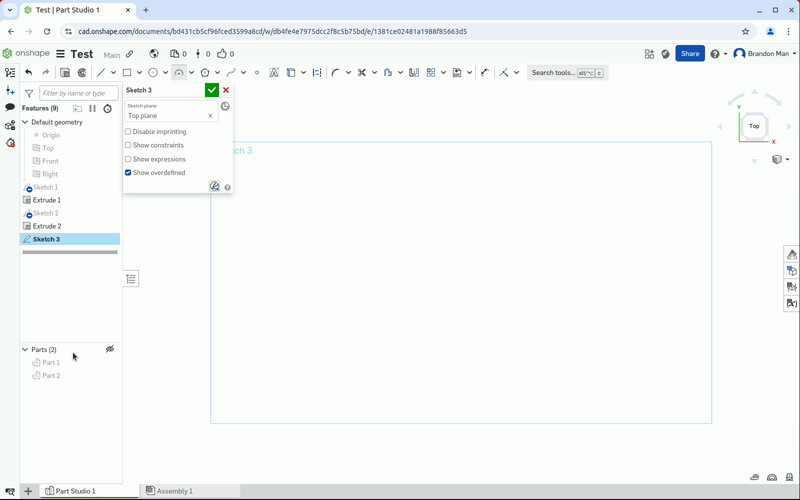
key_down(shift)
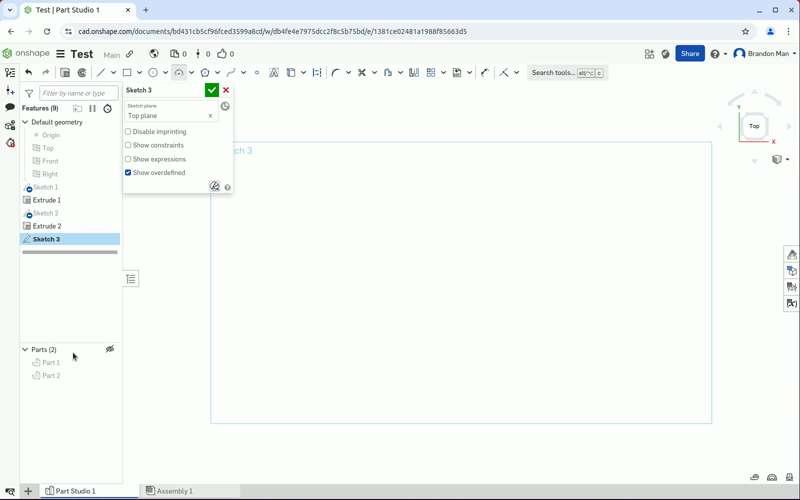
mouse_move(471, 315)
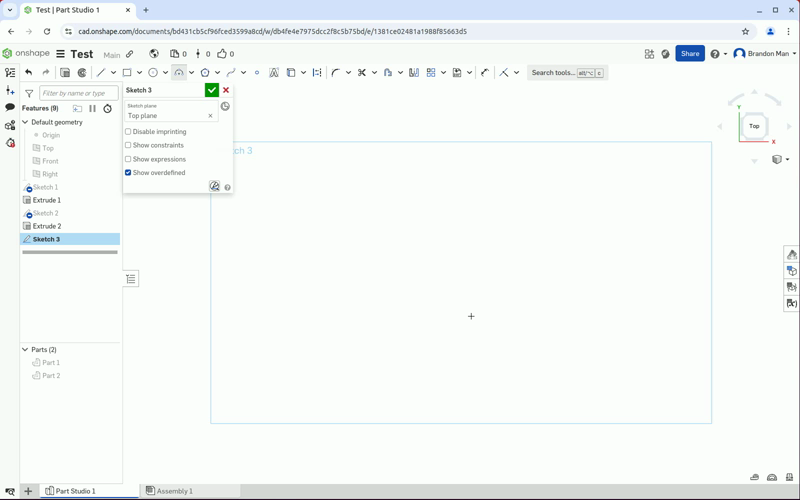
click(471, 315)
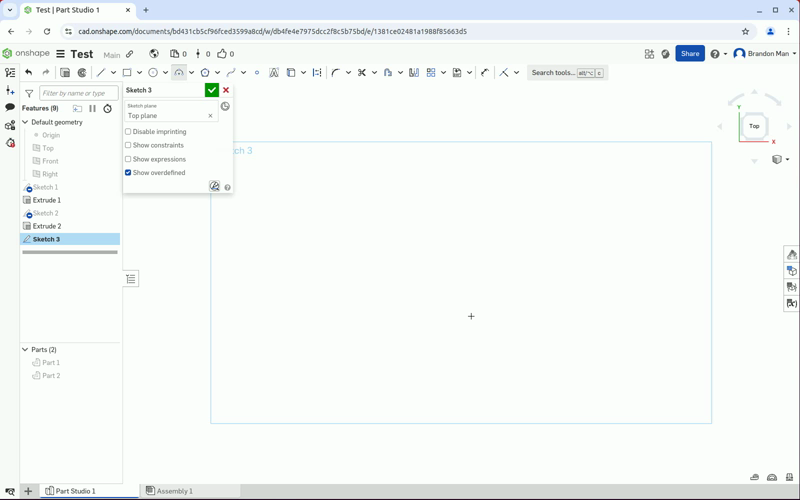
key_up(shift)
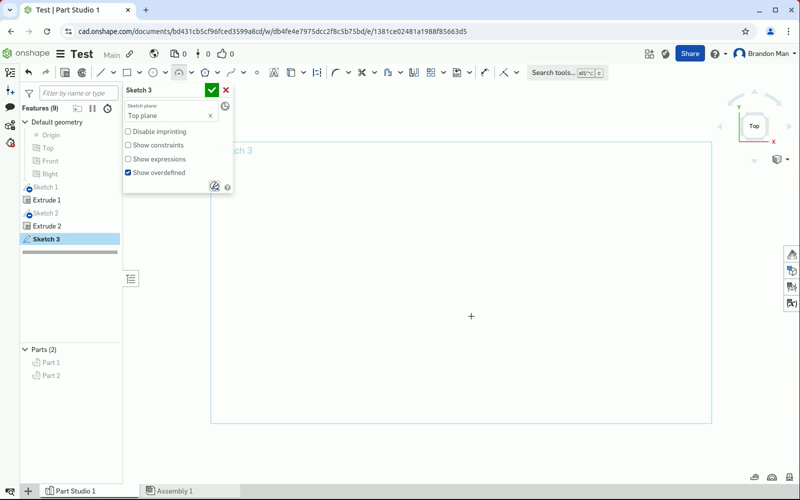
key_down(shift)
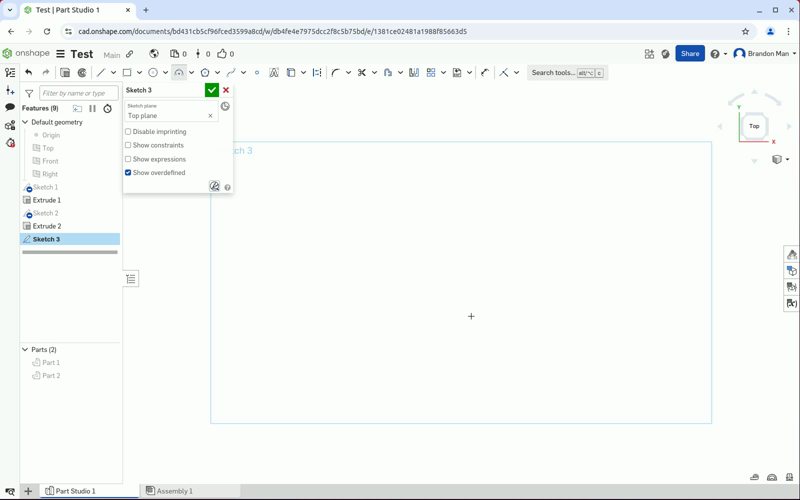
mouse_move(473, 315)
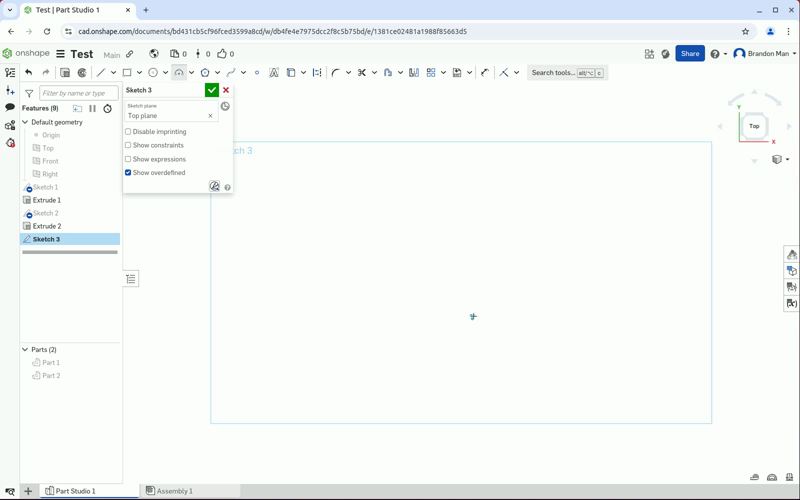
scroll(6)
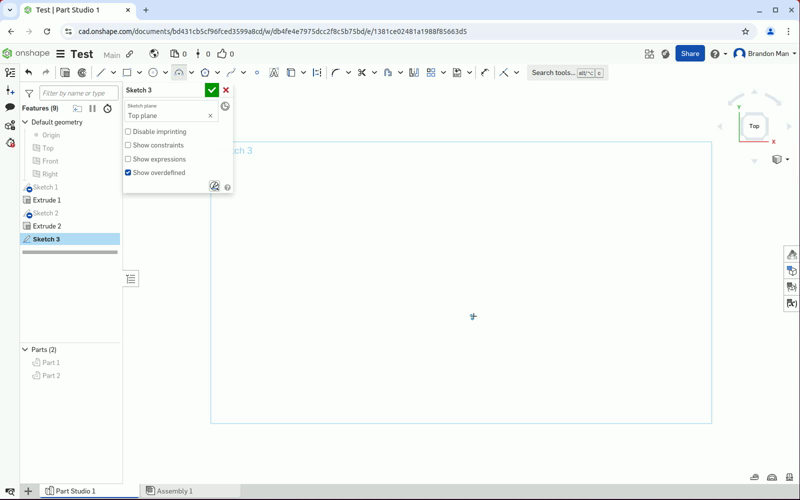
scroll(6)
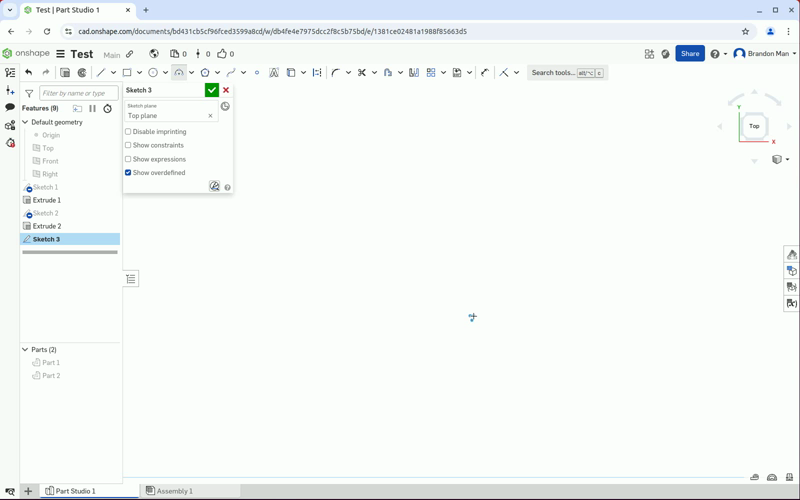
scroll(6)
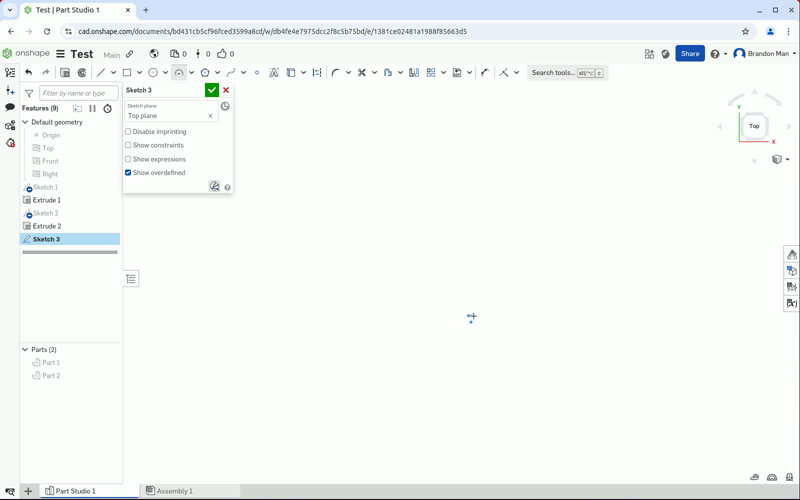
scroll(6)
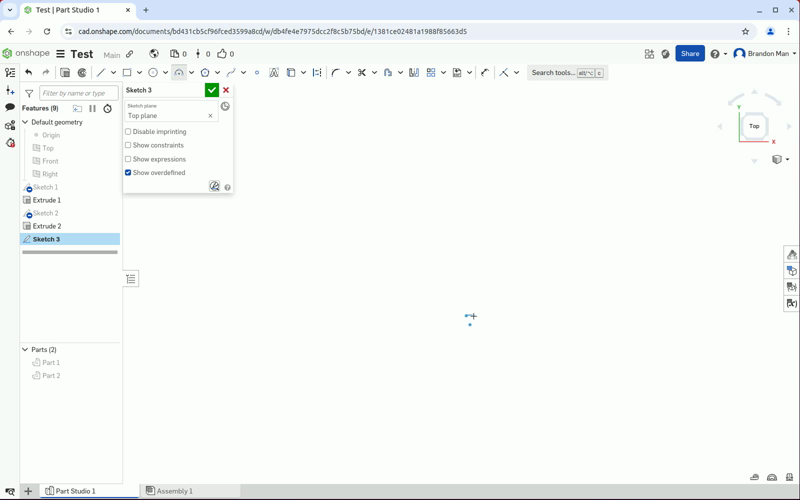
scroll(6)
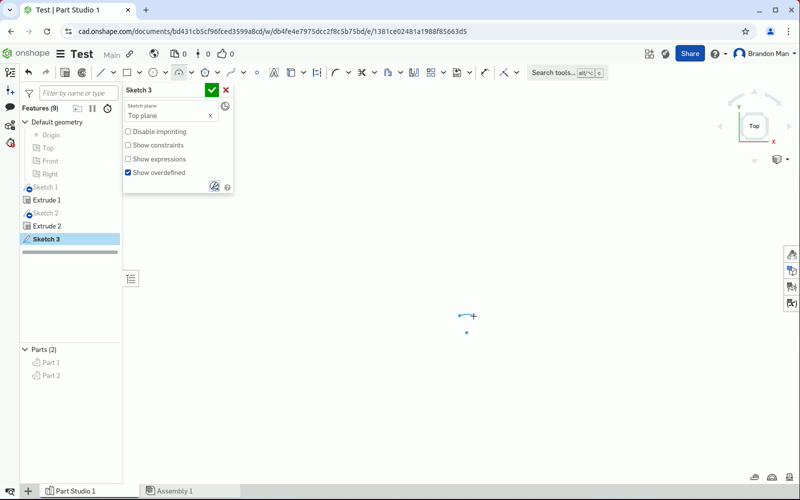
scroll(6)
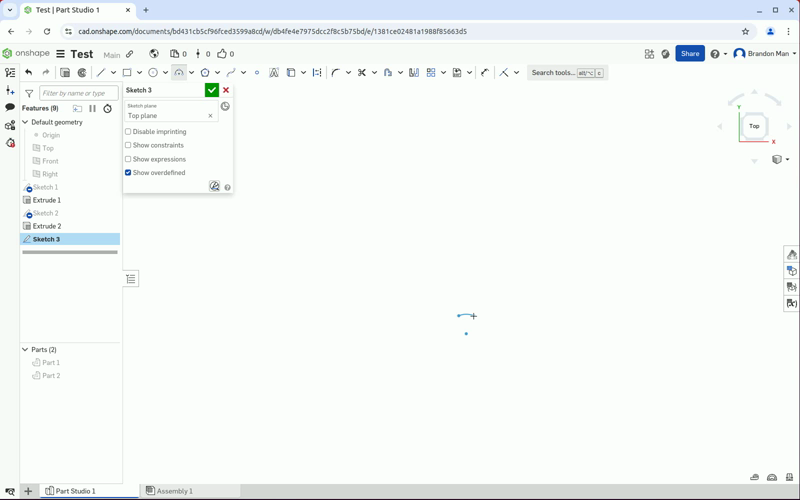
scroll(6)
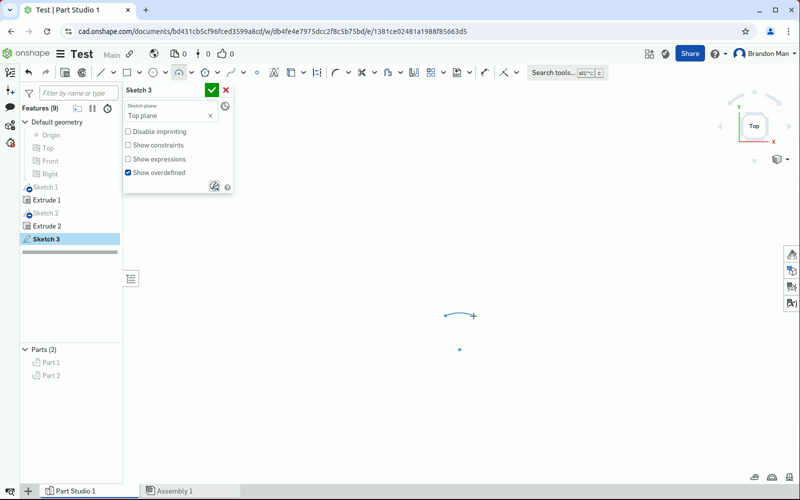
click(473, 315)
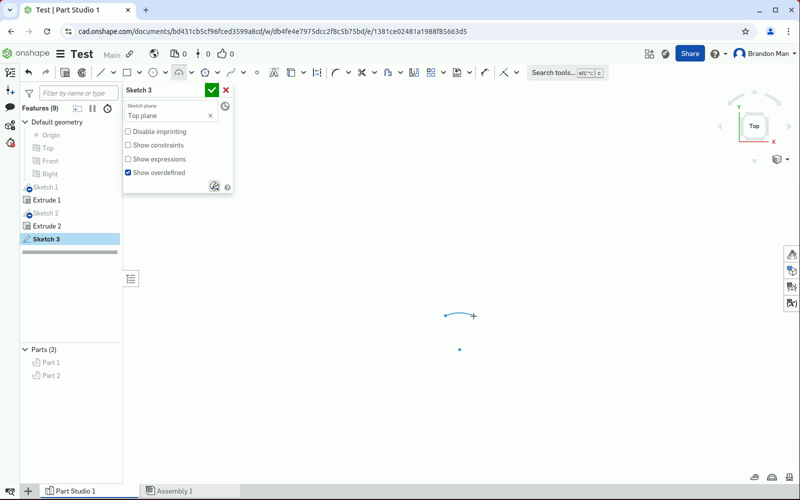
scroll(-6)
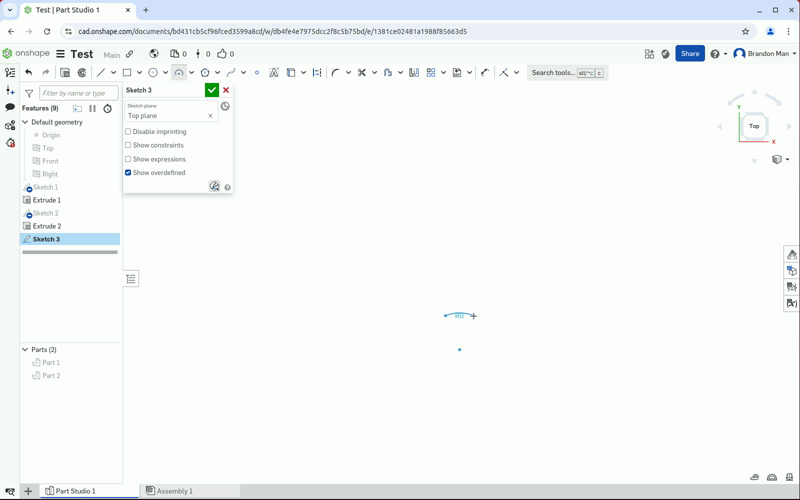
scroll(-6)
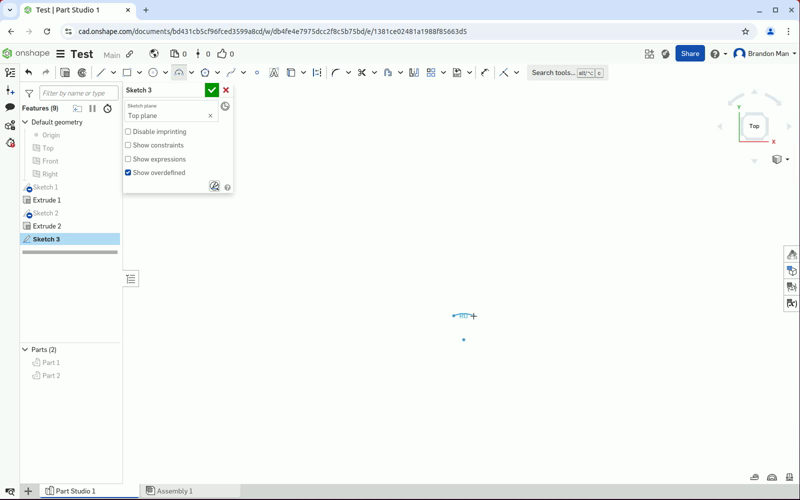
scroll(-6)
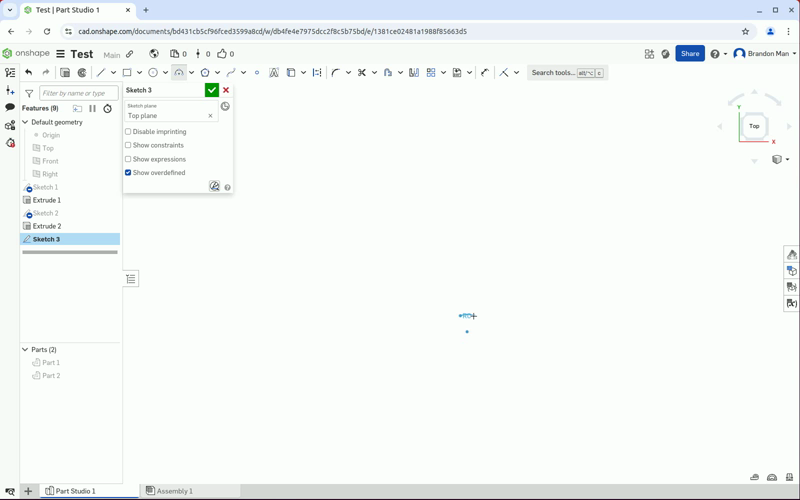
scroll(-6)
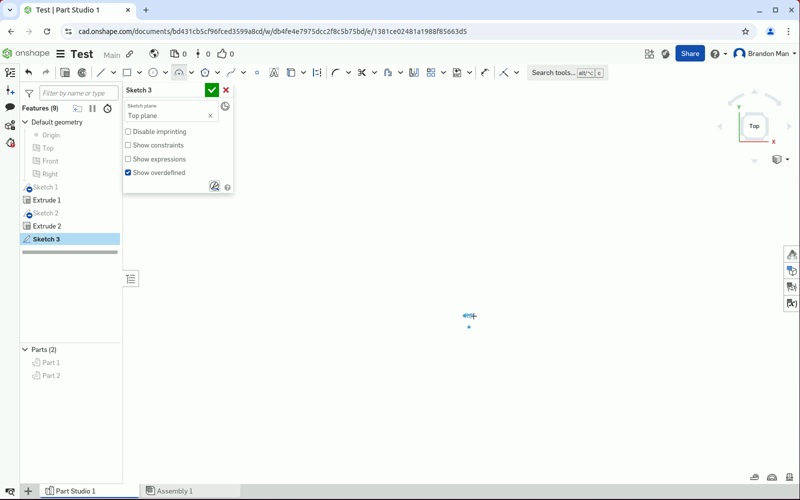
scroll(-6)
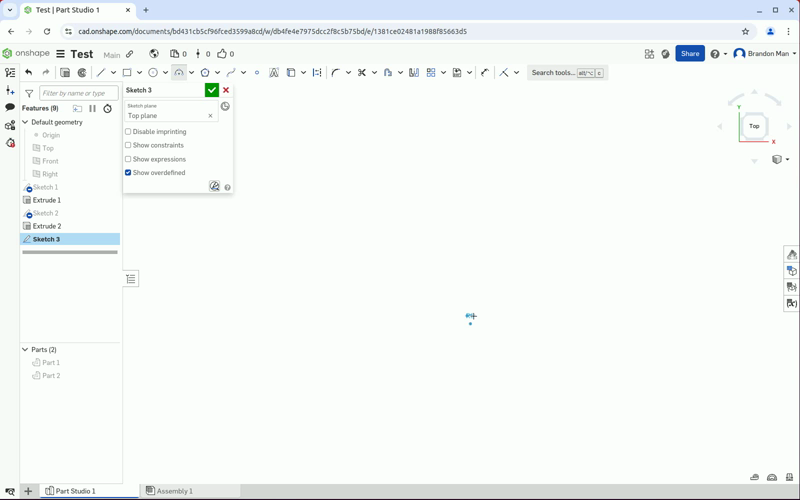
scroll(-6)
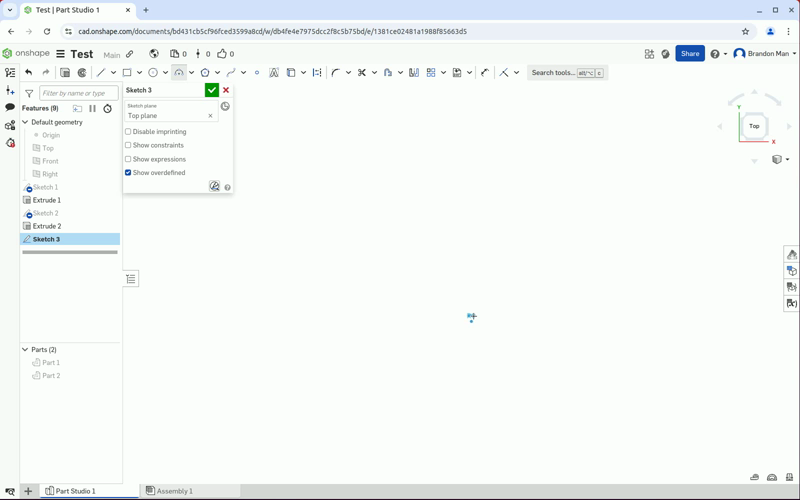
scroll(-6)
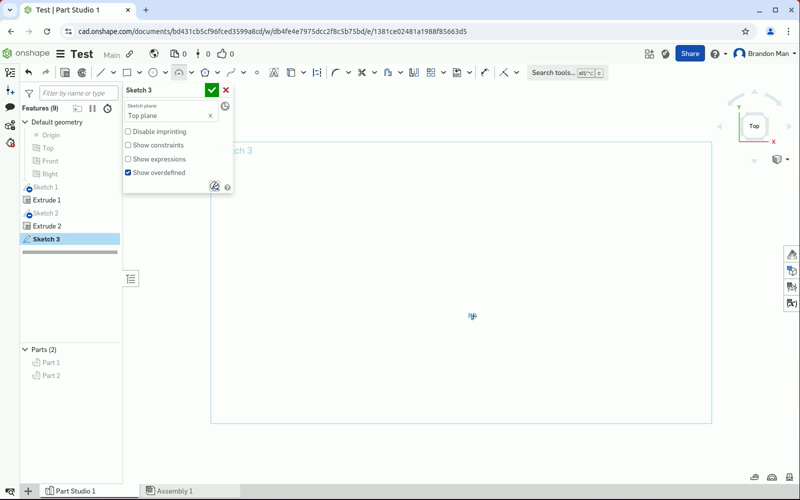
mouse_move(472, 316)
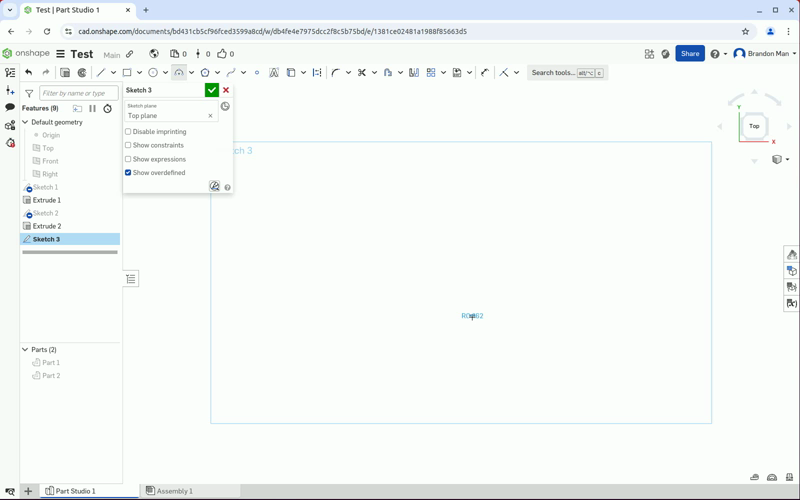
scroll(6)
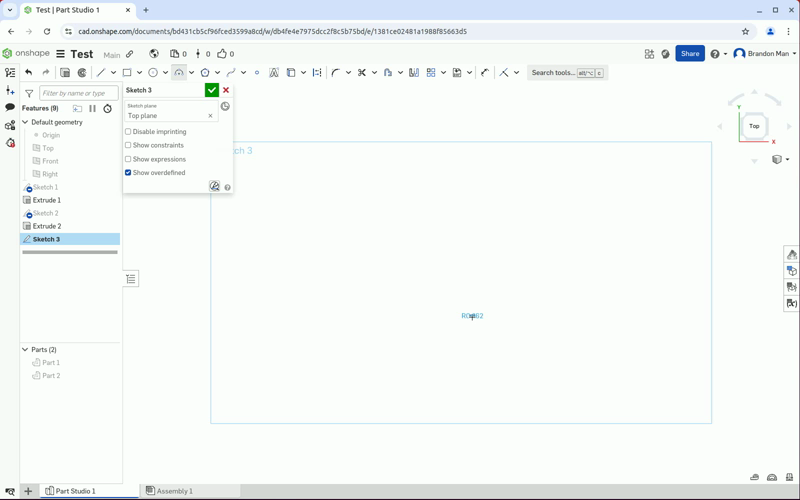
scroll(6)
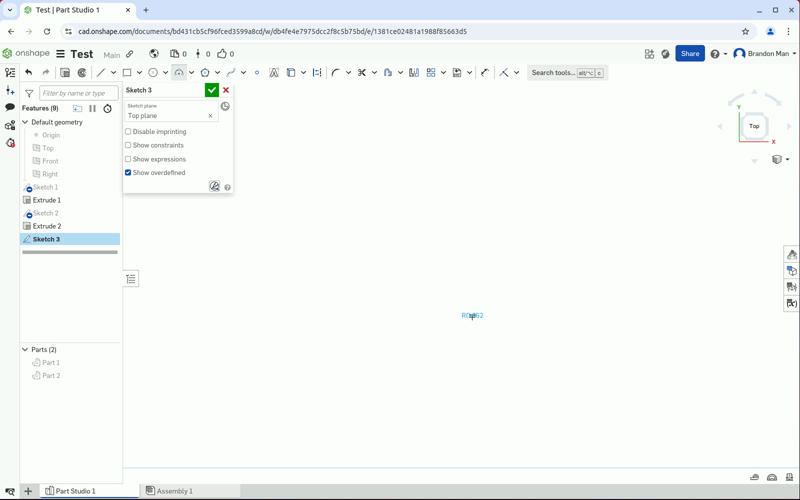
scroll(6)
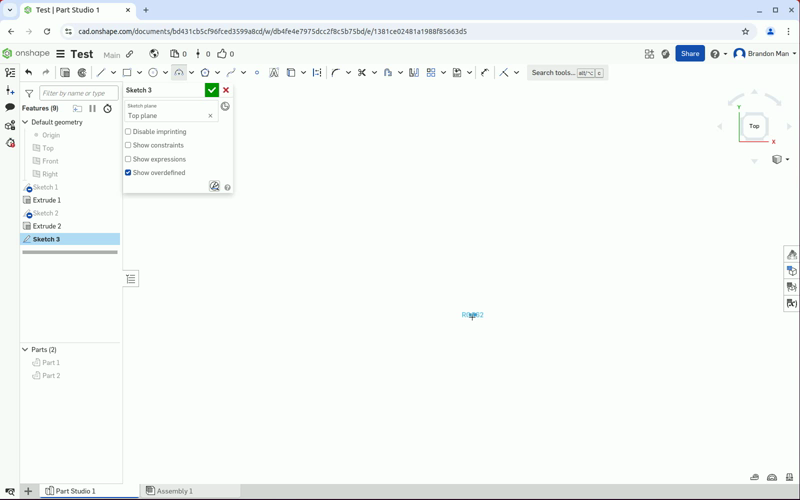
scroll(6)
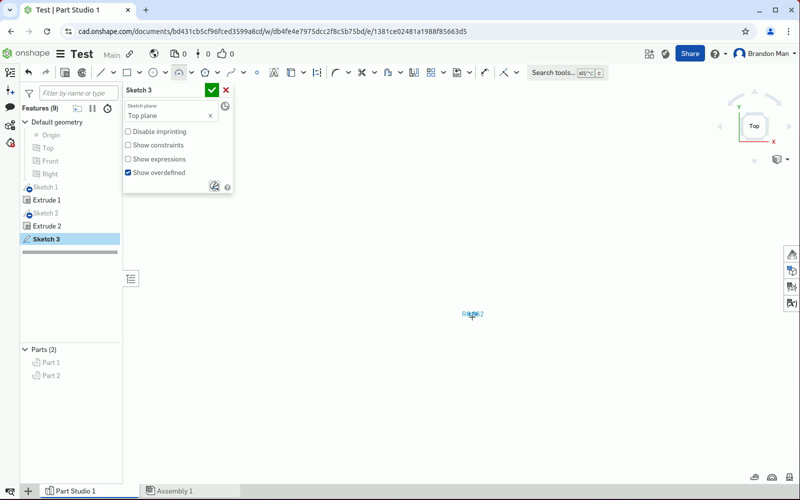
scroll(6)
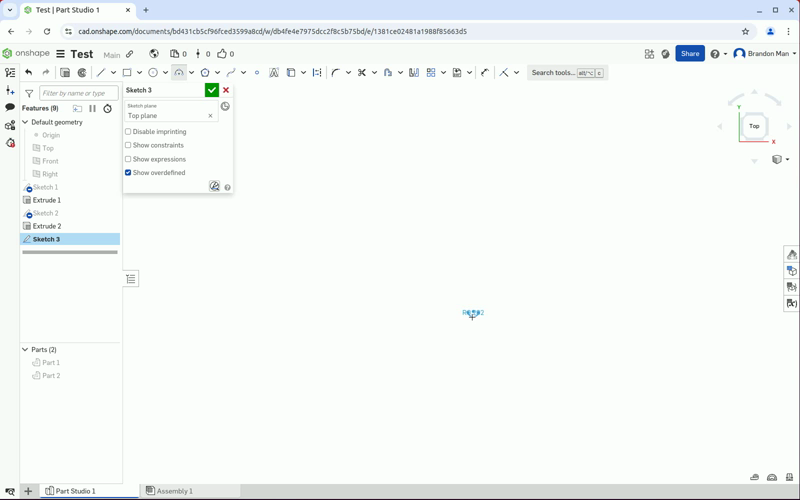
scroll(6)
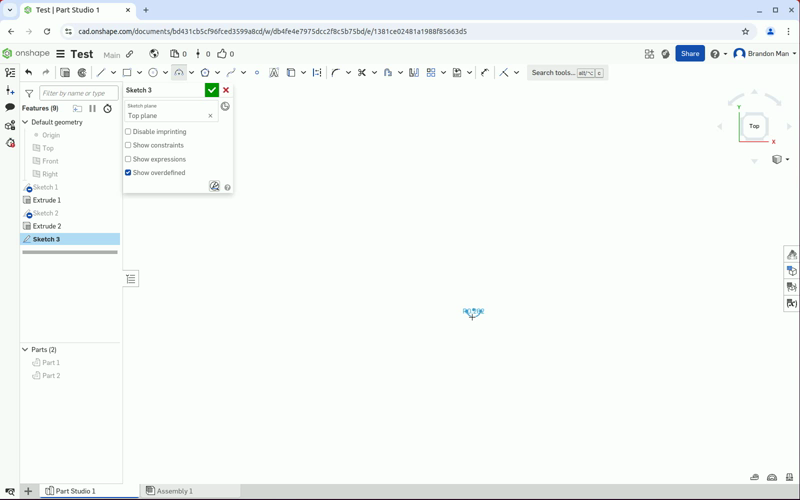
scroll(6)
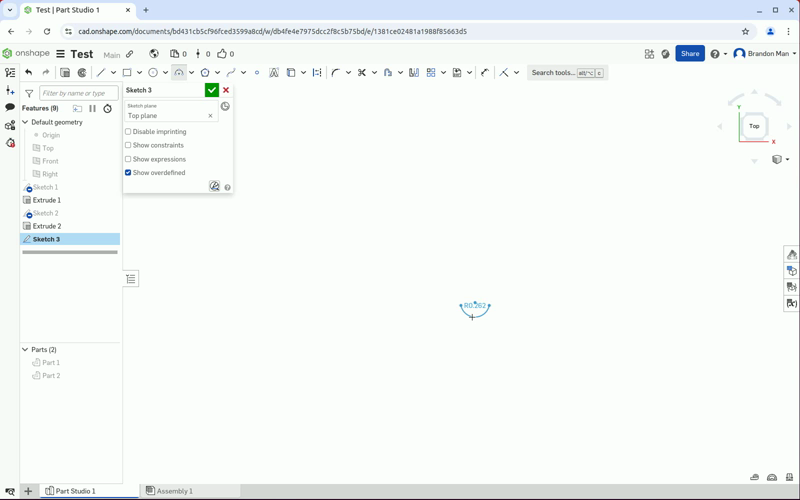
click(472, 316)
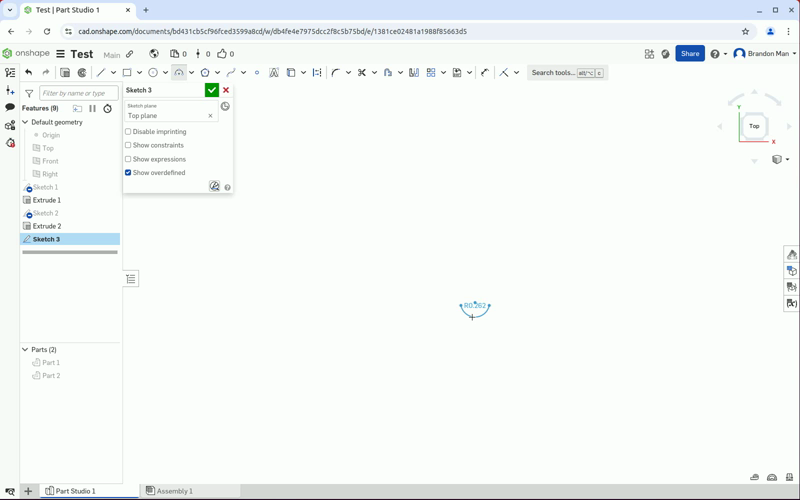
scroll(-6)
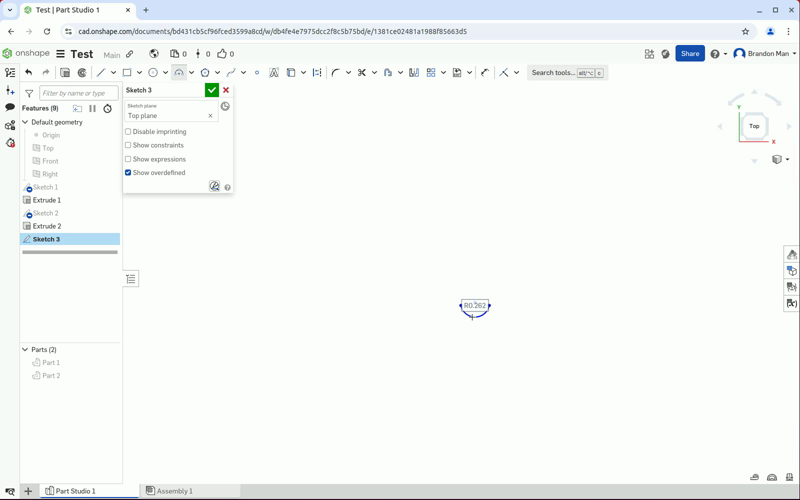
scroll(-6)
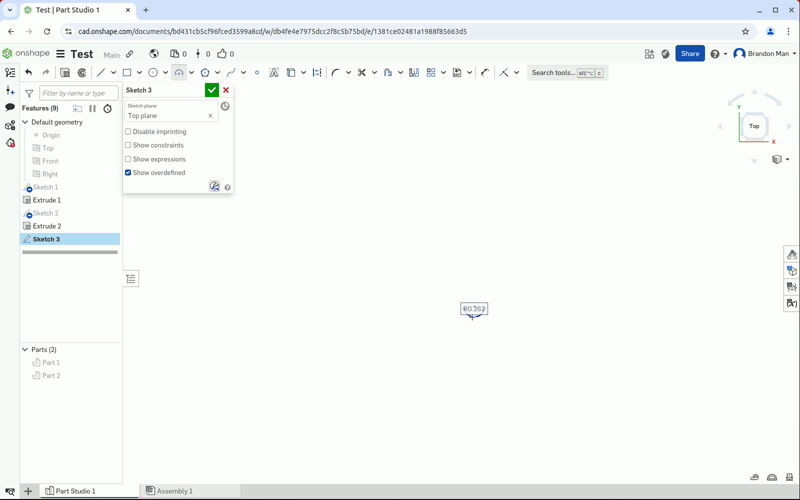
scroll(-6)
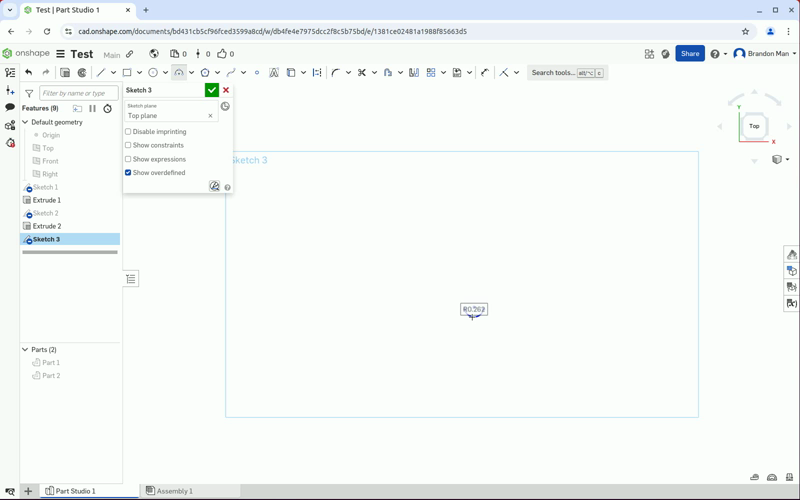
scroll(-6)
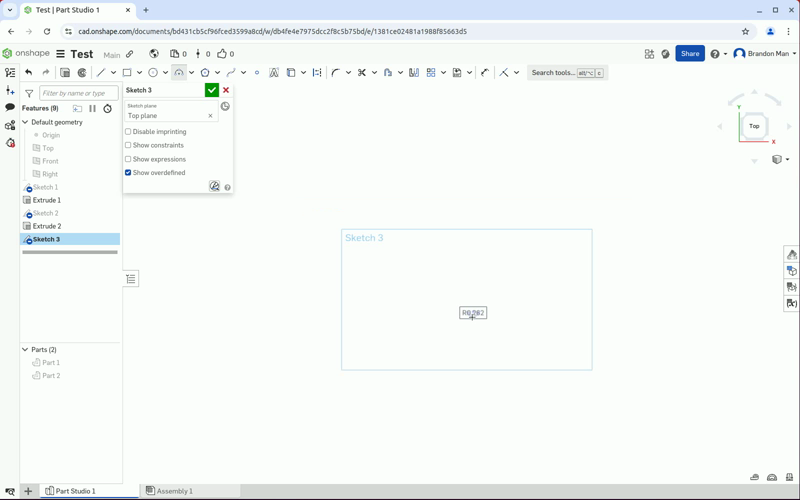
scroll(-6)
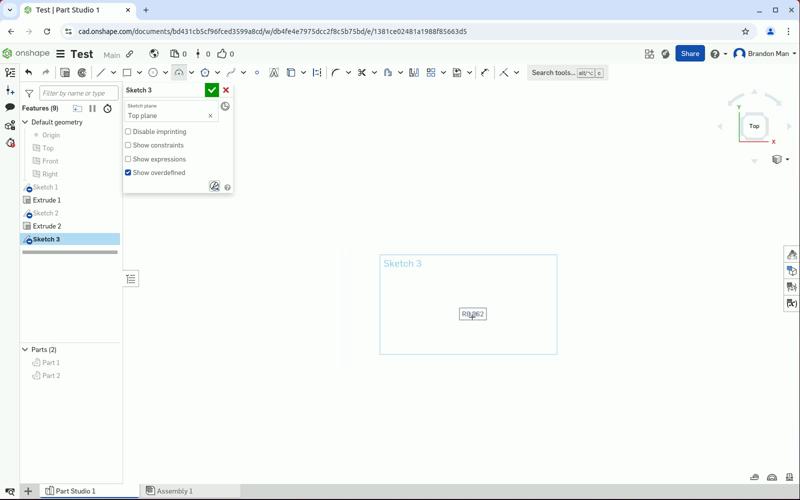
scroll(-6)
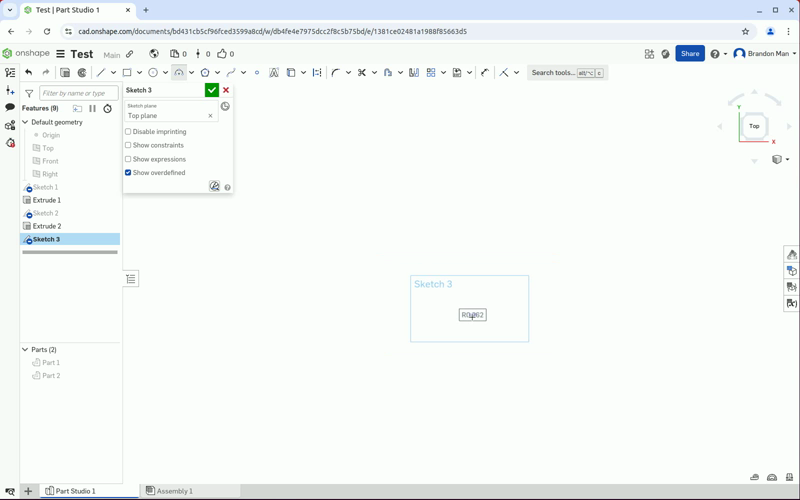
scroll(-6)
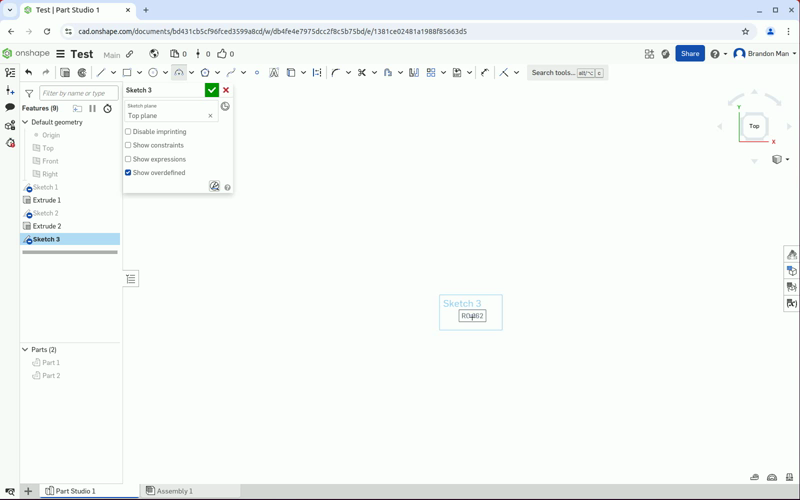
key_up(shift)
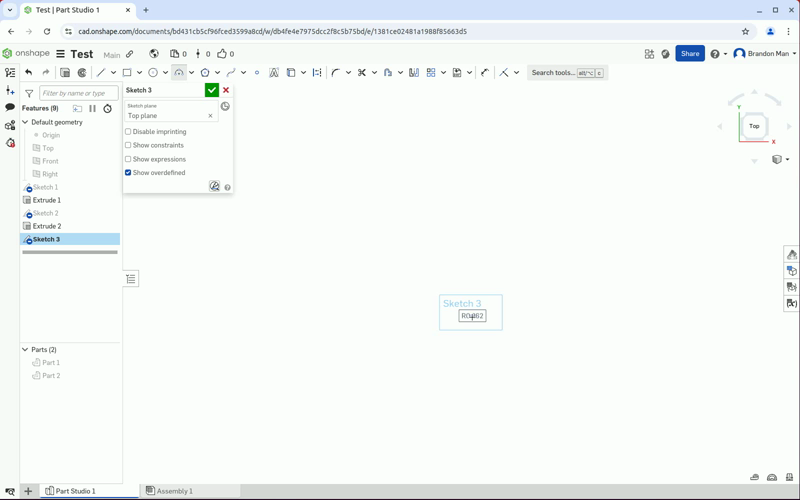
key(esc)
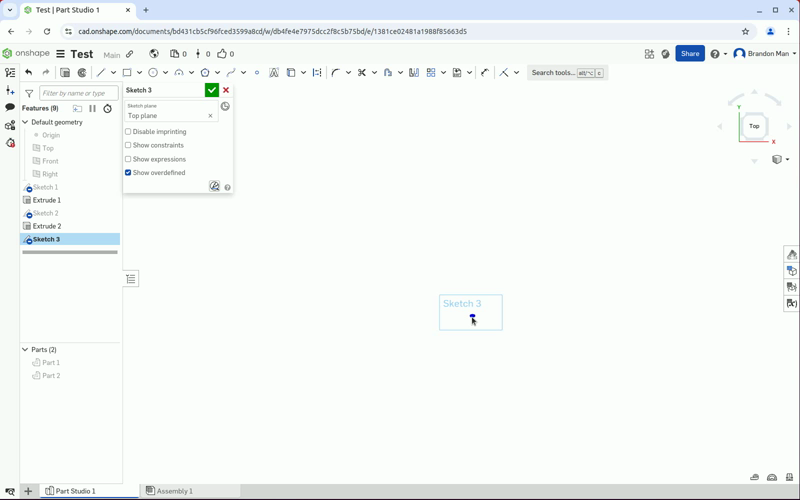
key(l)
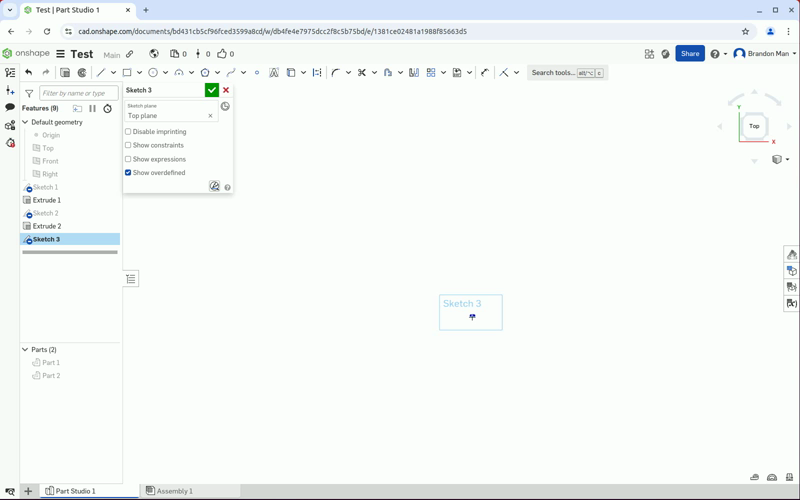
mouse_move(473, 315)
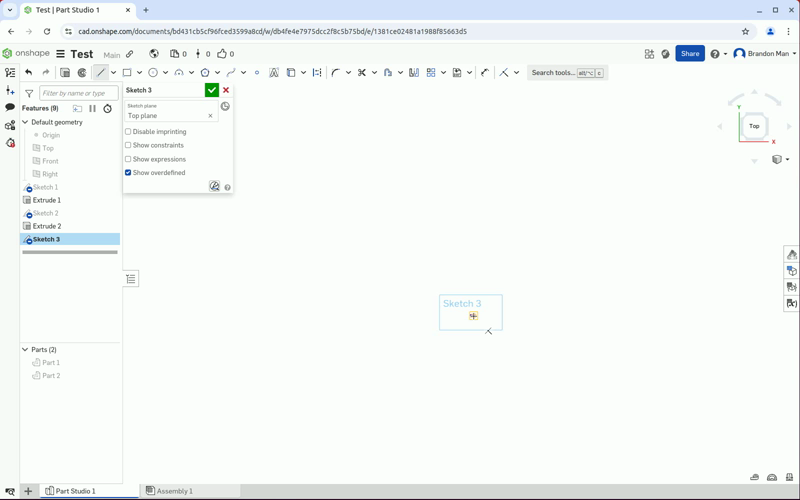
scroll(6)
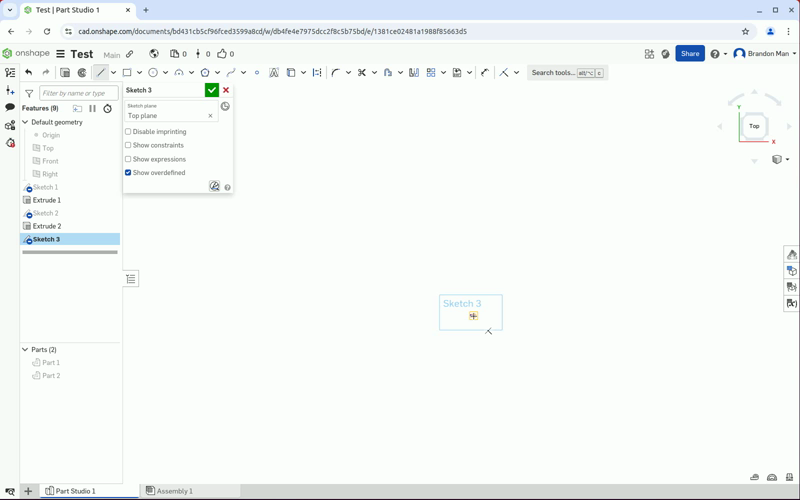
scroll(6)
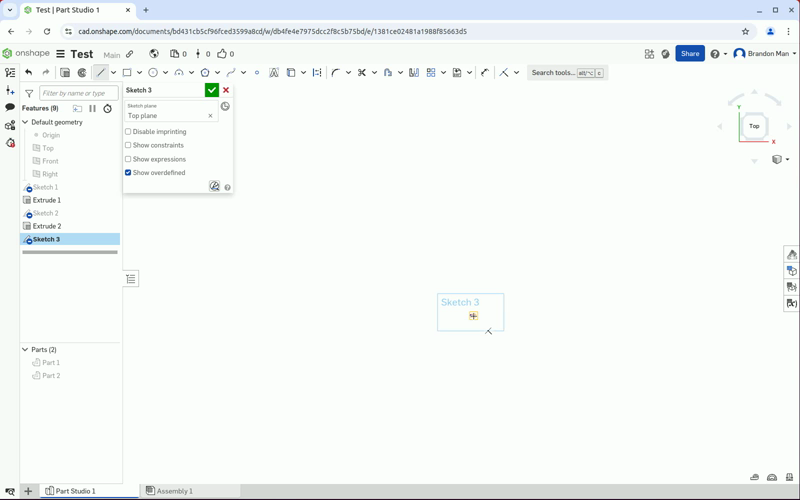
scroll(6)
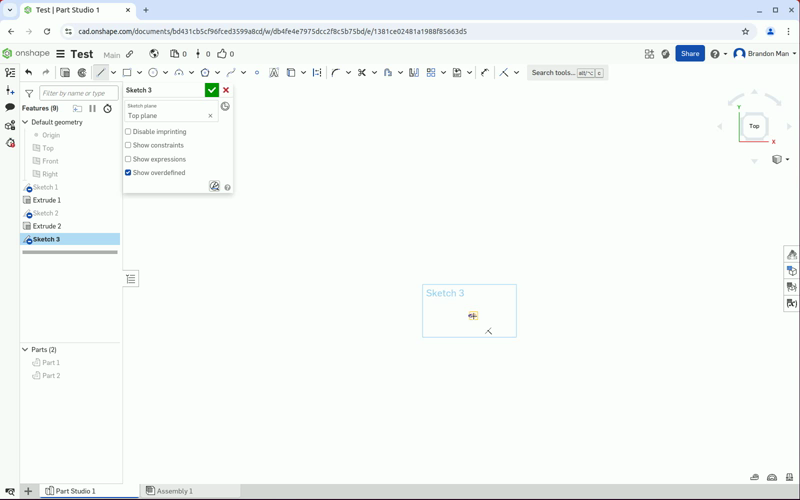
scroll(6)
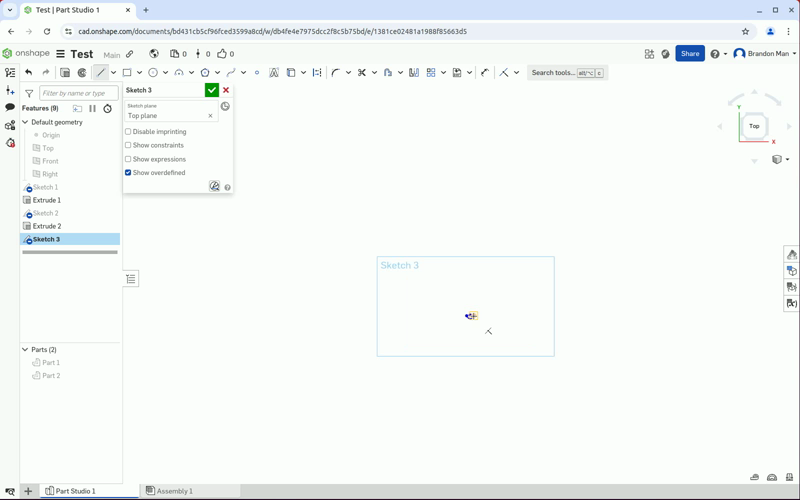
scroll(6)
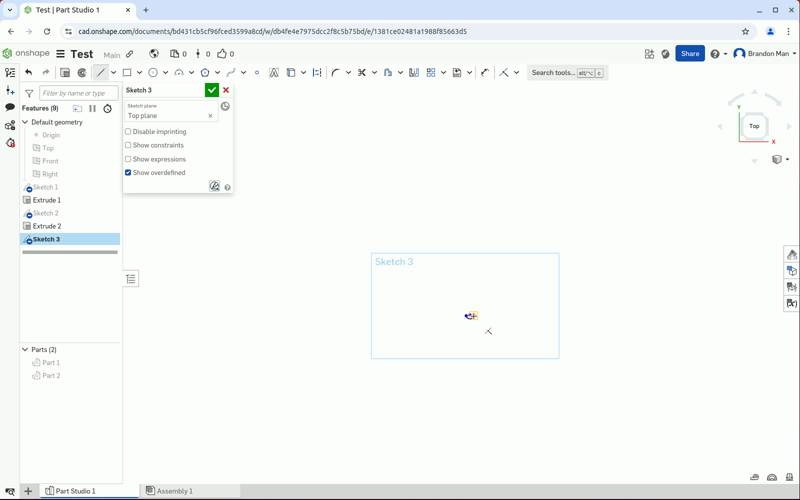
scroll(6)
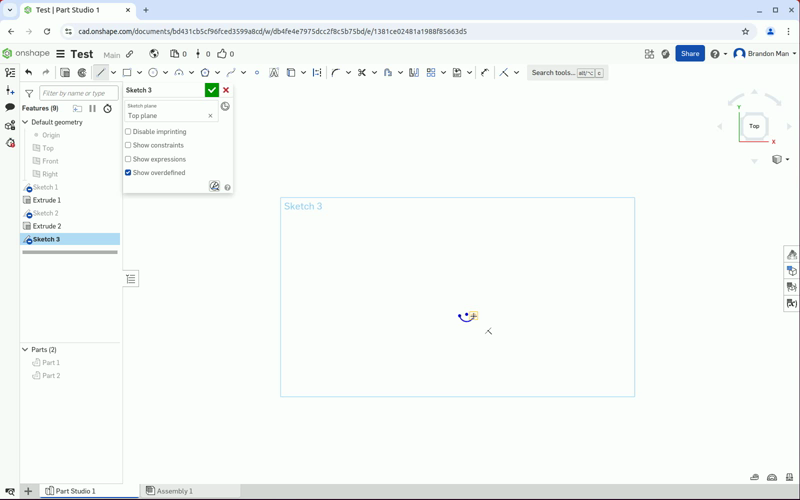
scroll(6)
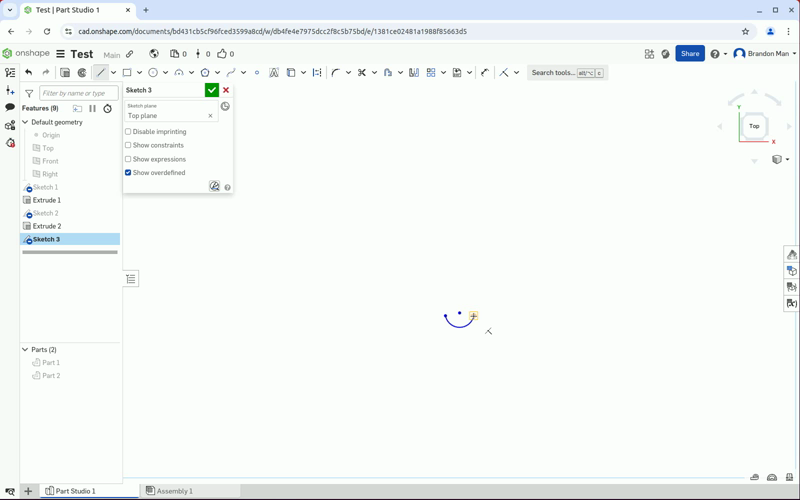
click(473, 315)
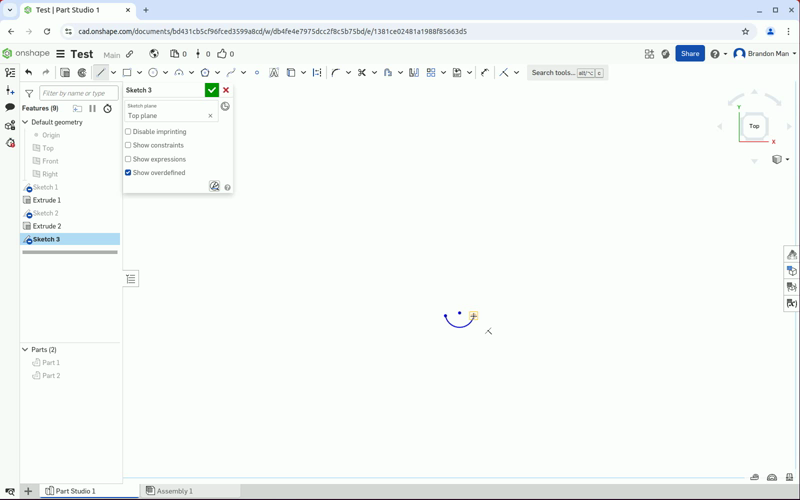
scroll(-6)
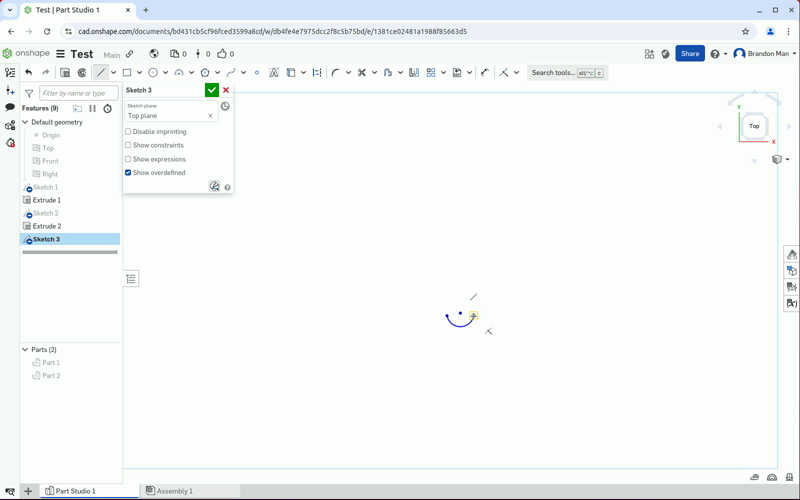
scroll(-6)
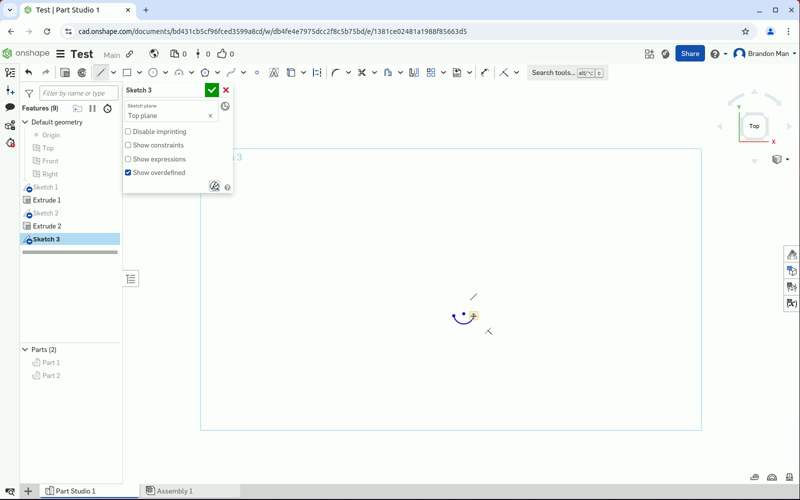
scroll(-6)
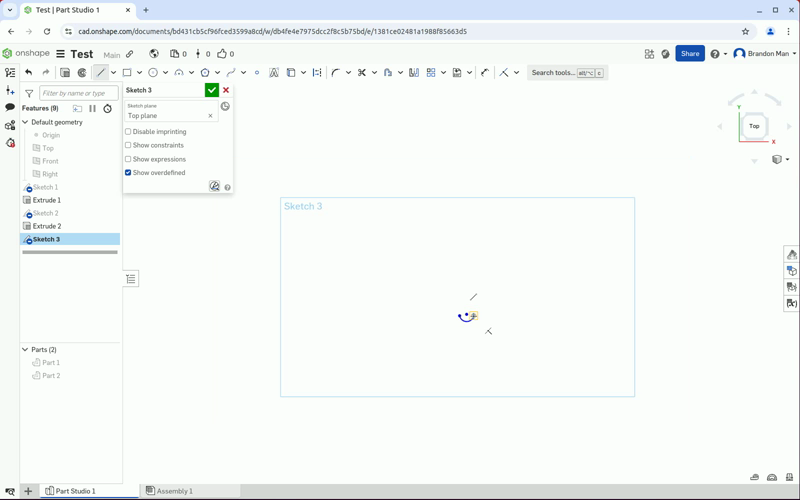
scroll(-6)
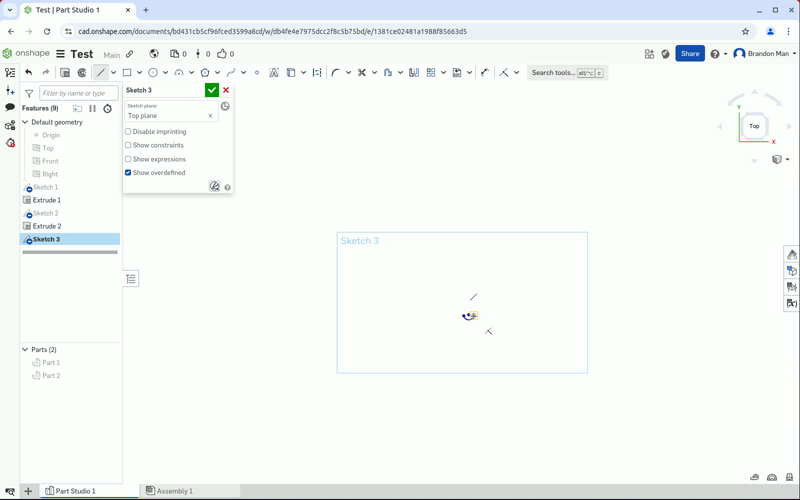
scroll(-6)
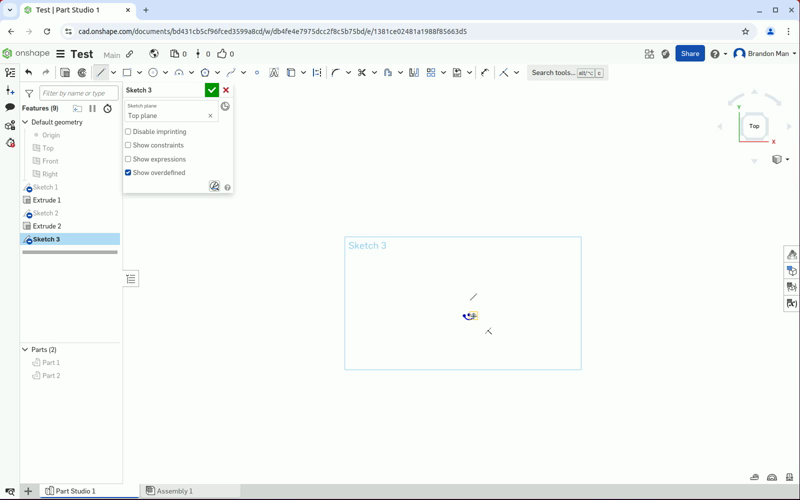
scroll(-6)
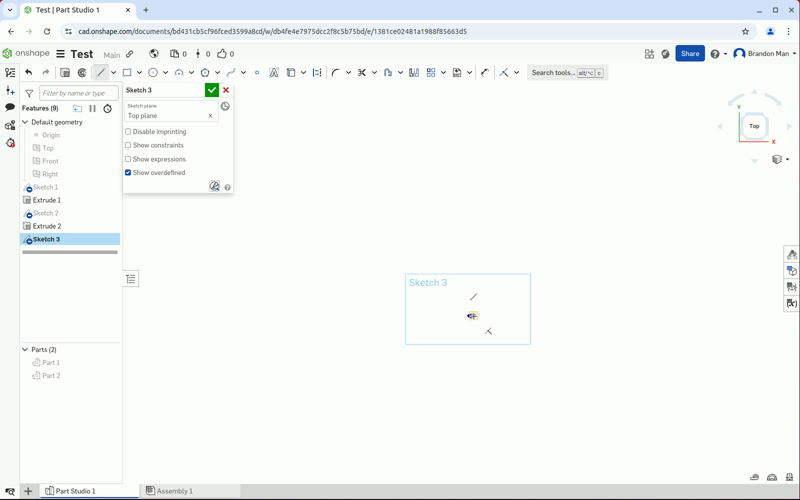
scroll(-6)
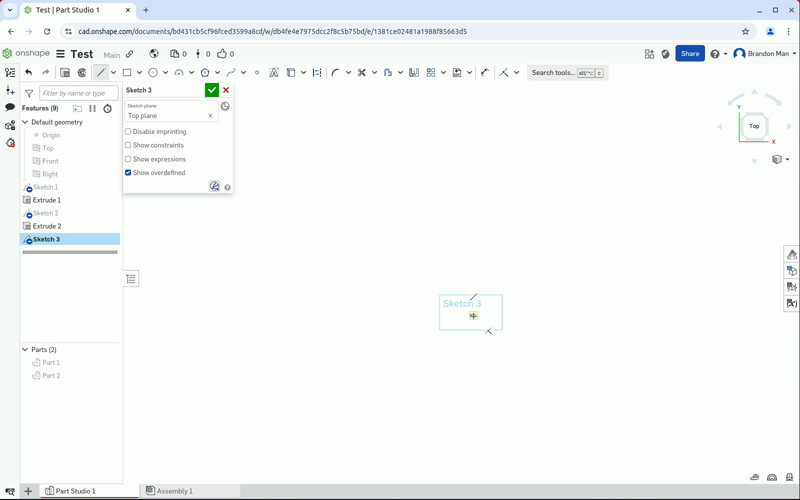
mouse_move(503, 315)
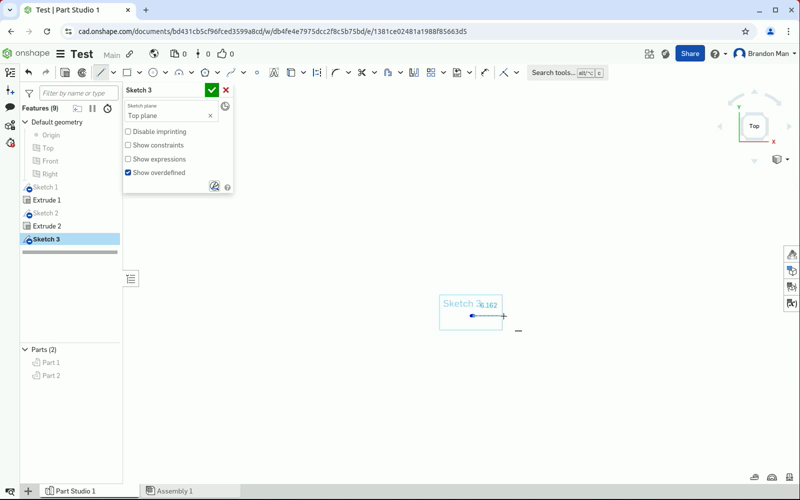
key_down(shift)
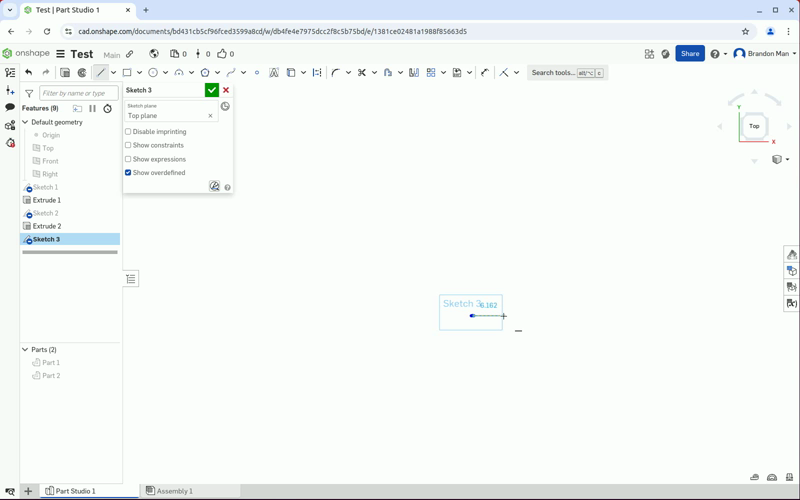
mouse_move(471, 315)
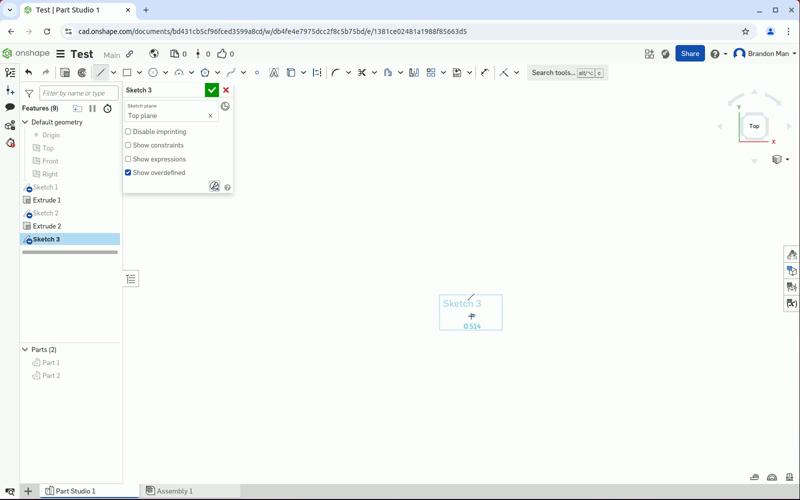
scroll(6)
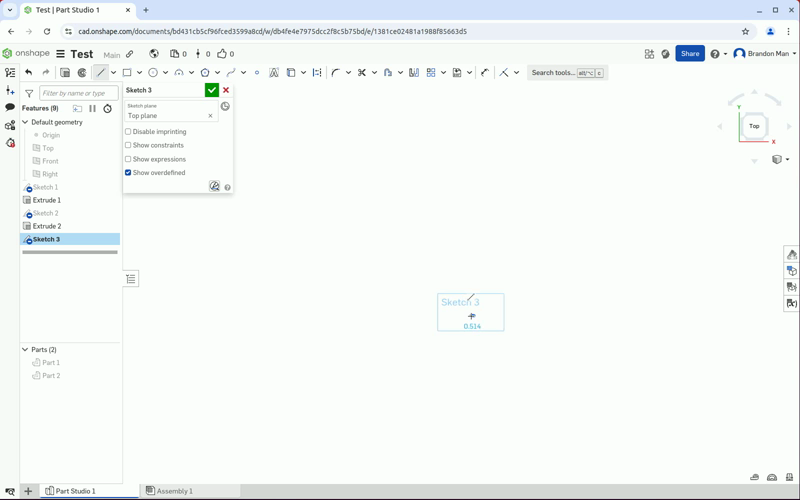
scroll(6)
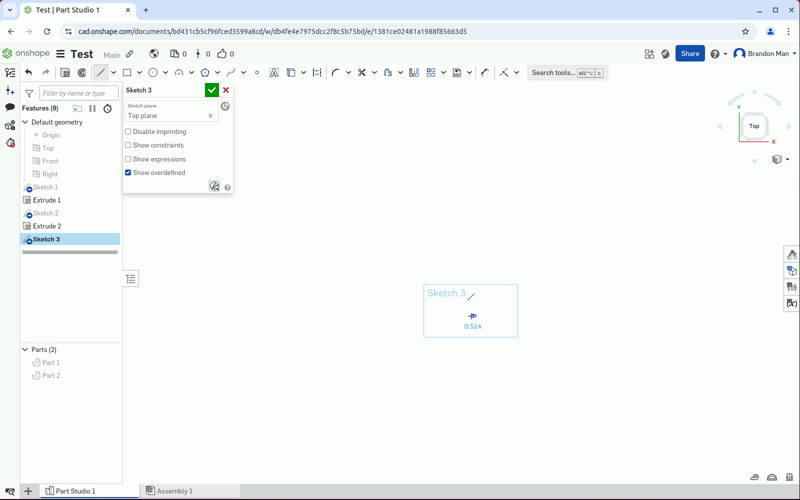
scroll(6)
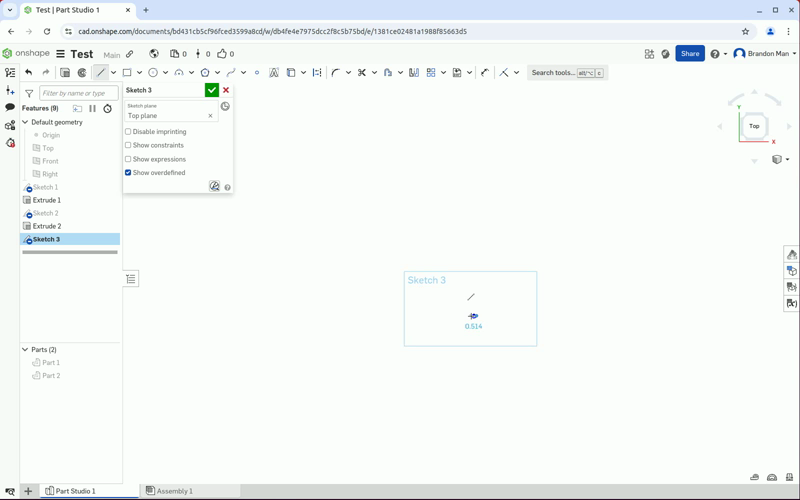
scroll(6)
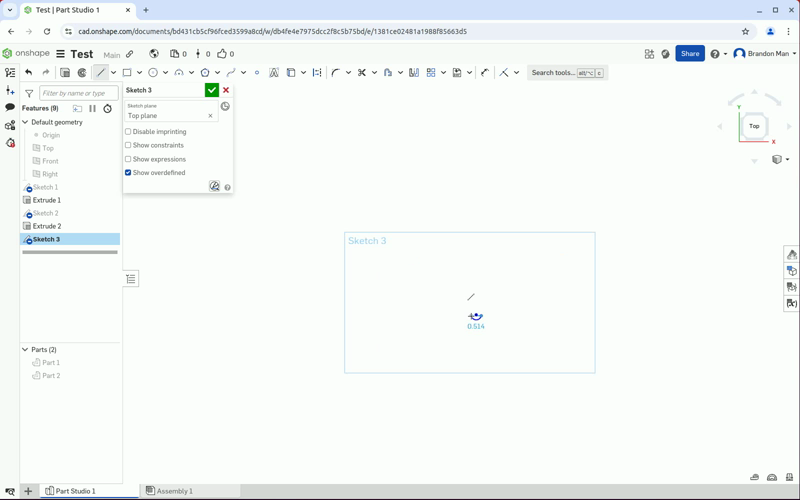
scroll(6)
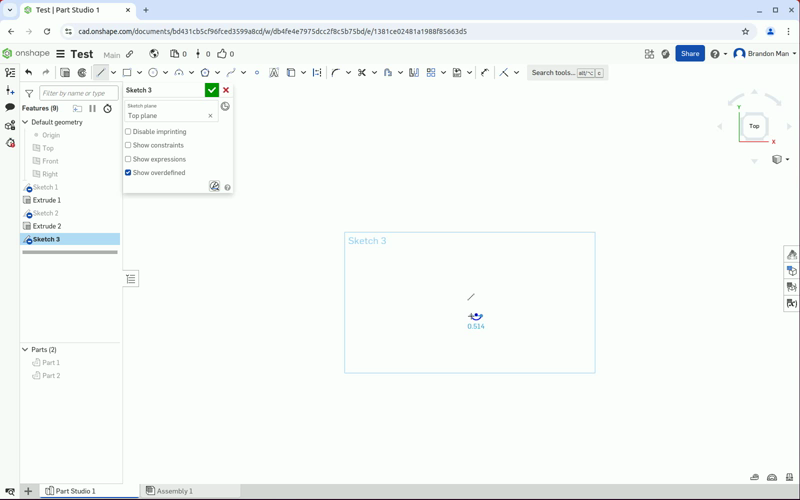
scroll(6)
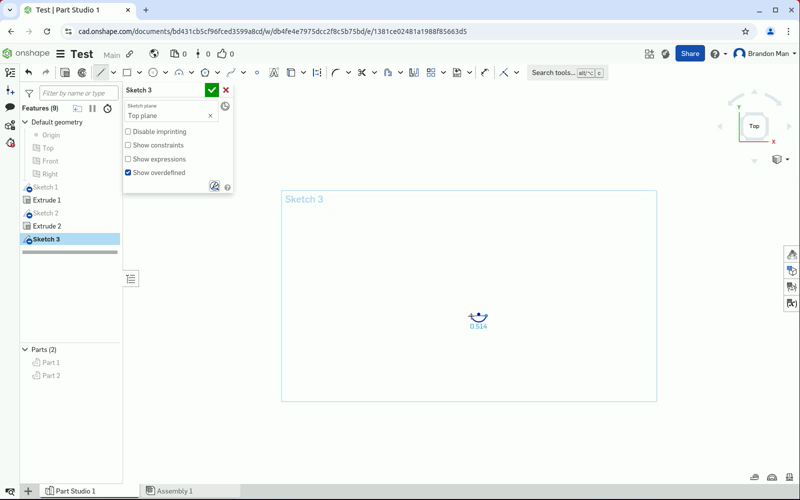
scroll(6)
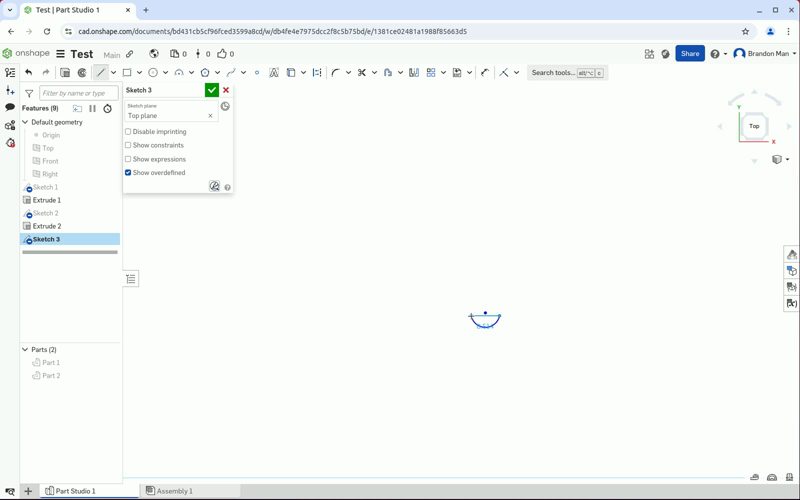
key_up(shift)
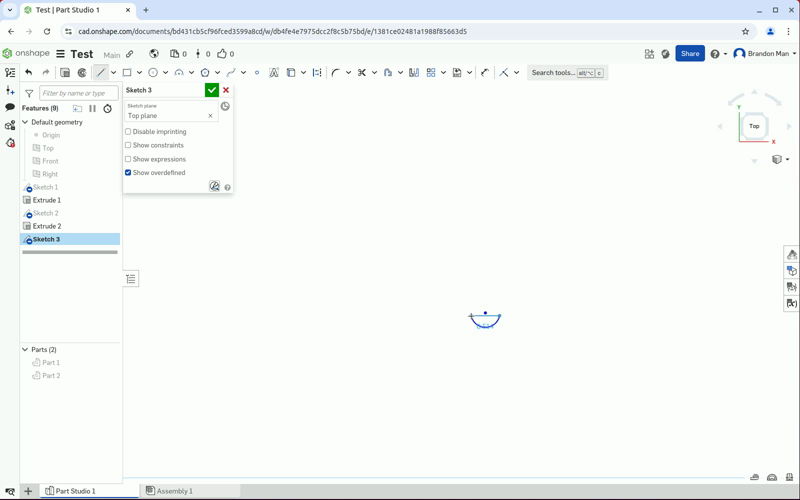
click(471, 315)
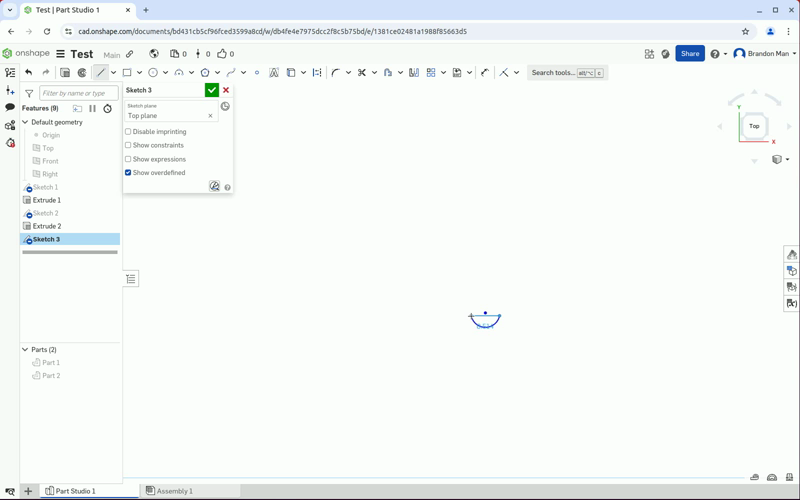
scroll(-6)
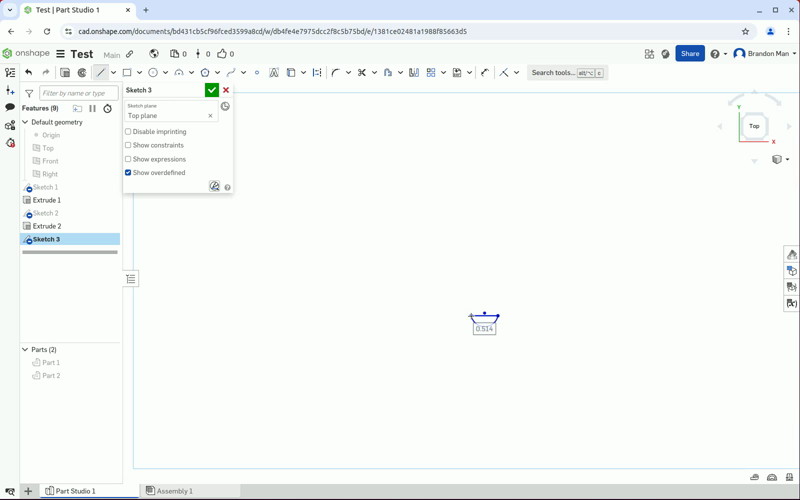
scroll(-6)
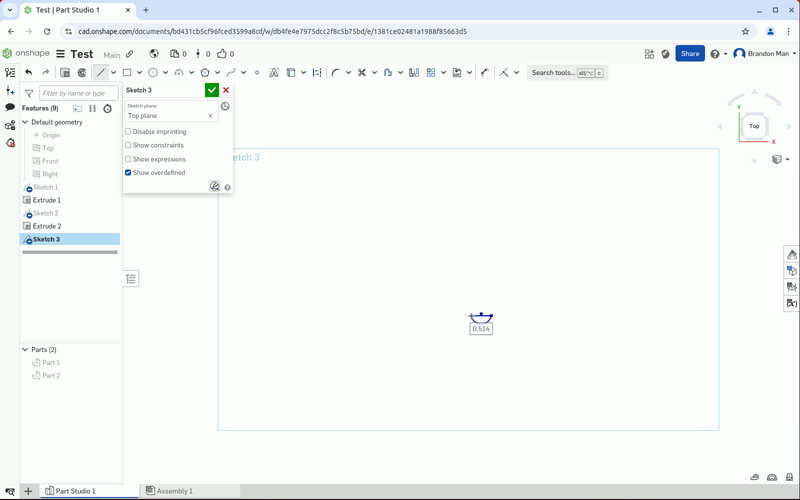
scroll(-6)
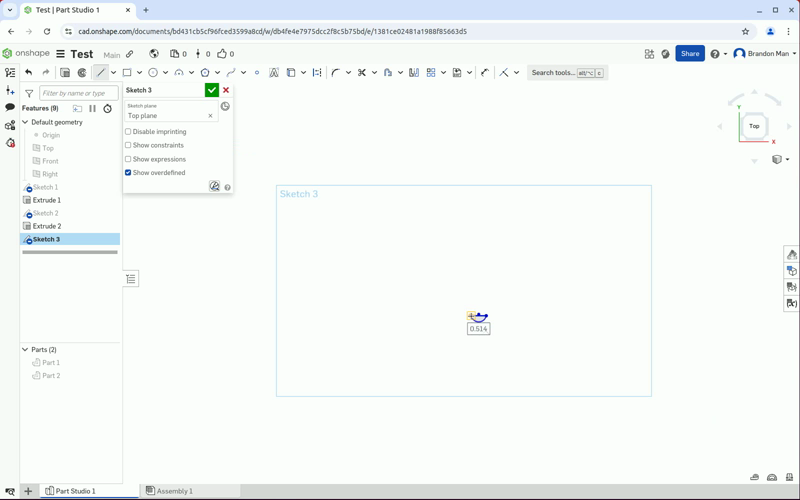
scroll(-6)
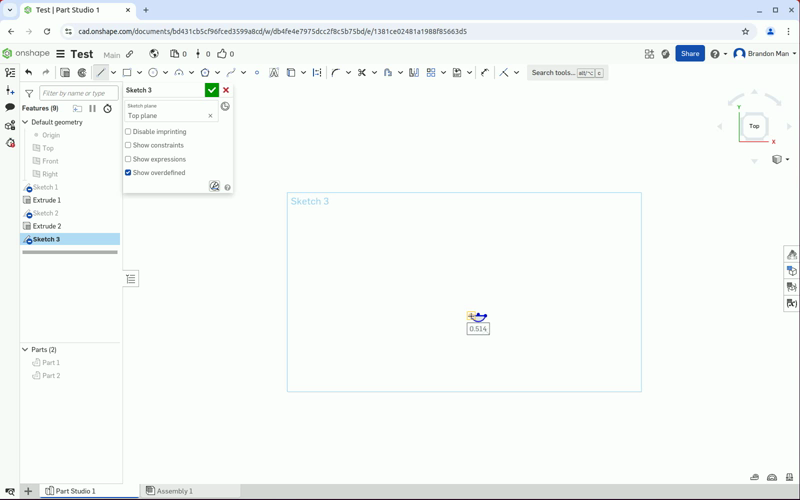
scroll(-6)
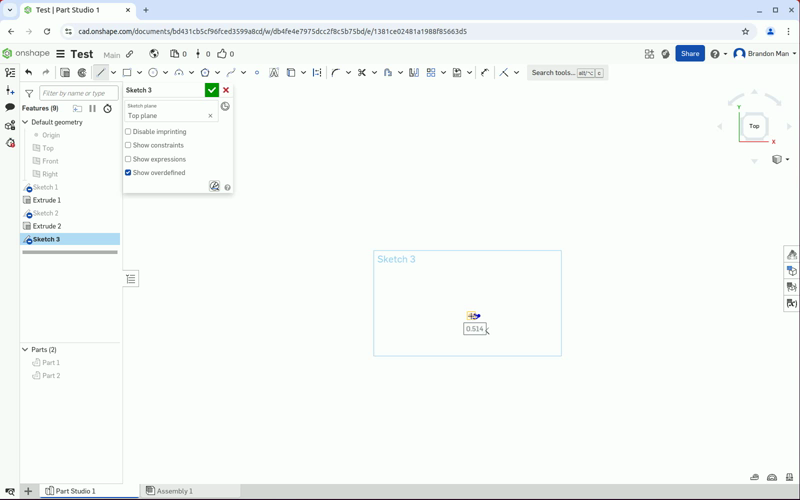
scroll(-6)
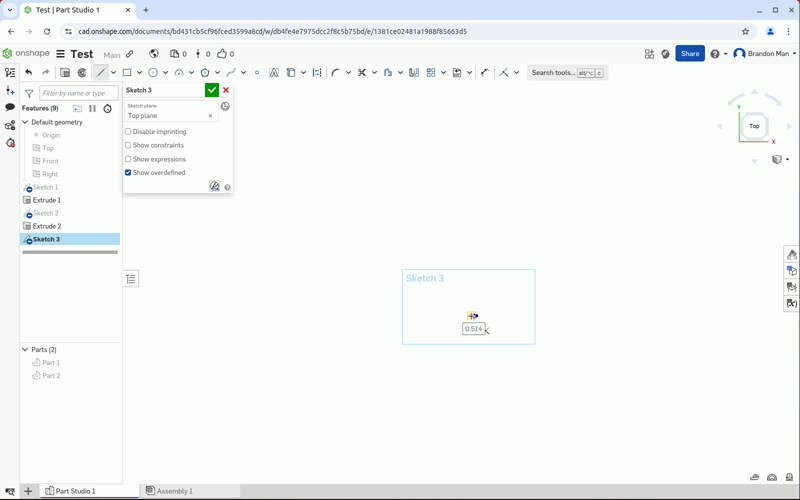
scroll(-6)
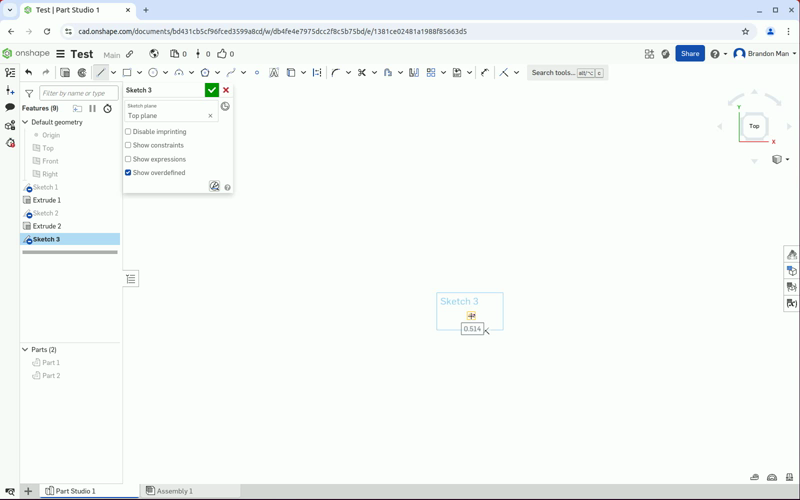
key(esc)
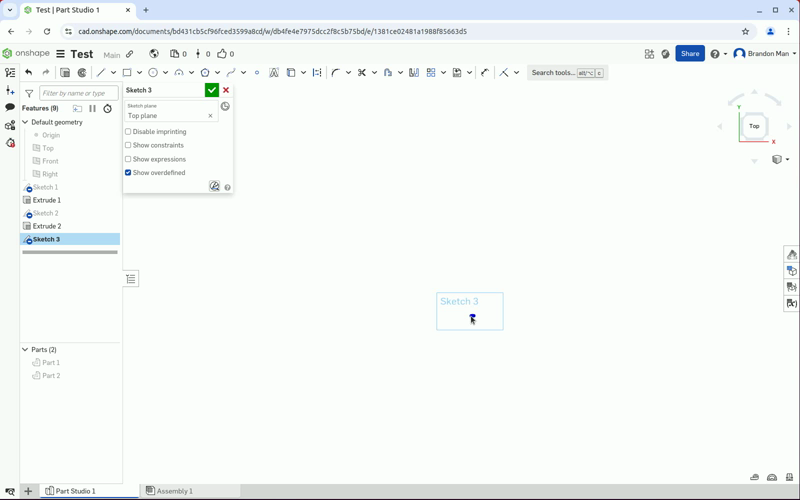
mouse_move(473, 316)
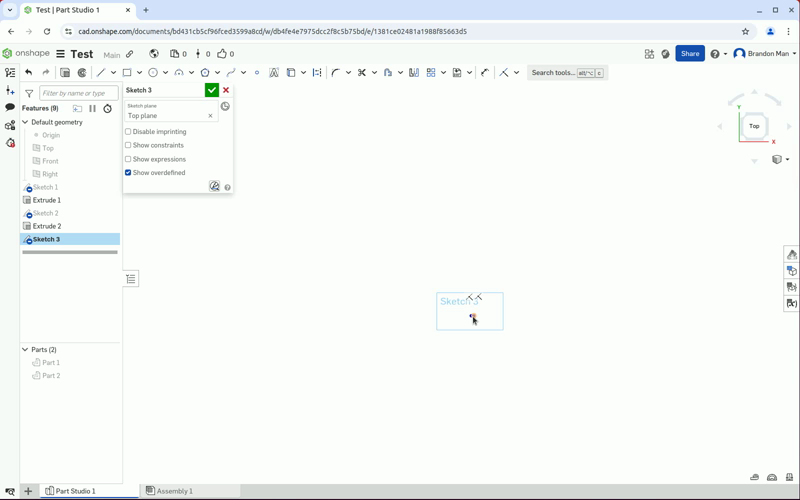
scroll(6)
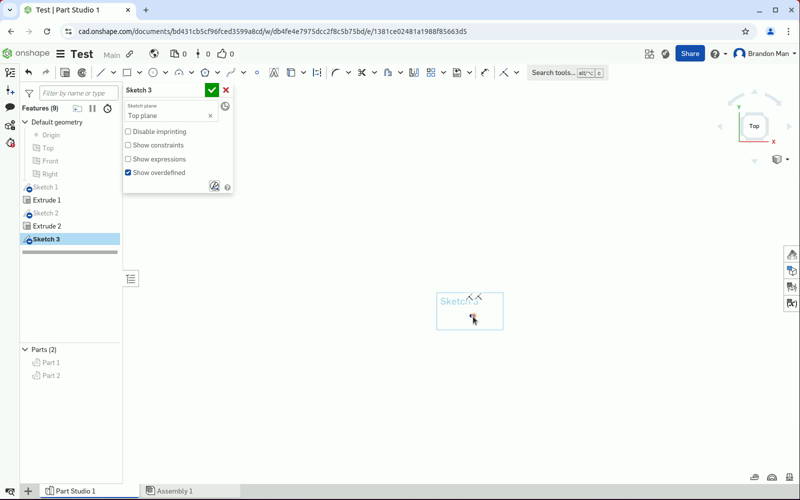
scroll(6)
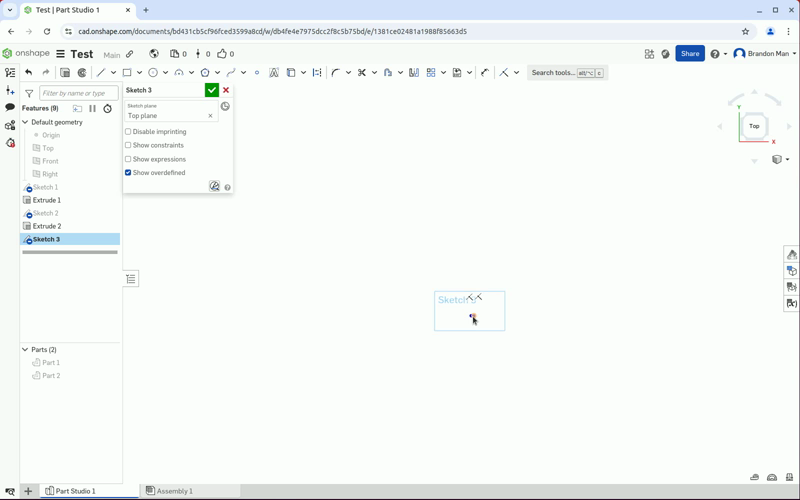
scroll(6)
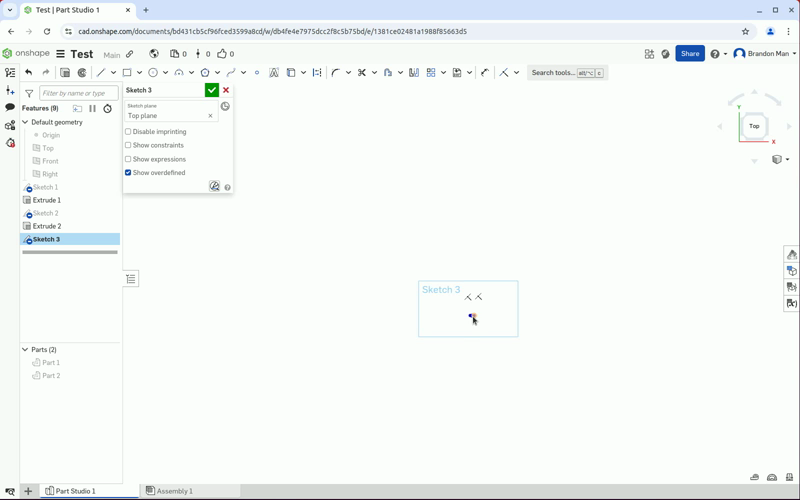
scroll(6)
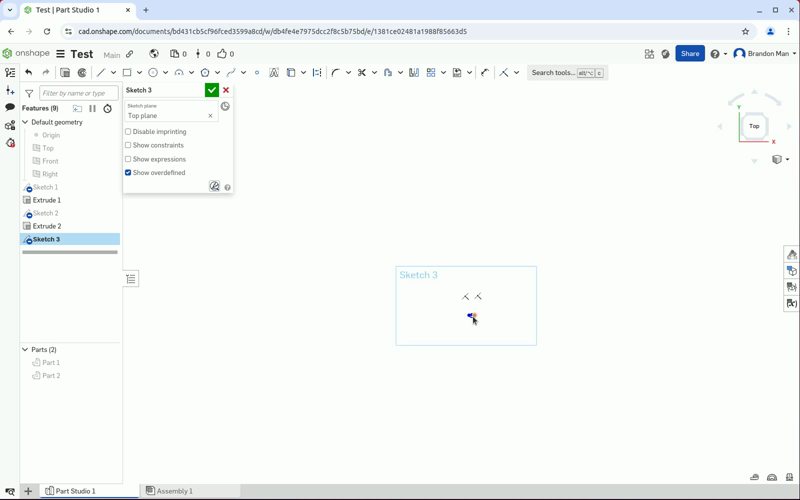
scroll(6)
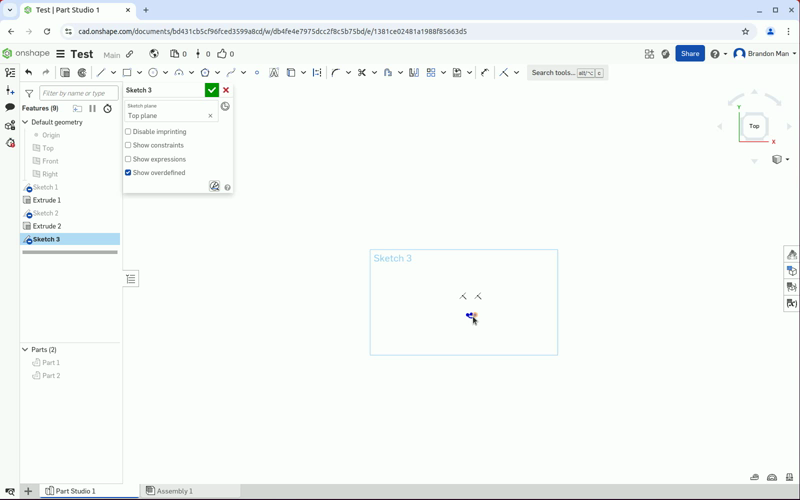
scroll(6)
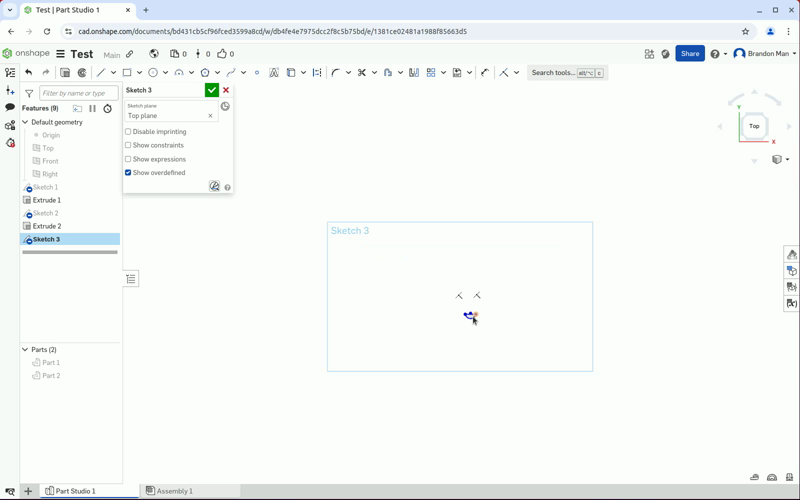
scroll(6)
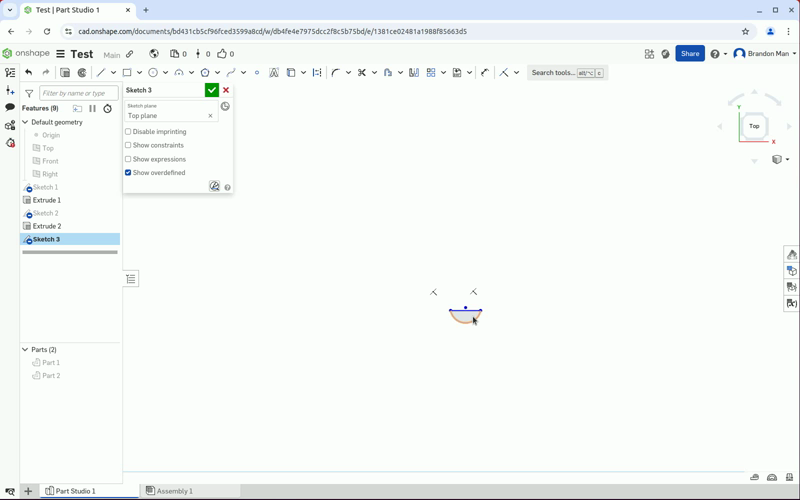
click(473, 316)
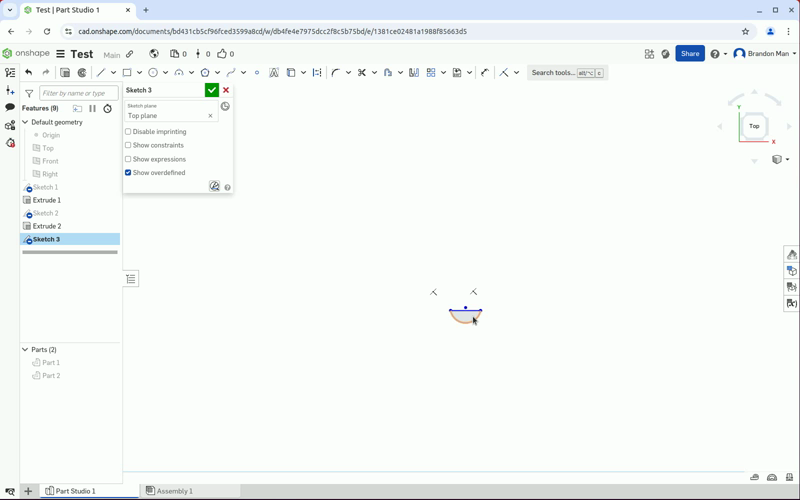
scroll(-6)
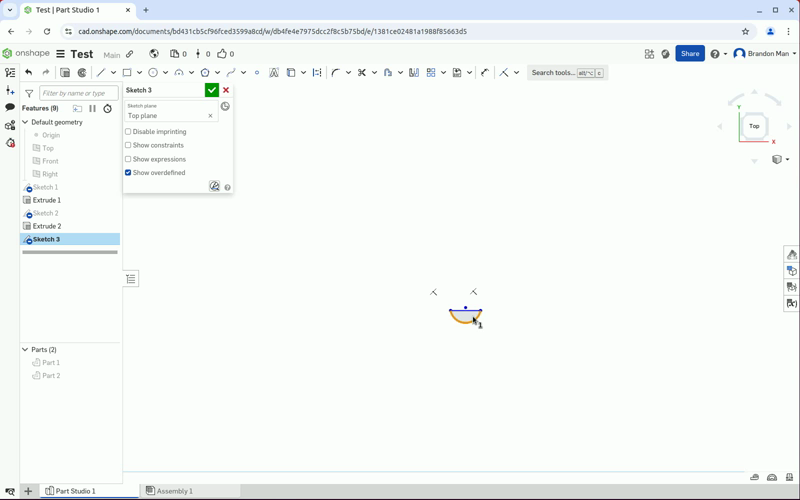
scroll(-6)
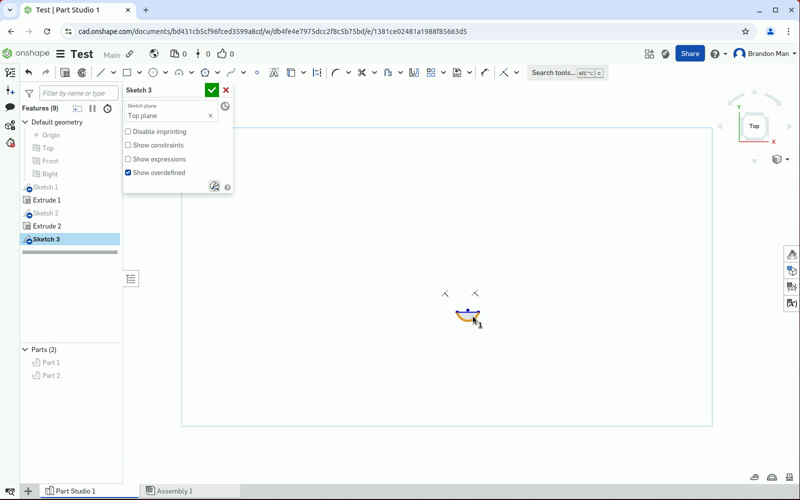
scroll(-6)
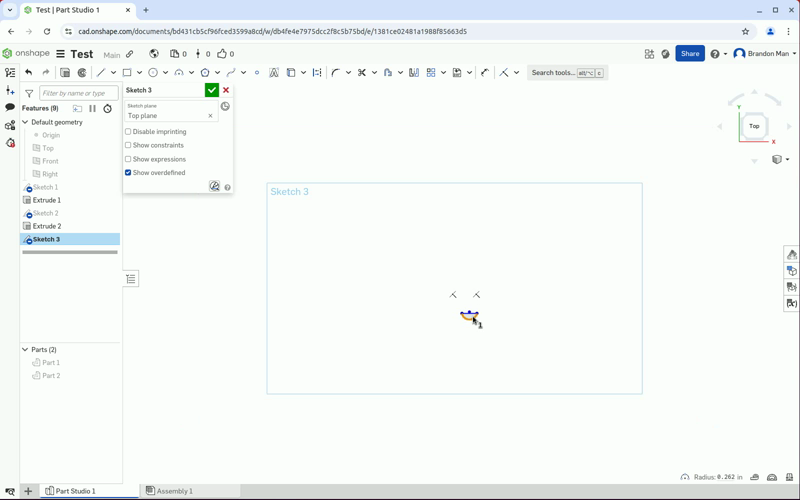
scroll(-6)
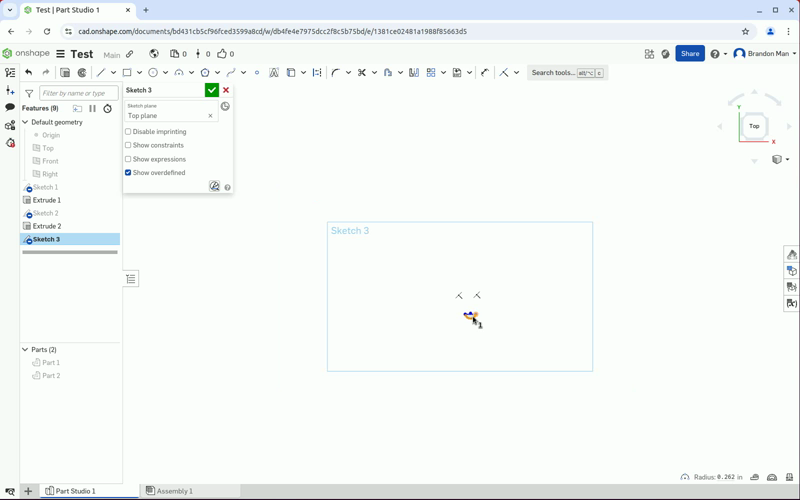
scroll(-6)
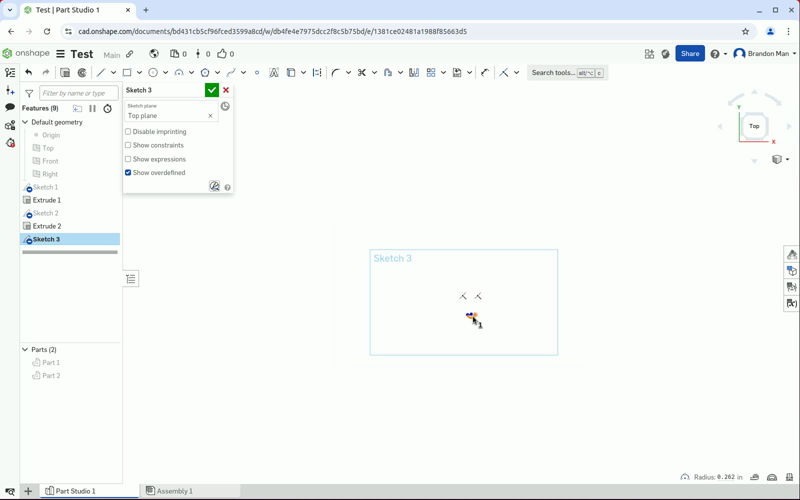
scroll(-6)
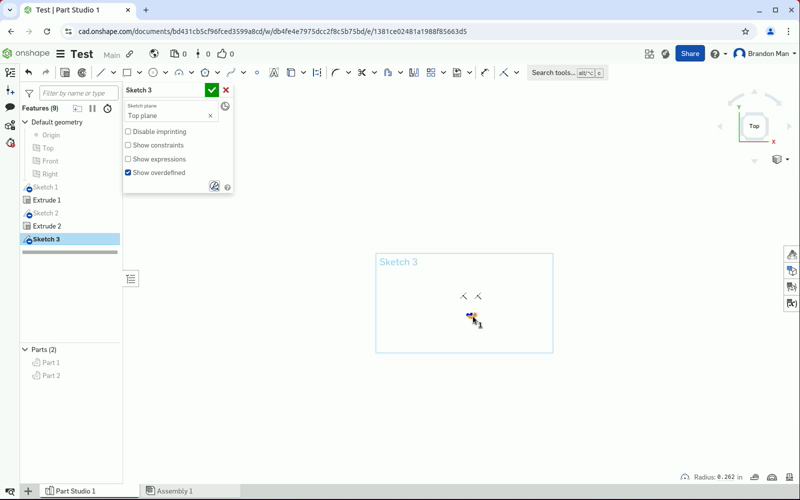
scroll(-6)
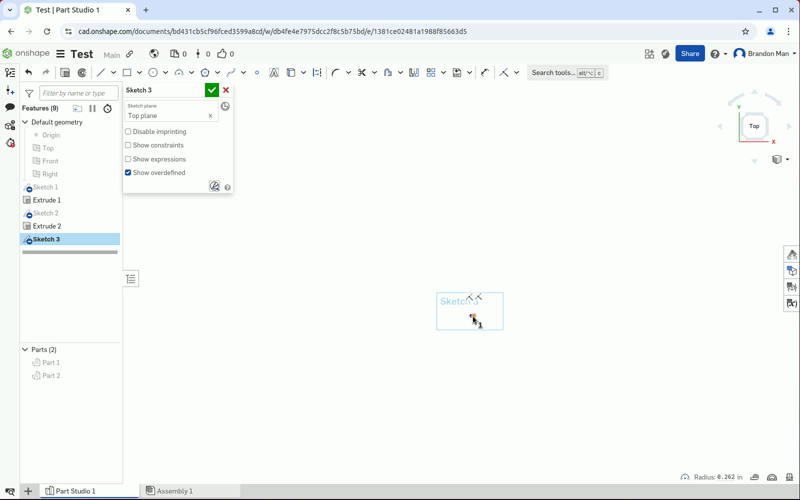
mouse_move(73, 352)
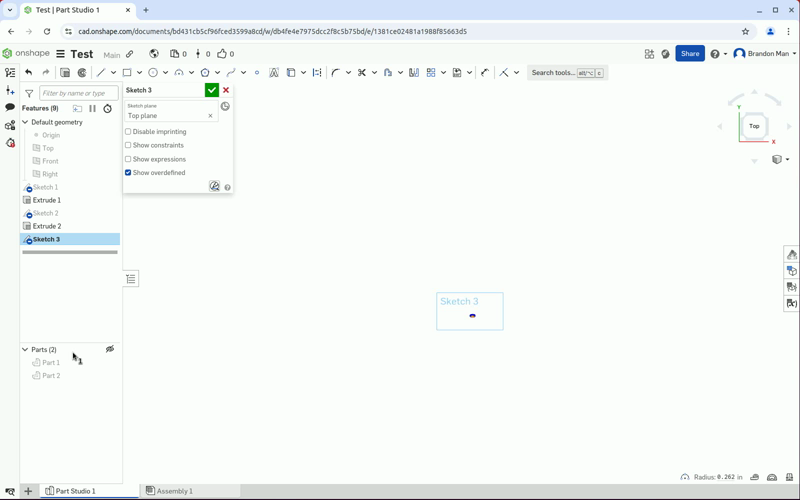
key(shift+y)
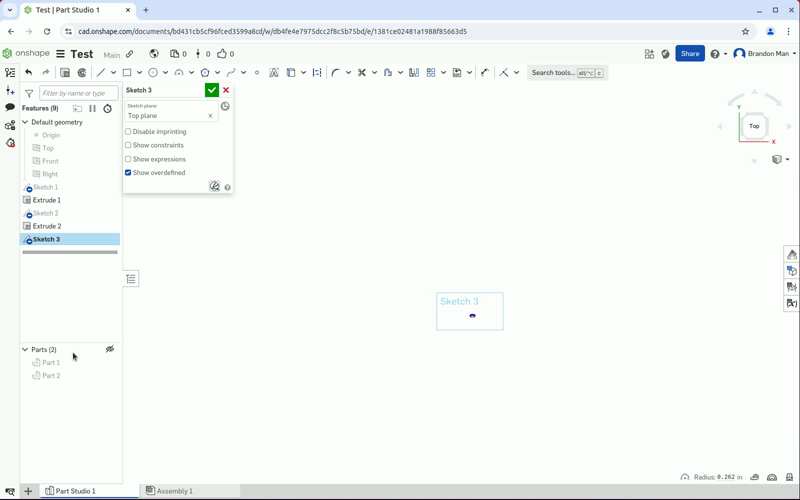
key(shift+e)
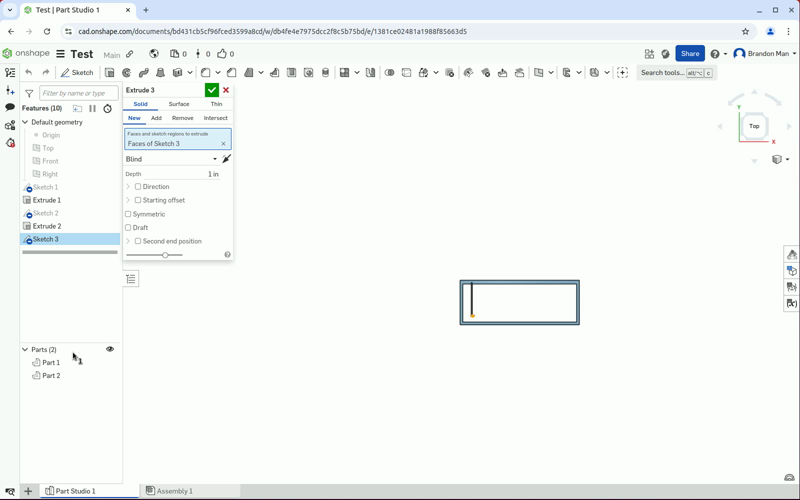
mouse_move(143, 106)
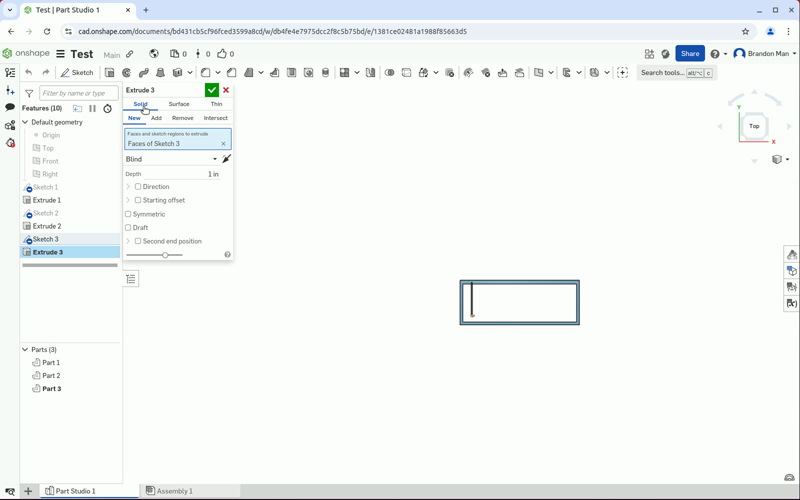
click(143, 106)
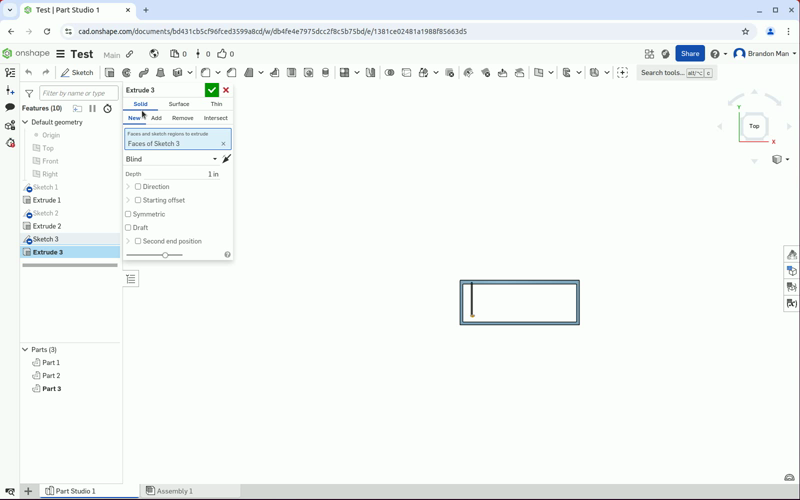
mouse_move(137, 120)
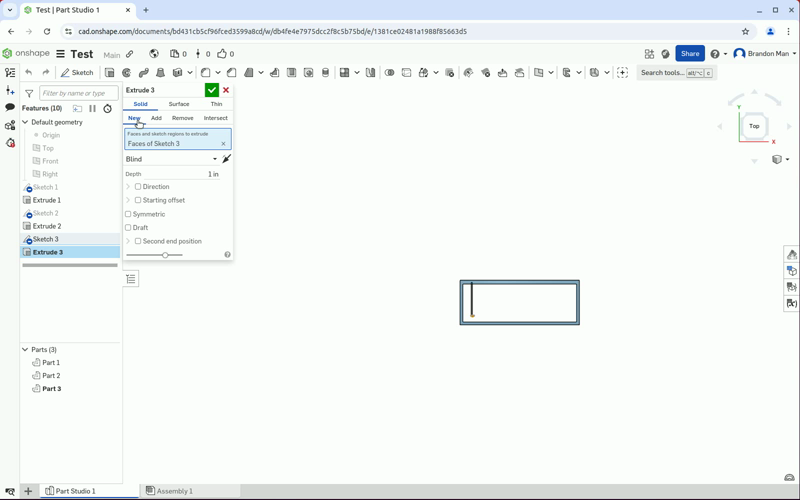
click(137, 120)
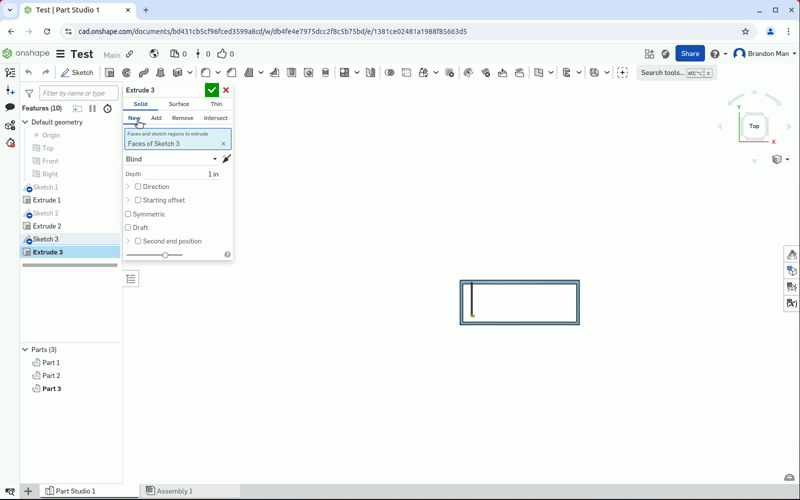
key(tab, 4)
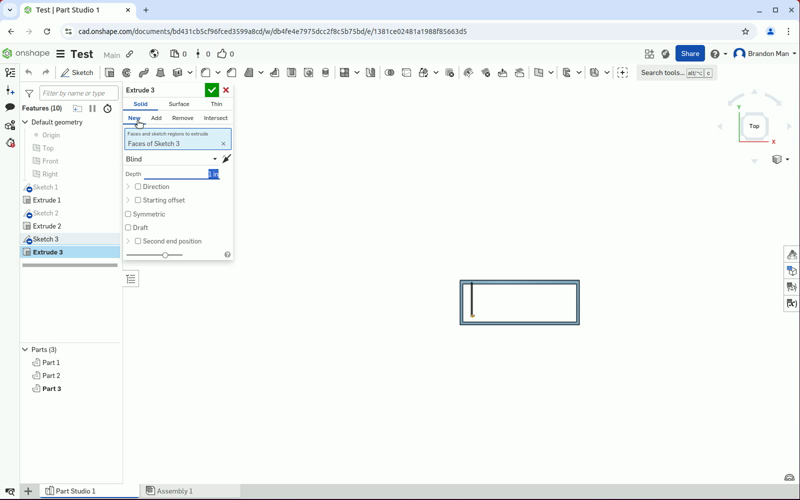
text(0.241)
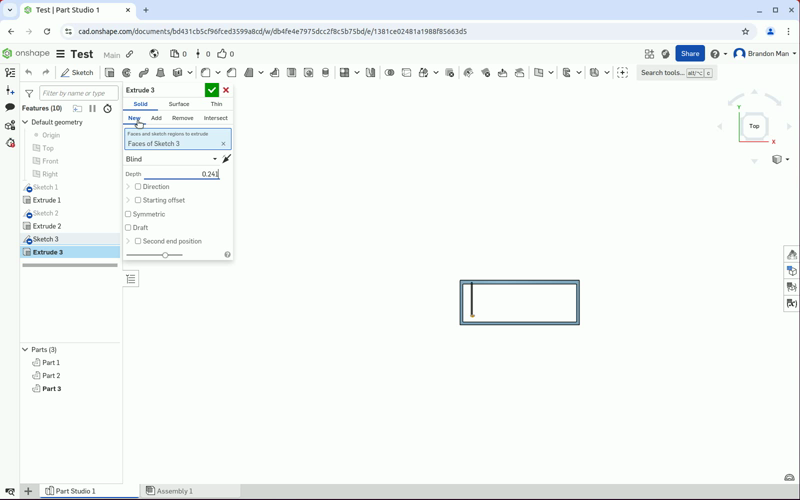
key(enter)
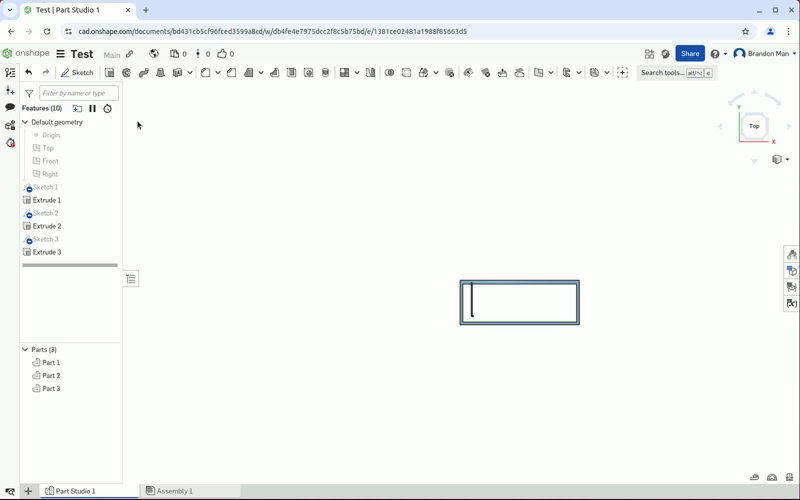
key(shift+h)
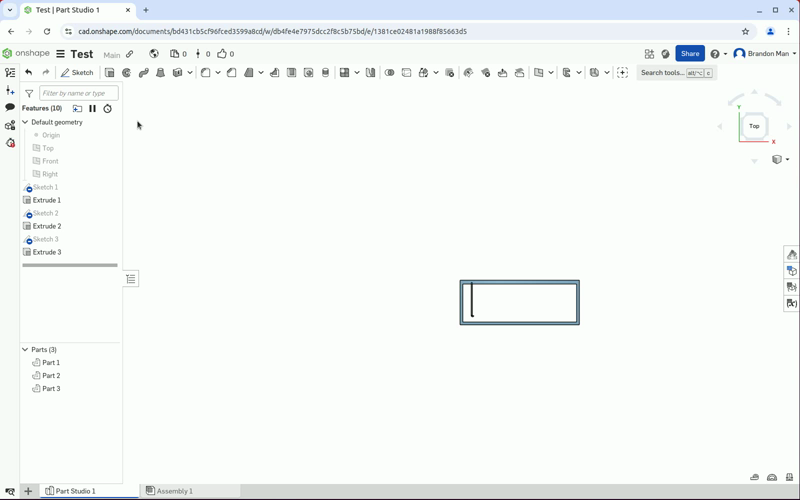
key(shift+h)
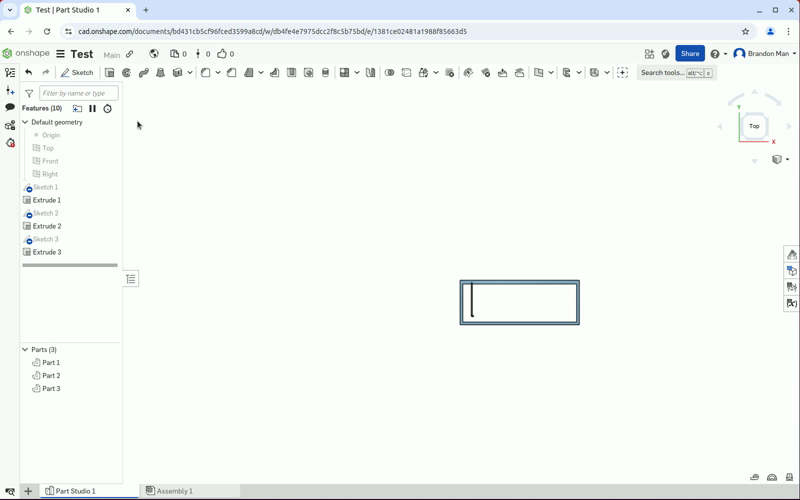
mouse_move(73, 189)
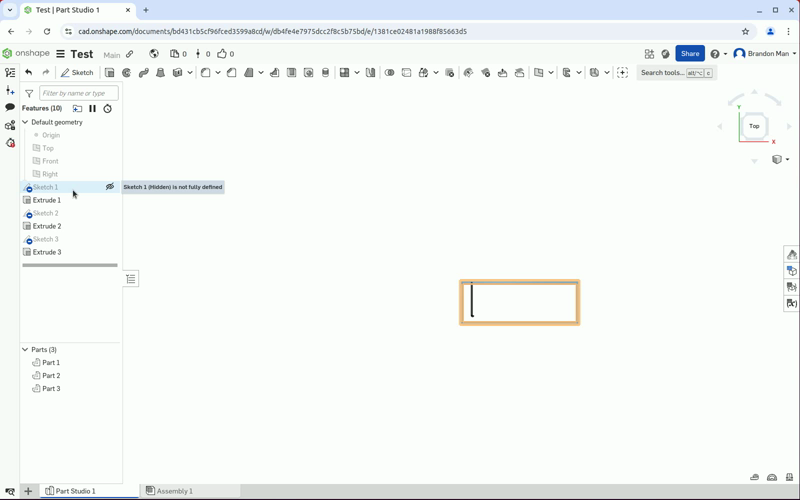
click(73, 189)
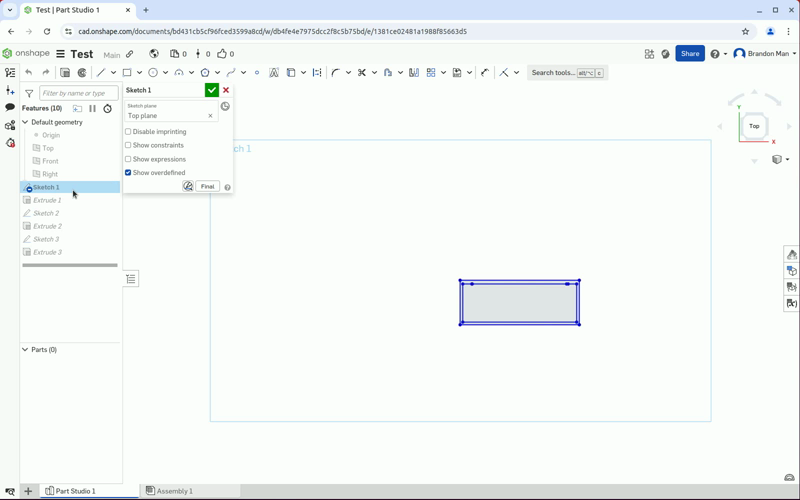
mouse_move(229, 92)
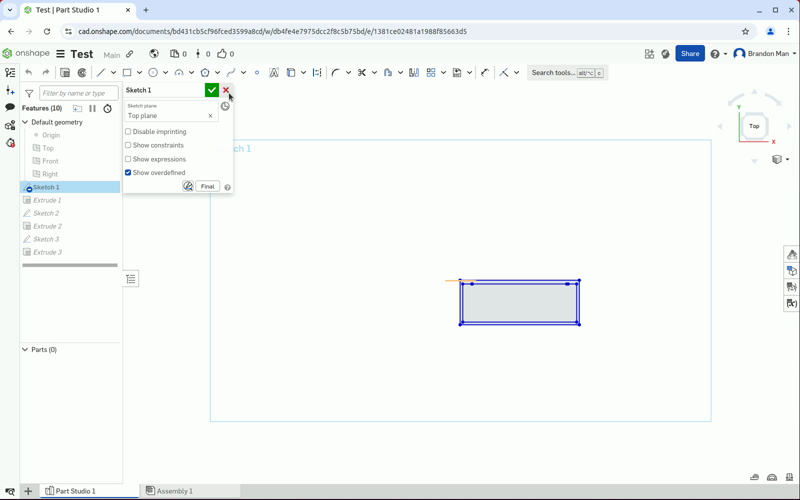
click(229, 92)
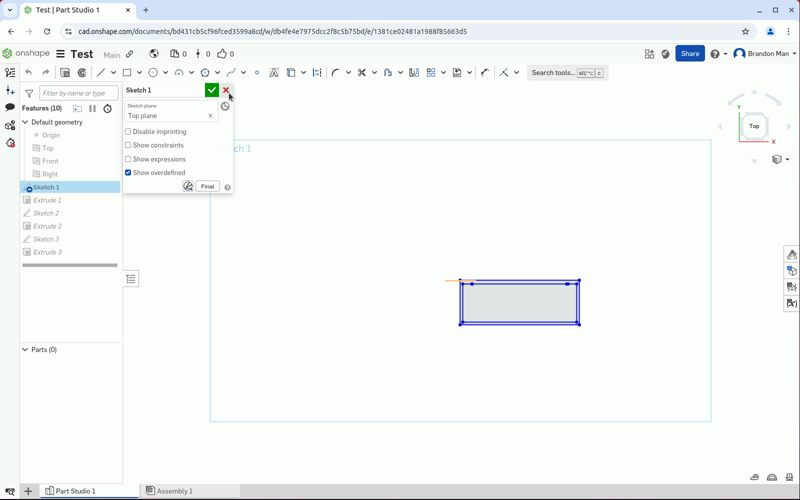
key(shift+s)
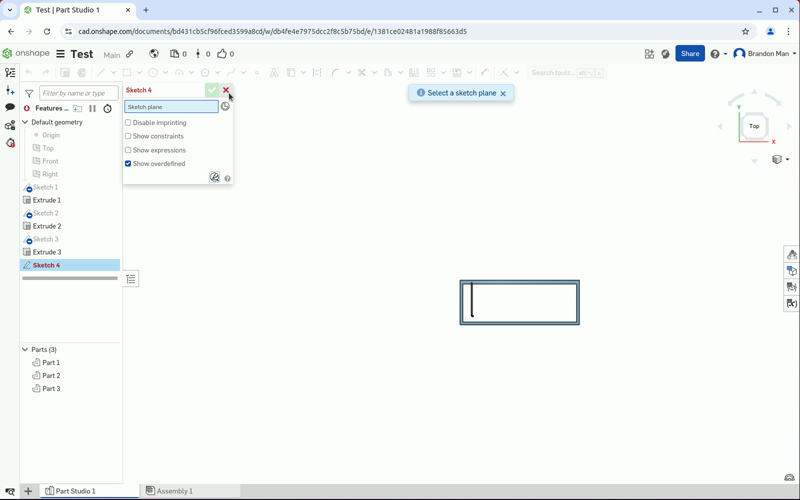
mouse_move(73, 150)
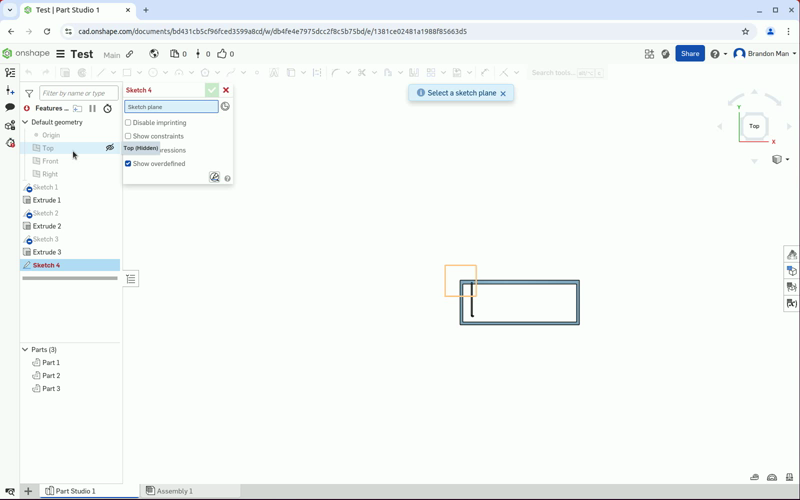
click(73, 150)
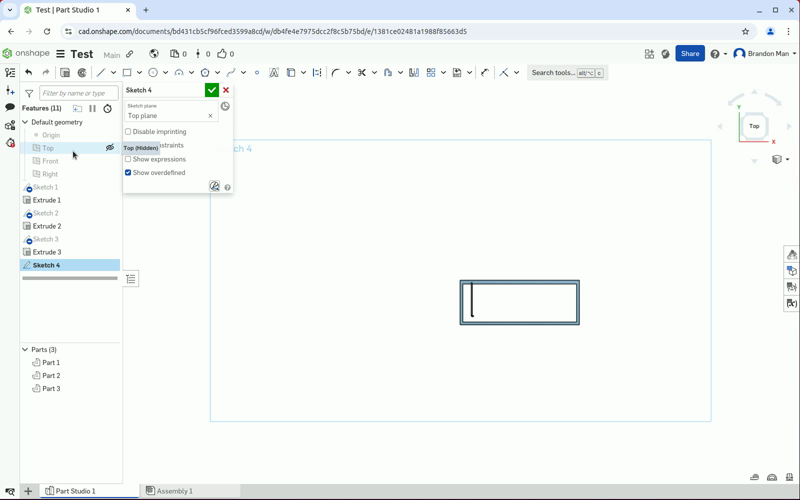
mouse_move(73, 352)
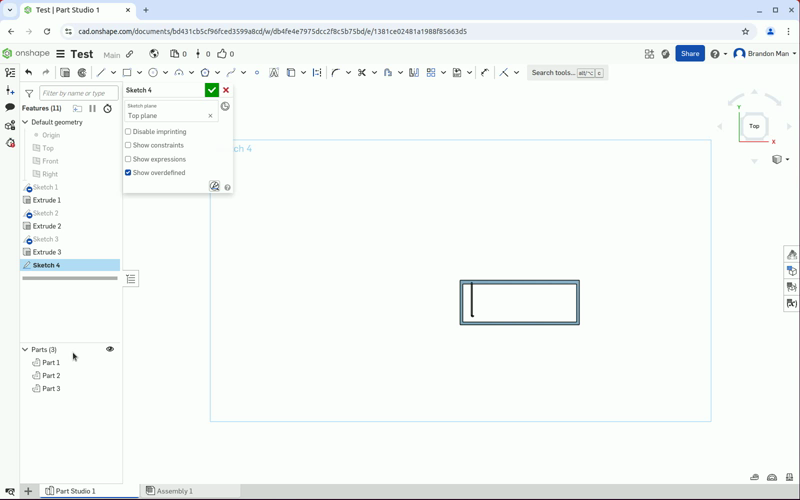
key(y)
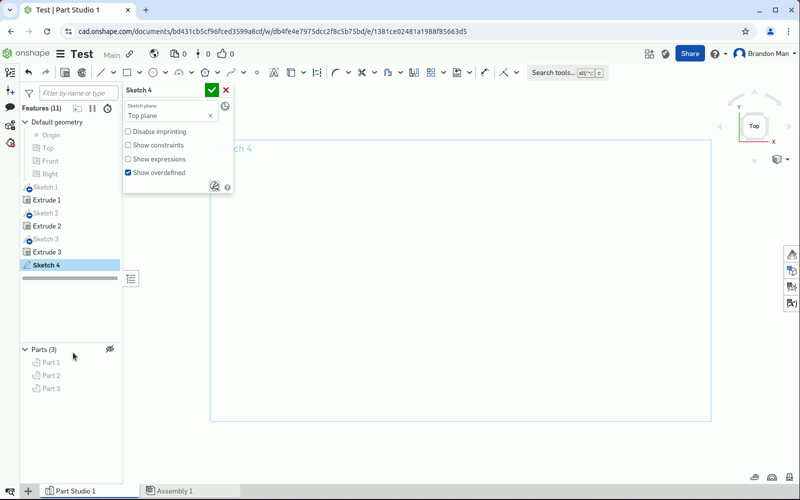
key(l)
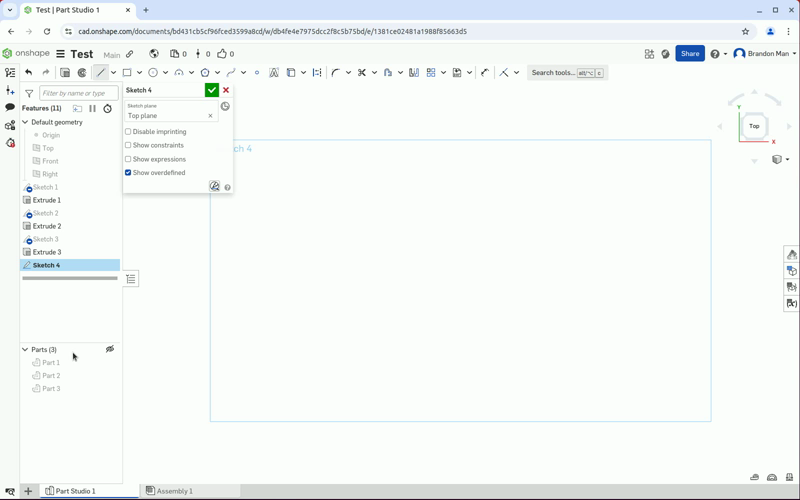
key_down(shift)
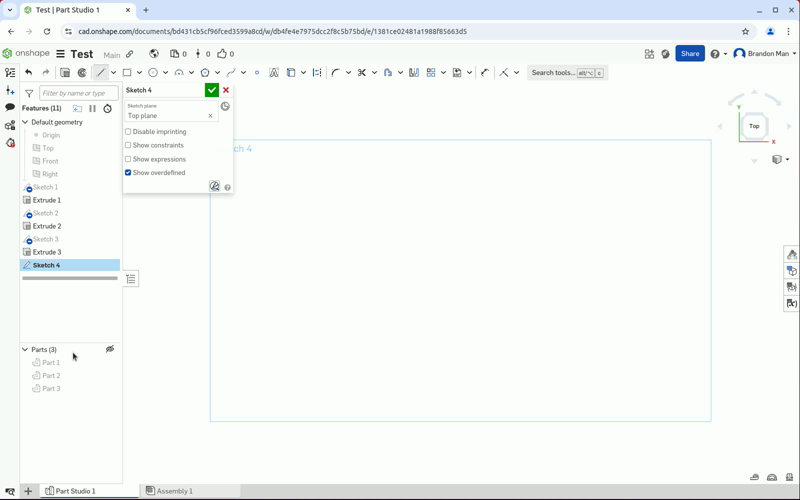
mouse_move(471, 315)
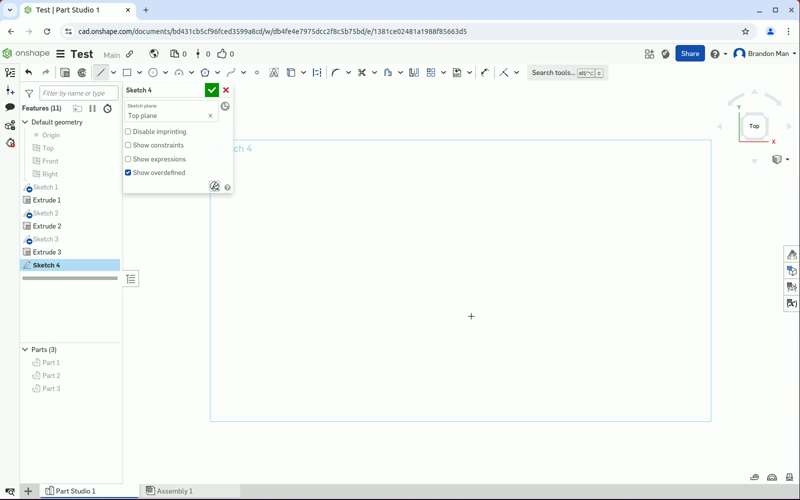
click(471, 315)
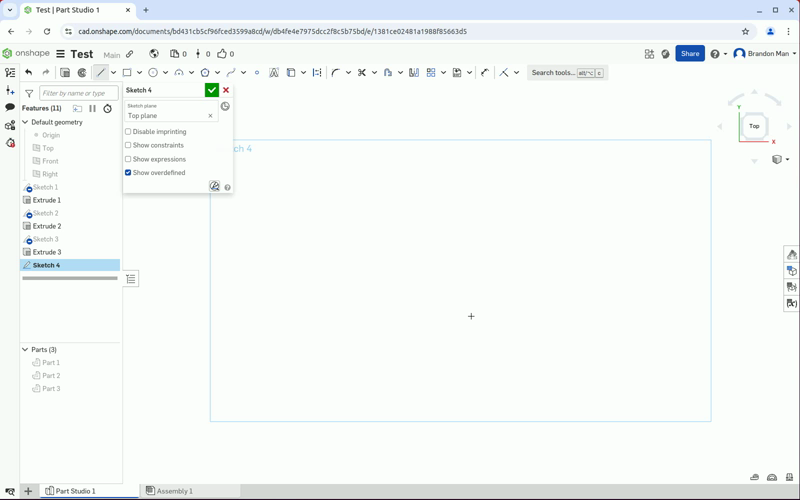
key_up(shift)
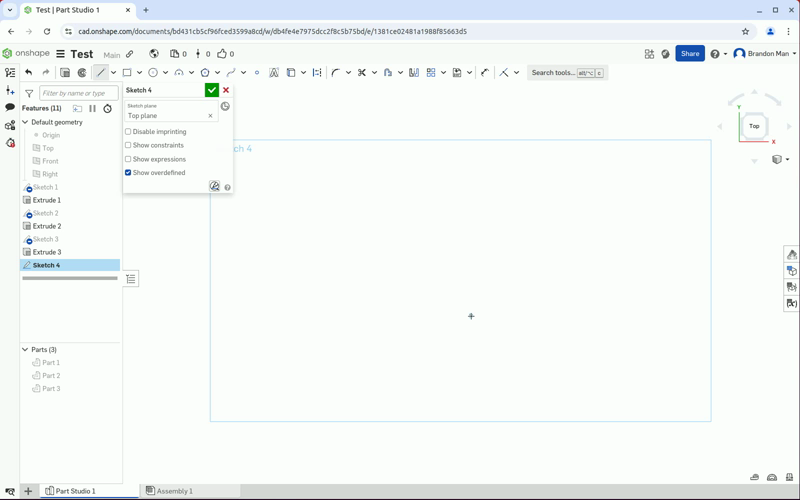
key_down(shift)
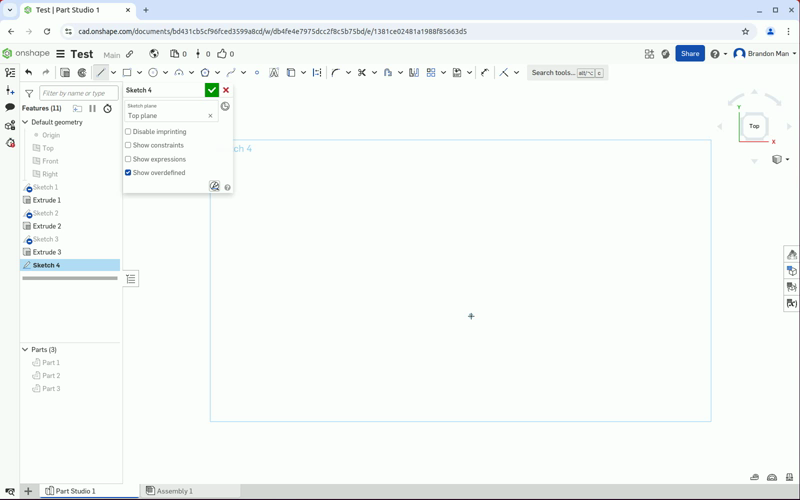
mouse_move(501, 315)
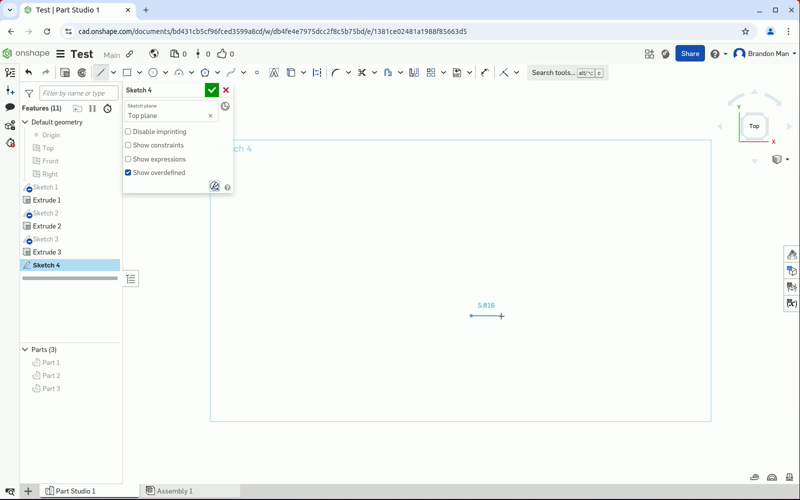
mouse_move(473, 315)
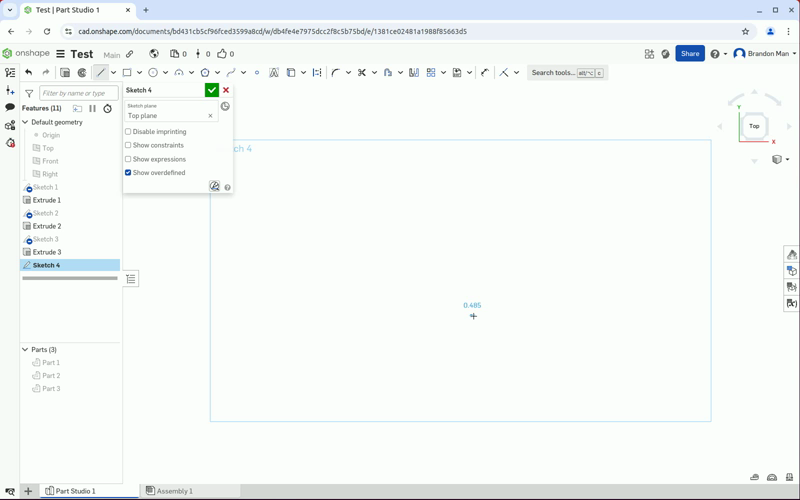
scroll(6)
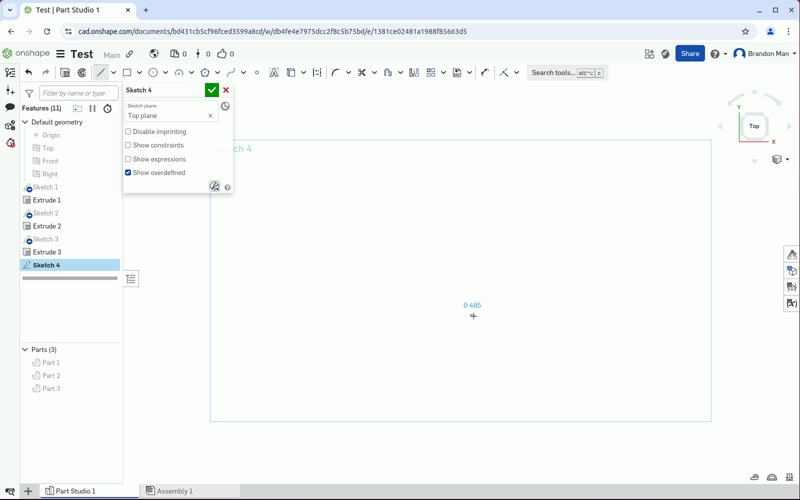
scroll(6)
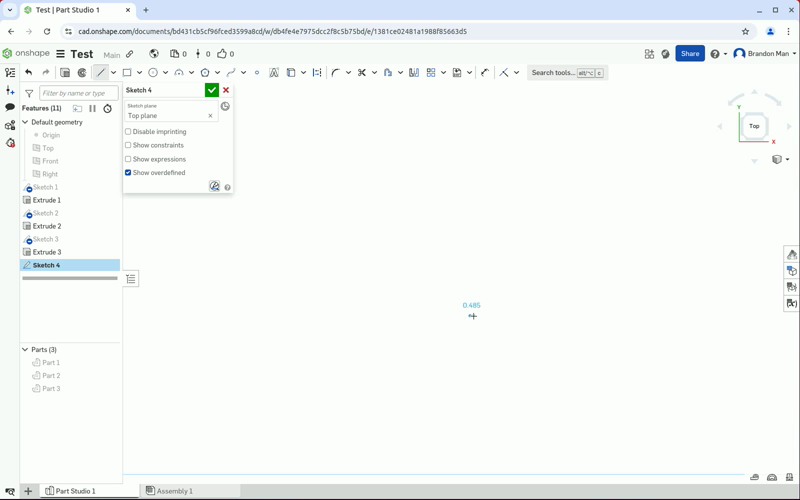
scroll(6)
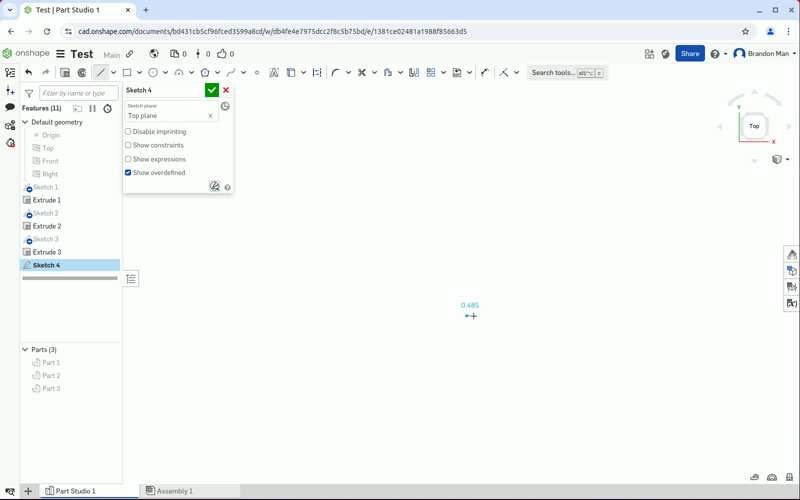
scroll(6)
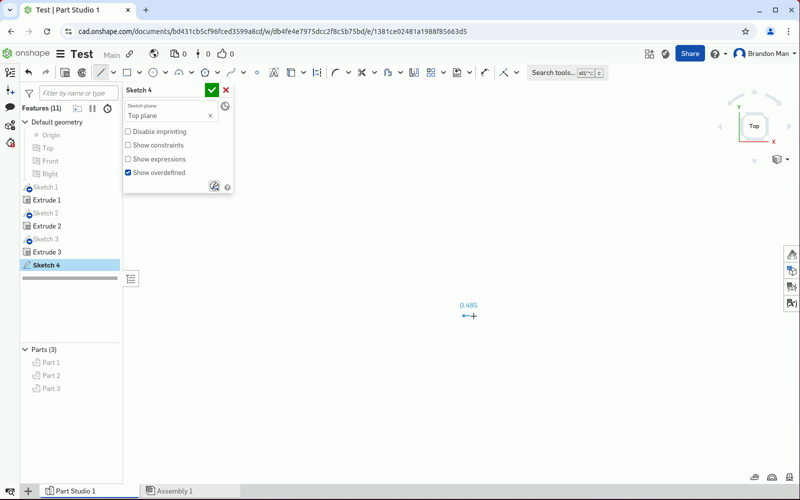
scroll(6)
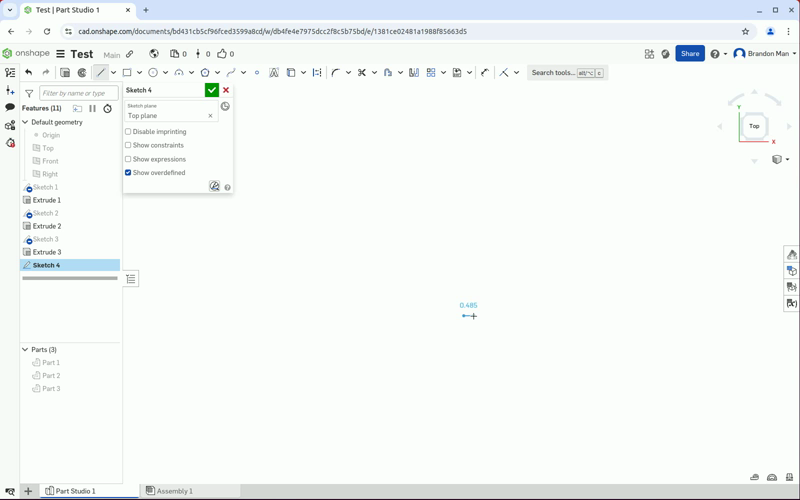
scroll(6)
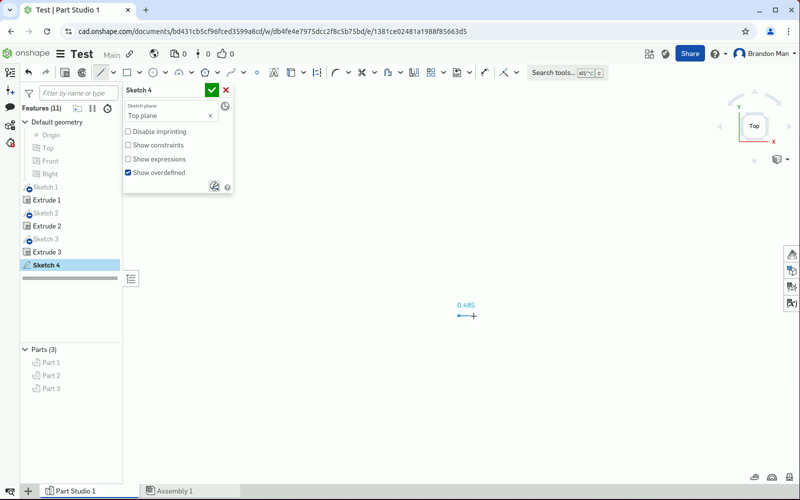
scroll(6)
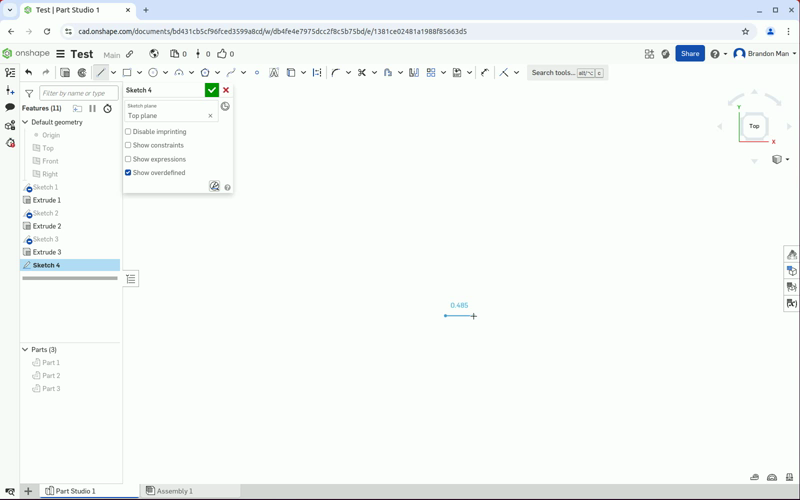
click(473, 315)
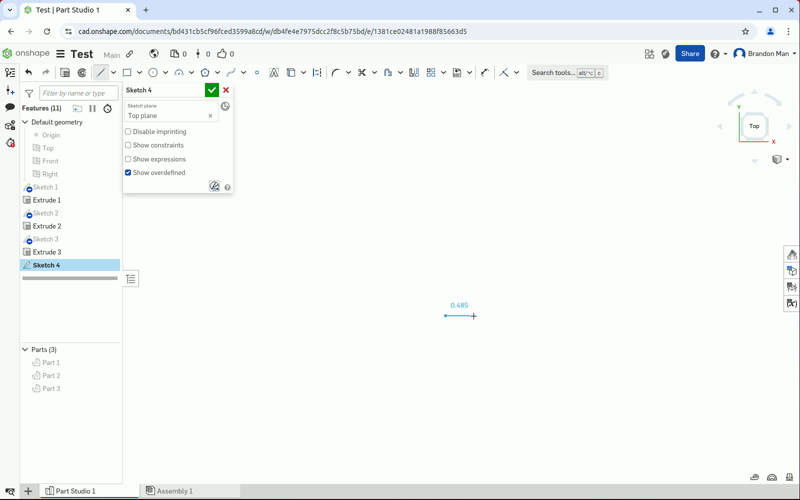
scroll(-6)
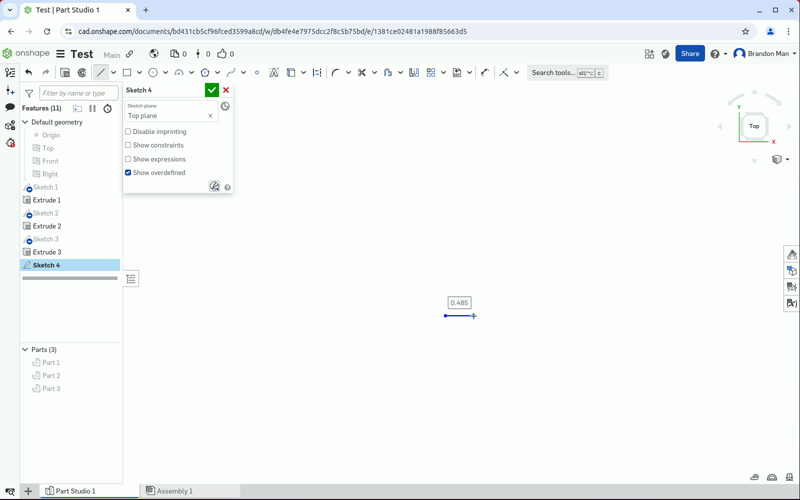
scroll(-6)
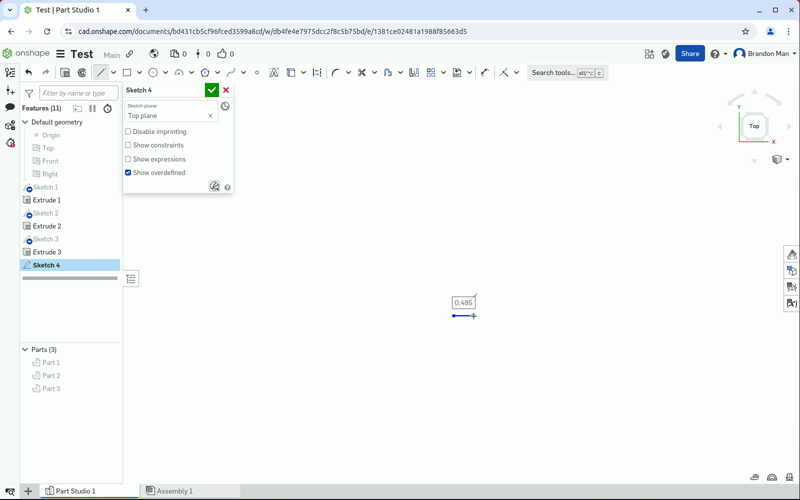
scroll(-6)
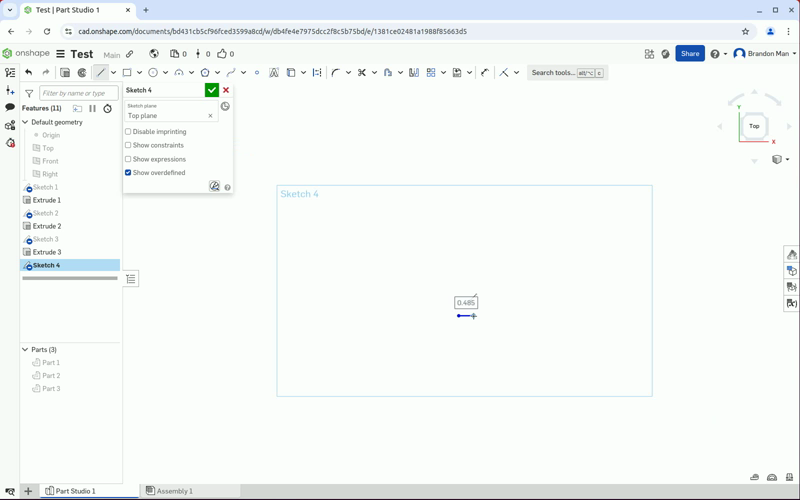
scroll(-6)
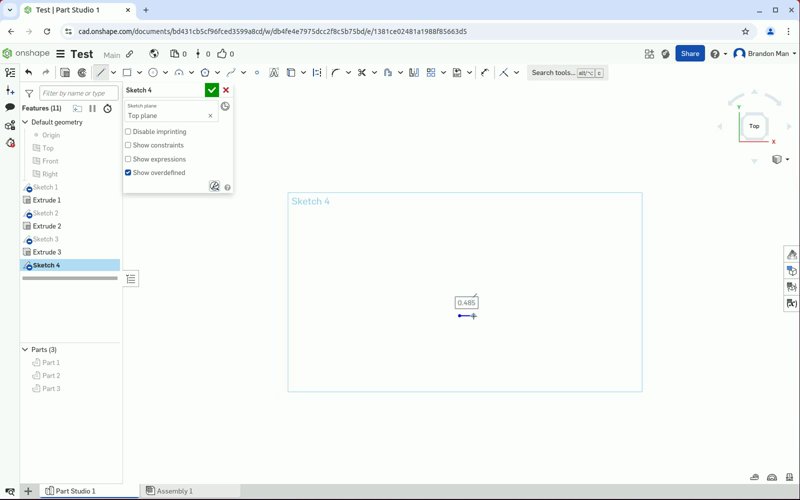
scroll(-6)
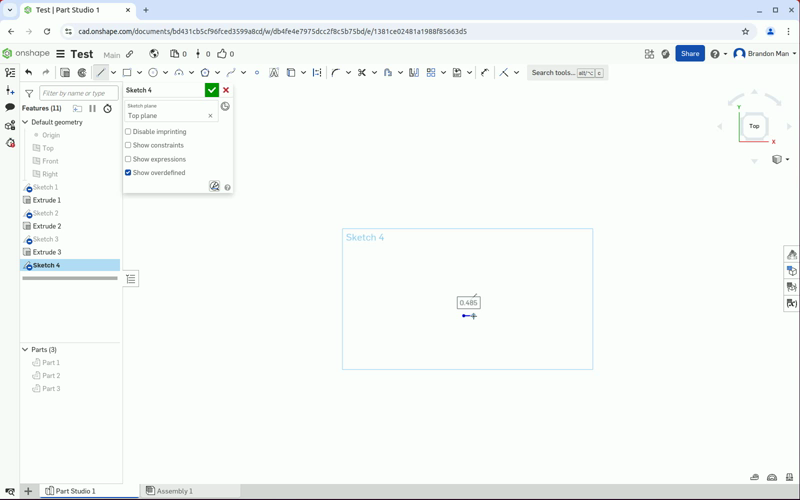
scroll(-6)
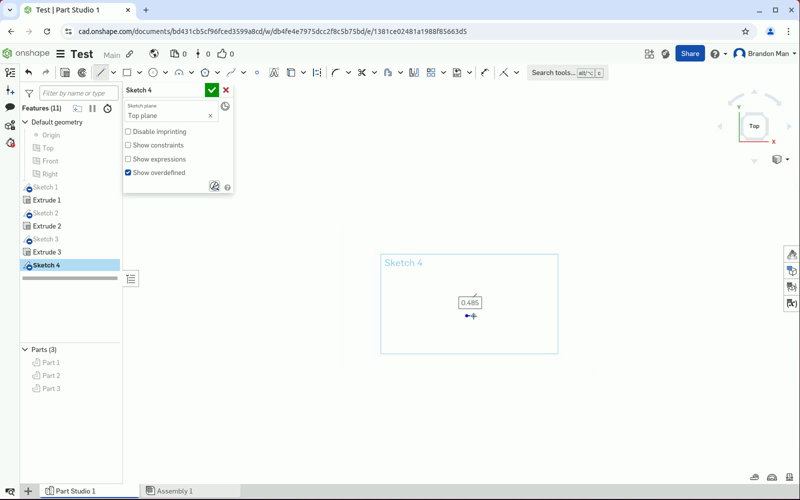
scroll(-6)
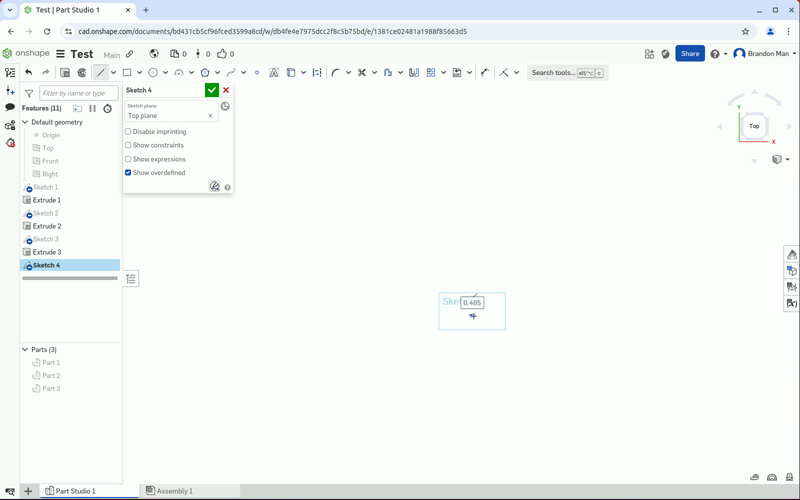
key_up(shift)
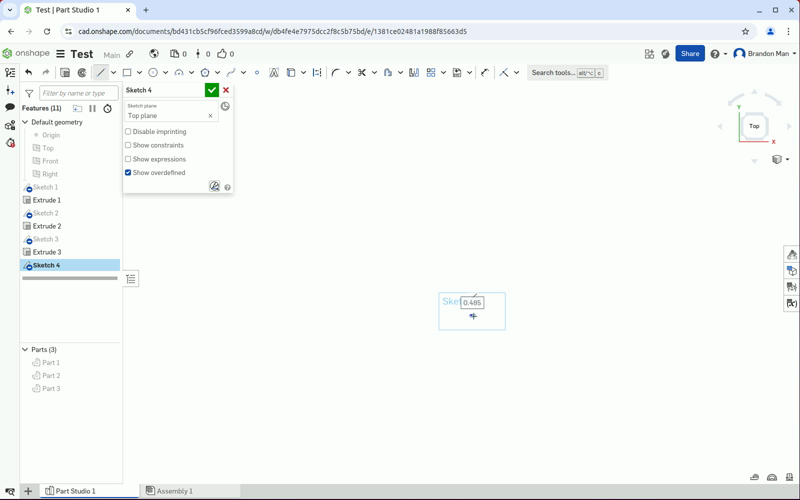
key(esc)
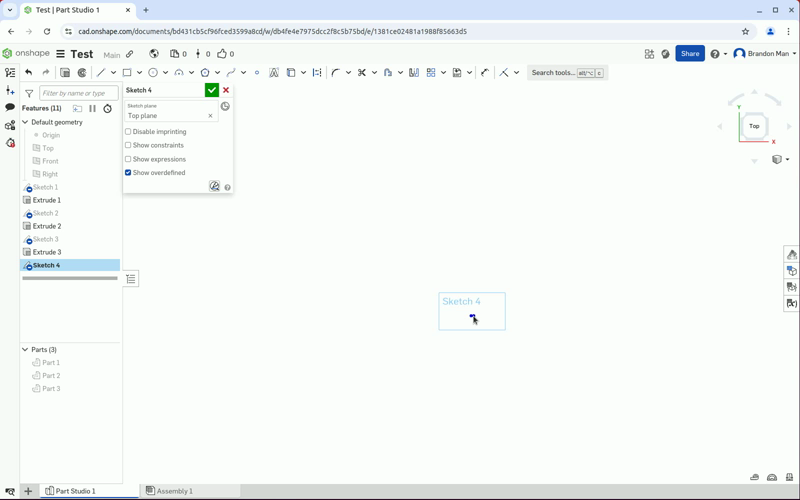
key(a)
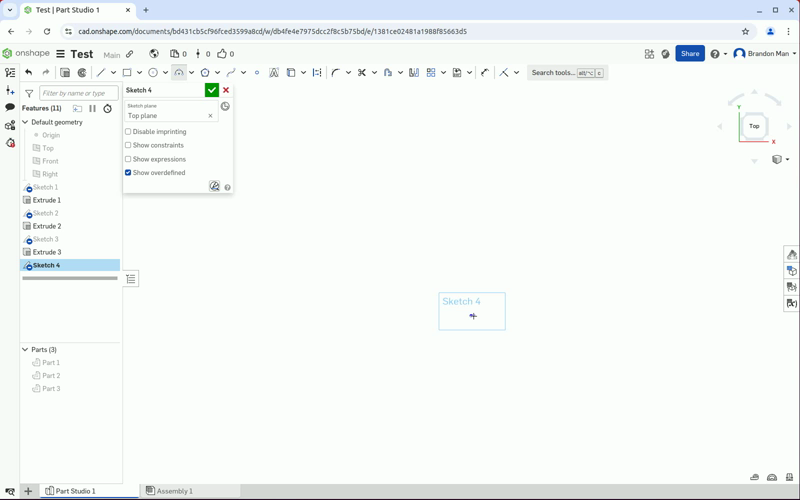
mouse_move(473, 315)
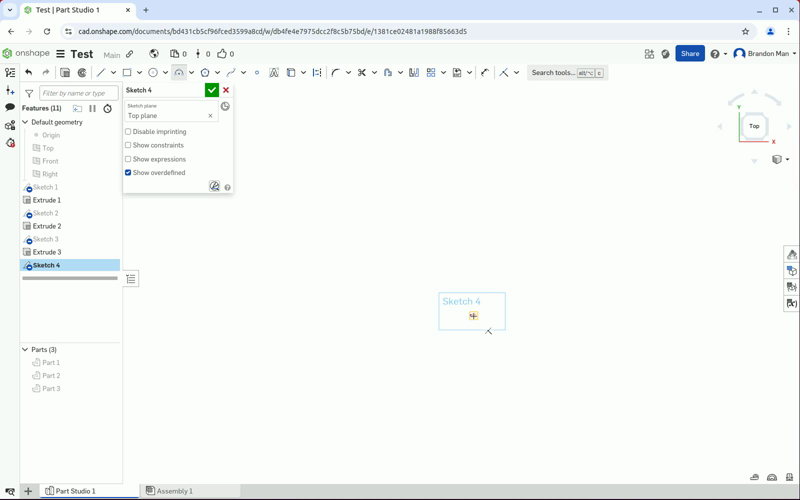
scroll(6)
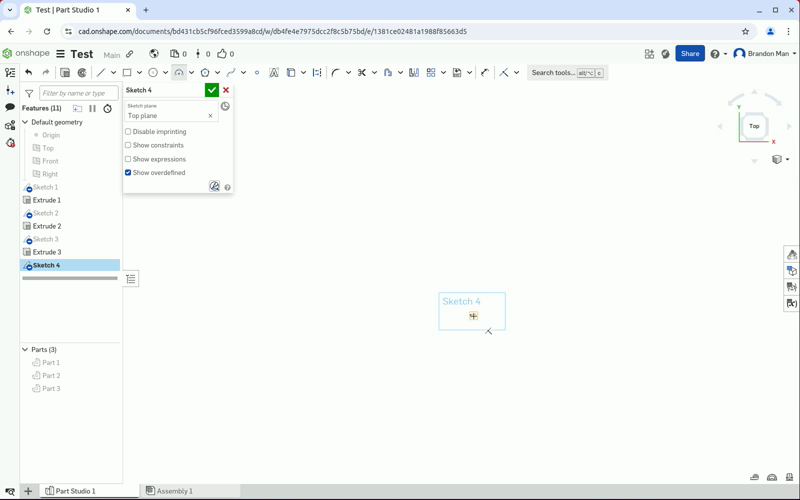
scroll(6)
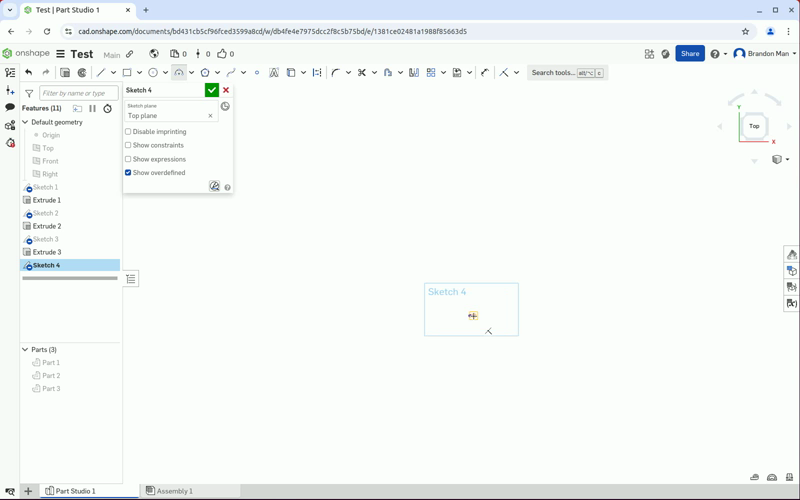
scroll(6)
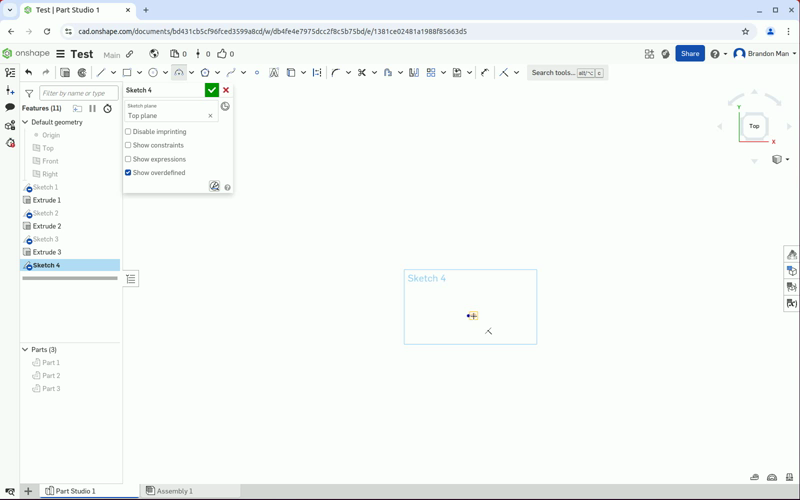
scroll(6)
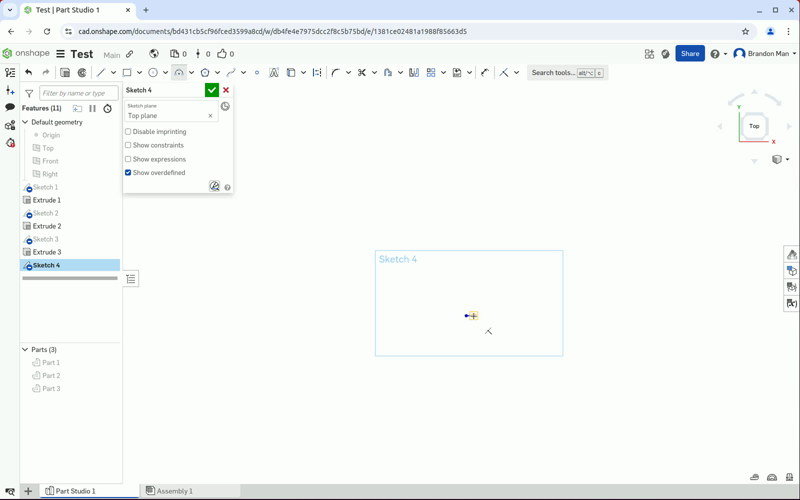
scroll(6)
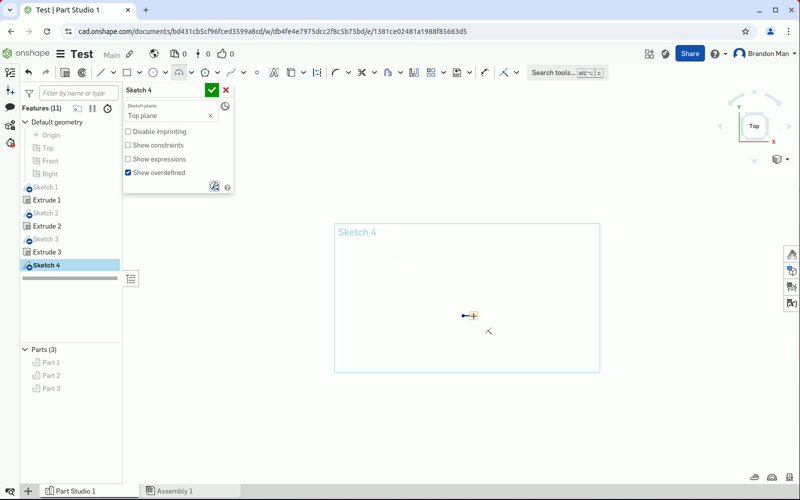
scroll(6)
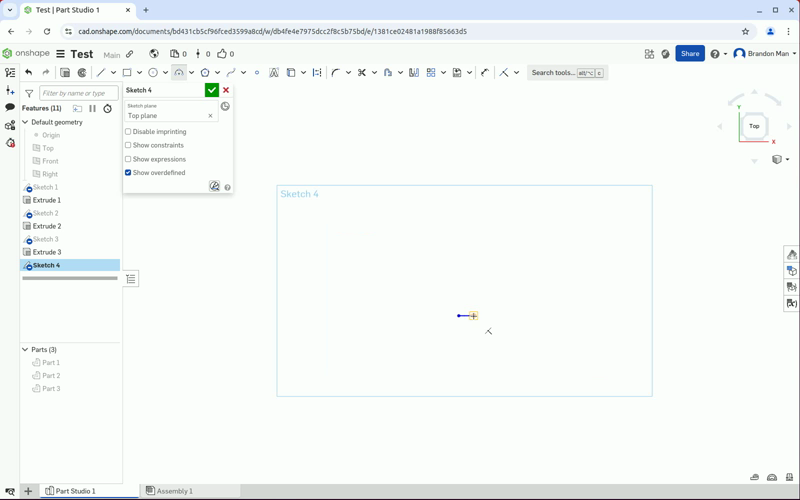
scroll(6)
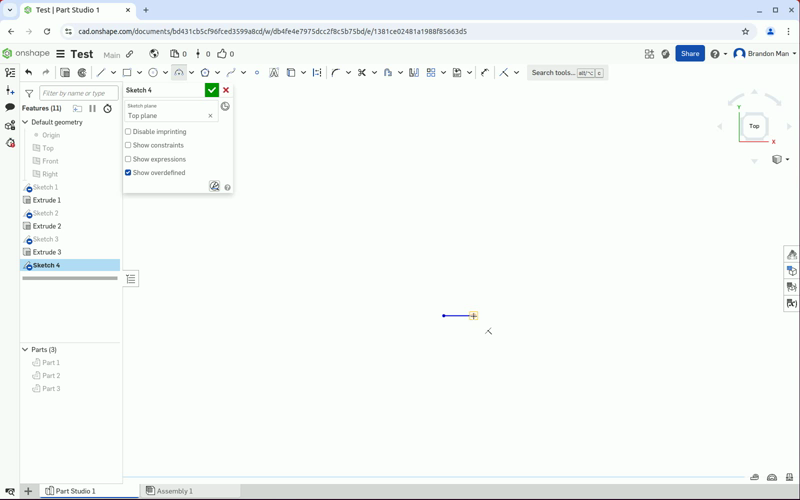
click(473, 315)
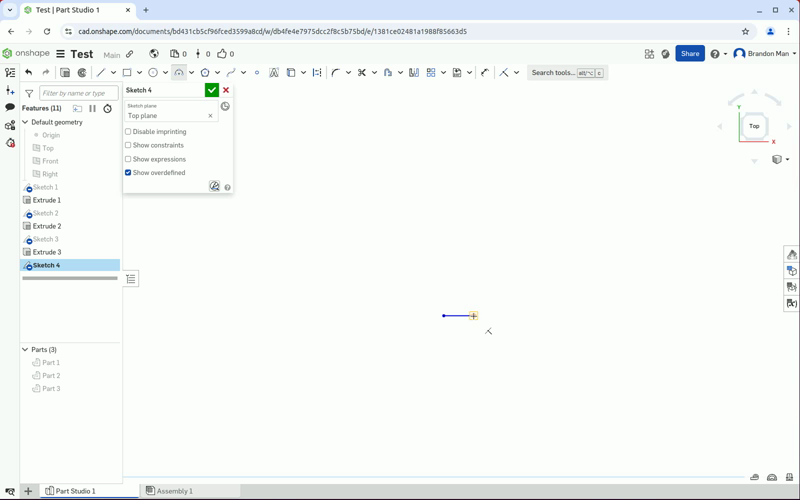
scroll(-6)
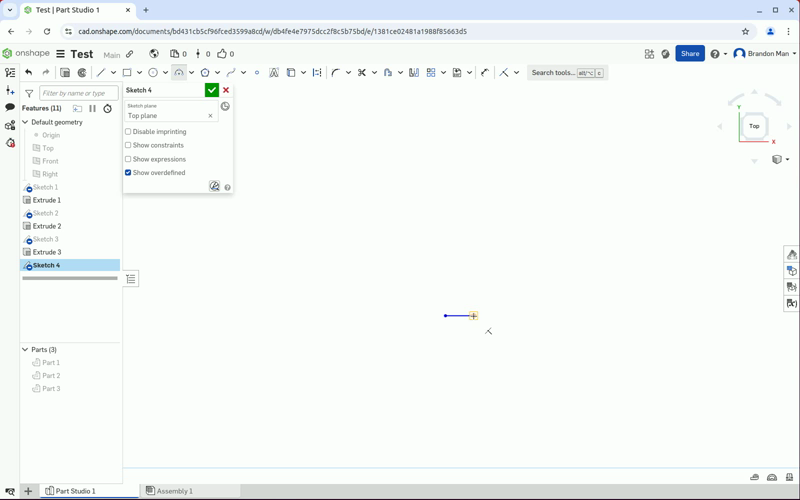
scroll(-6)
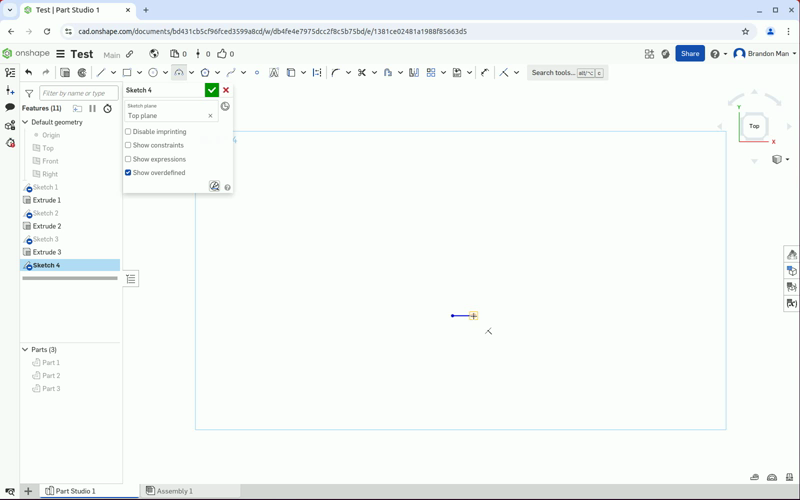
scroll(-6)
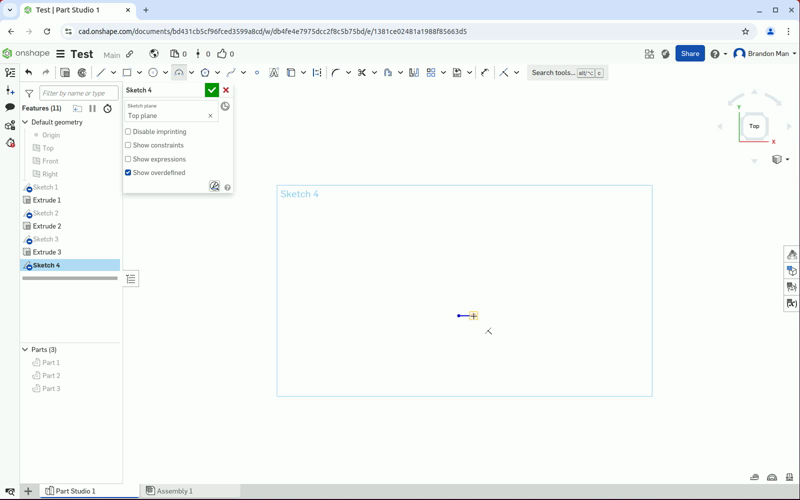
scroll(-6)
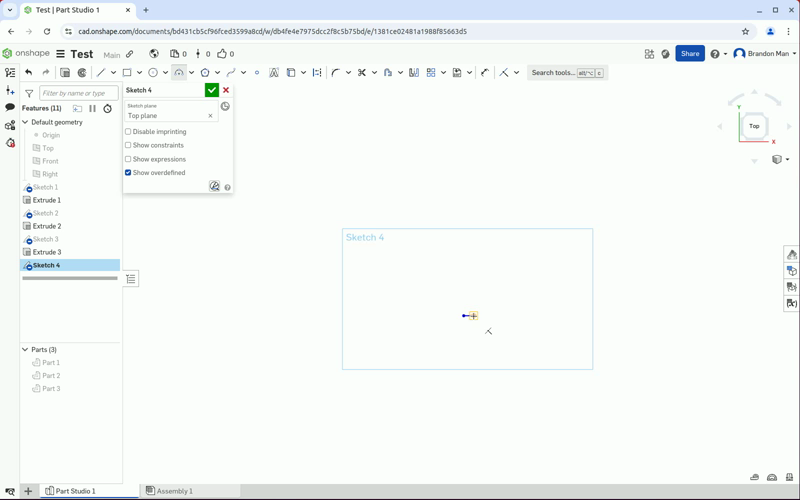
scroll(-6)
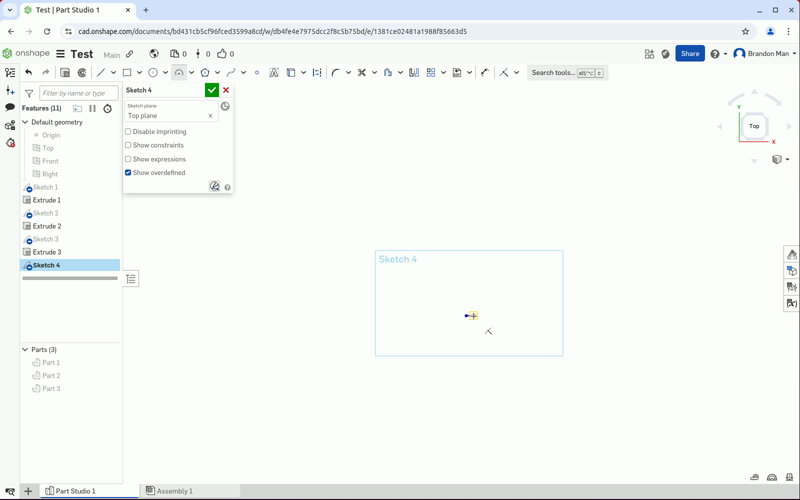
scroll(-6)
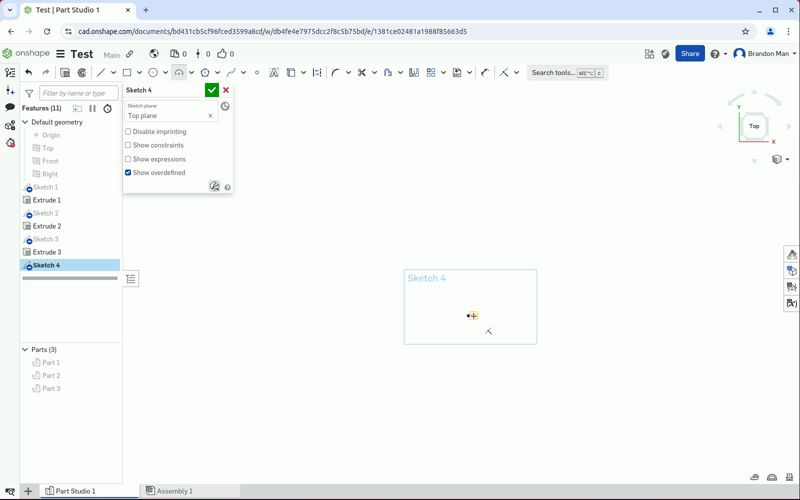
scroll(-6)
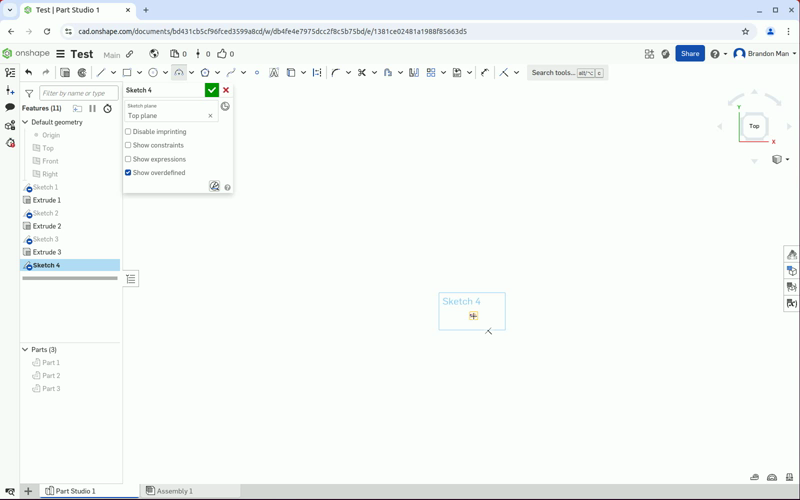
mouse_move(471, 315)
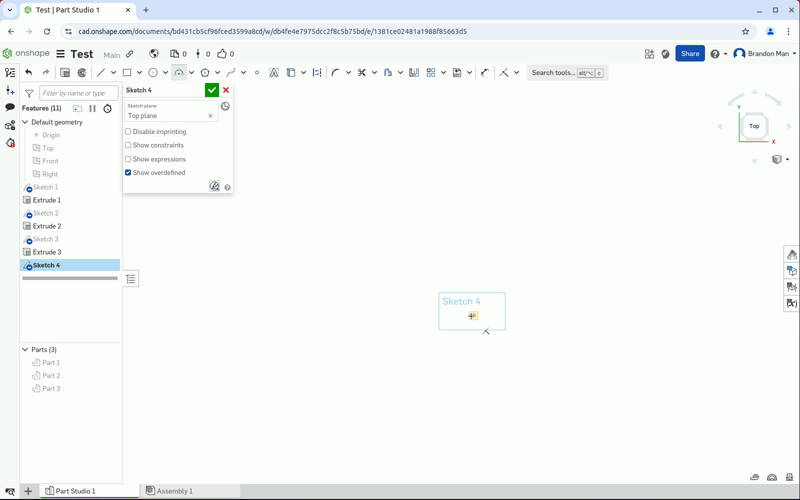
scroll(6)
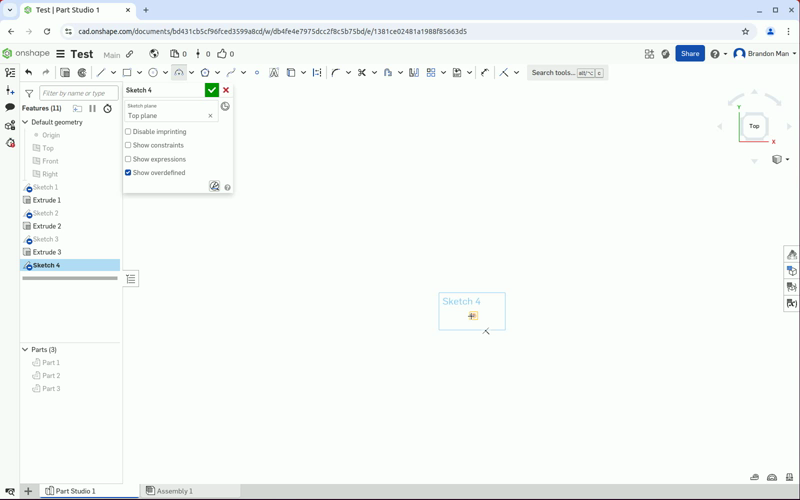
scroll(6)
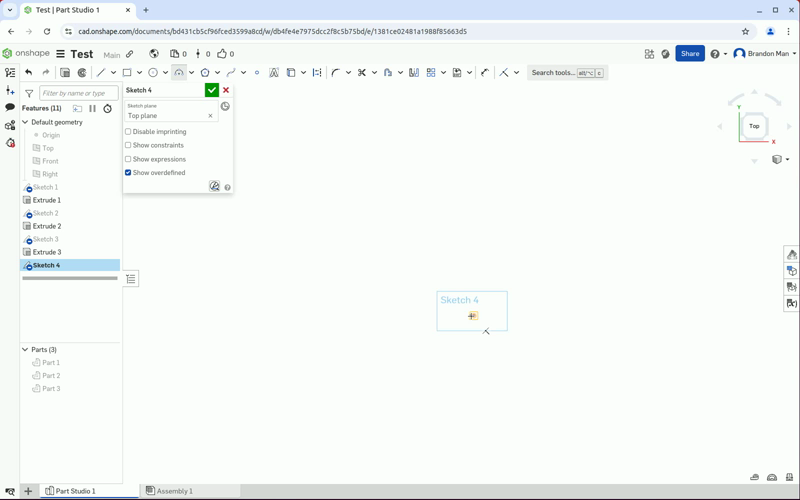
scroll(6)
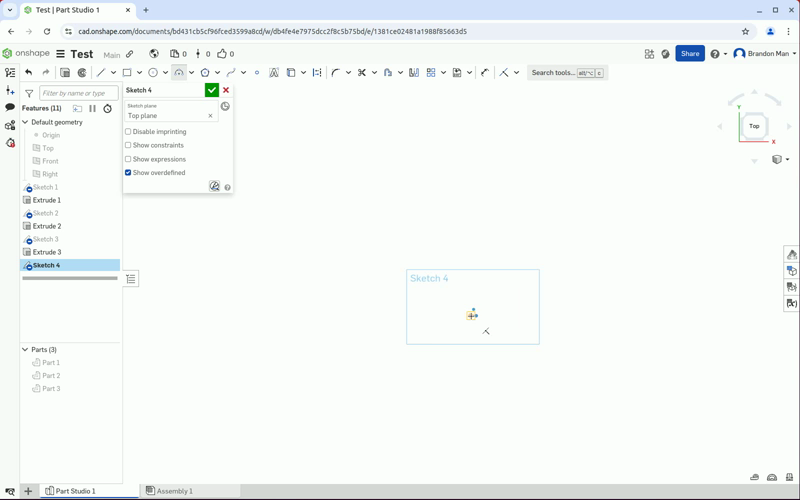
scroll(6)
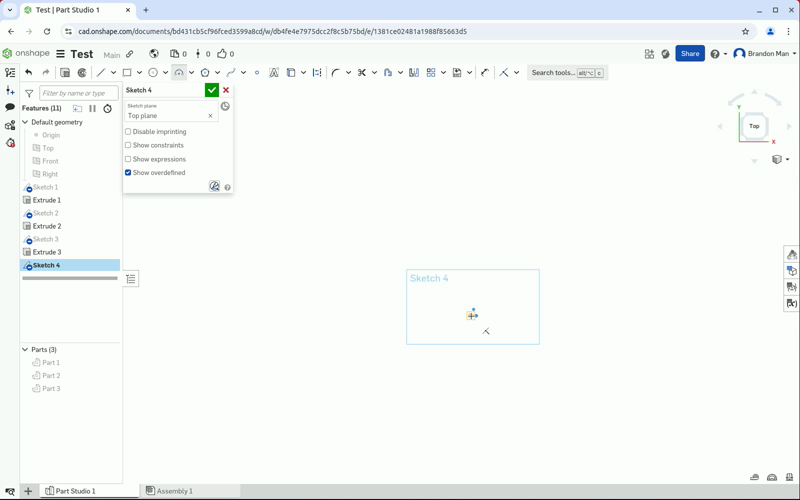
scroll(6)
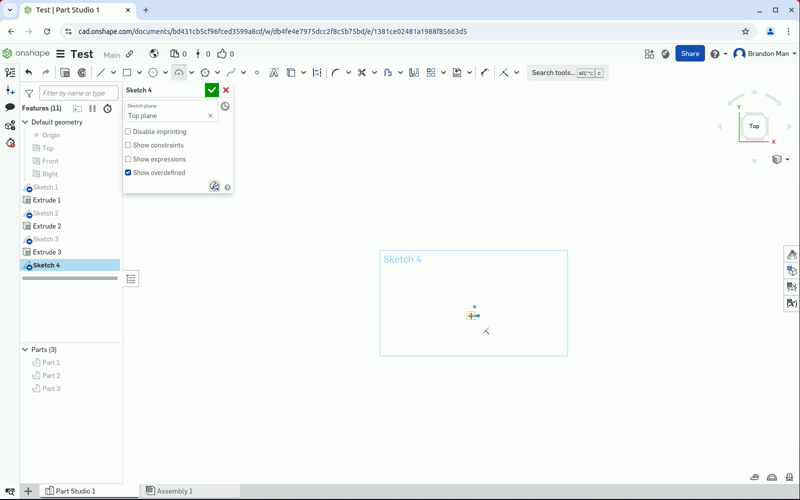
scroll(6)
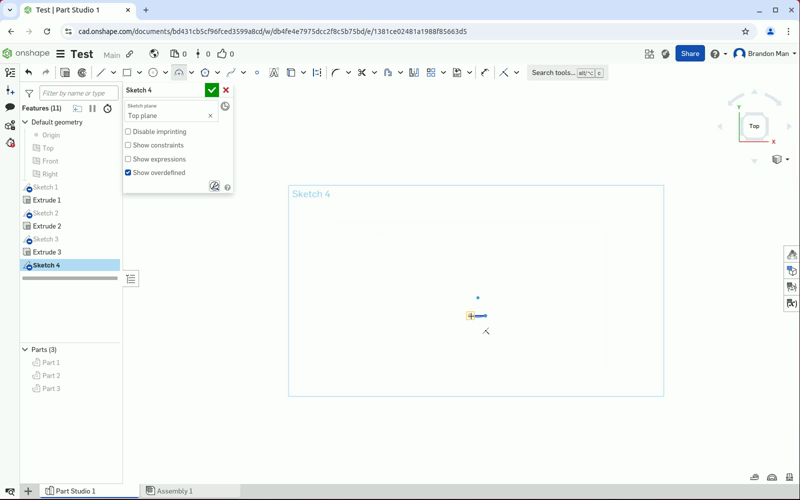
scroll(6)
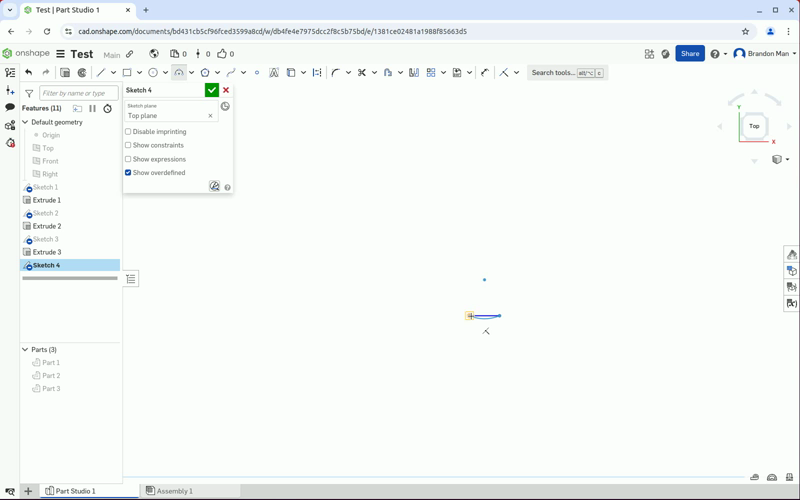
click(471, 315)
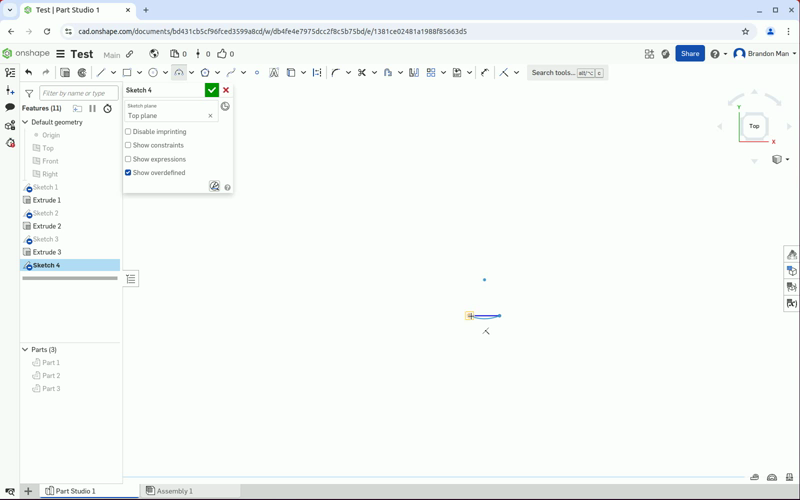
scroll(-6)
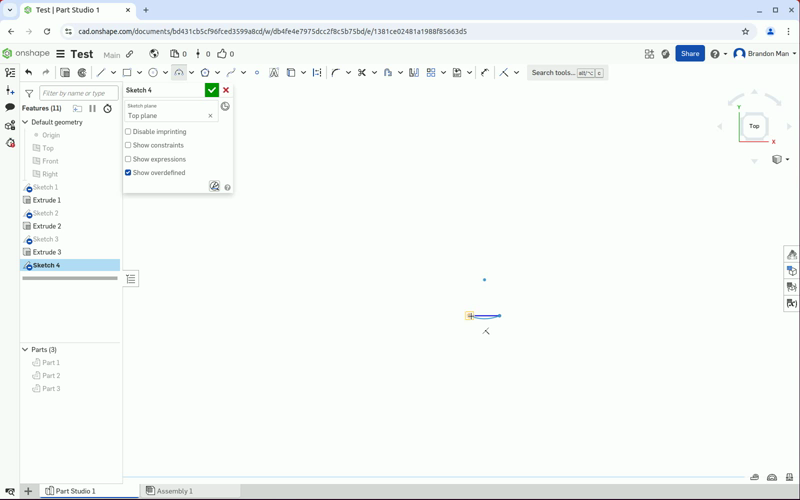
scroll(-6)
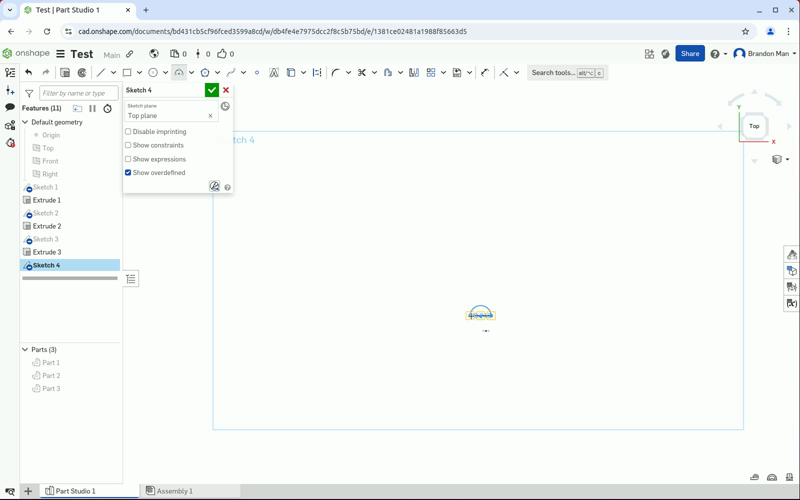
scroll(-6)
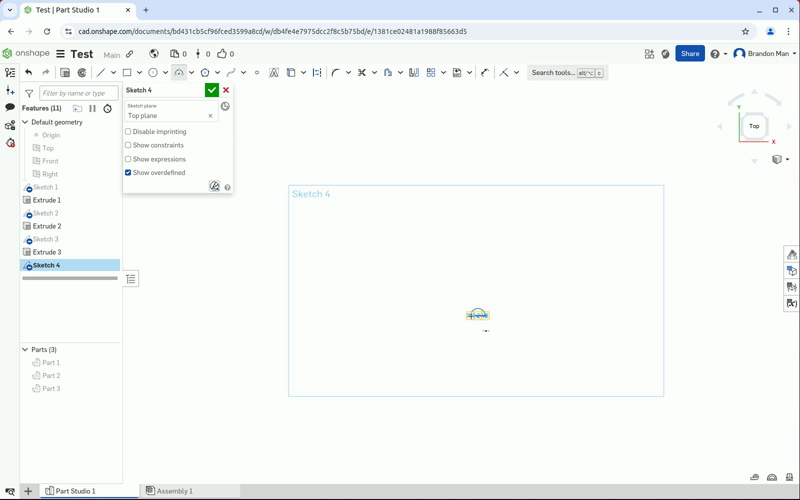
scroll(-6)
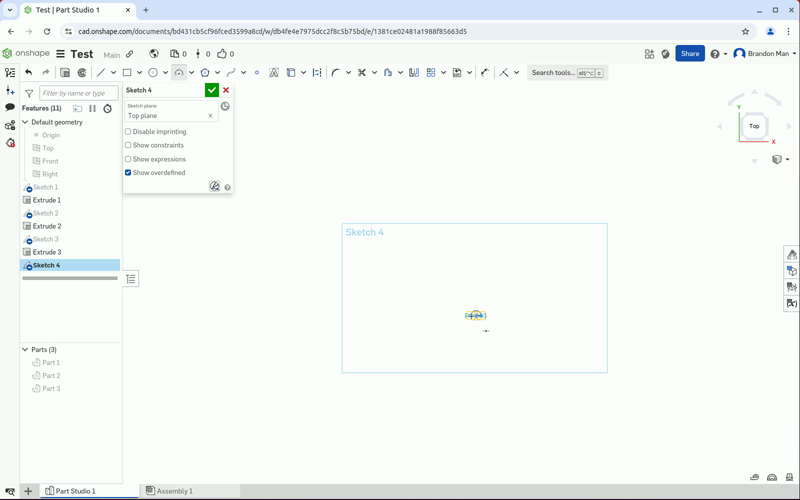
scroll(-6)
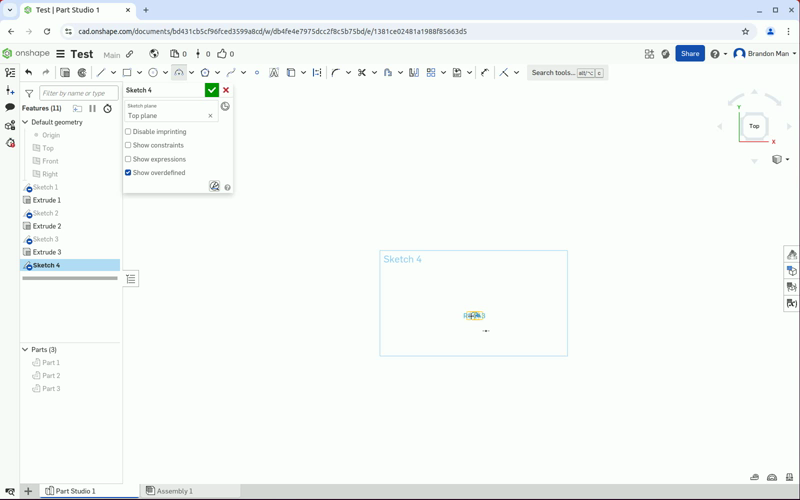
scroll(-6)
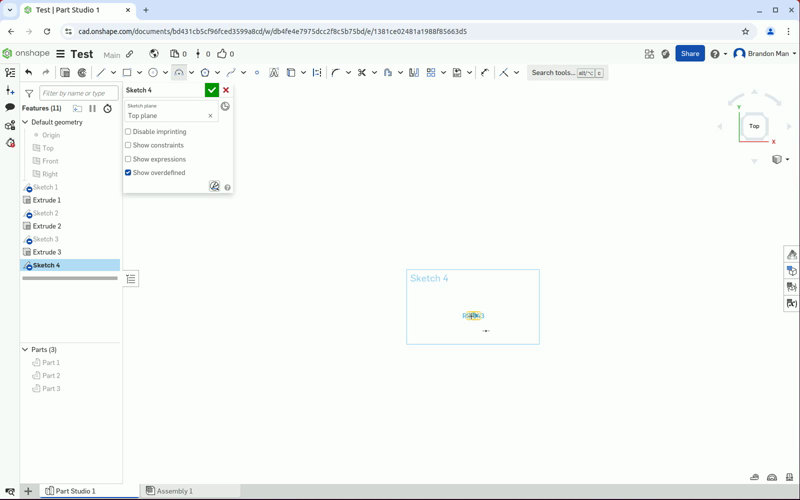
scroll(-6)
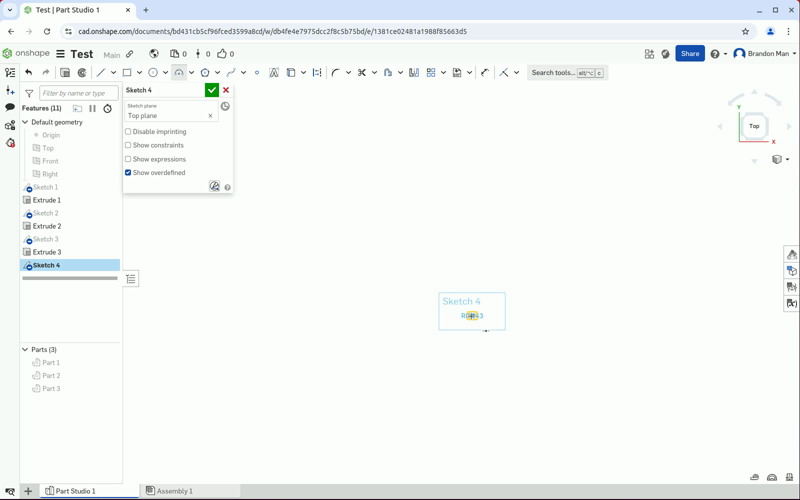
key_down(shift)
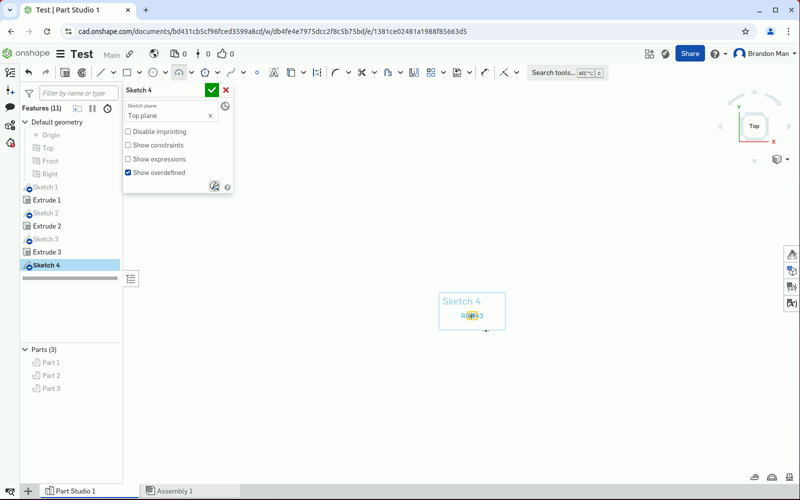
mouse_move(472, 314)
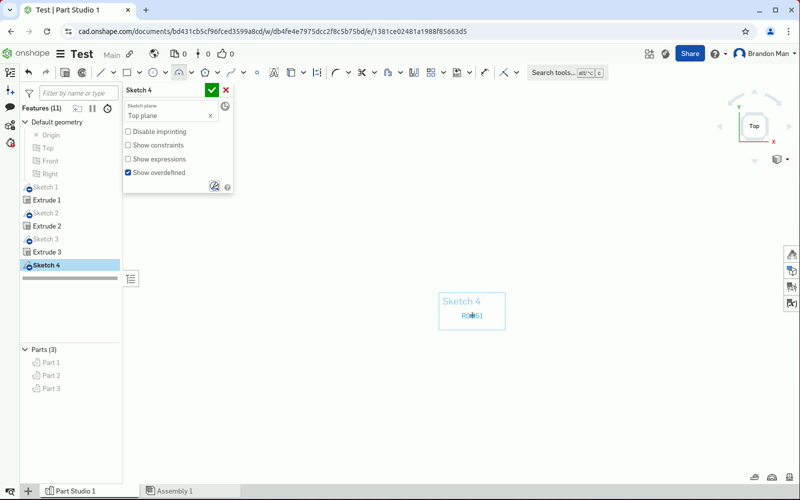
scroll(6)
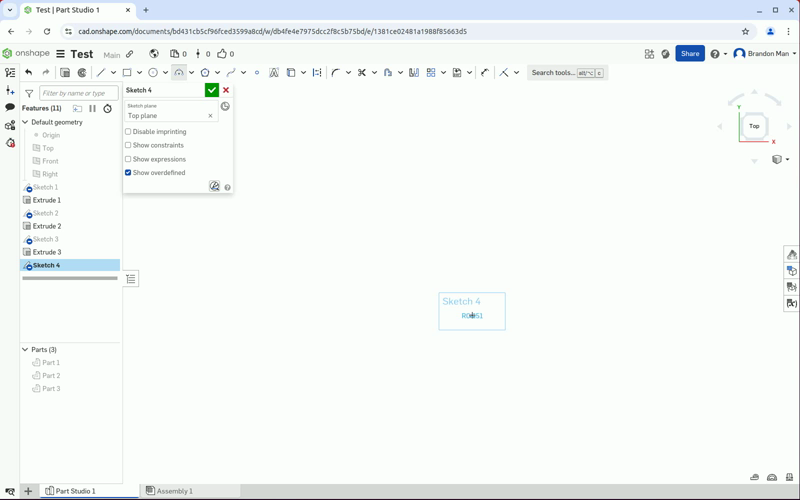
scroll(6)
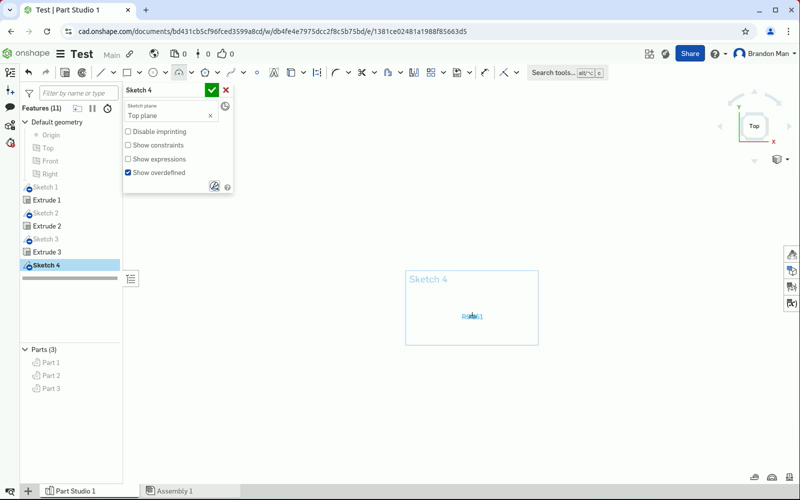
scroll(6)
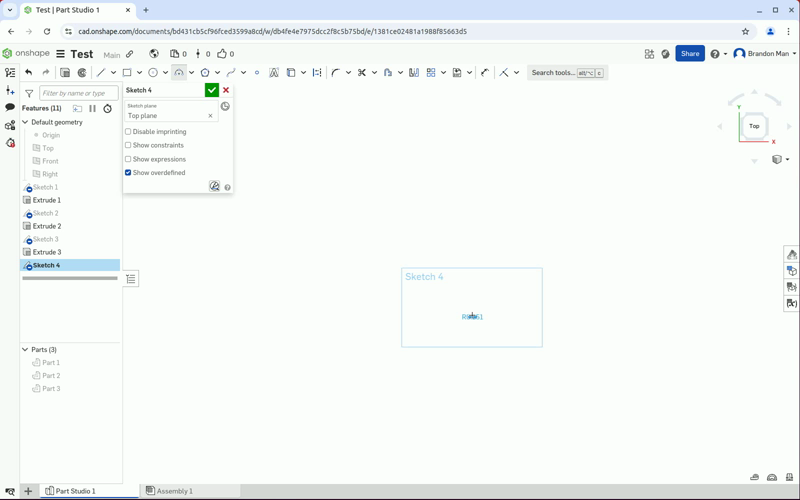
scroll(6)
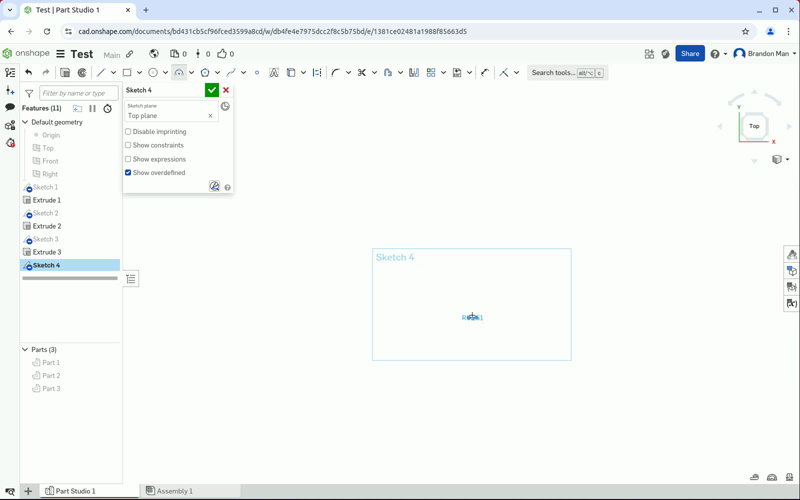
scroll(6)
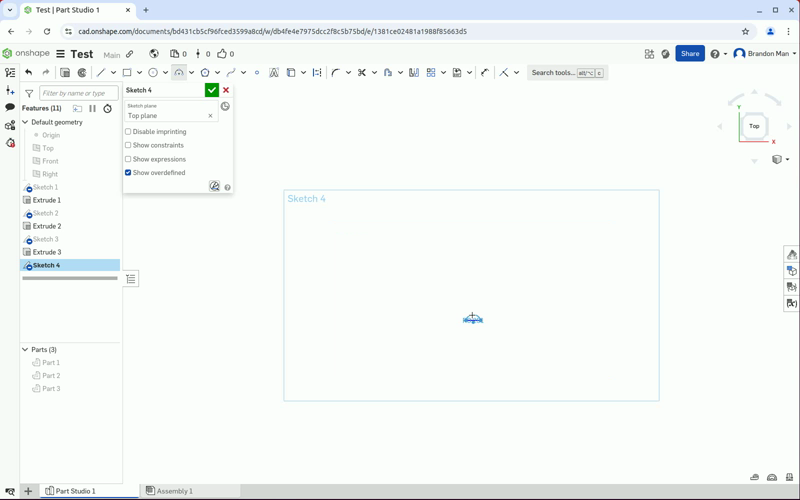
scroll(6)
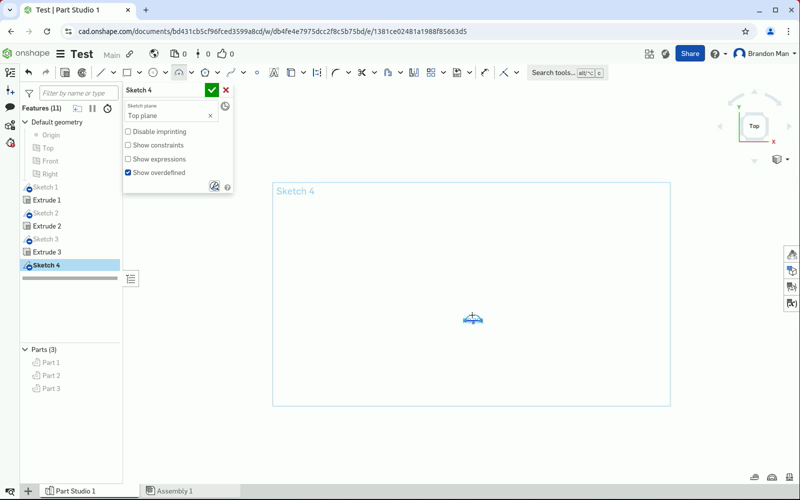
scroll(6)
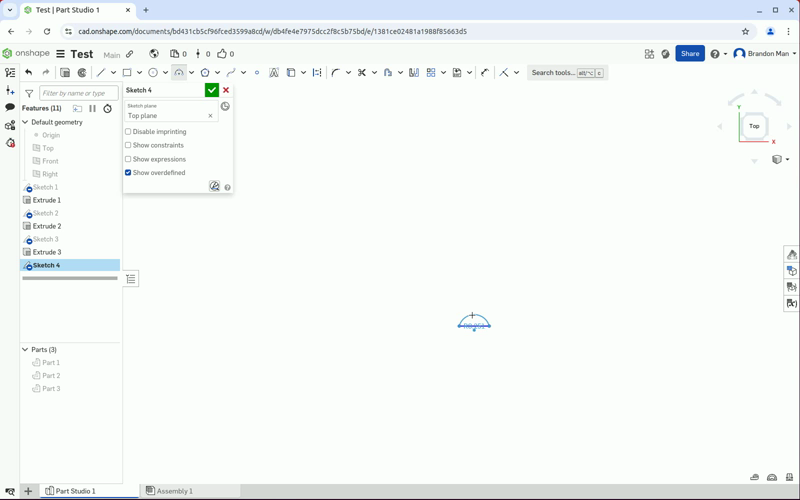
click(472, 314)
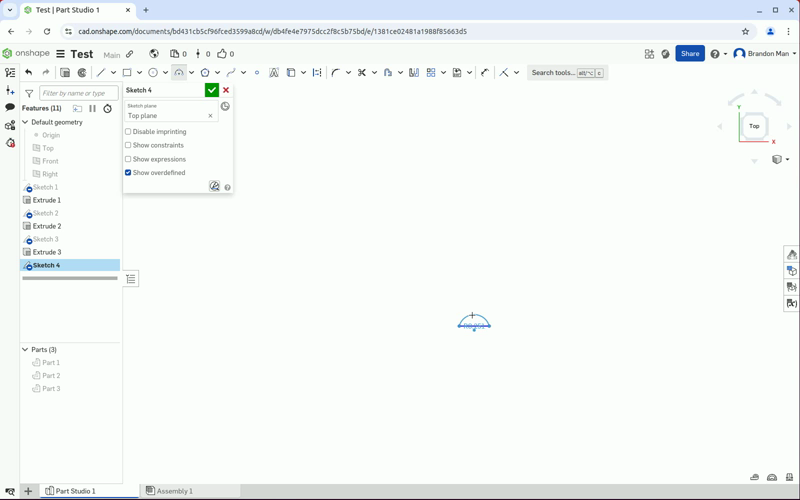
scroll(-6)
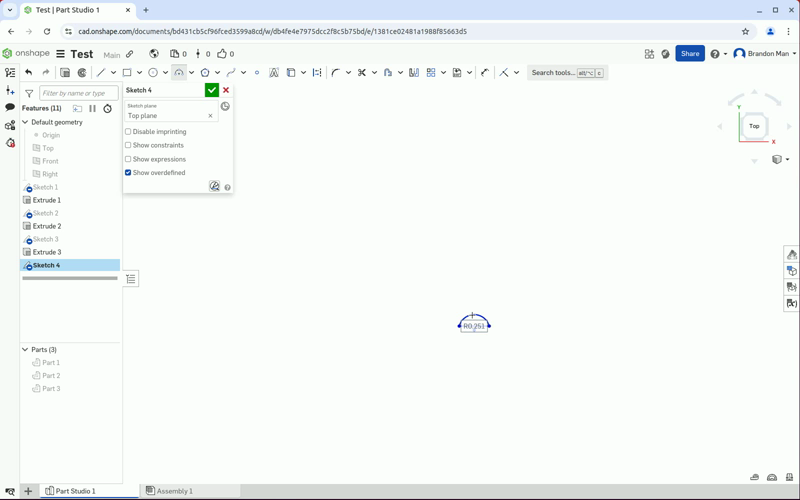
scroll(-6)
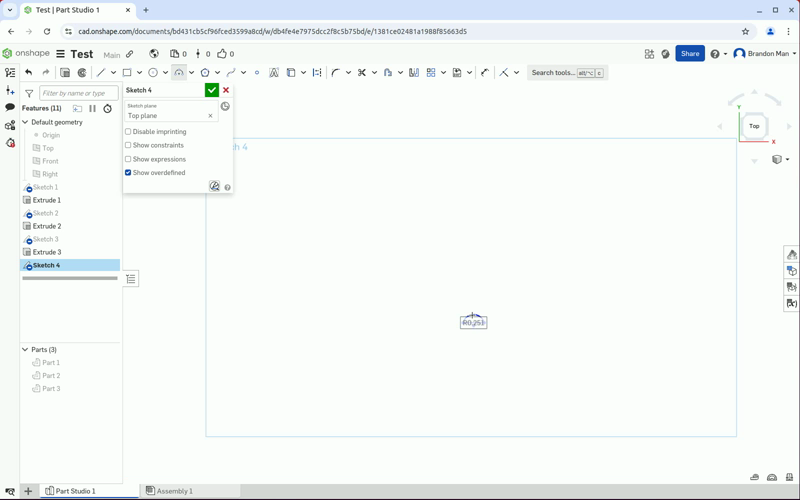
scroll(-6)
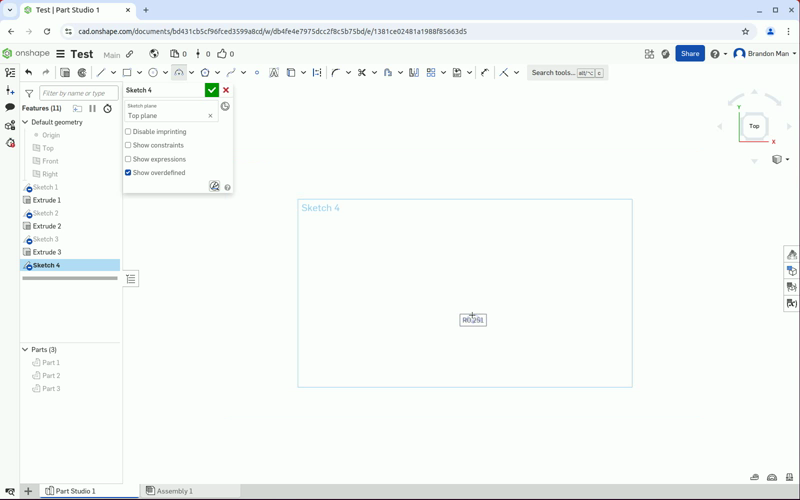
scroll(-6)
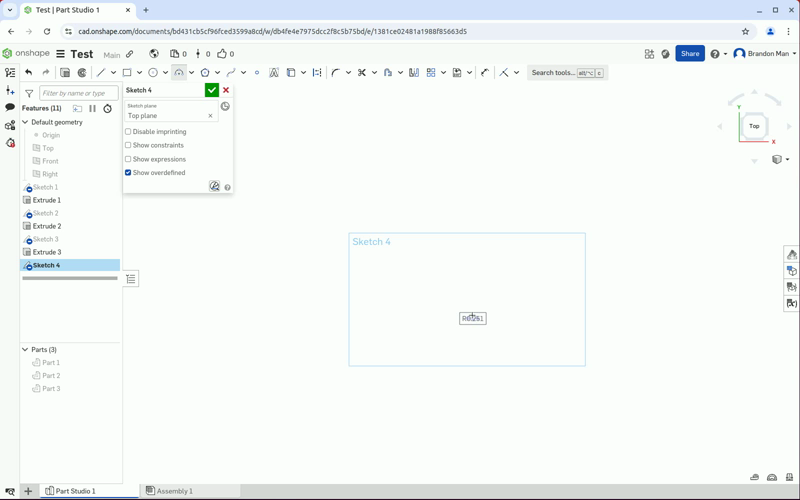
scroll(-6)
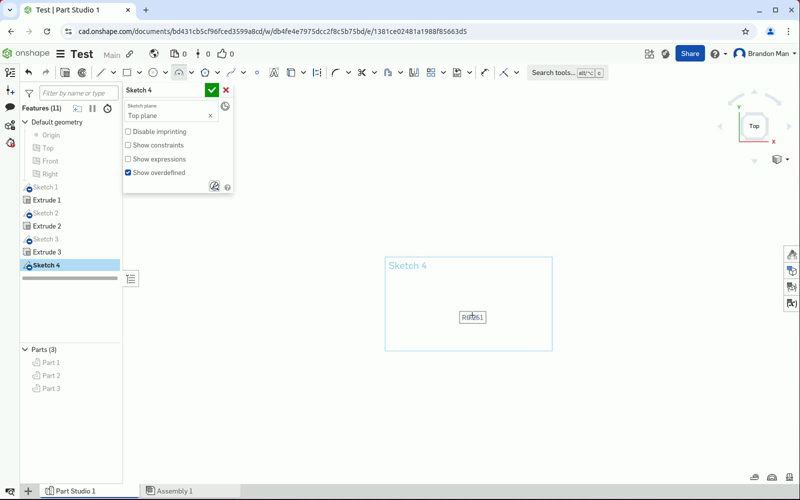
scroll(-6)
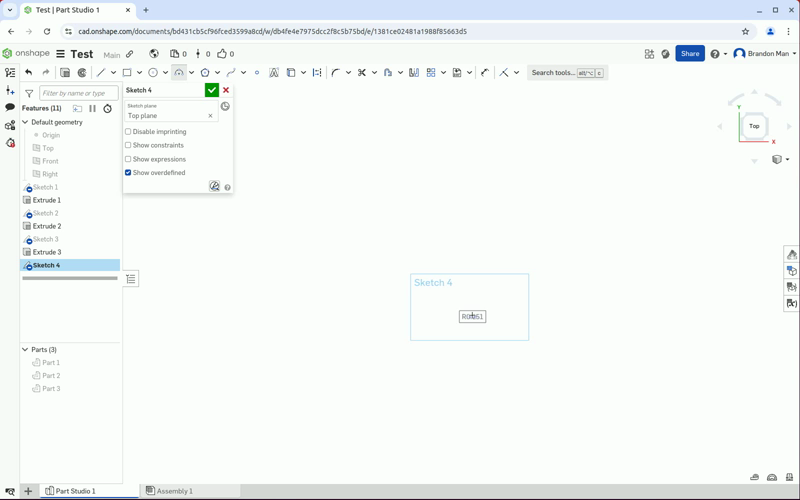
scroll(-6)
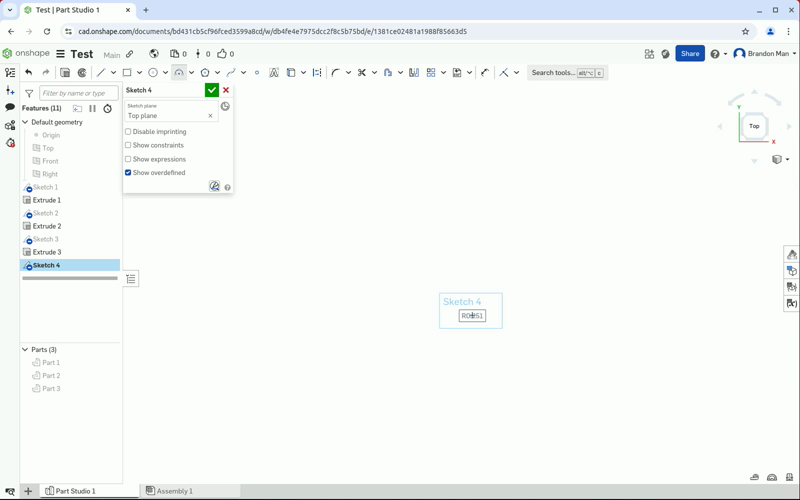
key_up(shift)
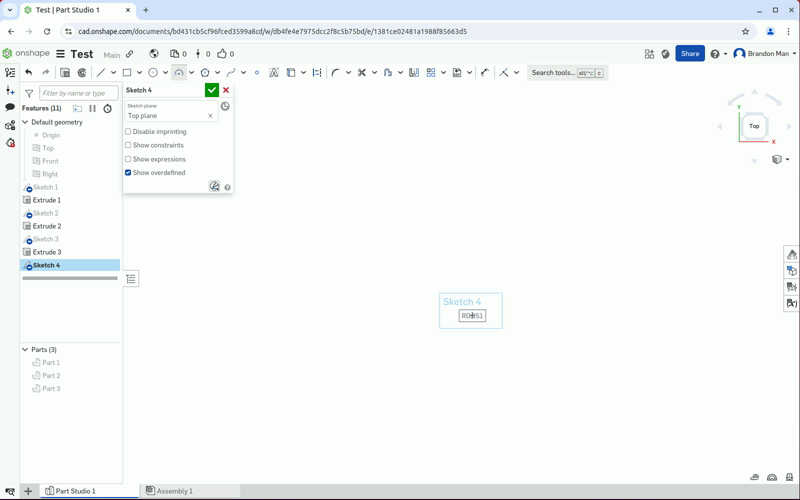
key(esc)
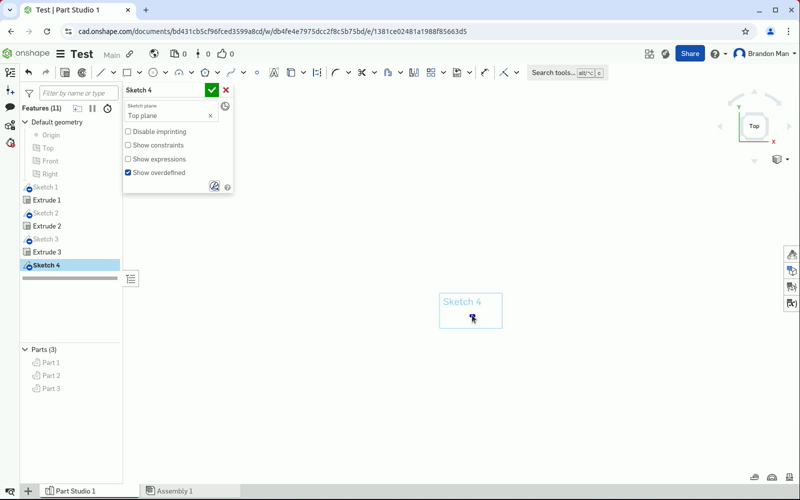
mouse_move(472, 315)
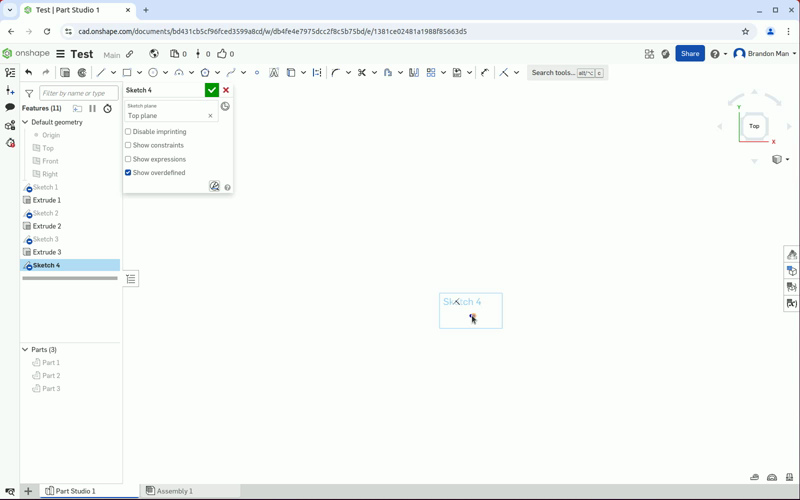
scroll(6)
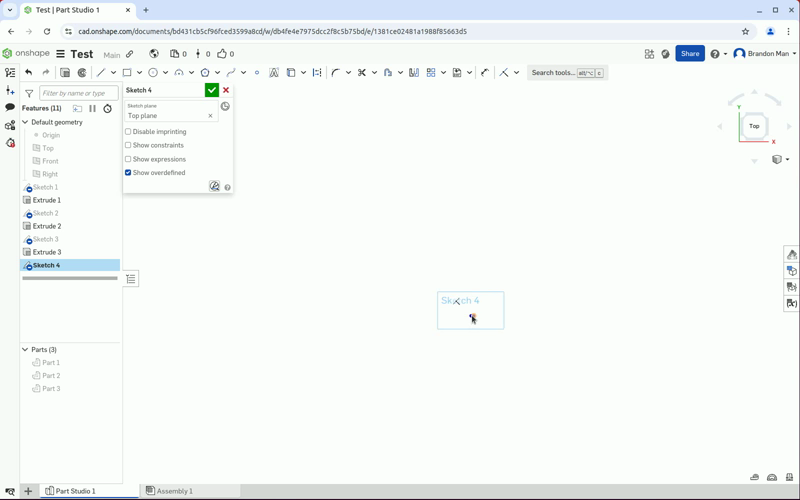
scroll(6)
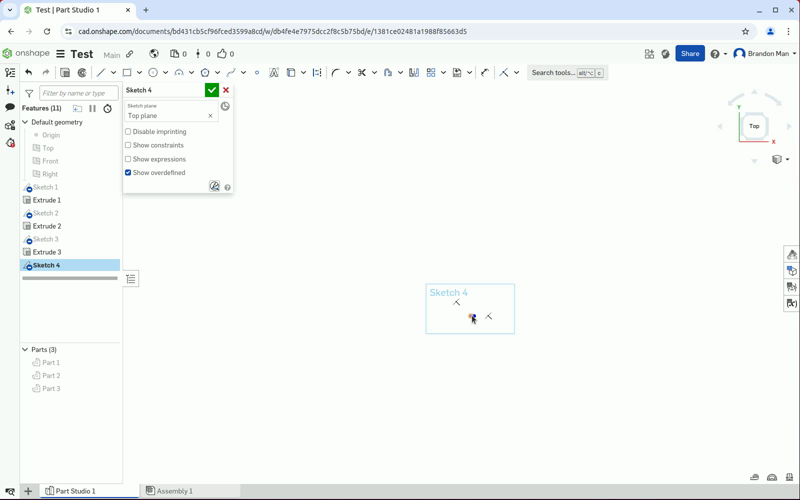
scroll(6)
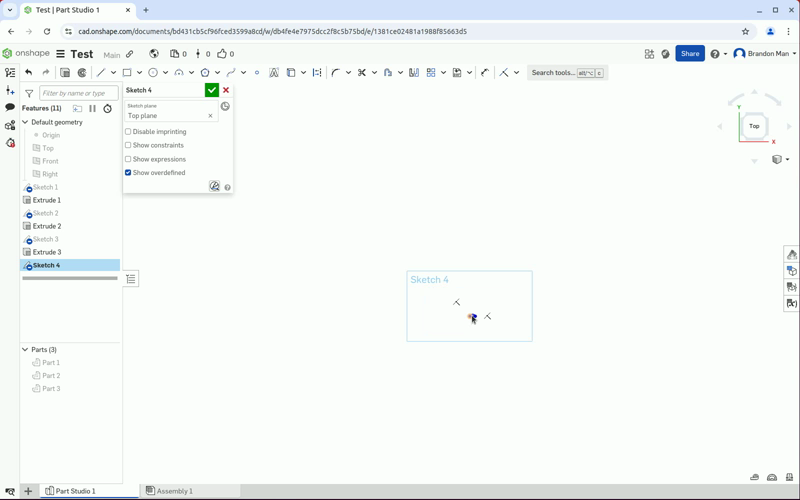
scroll(6)
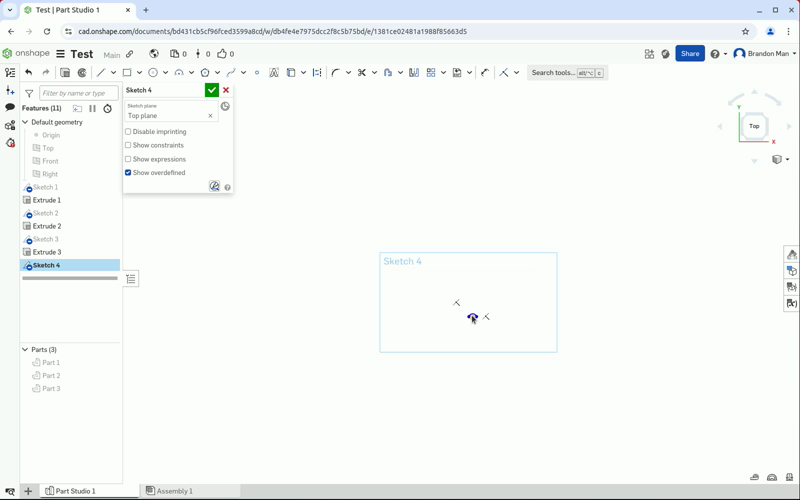
scroll(6)
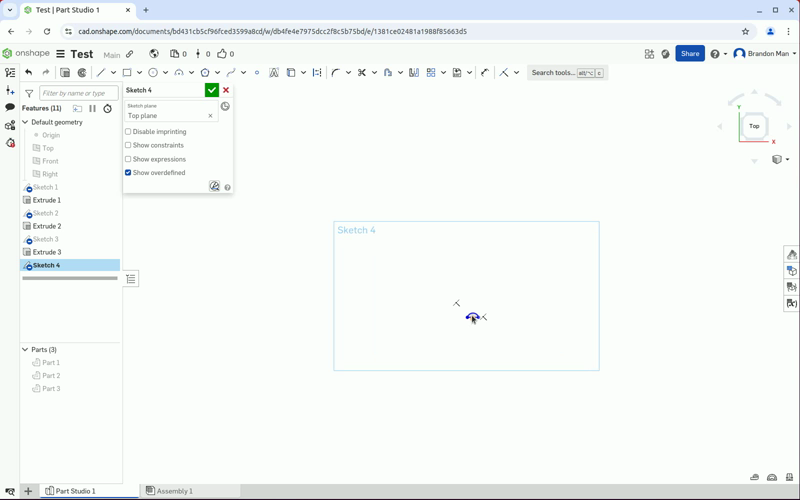
scroll(6)
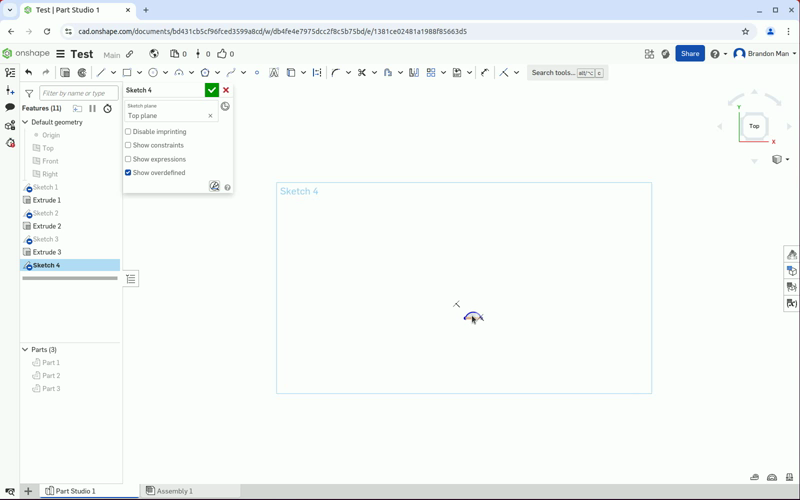
scroll(6)
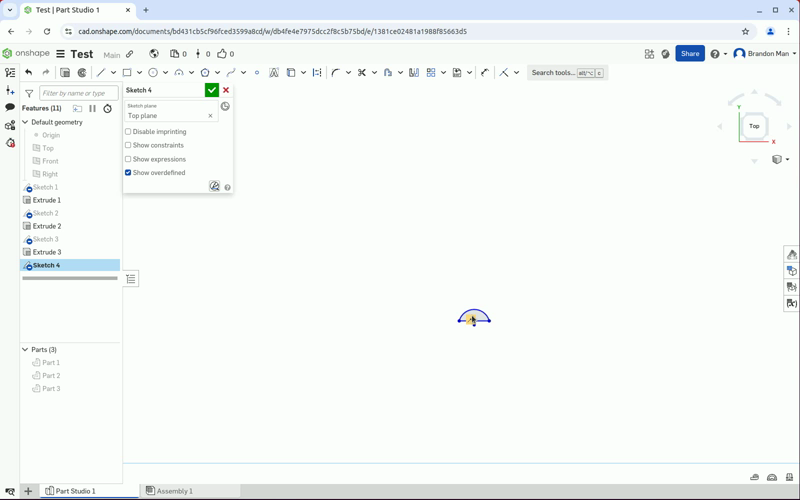
click(472, 315)
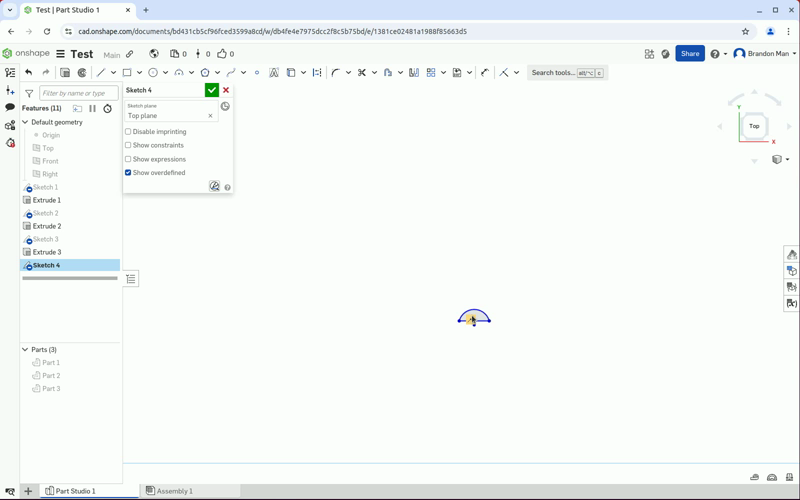
scroll(-6)
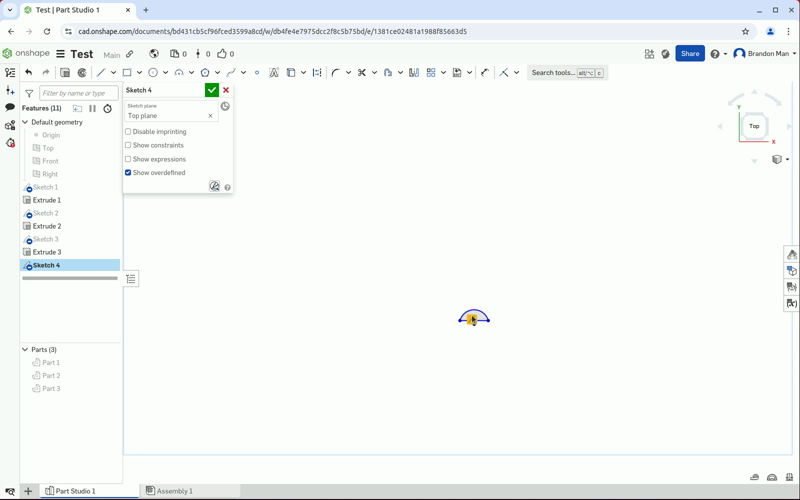
scroll(-6)
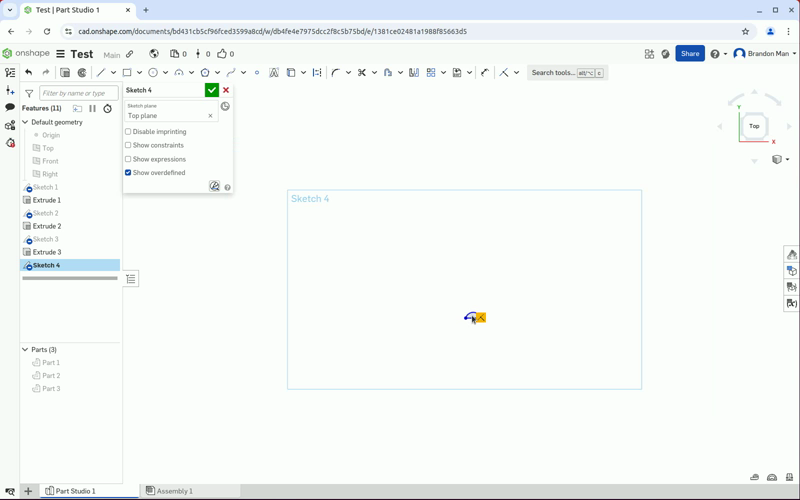
scroll(-6)
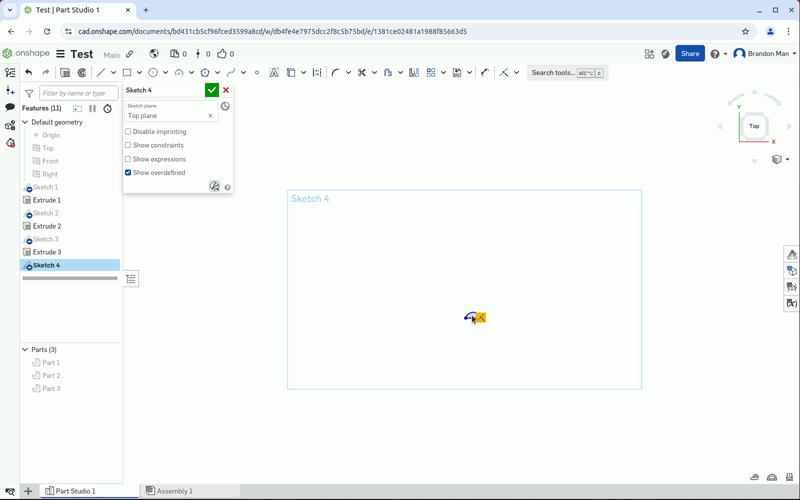
scroll(-6)
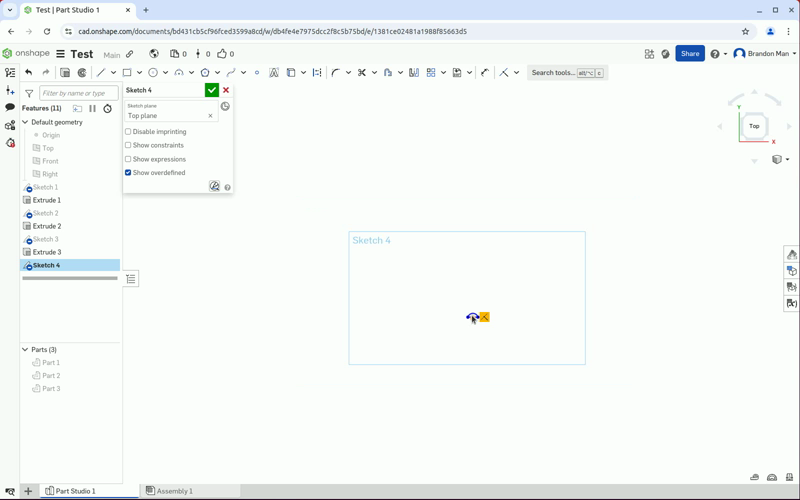
scroll(-6)
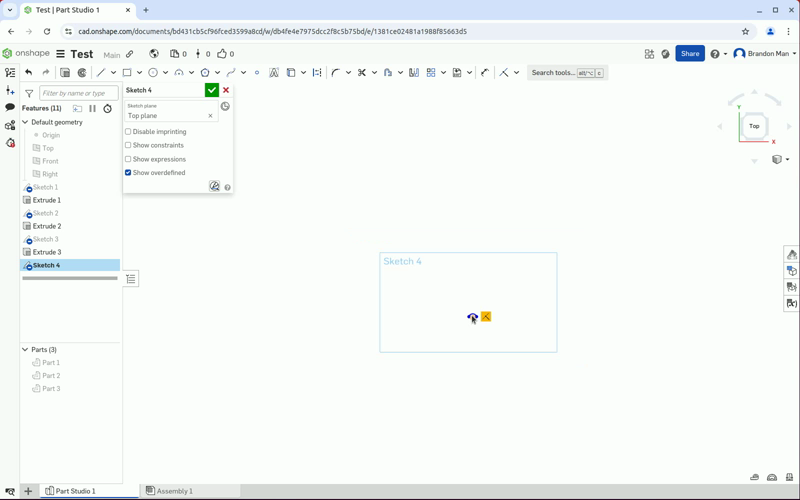
scroll(-6)
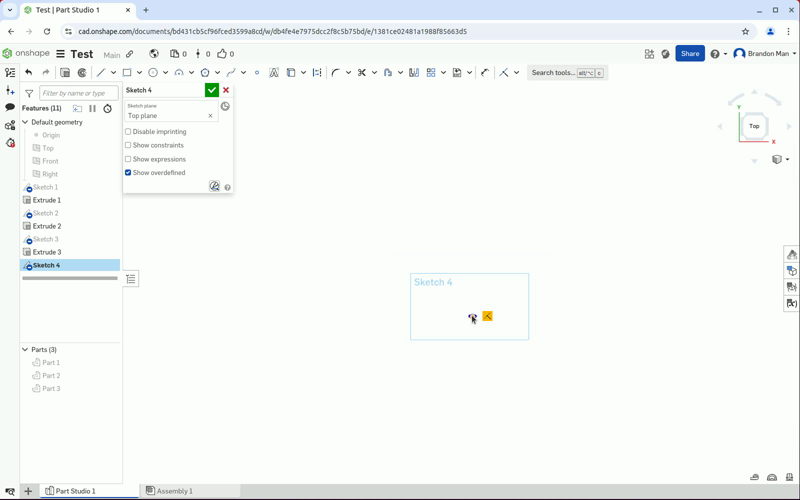
scroll(-6)
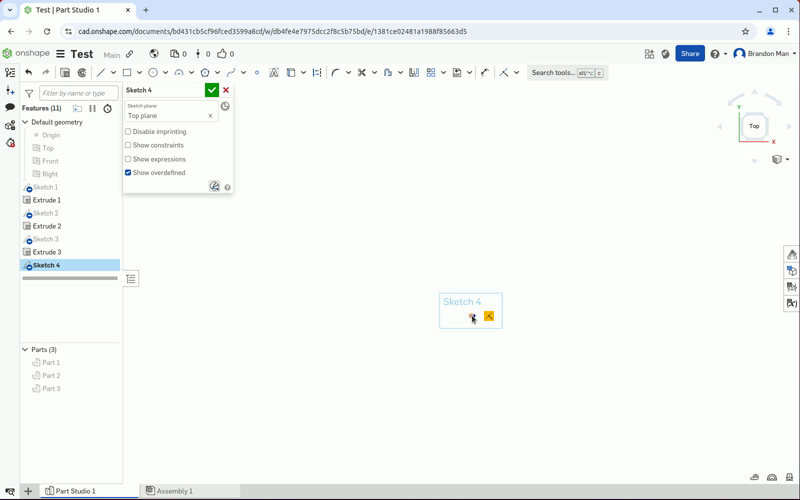
mouse_move(73, 352)
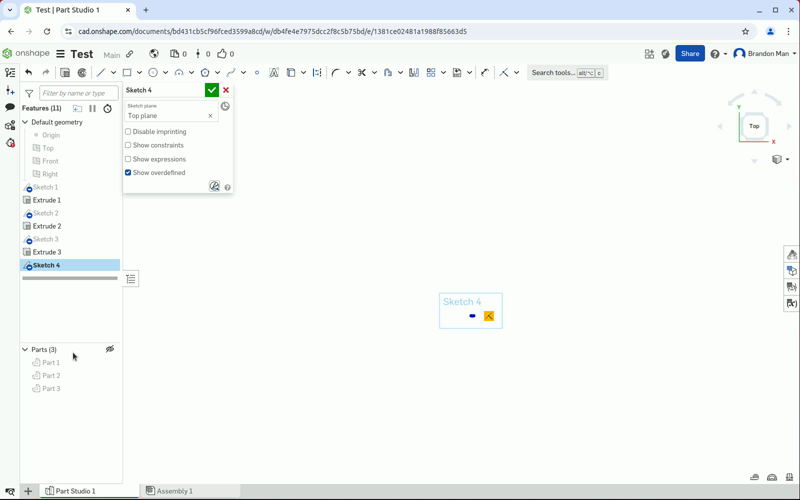
key(shift+y)
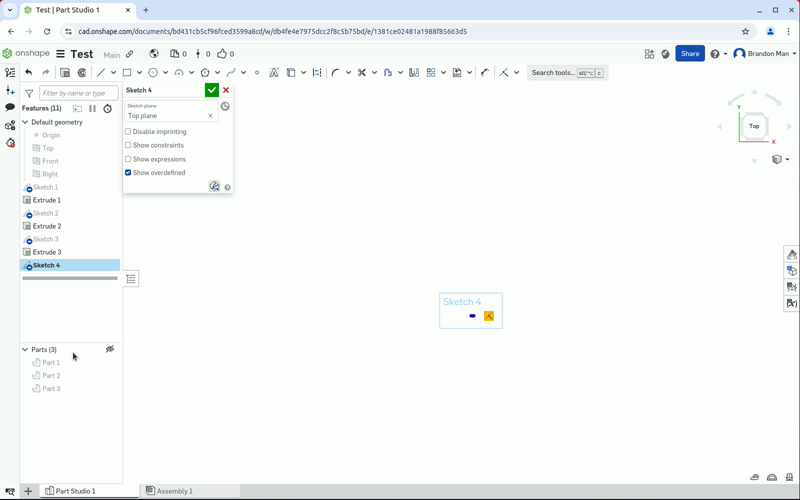
key(shift+e)
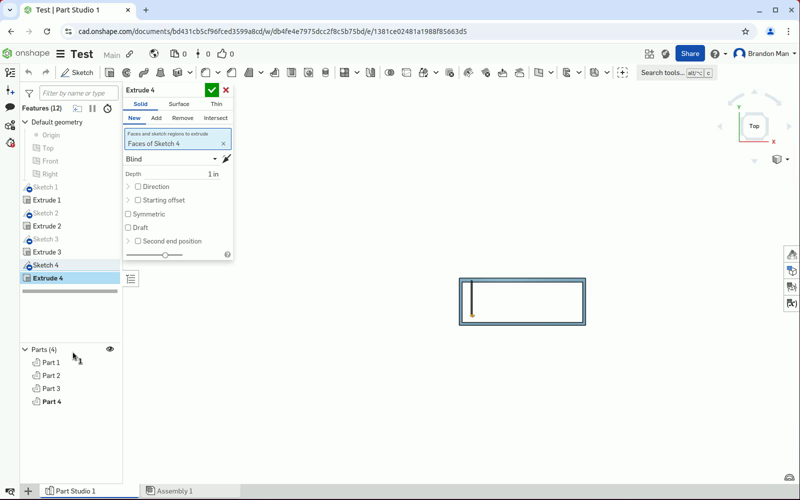
mouse_move(143, 106)
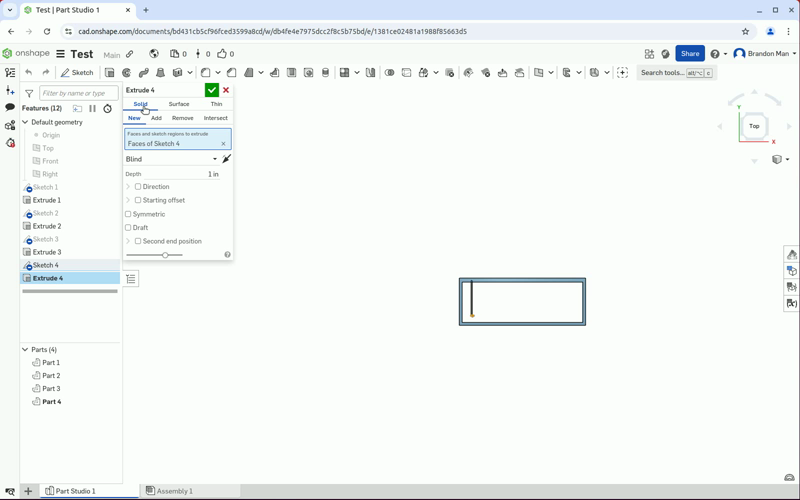
click(143, 106)
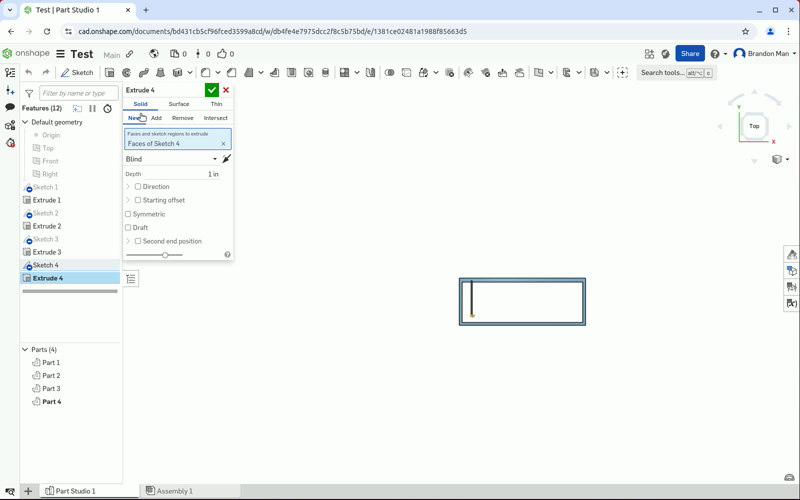
mouse_move(137, 120)
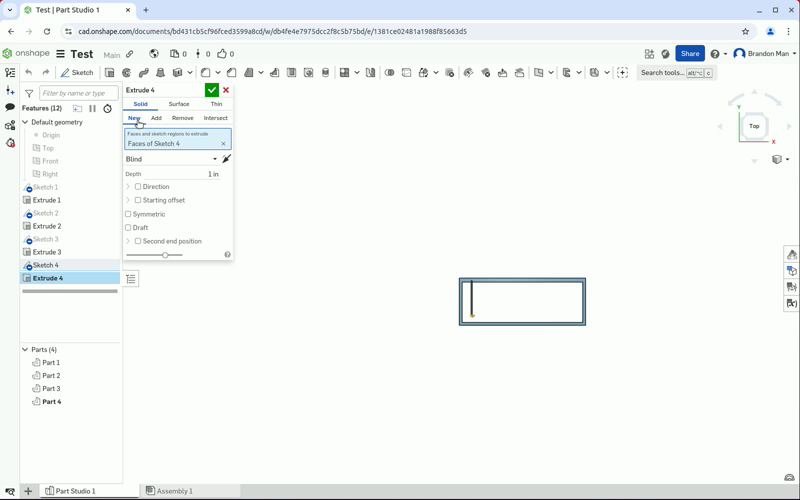
click(137, 120)
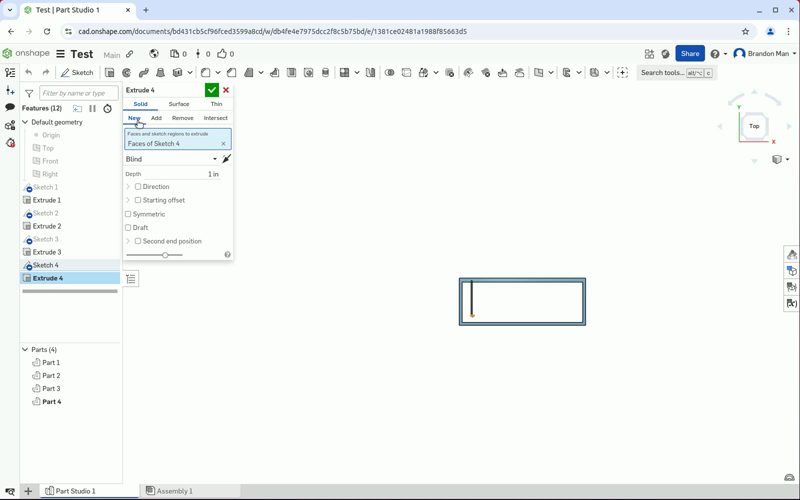
key(tab, 4)
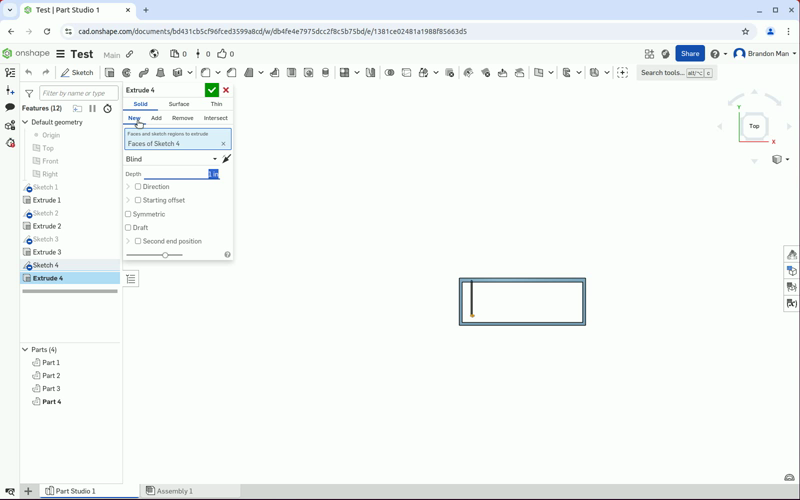
text(0.241)
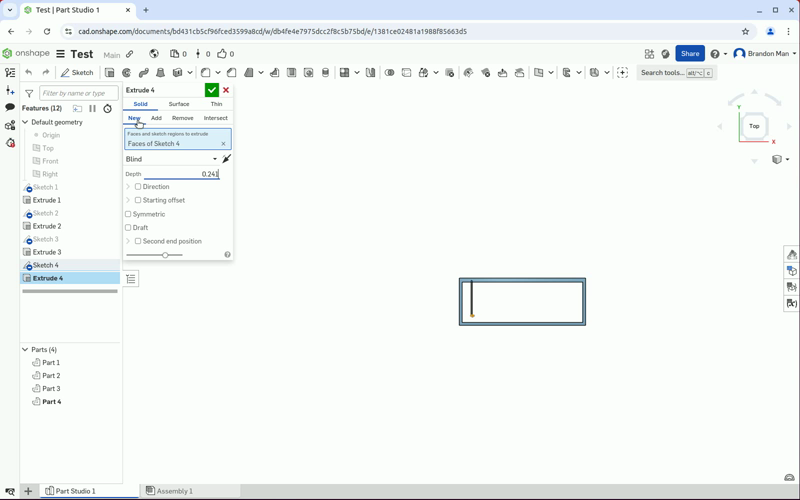
key(enter)
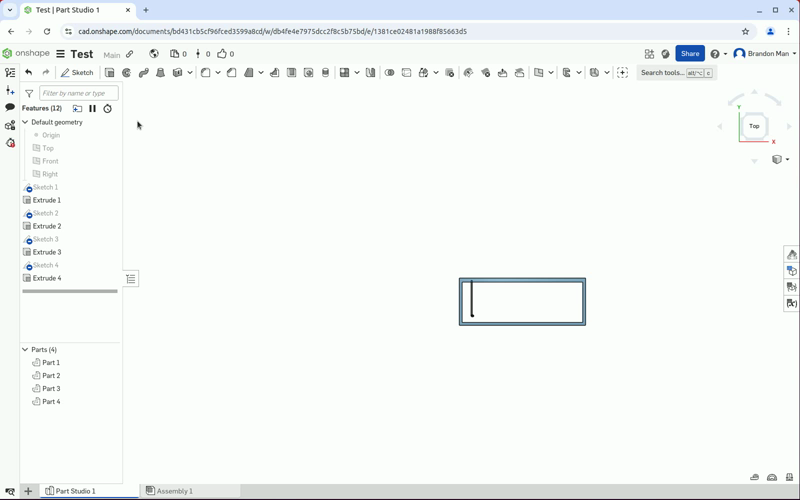
key(shift+h)
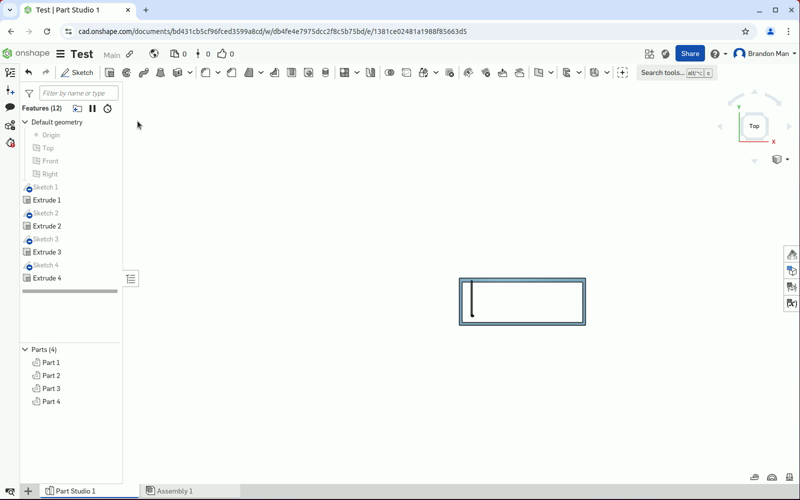
key(shift+h)
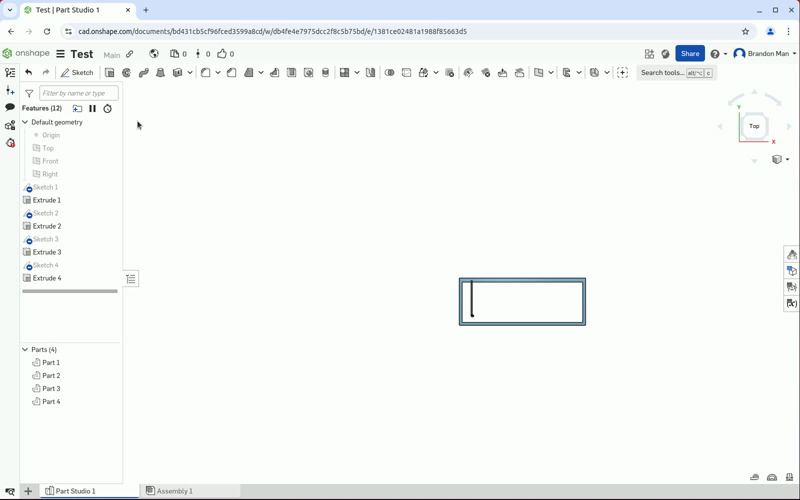
mouse_move(73, 189)
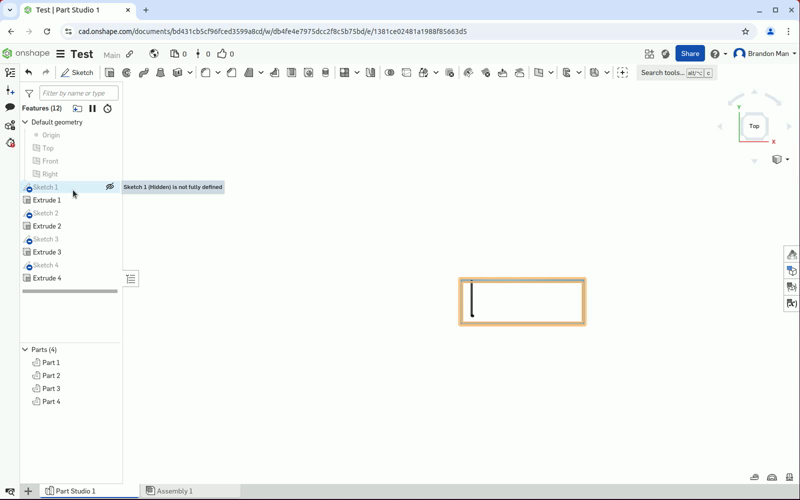
click(73, 189)
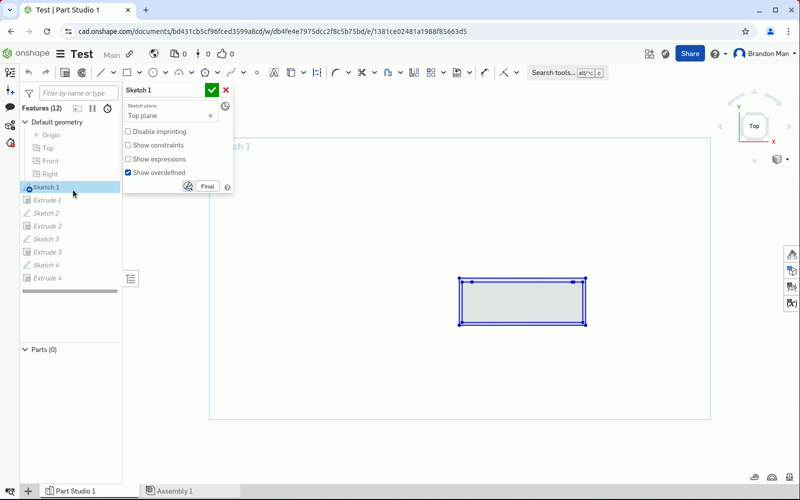
mouse_move(229, 92)
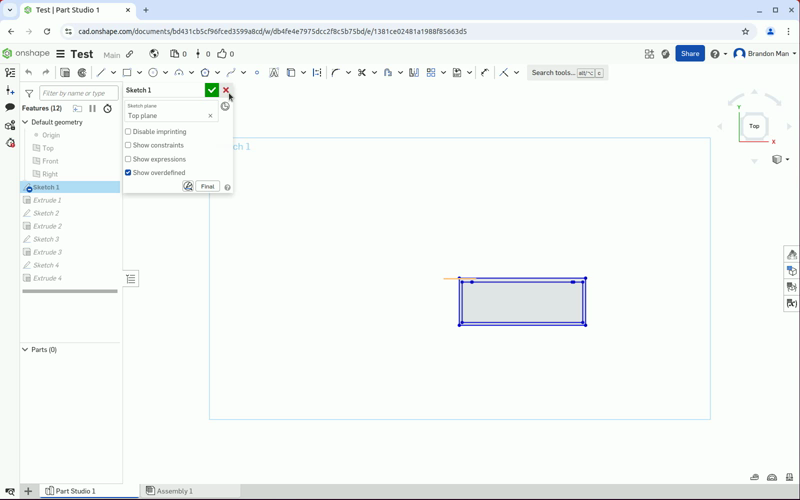
click(229, 92)
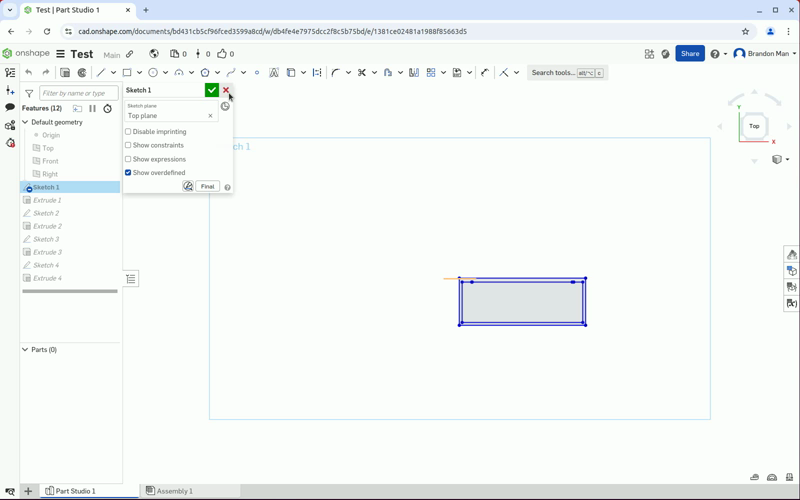
key(shift+s)
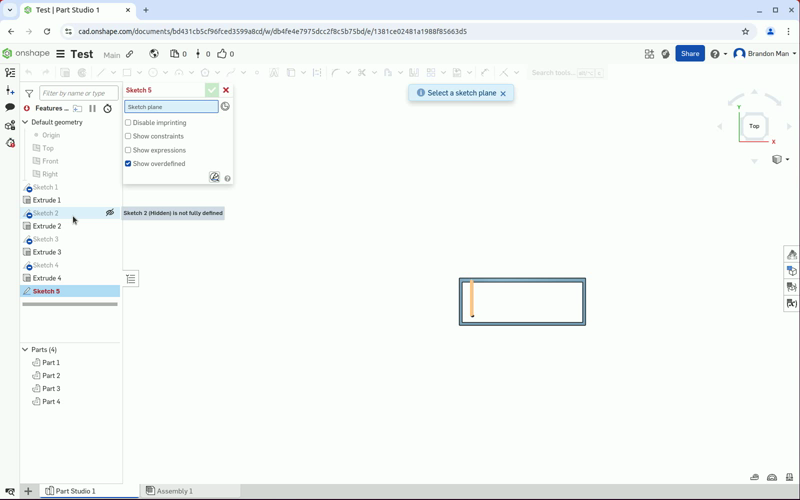
scroll(3)
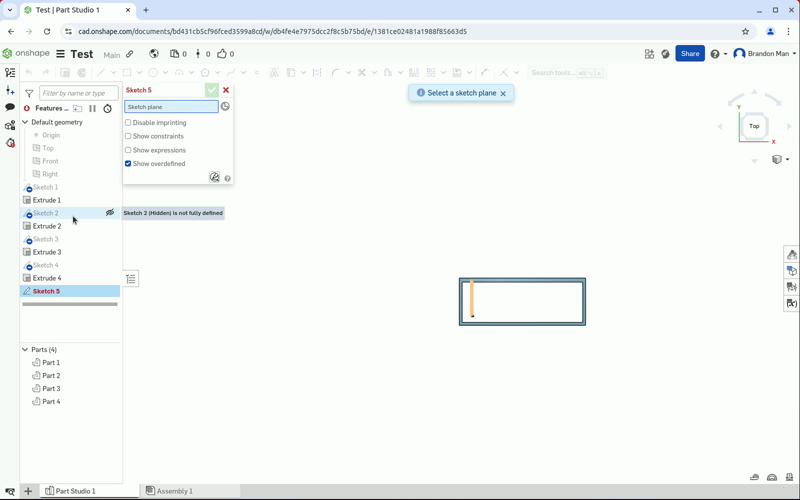
mouse_move(73, 150)
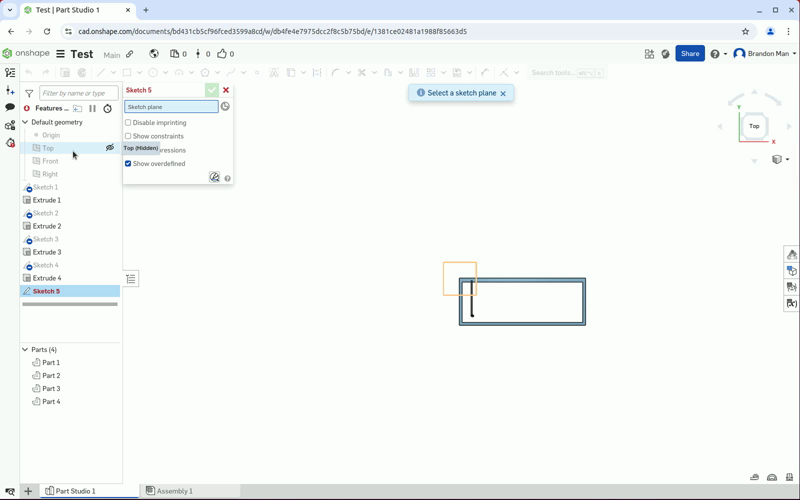
click(73, 150)
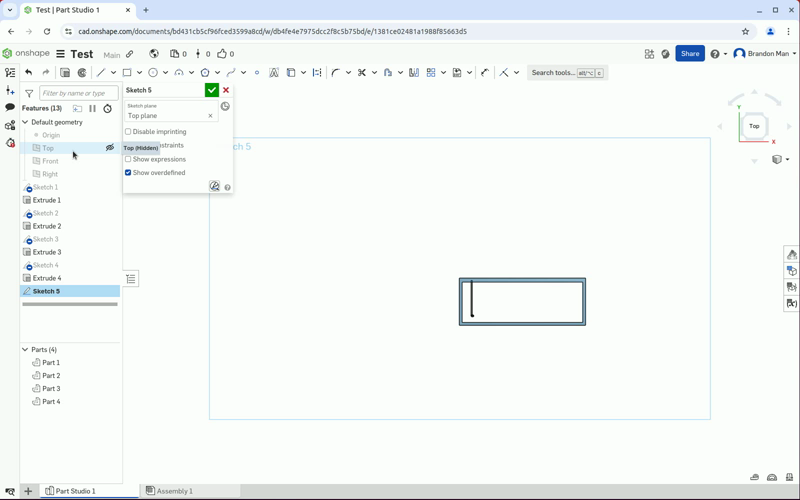
mouse_move(73, 352)
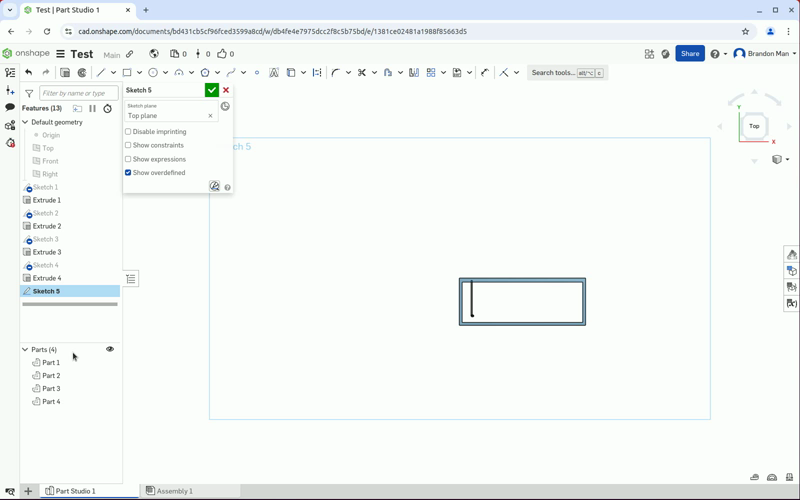
key(y)
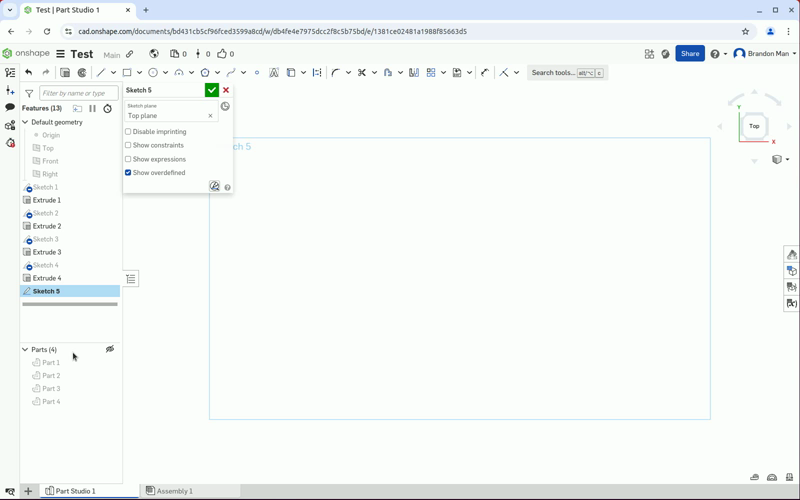
key(a)
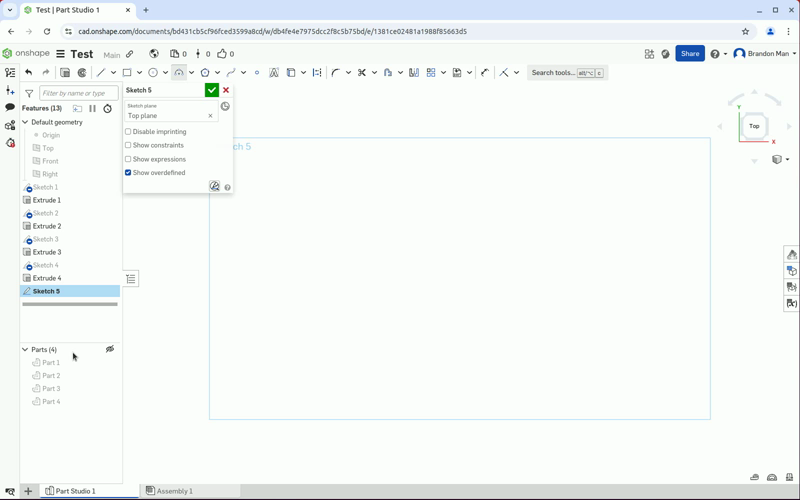
key_down(shift)
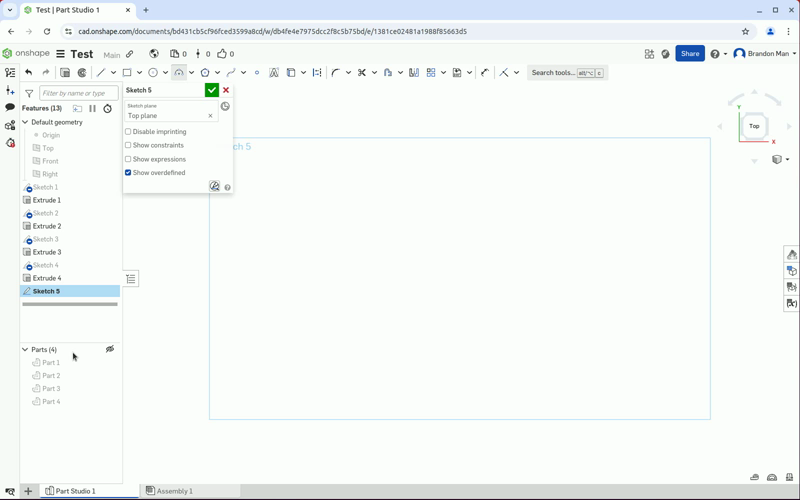
mouse_move(561, 315)
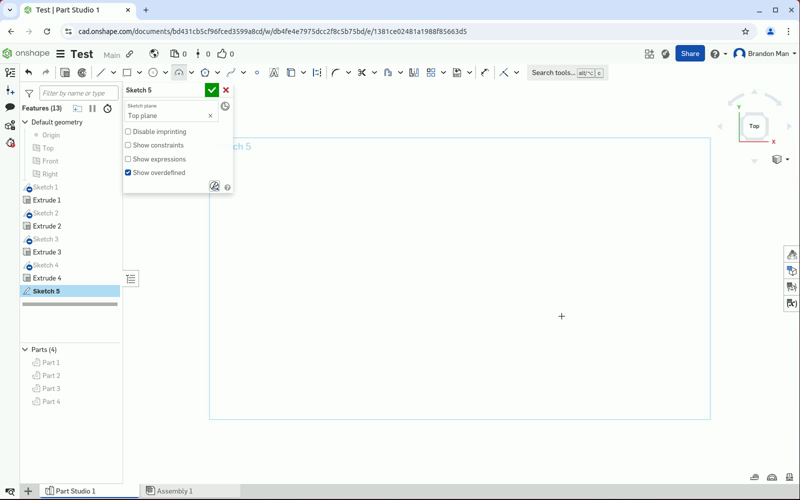
click(561, 315)
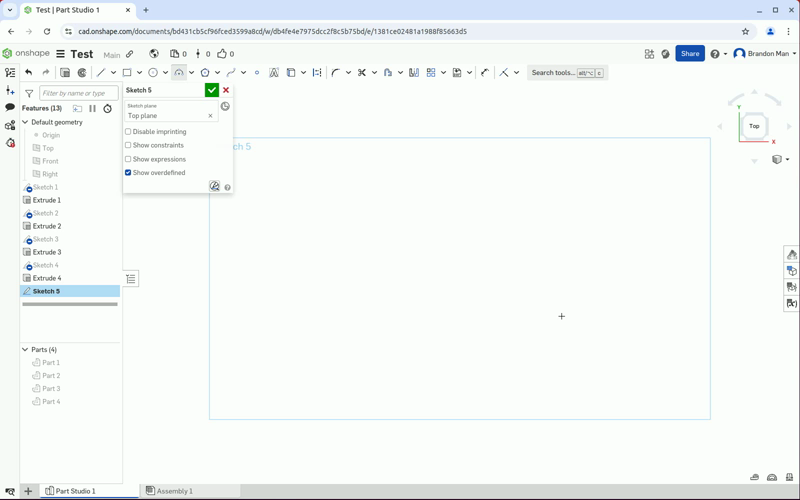
key_up(shift)
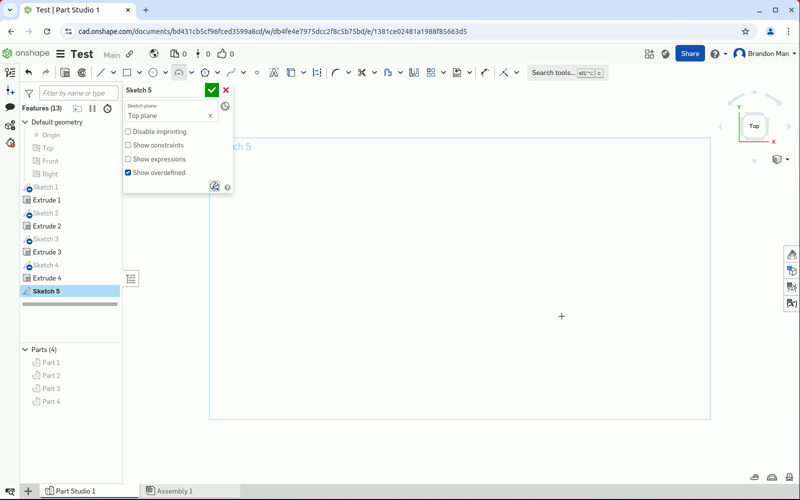
key_down(shift)
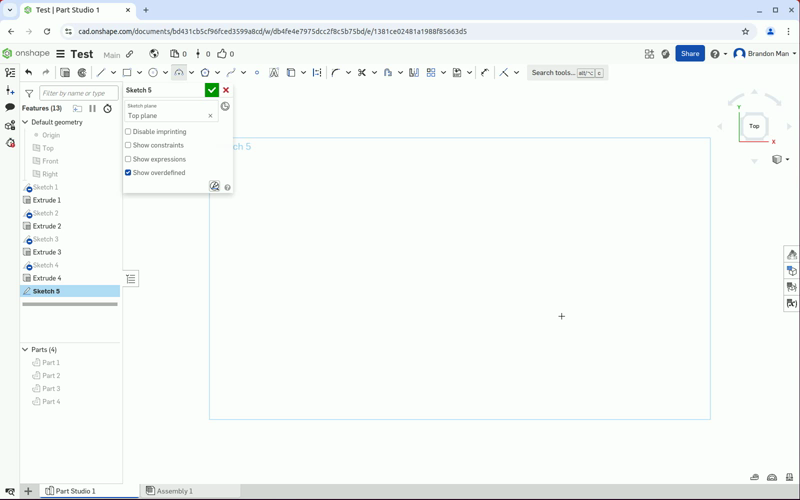
mouse_move(562, 315)
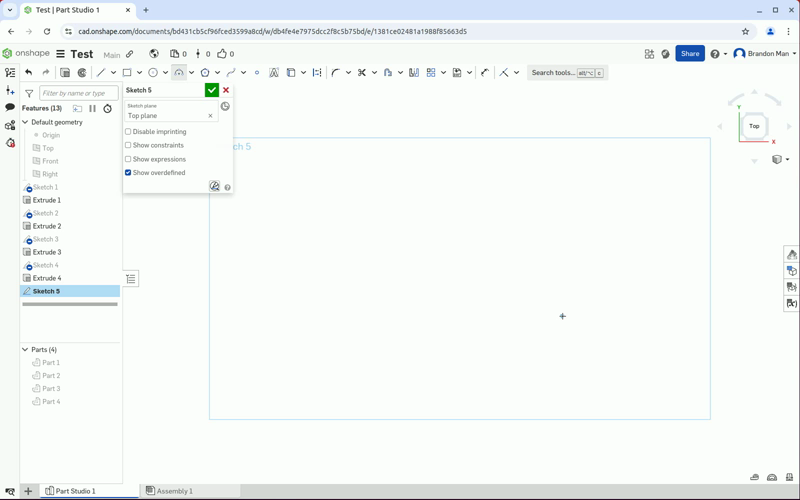
scroll(6)
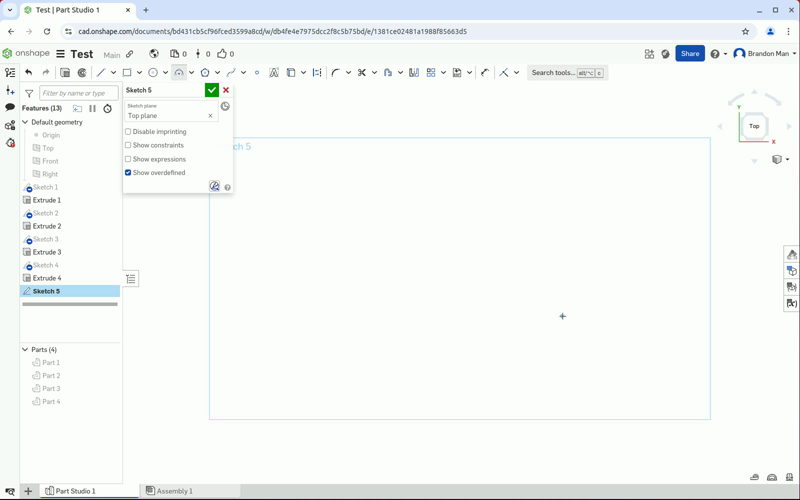
scroll(6)
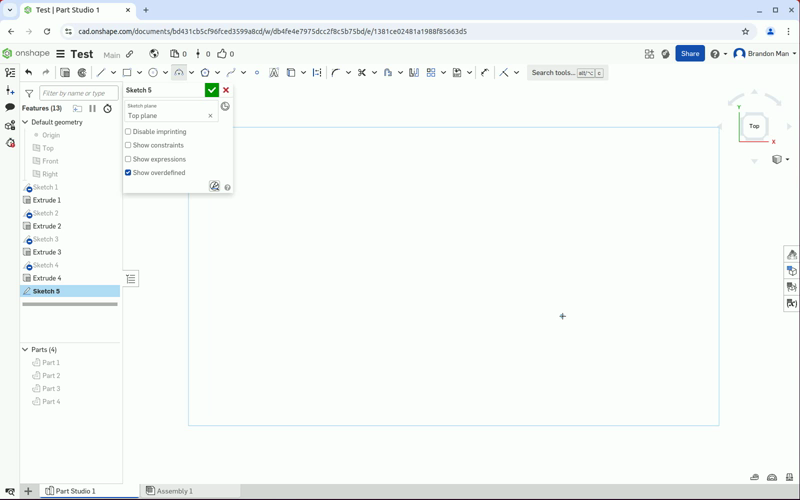
scroll(6)
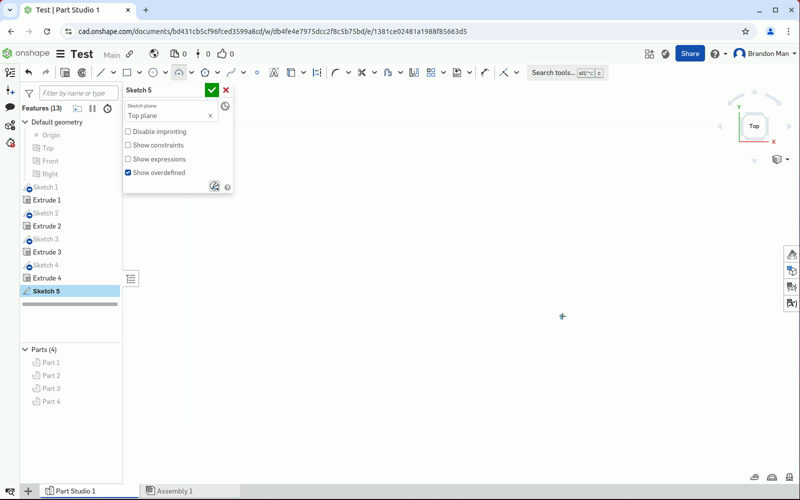
scroll(6)
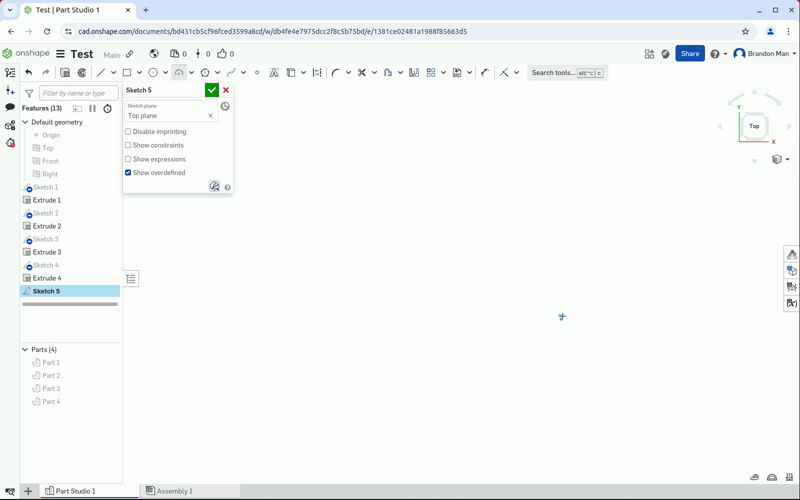
scroll(6)
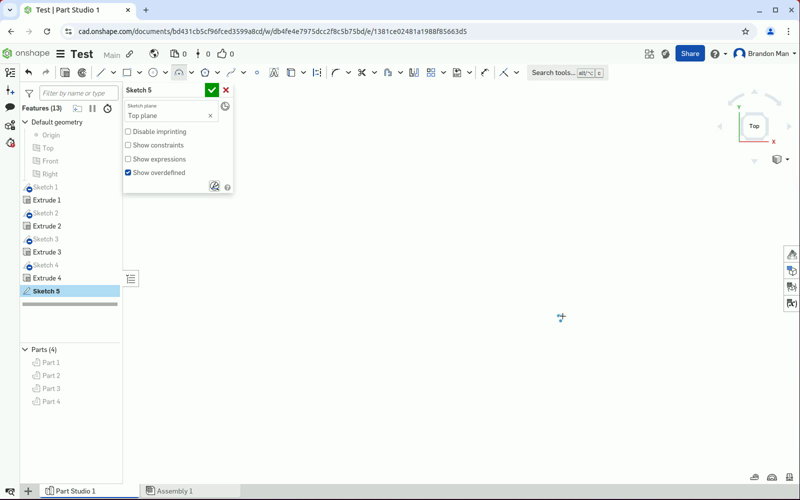
scroll(6)
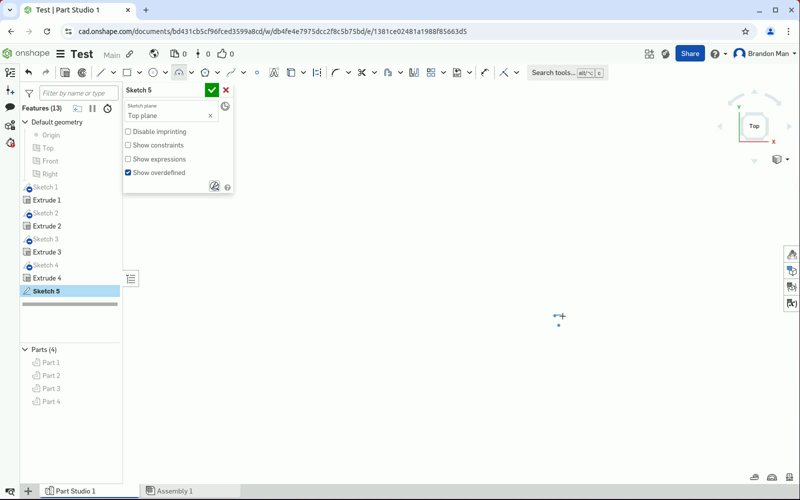
scroll(6)
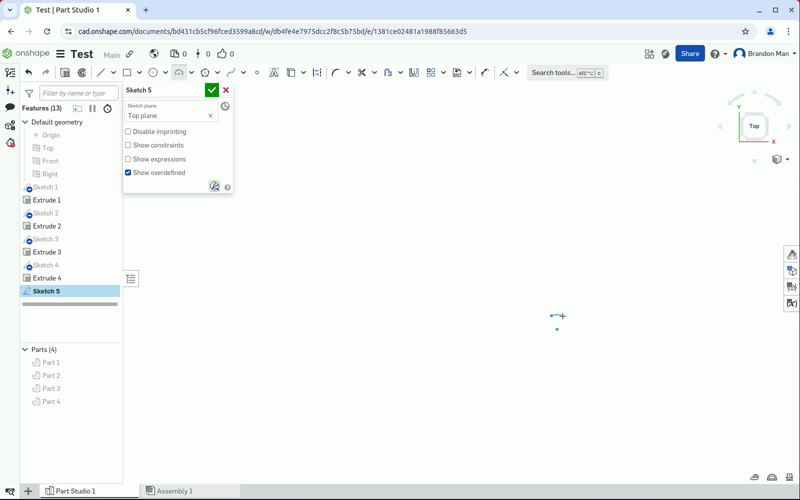
click(562, 315)
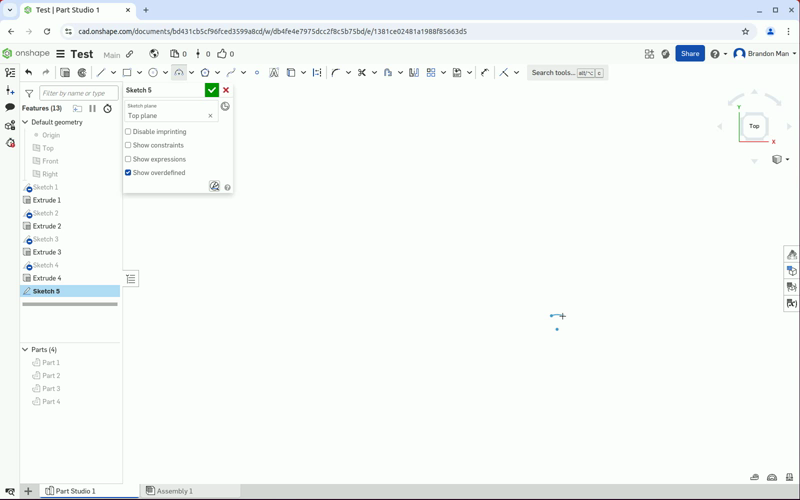
scroll(-6)
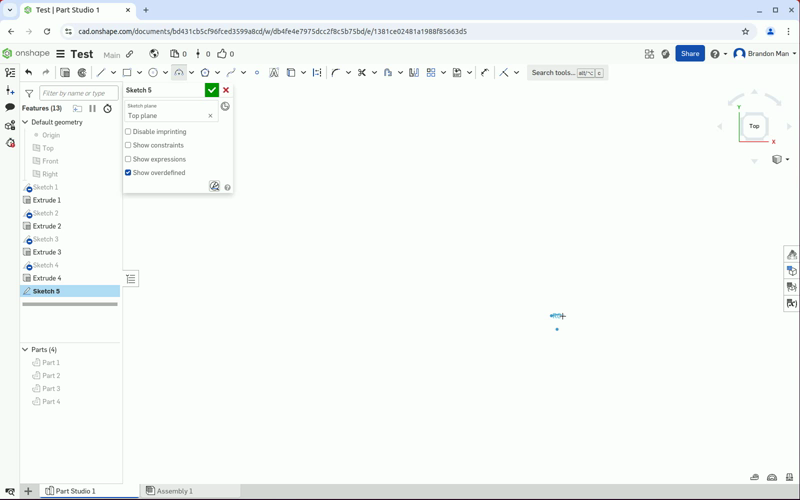
scroll(-6)
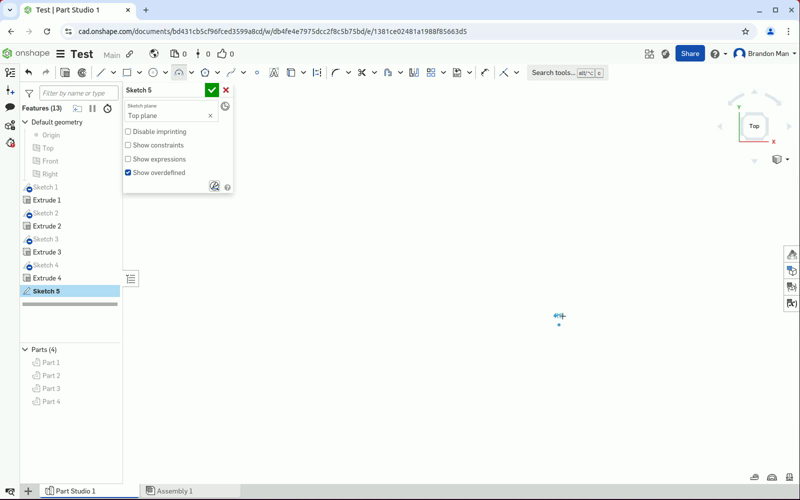
scroll(-6)
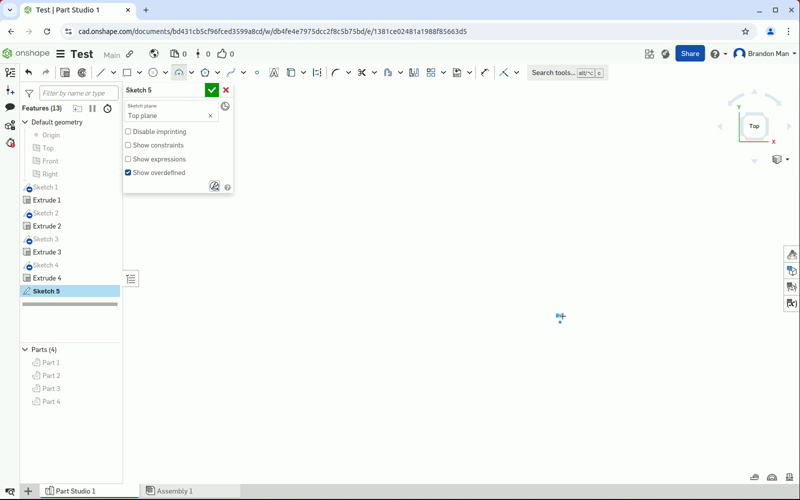
scroll(-6)
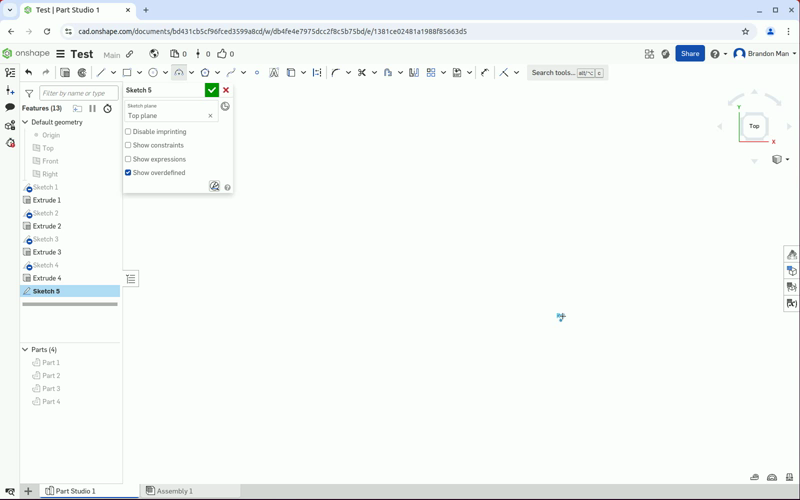
scroll(-6)
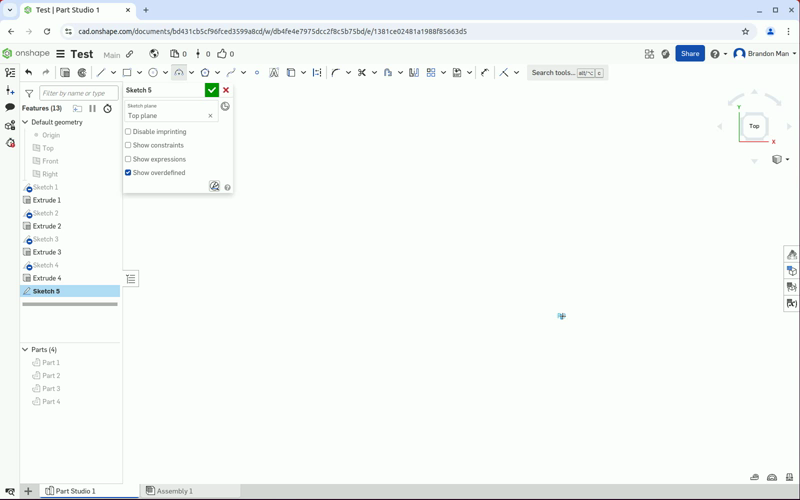
scroll(-6)
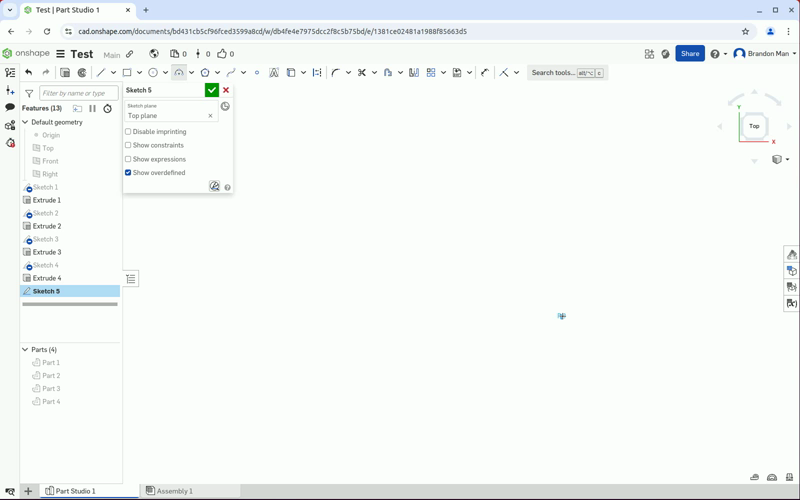
scroll(-6)
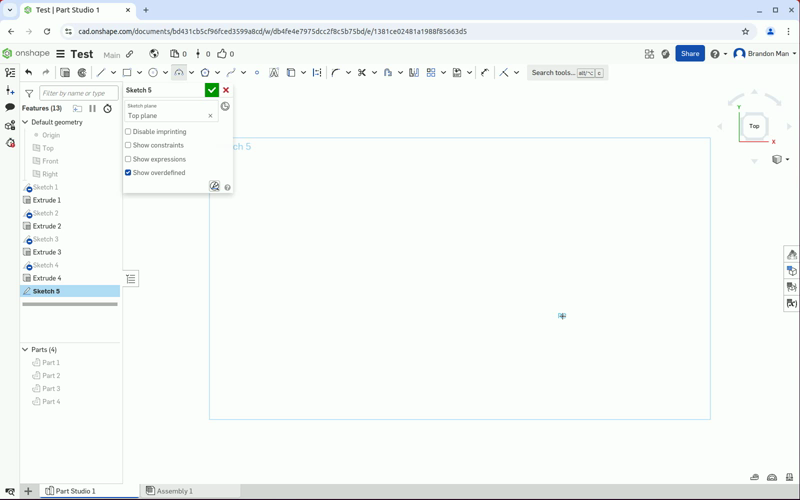
mouse_move(562, 315)
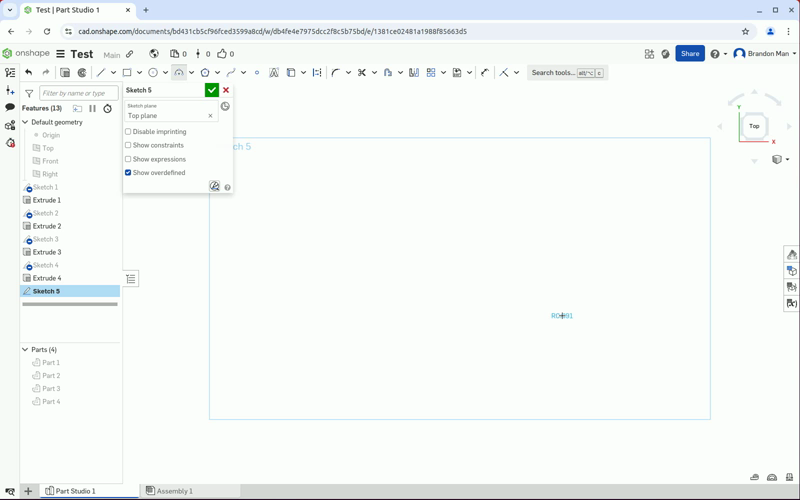
scroll(6)
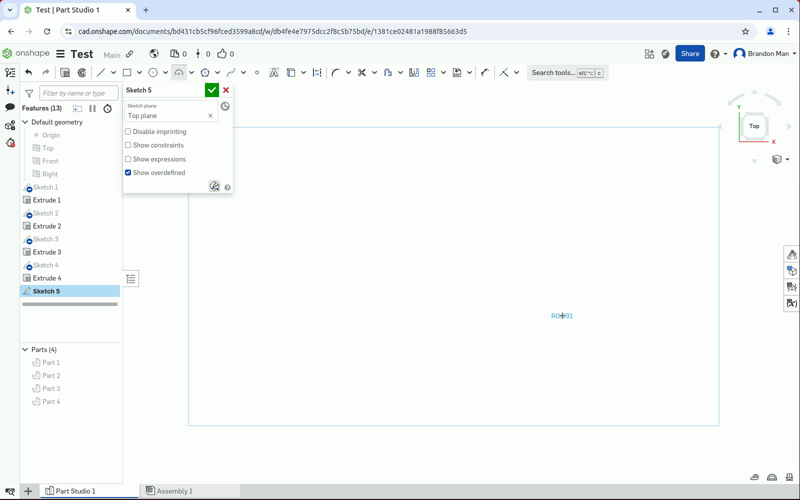
scroll(6)
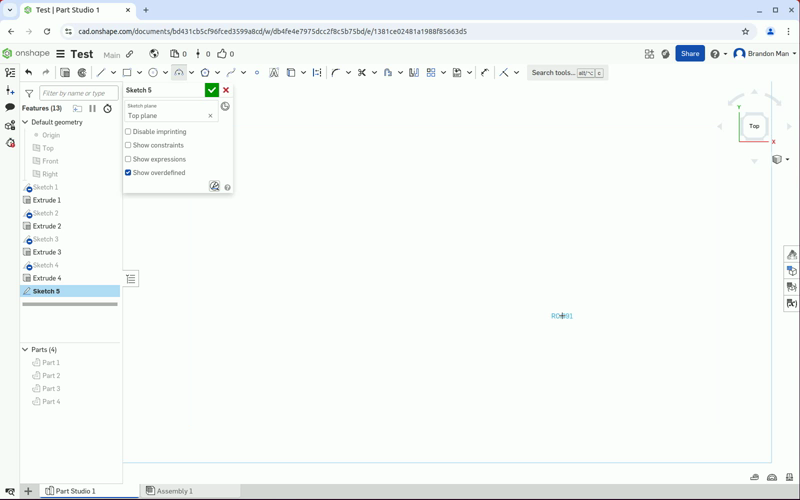
scroll(6)
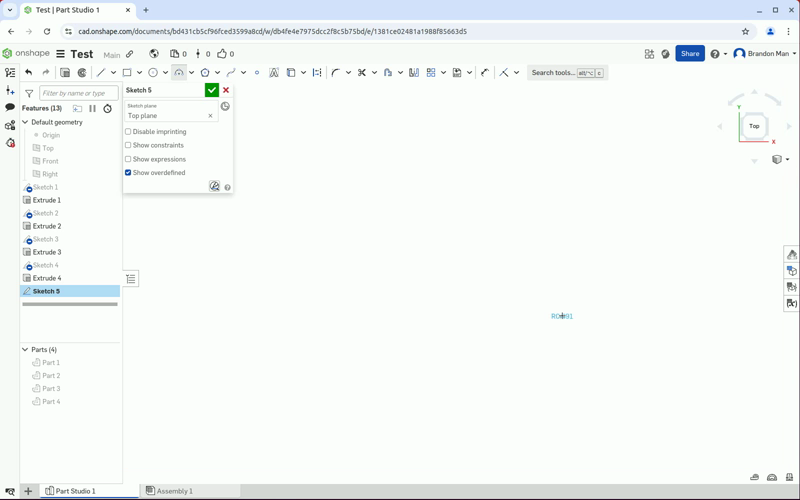
scroll(6)
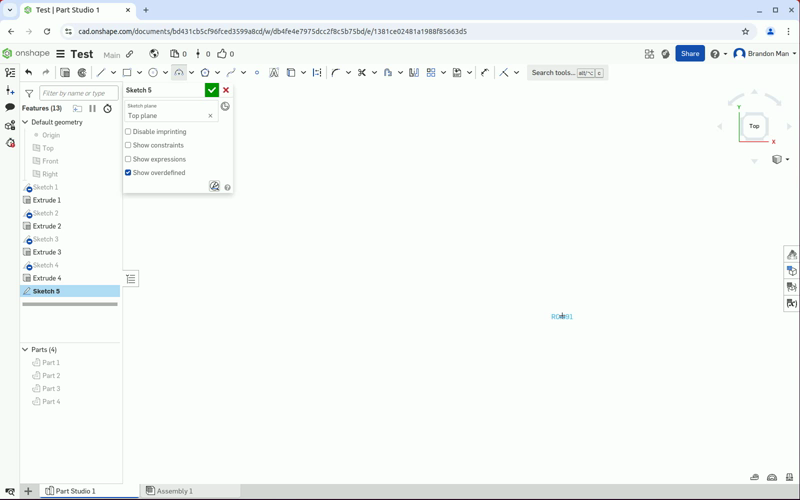
scroll(6)
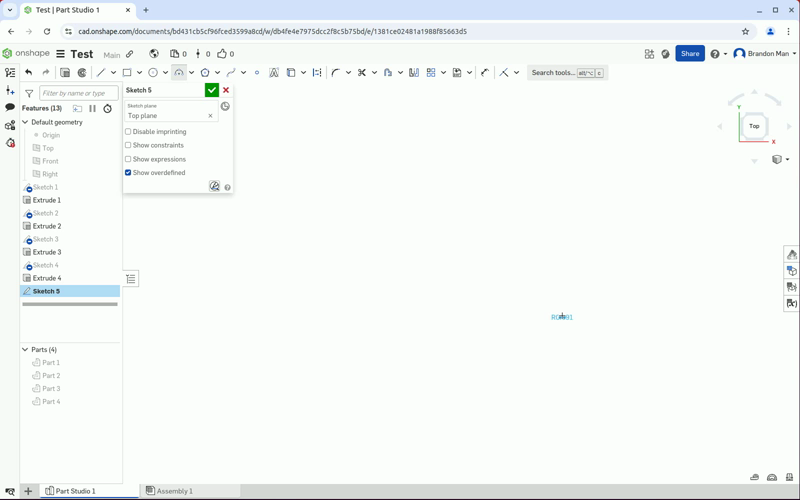
scroll(6)
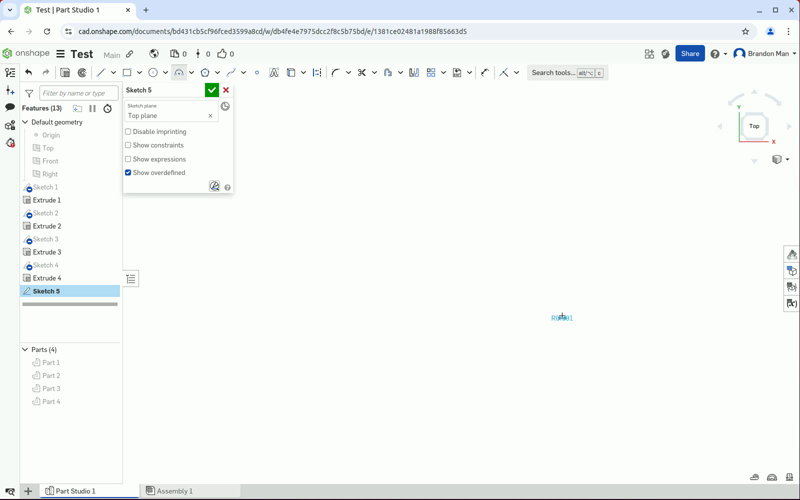
scroll(6)
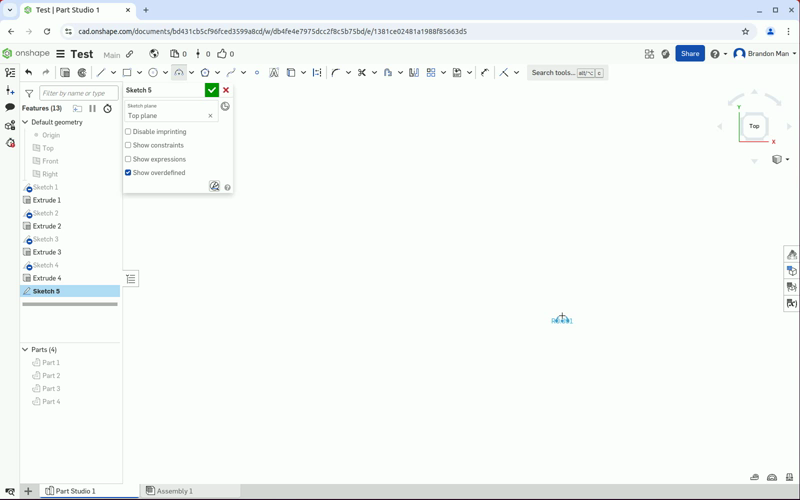
click(562, 315)
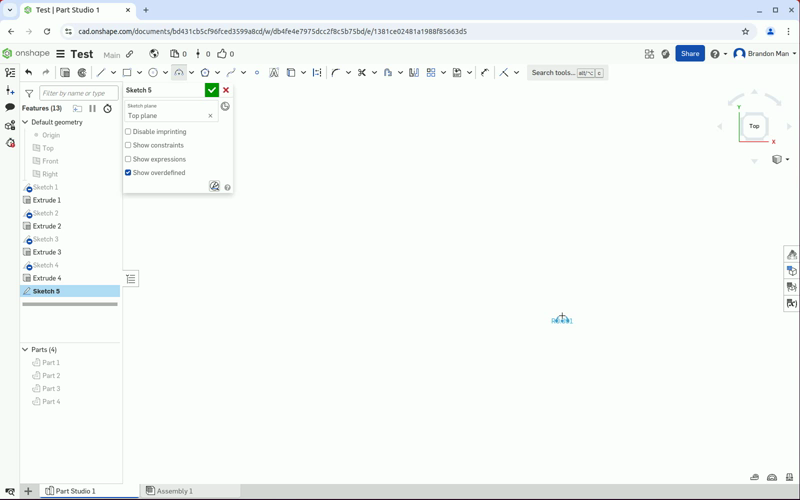
scroll(-6)
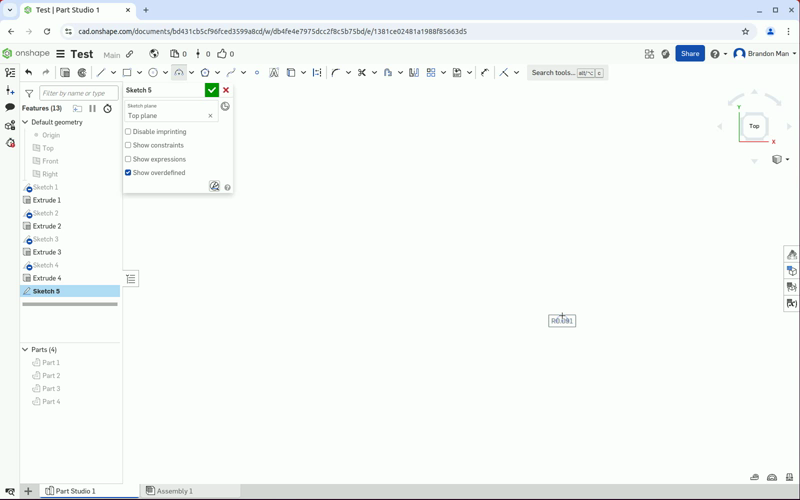
scroll(-6)
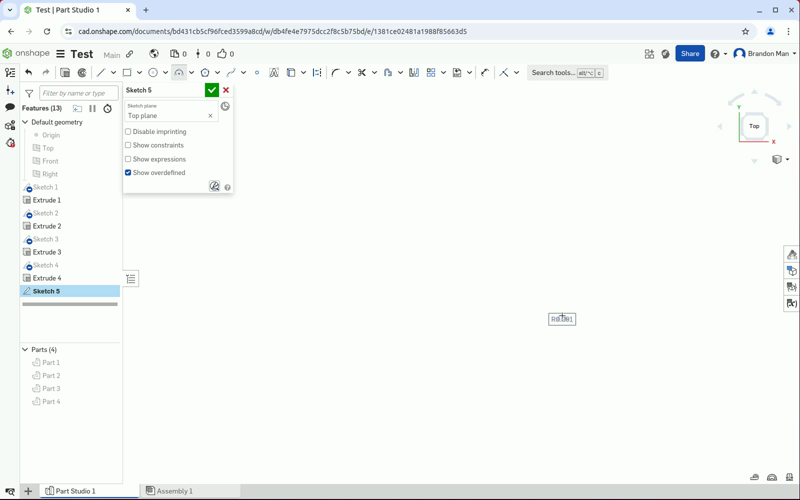
scroll(-6)
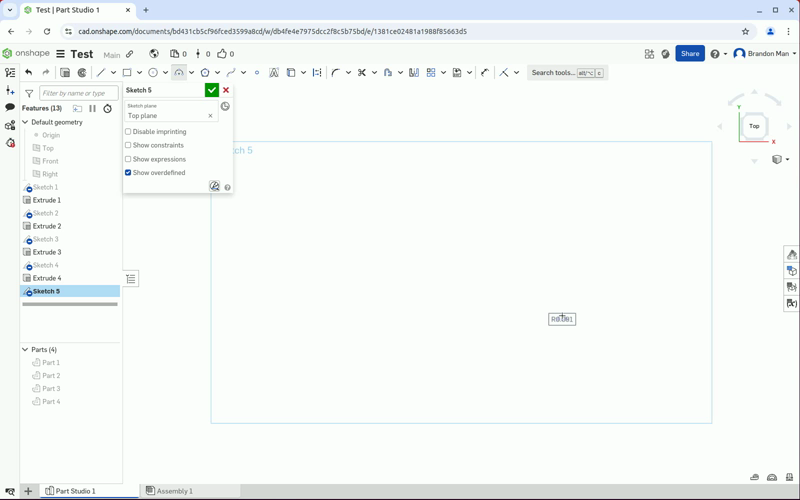
scroll(-6)
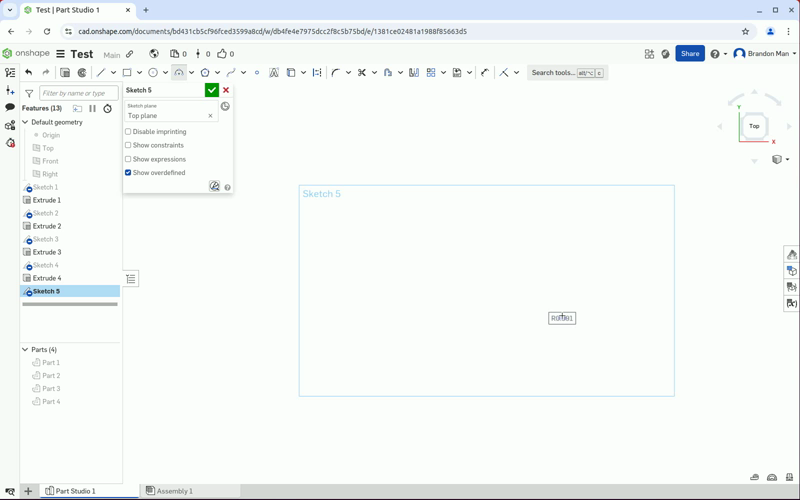
scroll(-6)
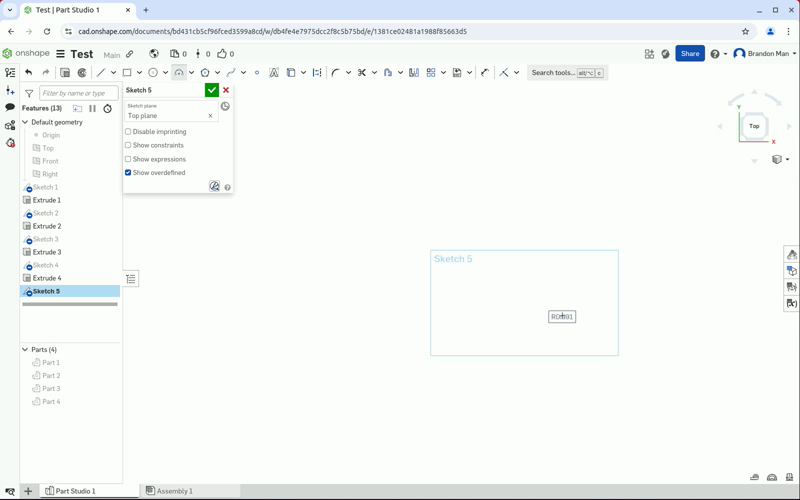
scroll(-6)
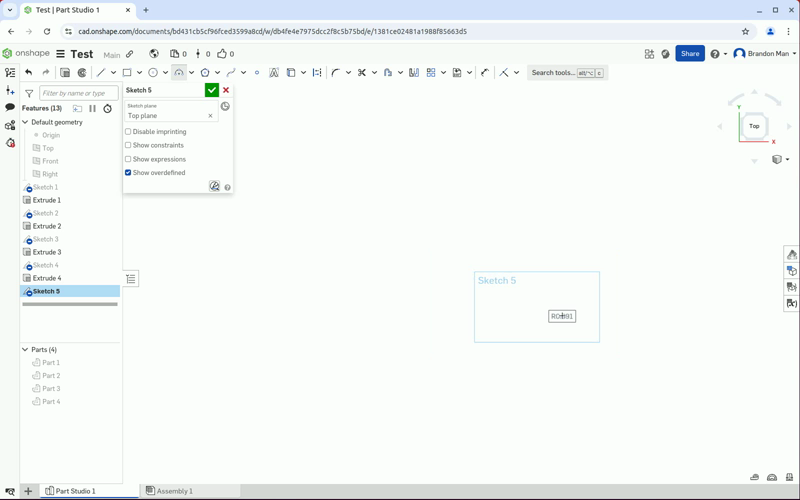
scroll(-6)
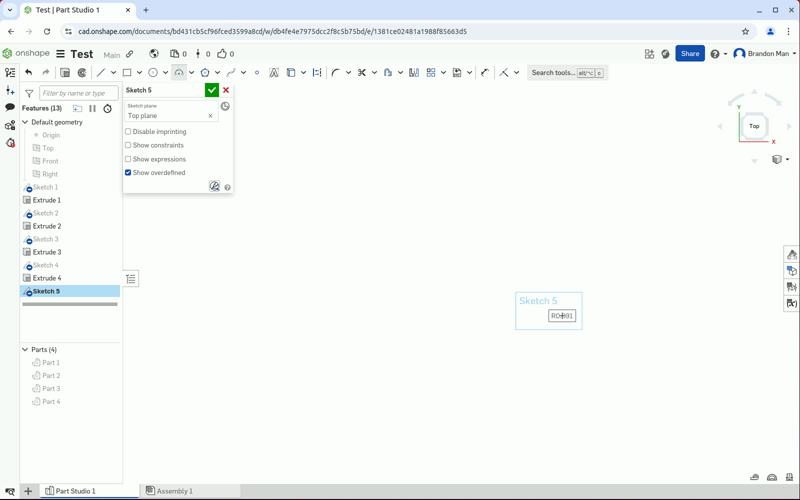
key_up(shift)
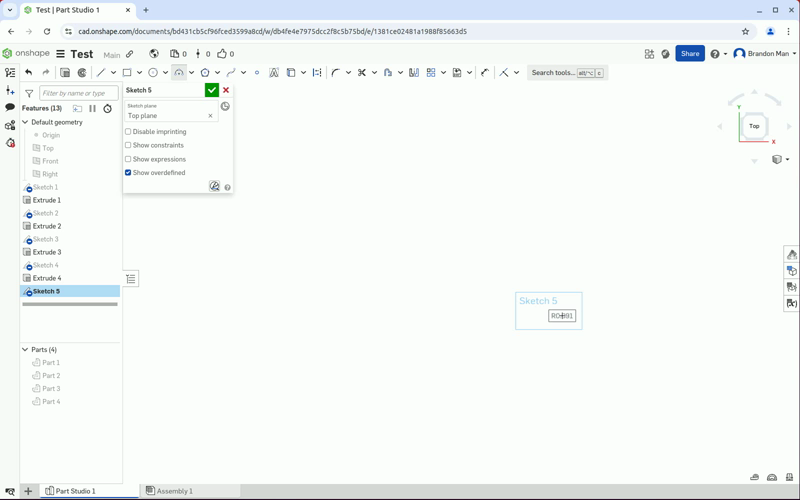
key(esc)
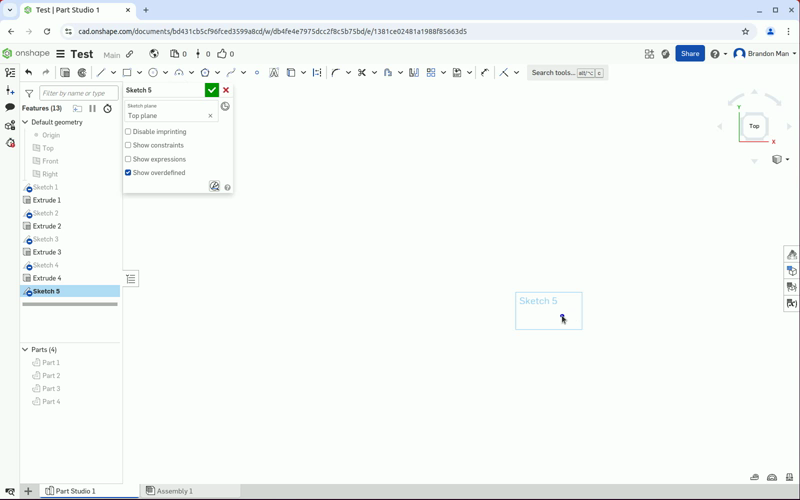
key(l)
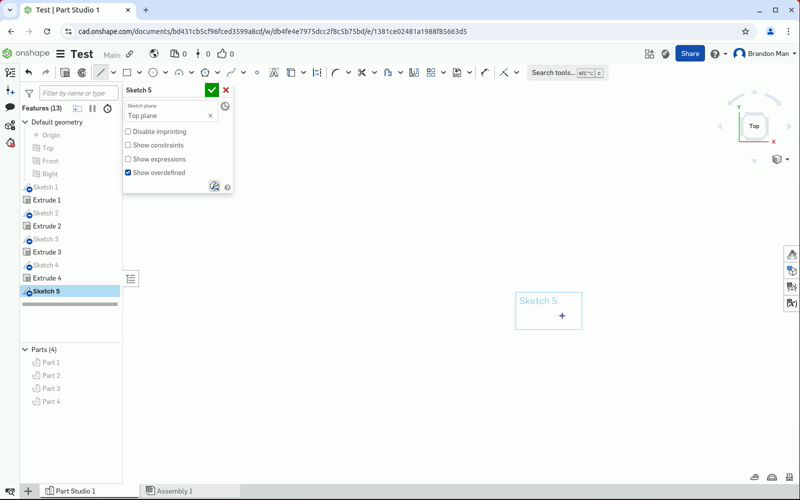
mouse_move(562, 315)
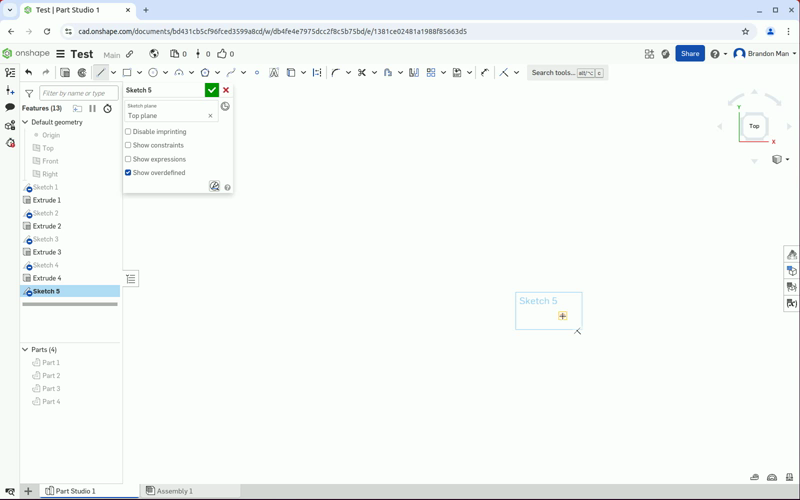
scroll(6)
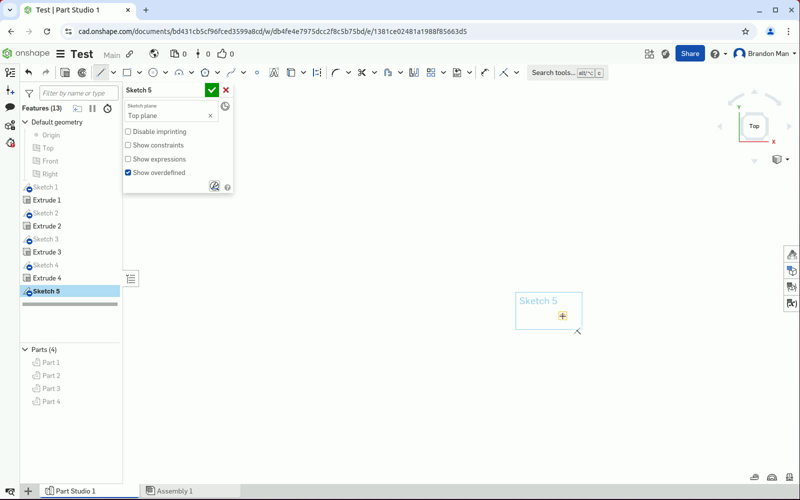
scroll(6)
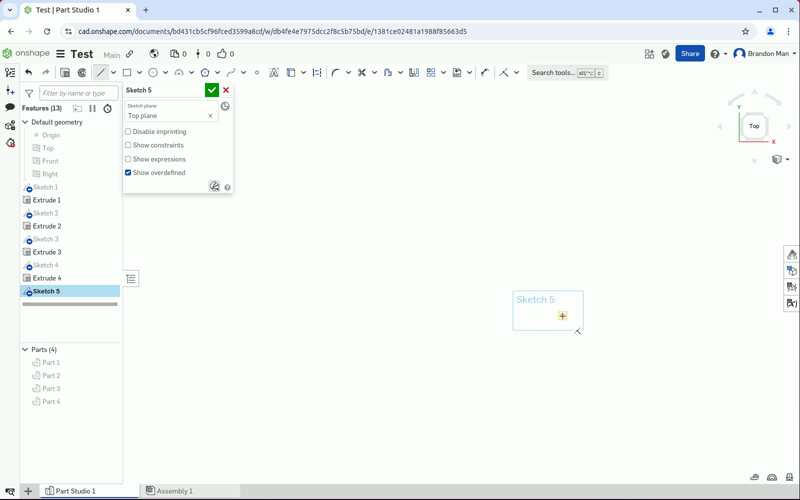
scroll(6)
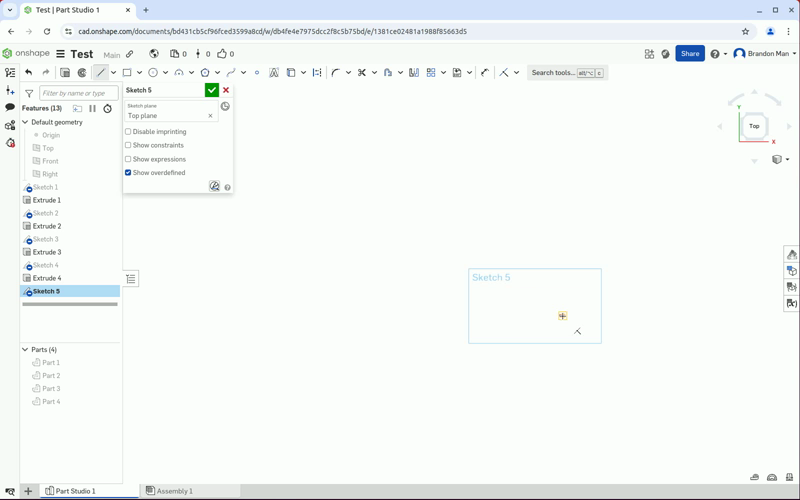
scroll(6)
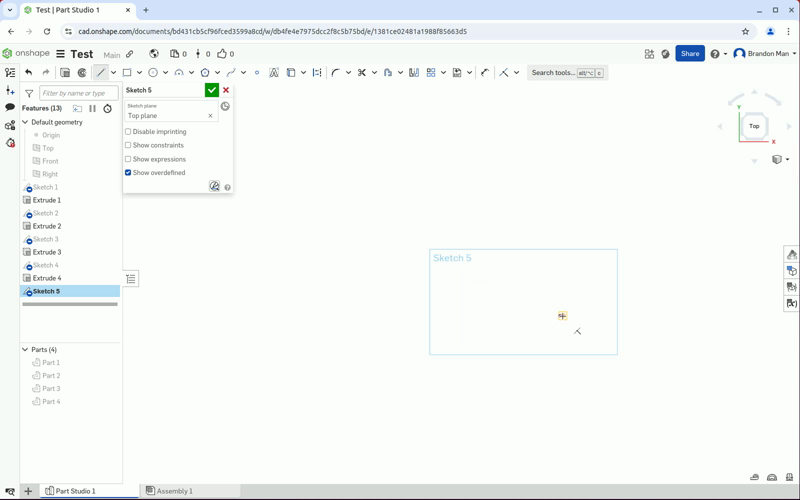
scroll(6)
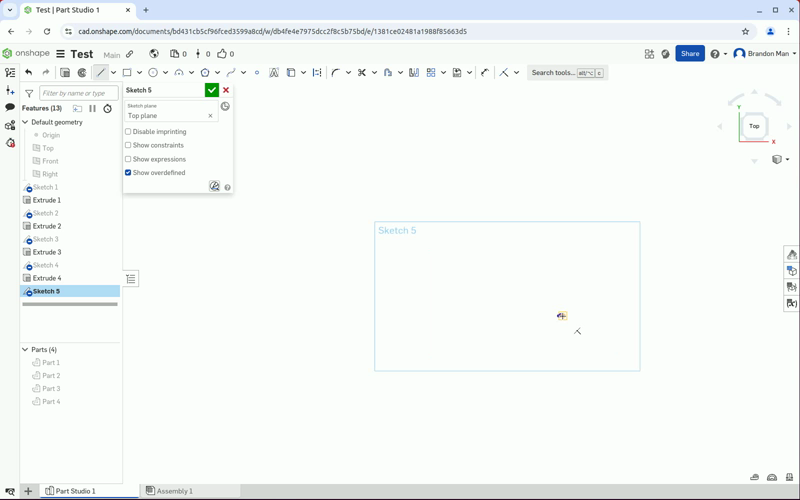
scroll(6)
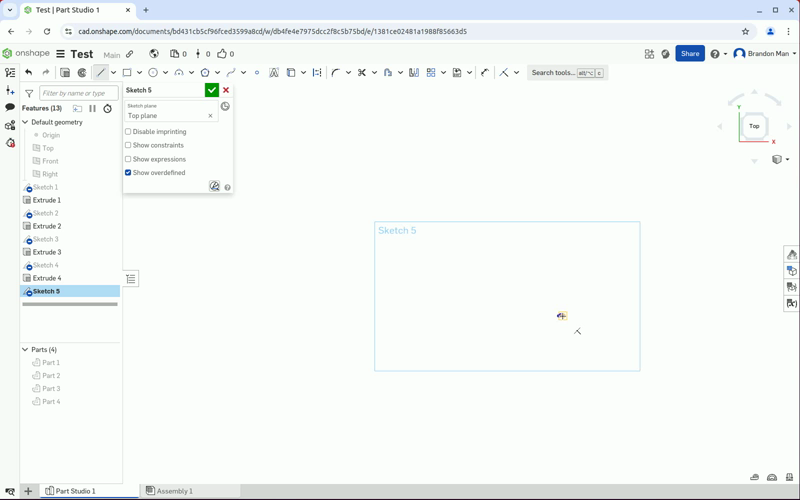
scroll(6)
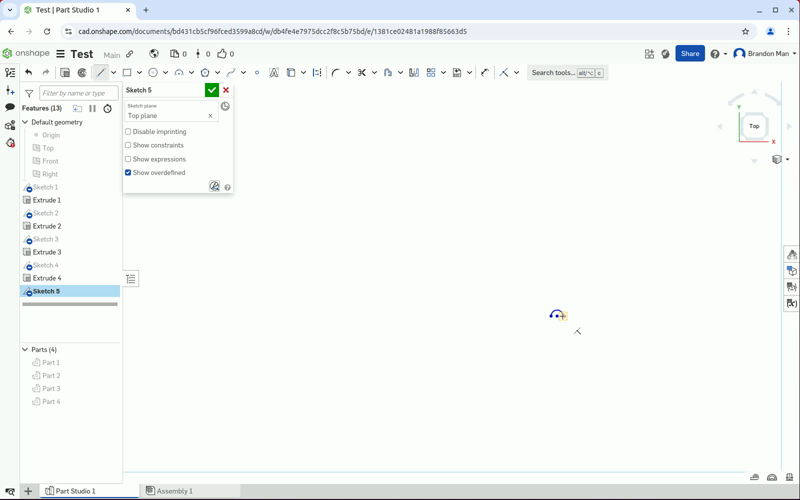
click(562, 315)
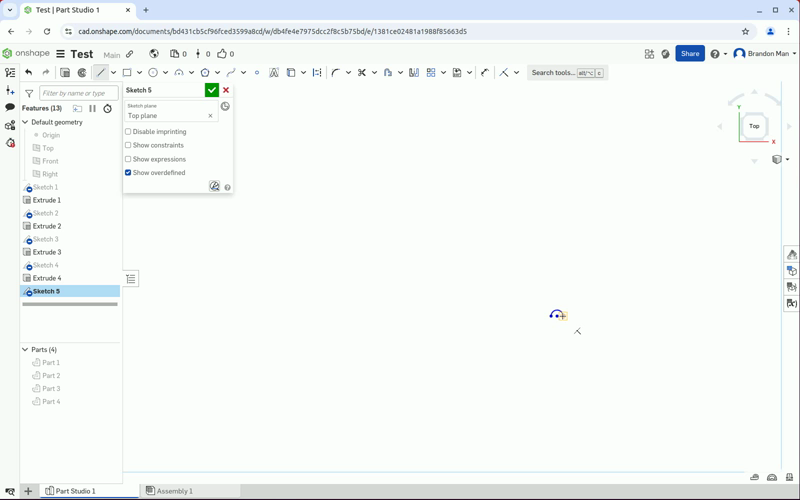
scroll(-6)
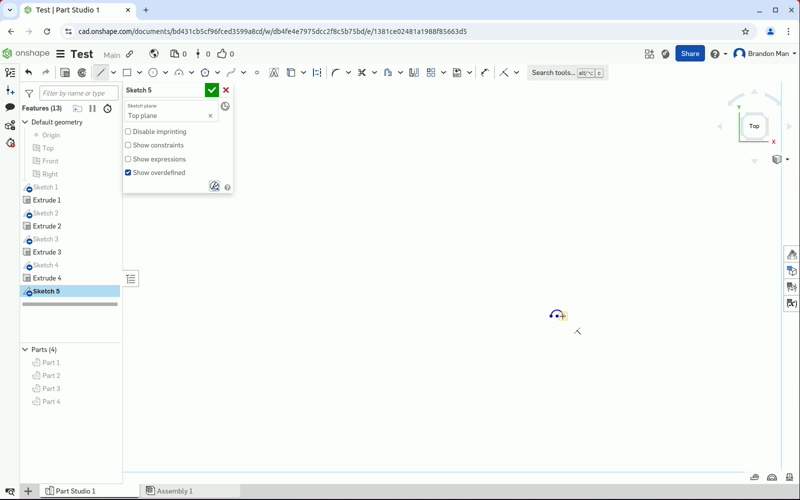
scroll(-6)
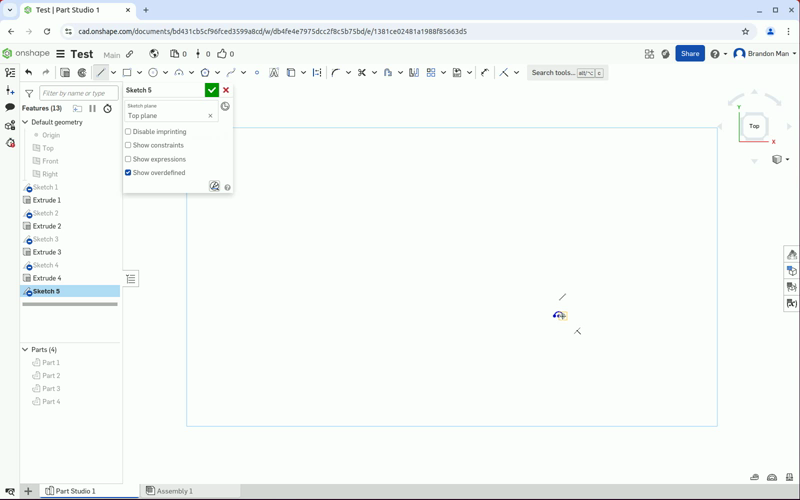
scroll(-6)
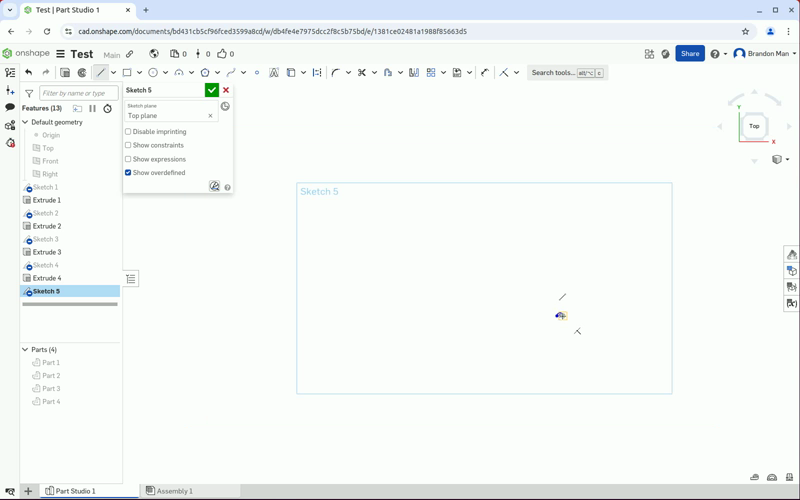
scroll(-6)
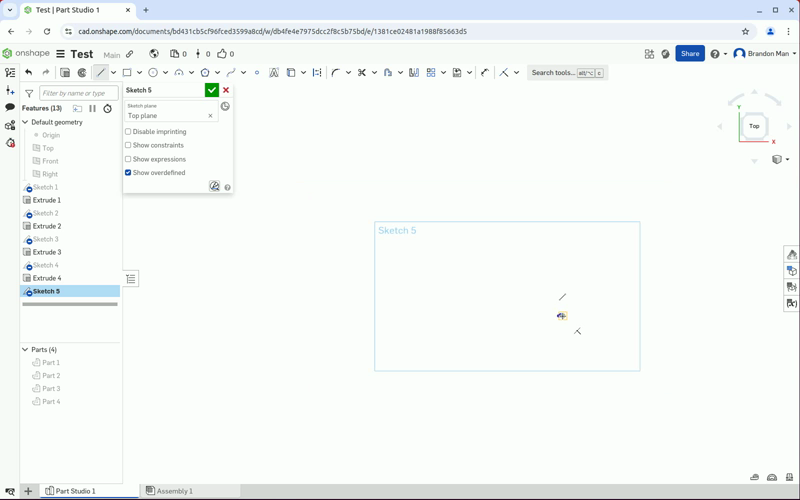
scroll(-6)
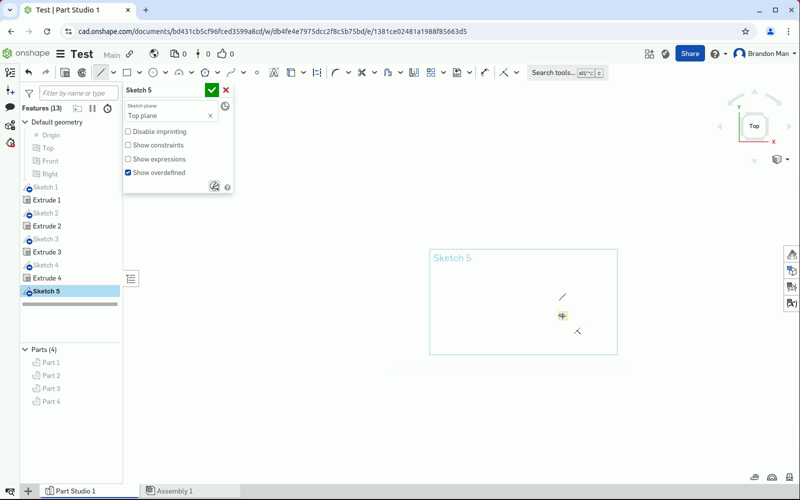
scroll(-6)
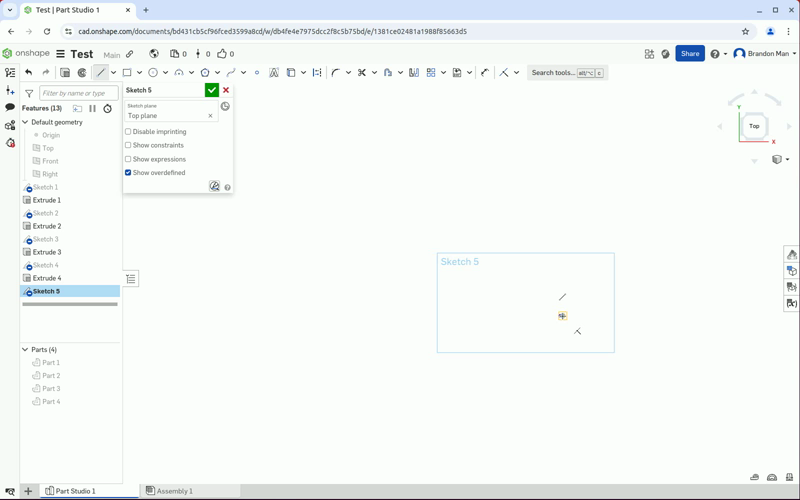
scroll(-6)
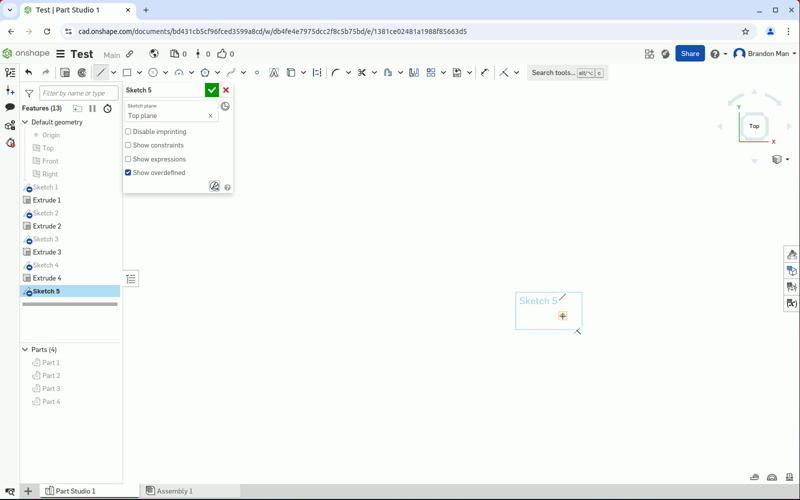
key_down(shift)
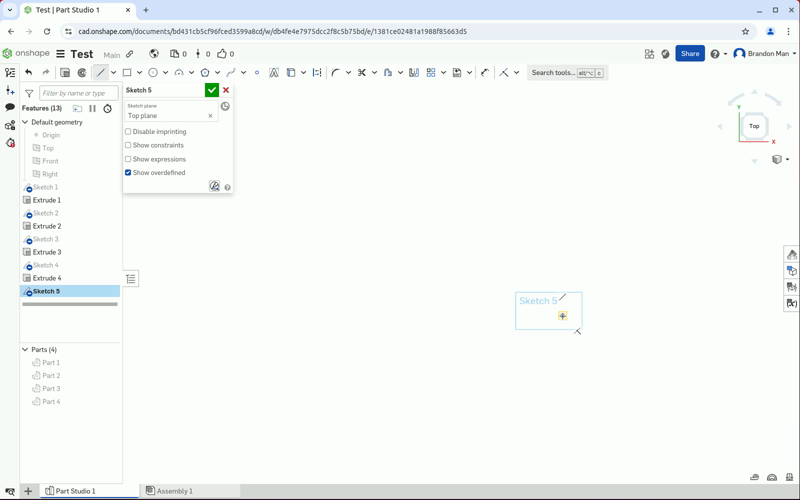
mouse_move(589, 315)
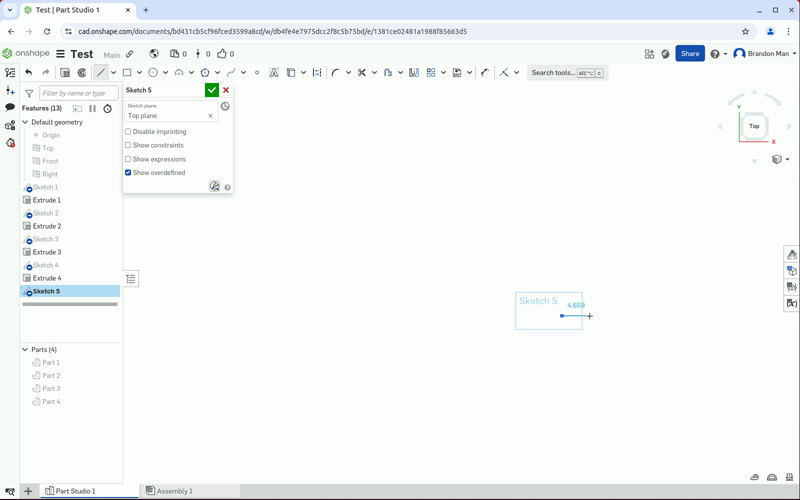
mouse_move(562, 284)
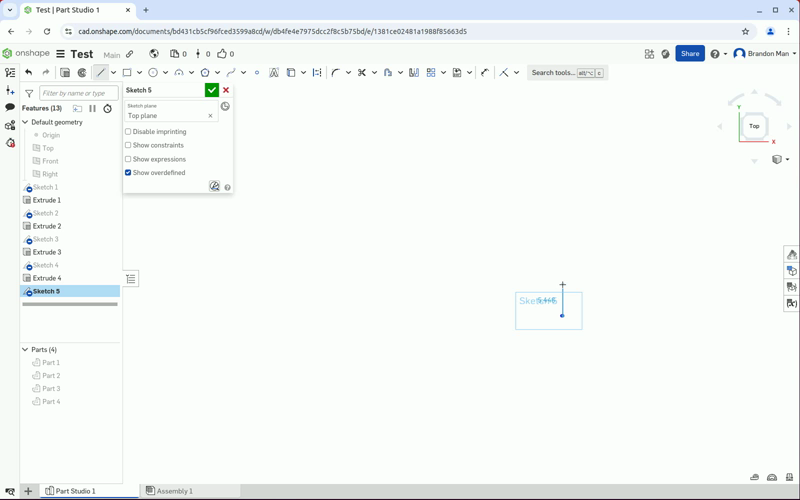
click(562, 284)
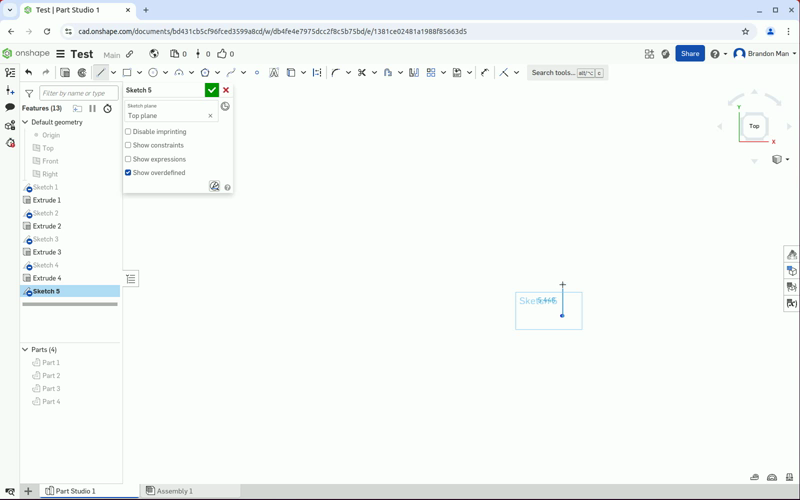
key_up(shift)
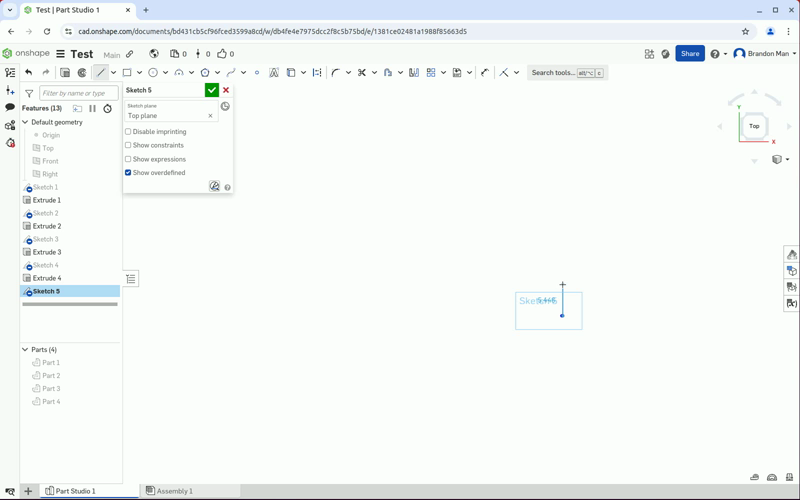
key_down(shift)
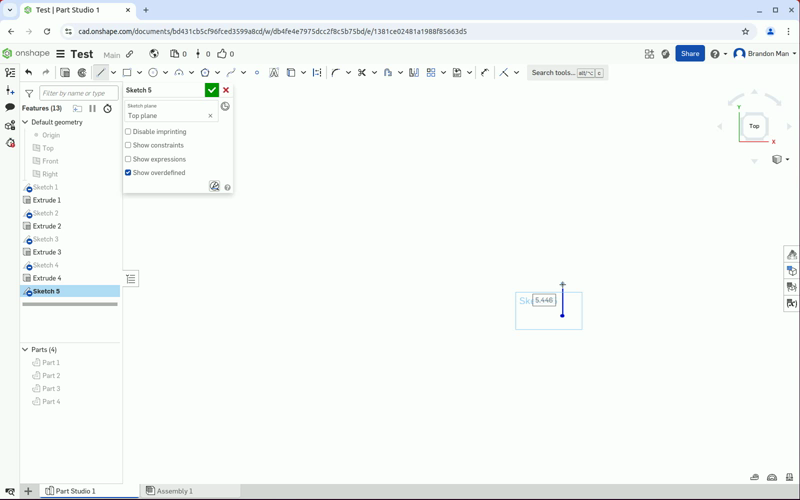
mouse_move(589, 284)
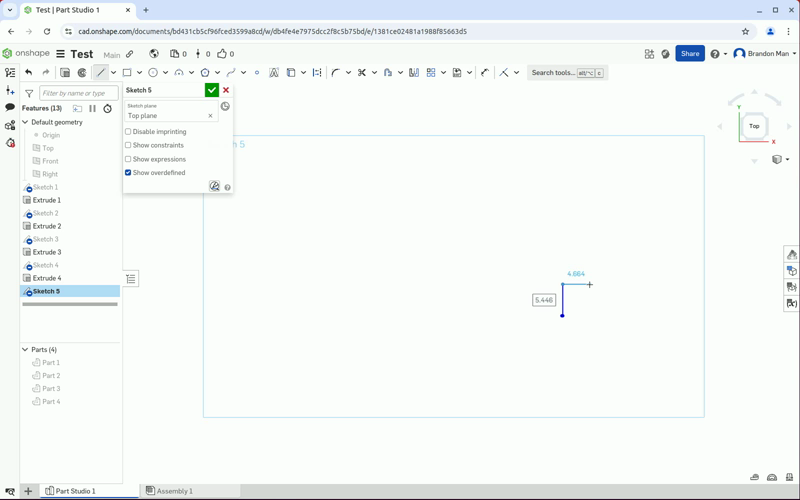
mouse_move(561, 284)
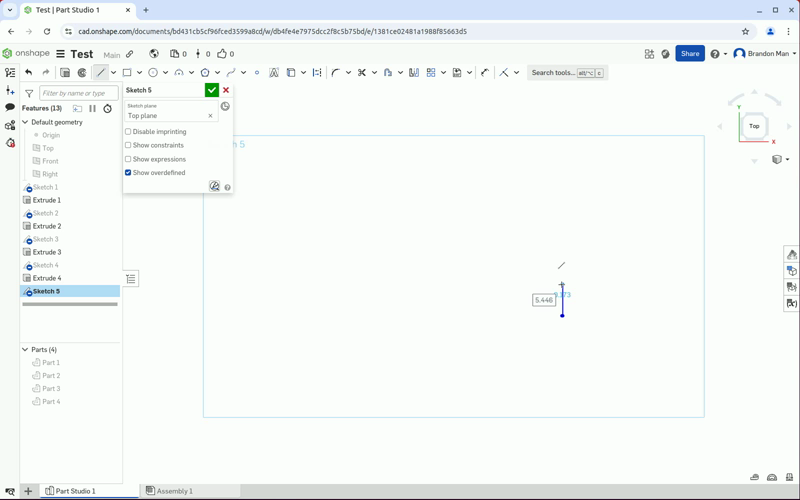
scroll(6)
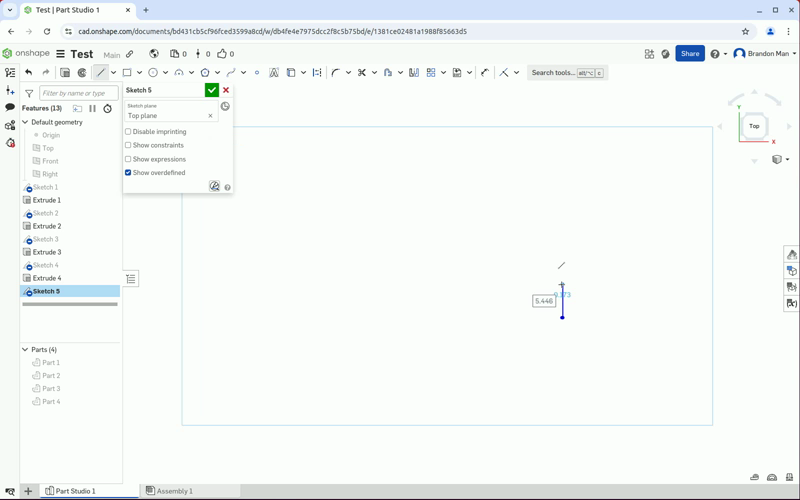
scroll(6)
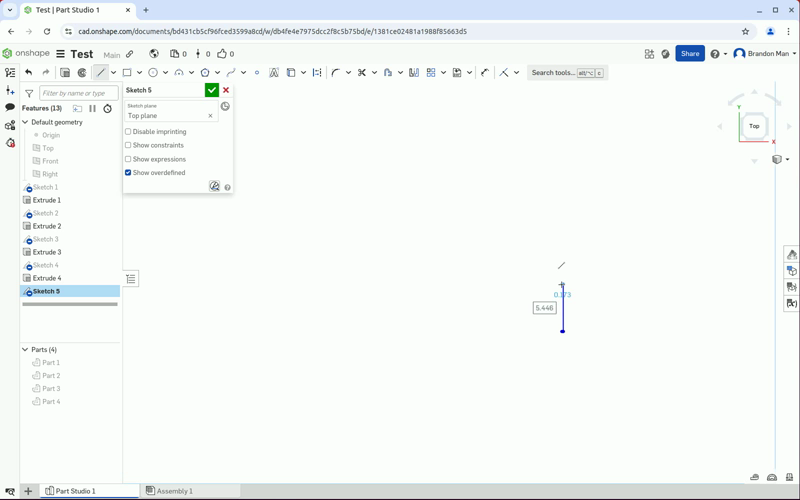
scroll(6)
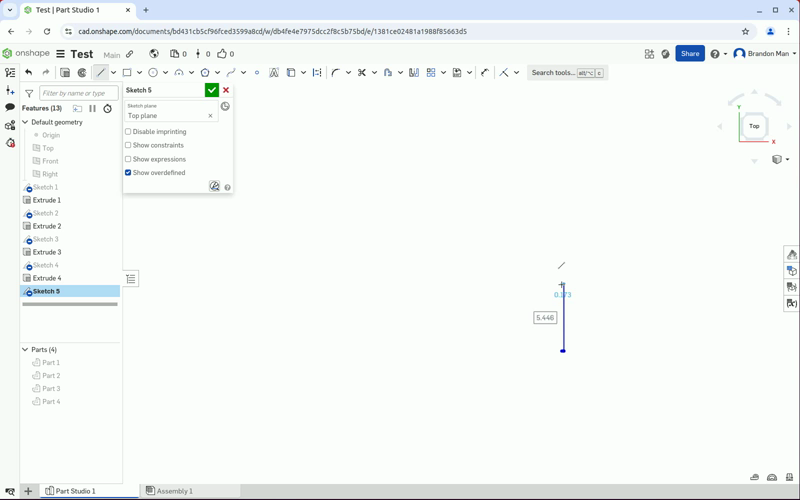
scroll(6)
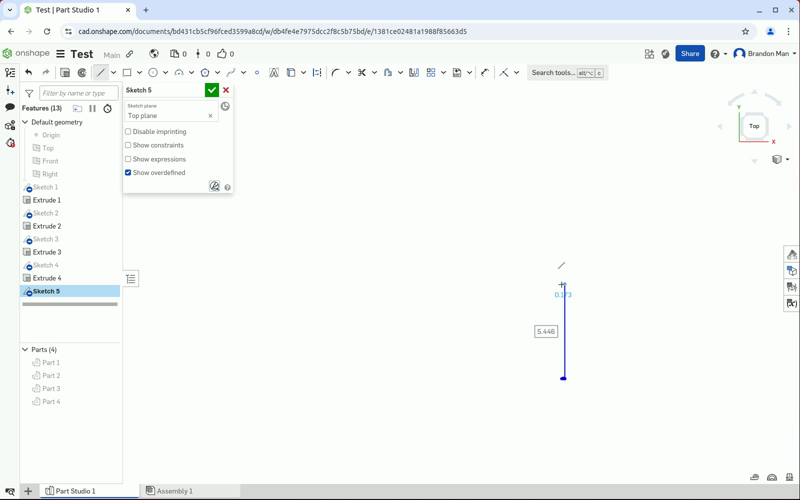
scroll(6)
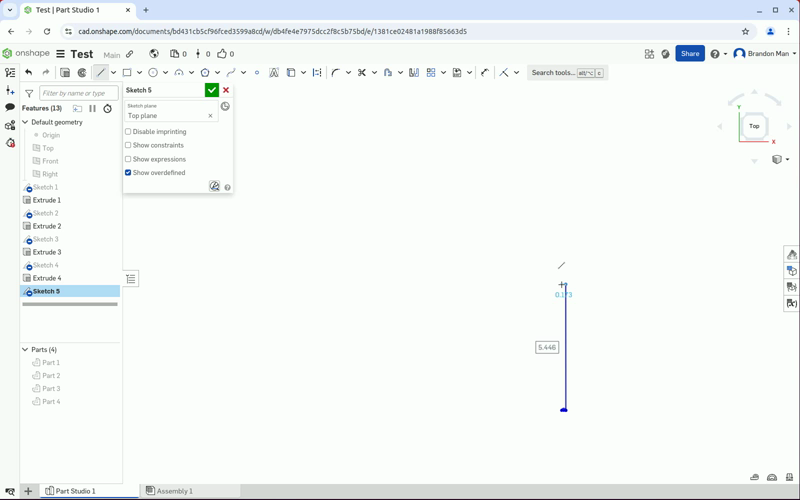
scroll(6)
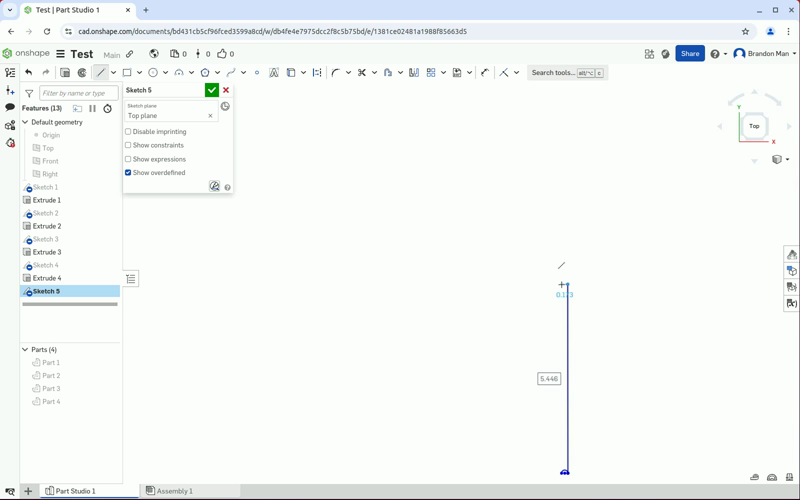
scroll(6)
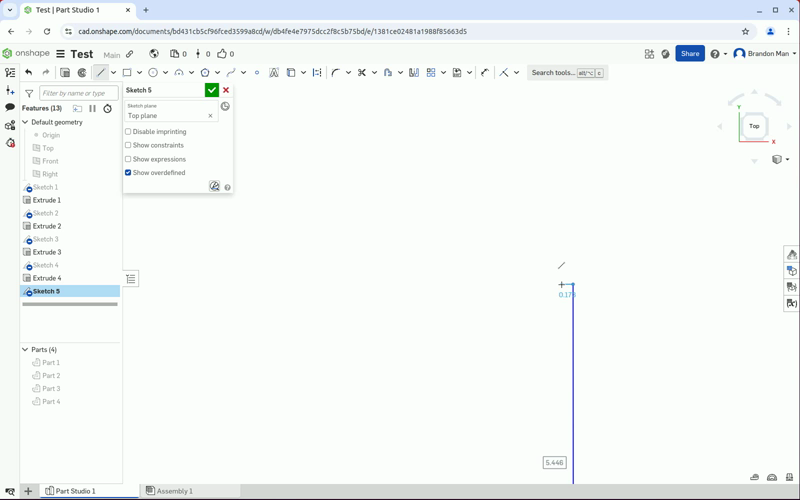
click(561, 284)
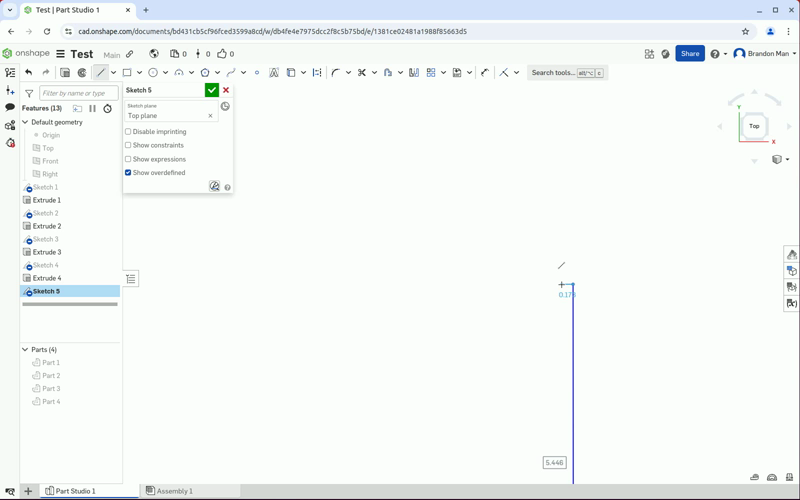
scroll(-6)
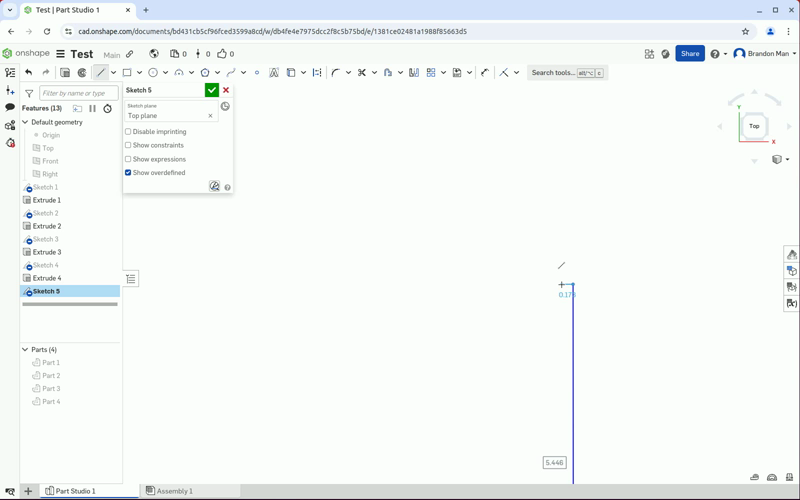
scroll(-6)
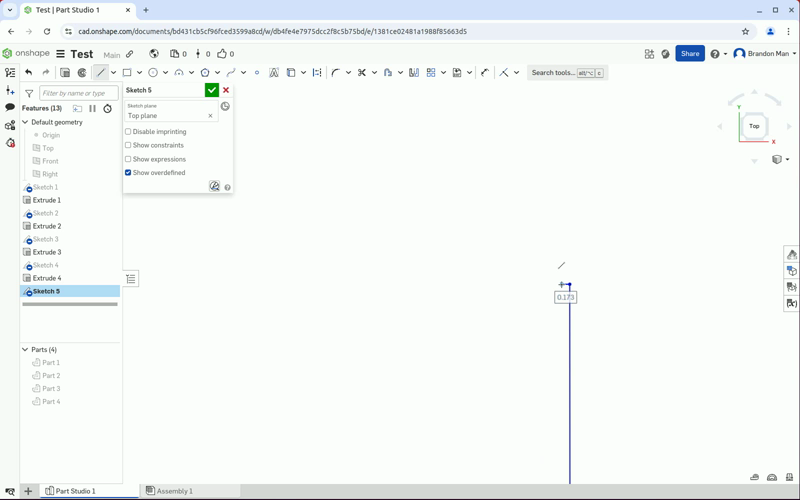
scroll(-6)
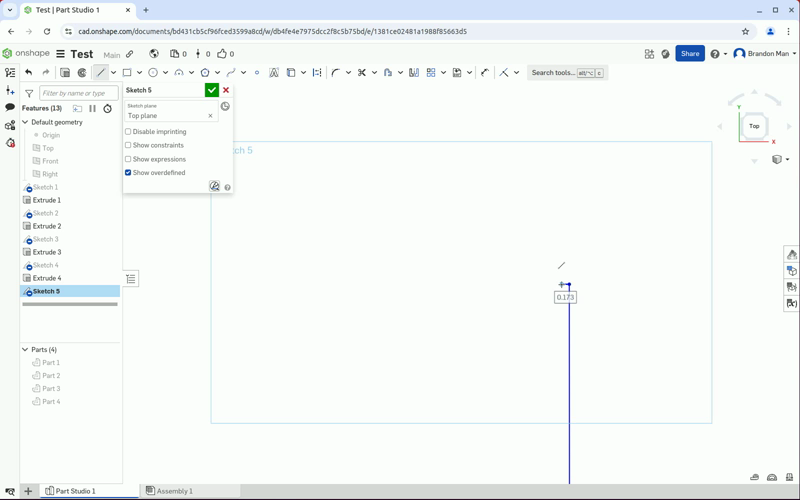
scroll(-6)
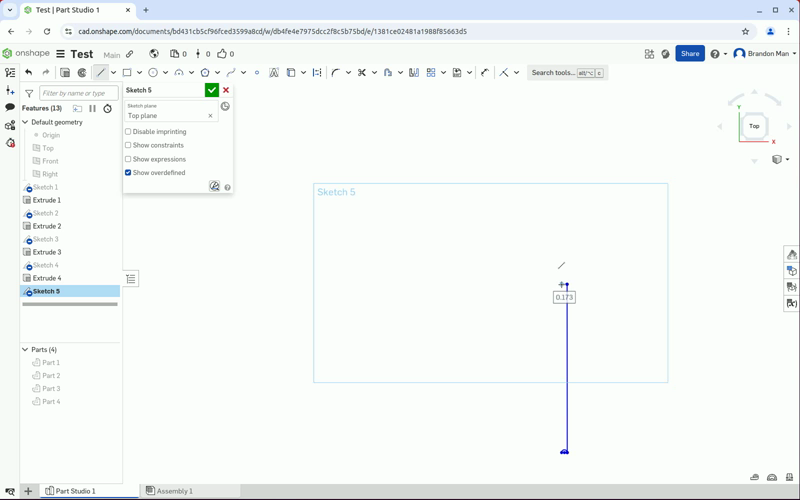
scroll(-6)
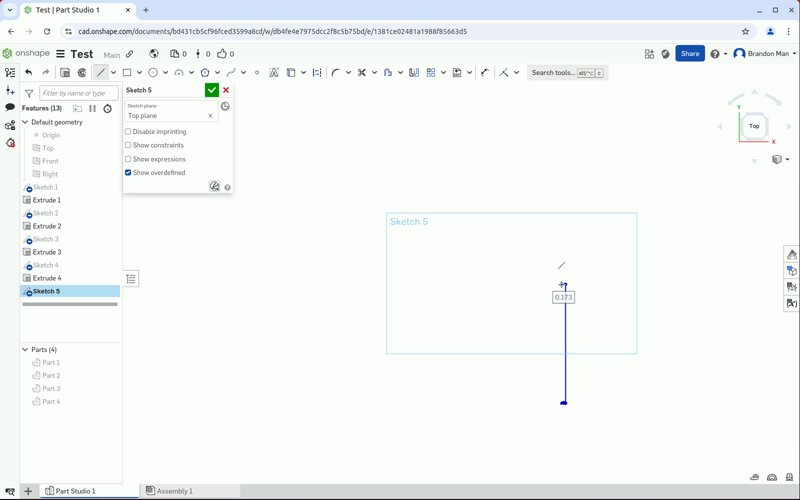
scroll(-6)
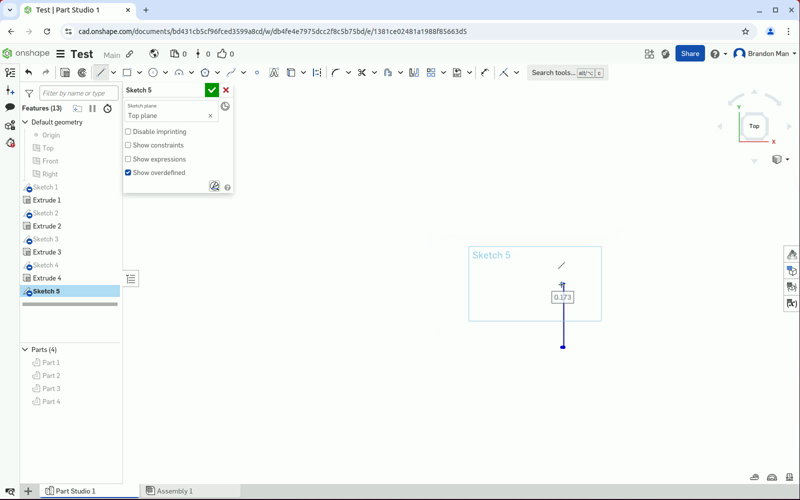
scroll(-6)
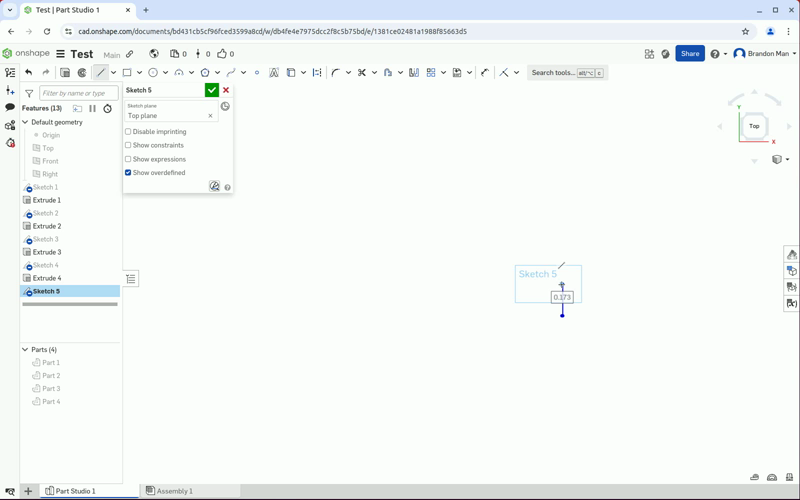
key_up(shift)
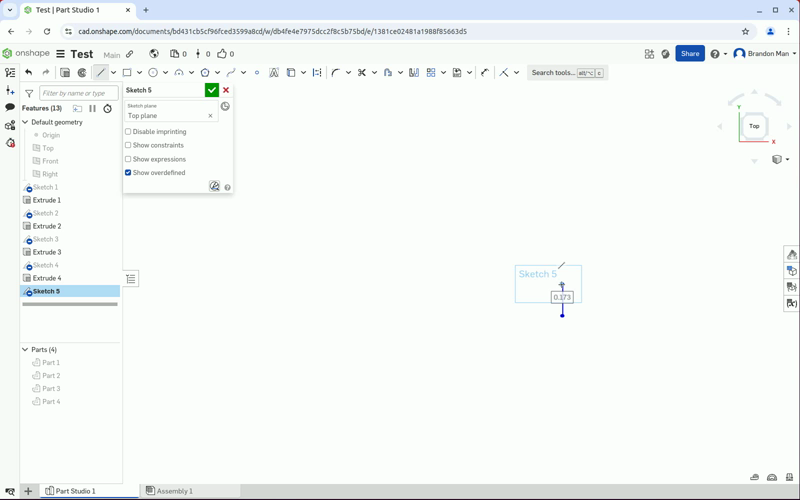
mouse_move(589, 284)
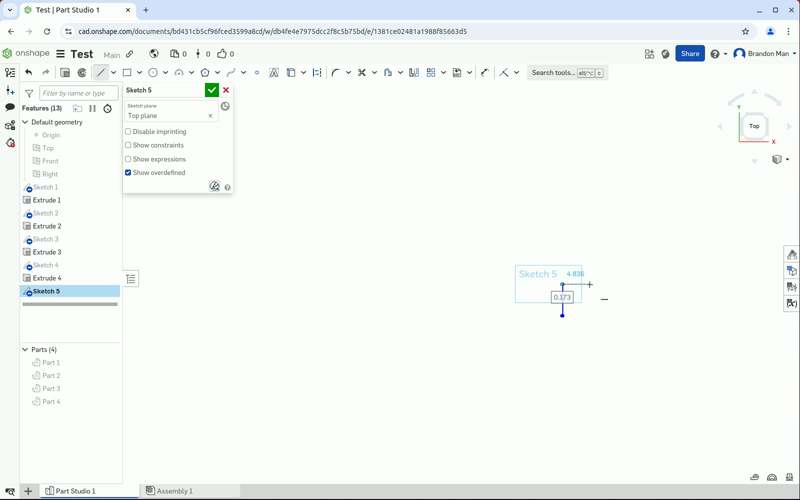
key_down(shift)
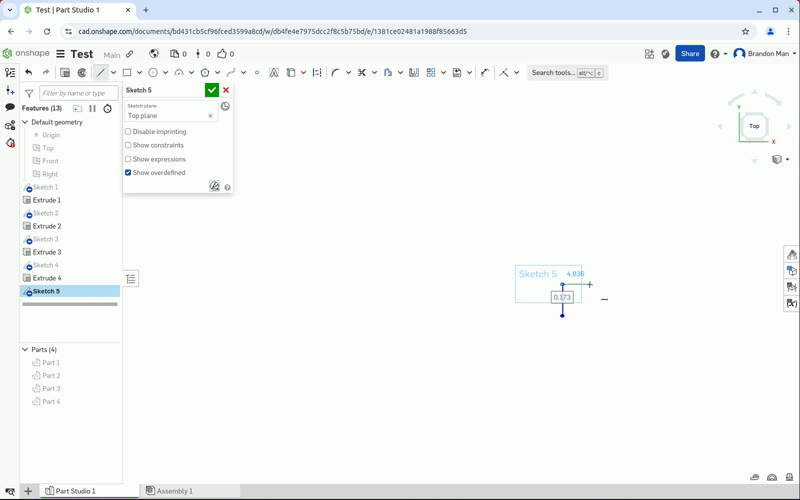
mouse_move(561, 315)
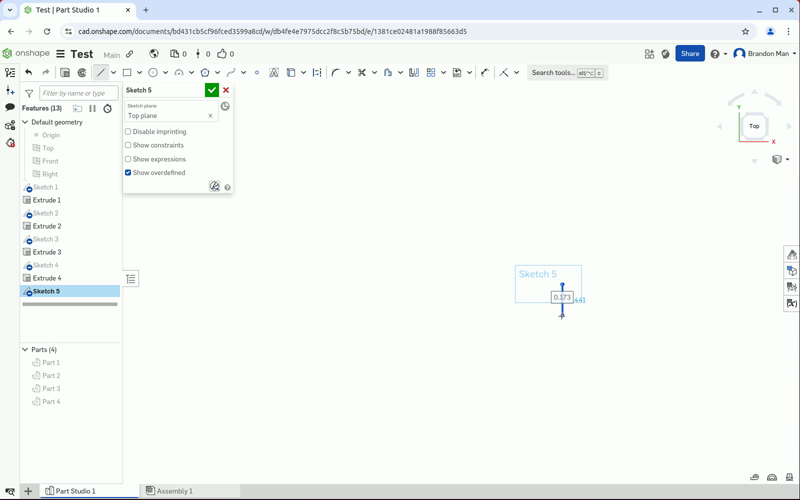
scroll(6)
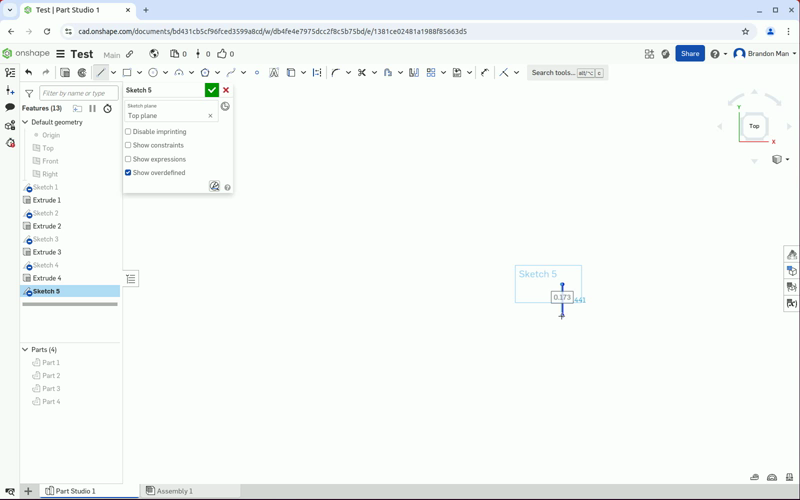
scroll(6)
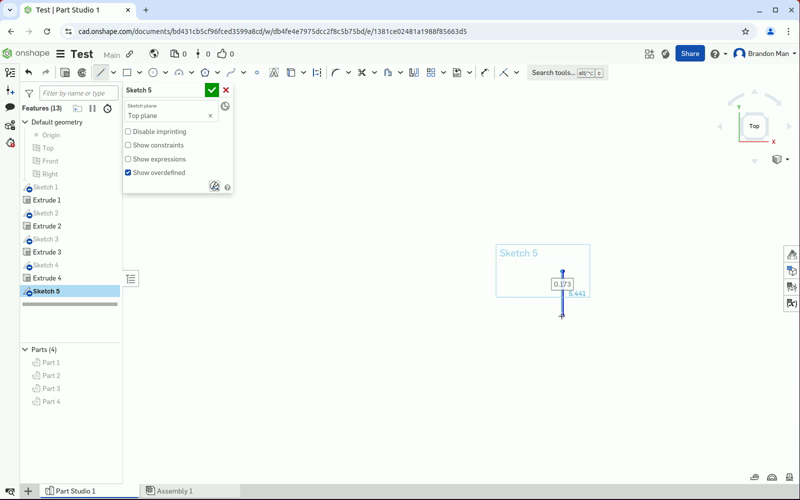
scroll(6)
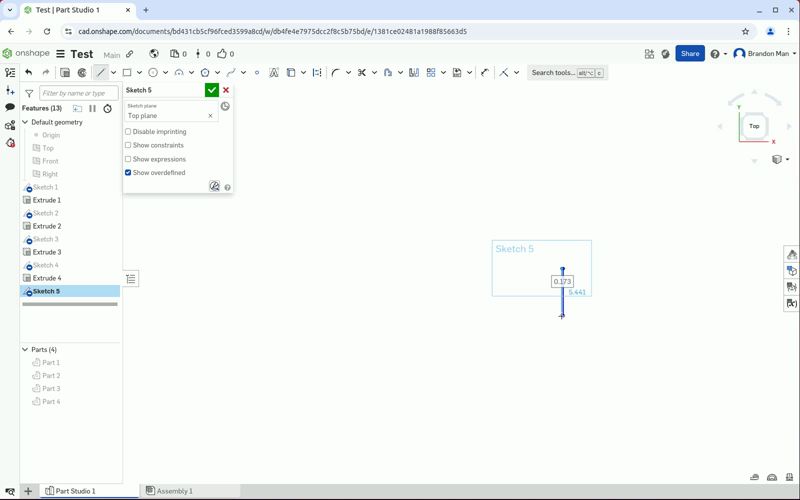
scroll(6)
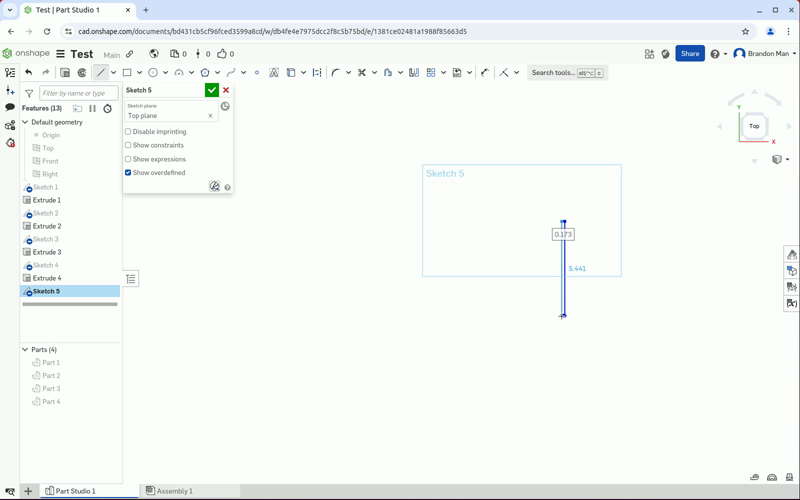
scroll(6)
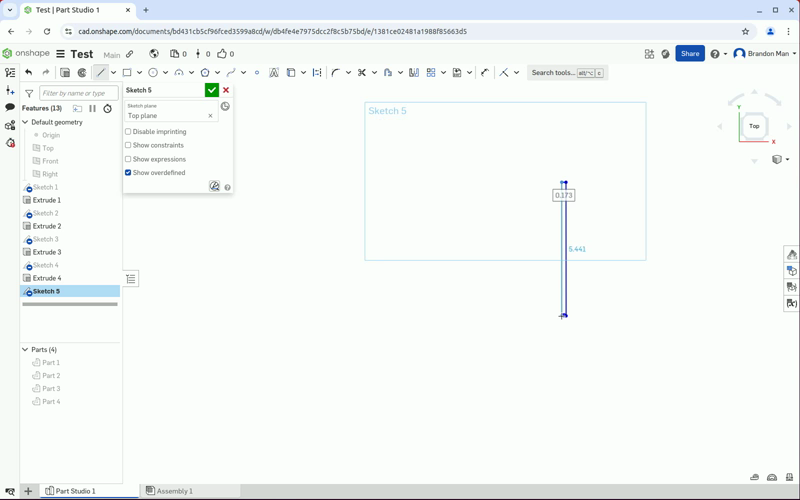
scroll(6)
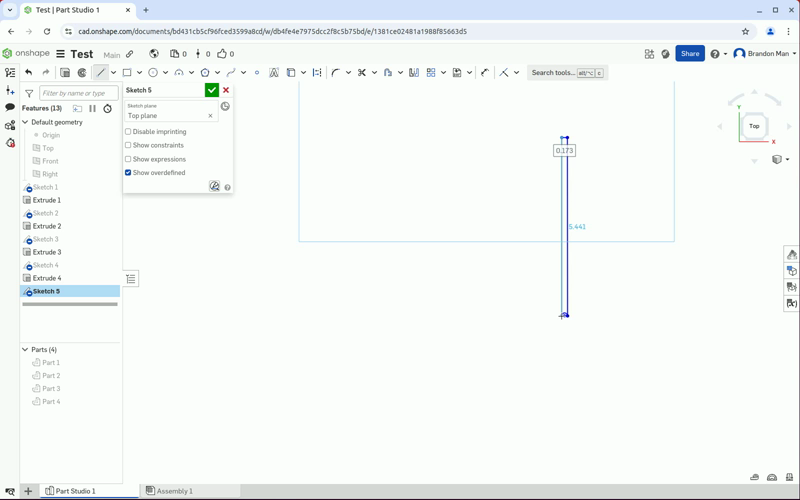
scroll(6)
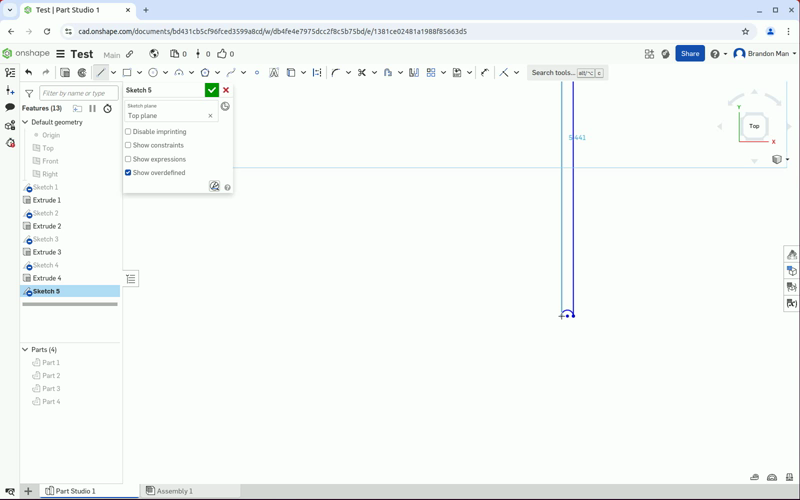
key_up(shift)
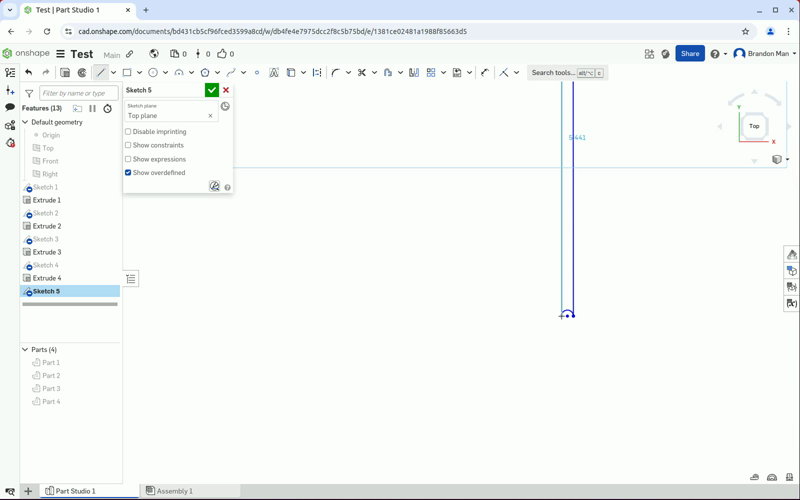
click(561, 315)
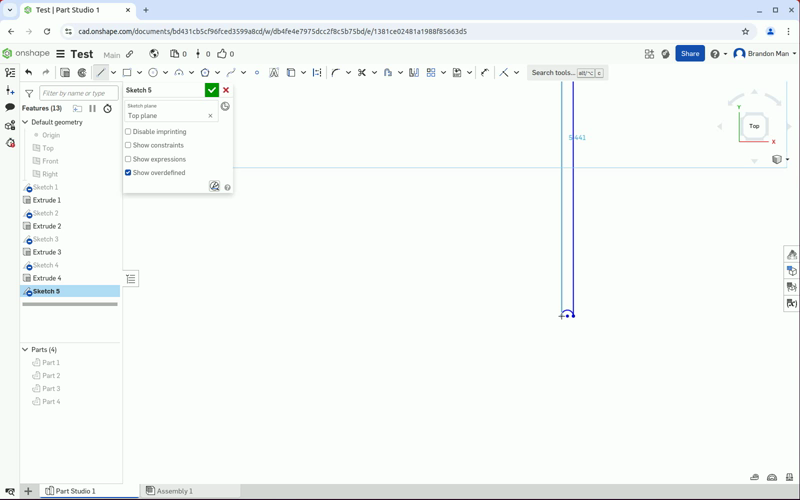
scroll(-6)
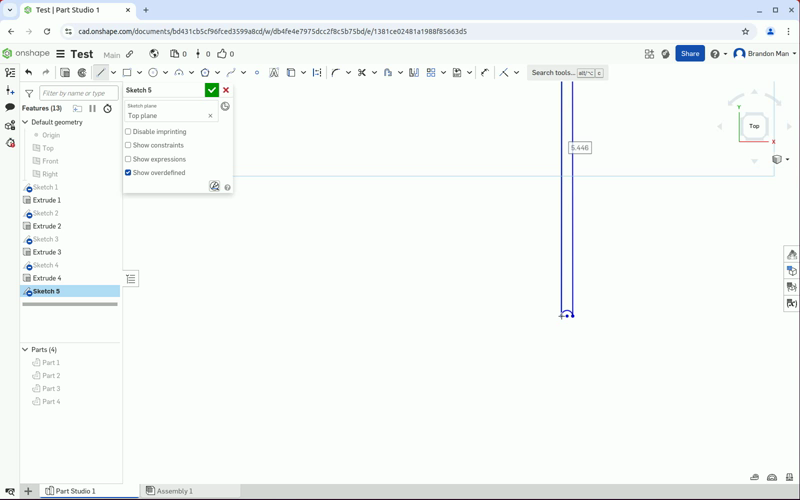
scroll(-6)
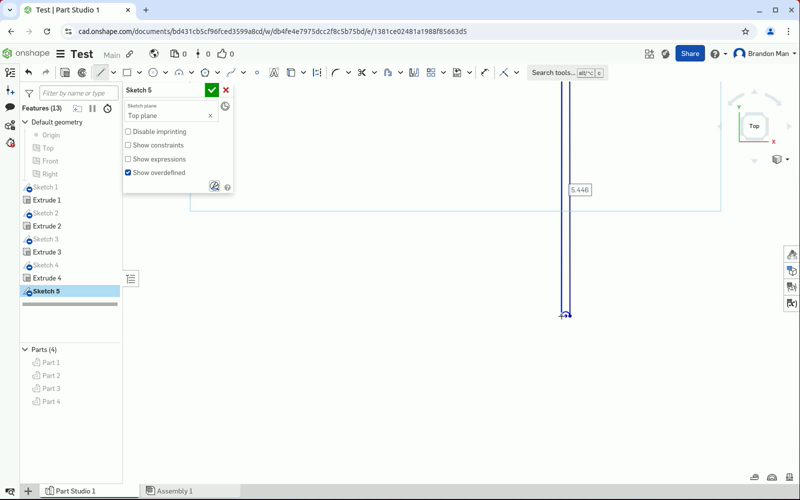
scroll(-6)
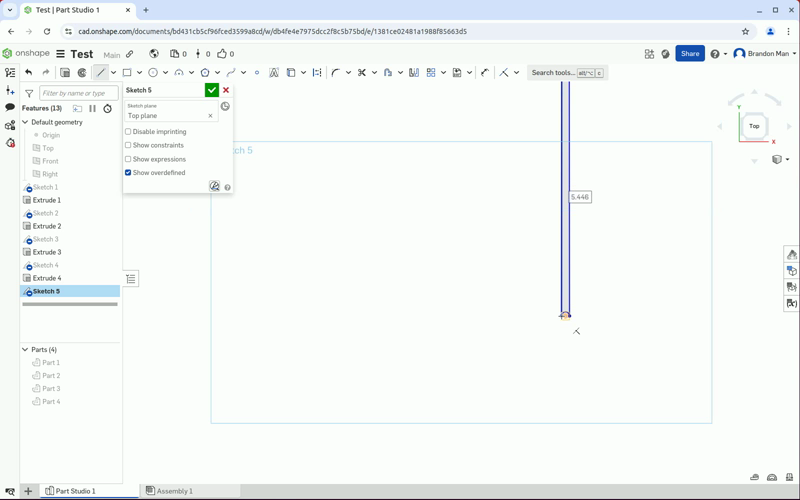
scroll(-6)
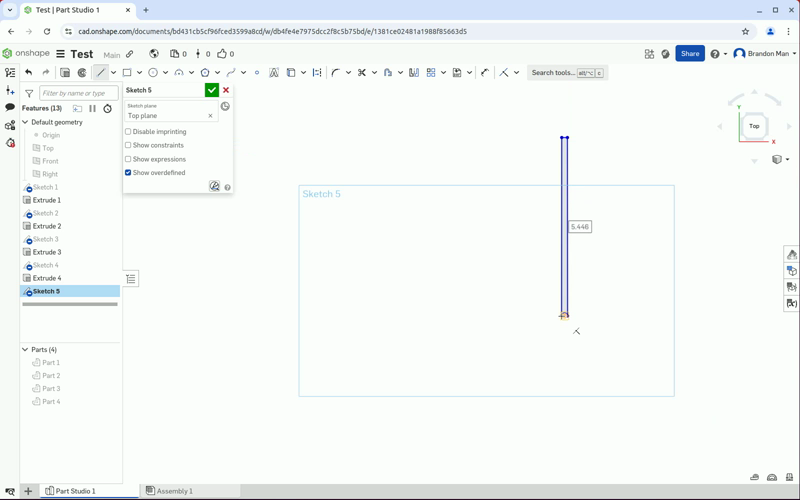
scroll(-6)
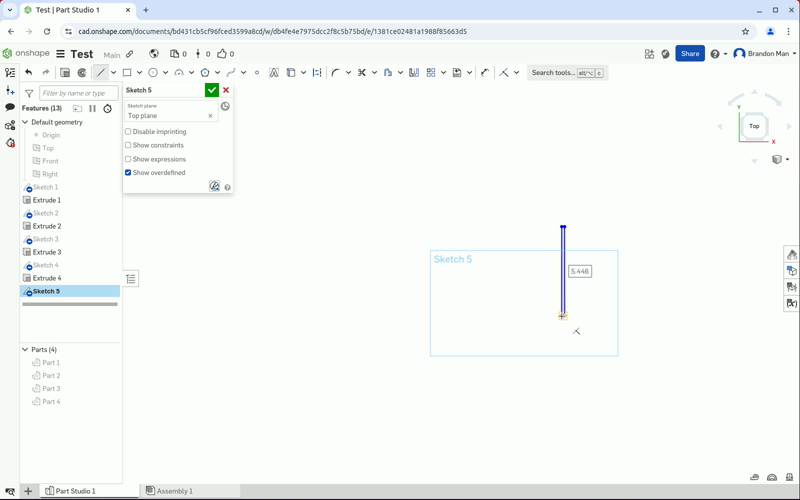
scroll(-6)
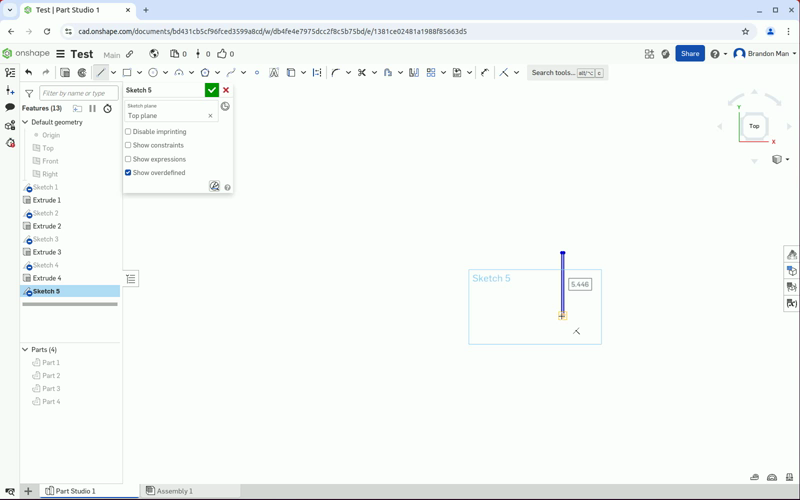
scroll(-6)
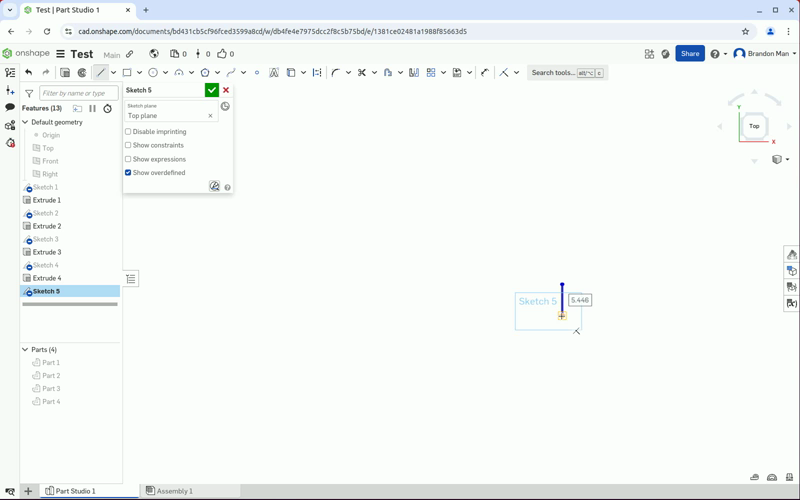
key(esc)
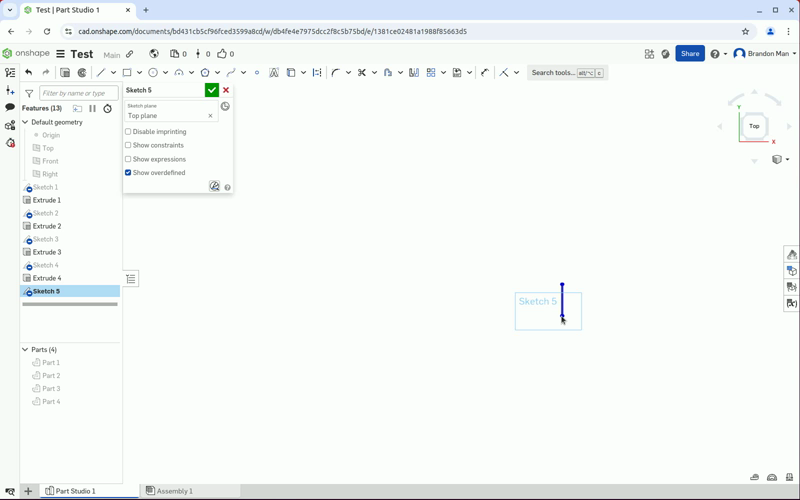
mouse_move(562, 307)
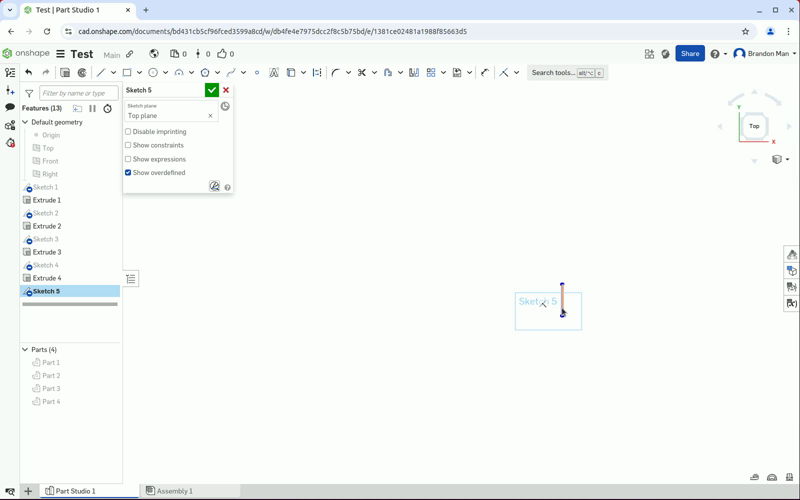
scroll(6)
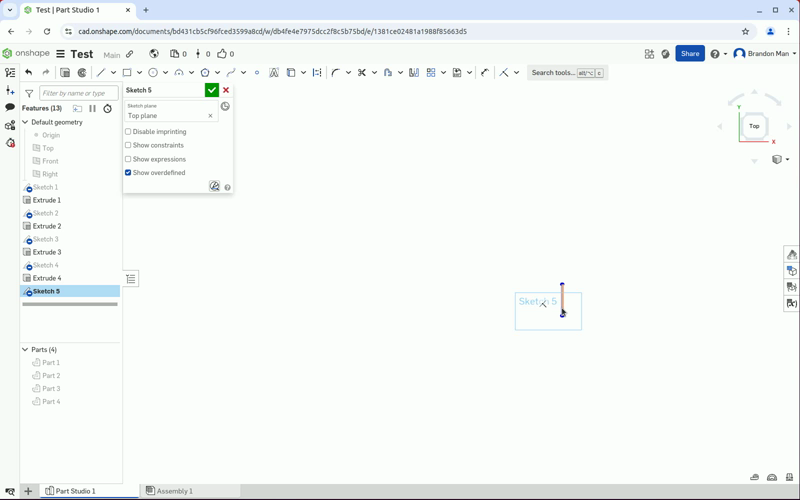
scroll(6)
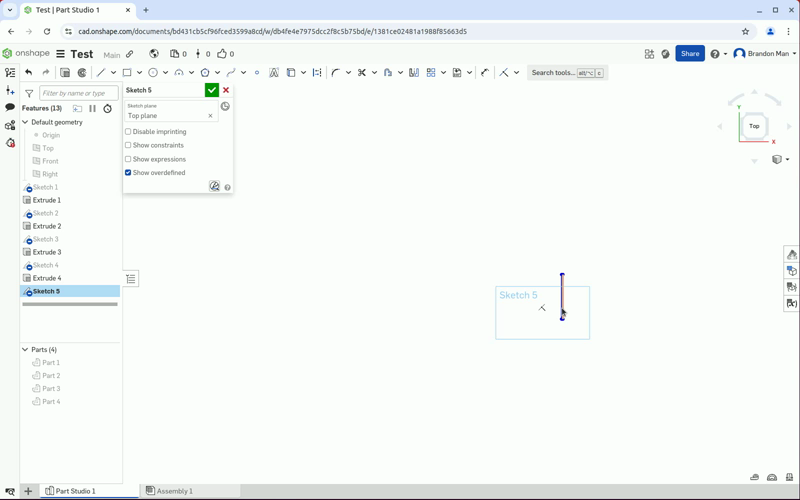
scroll(6)
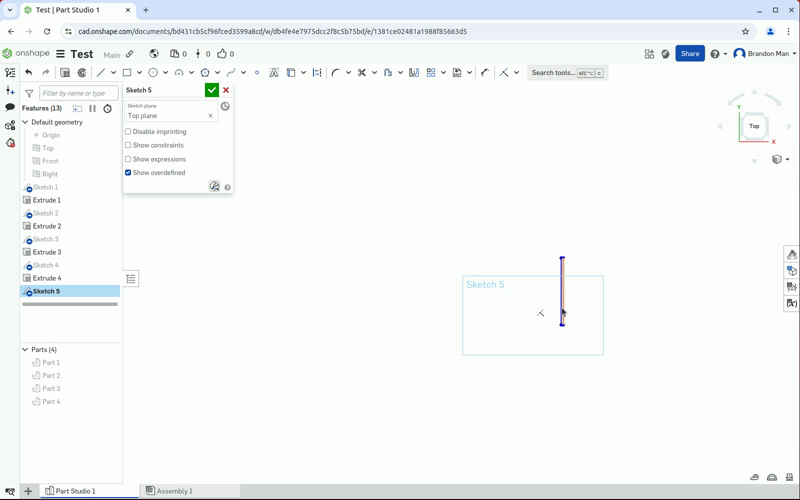
scroll(6)
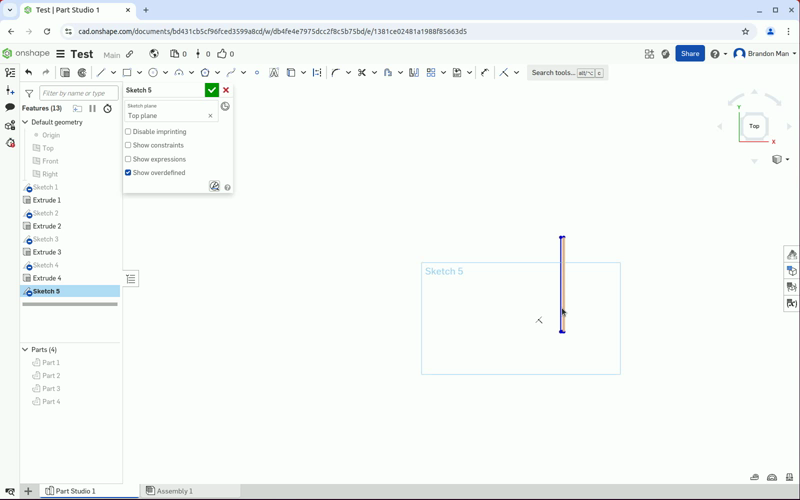
scroll(6)
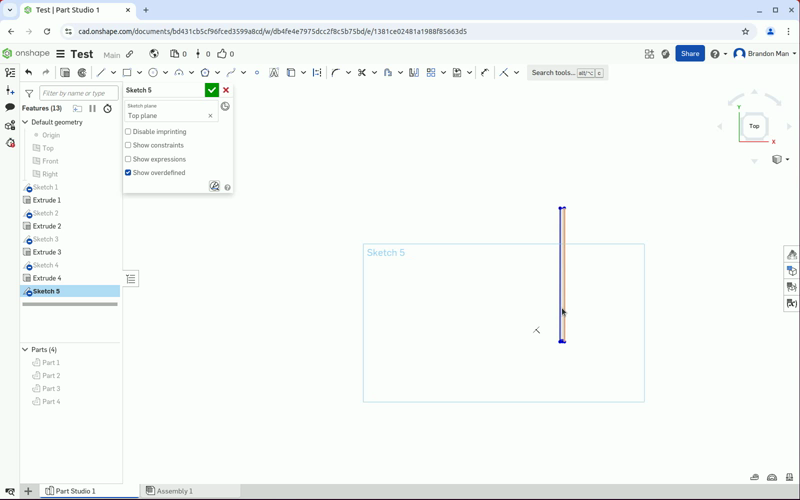
scroll(6)
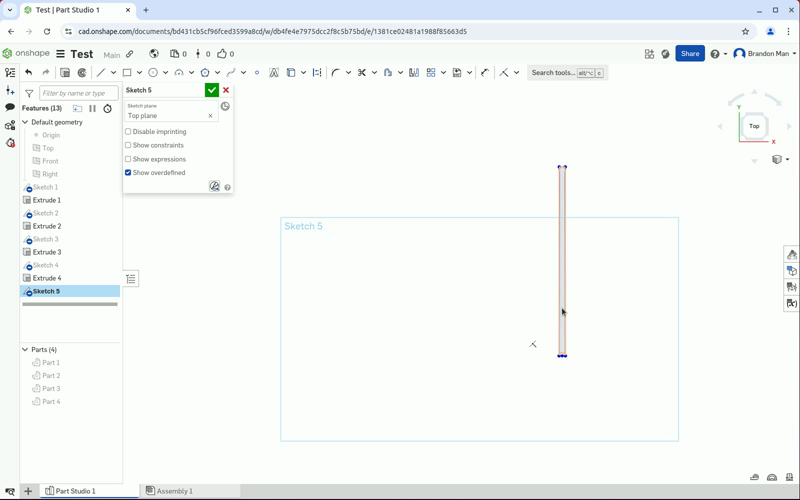
scroll(6)
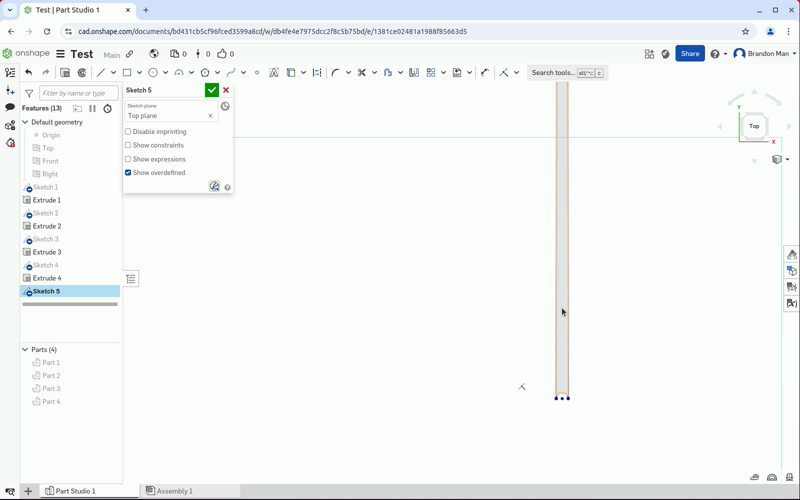
click(562, 307)
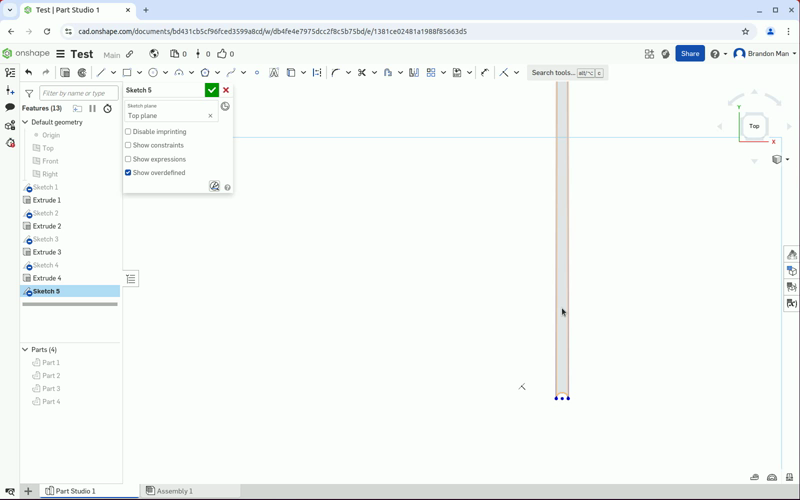
scroll(-6)
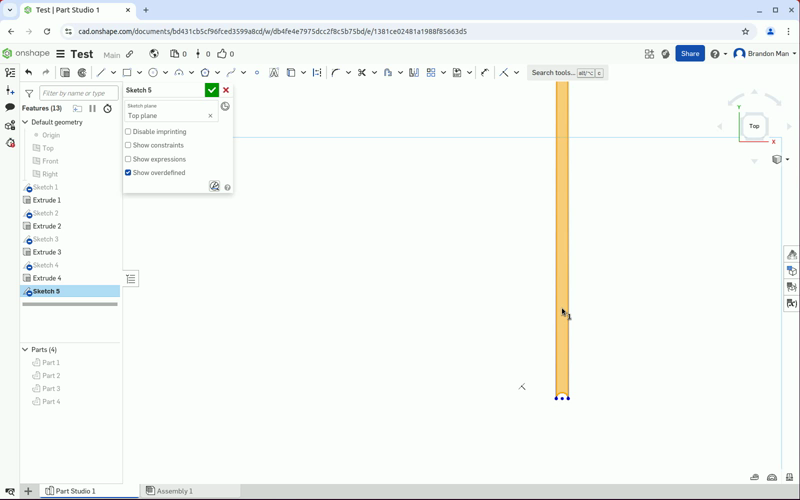
scroll(-6)
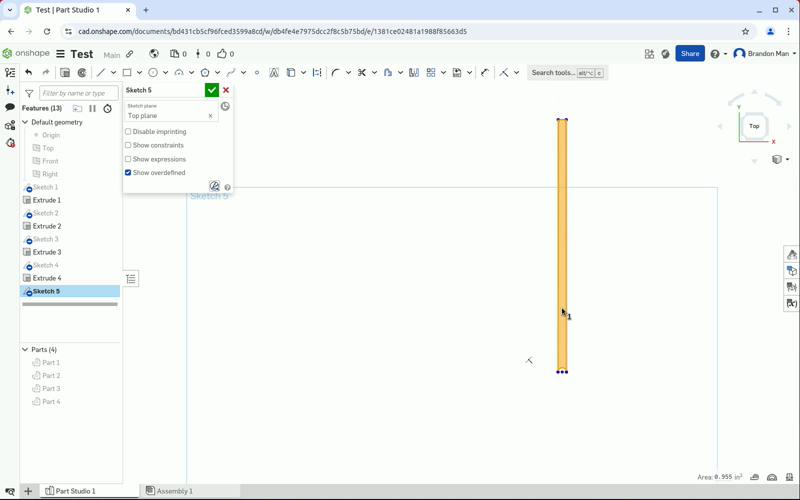
scroll(-6)
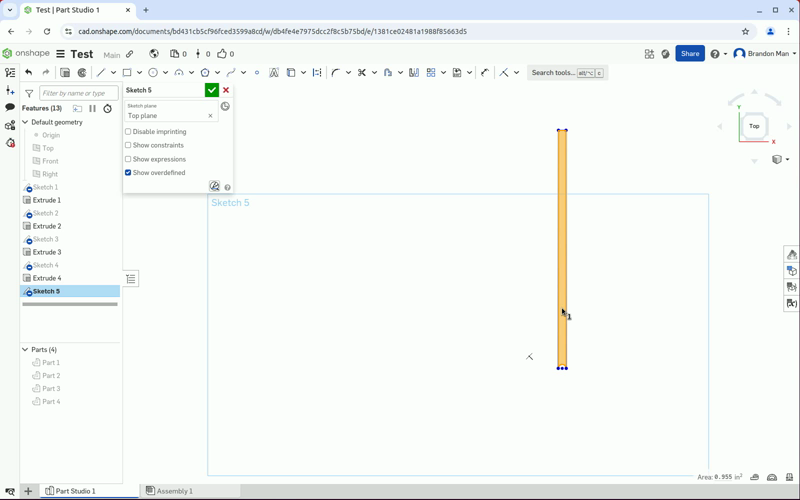
scroll(-6)
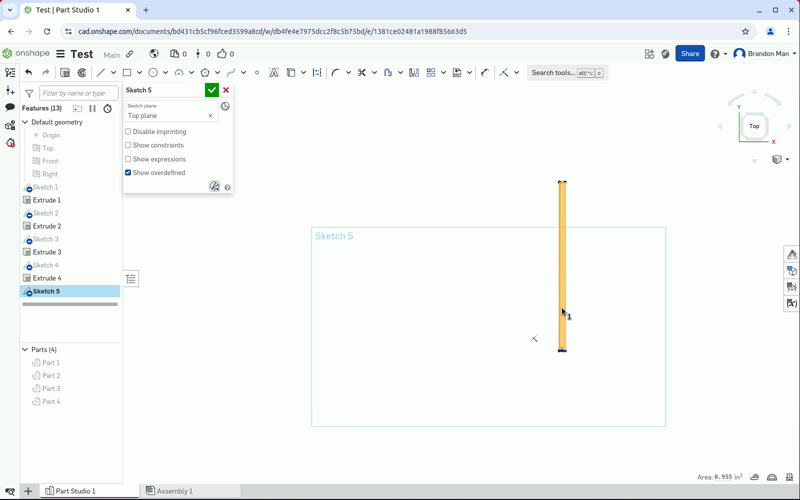
scroll(-6)
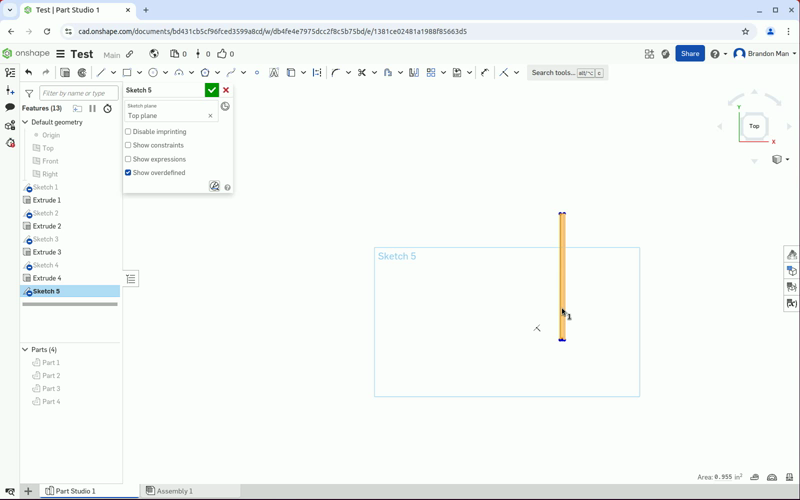
scroll(-6)
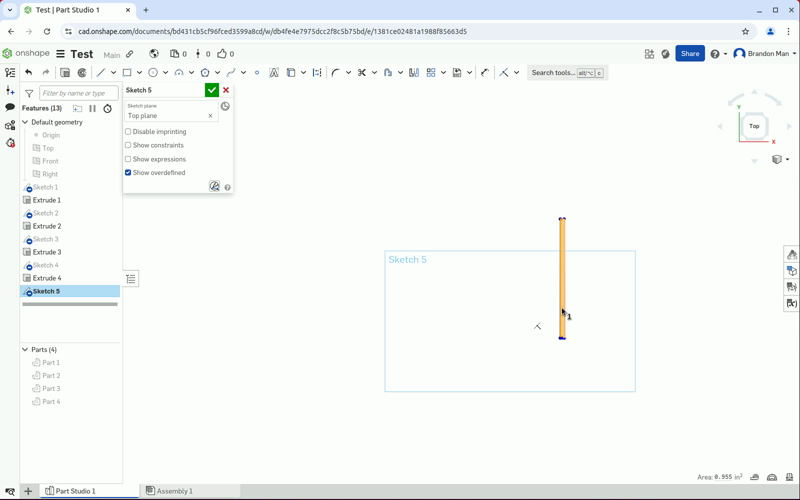
scroll(-6)
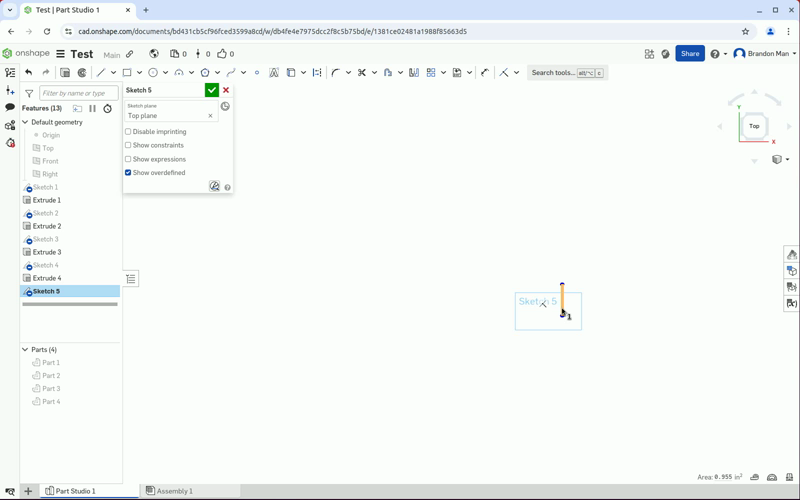
mouse_move(73, 352)
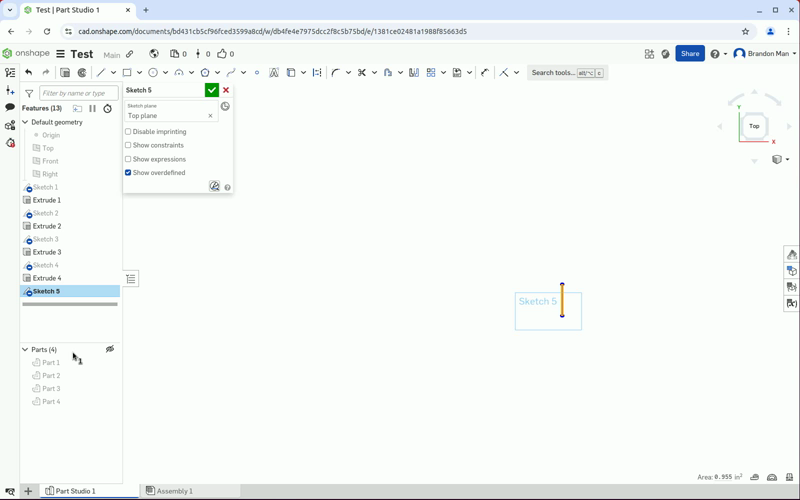
key(shift+y)
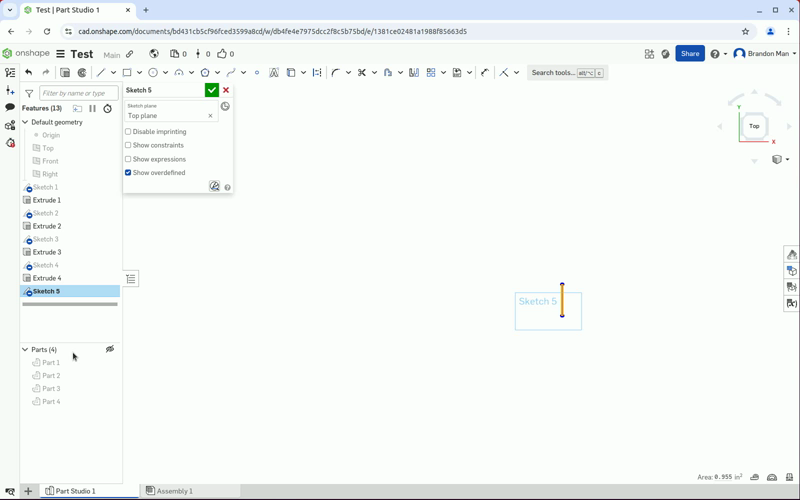
key(shift+e)
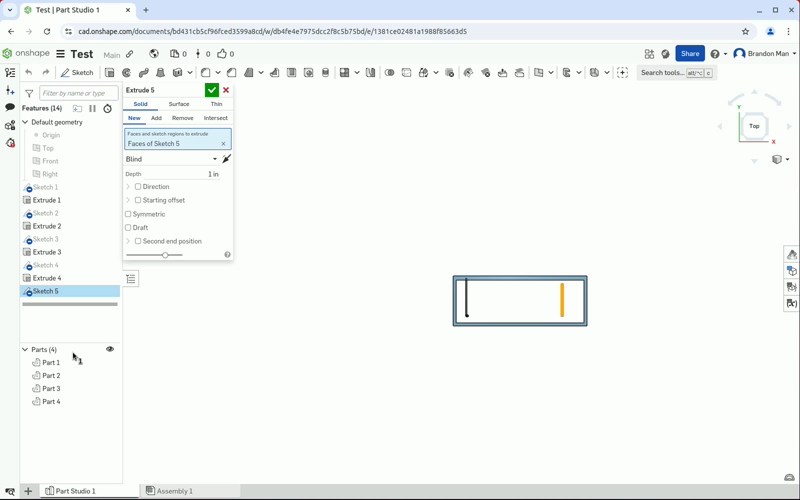
mouse_move(143, 106)
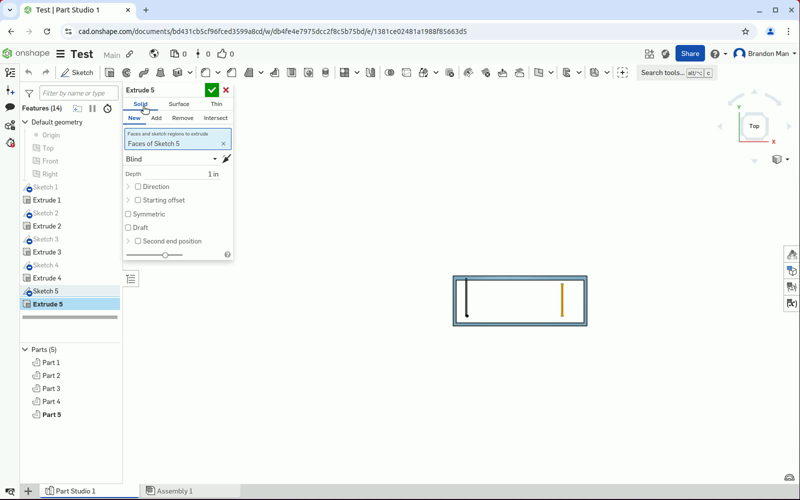
click(143, 106)
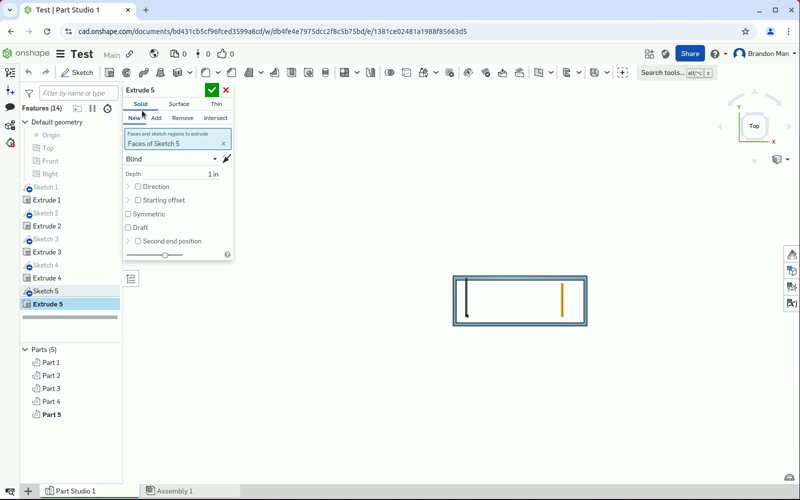
mouse_move(137, 120)
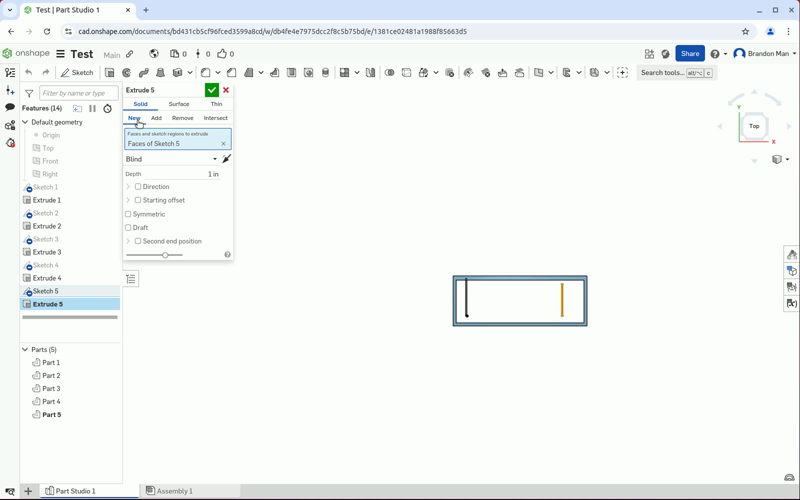
click(137, 120)
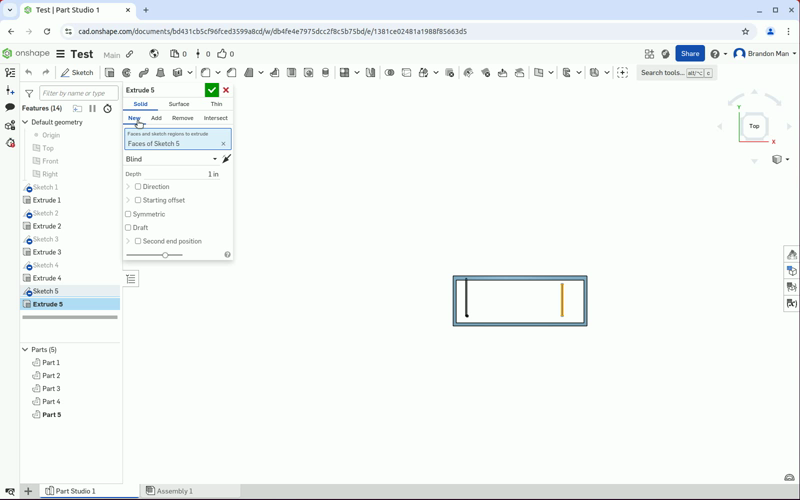
key(tab, 4)
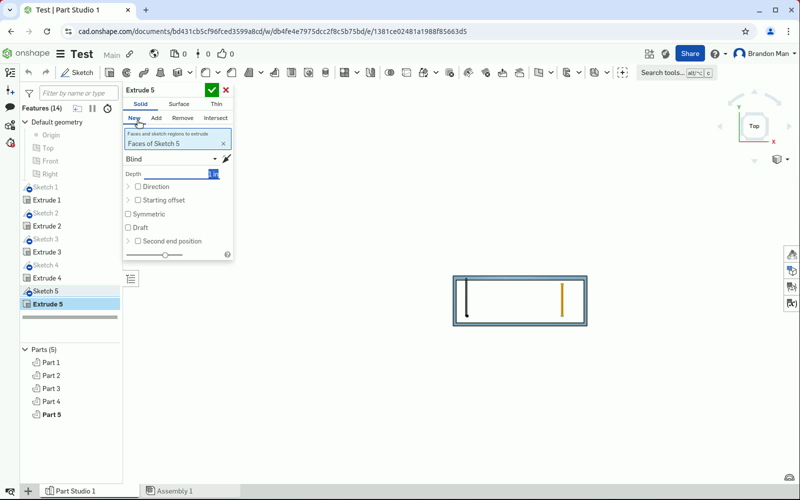
text(0.241)
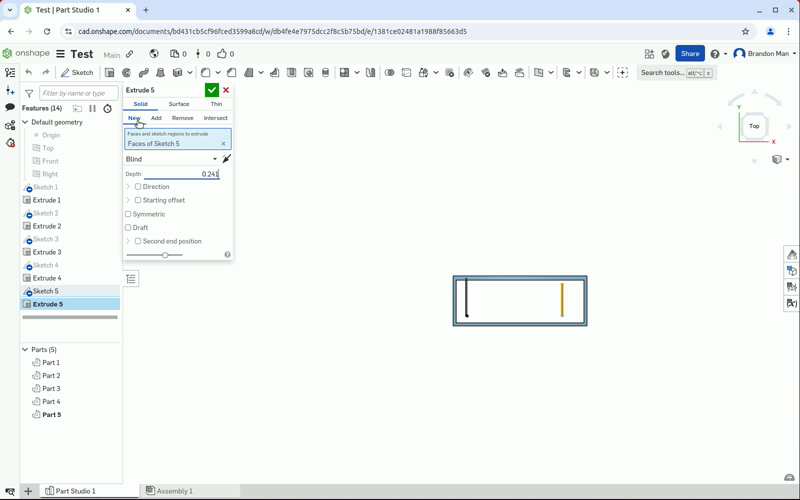
key(enter)
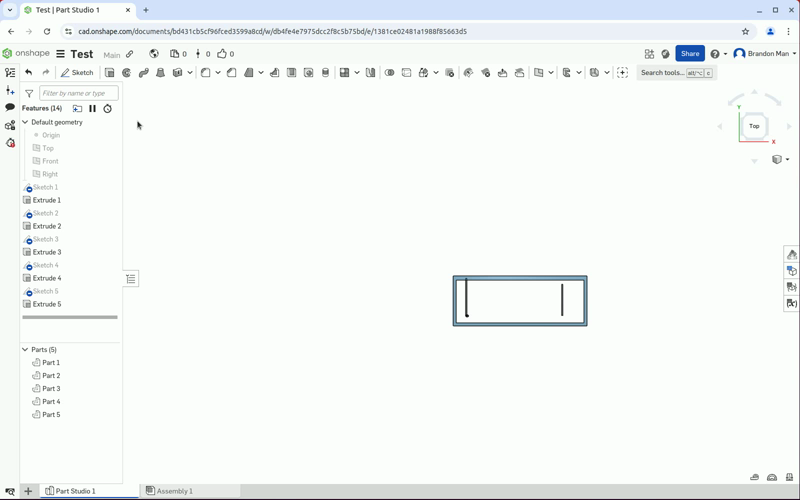
key(shift+h)
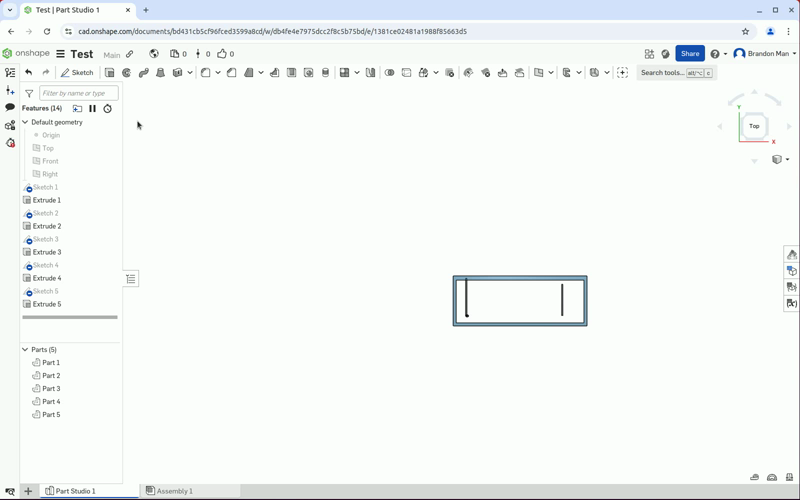
key(shift+h)
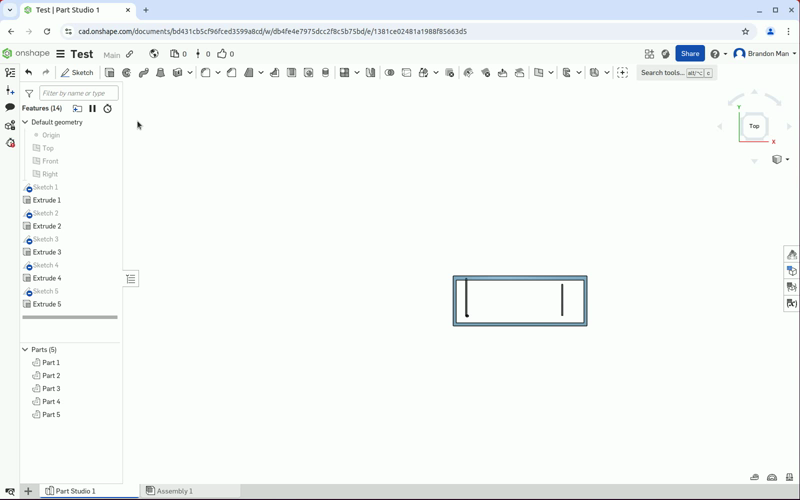
mouse_move(73, 189)
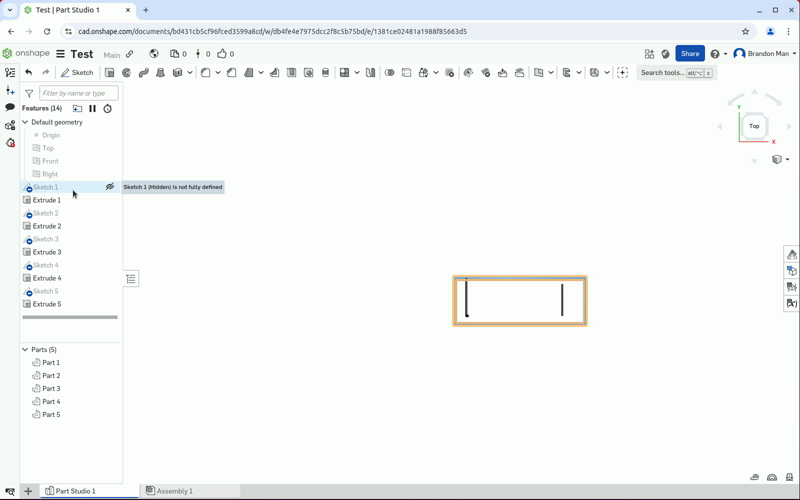
click(73, 189)
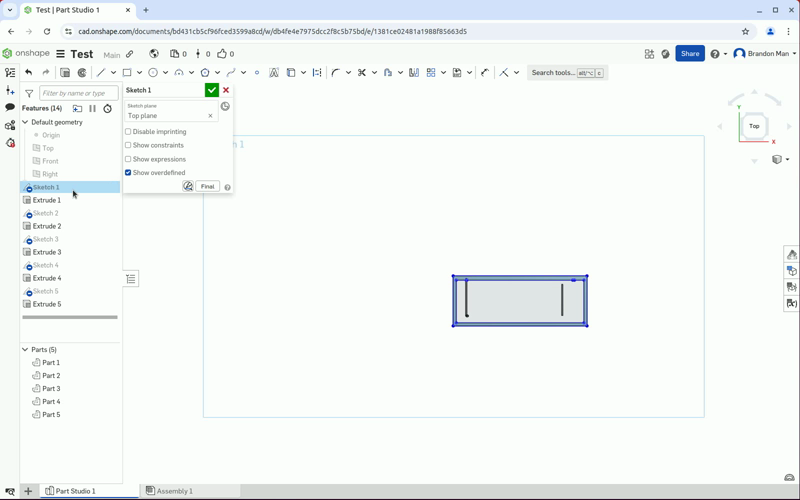
mouse_move(229, 92)
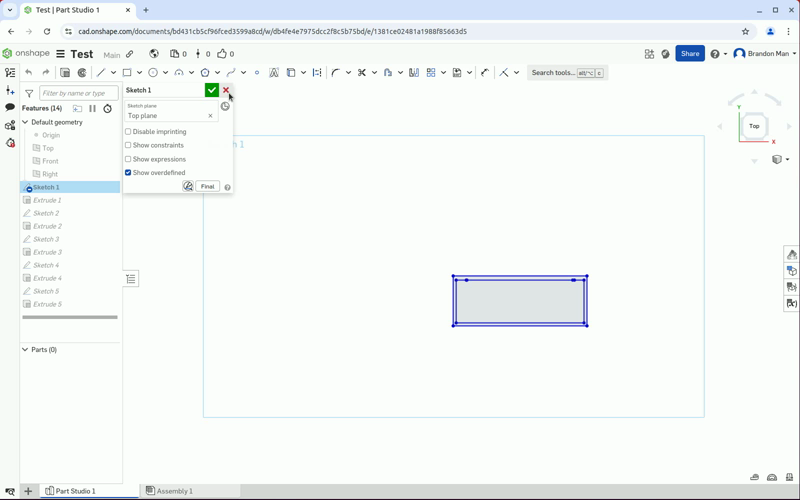
click(229, 92)
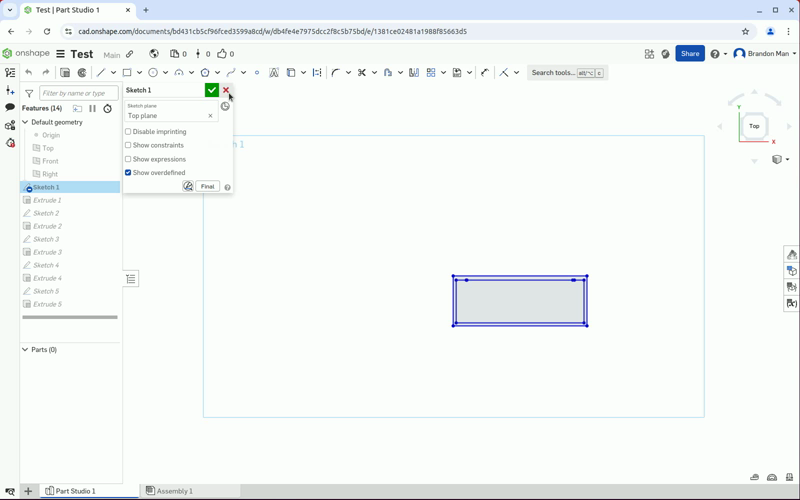
key(shift+s)
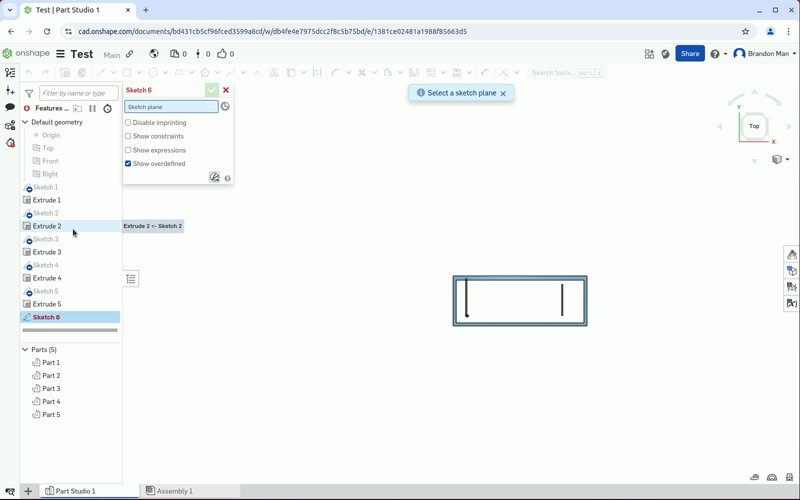
scroll(3)
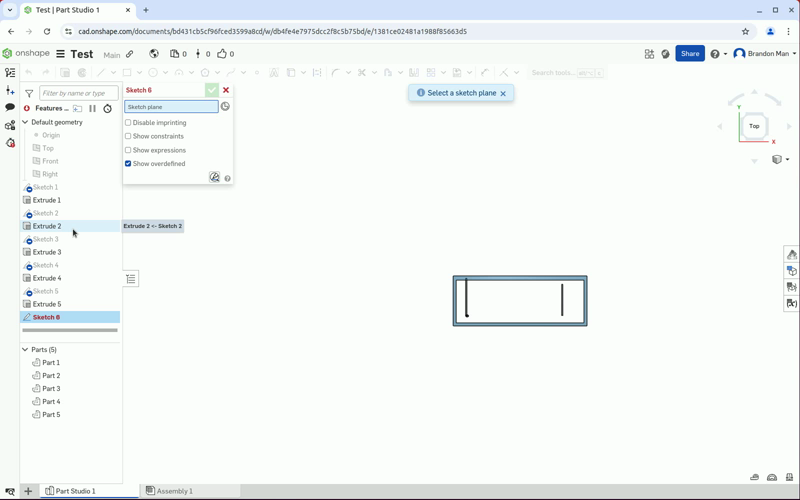
mouse_move(73, 150)
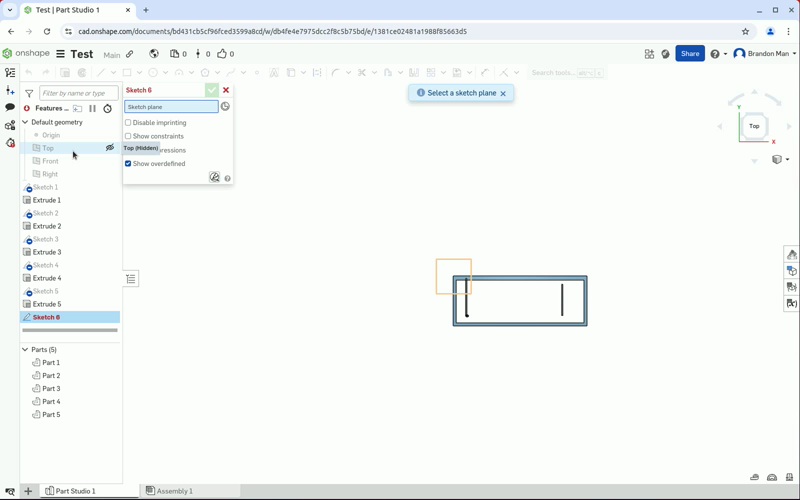
click(73, 150)
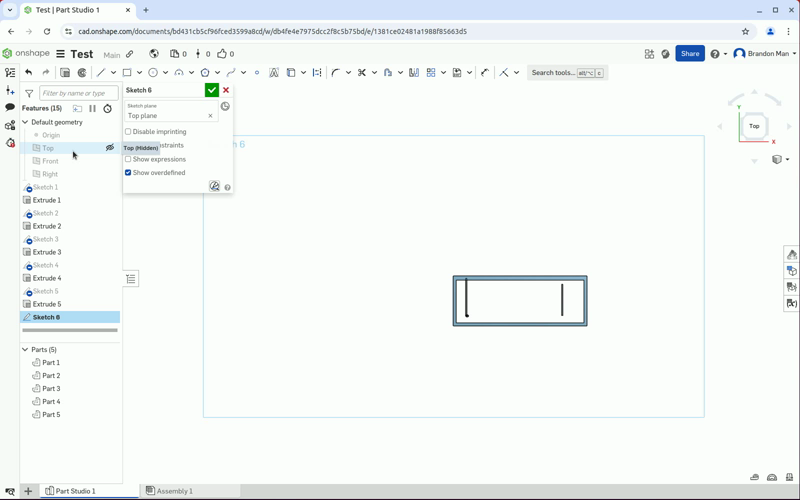
mouse_move(73, 352)
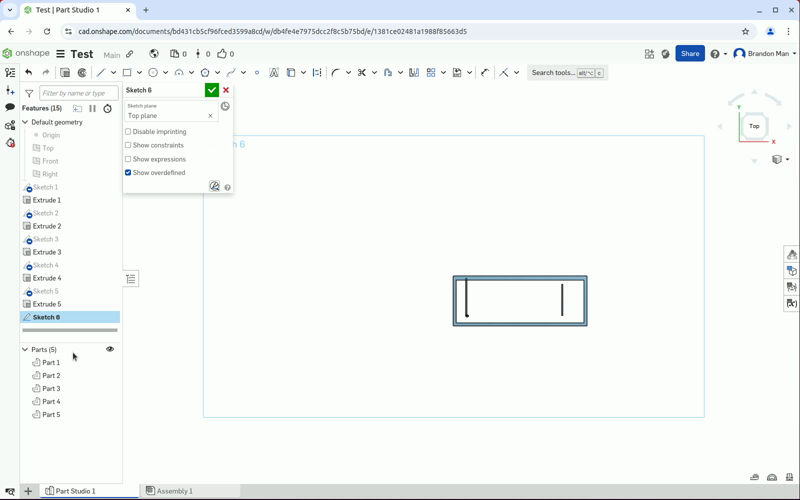
key(y)
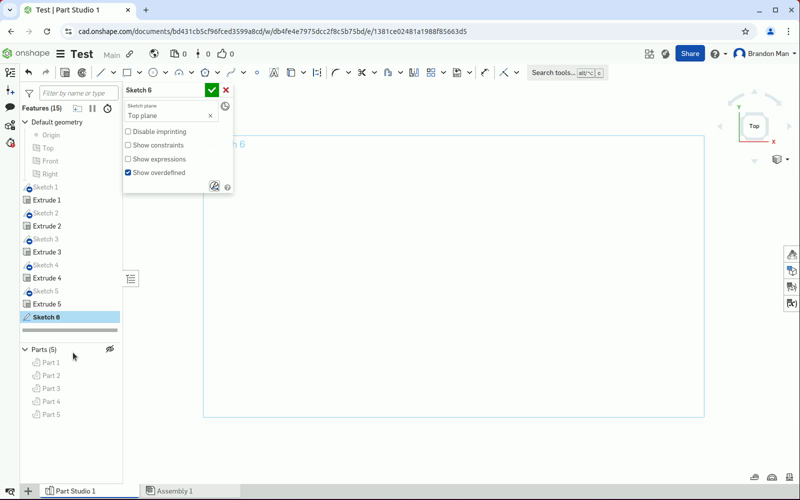
key(l)
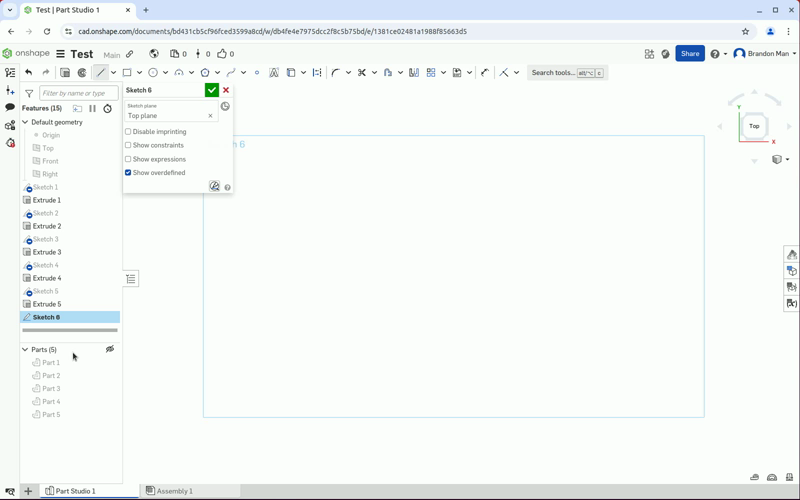
key_down(shift)
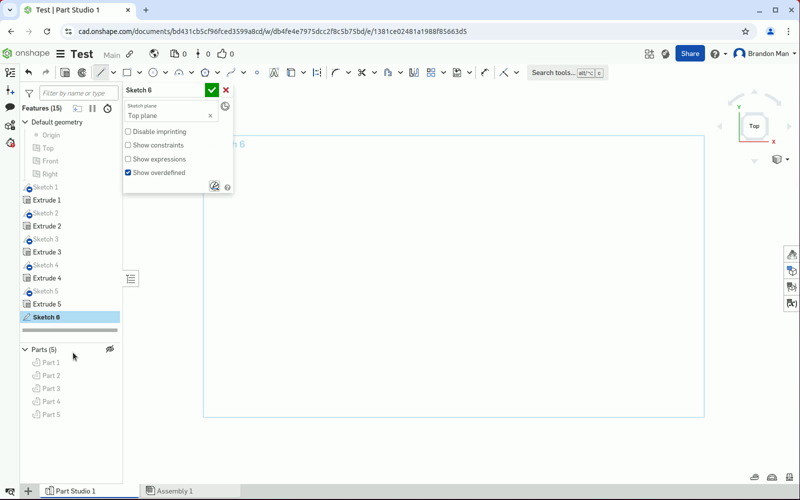
mouse_move(561, 315)
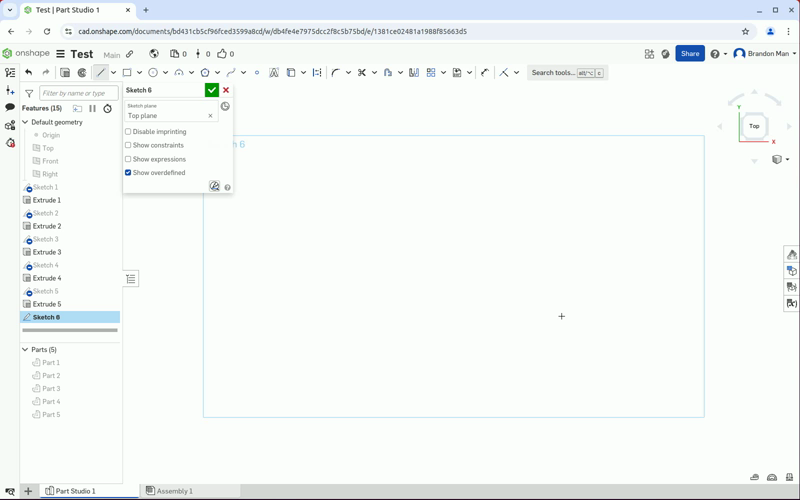
click(561, 315)
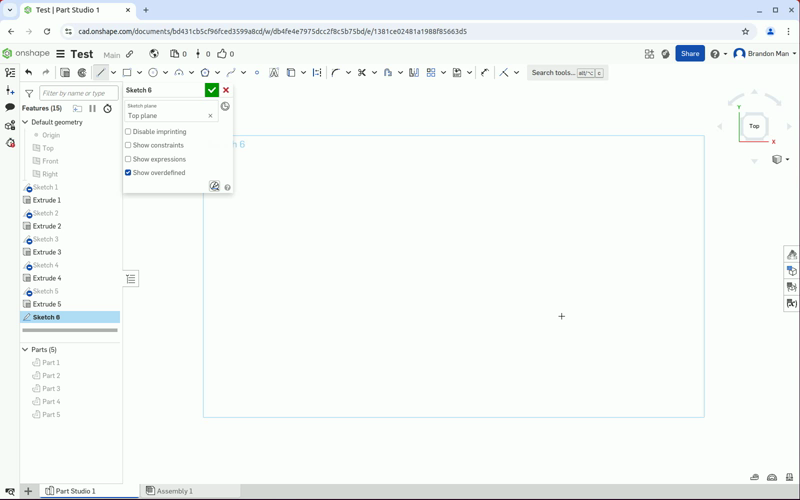
key_up(shift)
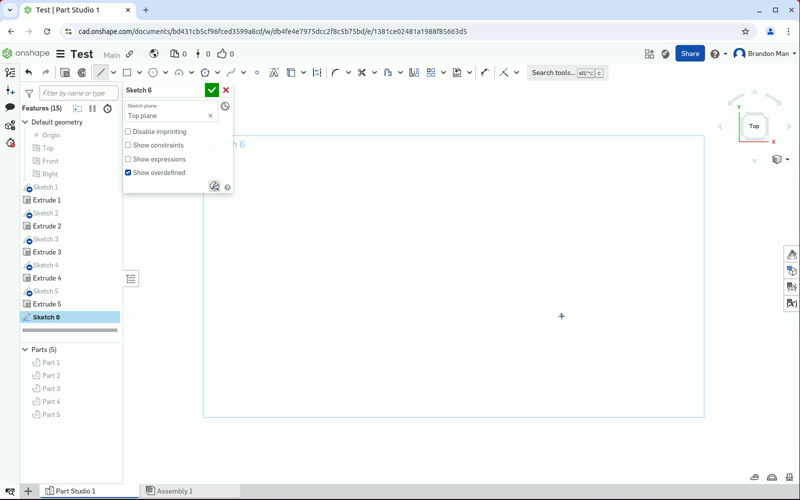
key_down(shift)
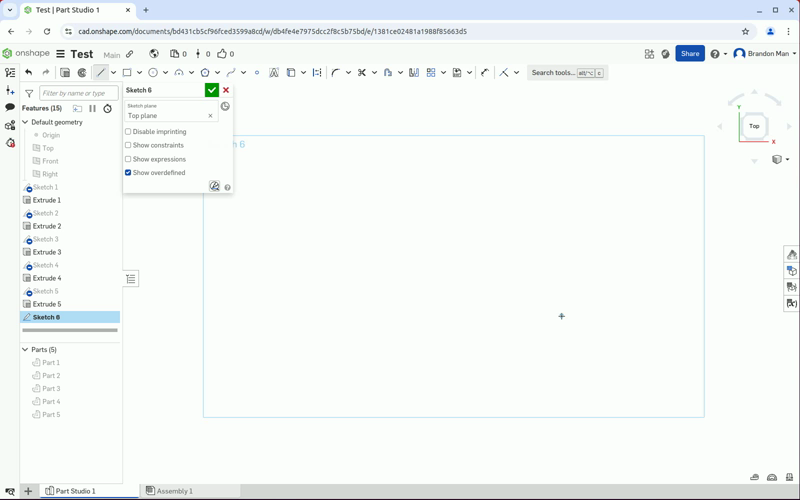
mouse_move(589, 315)
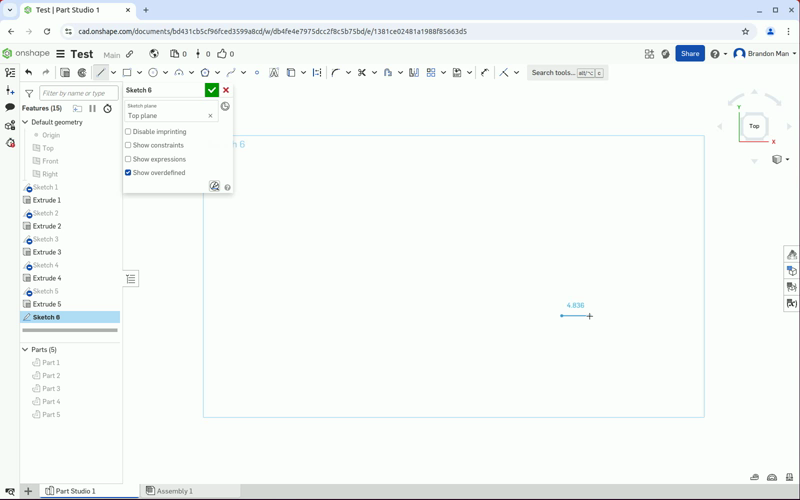
mouse_move(564, 315)
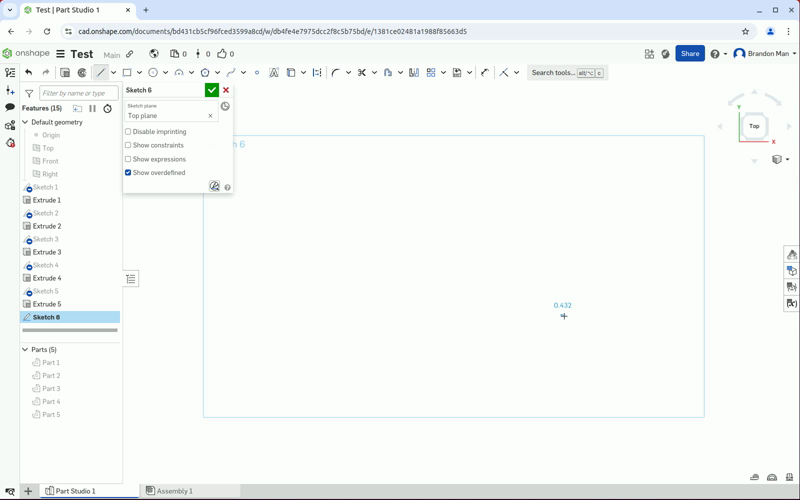
scroll(6)
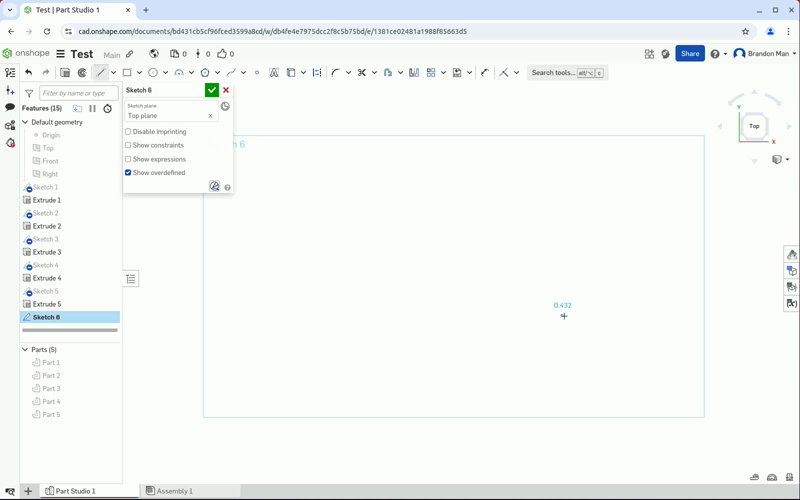
scroll(6)
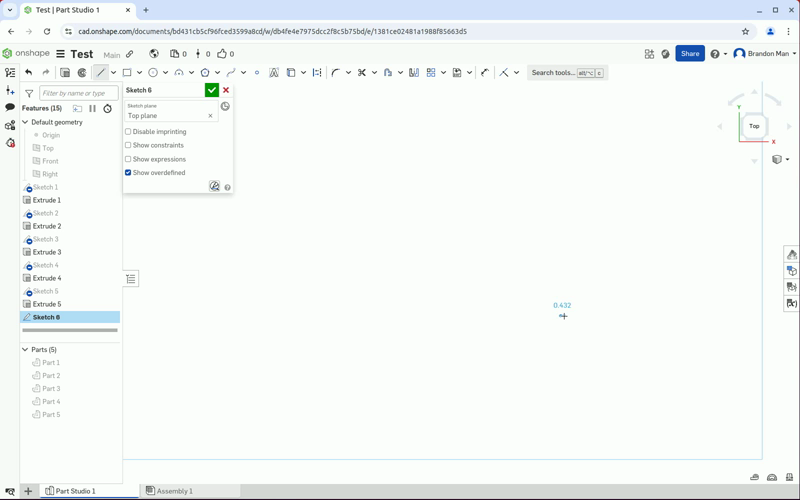
scroll(6)
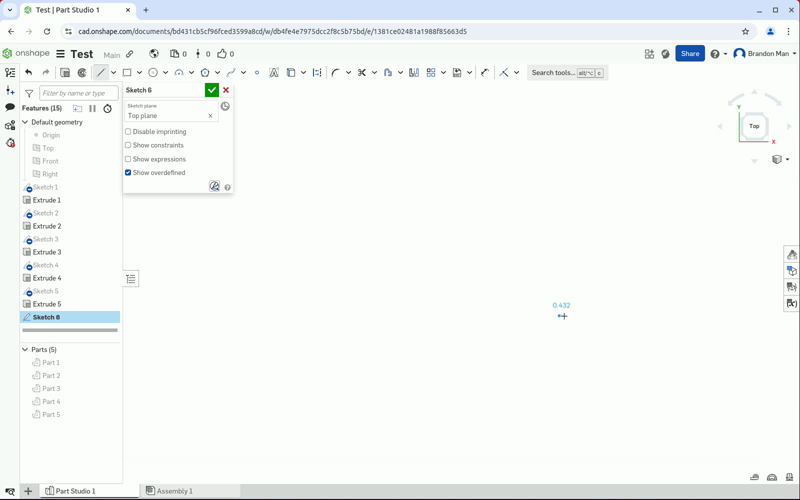
scroll(6)
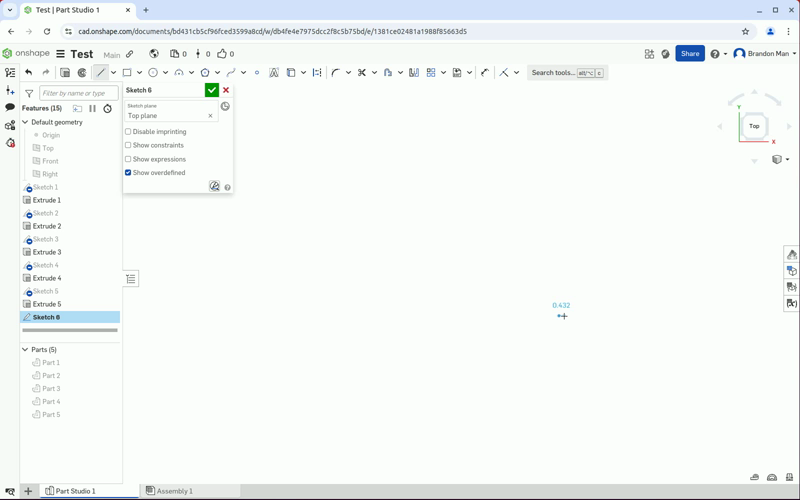
scroll(6)
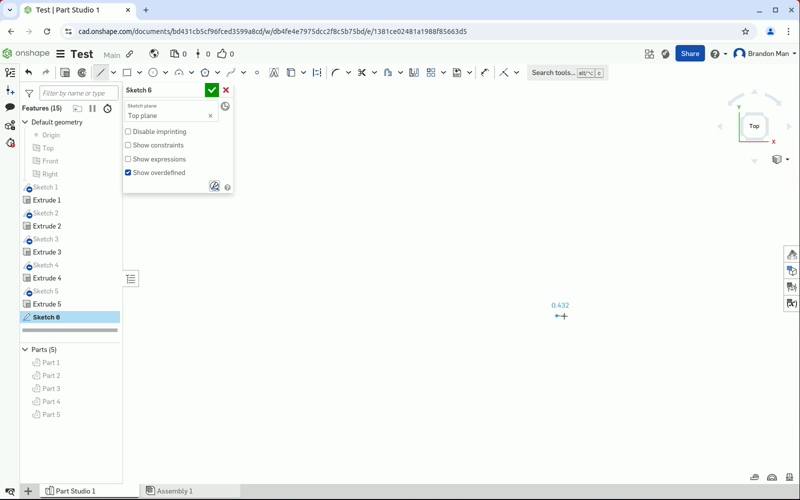
scroll(6)
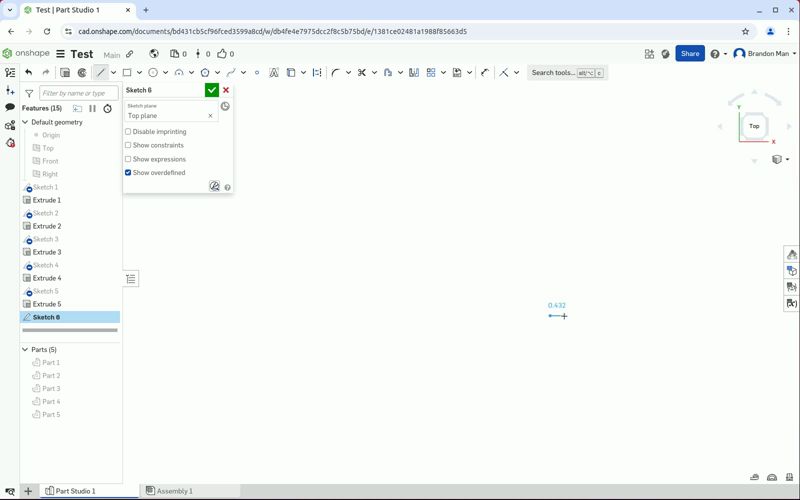
scroll(6)
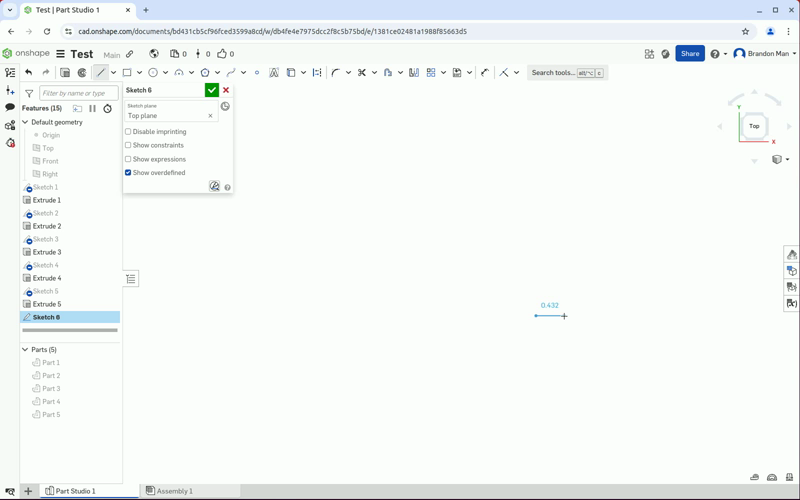
click(564, 315)
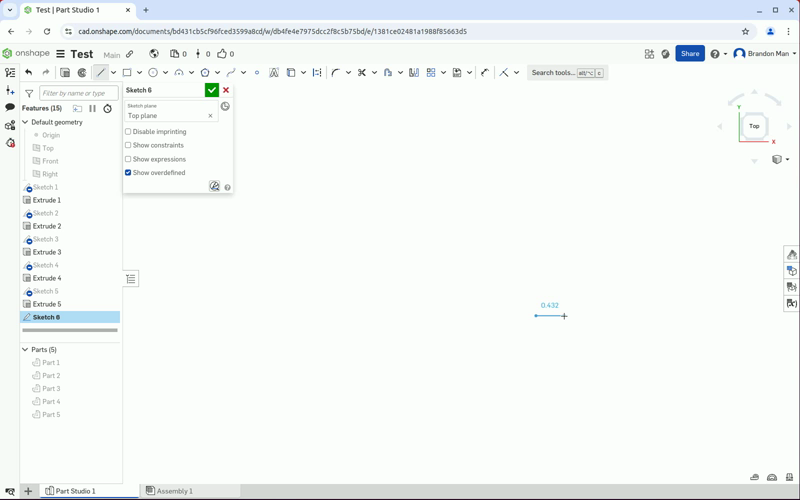
scroll(-6)
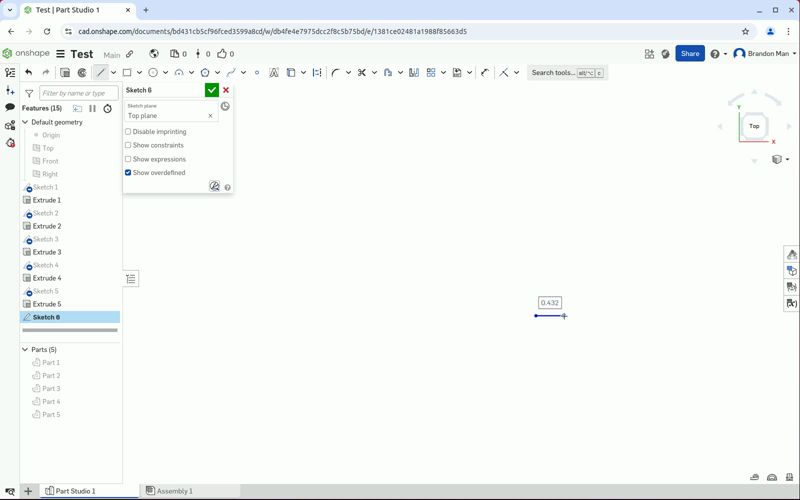
scroll(-6)
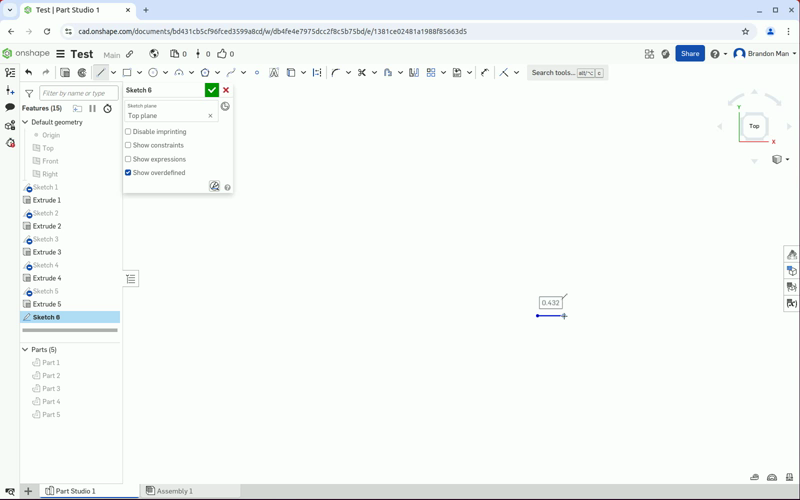
scroll(-6)
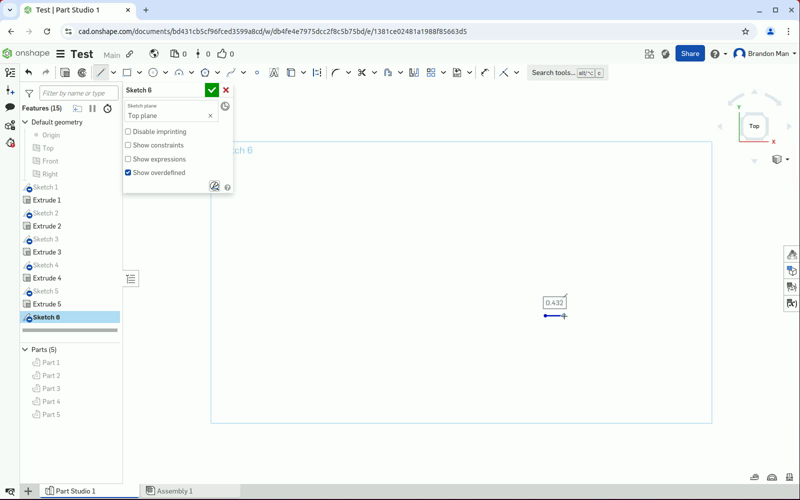
scroll(-6)
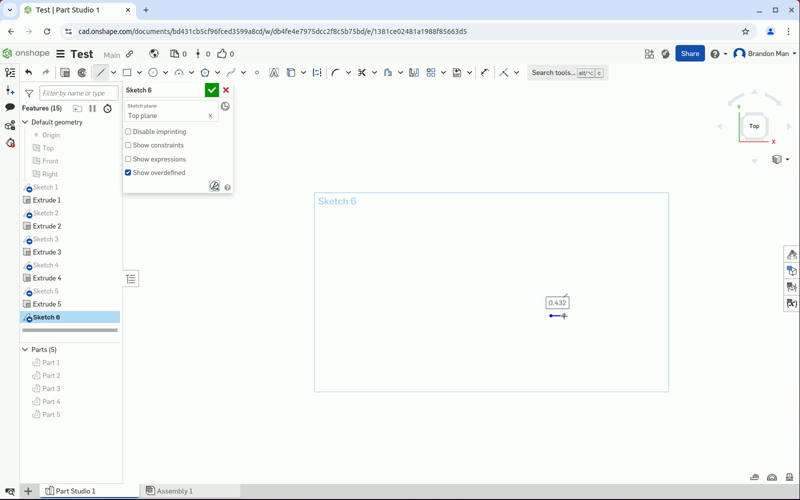
scroll(-6)
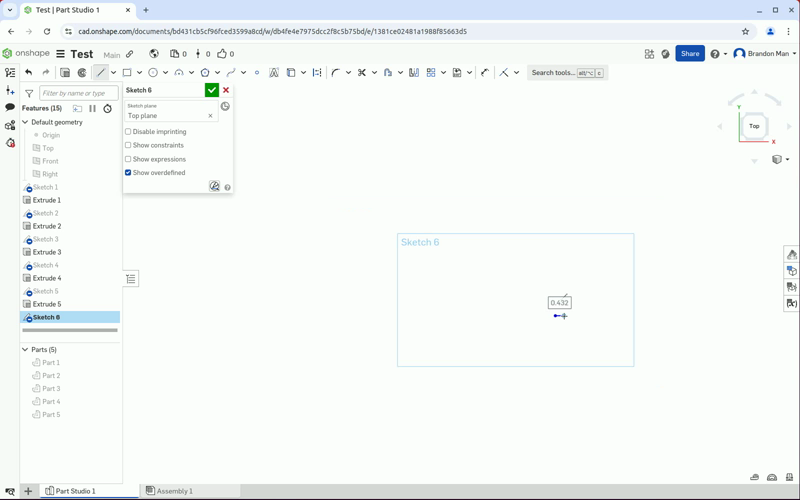
scroll(-6)
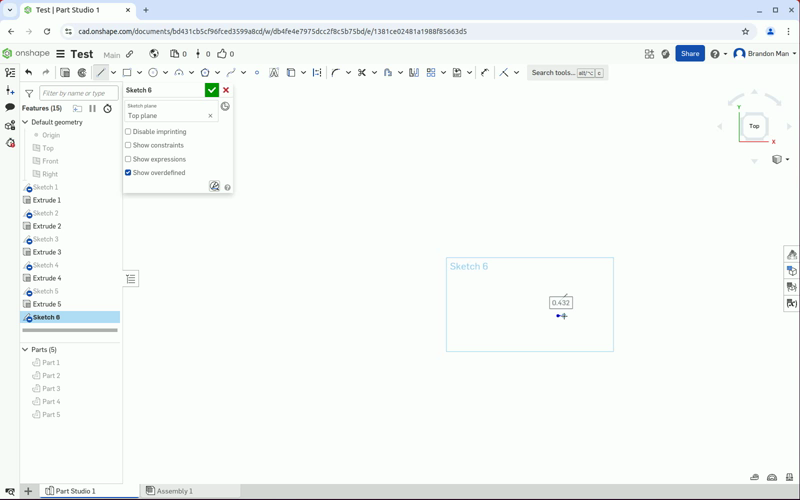
scroll(-6)
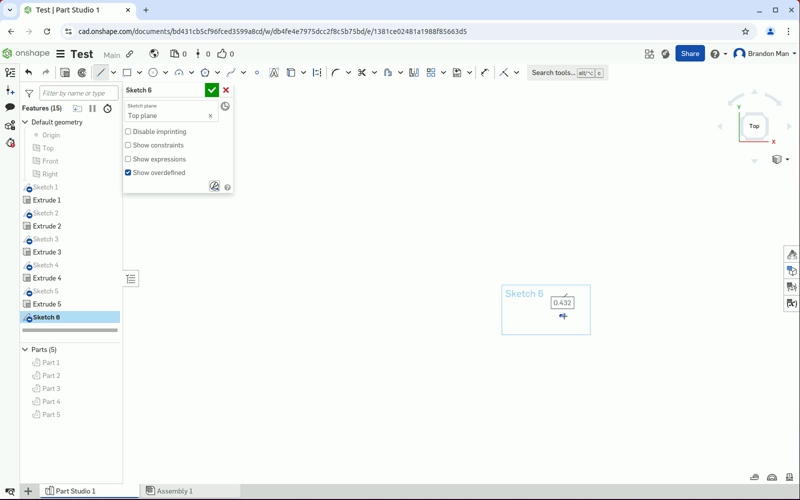
key_up(shift)
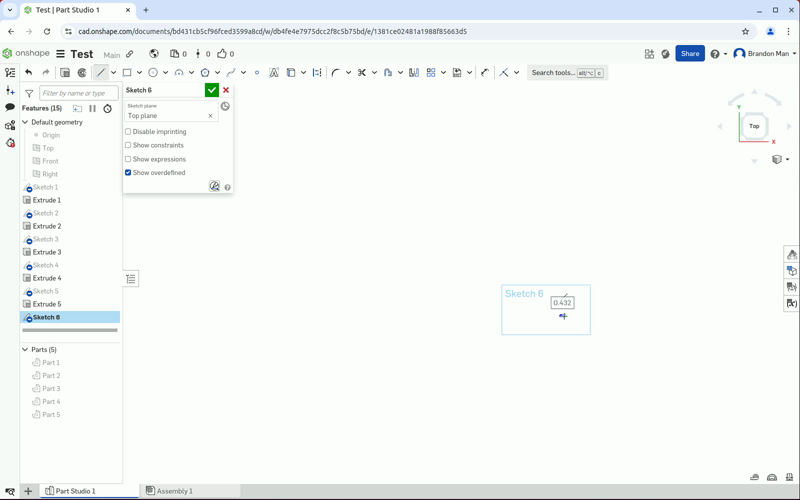
key(esc)
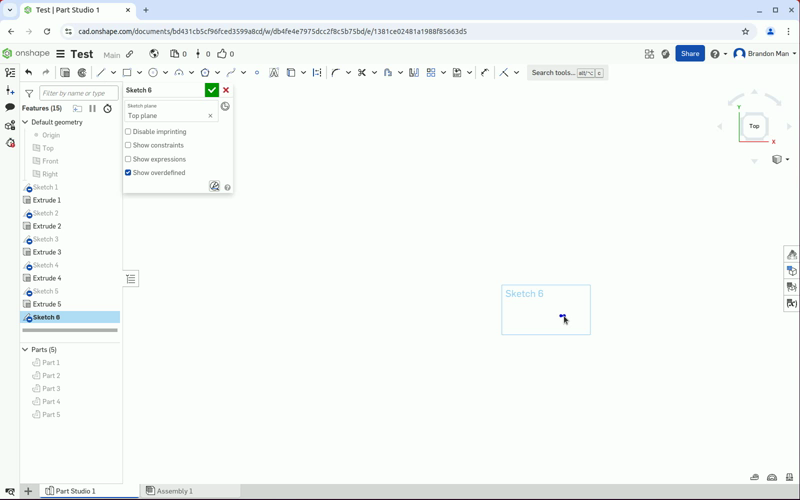
key(a)
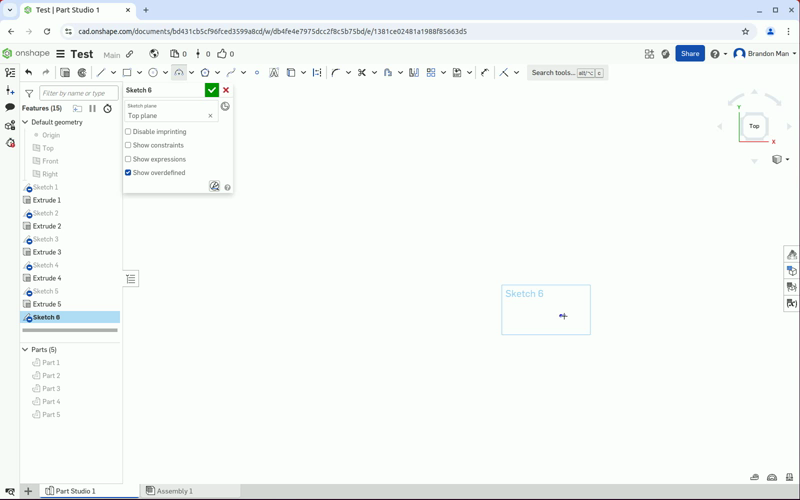
mouse_move(564, 315)
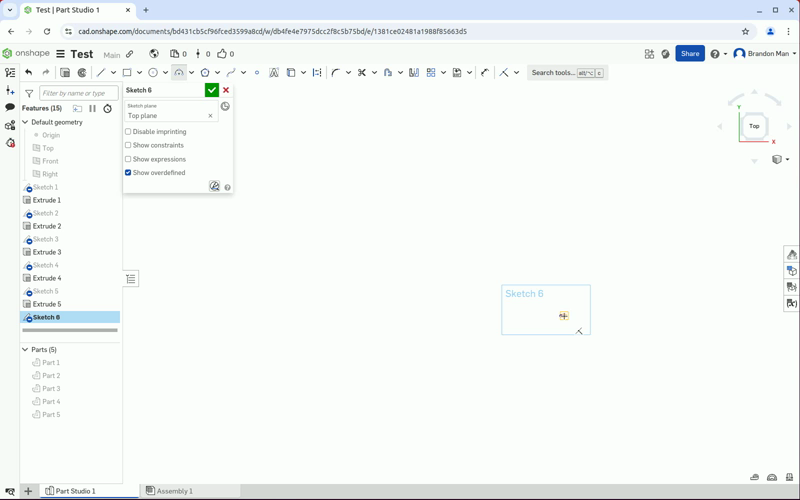
scroll(6)
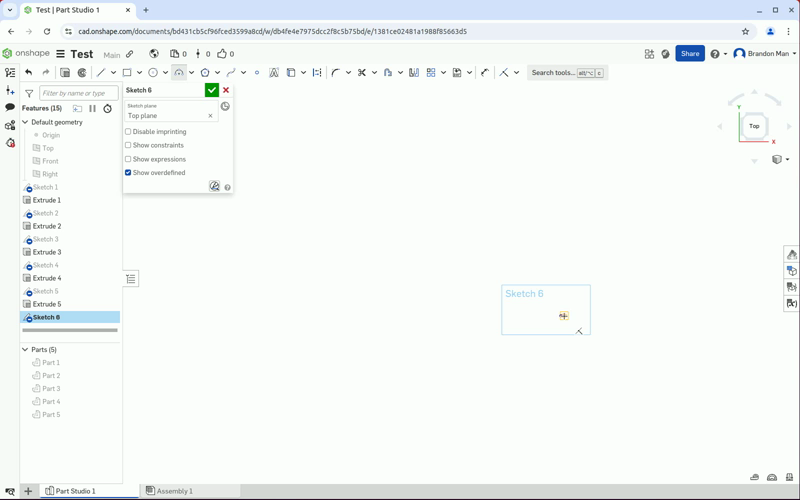
scroll(6)
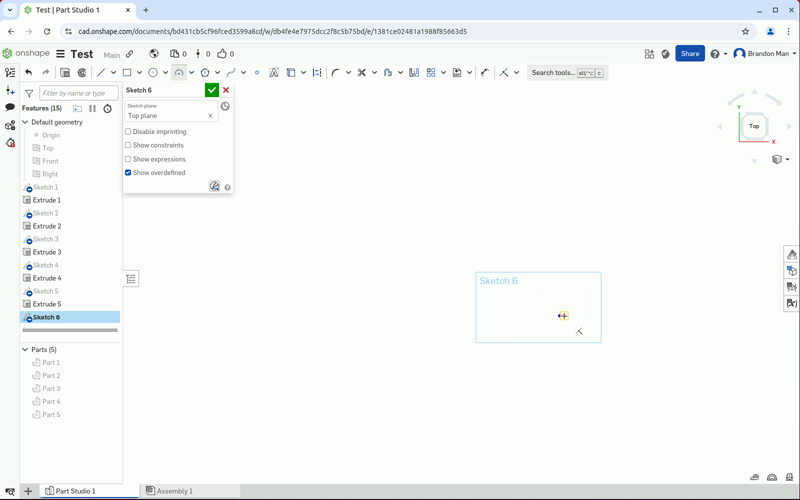
scroll(6)
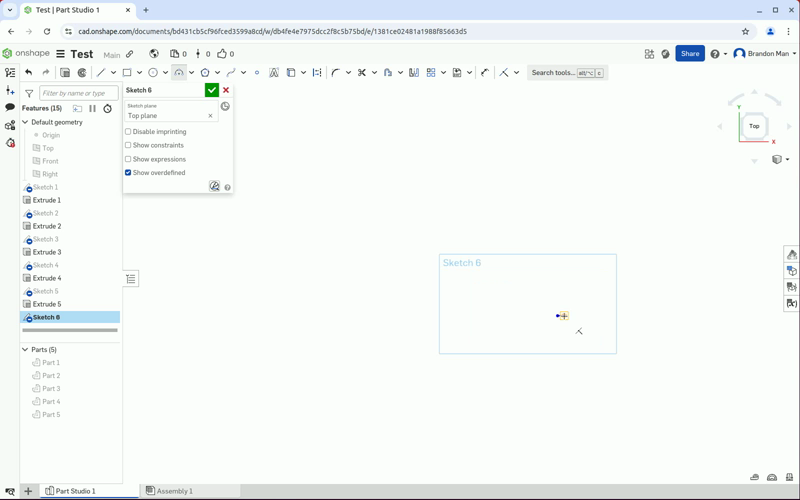
scroll(6)
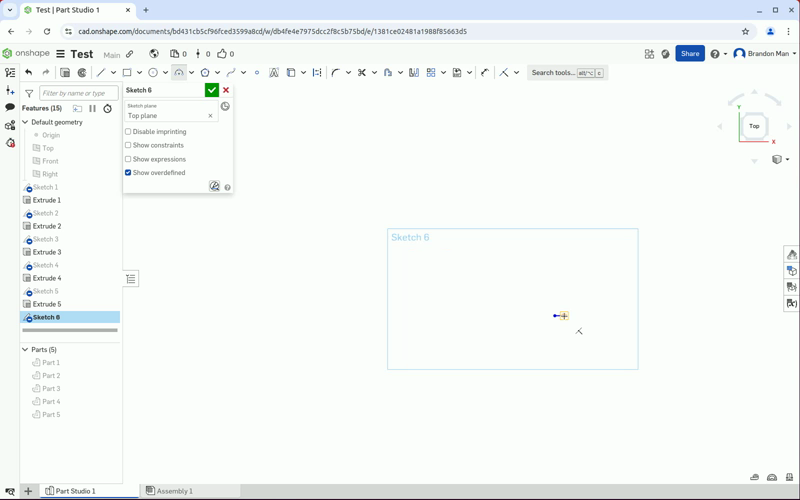
scroll(6)
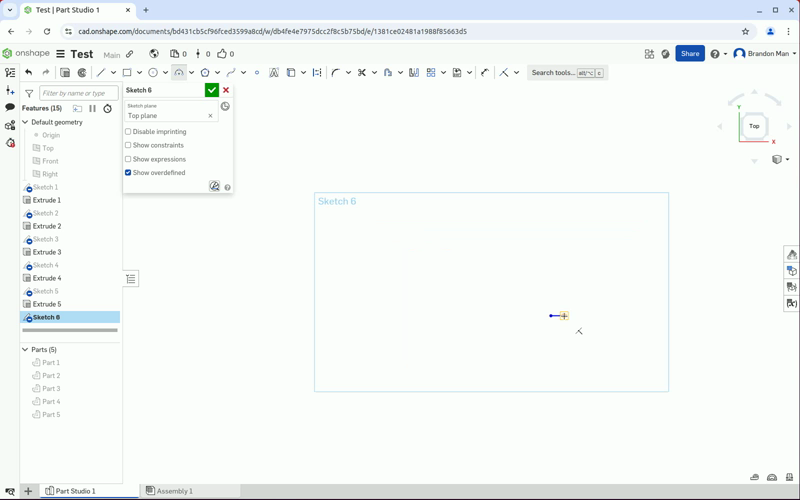
scroll(6)
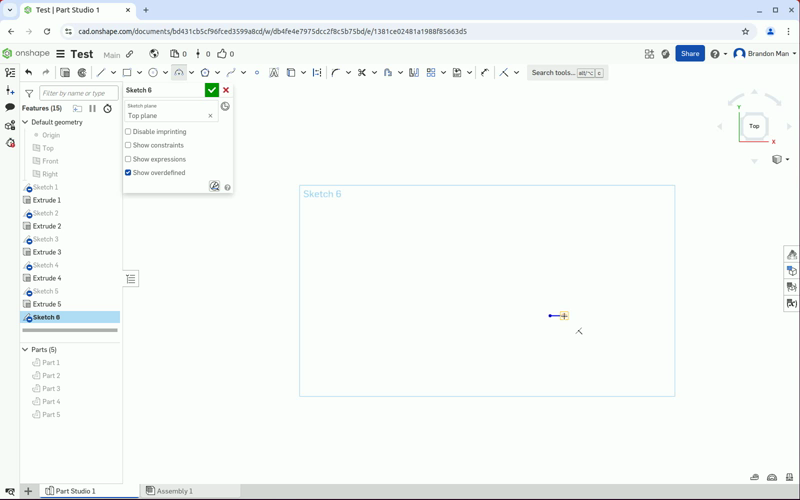
scroll(6)
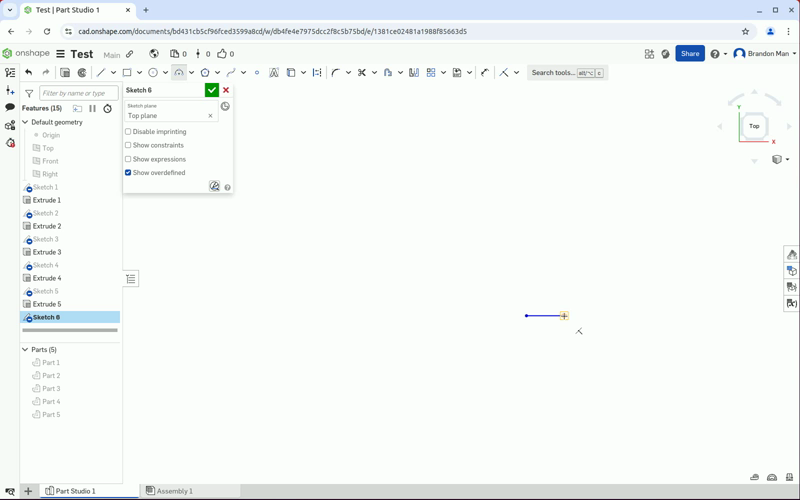
click(564, 315)
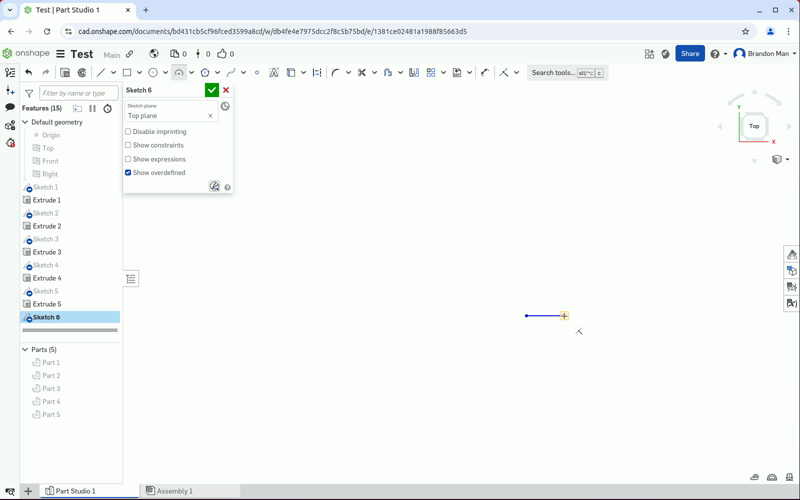
scroll(-6)
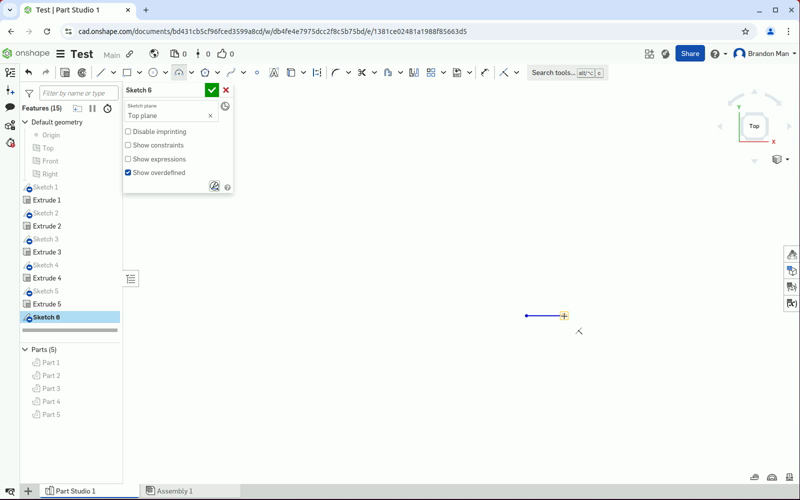
scroll(-6)
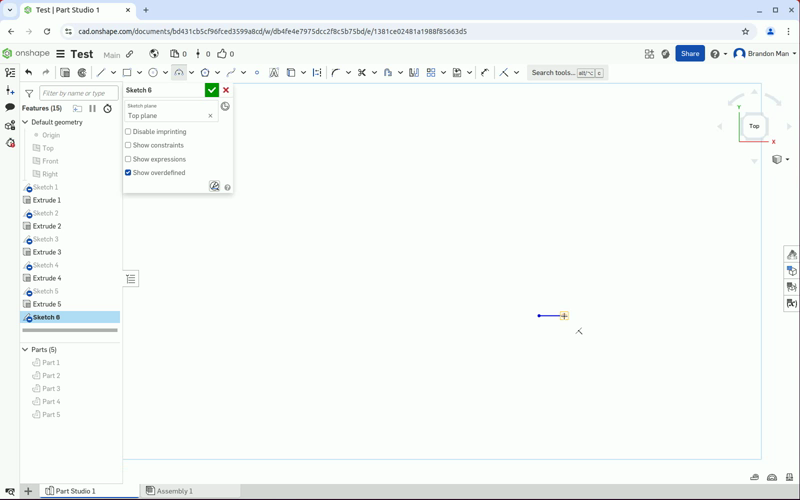
scroll(-6)
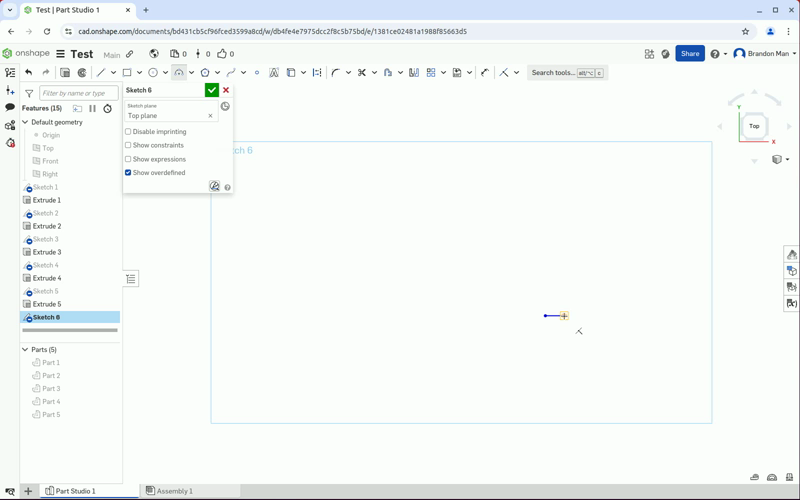
scroll(-6)
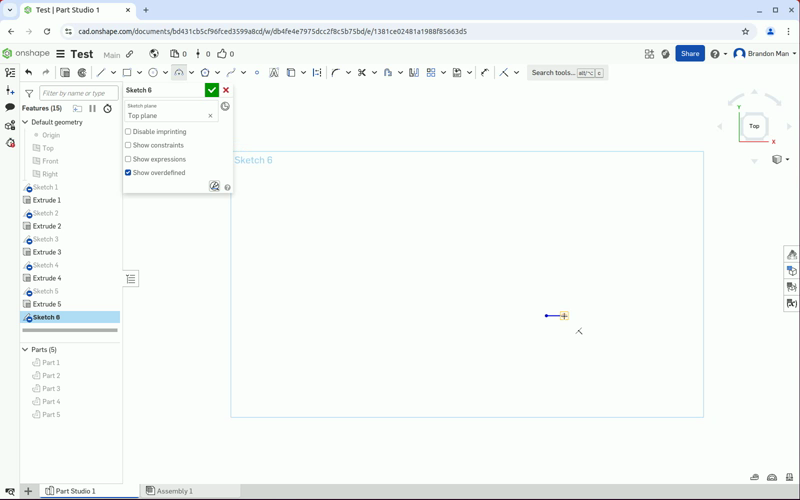
scroll(-6)
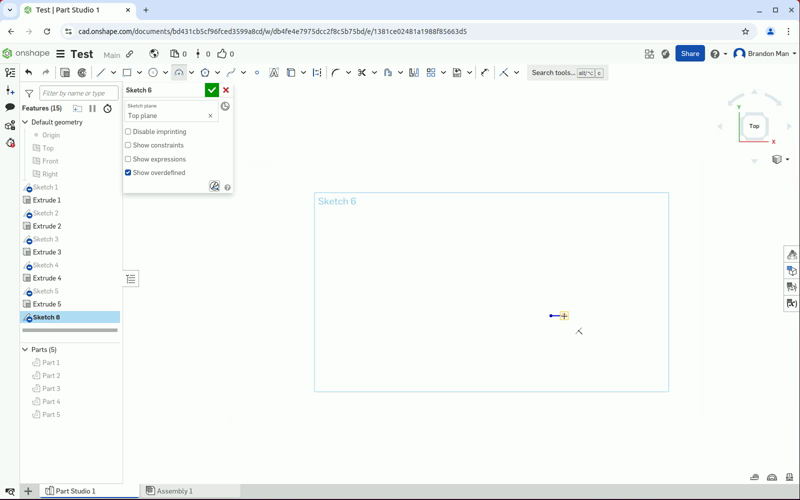
scroll(-6)
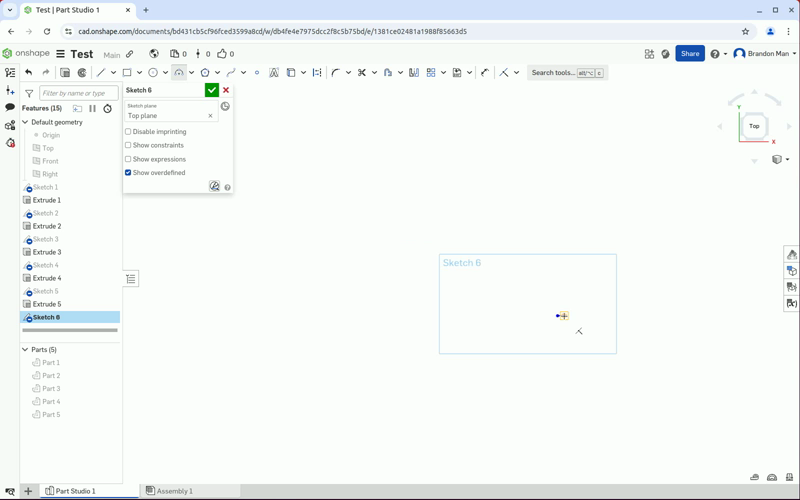
scroll(-6)
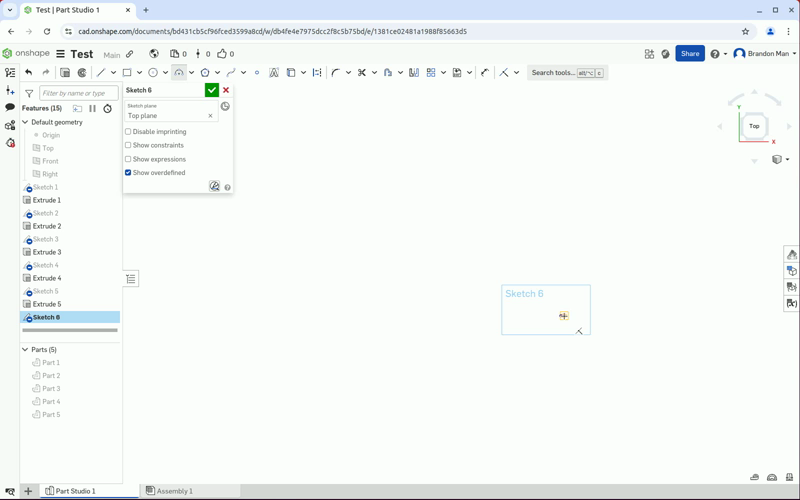
mouse_move(561, 315)
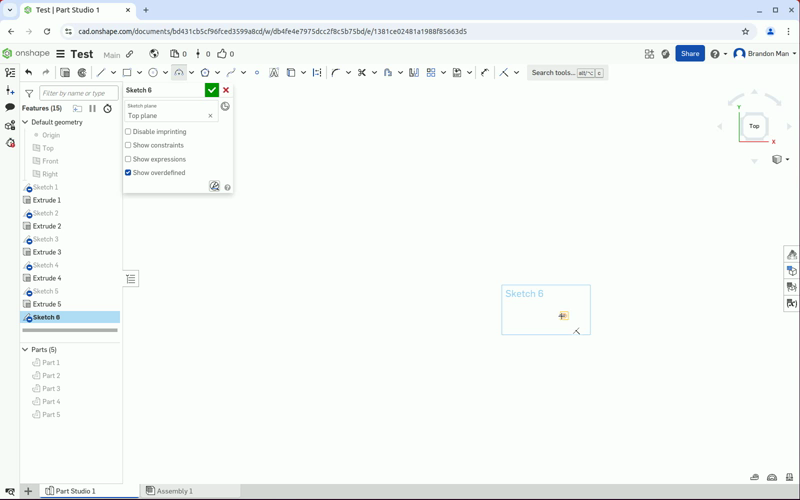
scroll(6)
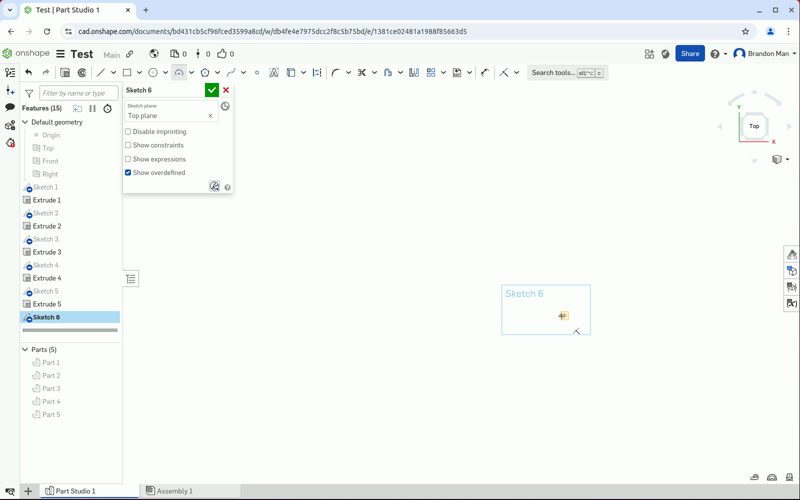
scroll(6)
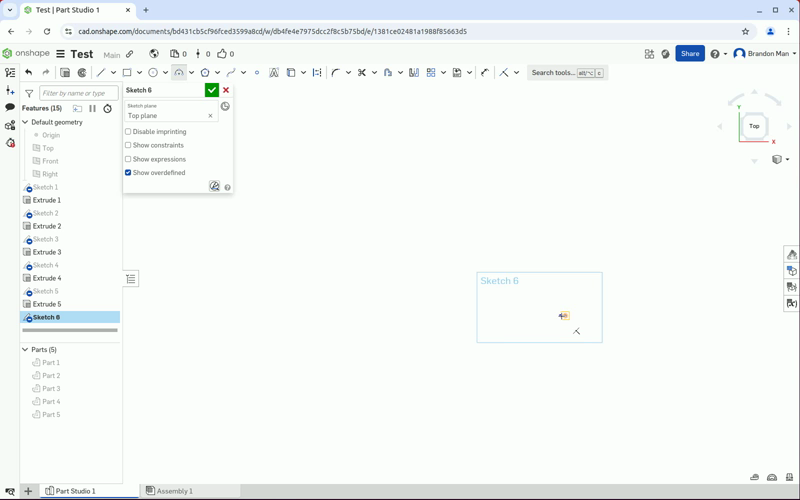
scroll(6)
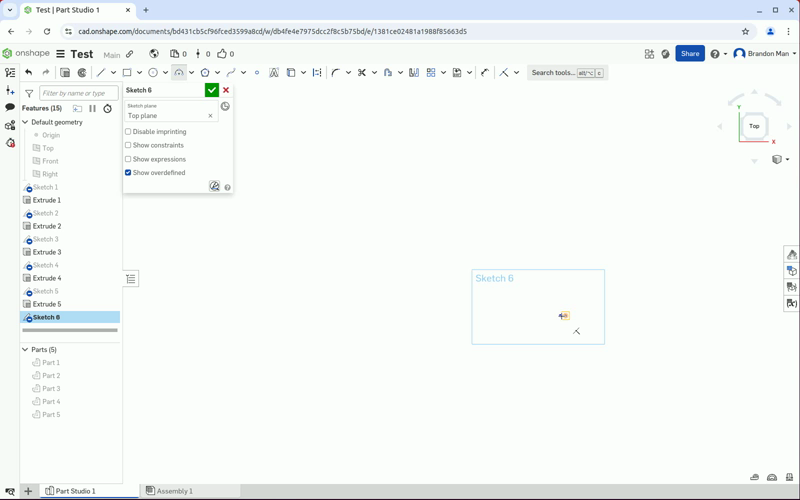
scroll(6)
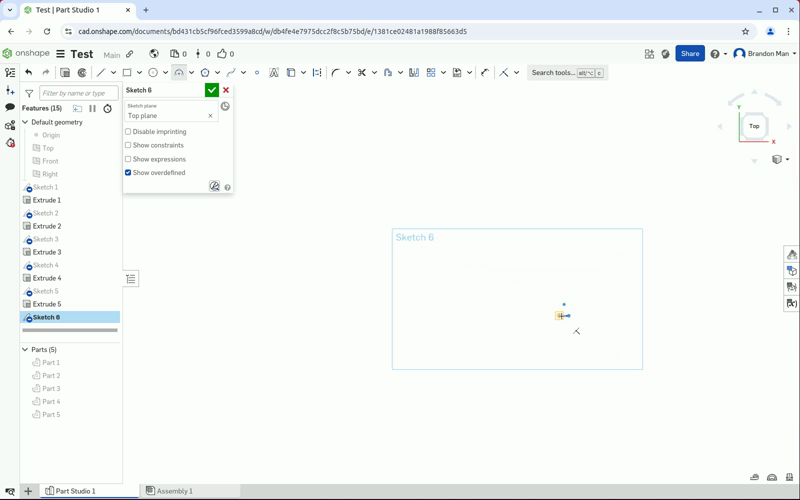
scroll(6)
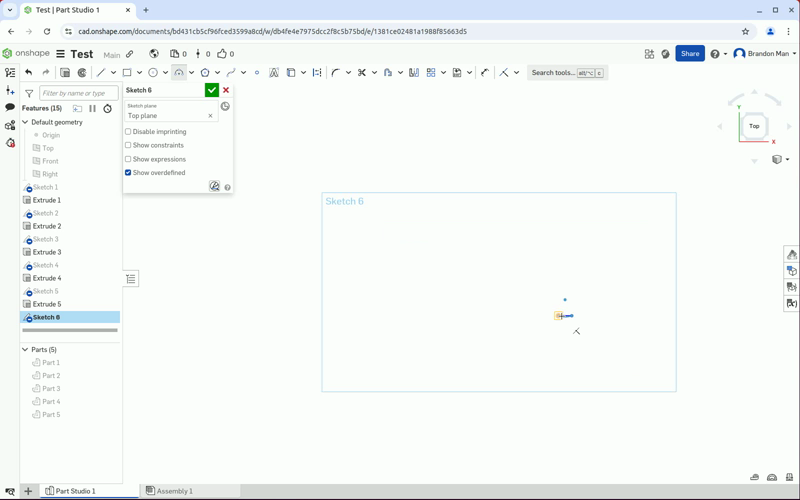
scroll(6)
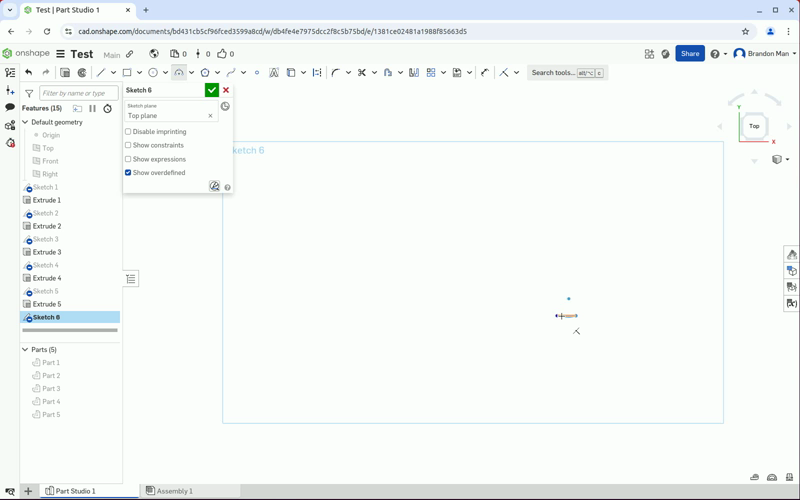
scroll(6)
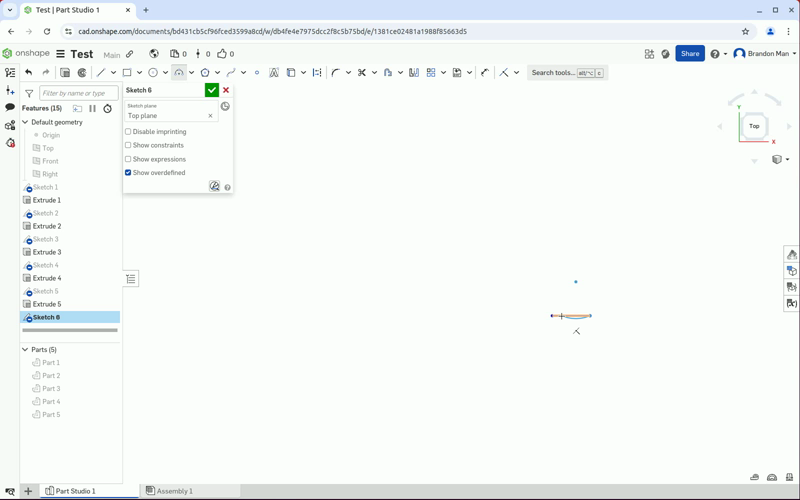
click(561, 315)
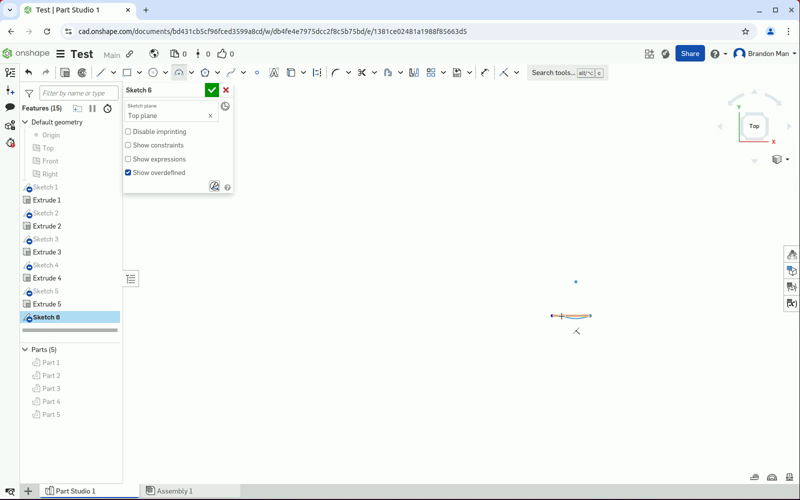
scroll(-6)
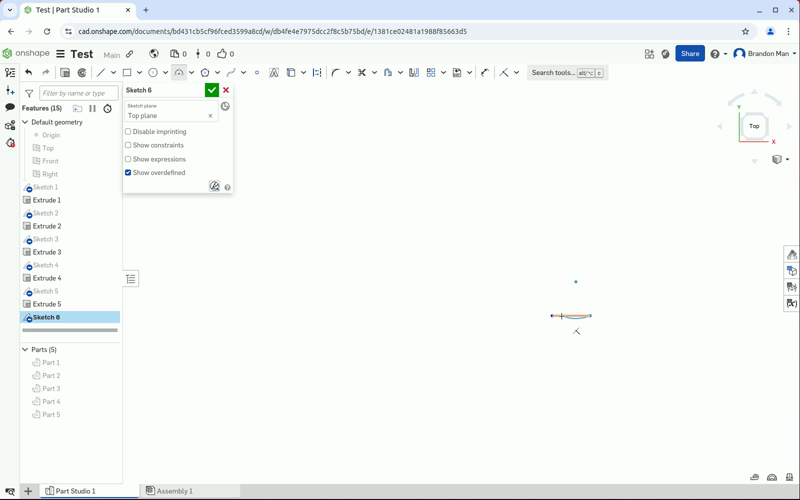
scroll(-6)
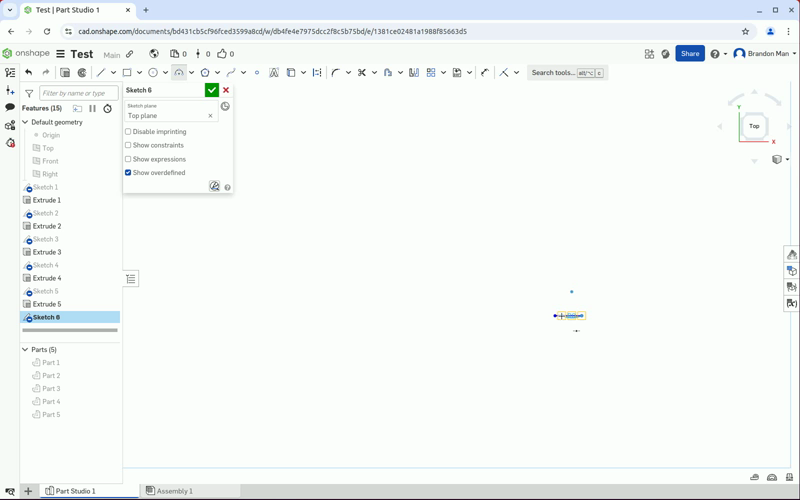
scroll(-6)
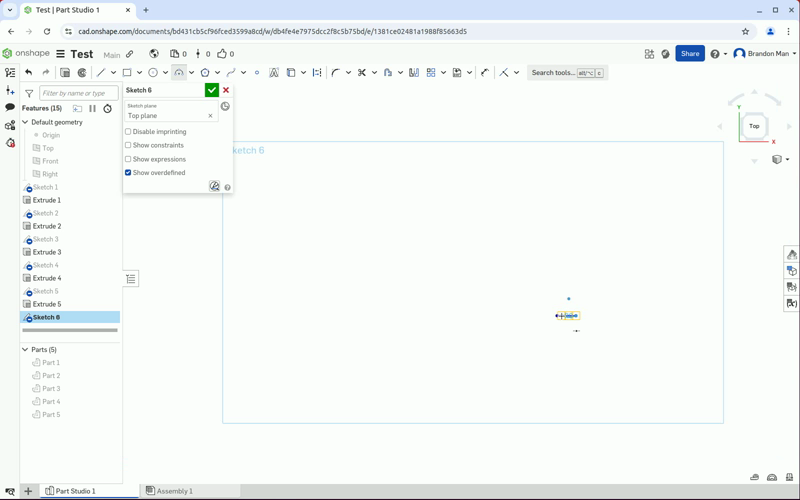
scroll(-6)
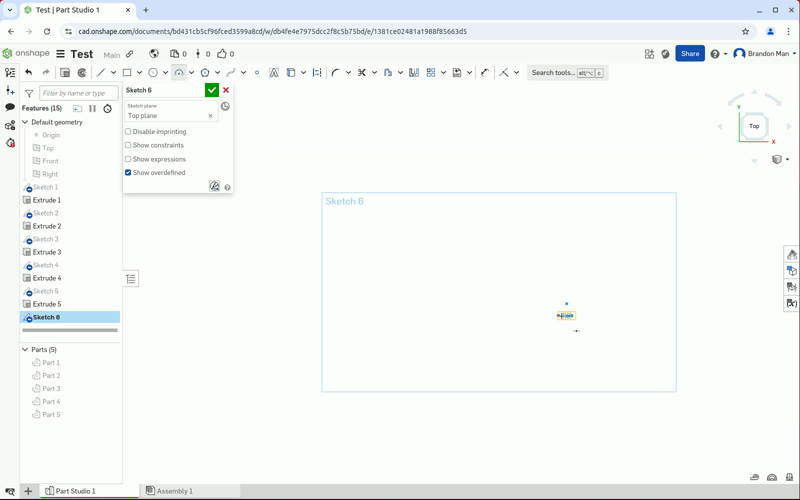
scroll(-6)
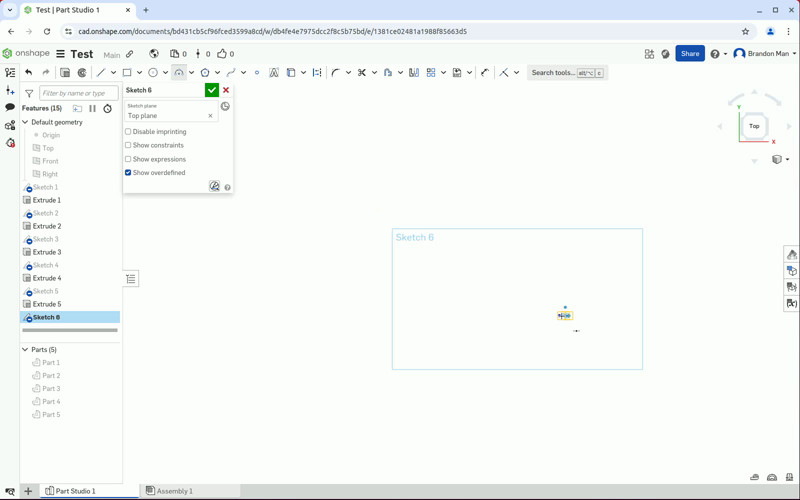
scroll(-6)
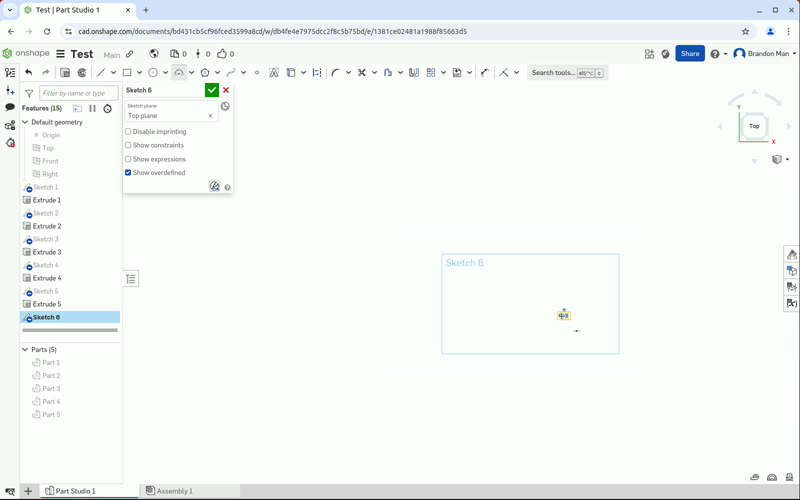
scroll(-6)
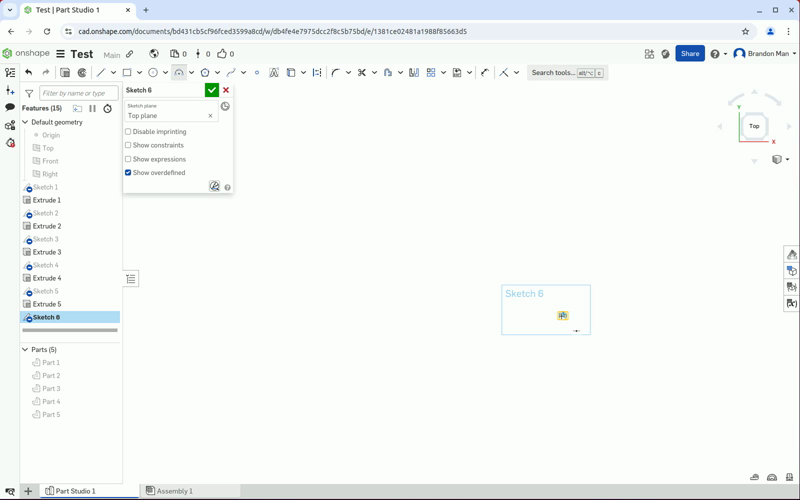
key_down(shift)
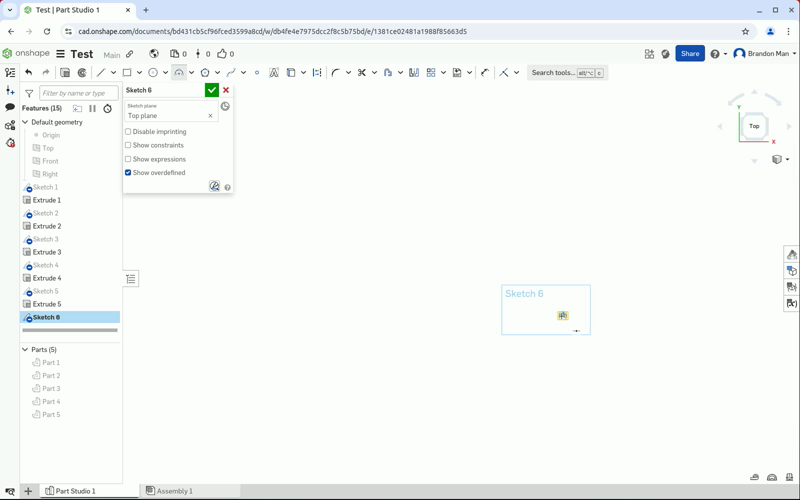
mouse_move(562, 314)
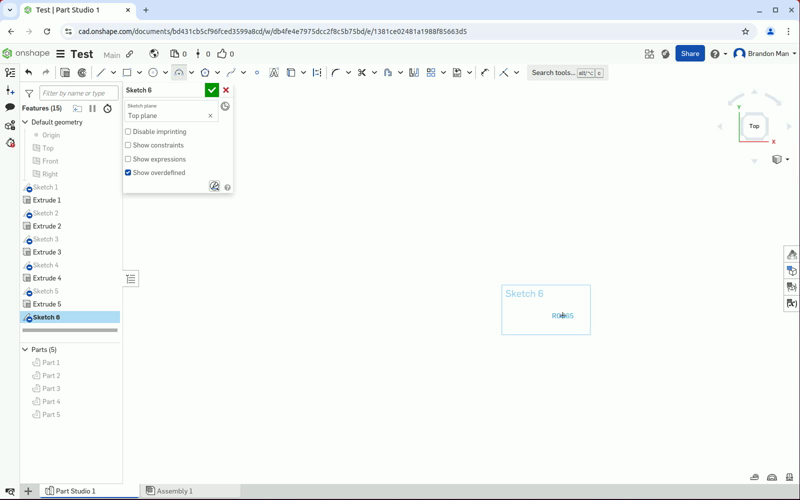
scroll(6)
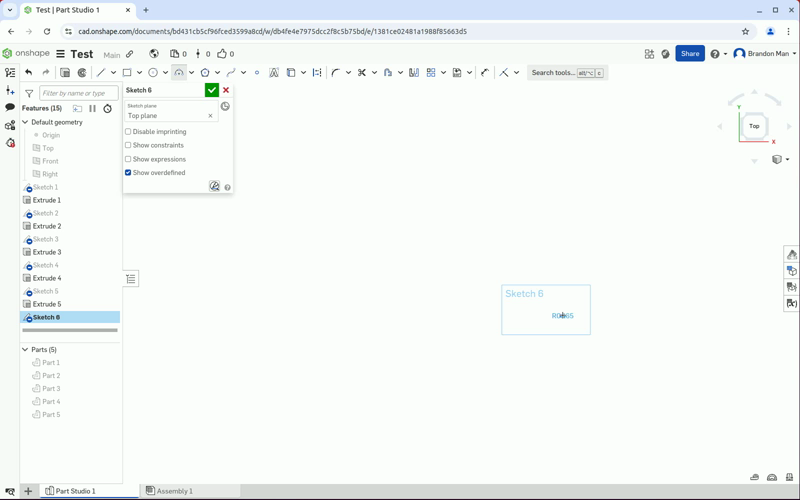
scroll(6)
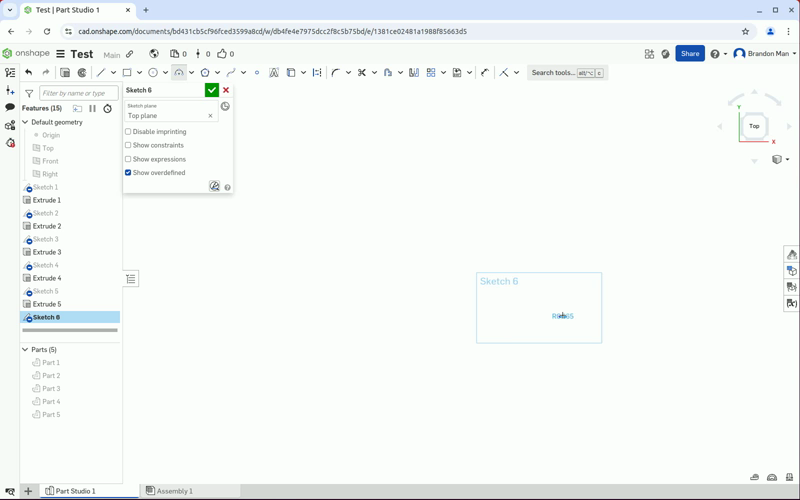
scroll(6)
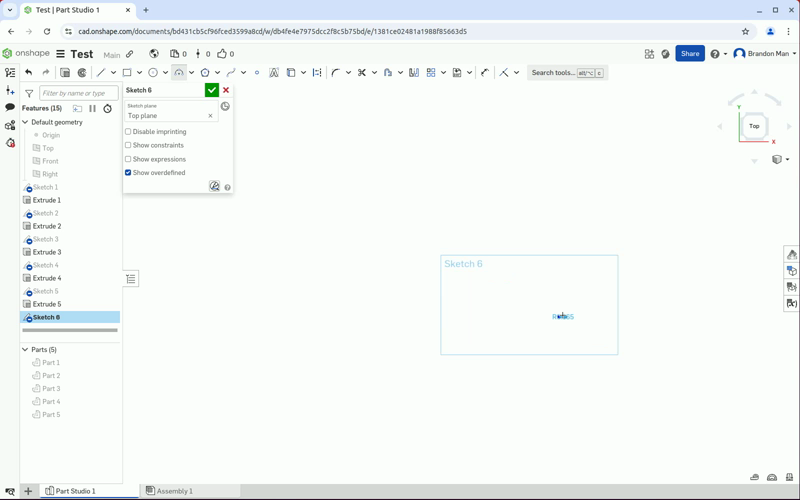
scroll(6)
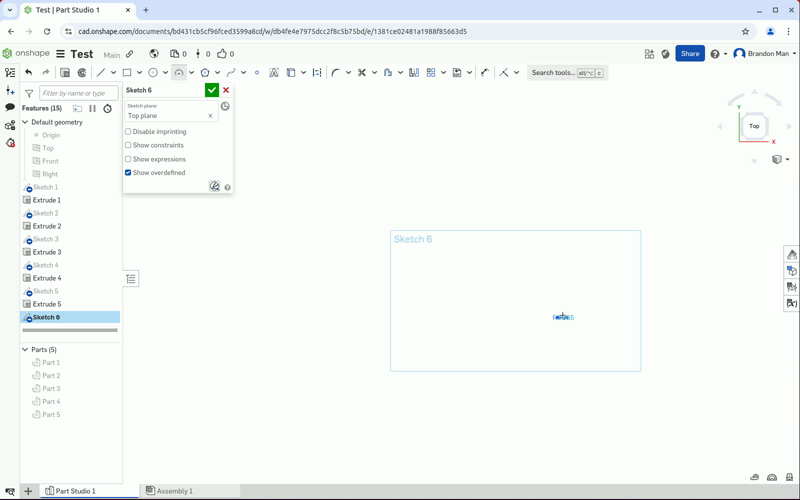
scroll(6)
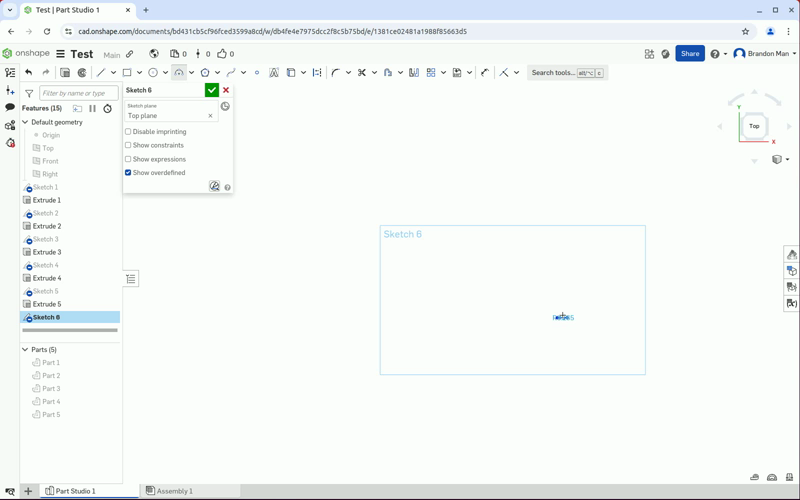
scroll(6)
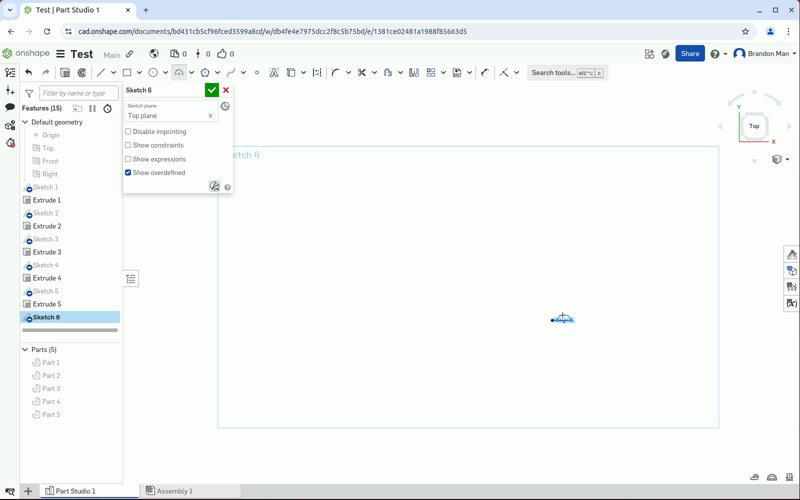
scroll(6)
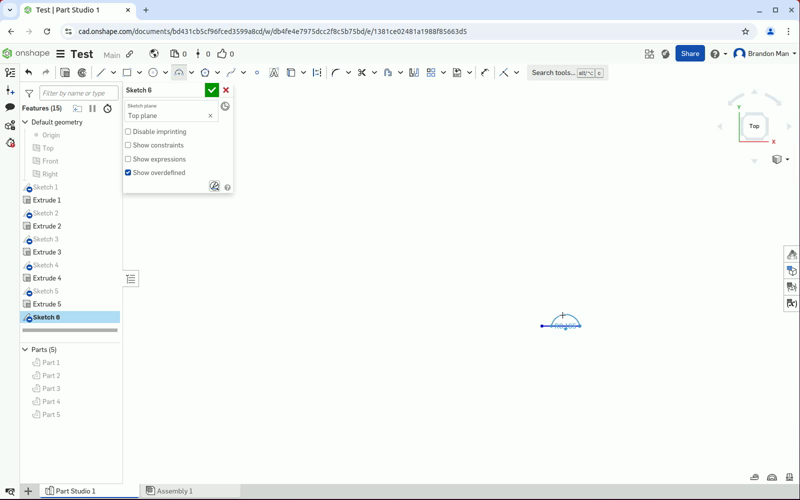
click(562, 314)
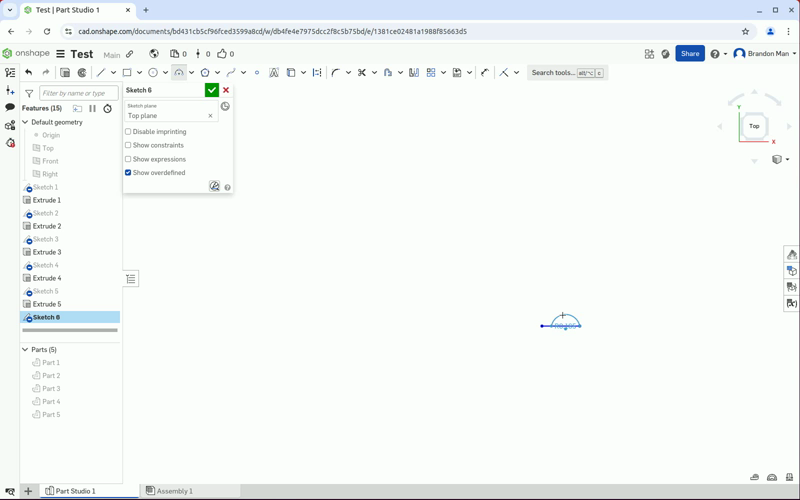
scroll(-6)
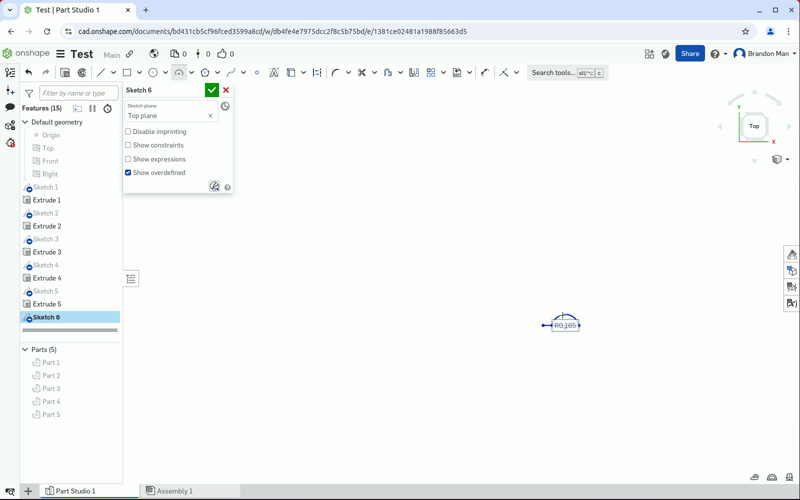
scroll(-6)
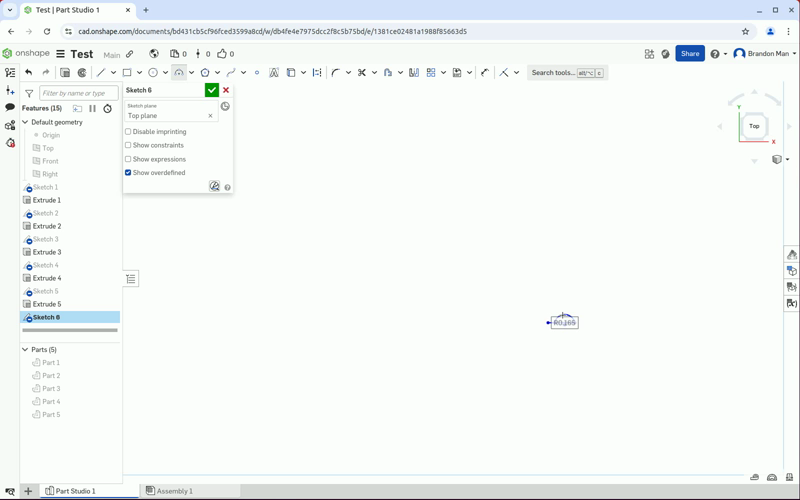
scroll(-6)
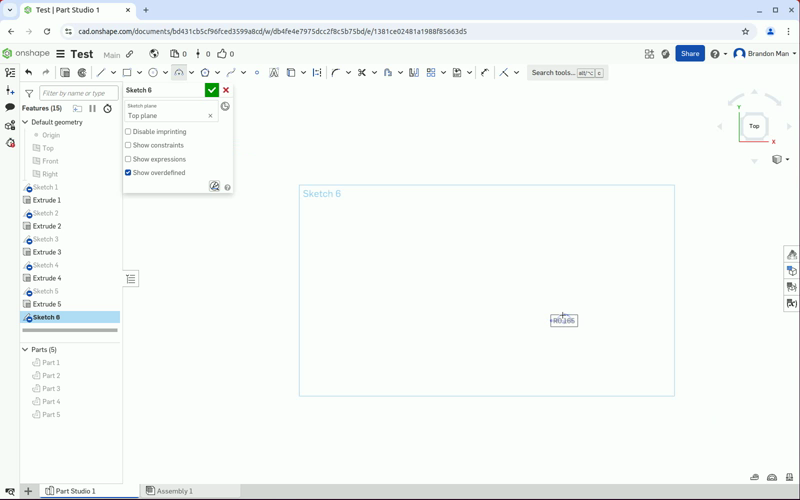
scroll(-6)
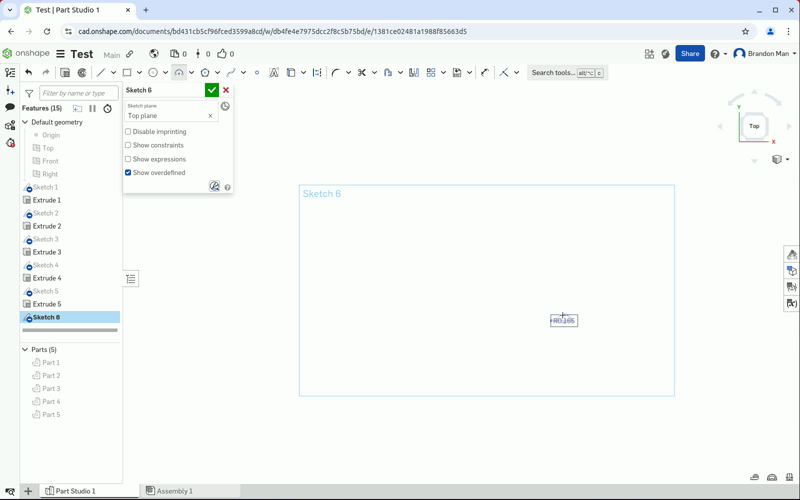
scroll(-6)
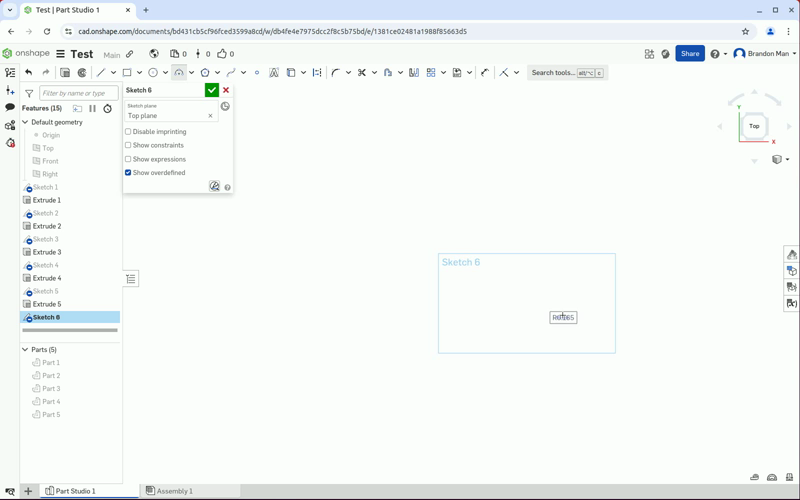
scroll(-6)
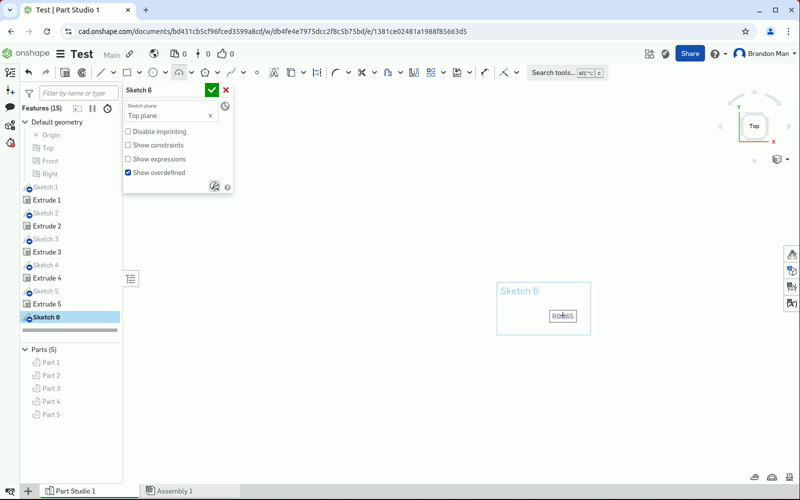
scroll(-6)
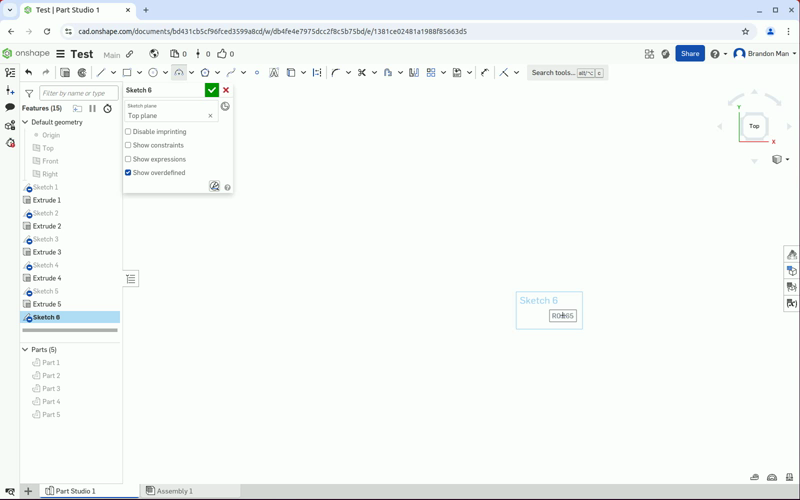
key_up(shift)
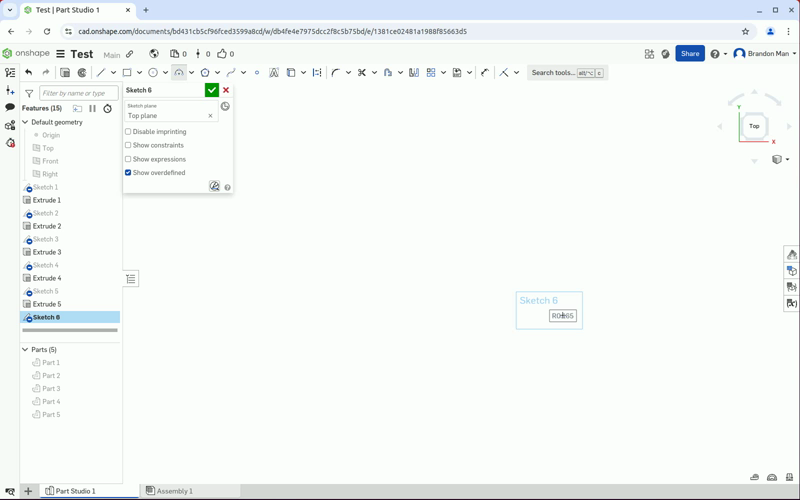
key(esc)
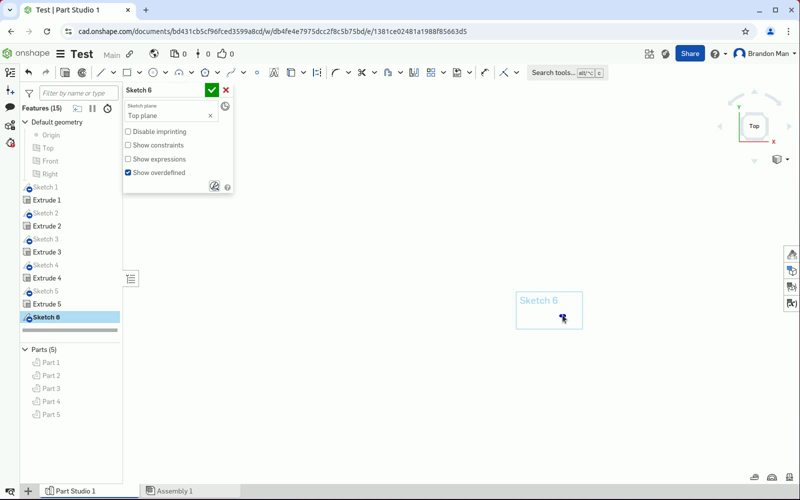
mouse_move(562, 314)
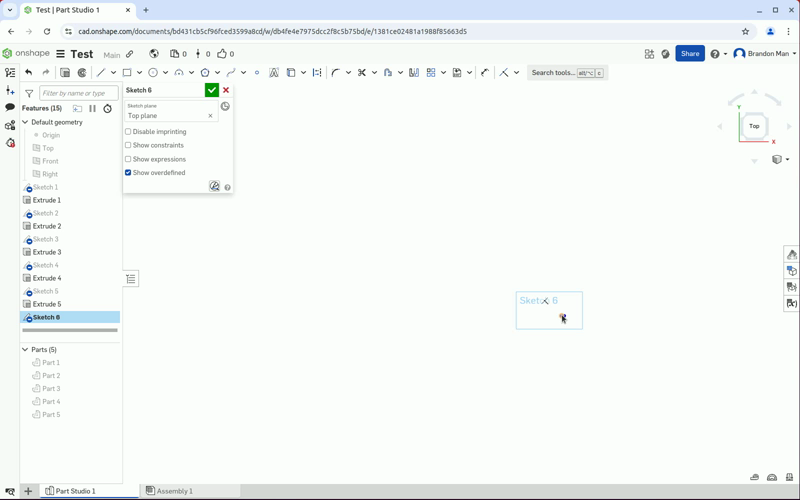
scroll(6)
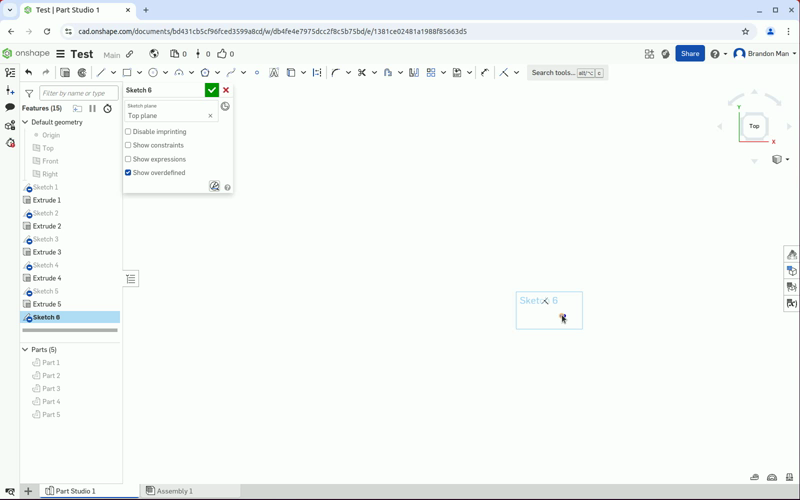
scroll(6)
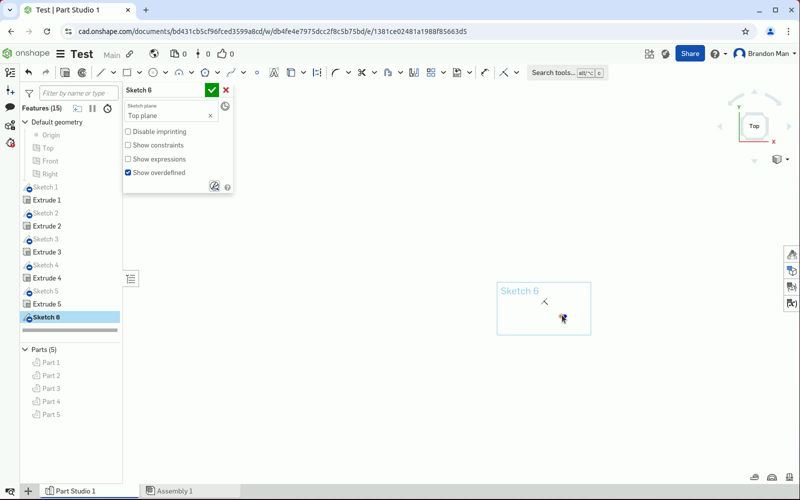
scroll(6)
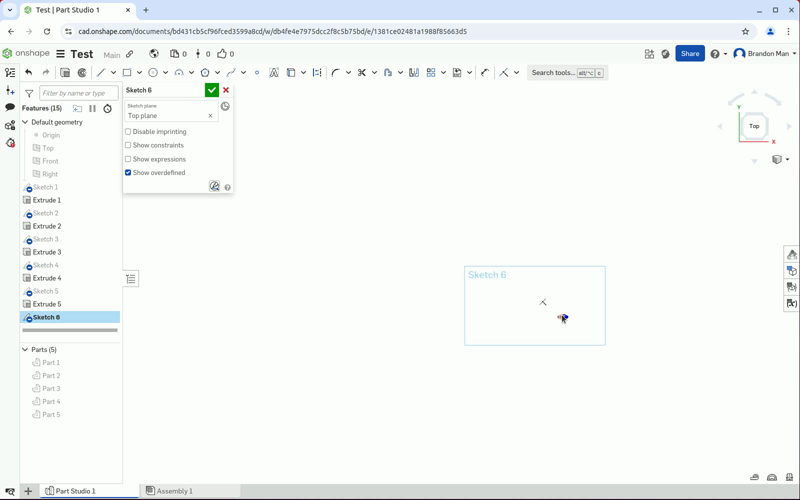
scroll(6)
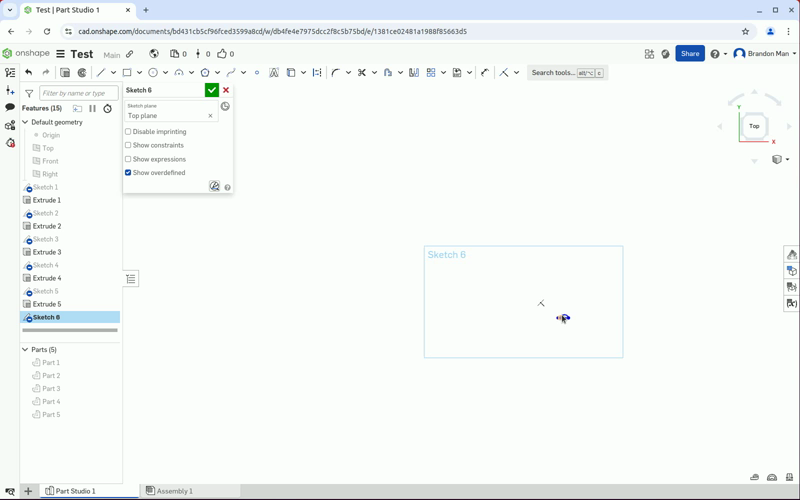
scroll(6)
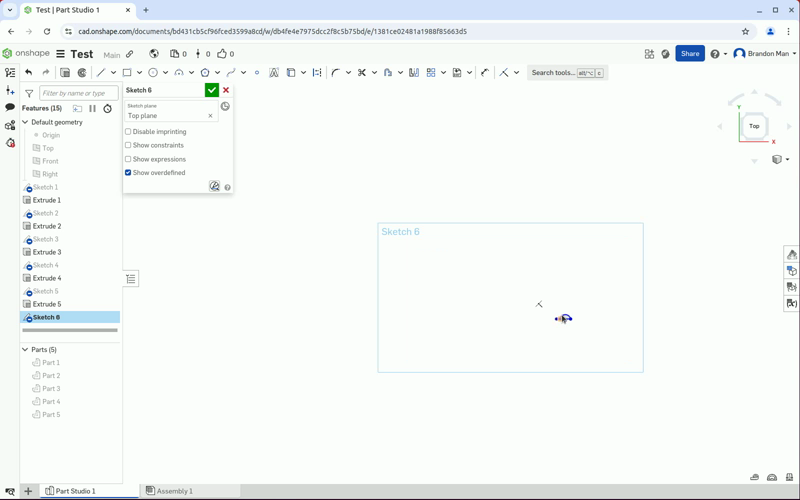
scroll(6)
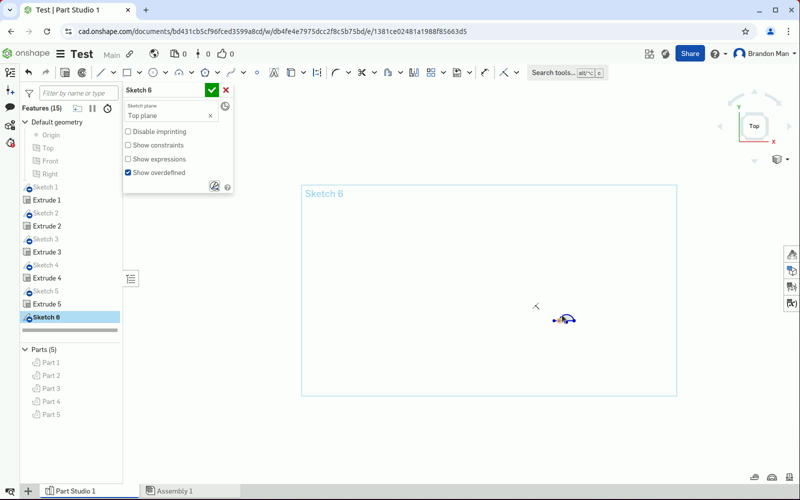
scroll(6)
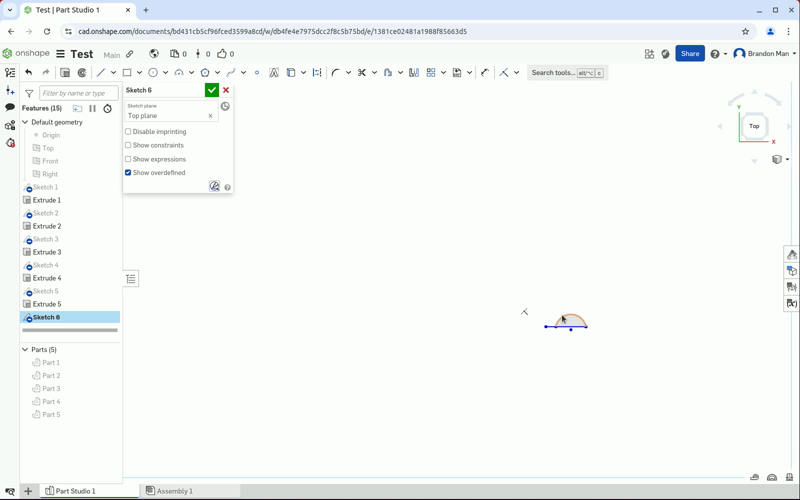
click(562, 314)
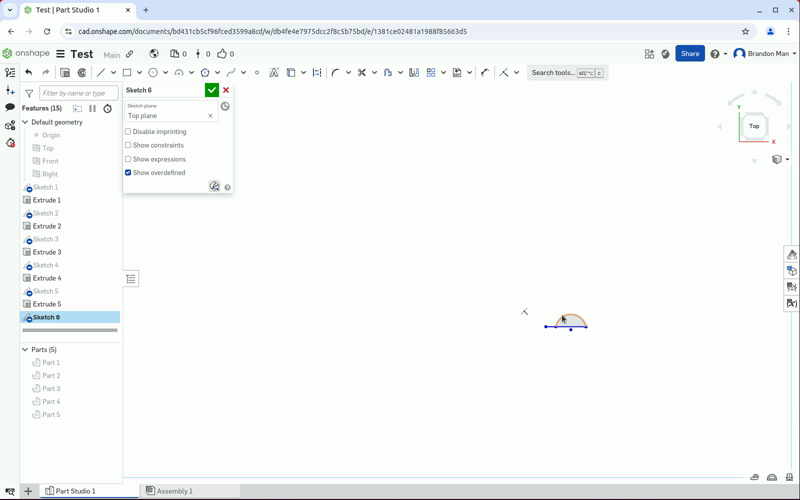
scroll(-6)
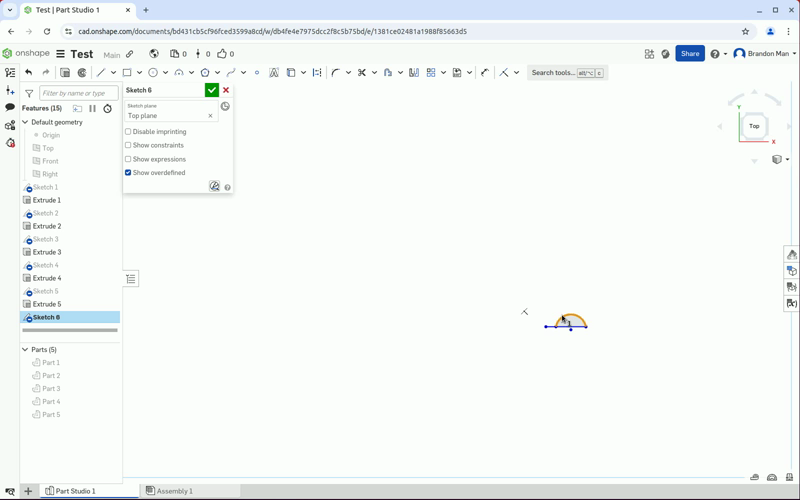
scroll(-6)
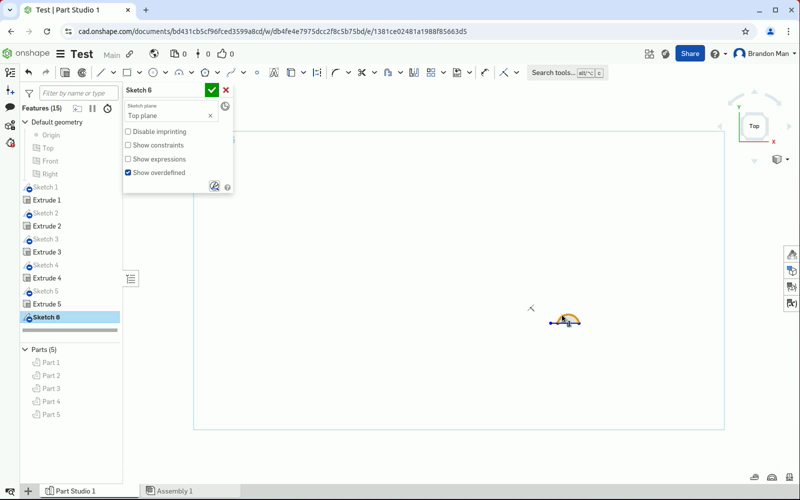
scroll(-6)
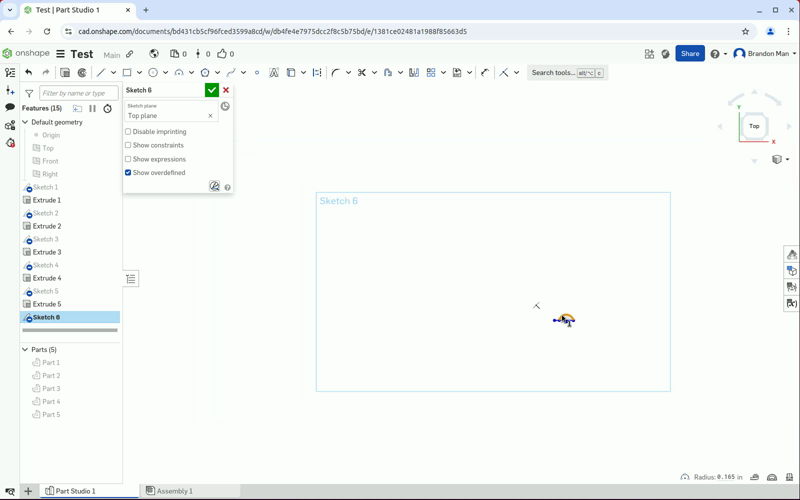
scroll(-6)
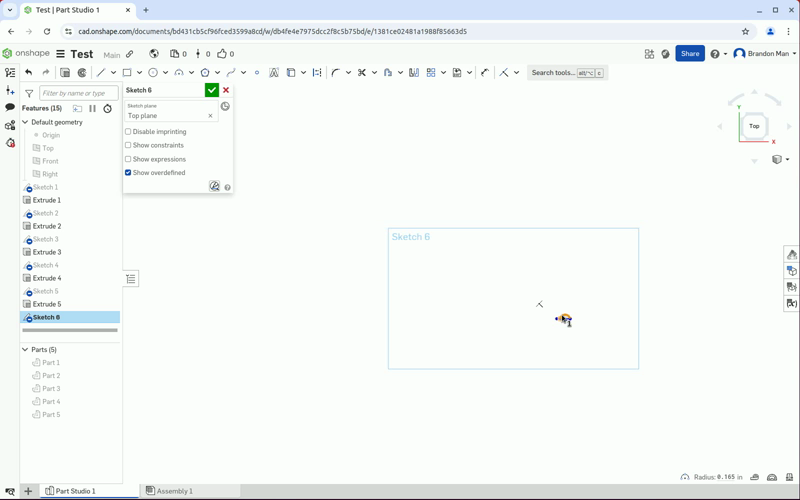
scroll(-6)
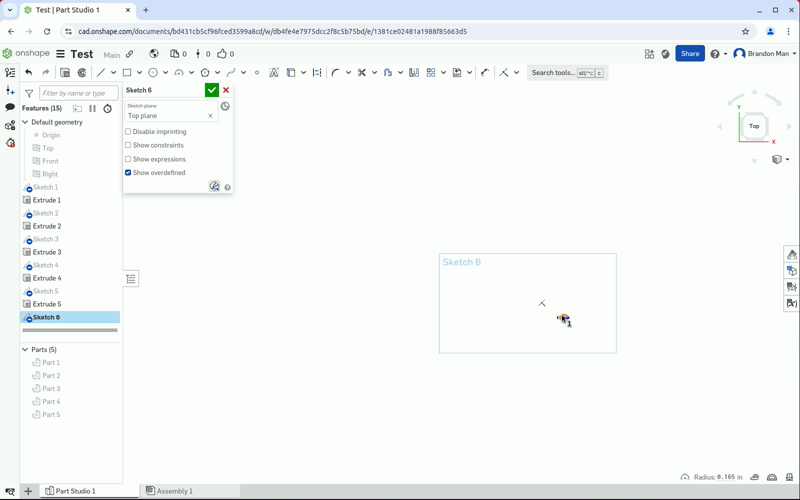
scroll(-6)
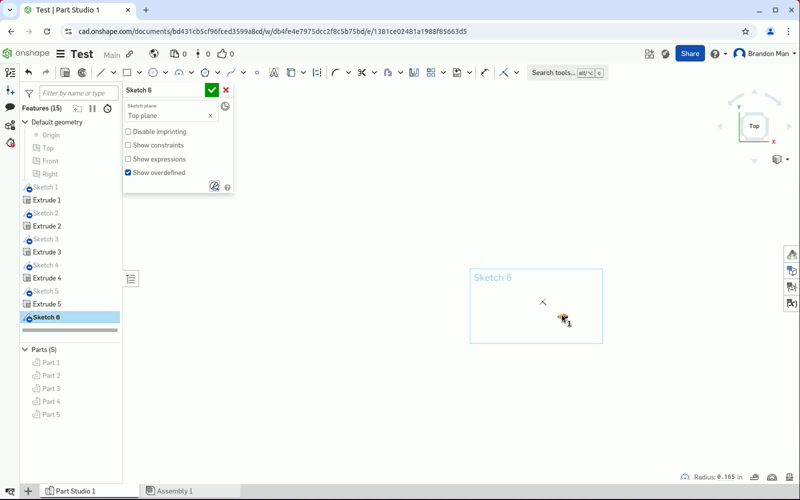
scroll(-6)
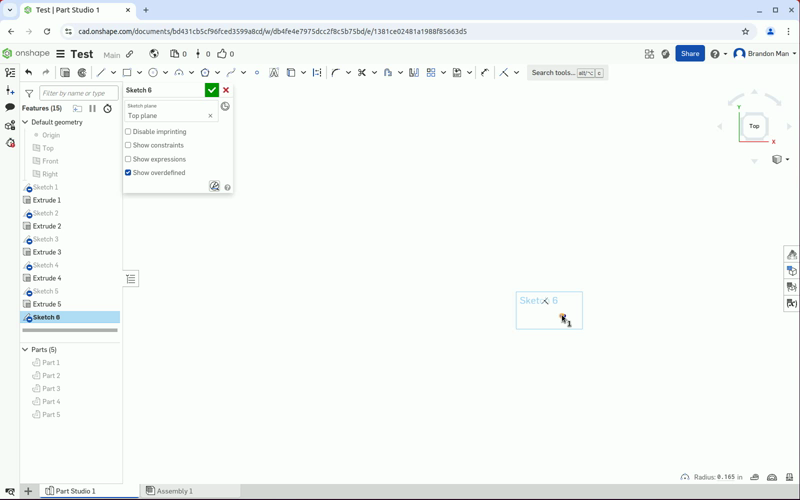
mouse_move(73, 352)
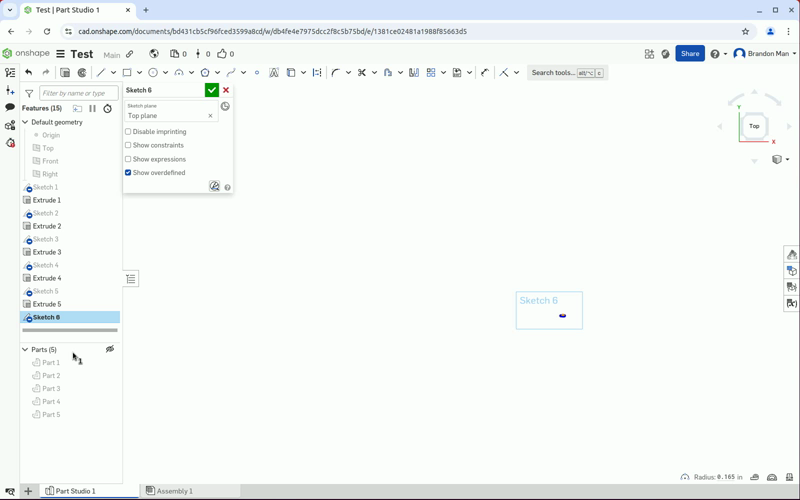
key(shift+y)
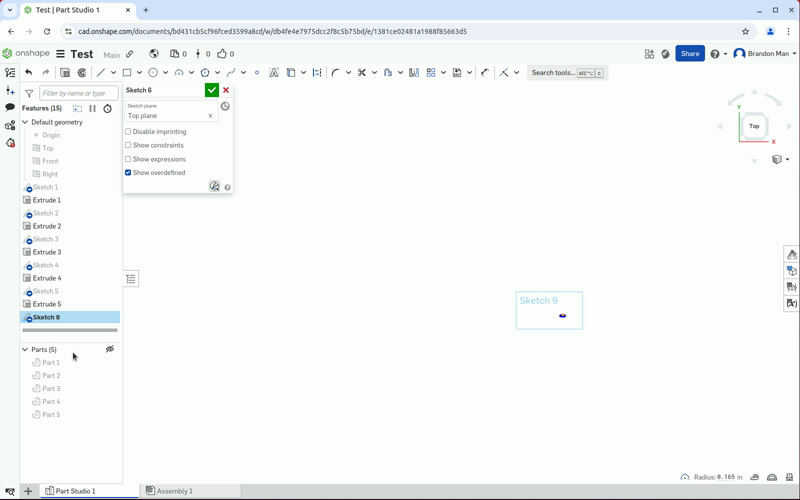
key(shift+e)
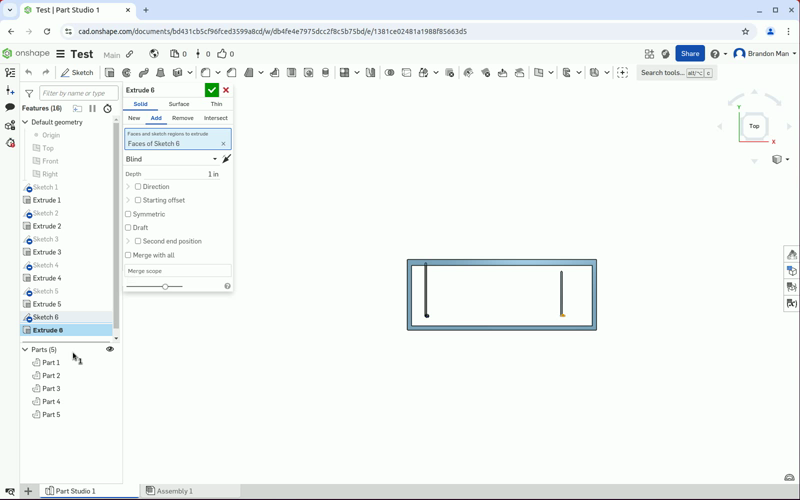
mouse_move(143, 106)
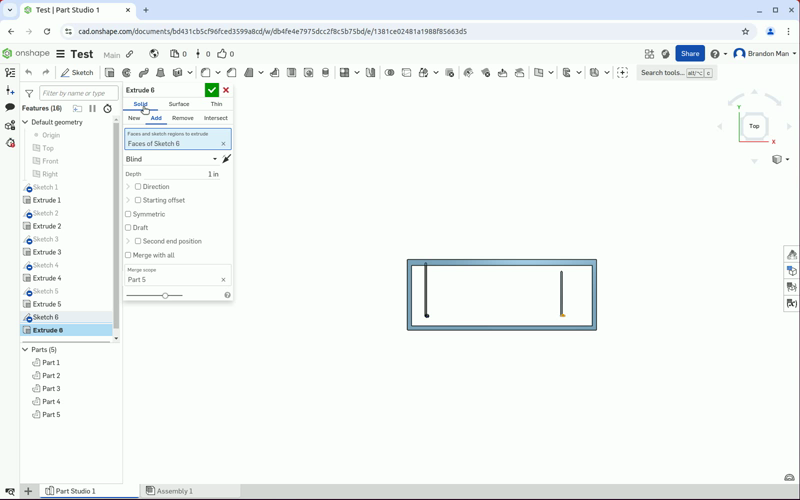
click(143, 106)
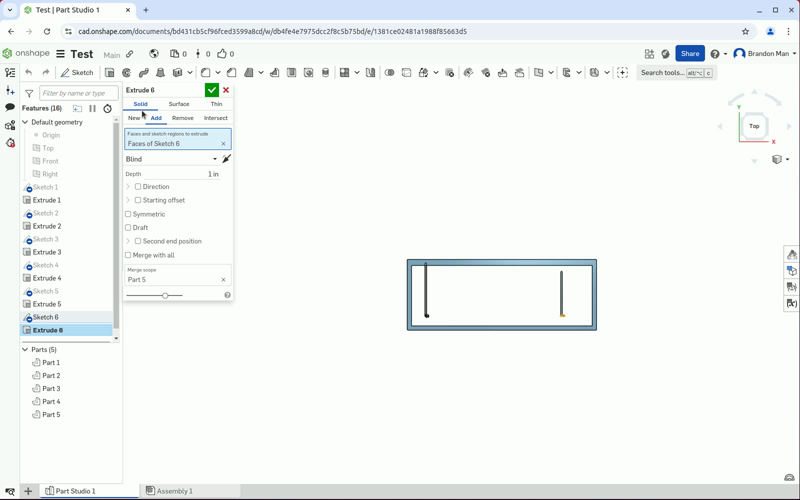
mouse_move(137, 120)
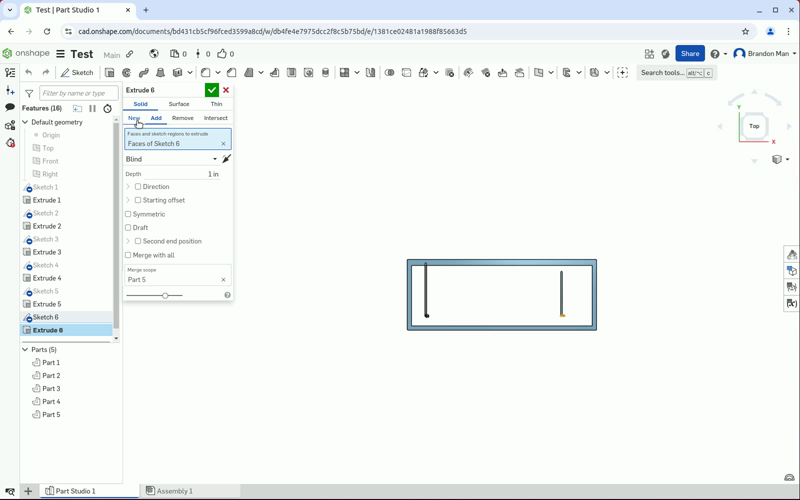
click(137, 120)
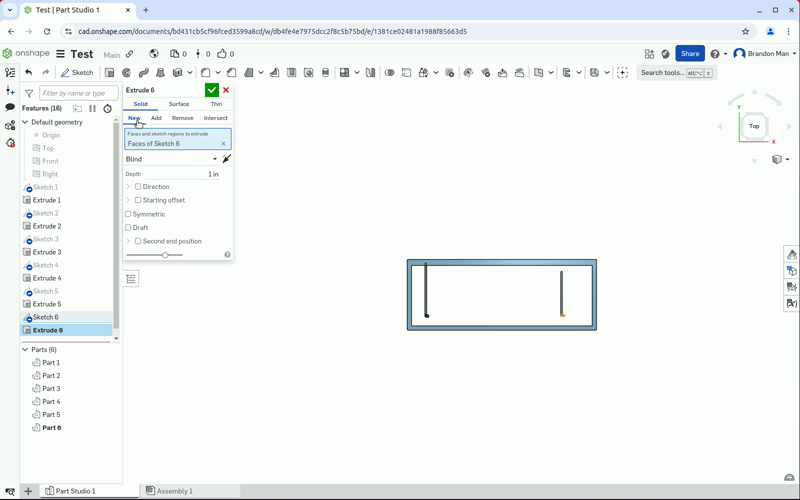
key(tab, 4)
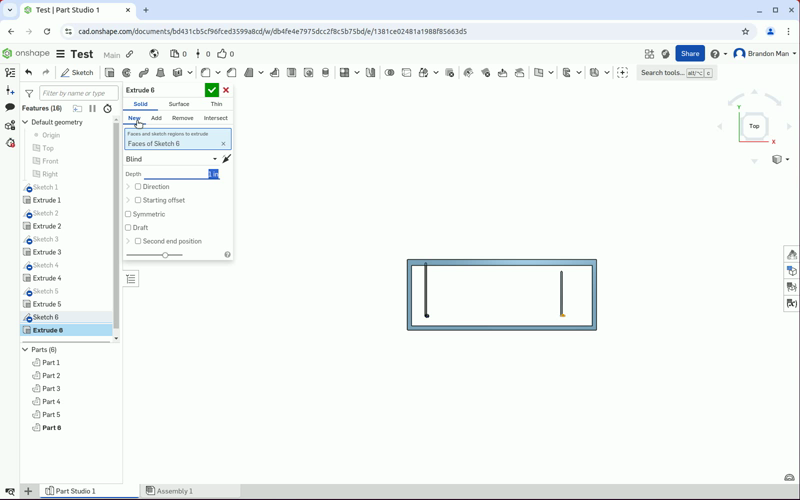
text(0.241)
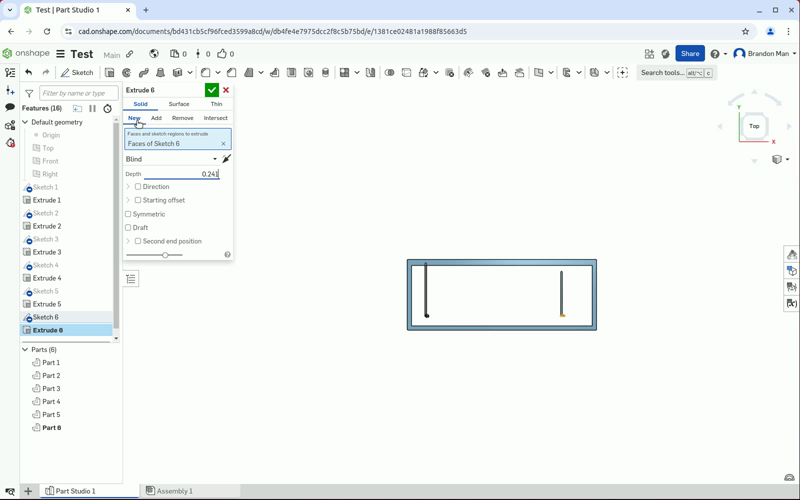
key(enter)
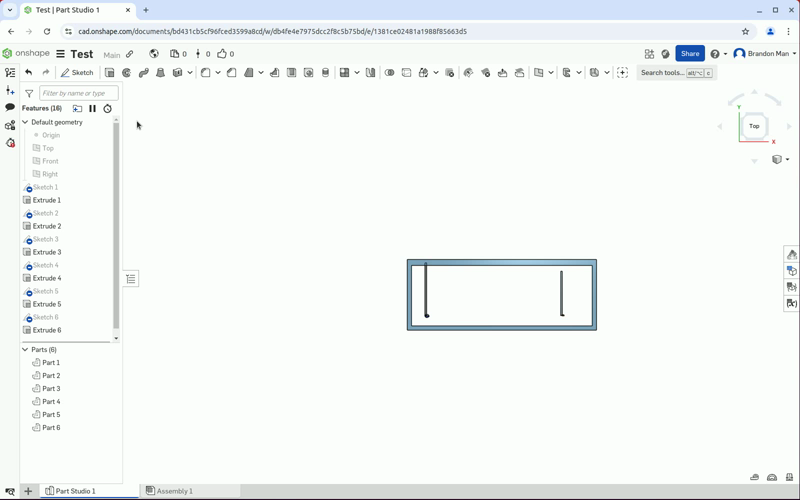
key(shift+h)
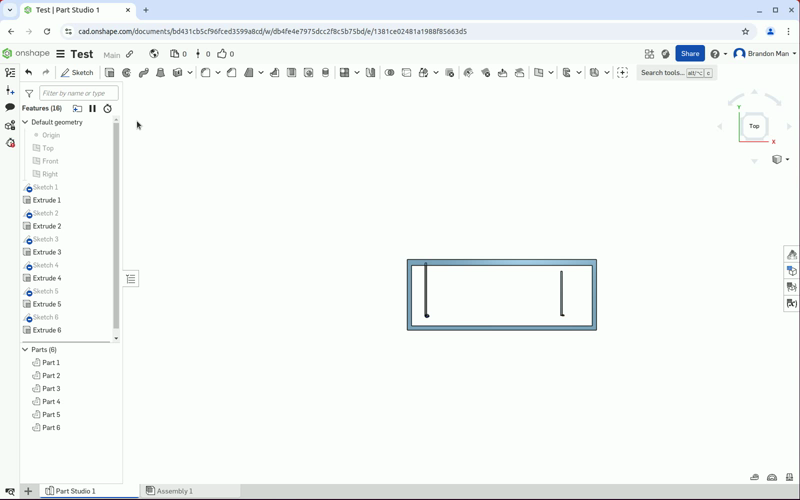
key(shift+h)
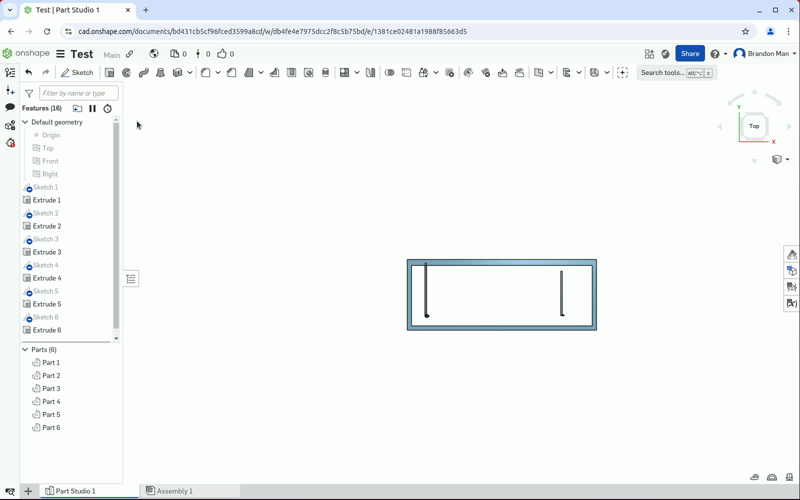
mouse_move(69, 189)
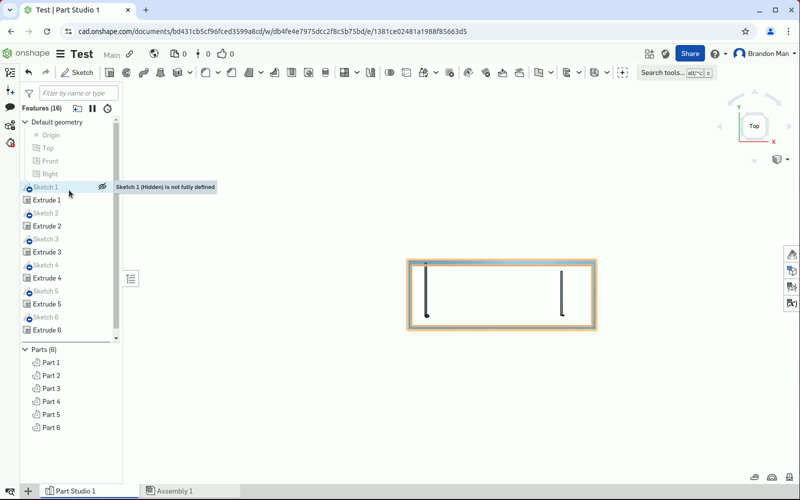
click(69, 189)
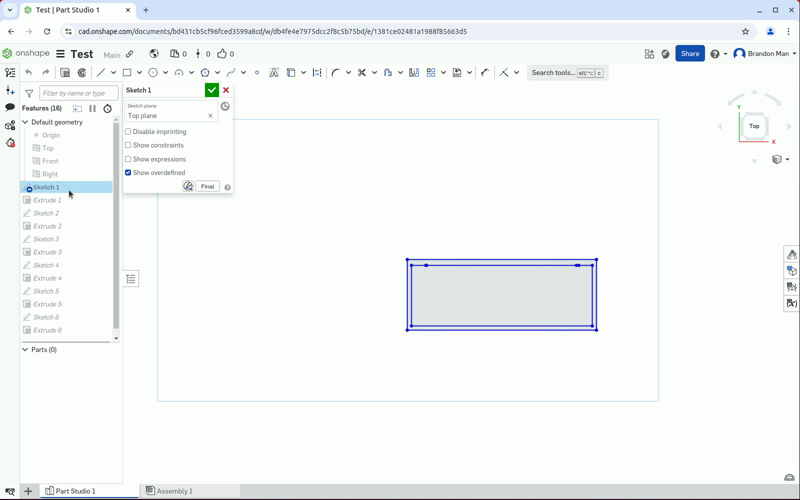
mouse_move(229, 92)
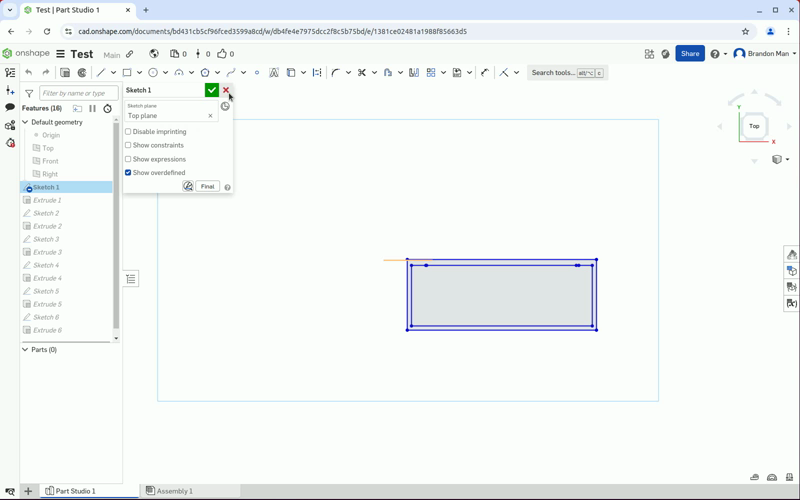
click(229, 92)
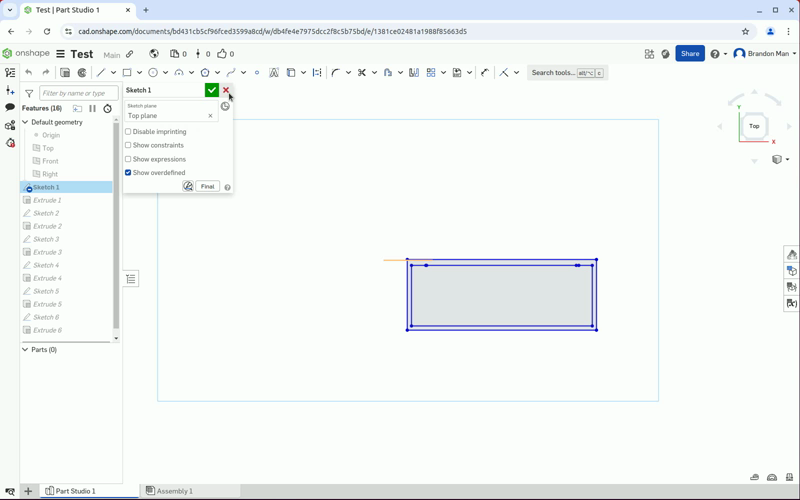
key(shift+s)
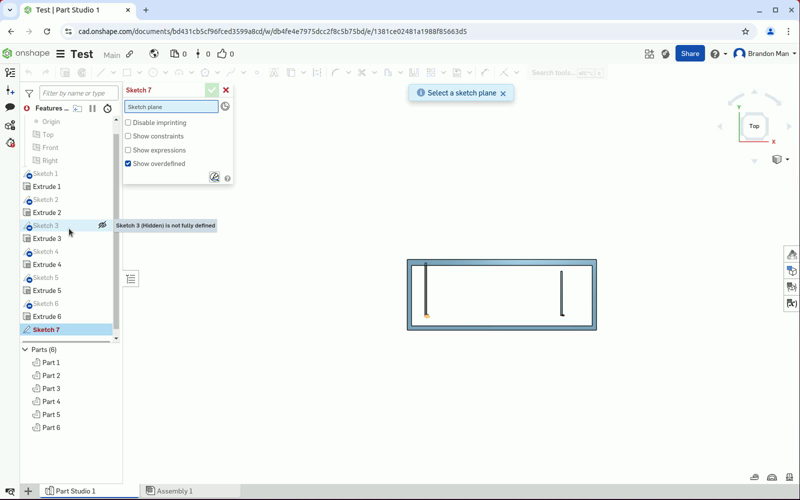
scroll(3)
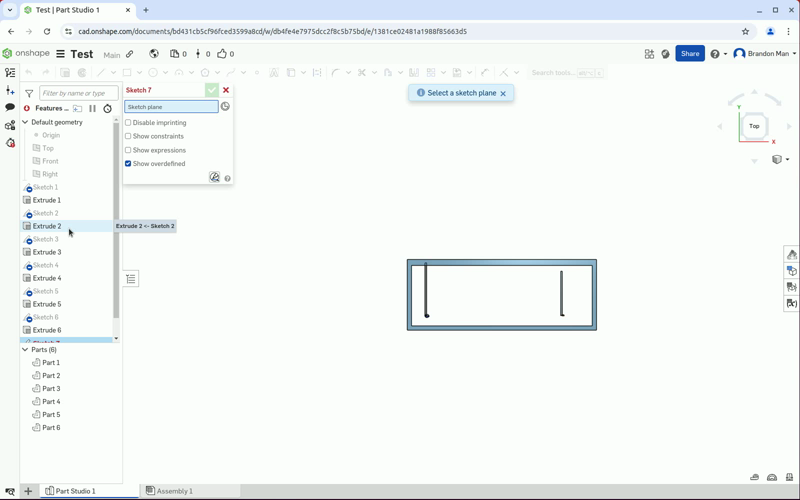
mouse_move(69, 150)
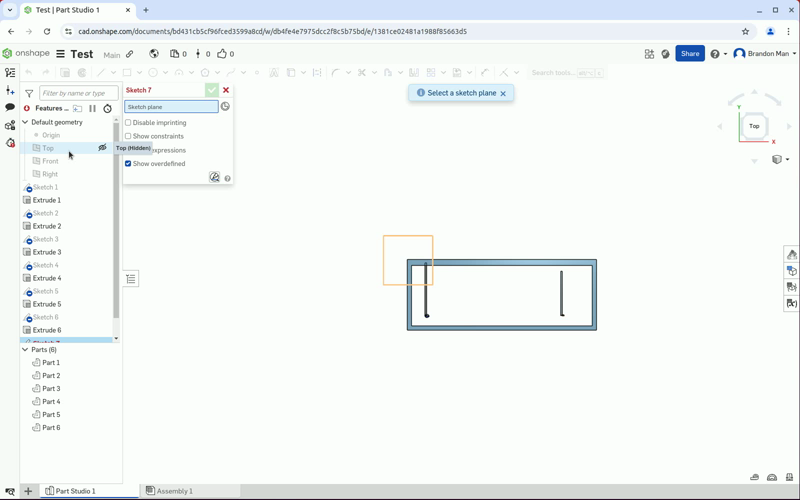
click(69, 150)
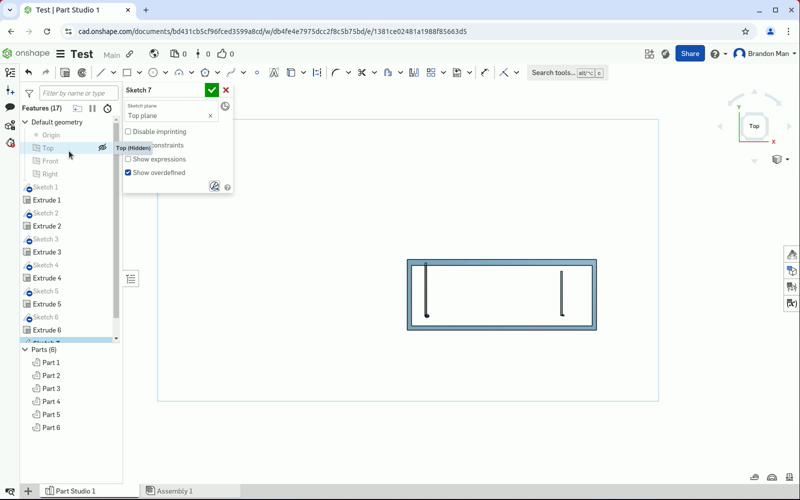
mouse_move(73, 352)
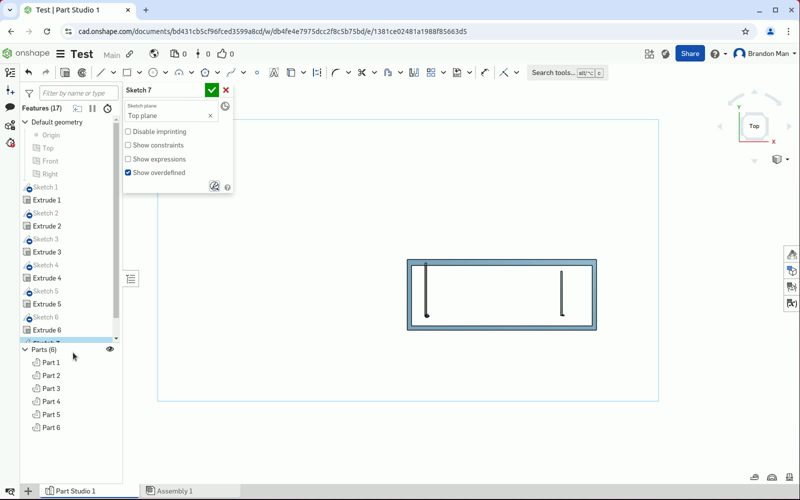
key(y)
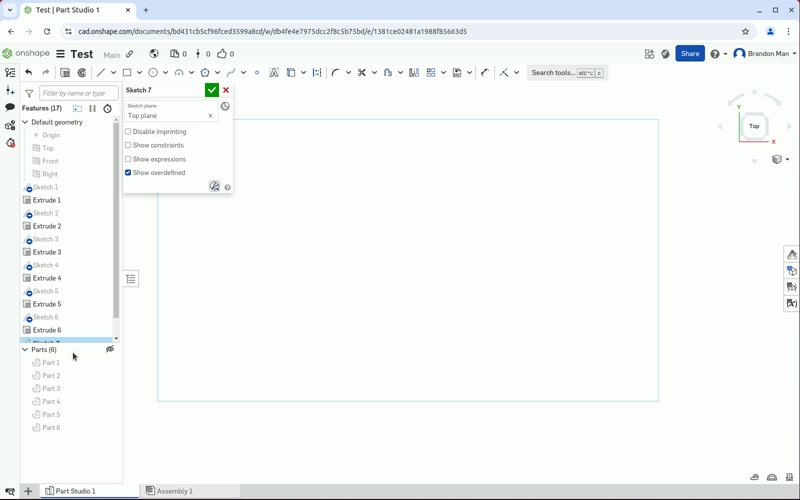
key(a)
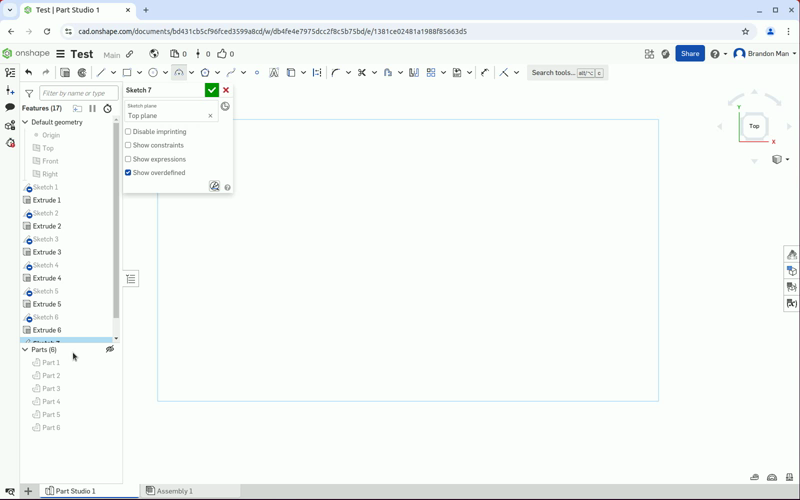
key_down(shift)
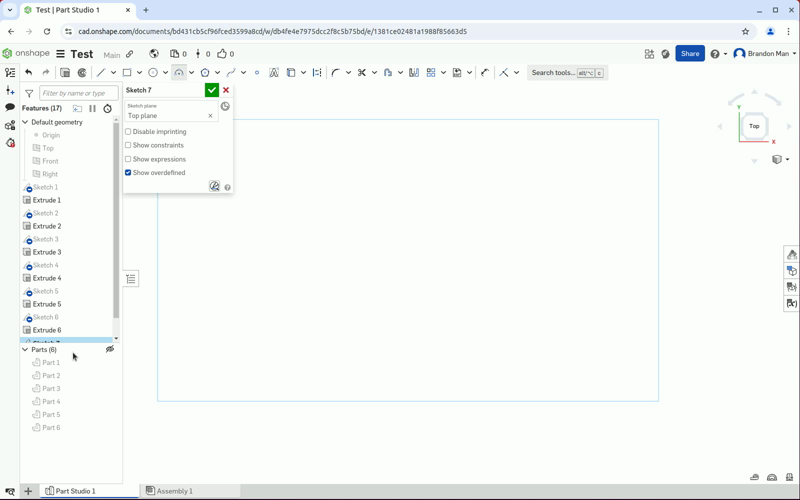
mouse_move(561, 315)
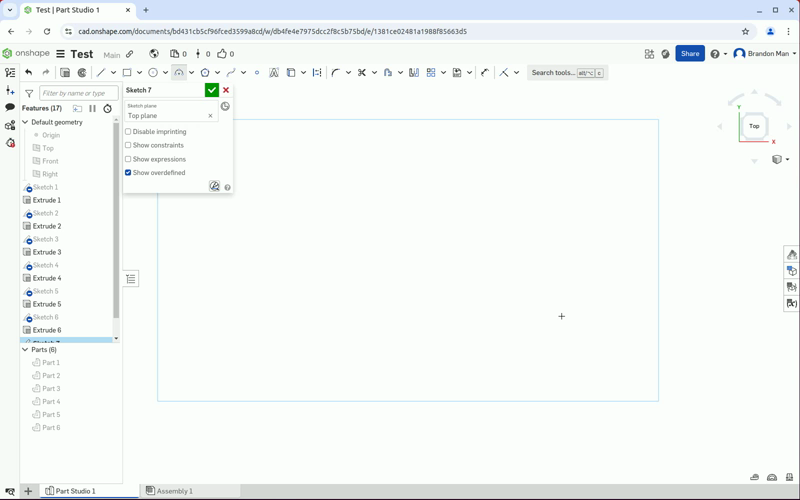
click(561, 315)
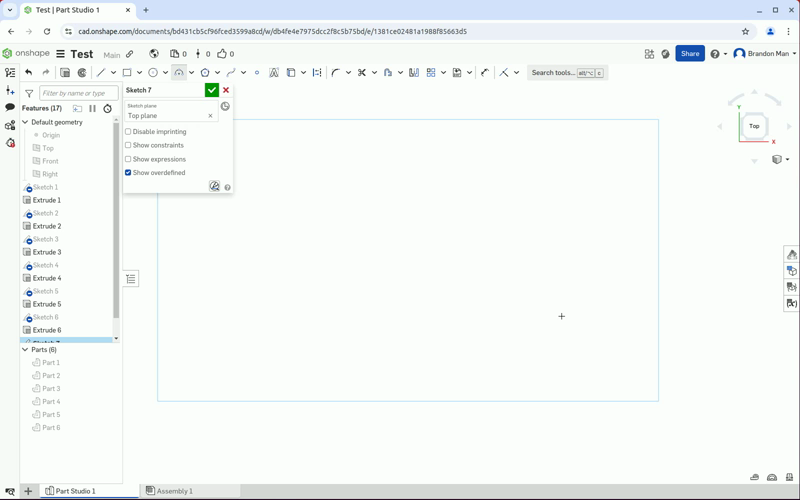
key_up(shift)
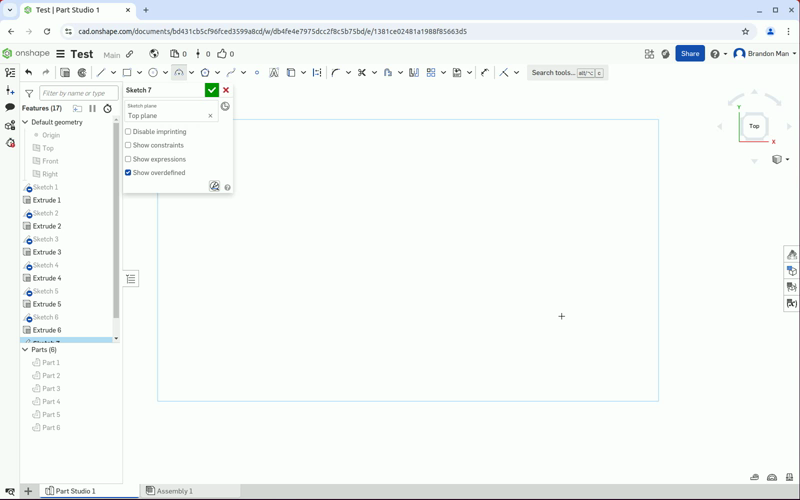
key_down(shift)
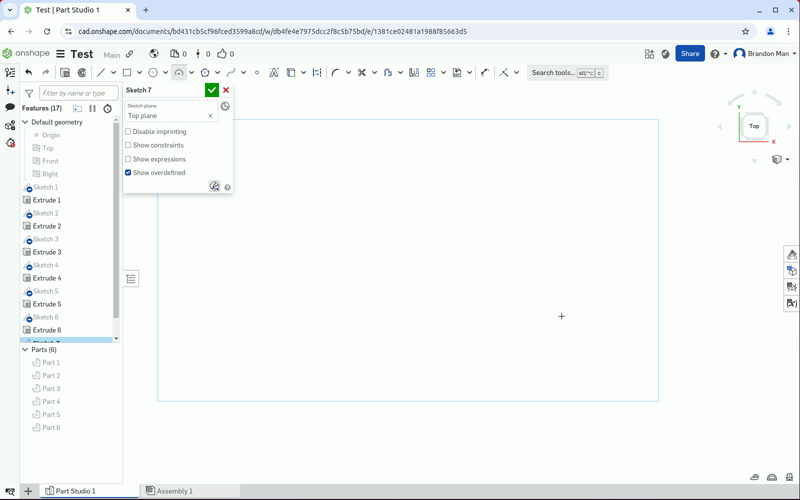
mouse_move(564, 315)
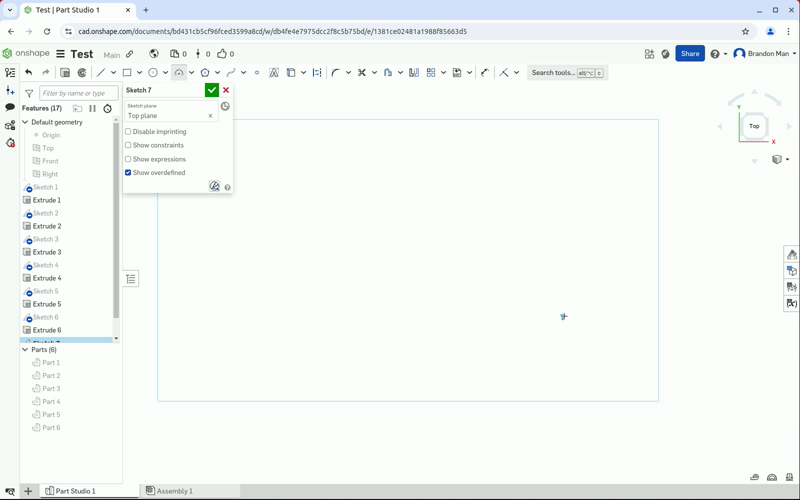
scroll(6)
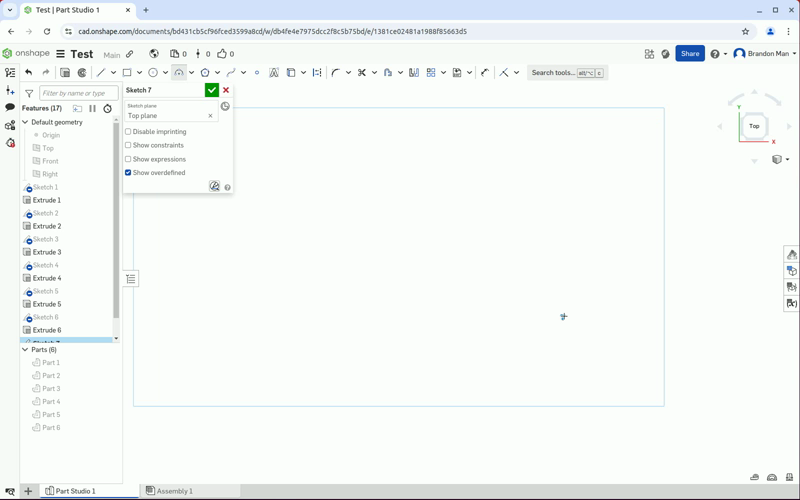
scroll(6)
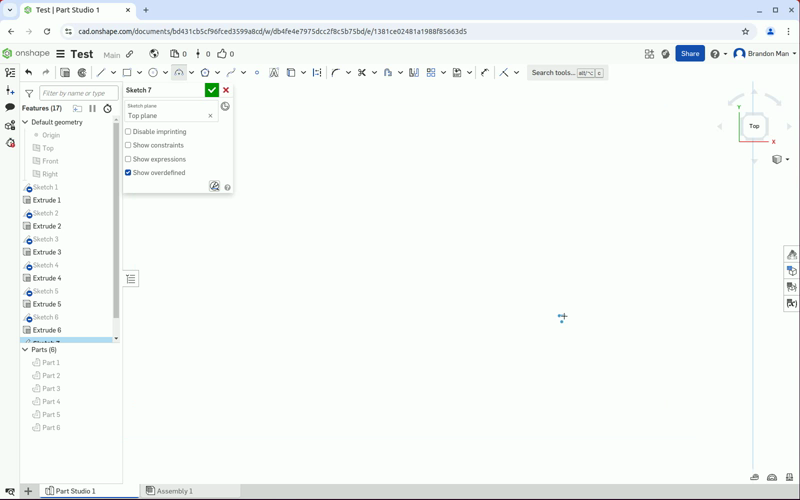
scroll(6)
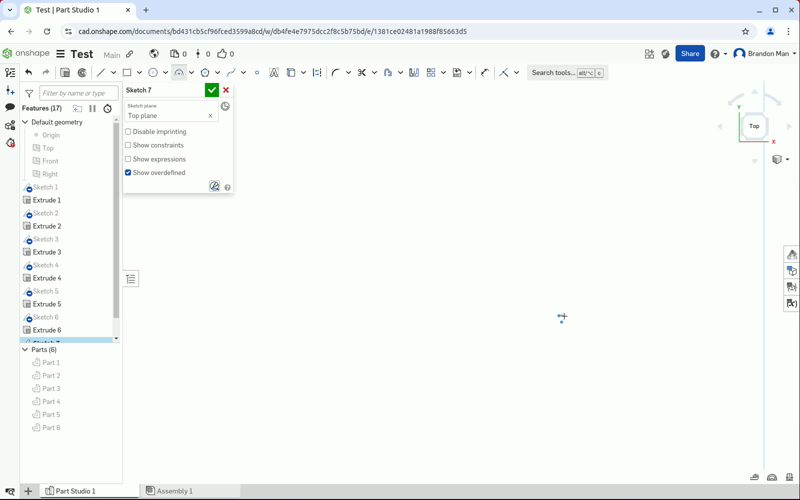
scroll(6)
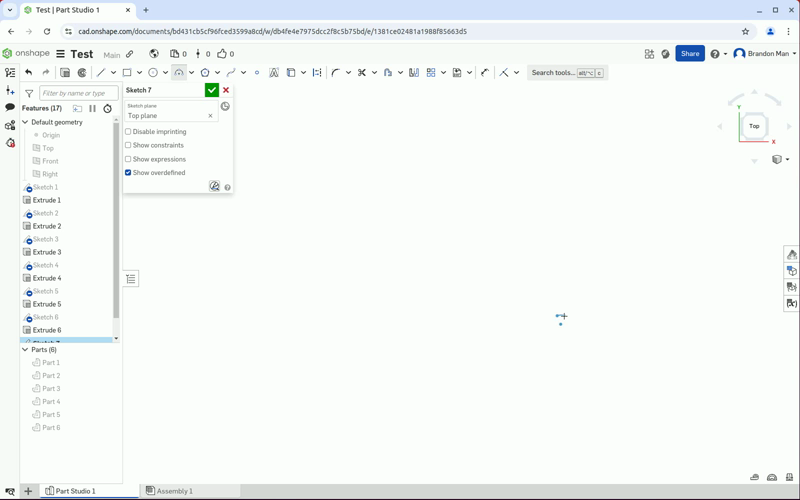
scroll(6)
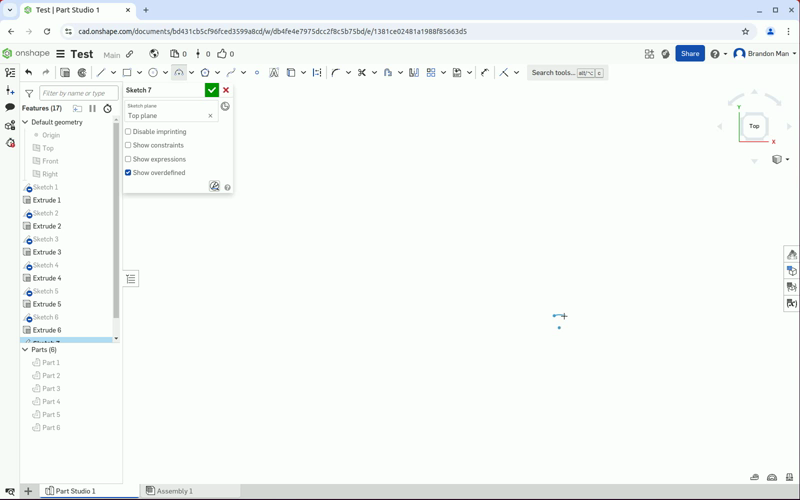
scroll(6)
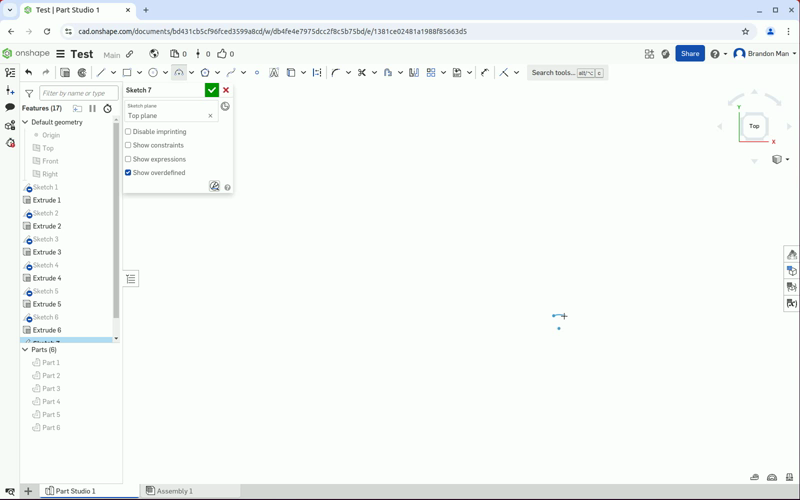
scroll(6)
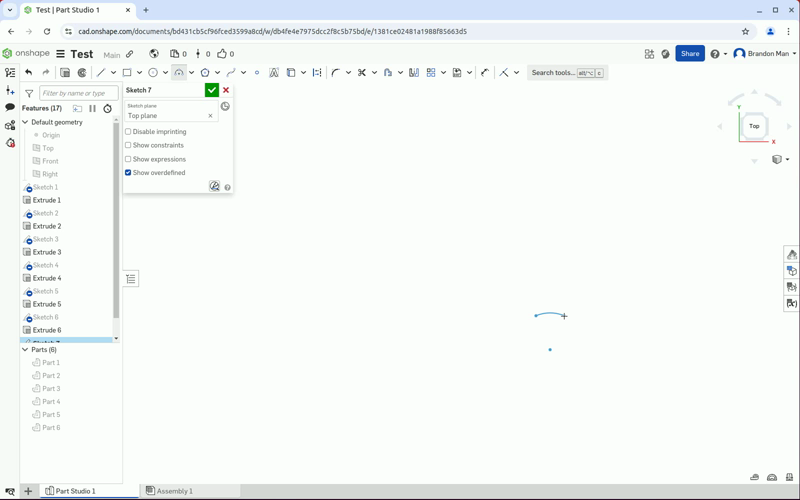
click(564, 315)
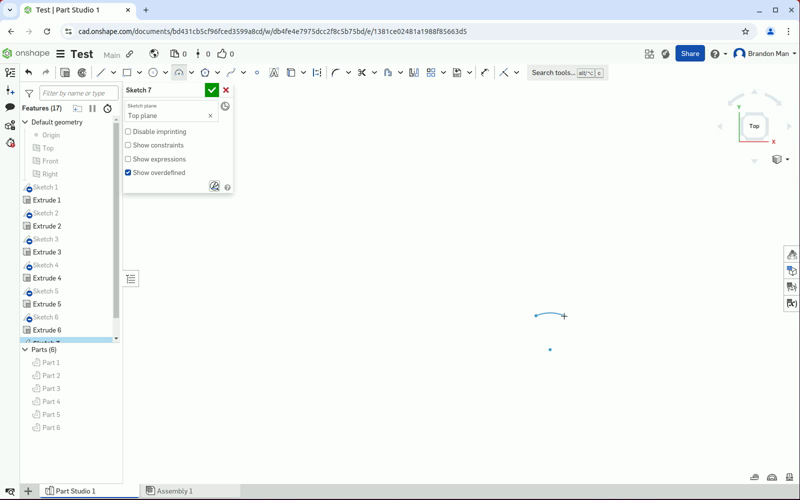
scroll(-6)
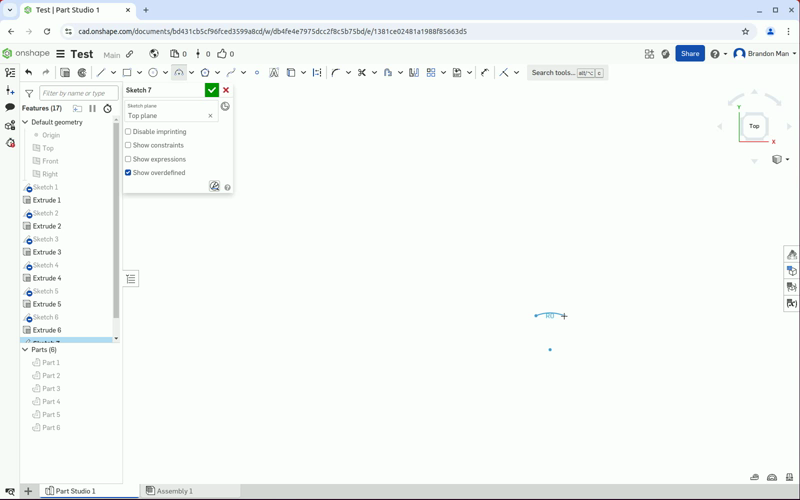
scroll(-6)
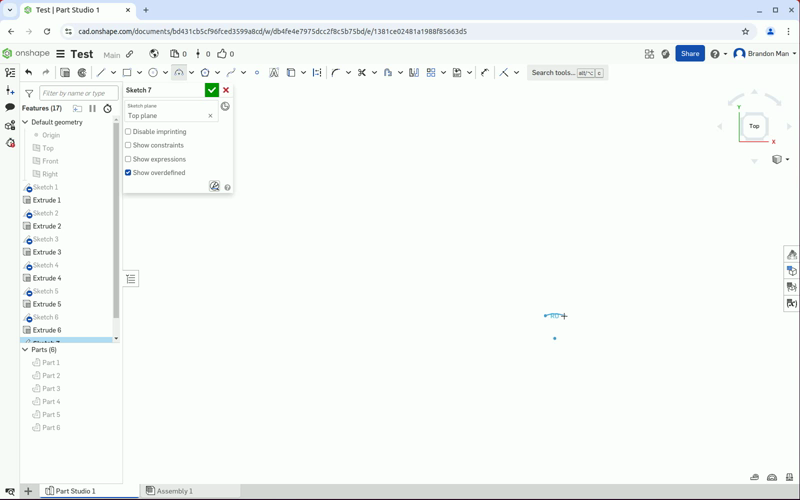
scroll(-6)
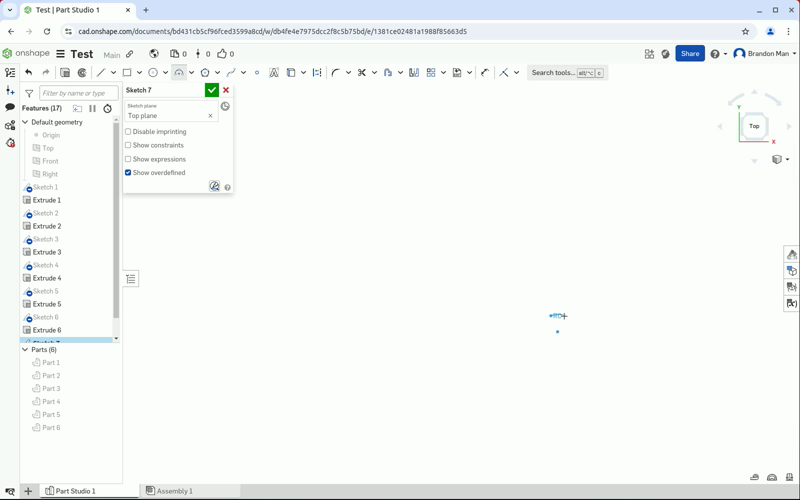
scroll(-6)
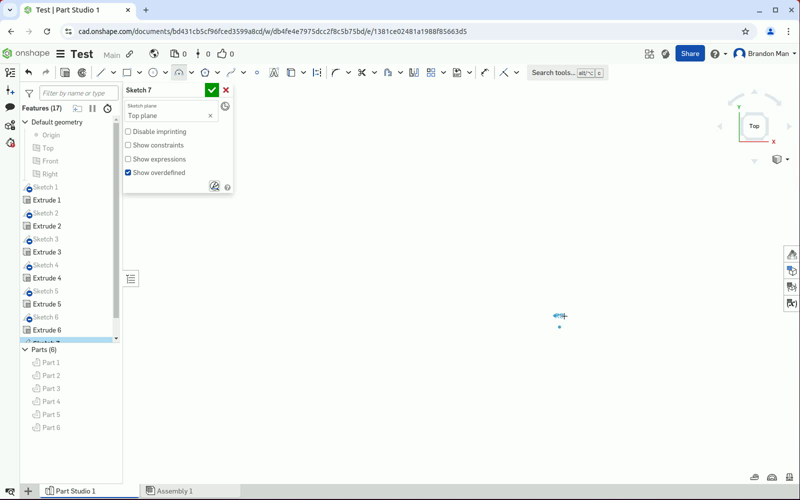
scroll(-6)
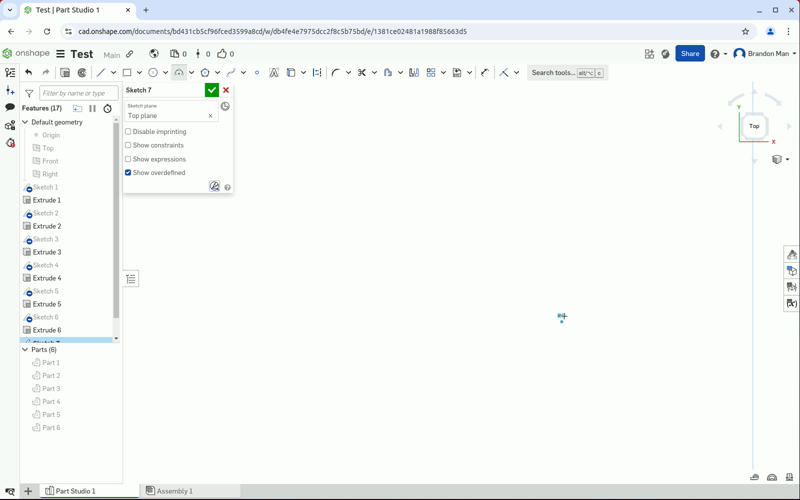
scroll(-6)
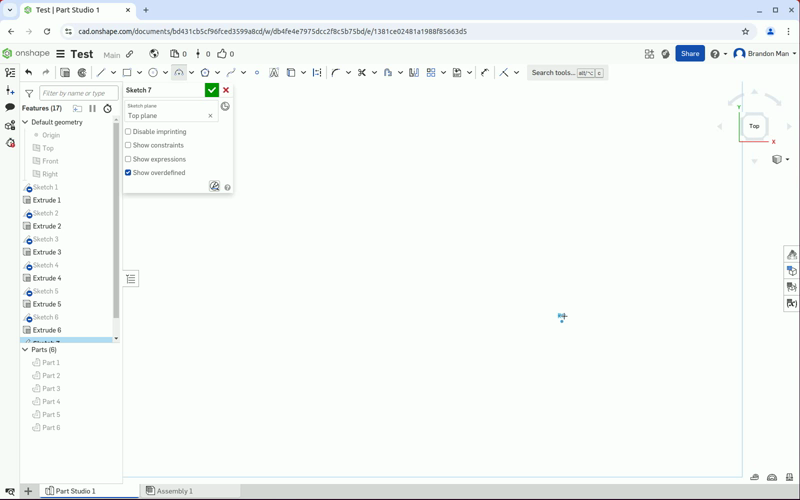
scroll(-6)
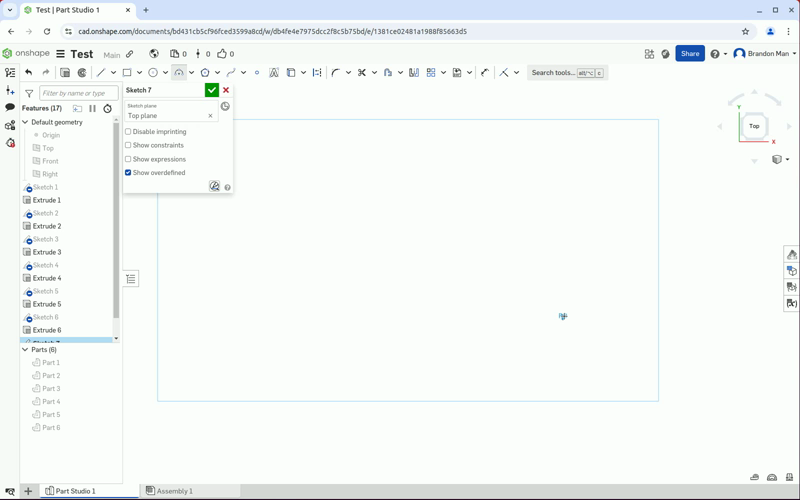
mouse_move(562, 316)
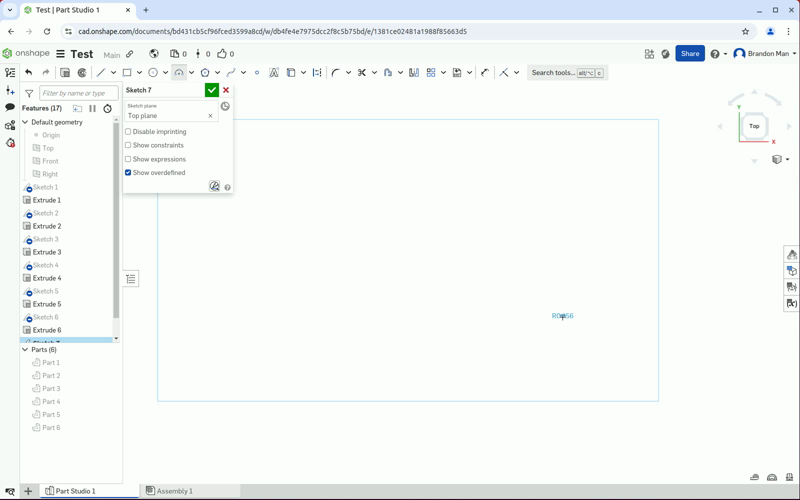
scroll(6)
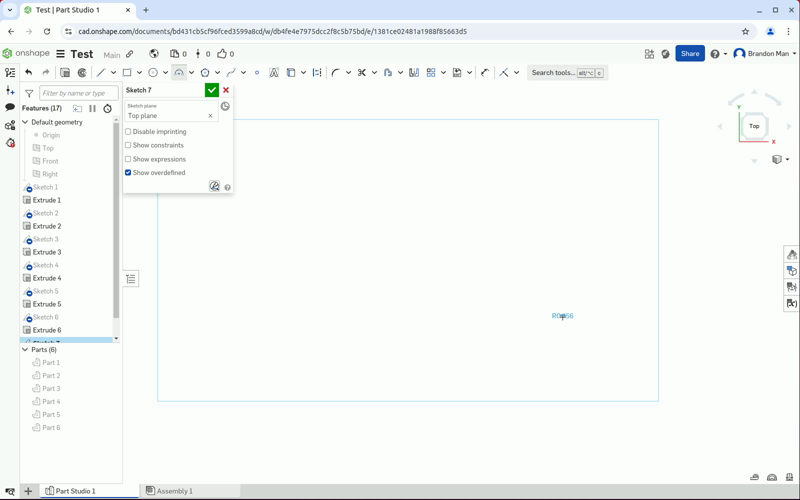
scroll(6)
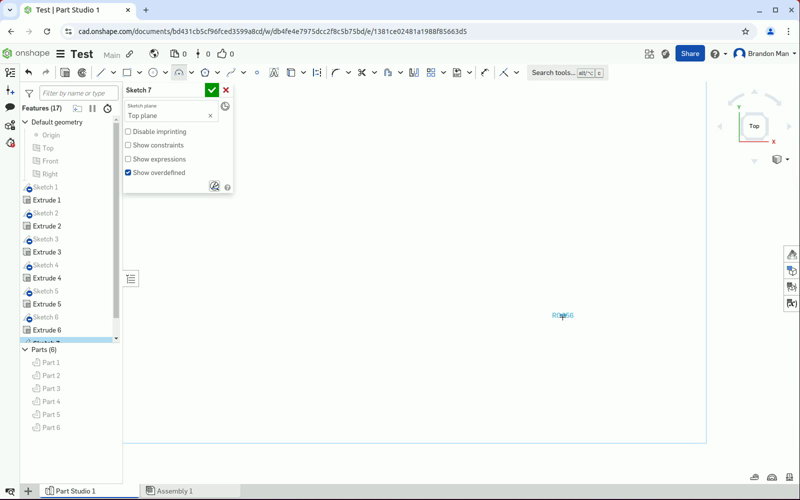
scroll(6)
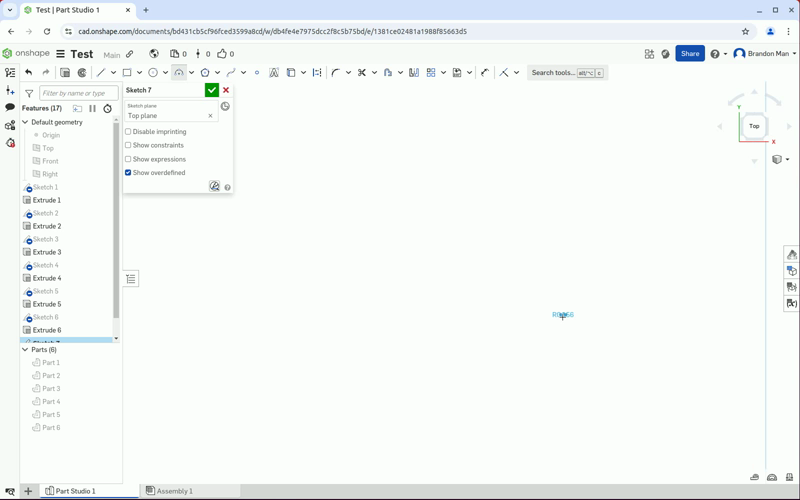
scroll(6)
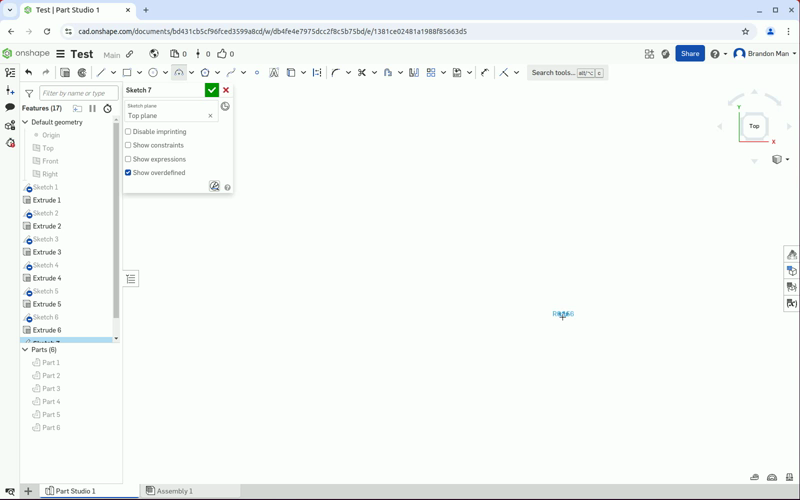
scroll(6)
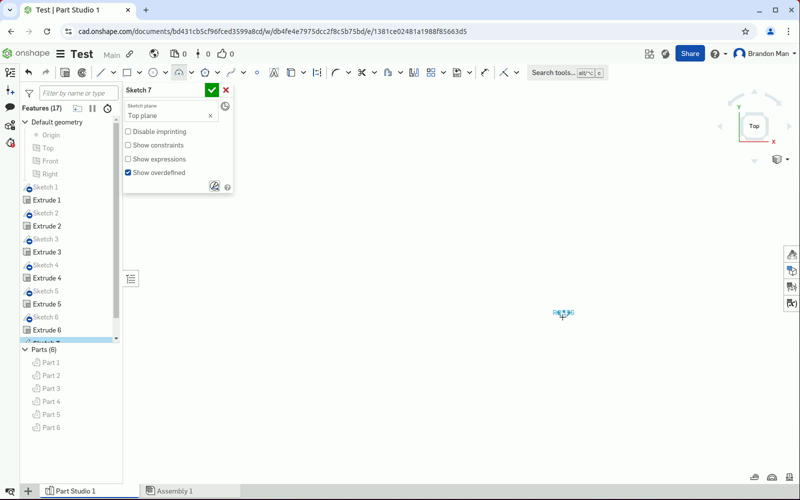
scroll(6)
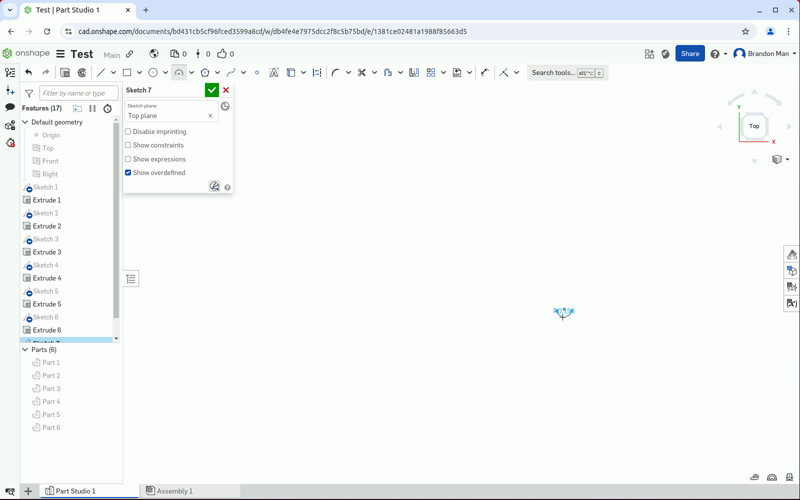
scroll(6)
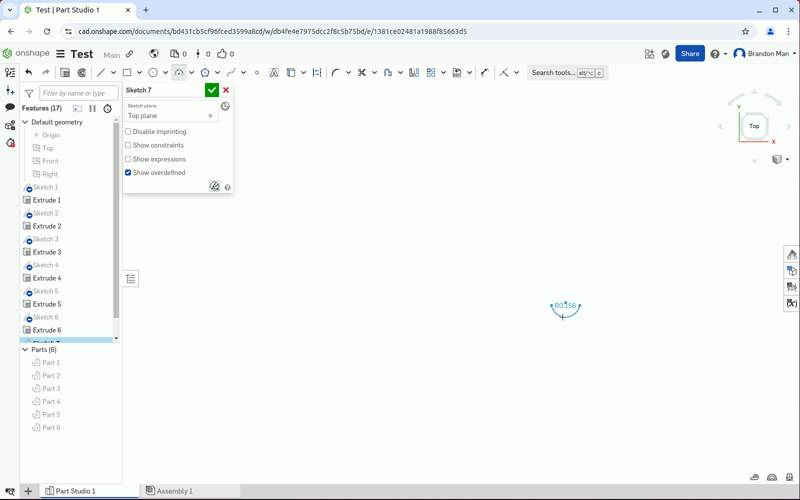
click(562, 316)
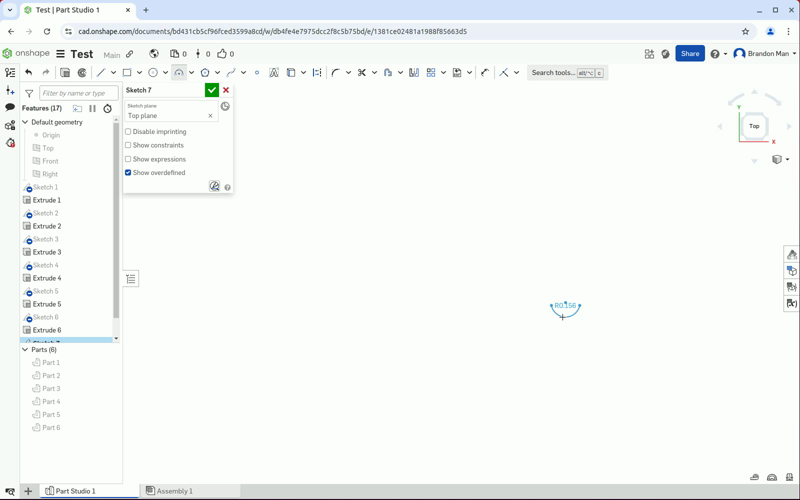
scroll(-6)
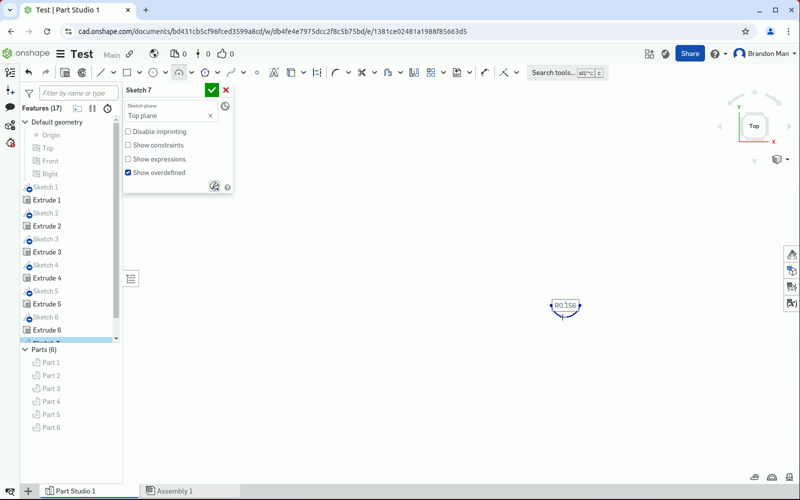
scroll(-6)
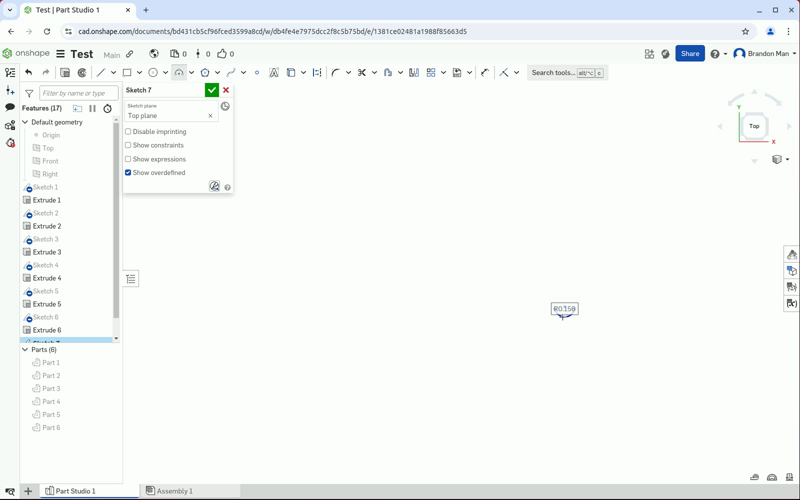
scroll(-6)
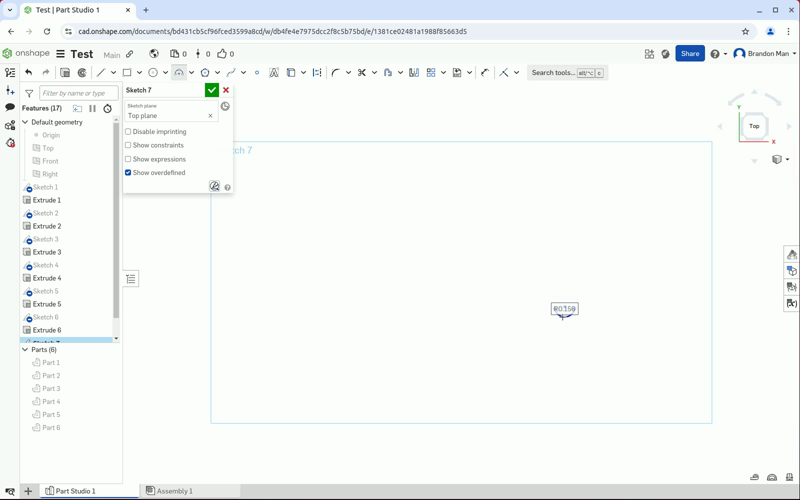
scroll(-6)
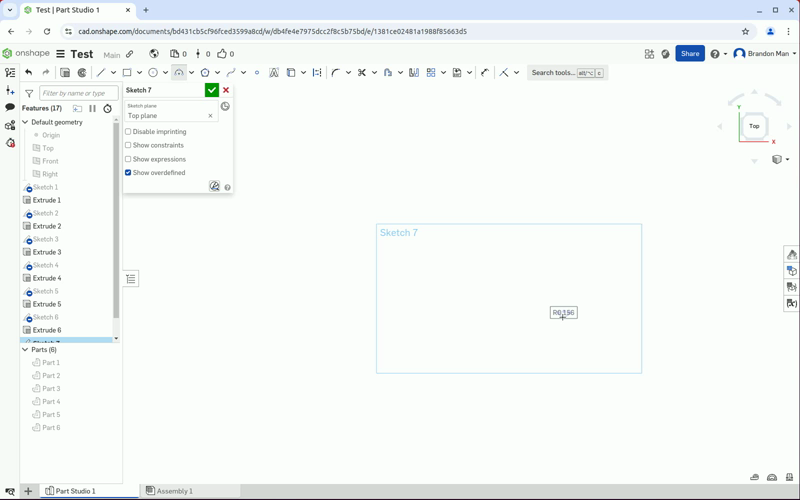
scroll(-6)
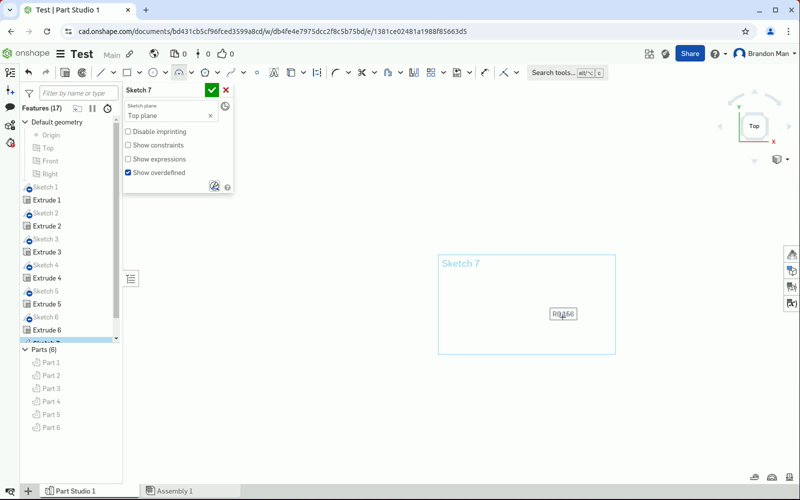
scroll(-6)
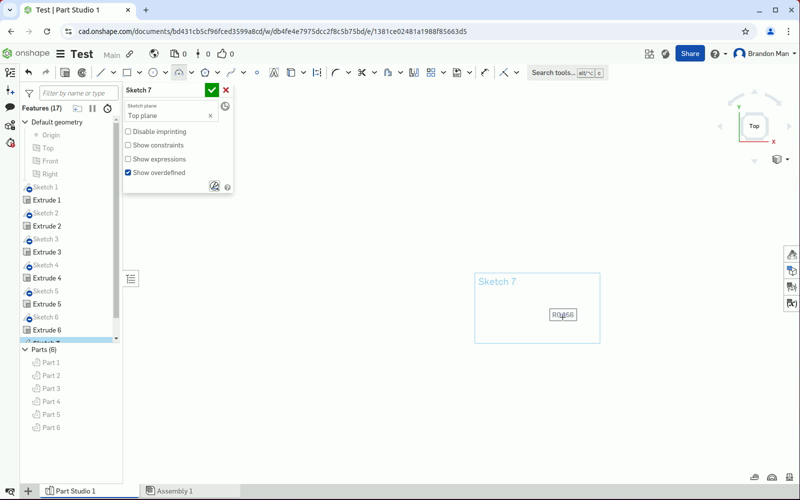
scroll(-6)
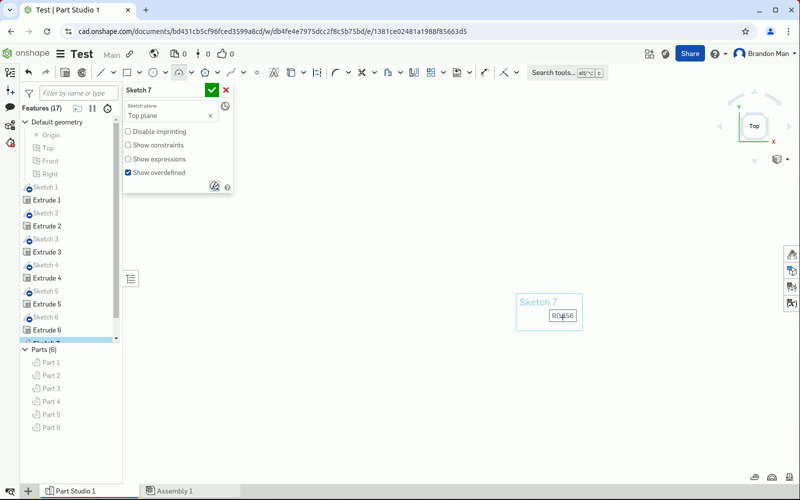
key_up(shift)
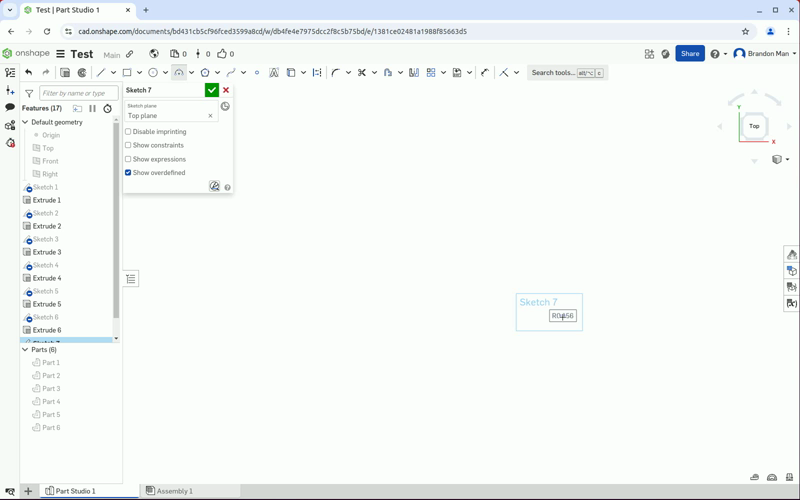
key(esc)
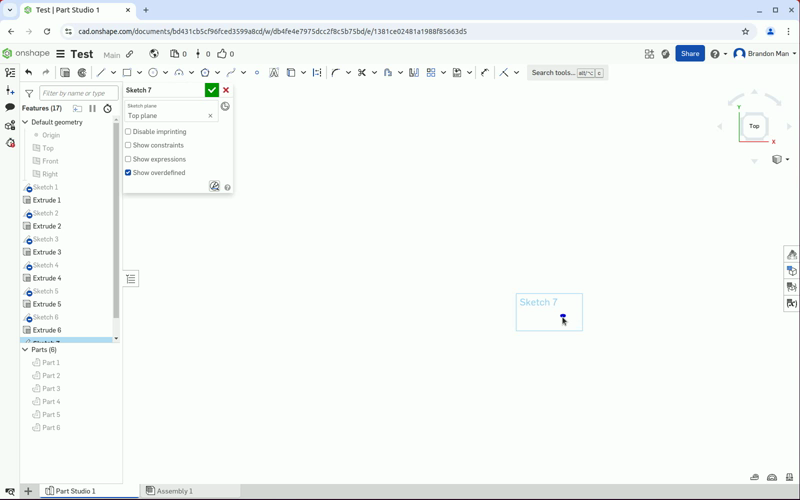
key(l)
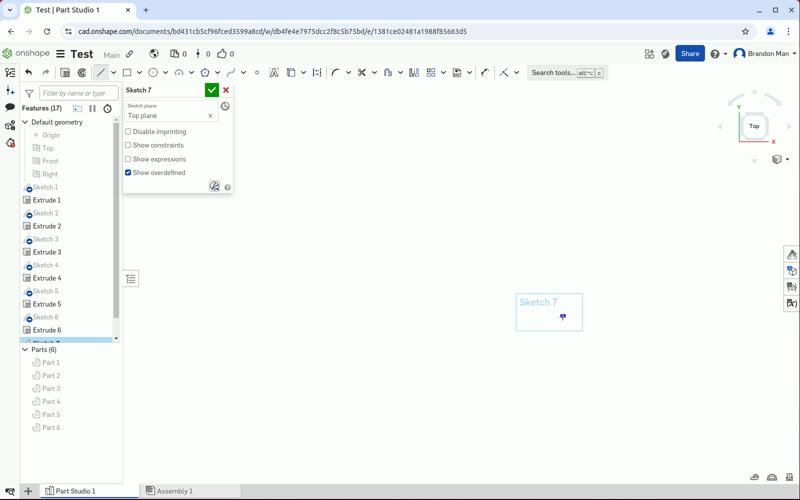
mouse_move(564, 315)
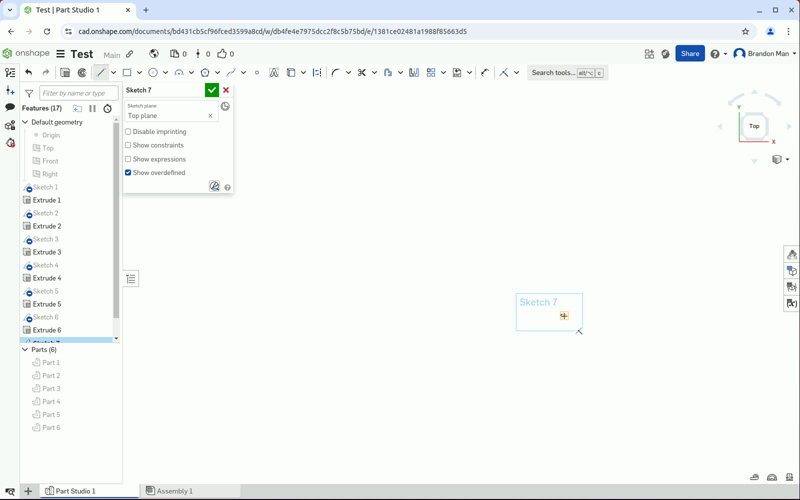
scroll(6)
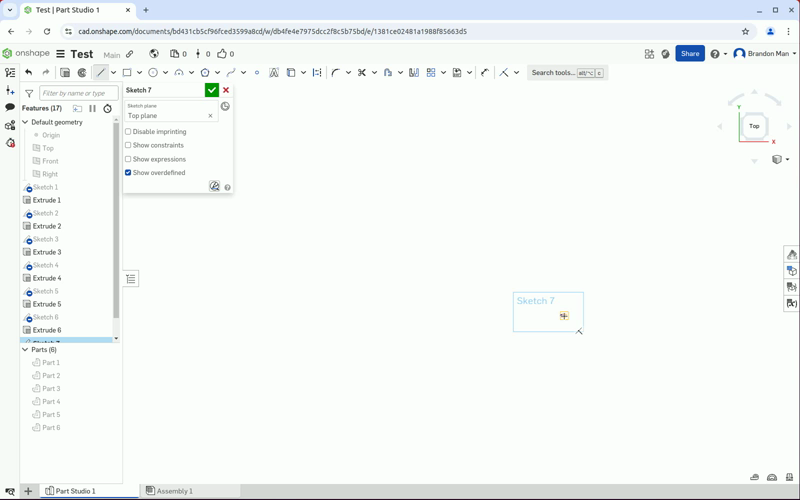
scroll(6)
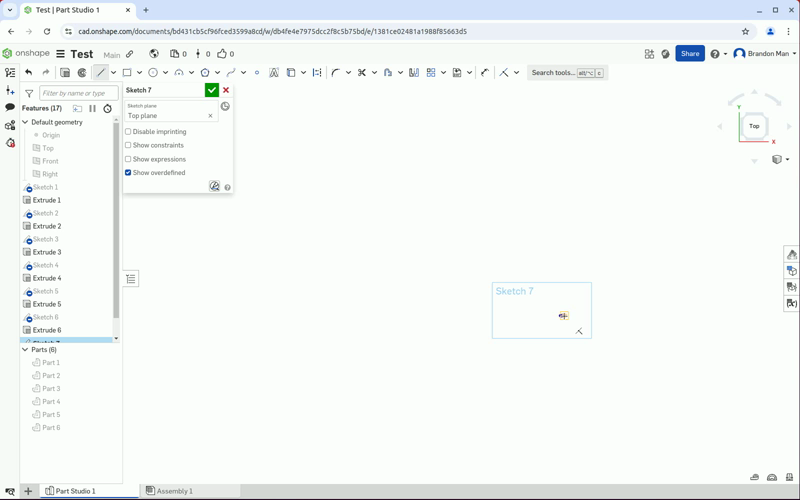
scroll(6)
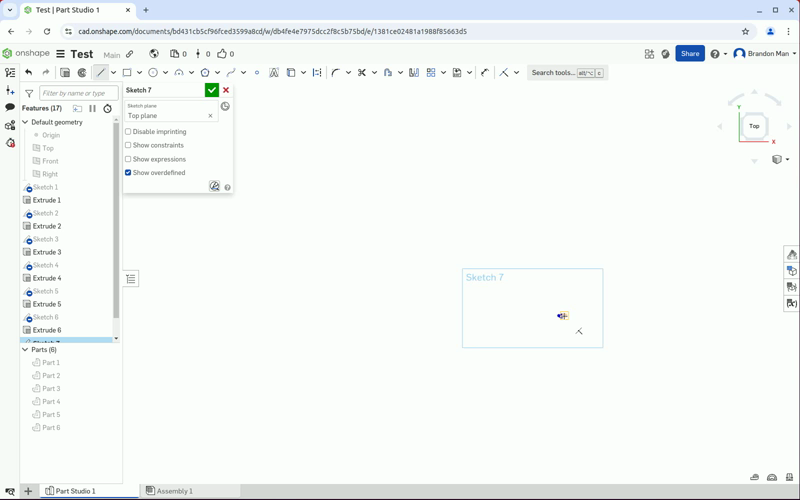
scroll(6)
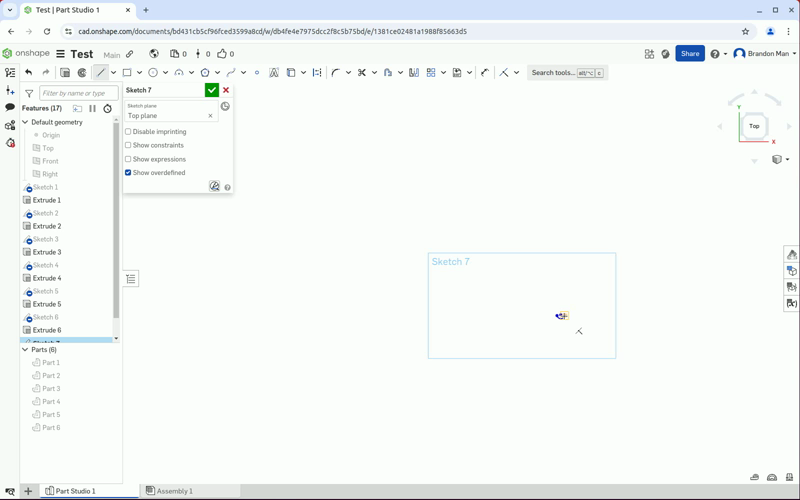
scroll(6)
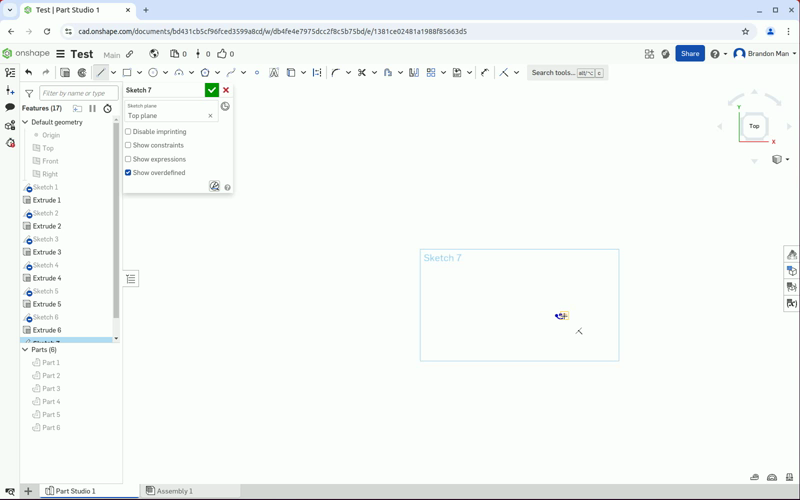
scroll(6)
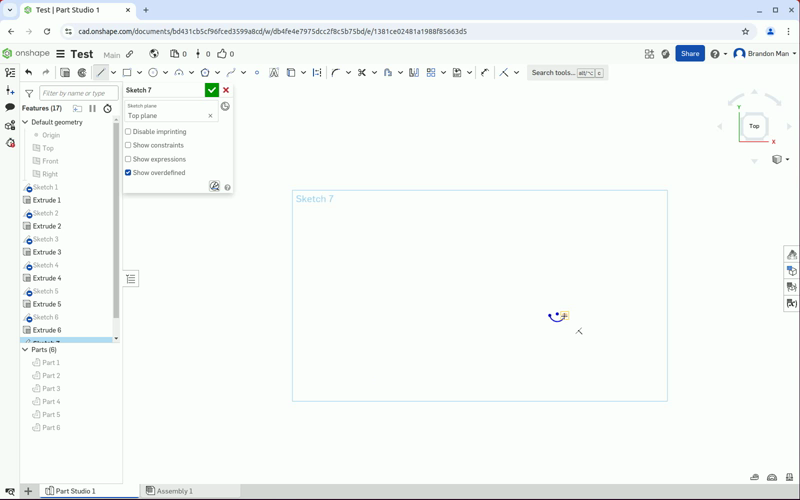
scroll(6)
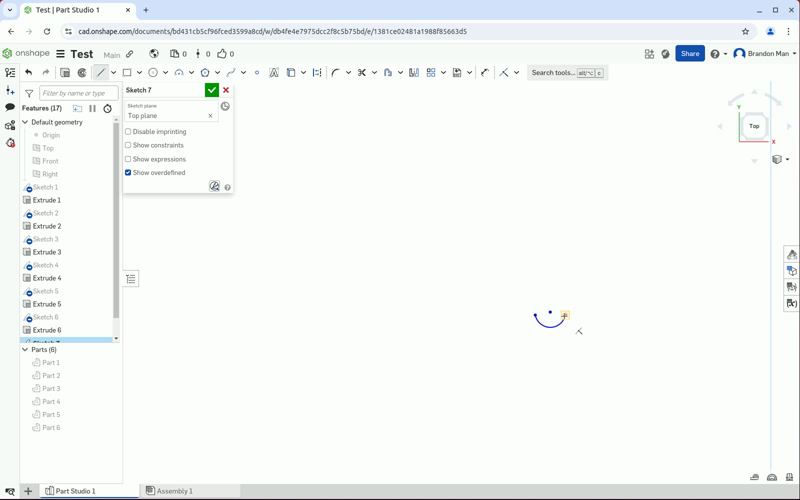
click(564, 315)
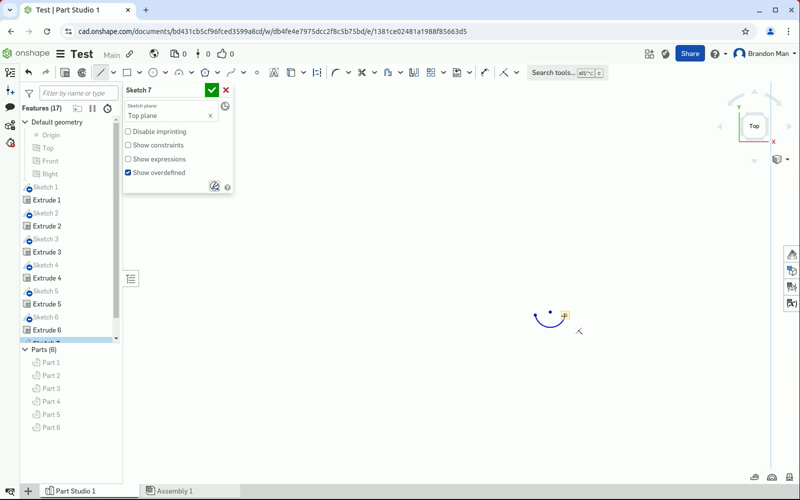
scroll(-6)
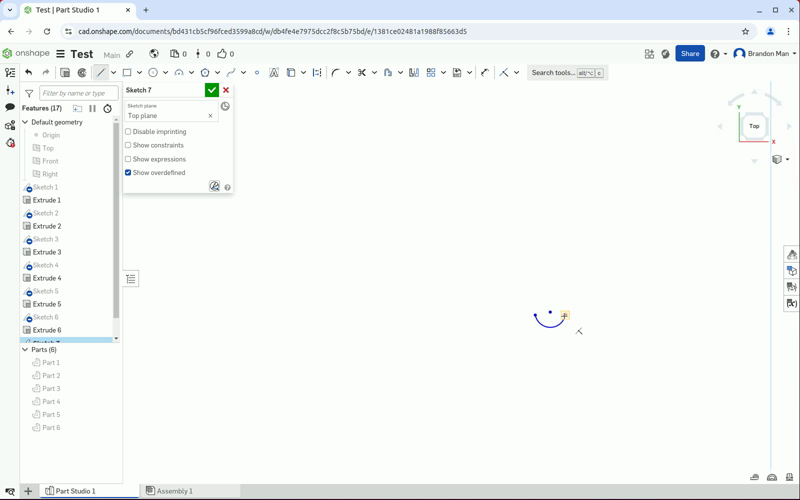
scroll(-6)
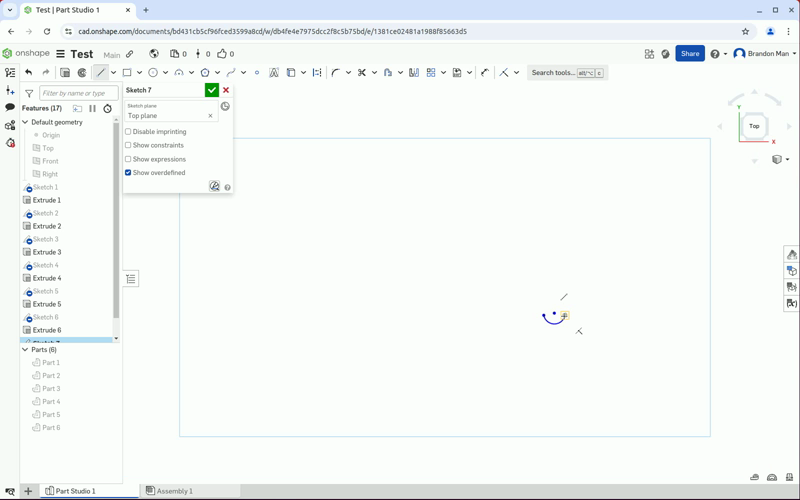
scroll(-6)
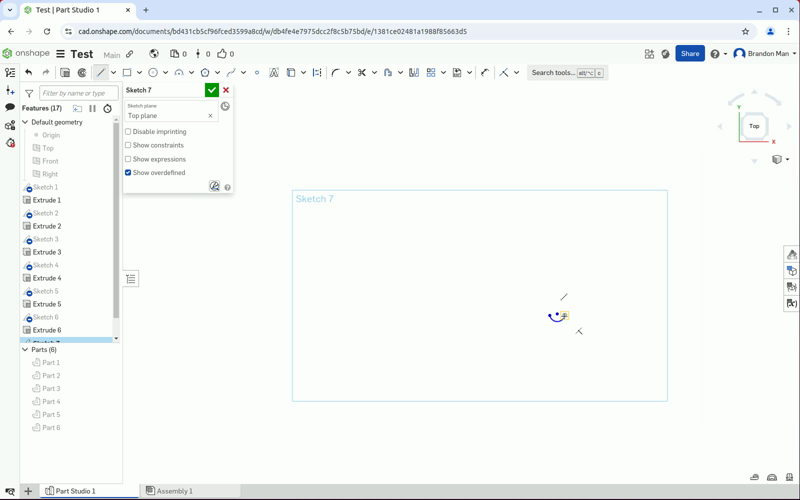
scroll(-6)
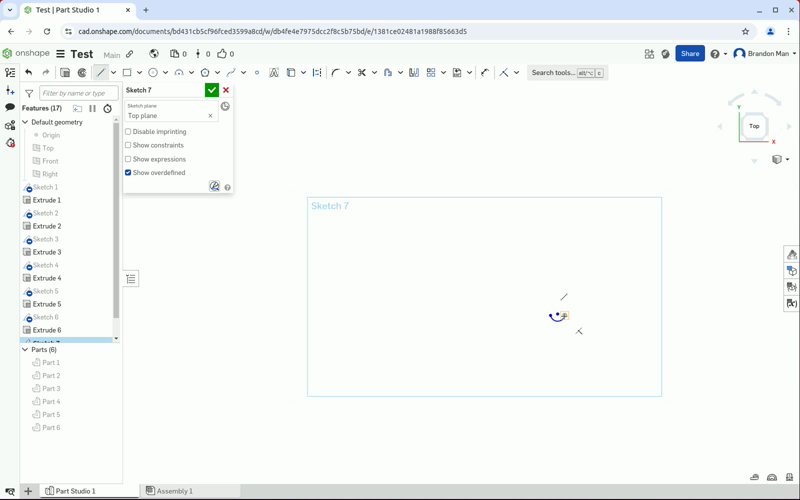
scroll(-6)
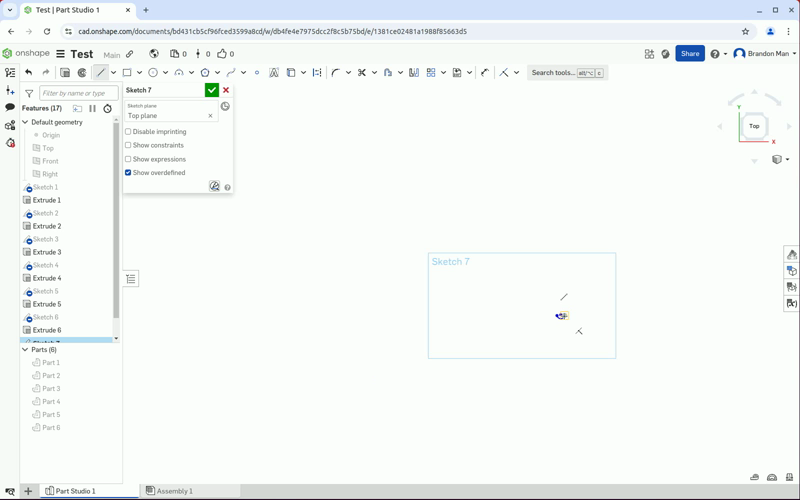
scroll(-6)
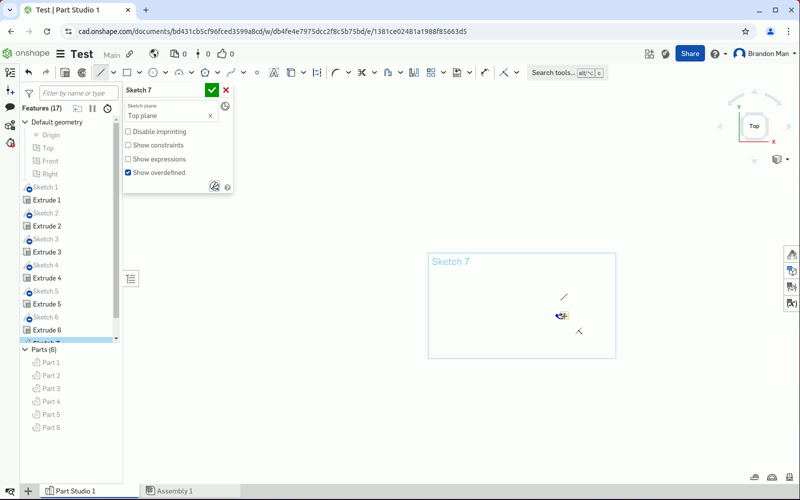
scroll(-6)
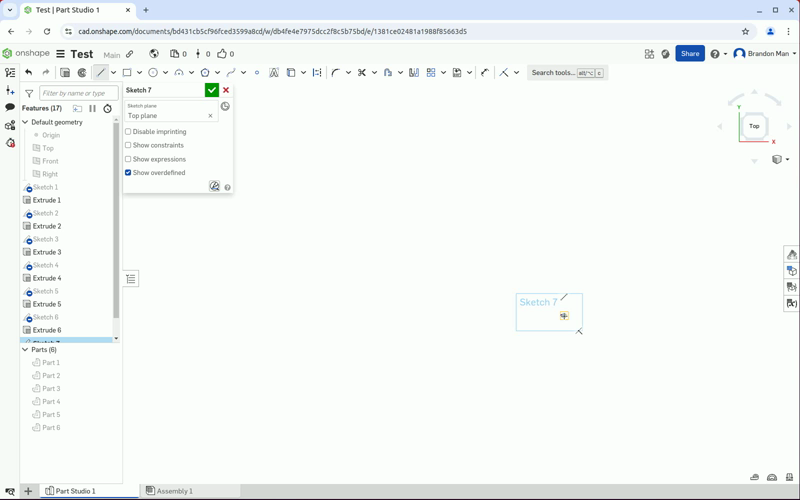
mouse_move(589, 315)
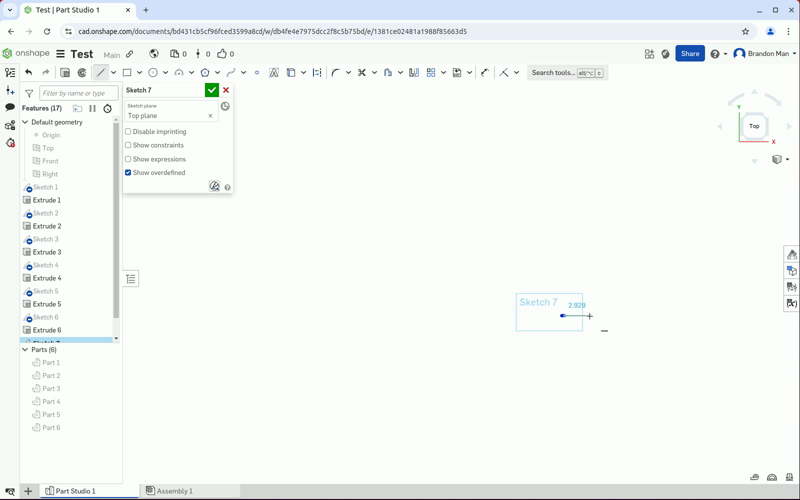
key_down(shift)
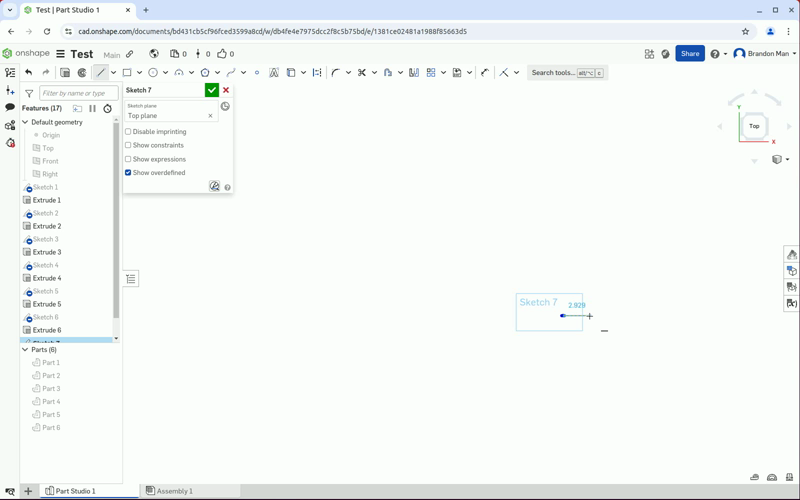
mouse_move(561, 315)
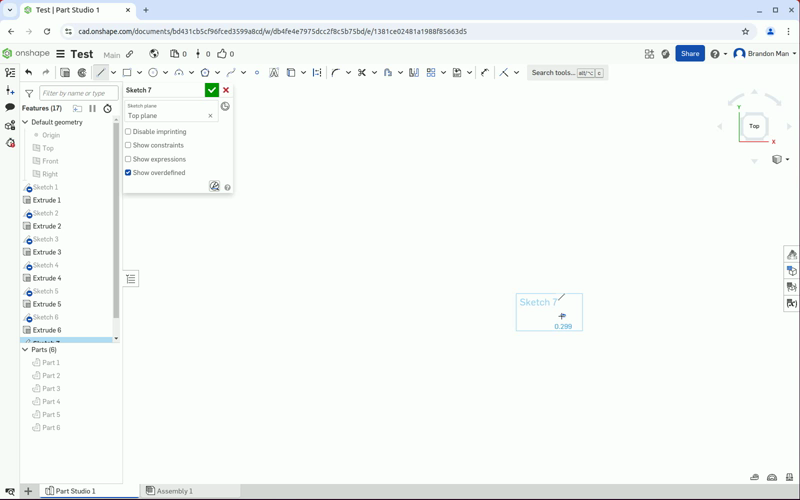
scroll(6)
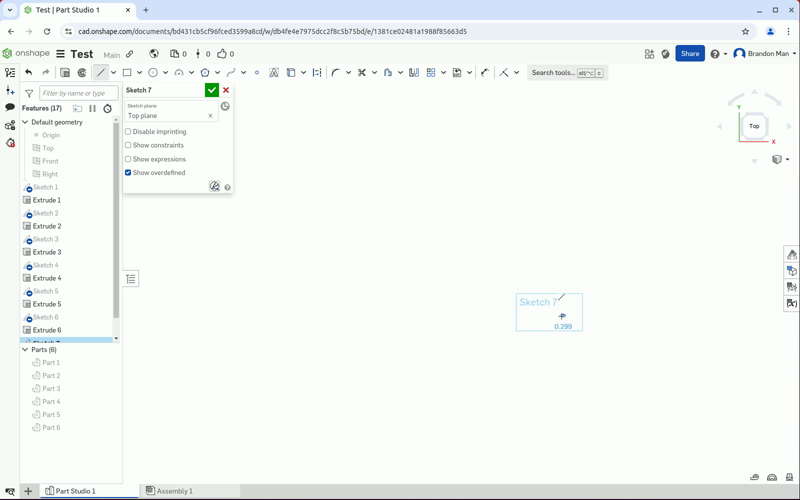
scroll(6)
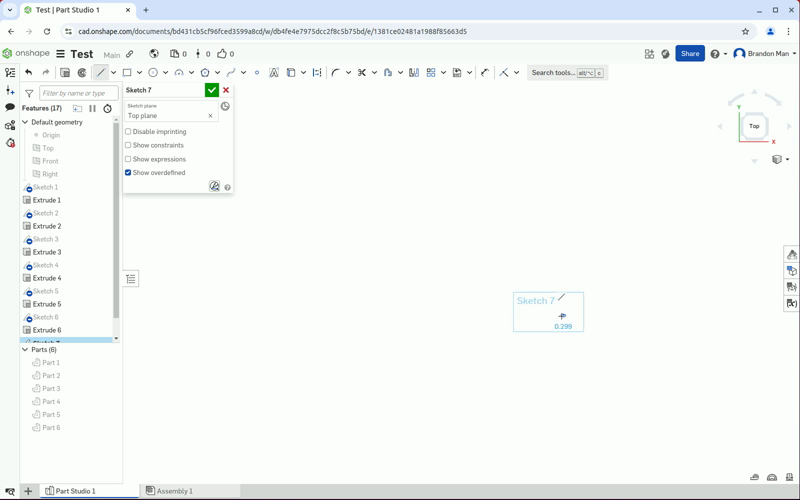
scroll(6)
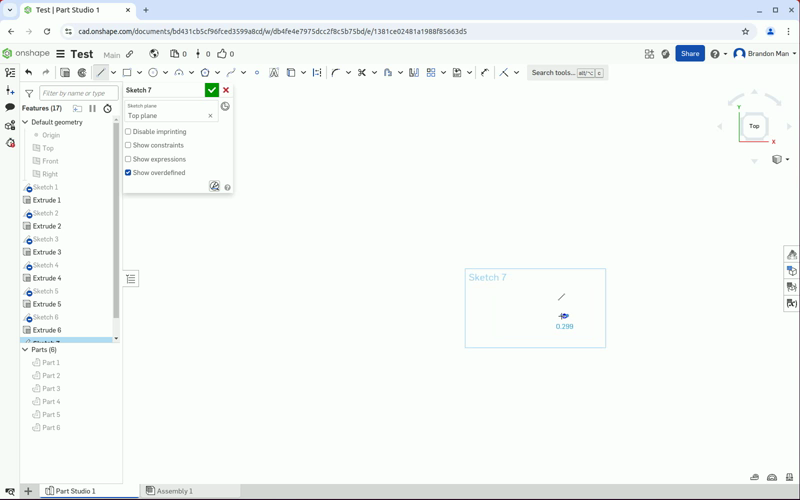
scroll(6)
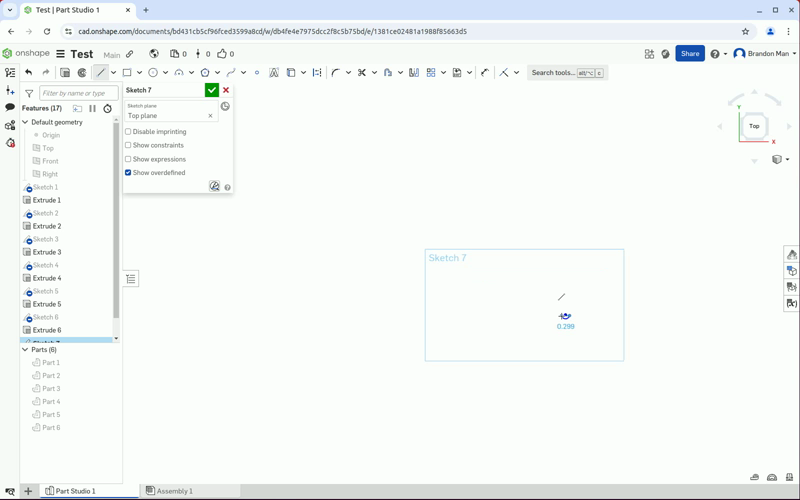
scroll(6)
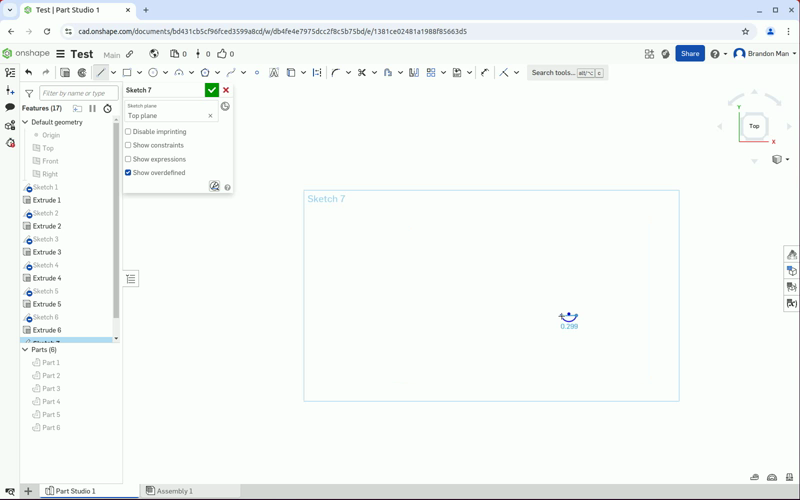
scroll(6)
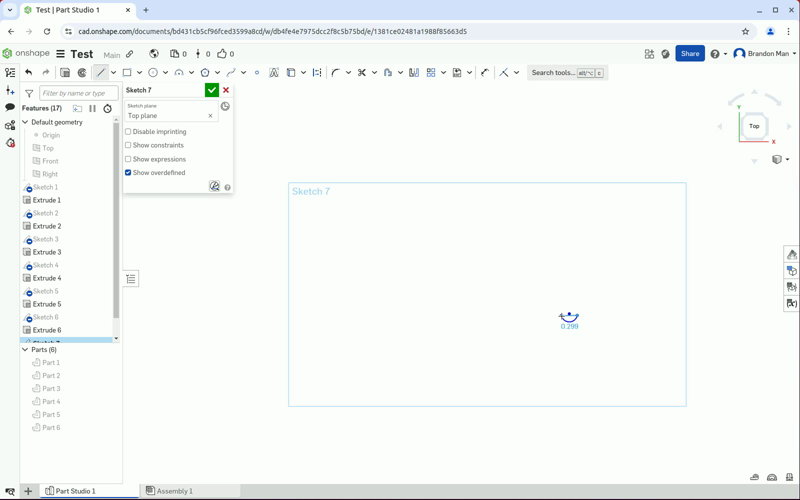
scroll(6)
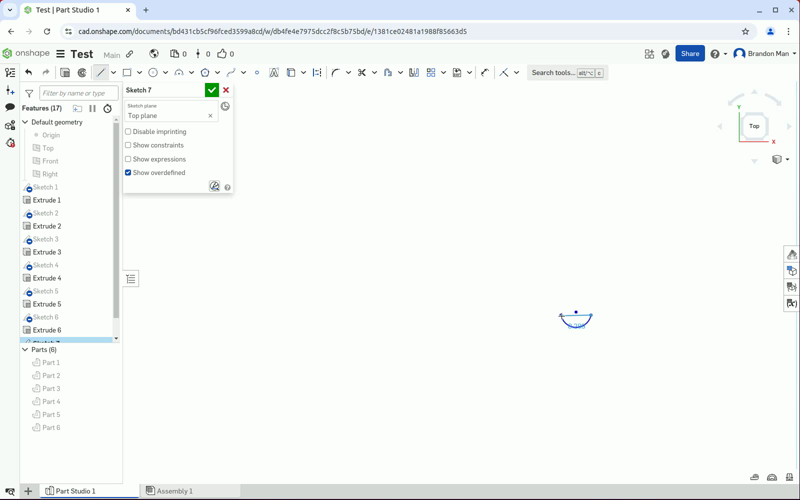
key_up(shift)
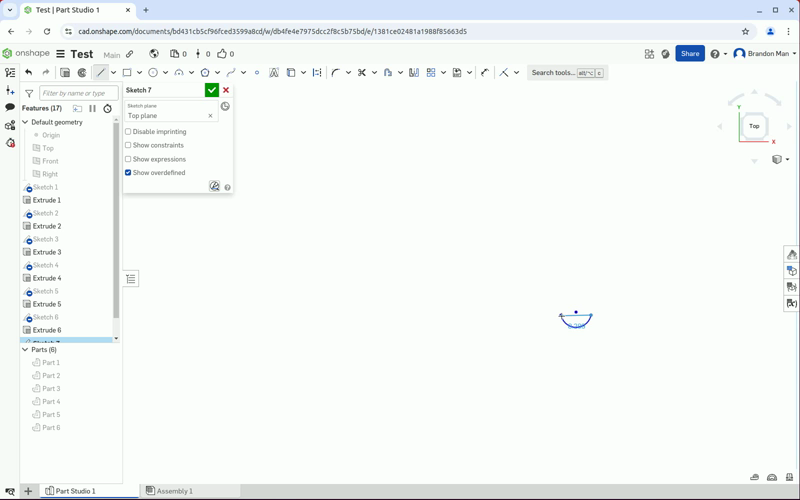
click(561, 315)
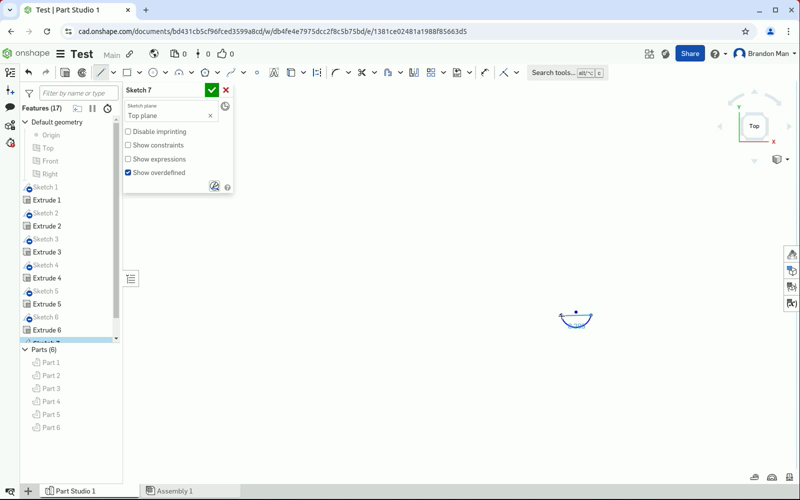
scroll(-6)
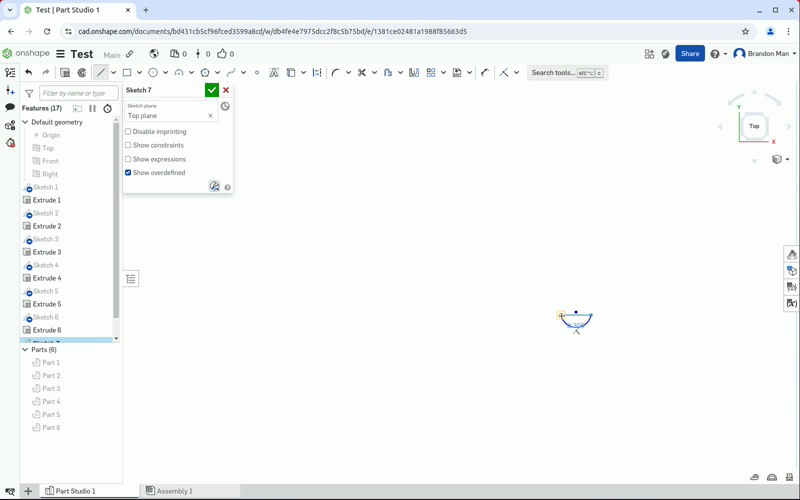
scroll(-6)
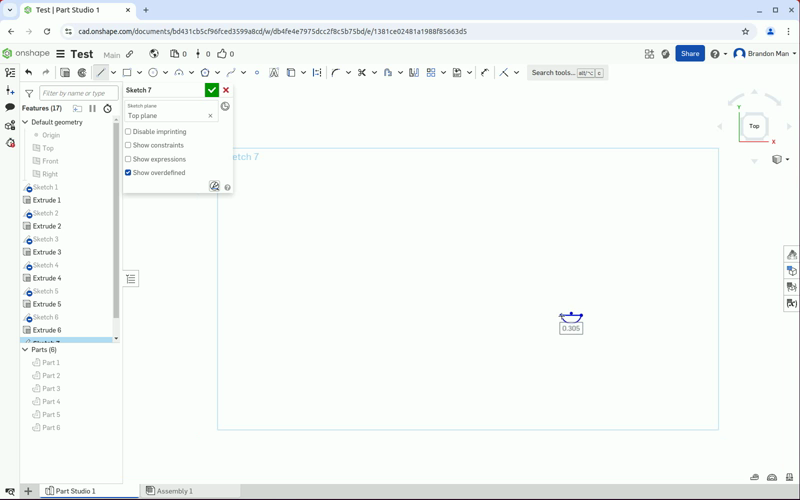
scroll(-6)
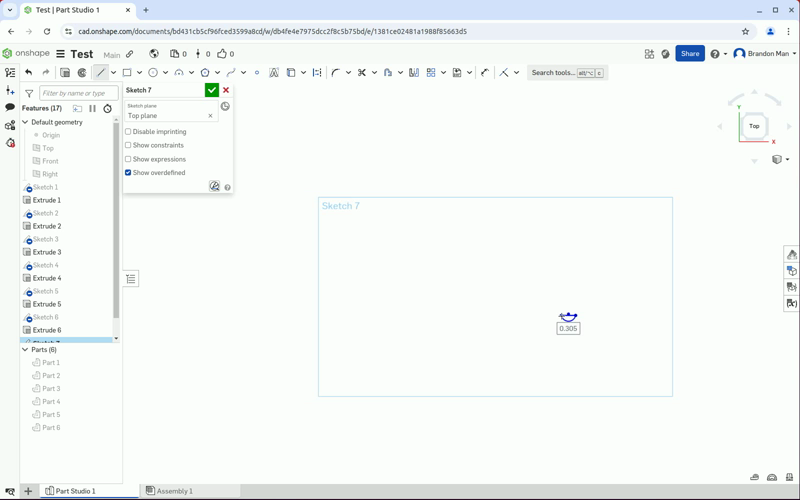
scroll(-6)
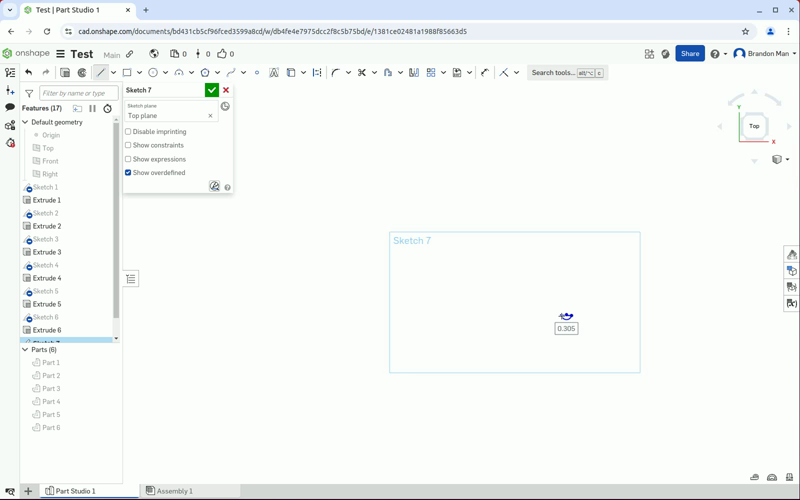
scroll(-6)
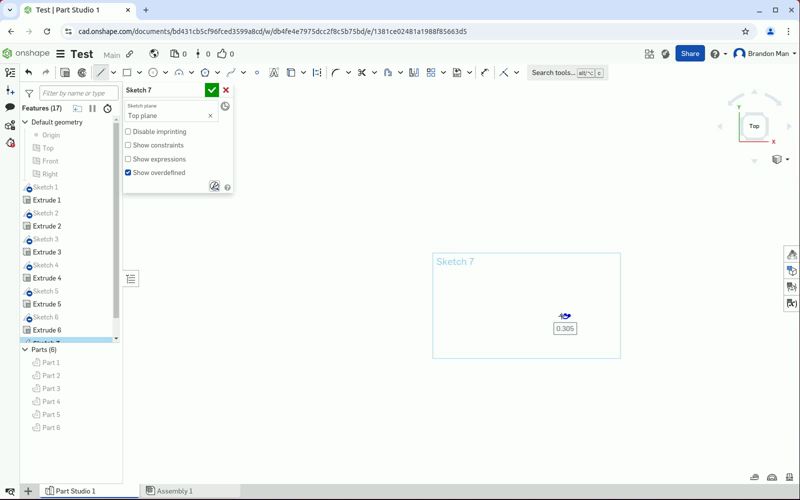
scroll(-6)
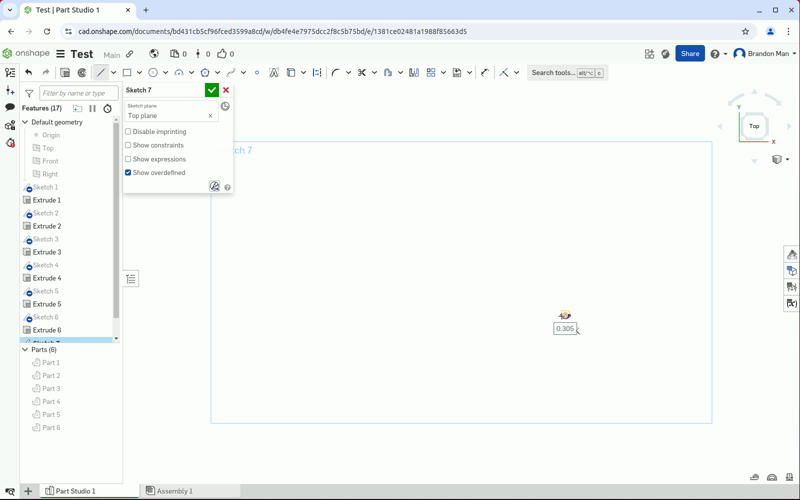
scroll(-6)
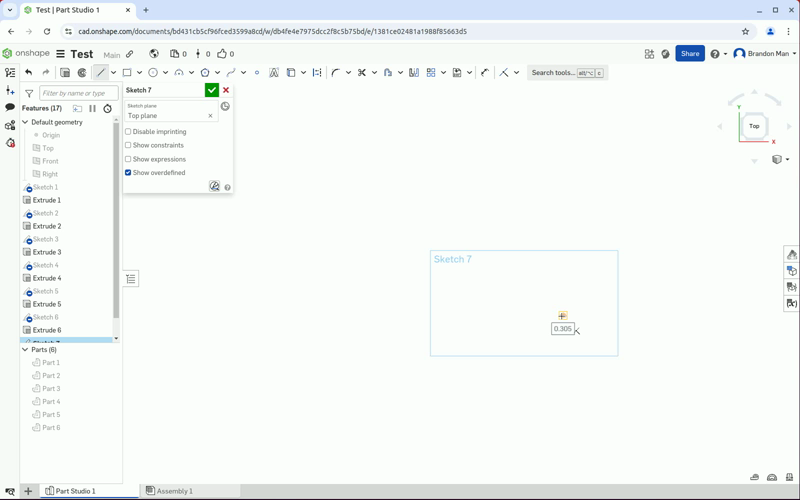
key(esc)
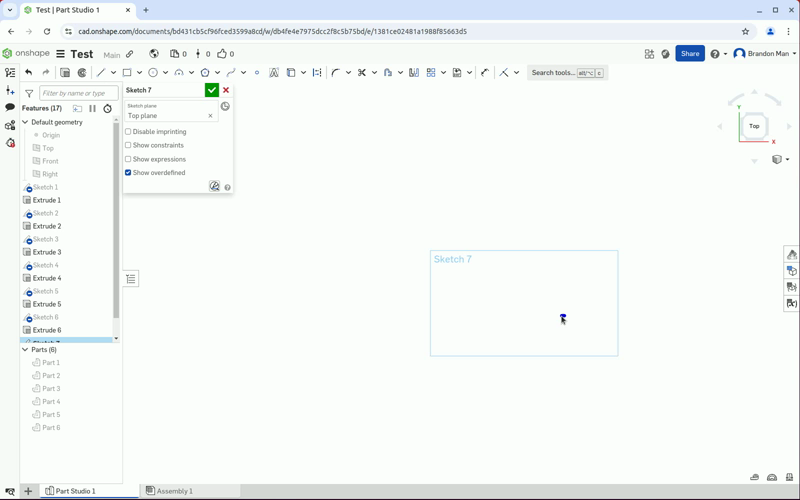
mouse_move(562, 315)
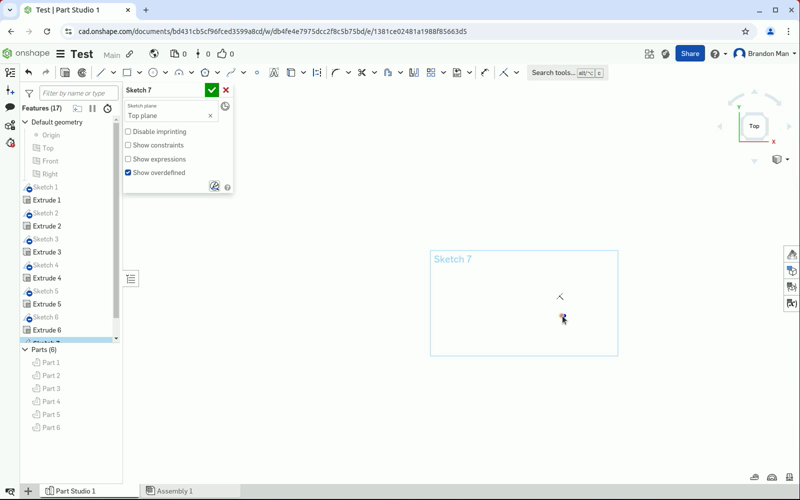
scroll(6)
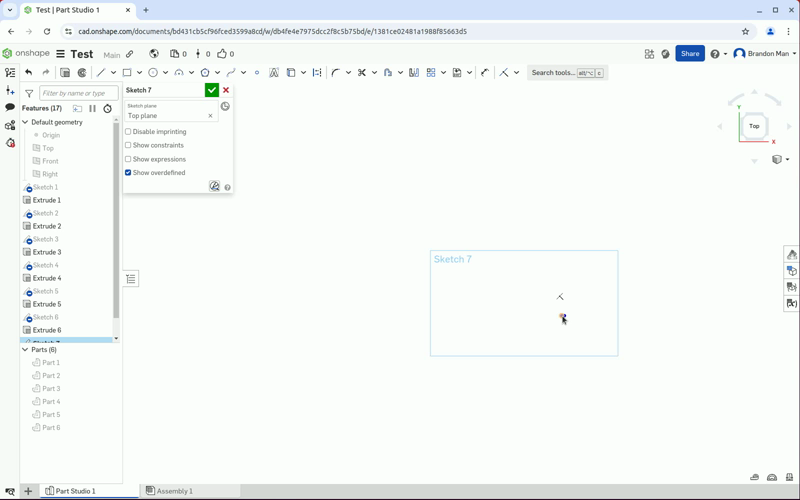
scroll(6)
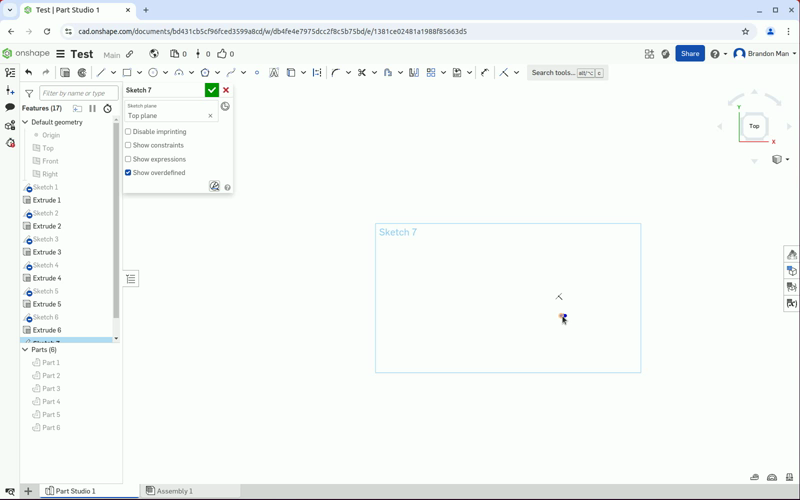
scroll(6)
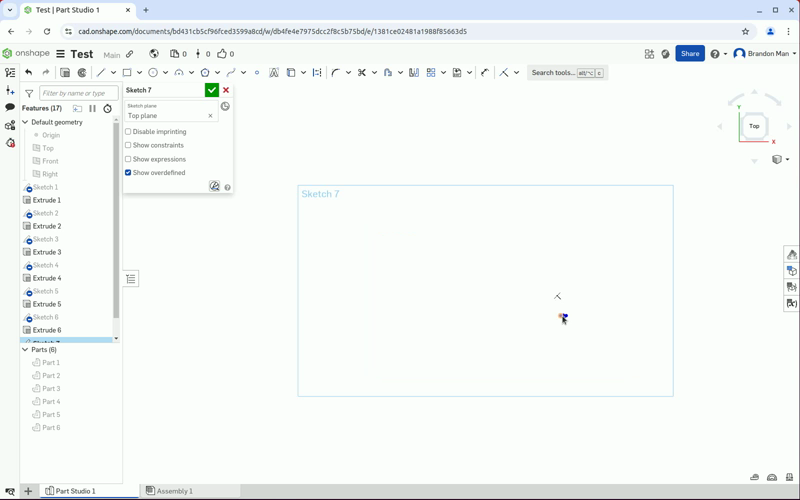
scroll(6)
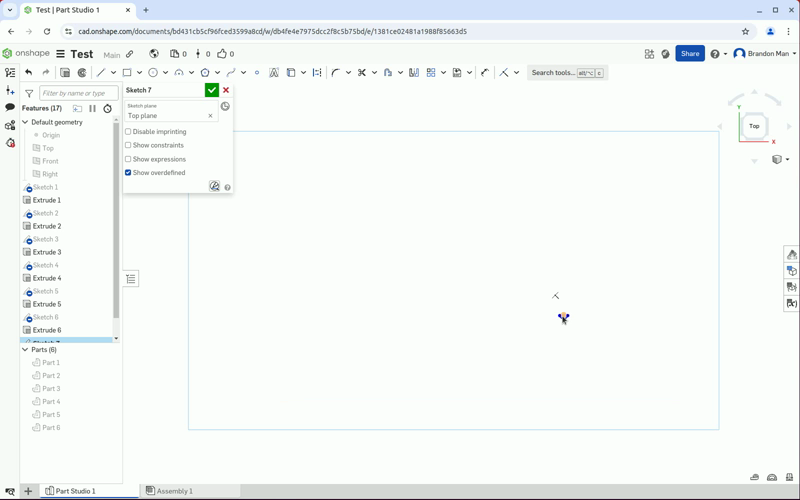
scroll(6)
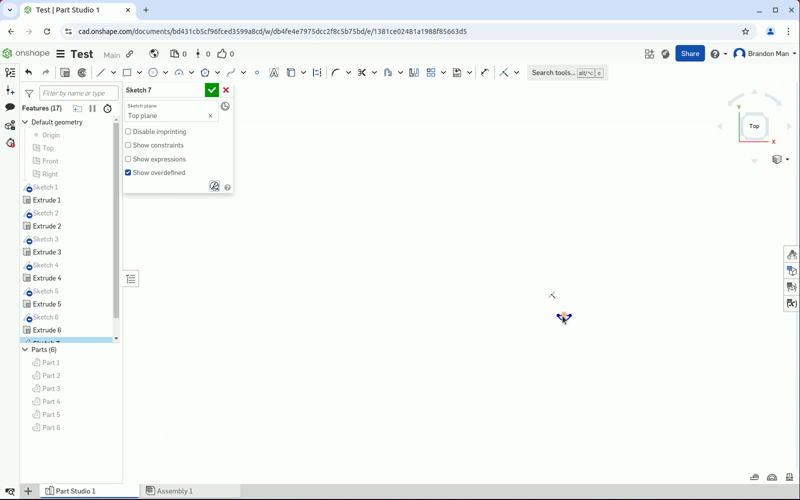
scroll(6)
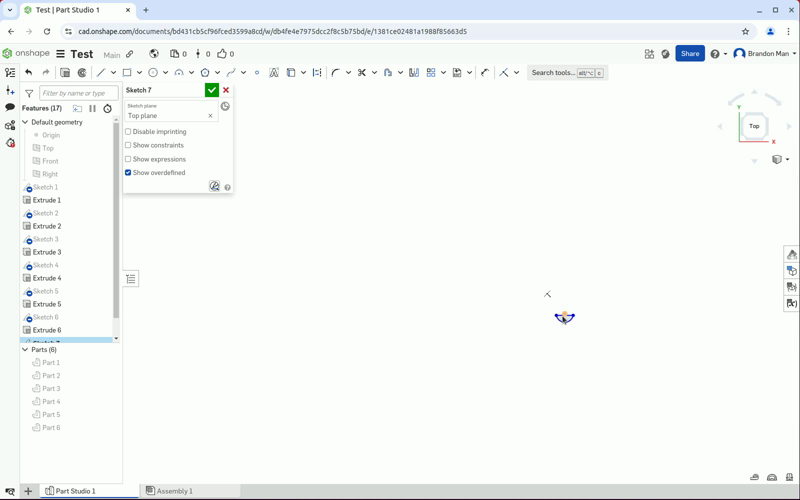
scroll(6)
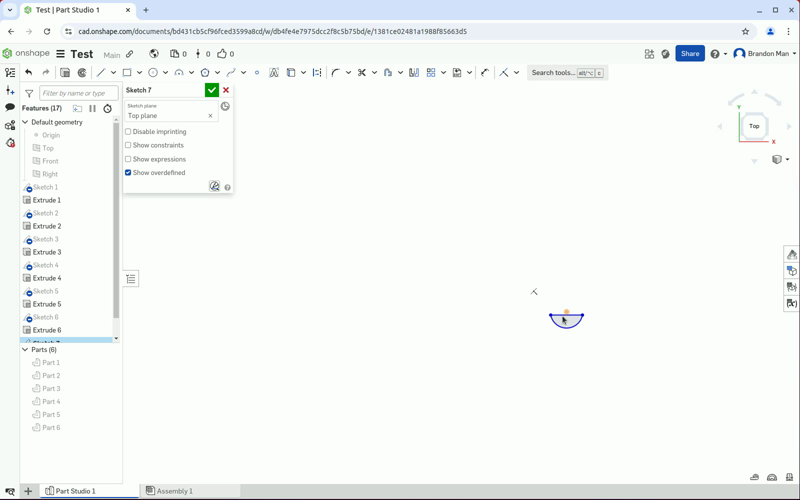
click(562, 315)
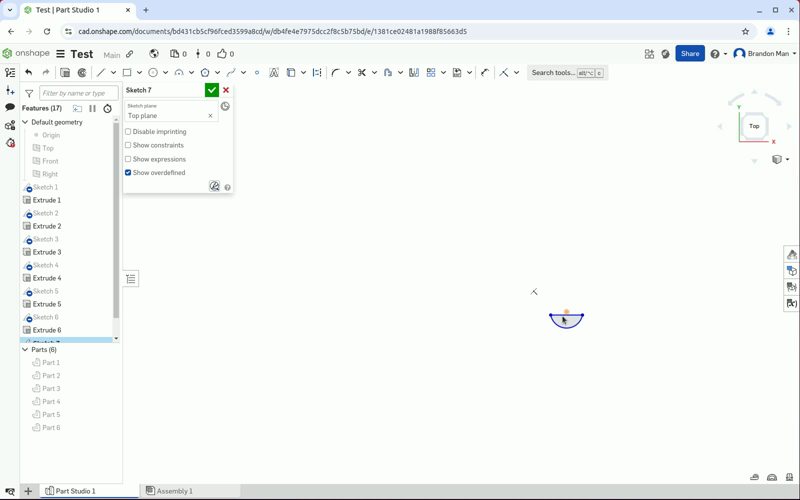
scroll(-6)
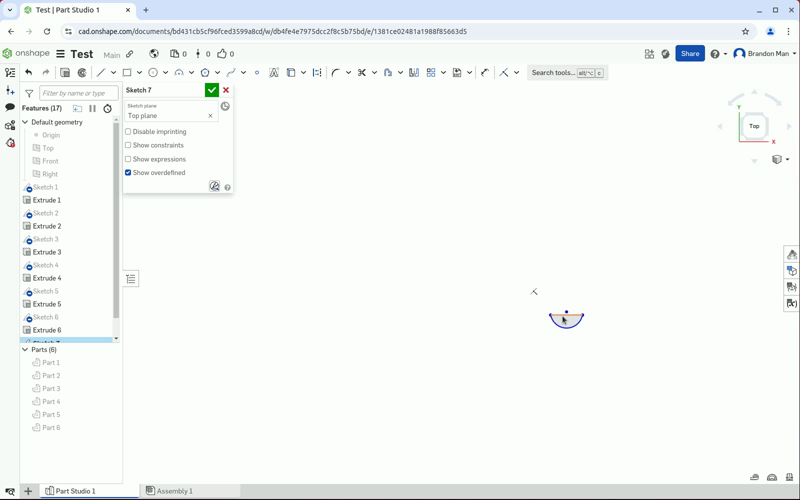
scroll(-6)
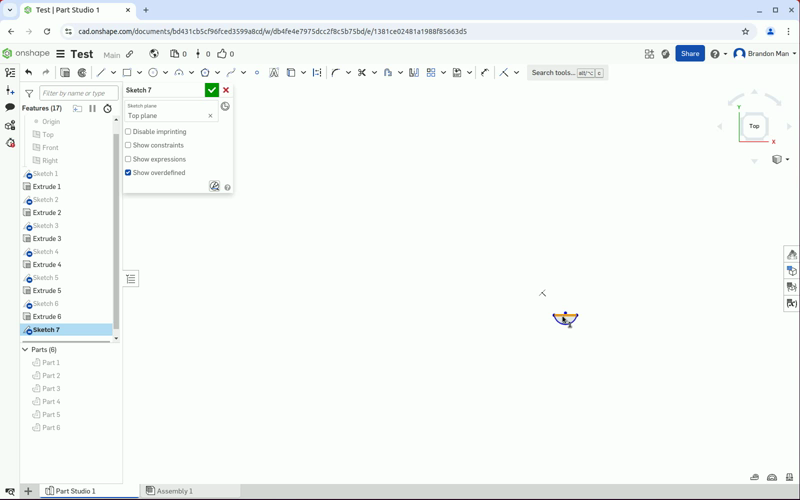
scroll(-6)
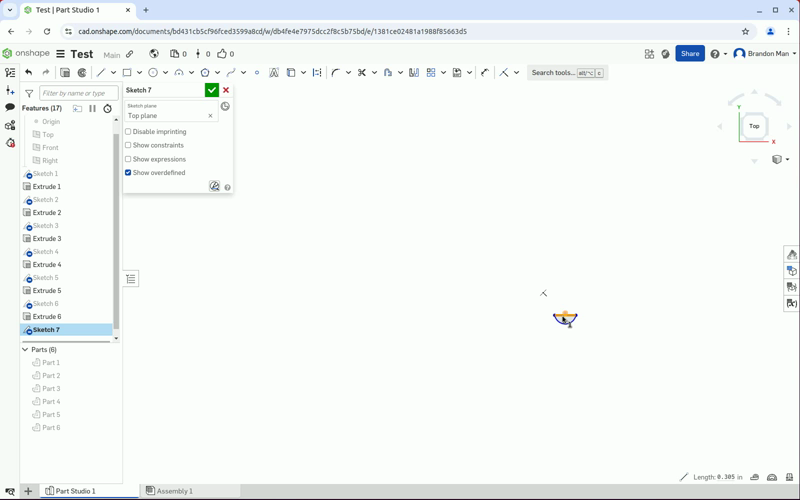
scroll(-6)
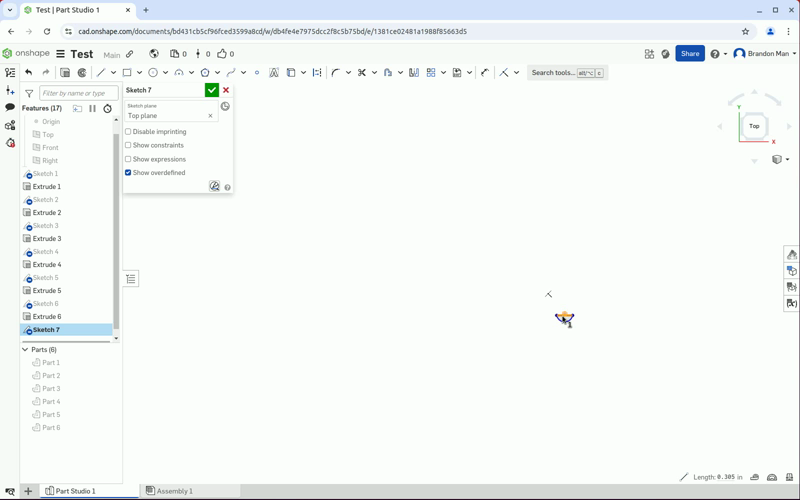
scroll(-6)
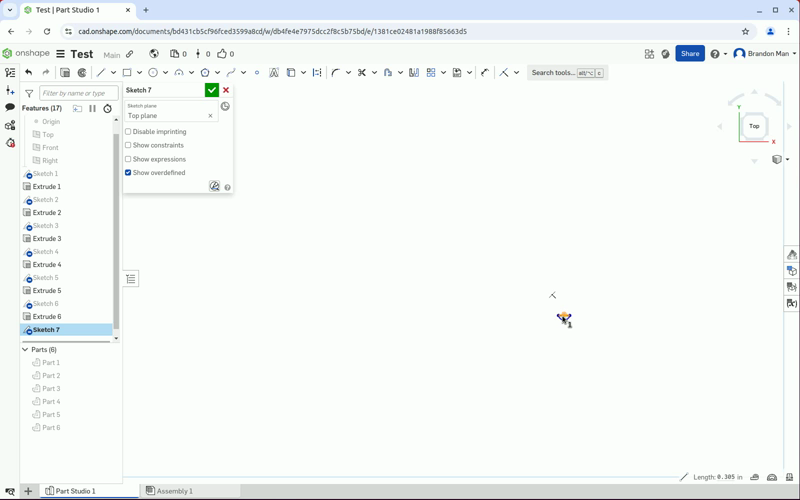
scroll(-6)
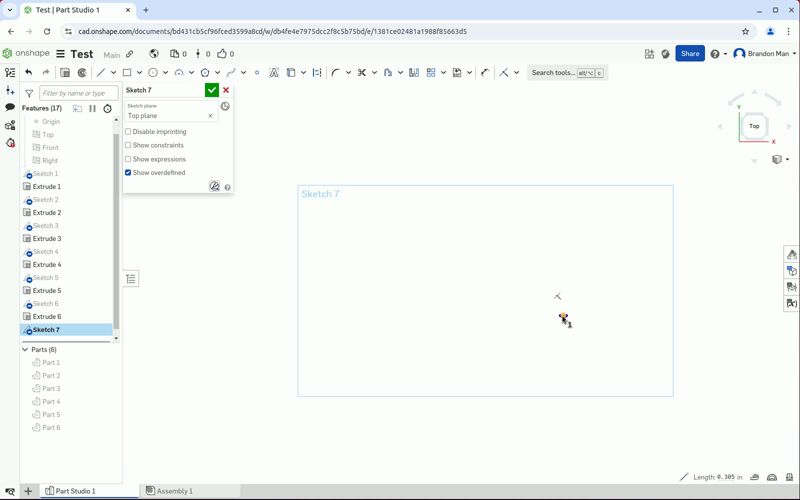
scroll(-6)
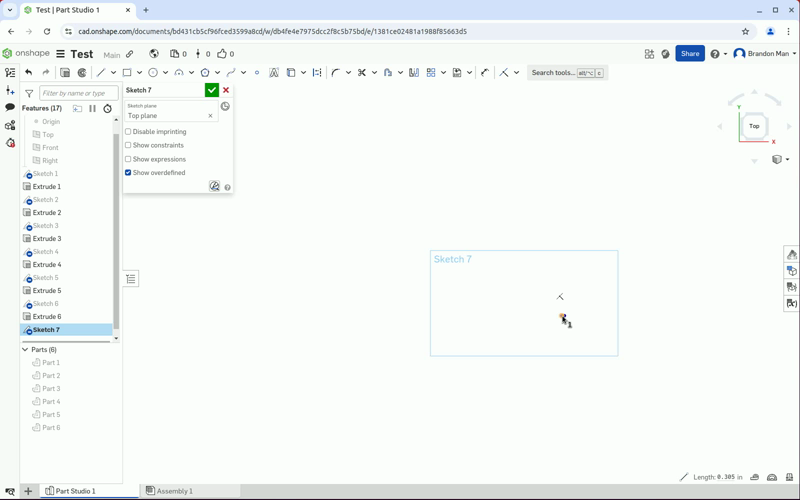
mouse_move(73, 352)
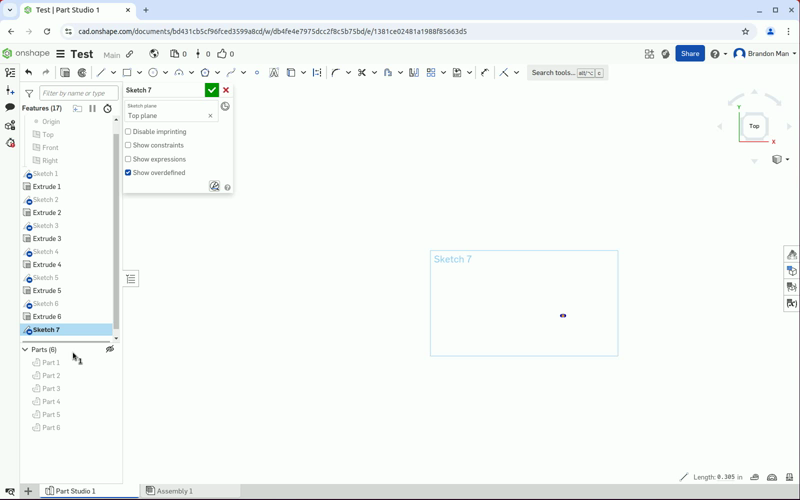
key(shift+y)
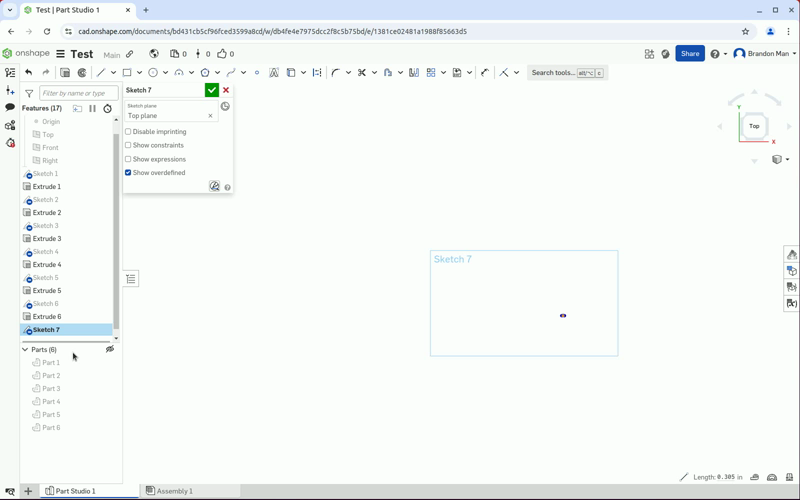
key(shift+e)
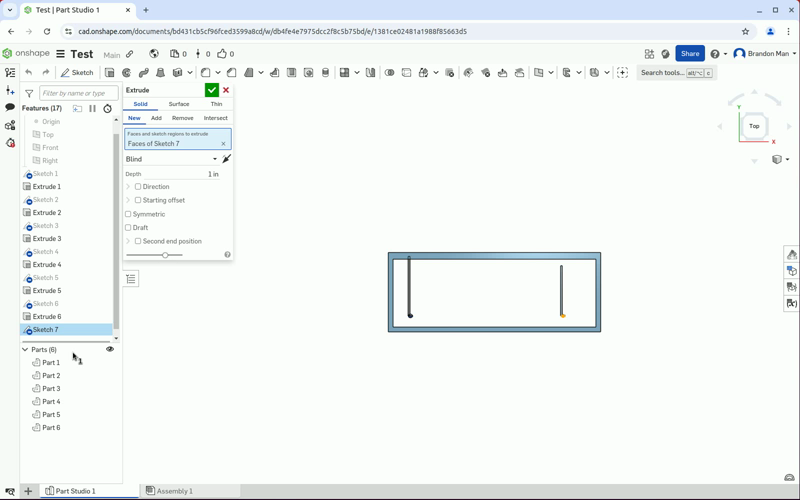
mouse_move(143, 106)
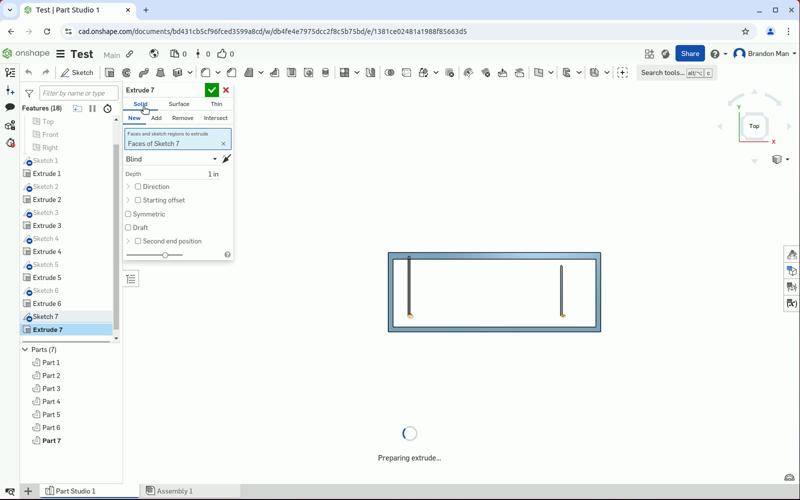
click(143, 106)
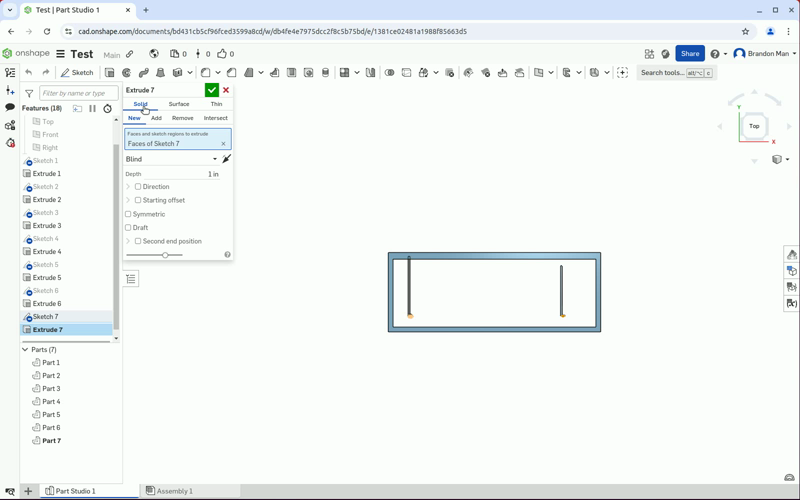
mouse_move(137, 120)
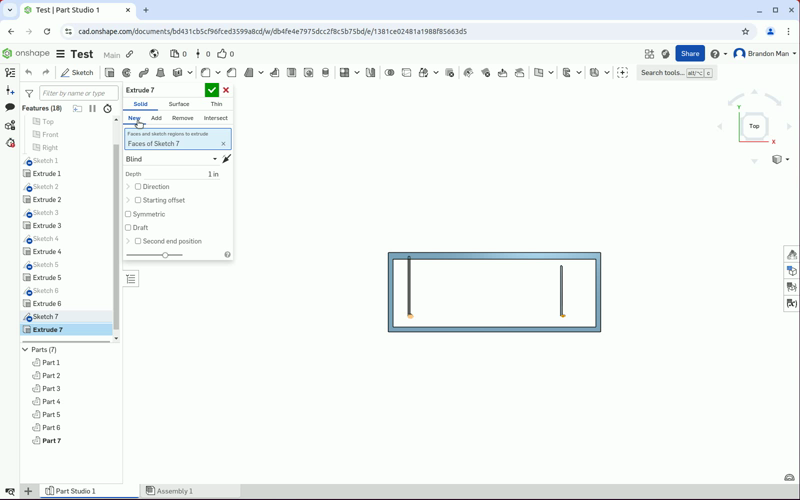
click(137, 120)
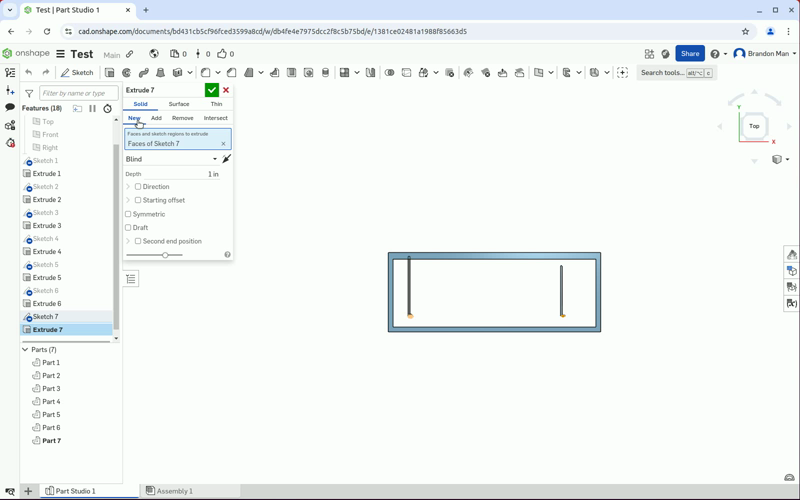
key(tab, 4)
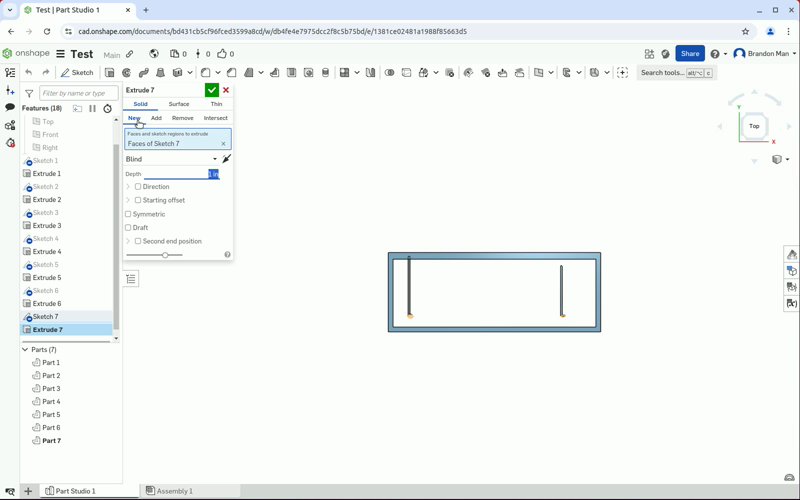
text(0.241)
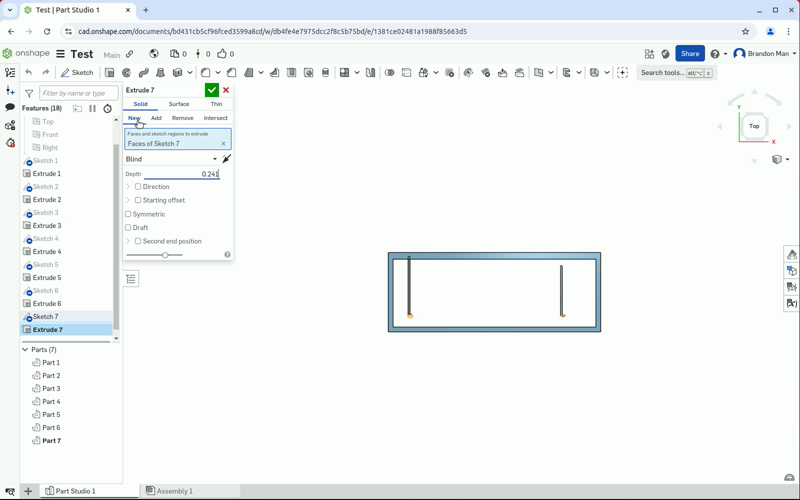
key(enter)
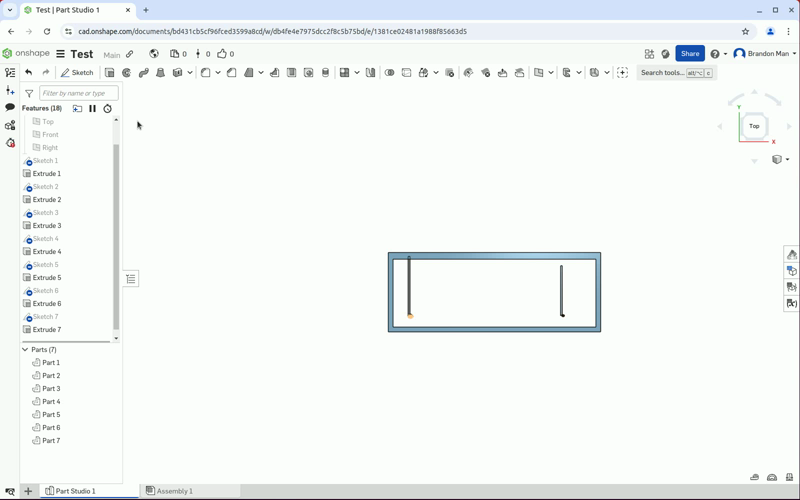
key(shift+h)
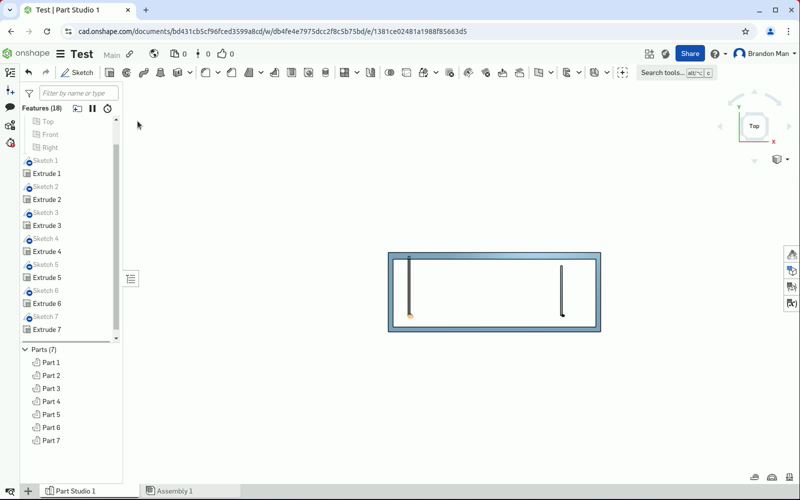
key(shift+h)
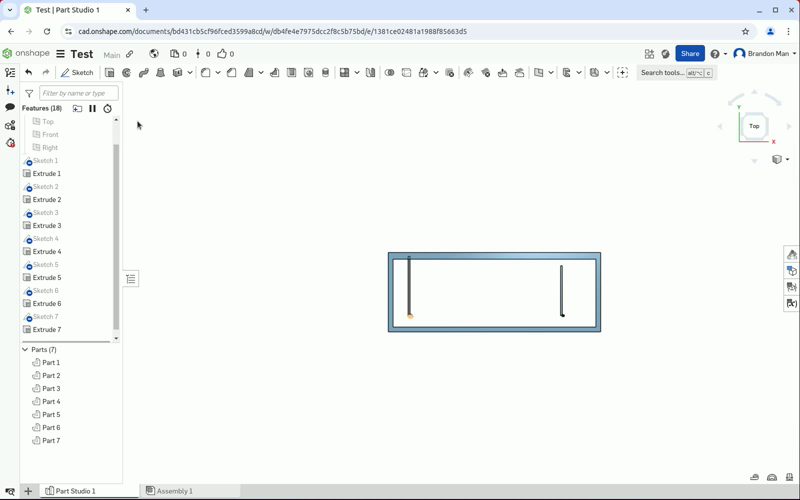
key(shift+7)
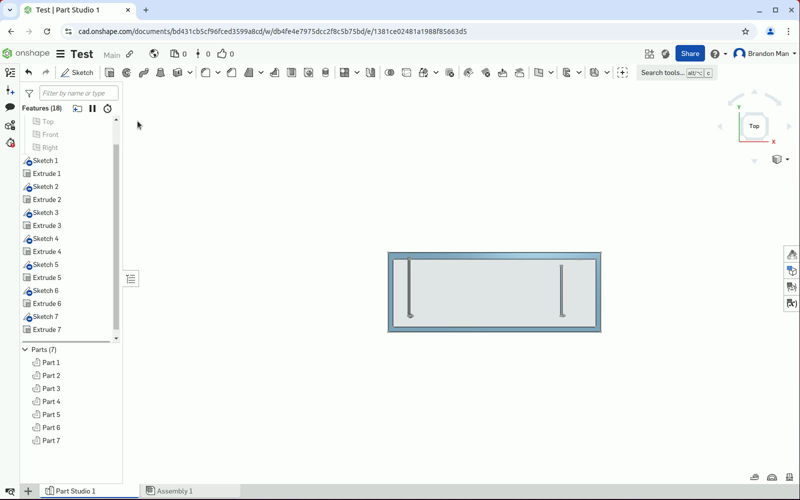
key(up, 3)
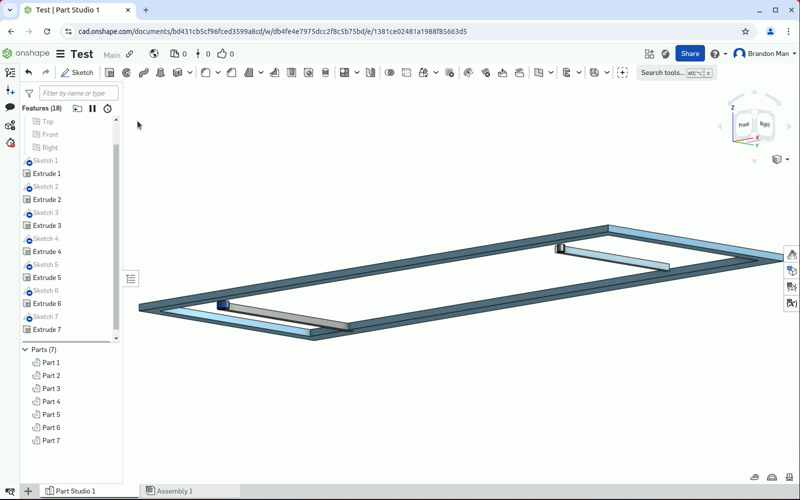
key(left, 3)
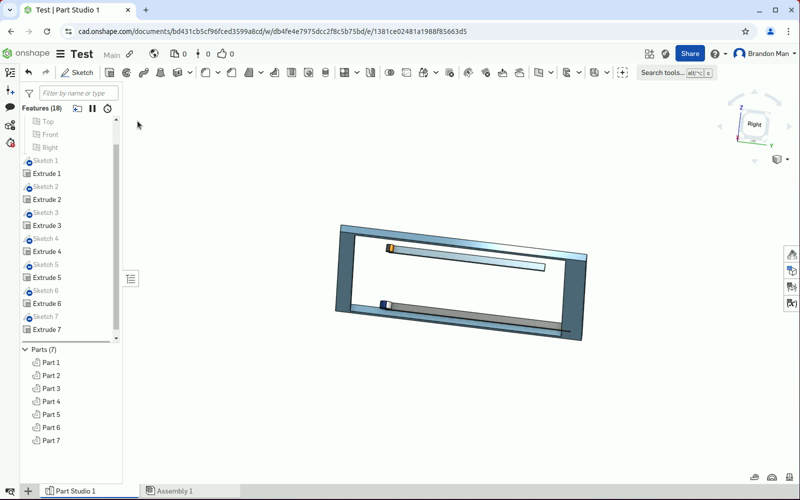
key(right, 3)
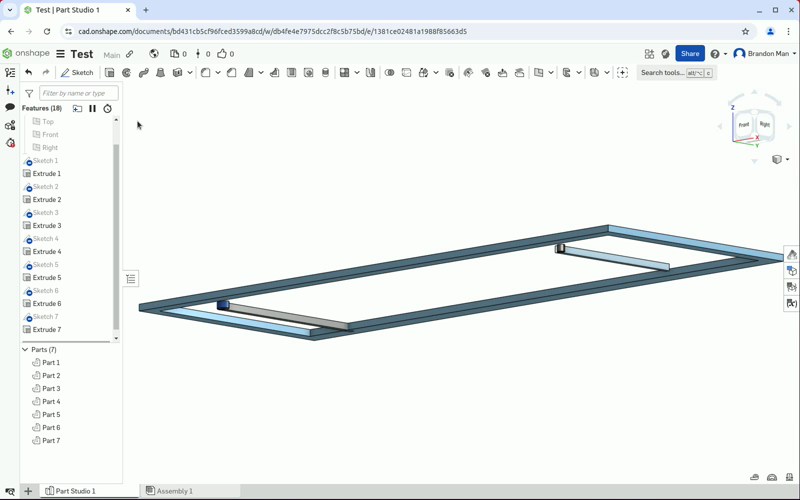
key(down, 3)
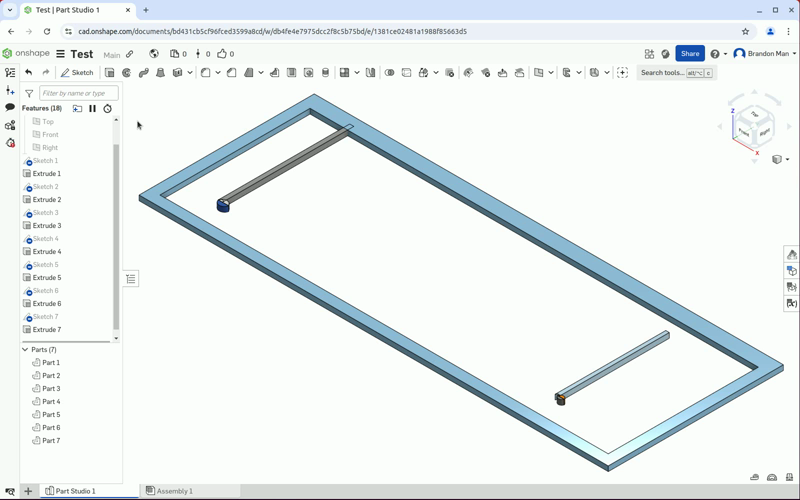
mouse_move(69, 163)
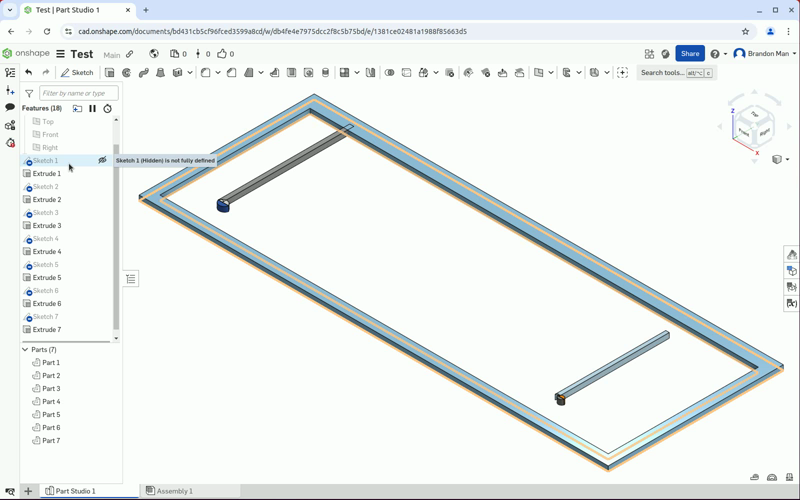
click(69, 163)